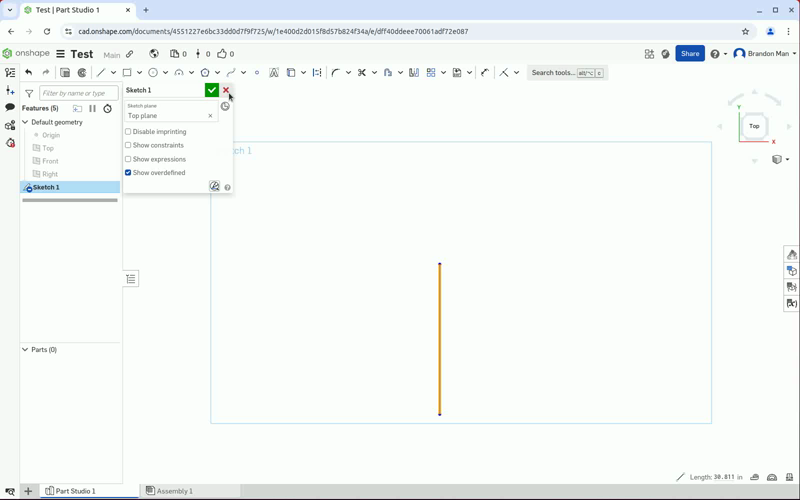
key(shift+h)
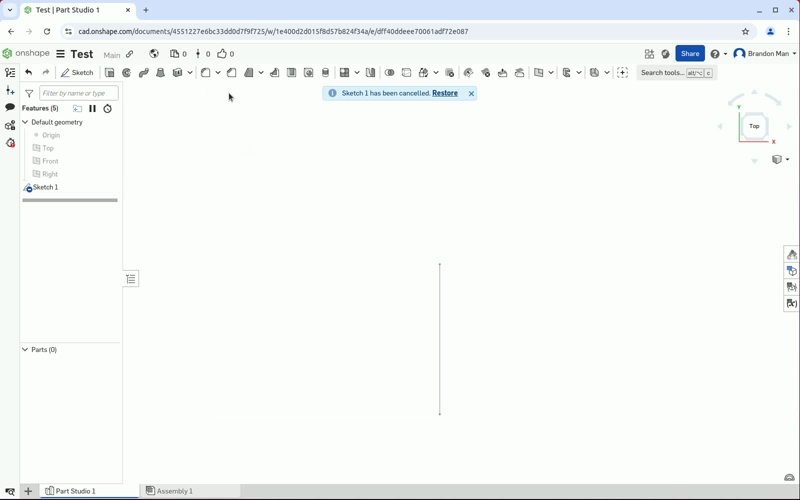
key(shift+s)
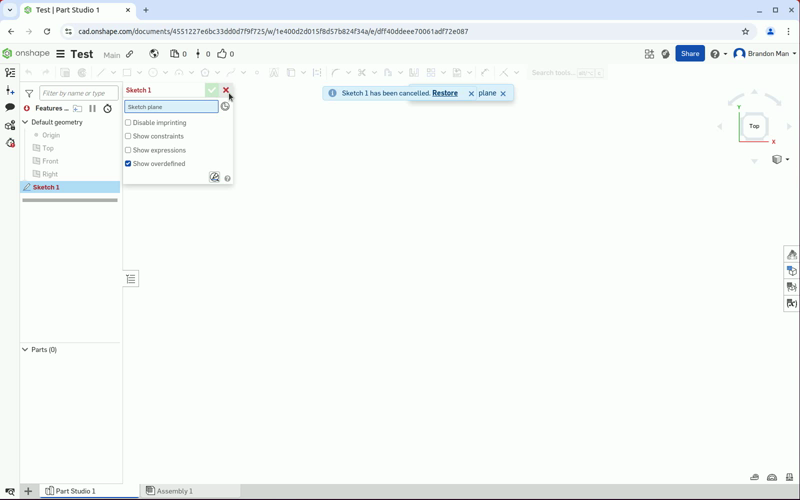
mouse_move(73, 150)
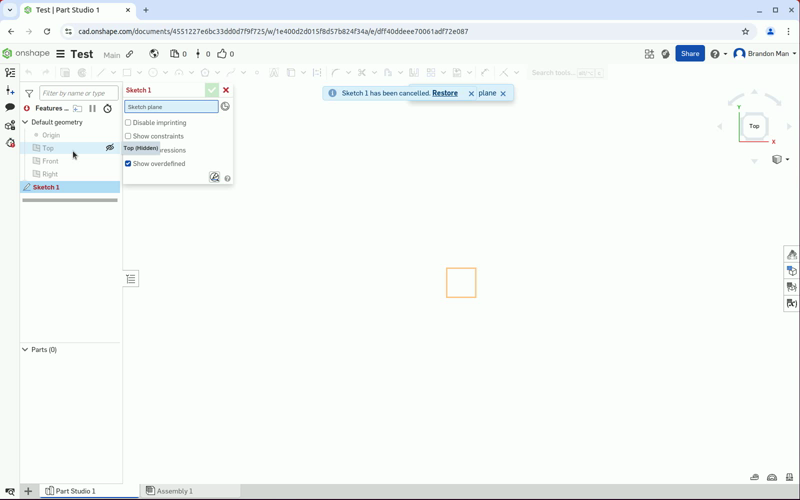
click(73, 150)
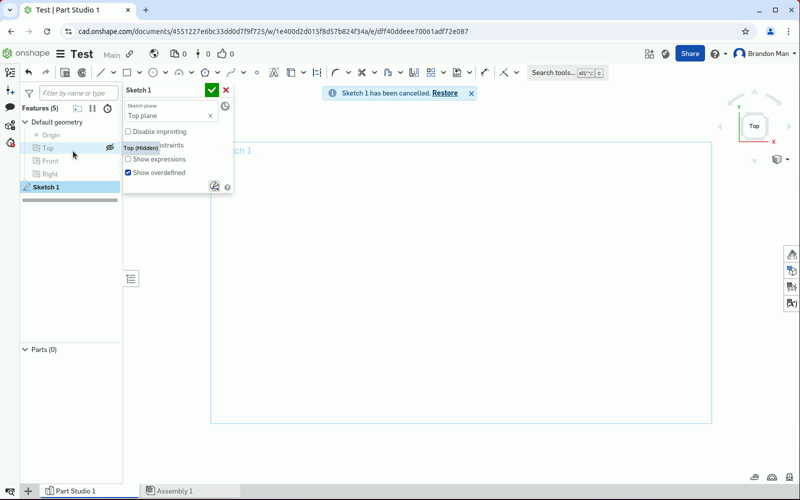
mouse_move(73, 352)
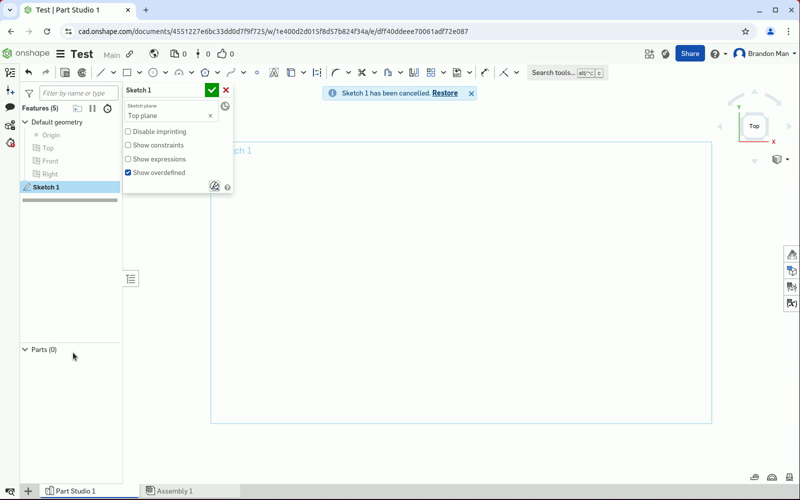
key(y)
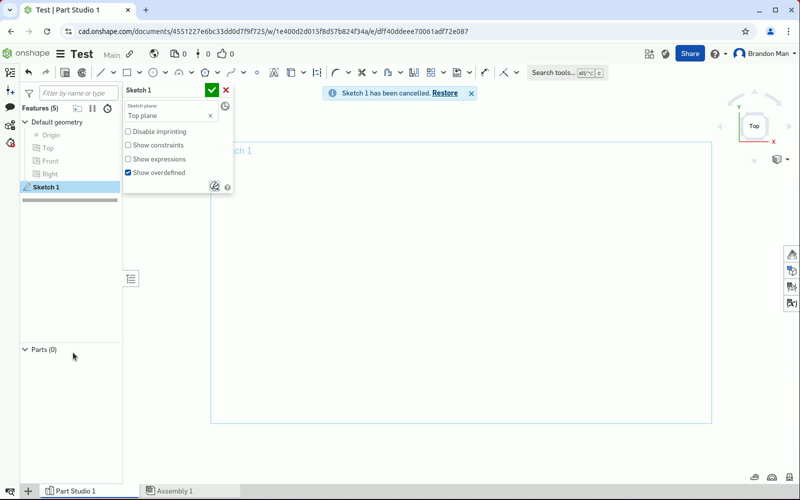
key(a)
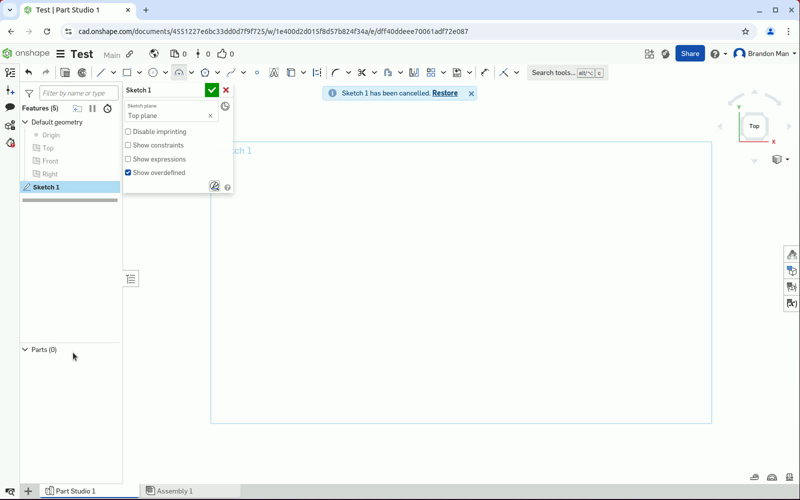
key_down(shift)
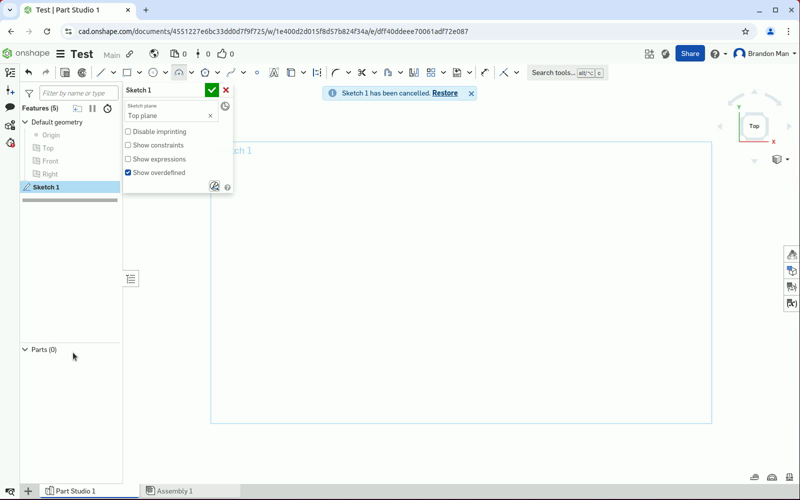
mouse_move(519, 287)
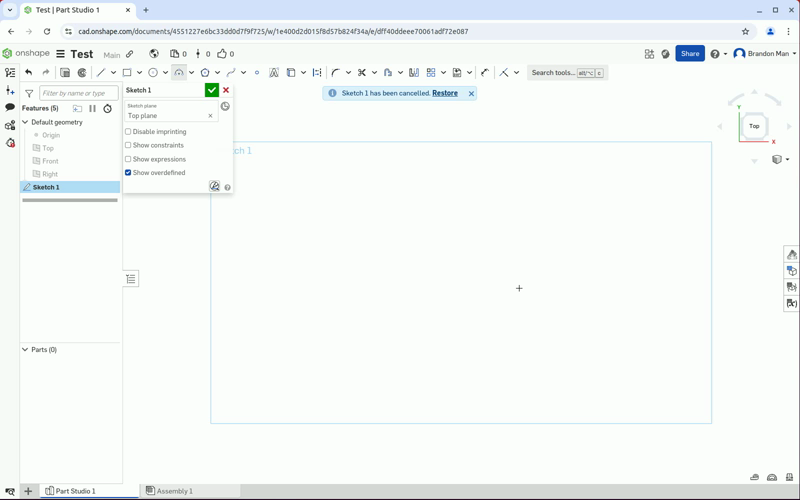
click(519, 287)
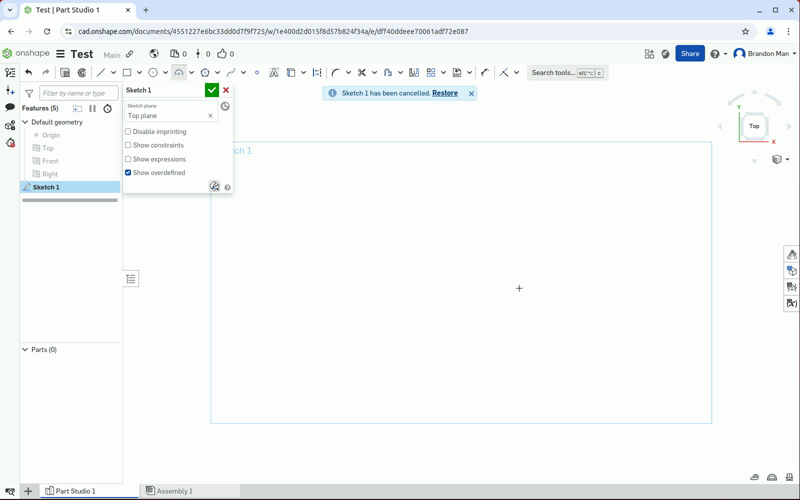
key_up(shift)
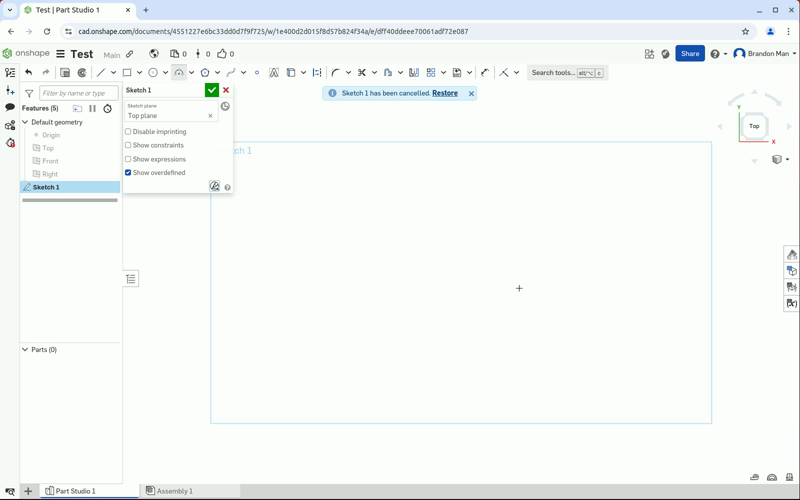
key_down(shift)
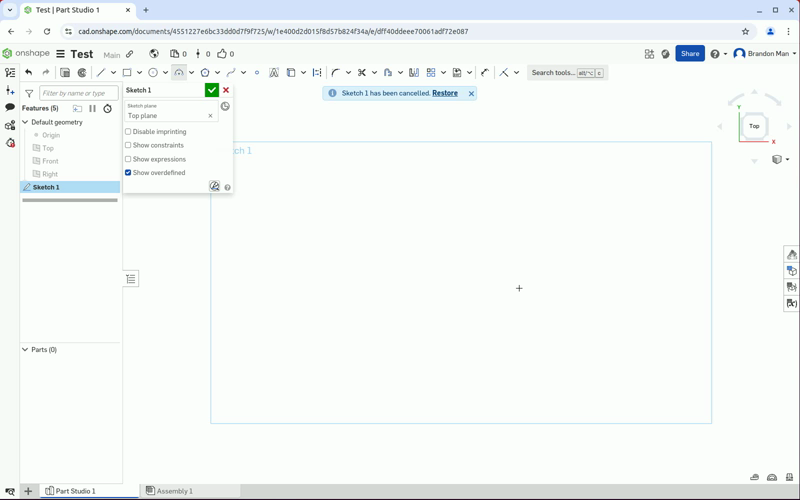
mouse_move(521, 289)
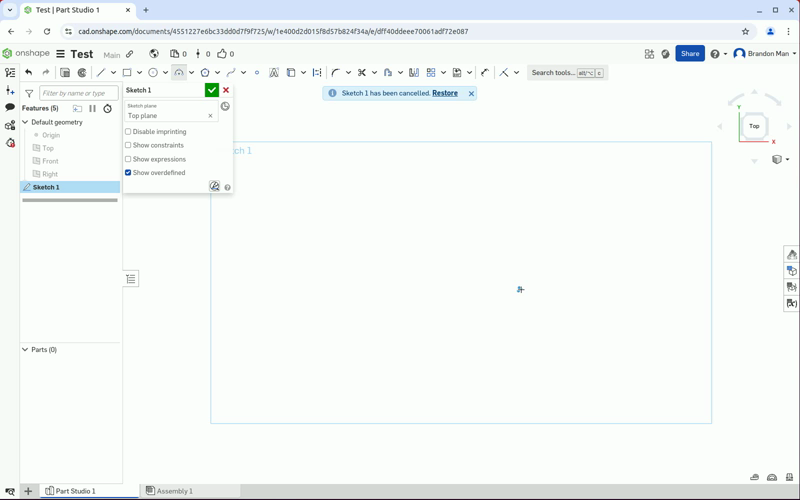
scroll(6)
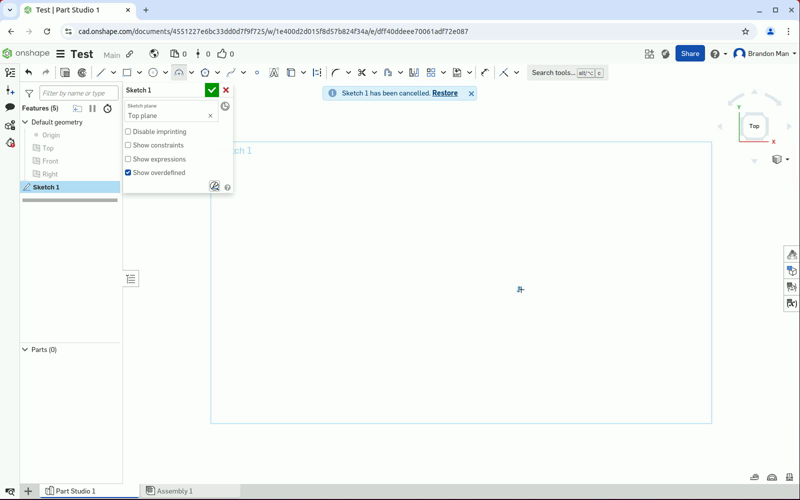
scroll(6)
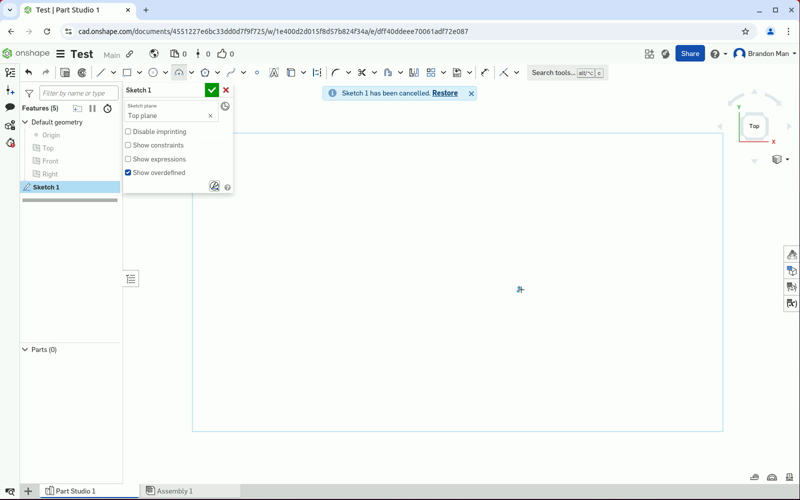
scroll(6)
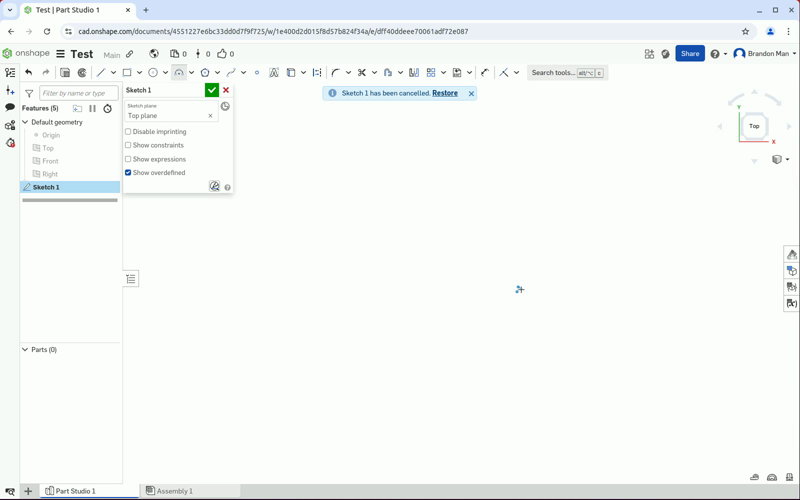
scroll(6)
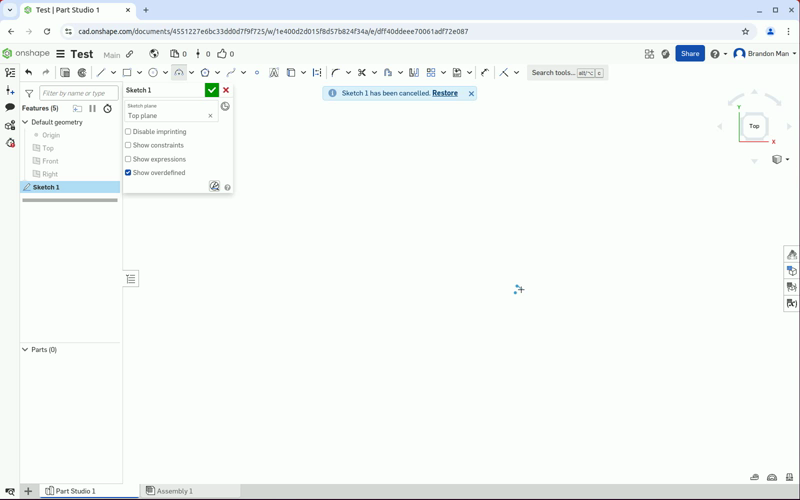
scroll(6)
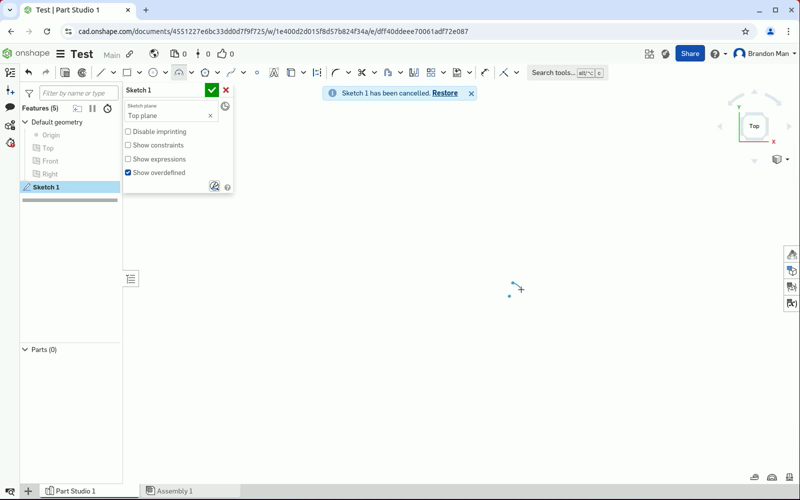
scroll(6)
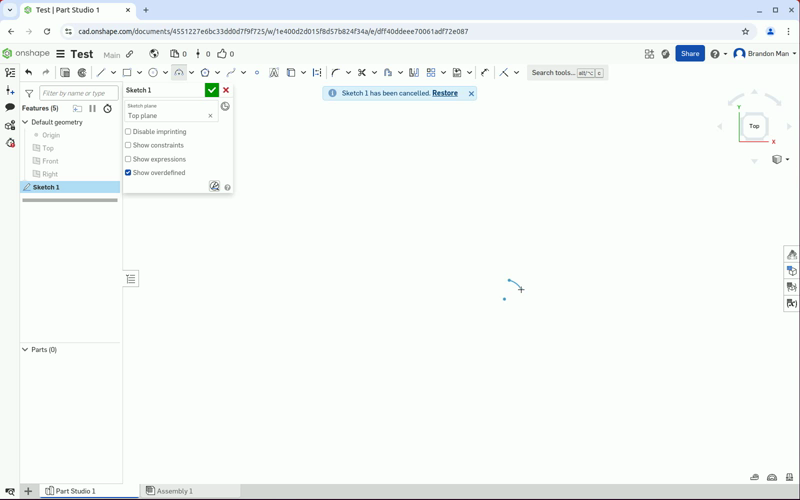
scroll(6)
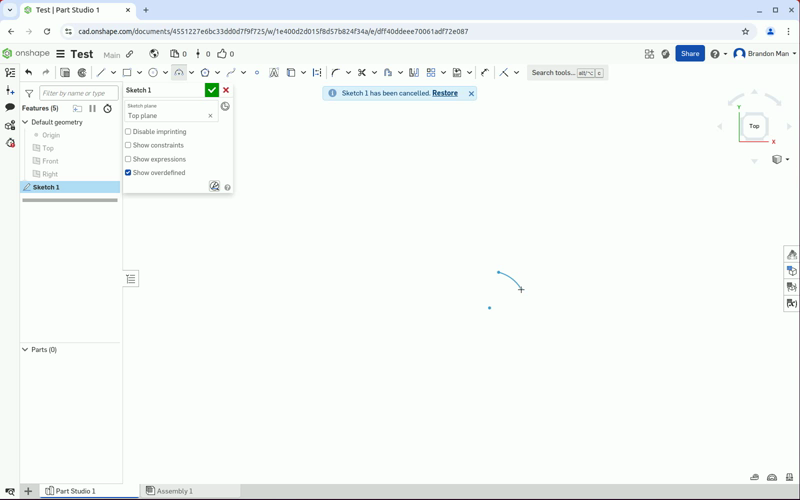
click(521, 289)
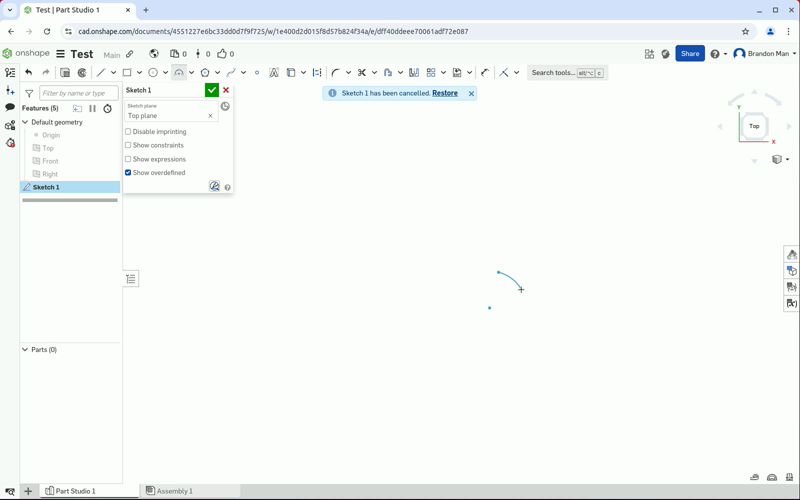
scroll(-6)
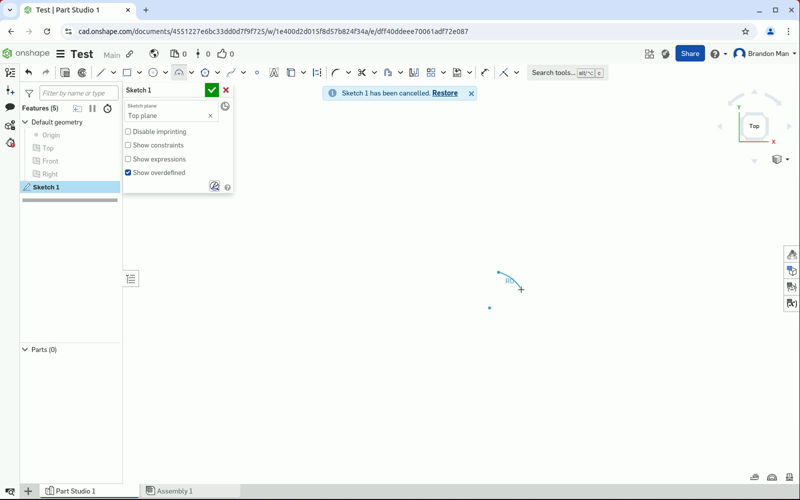
scroll(-6)
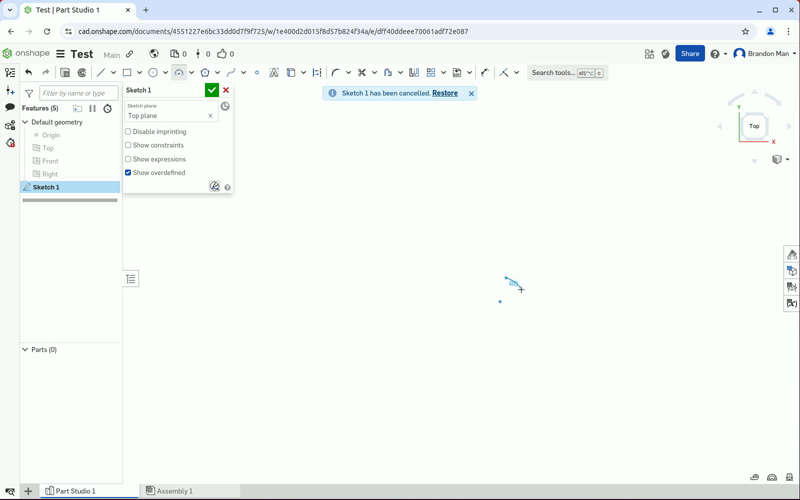
scroll(-6)
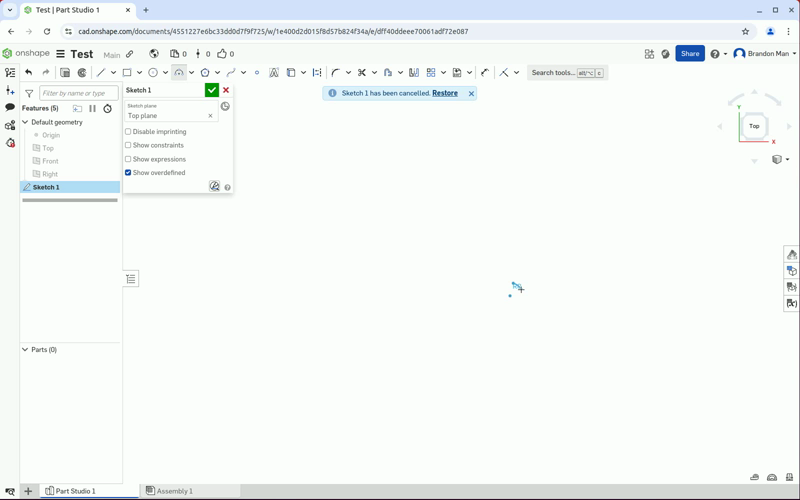
scroll(-6)
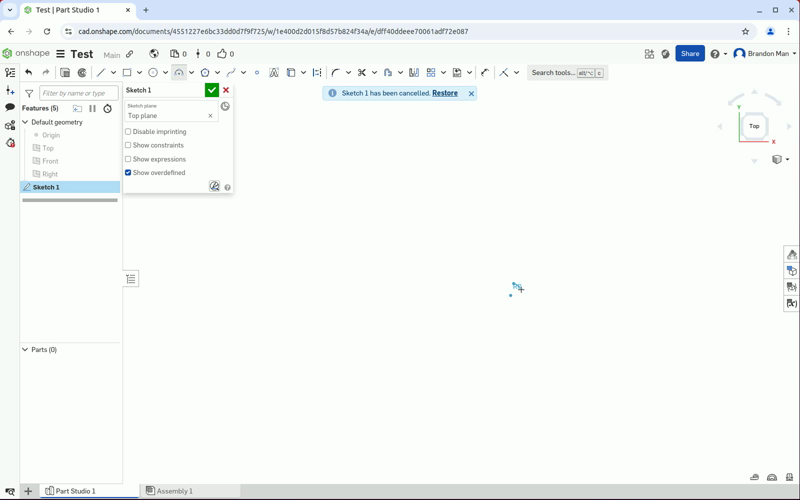
scroll(-6)
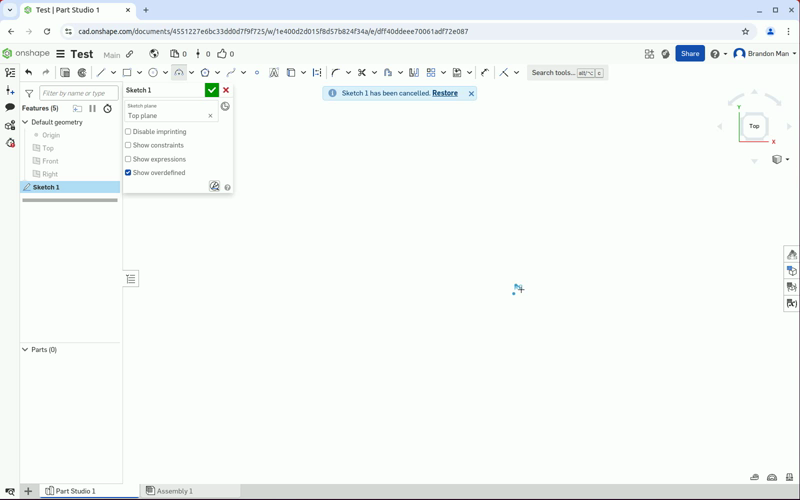
scroll(-6)
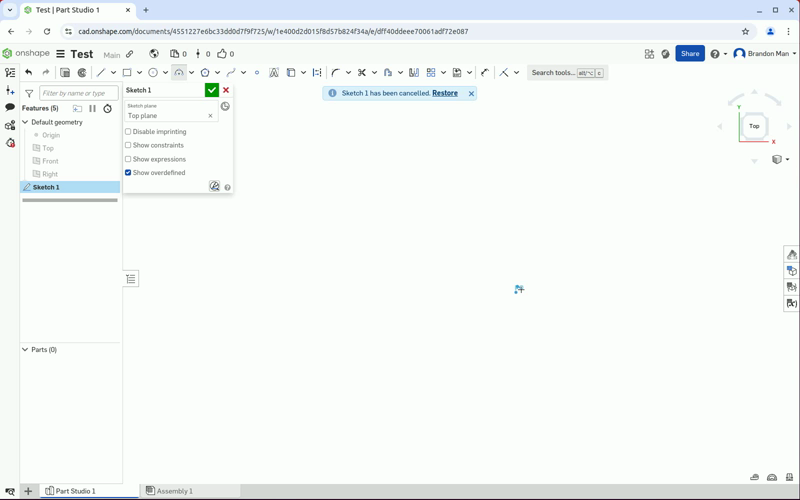
scroll(-6)
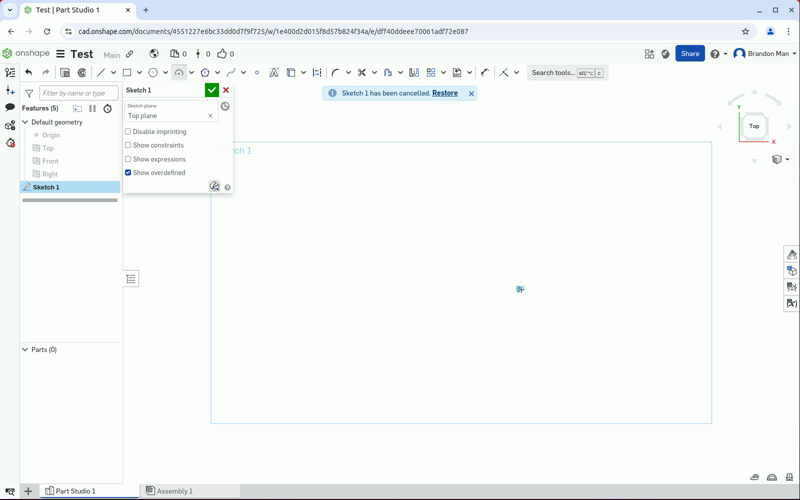
mouse_move(519, 288)
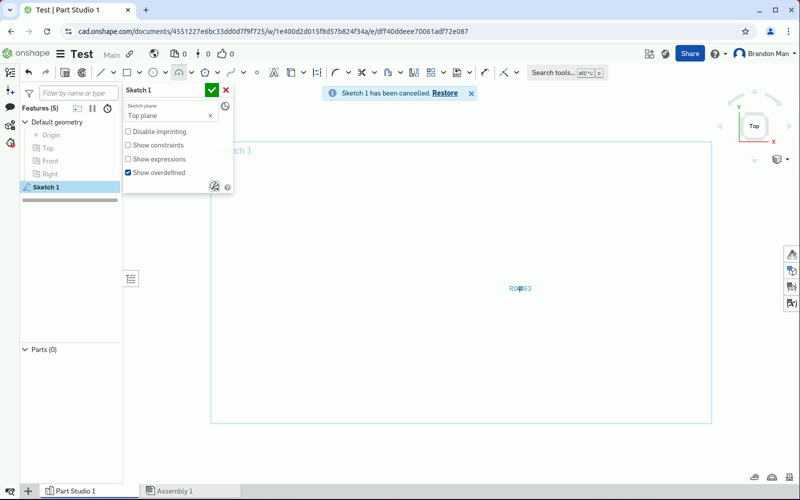
scroll(6)
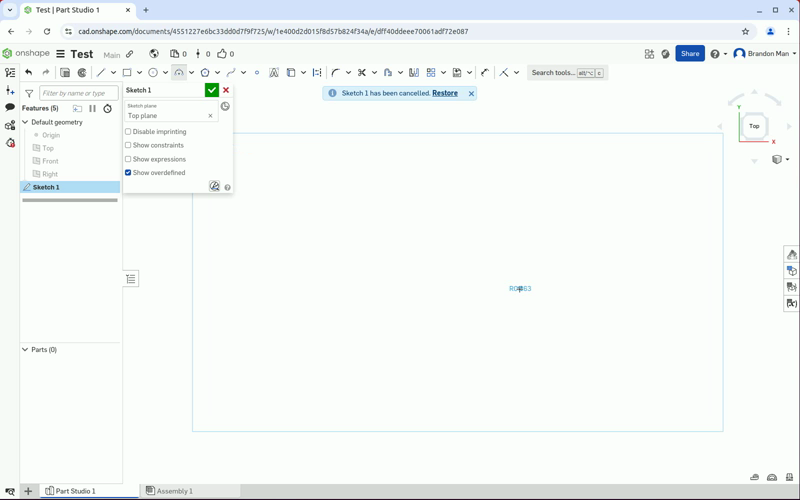
scroll(6)
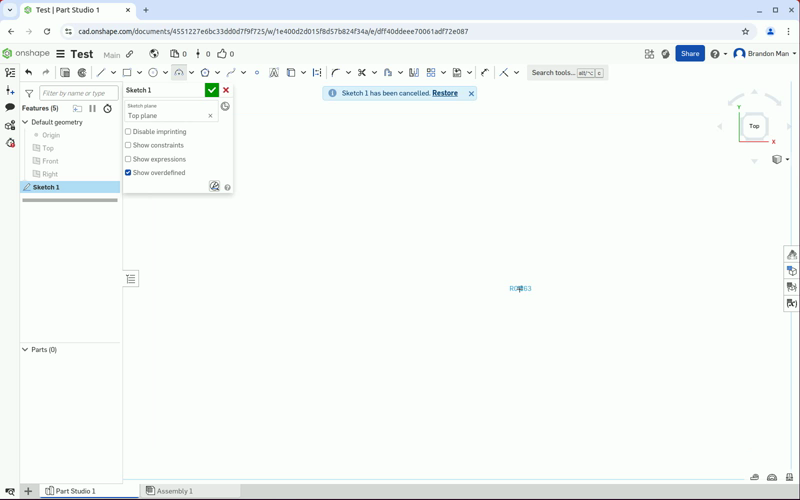
scroll(6)
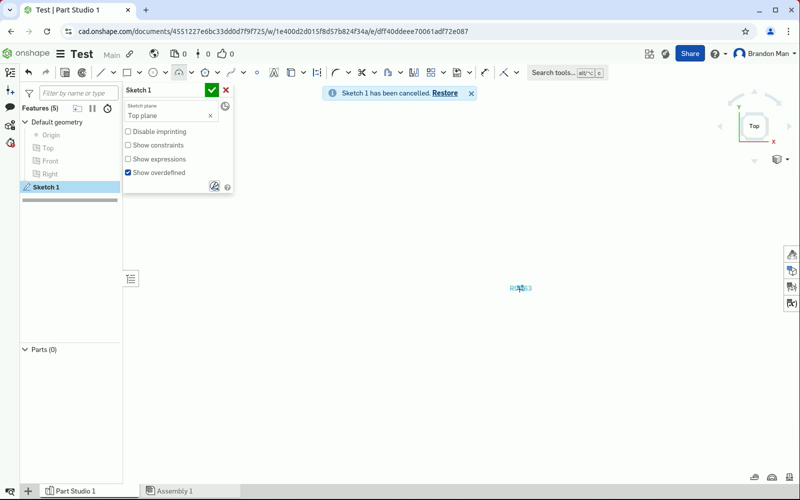
scroll(6)
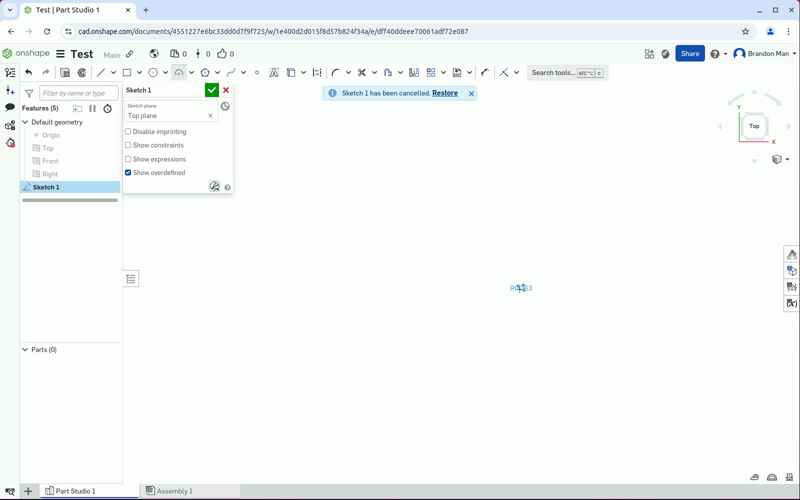
scroll(6)
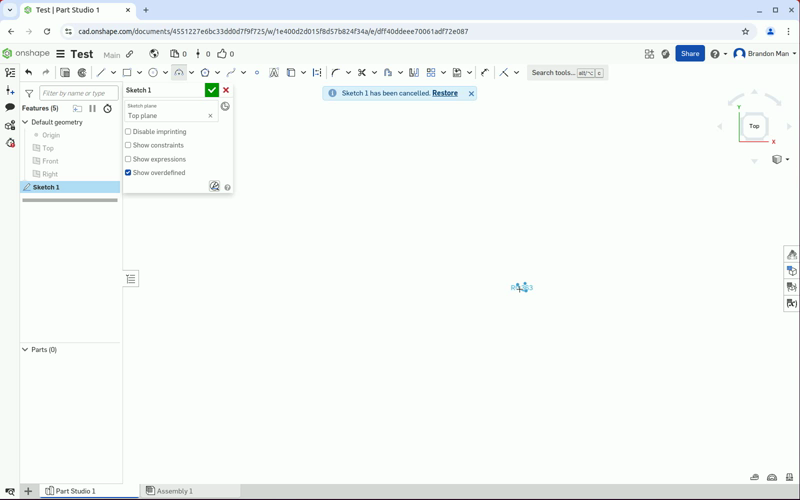
scroll(6)
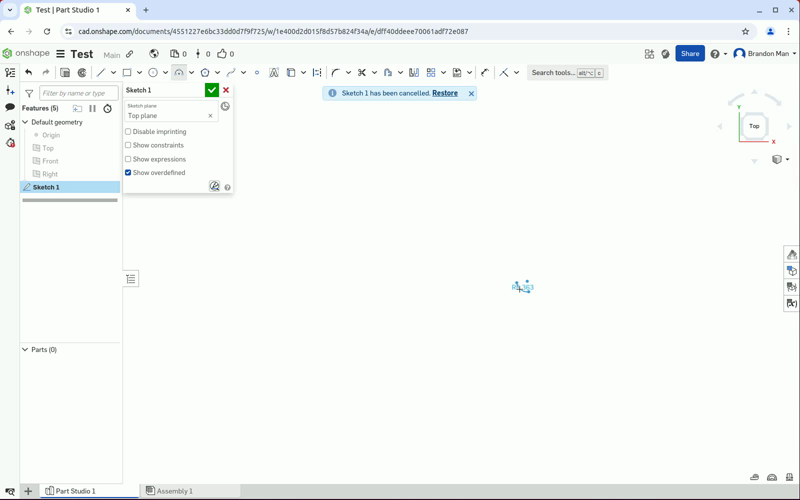
scroll(6)
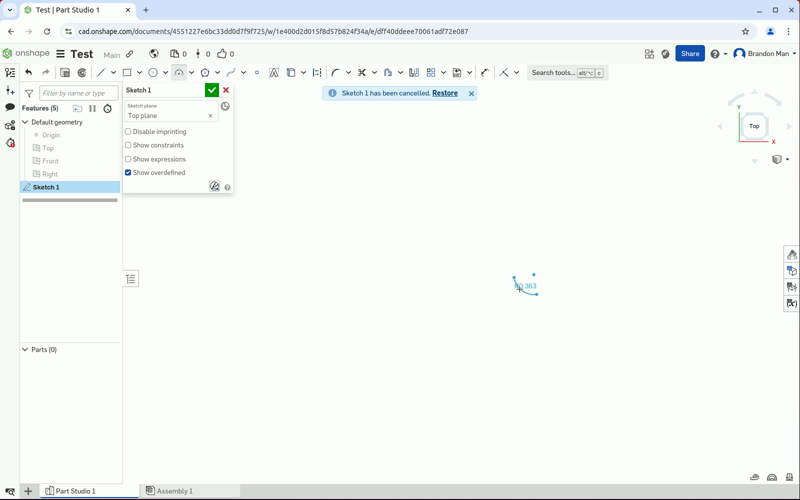
click(519, 288)
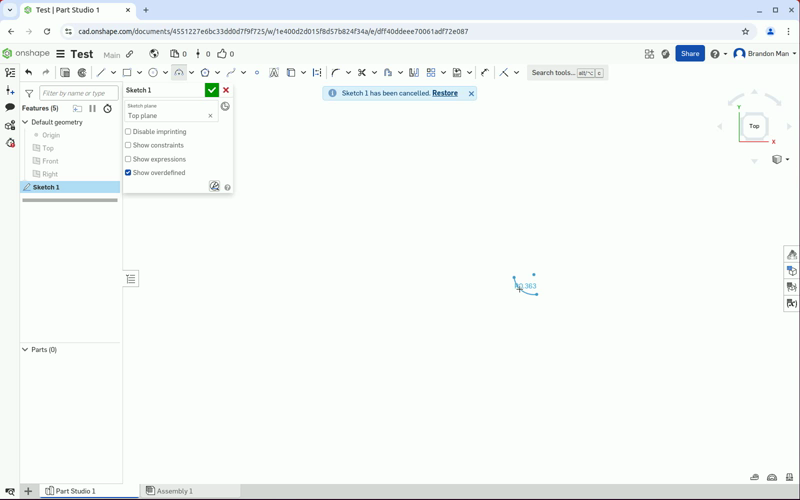
scroll(-6)
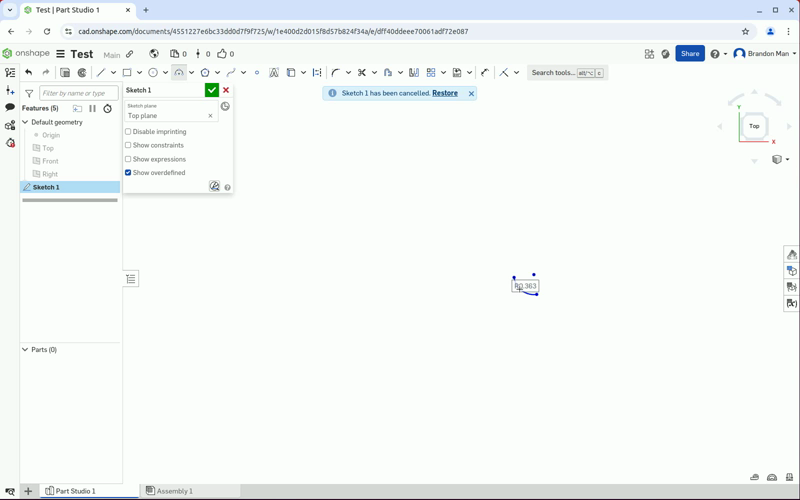
scroll(-6)
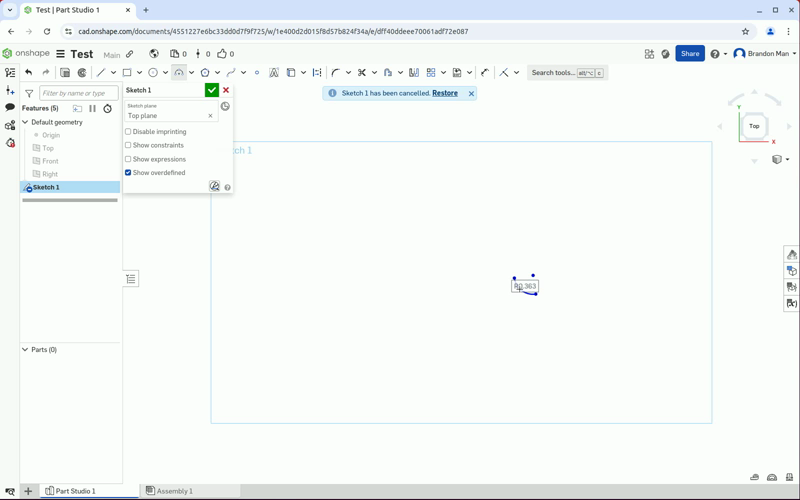
scroll(-6)
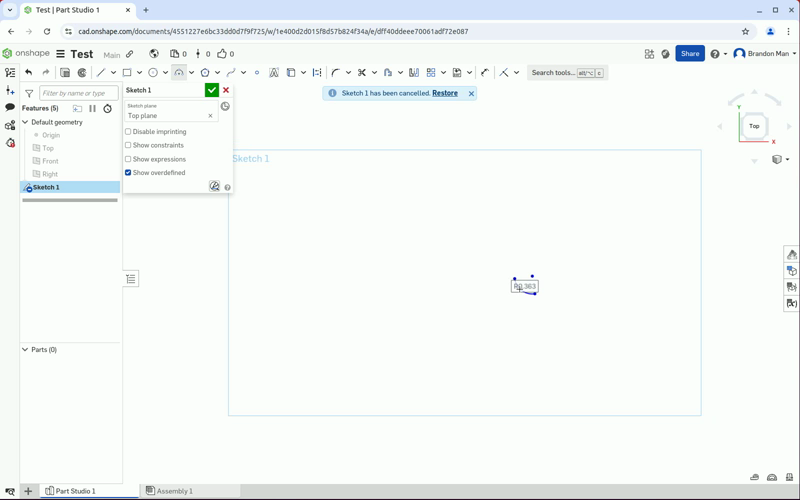
scroll(-6)
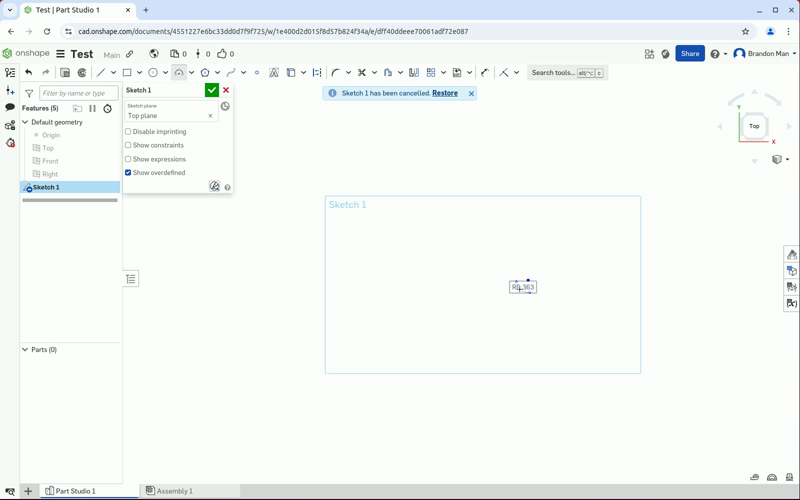
scroll(-6)
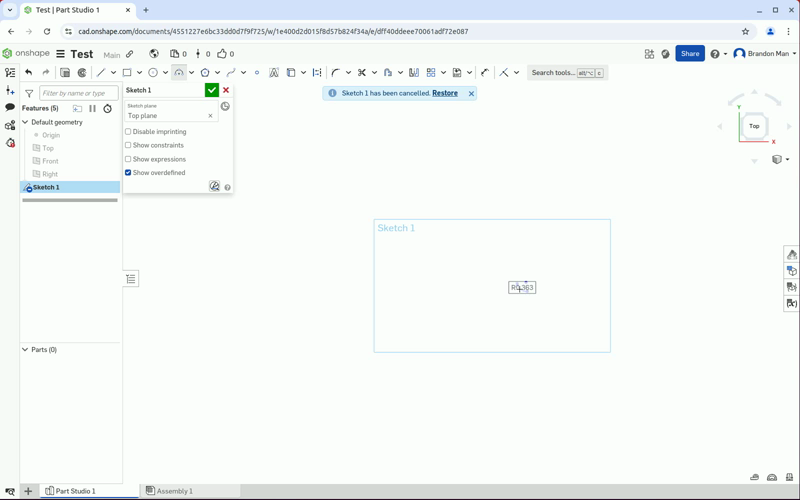
scroll(-6)
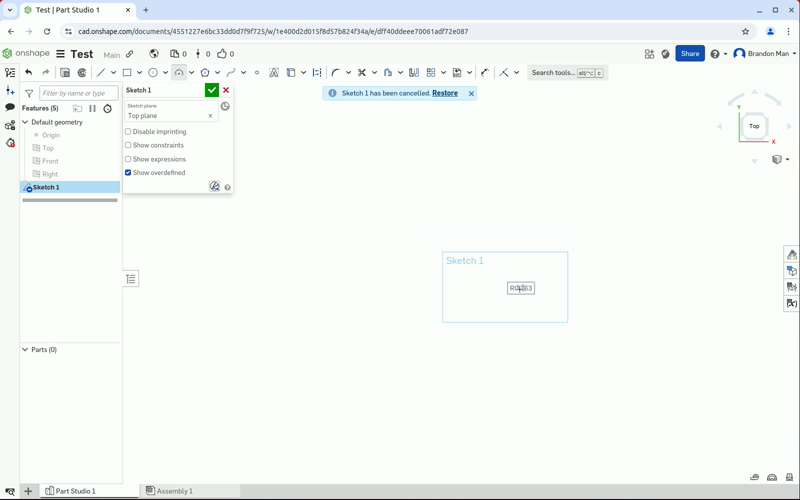
scroll(-6)
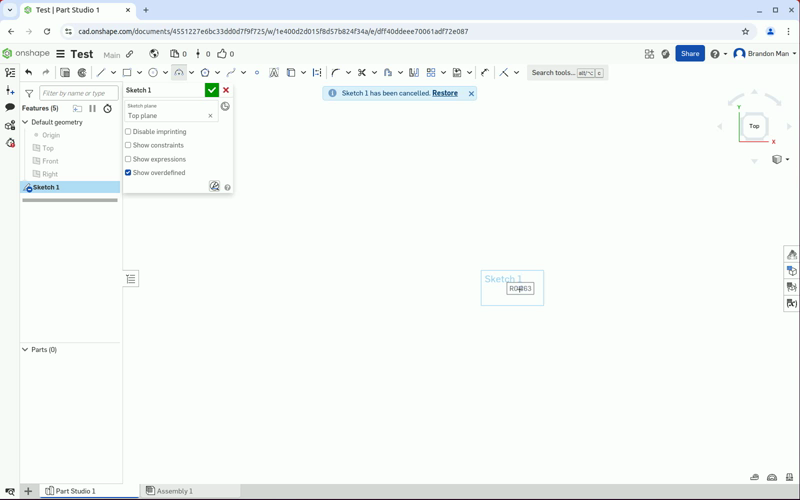
key_up(shift)
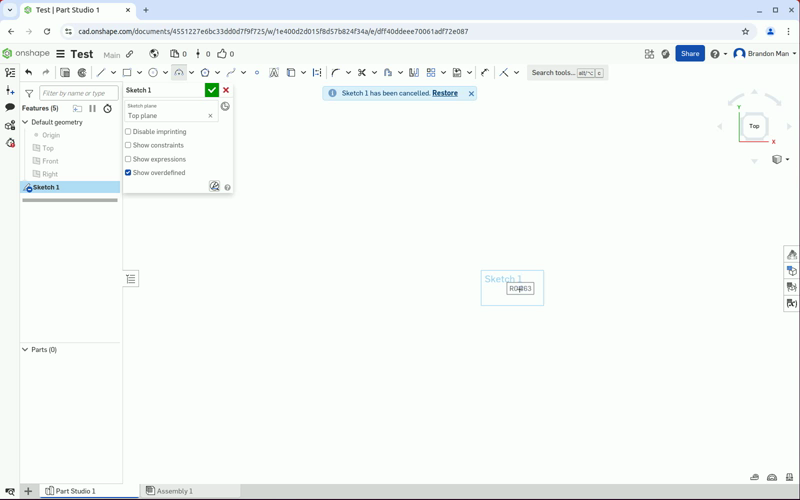
key(esc)
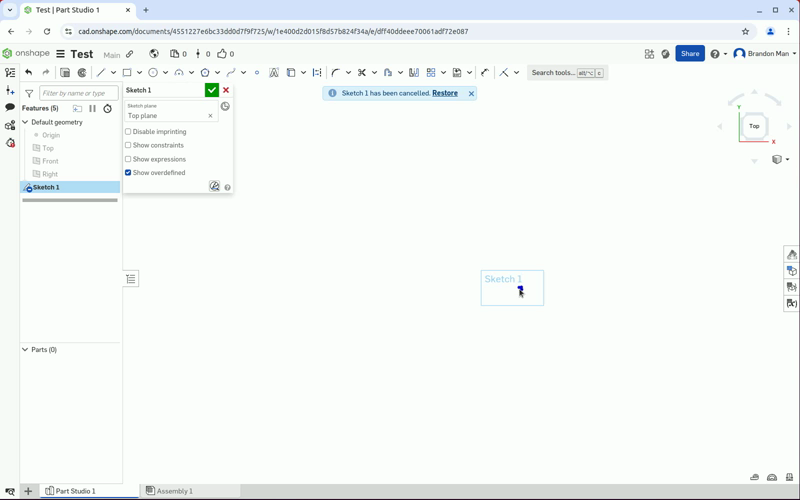
key(l)
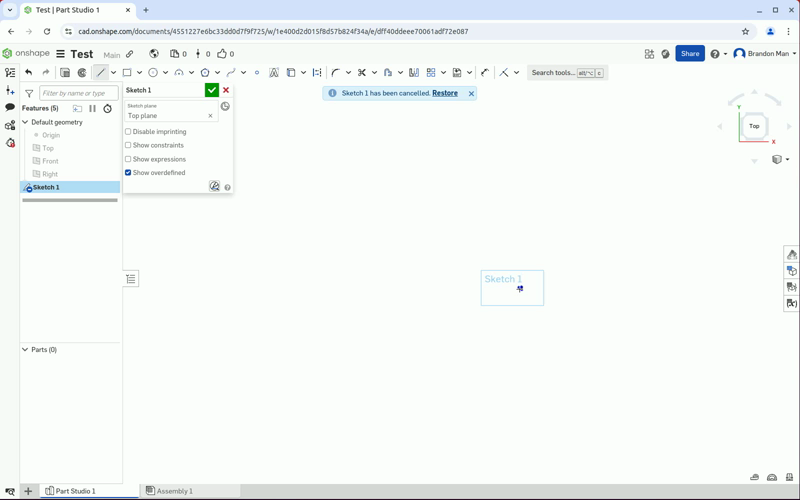
mouse_move(521, 289)
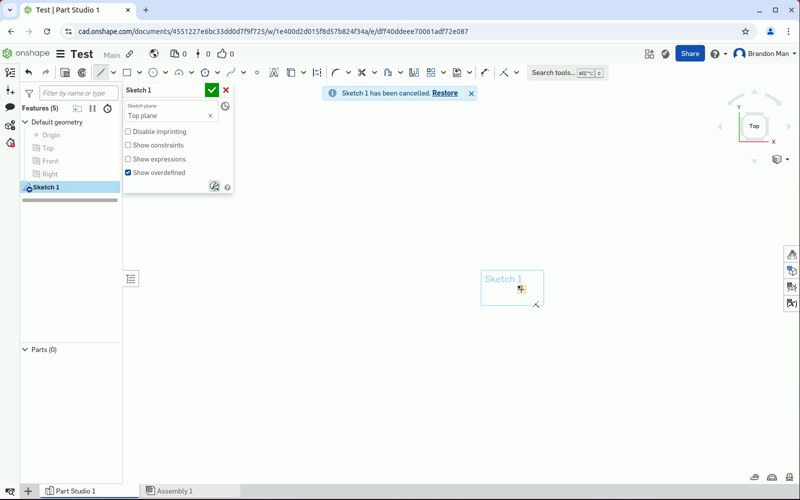
scroll(6)
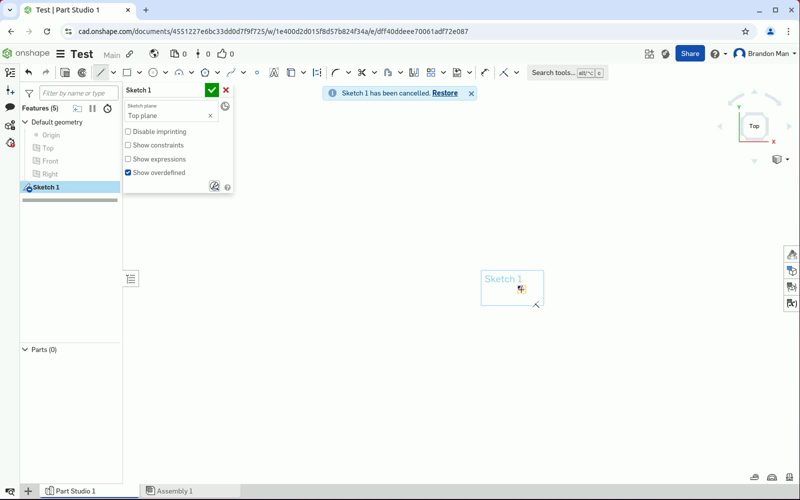
scroll(6)
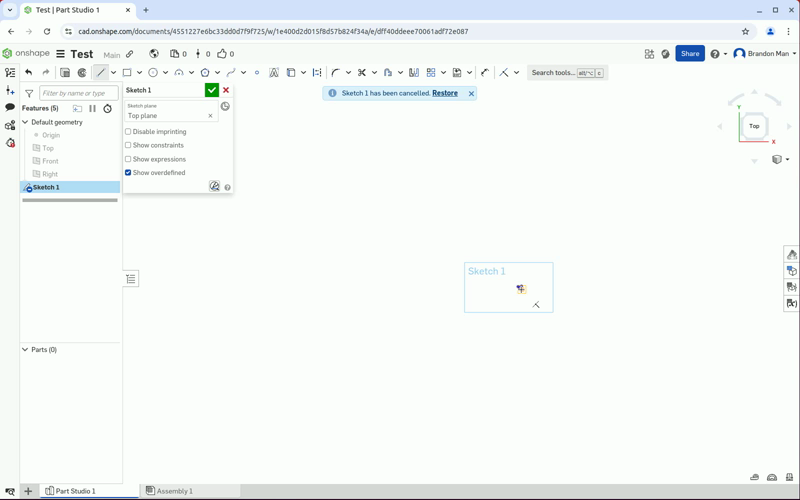
scroll(6)
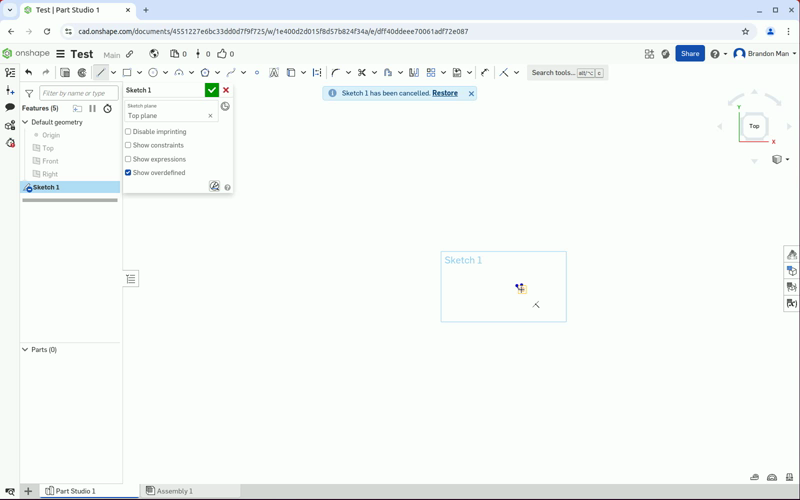
scroll(6)
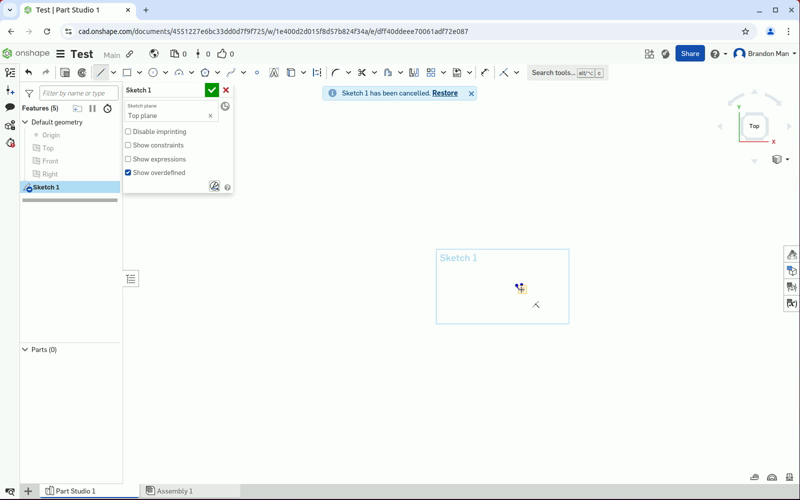
scroll(6)
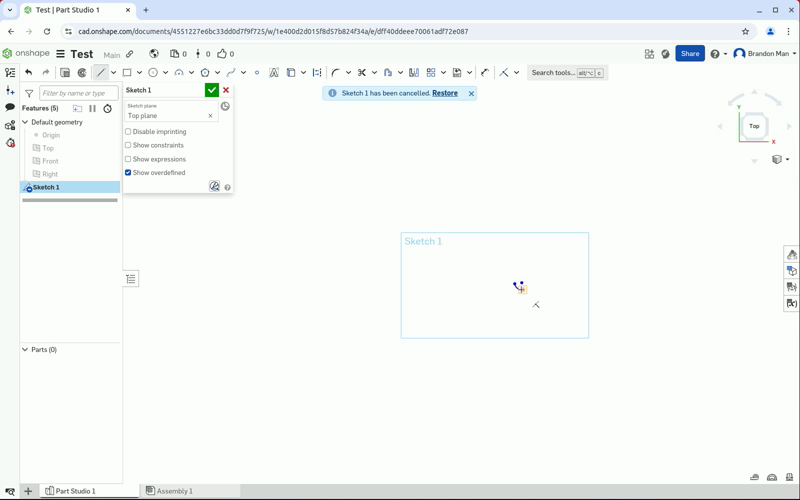
scroll(6)
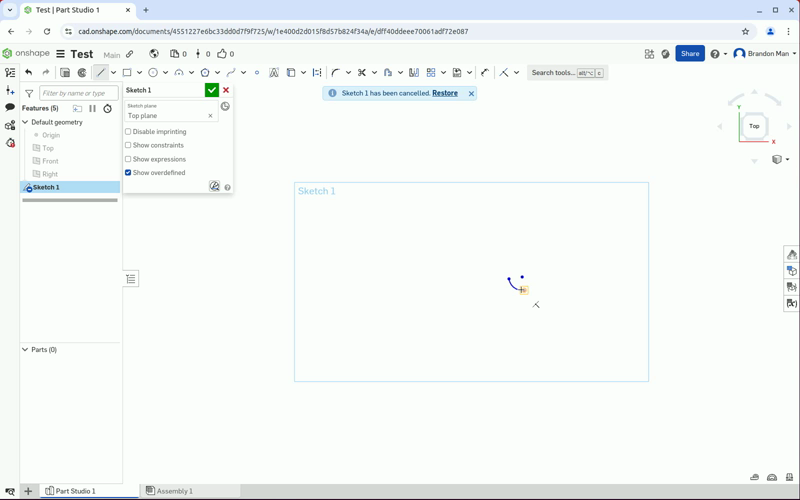
scroll(6)
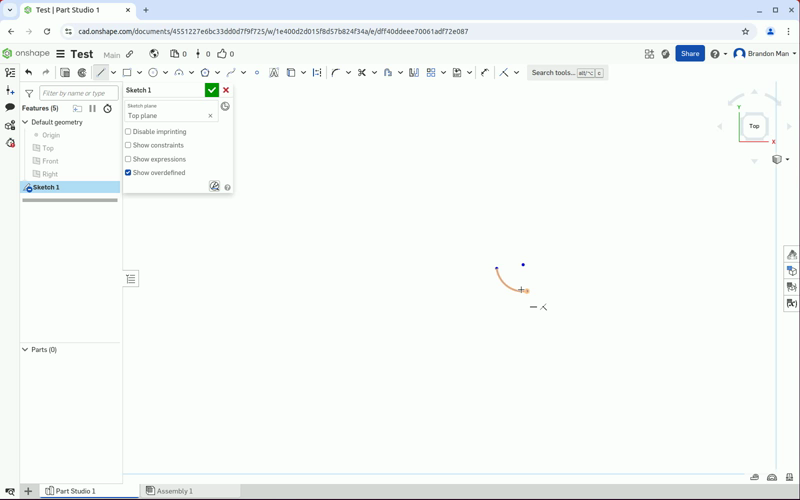
click(521, 289)
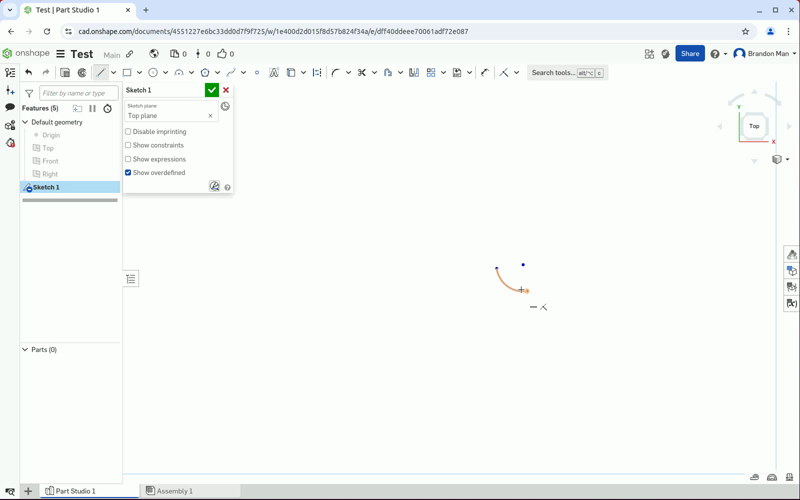
scroll(-6)
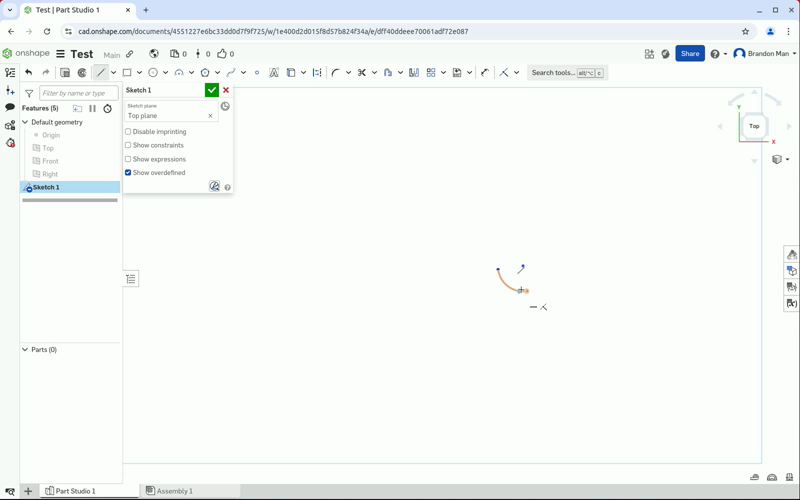
scroll(-6)
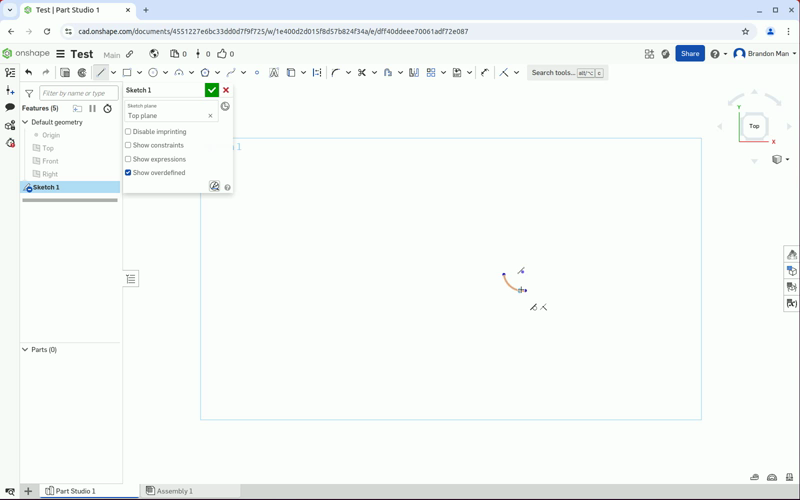
scroll(-6)
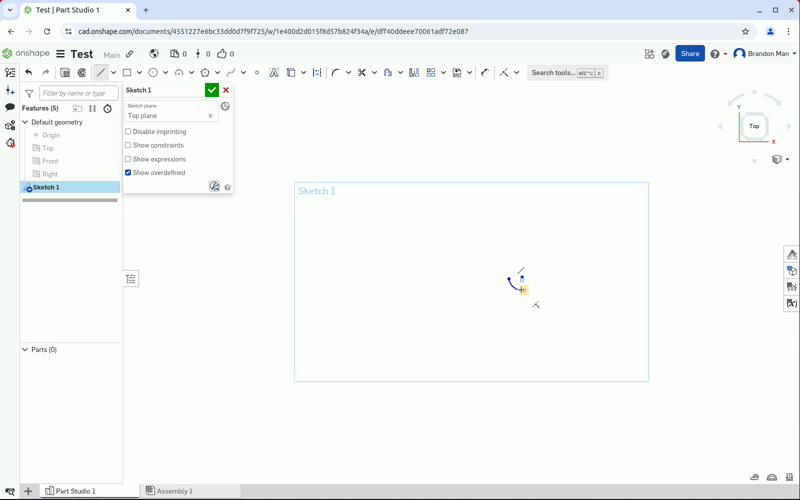
scroll(-6)
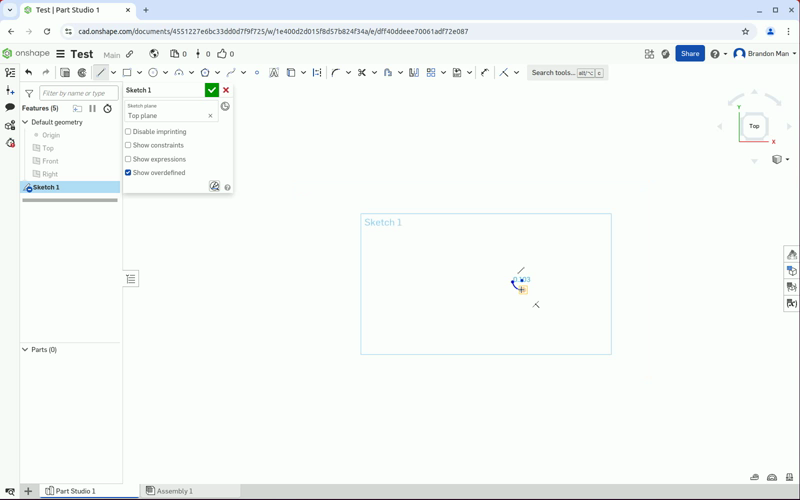
scroll(-6)
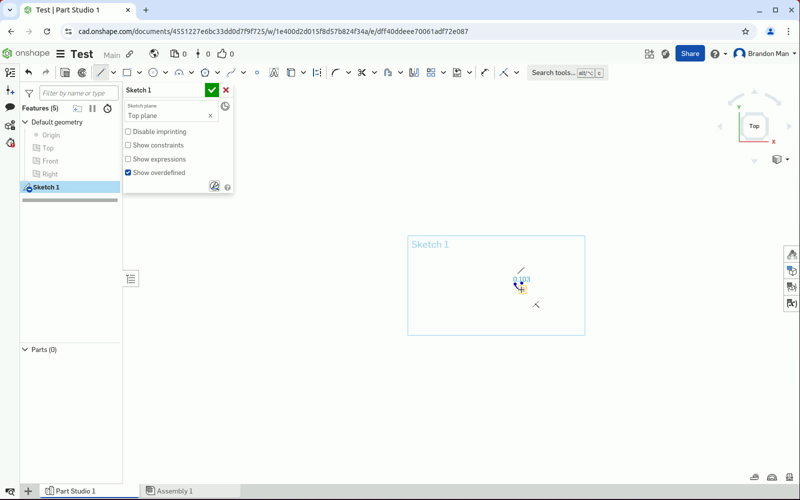
scroll(-6)
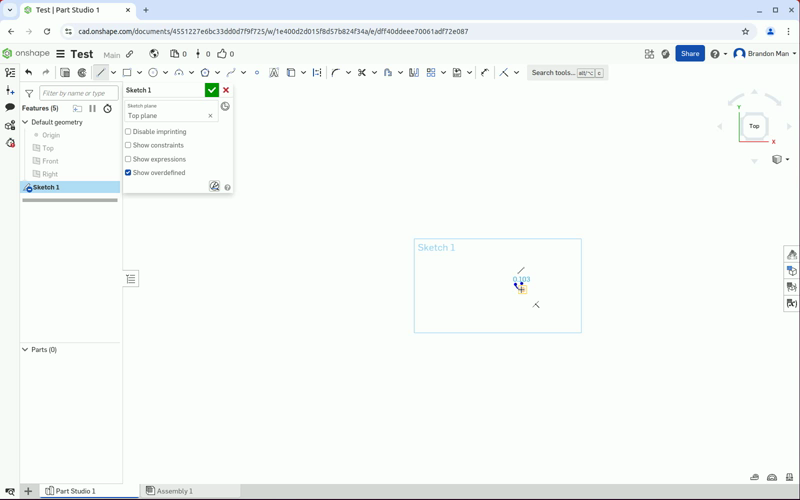
scroll(-6)
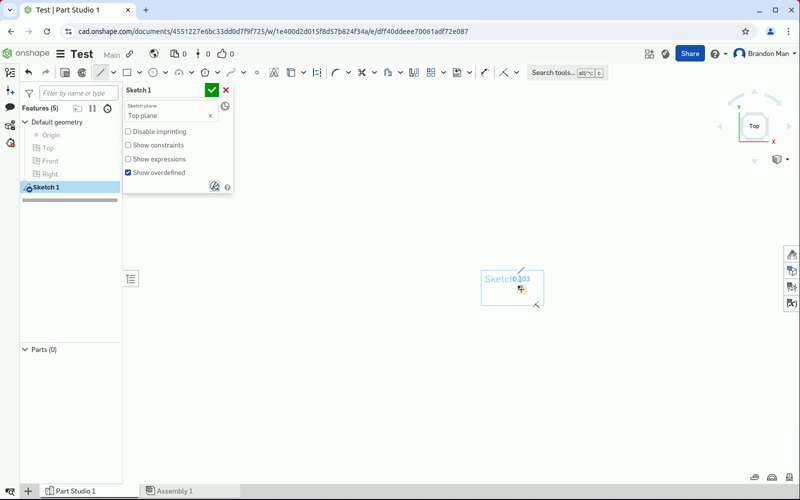
key_down(shift)
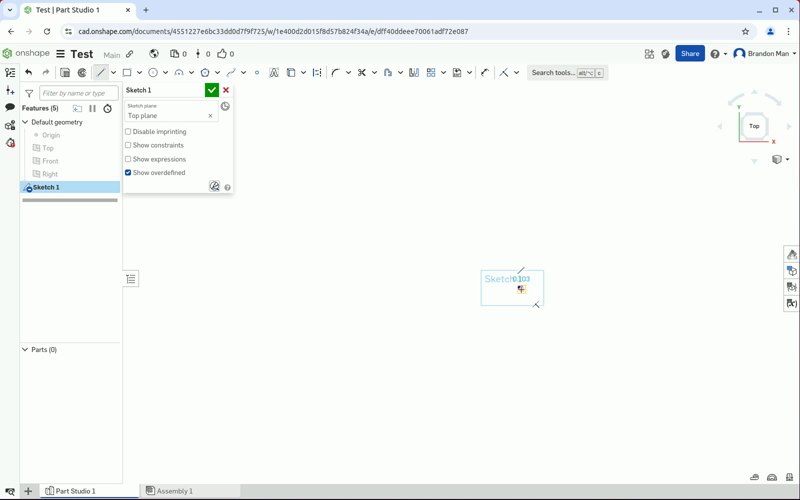
mouse_move(551, 289)
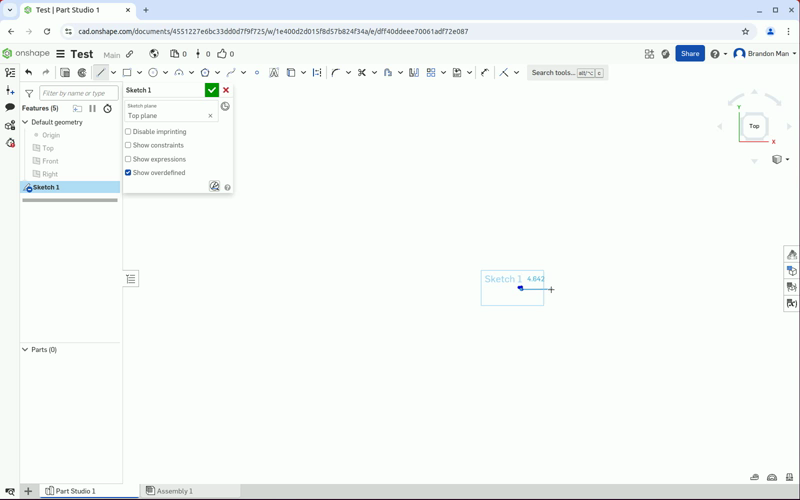
mouse_move(548, 289)
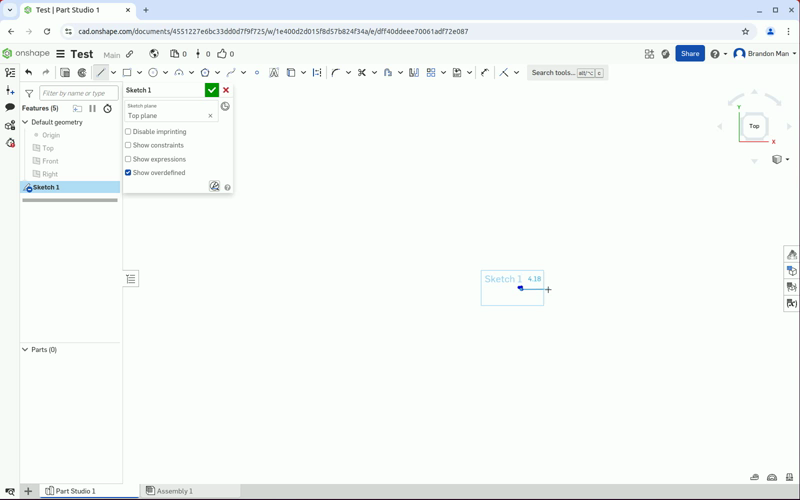
click(548, 289)
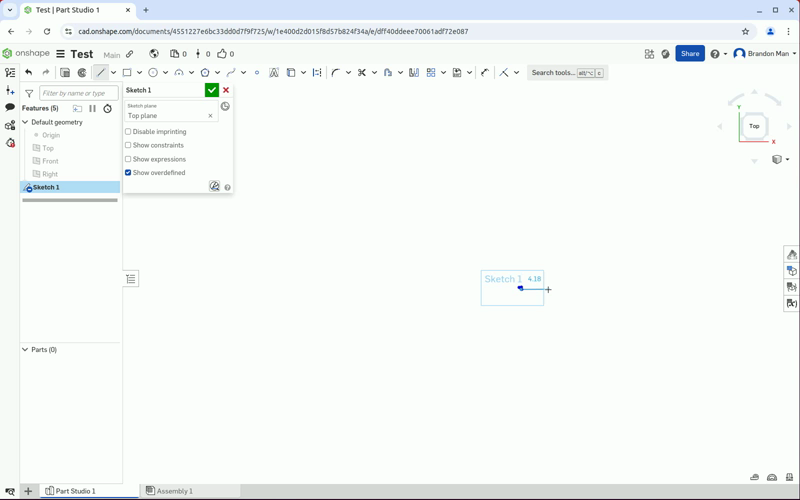
key_up(shift)
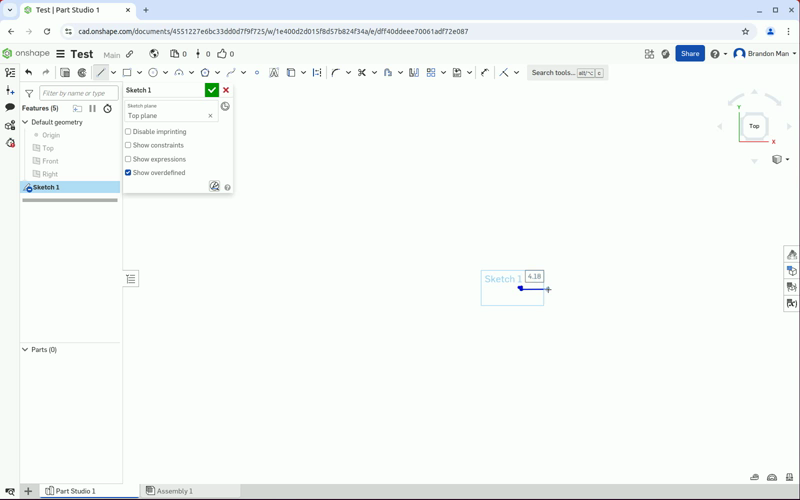
key(esc)
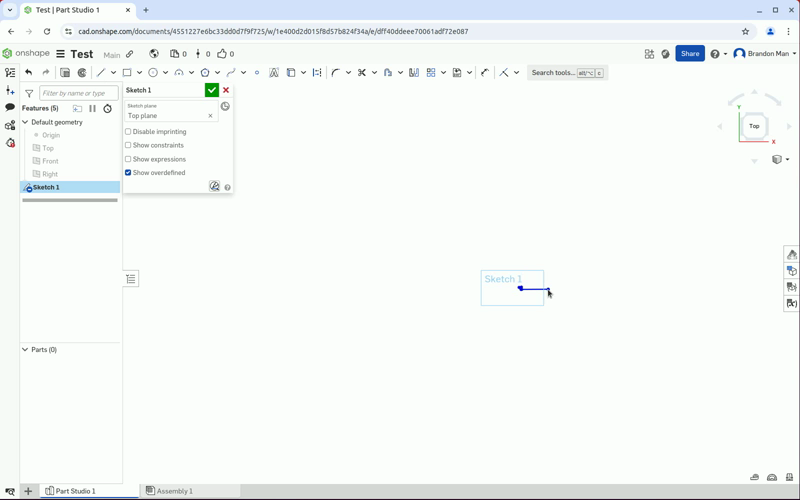
key(a)
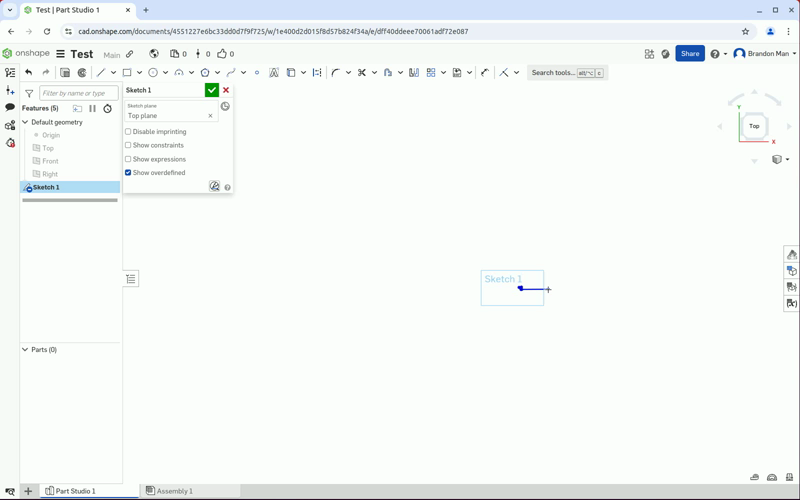
mouse_move(548, 289)
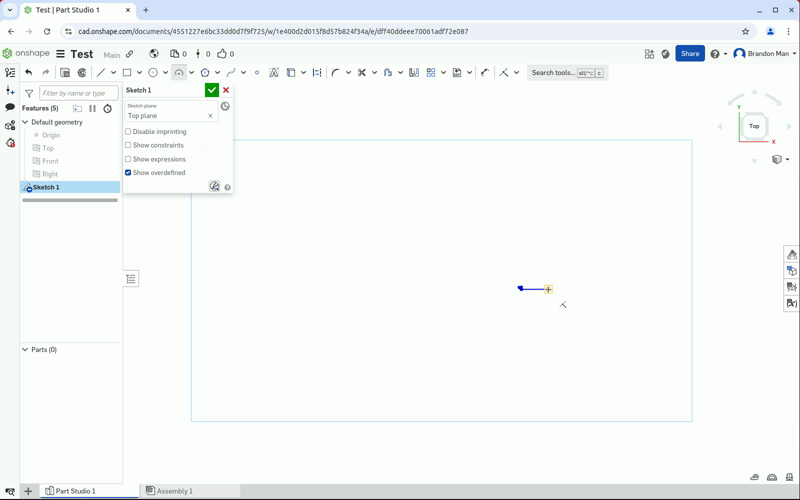
click(548, 289)
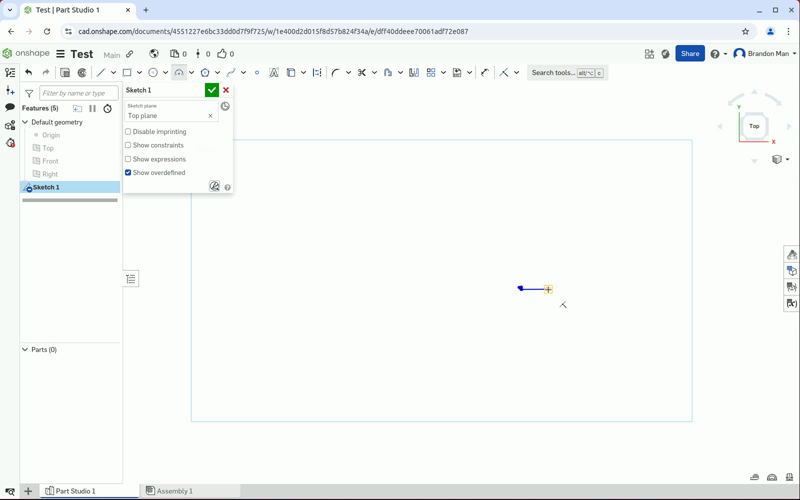
key_down(shift)
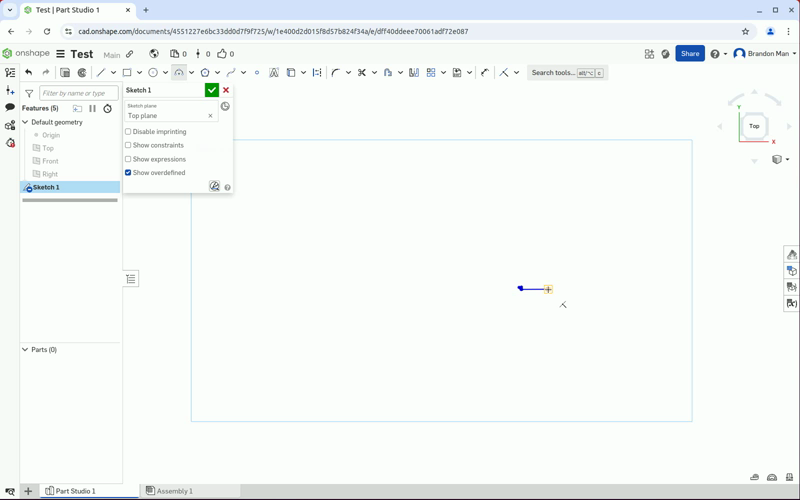
mouse_move(550, 291)
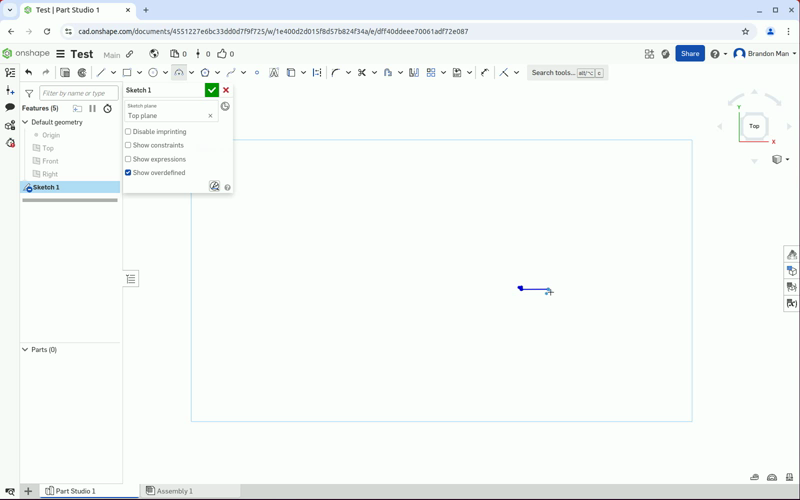
scroll(6)
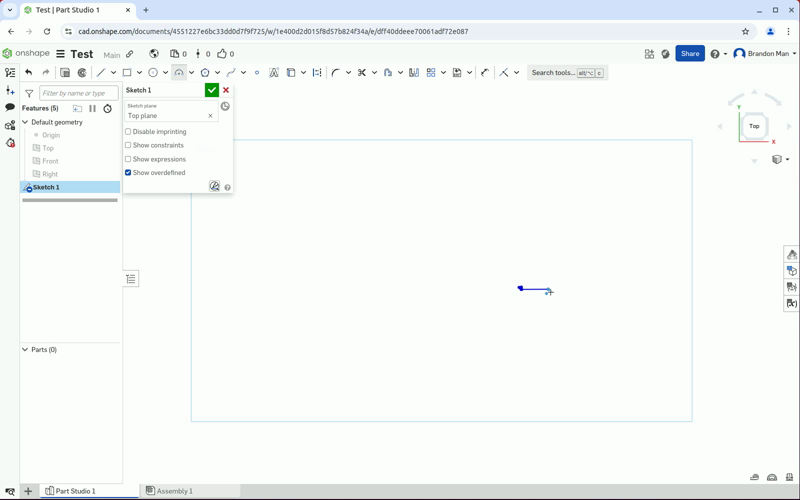
scroll(6)
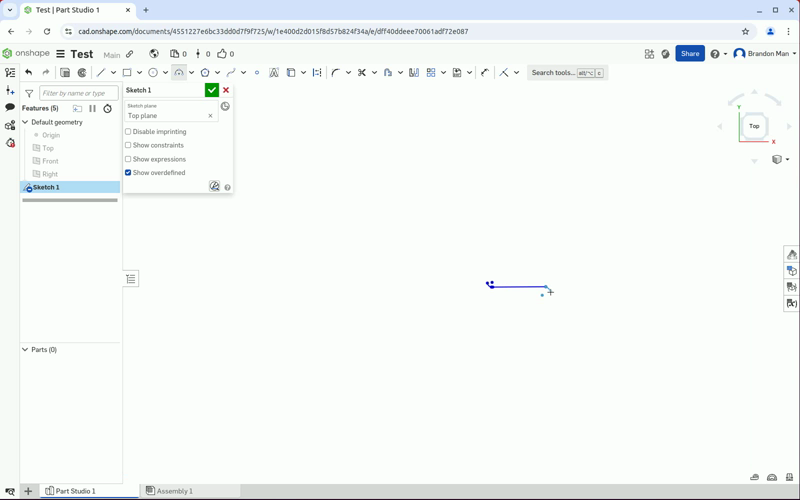
scroll(6)
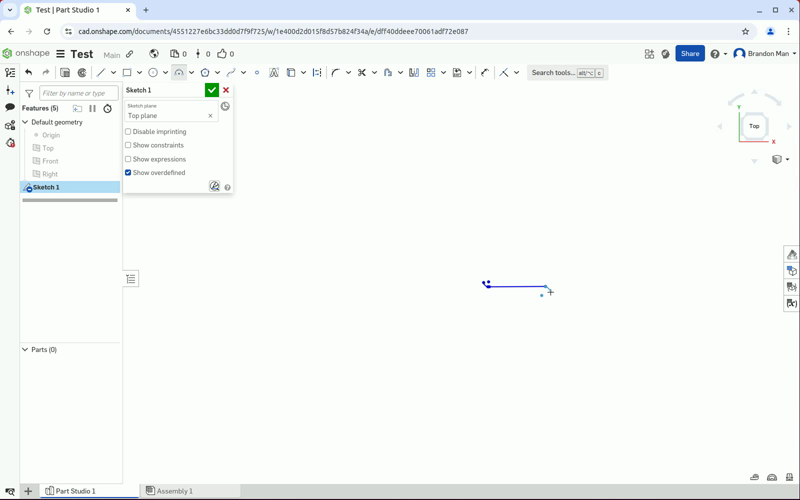
scroll(6)
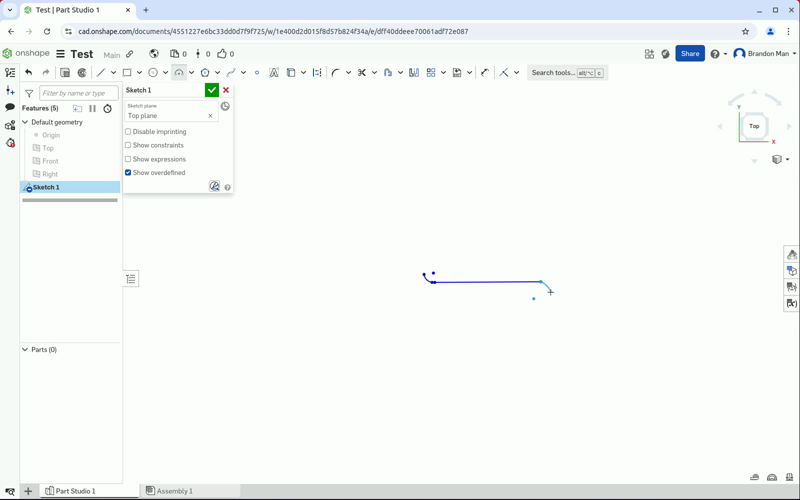
scroll(6)
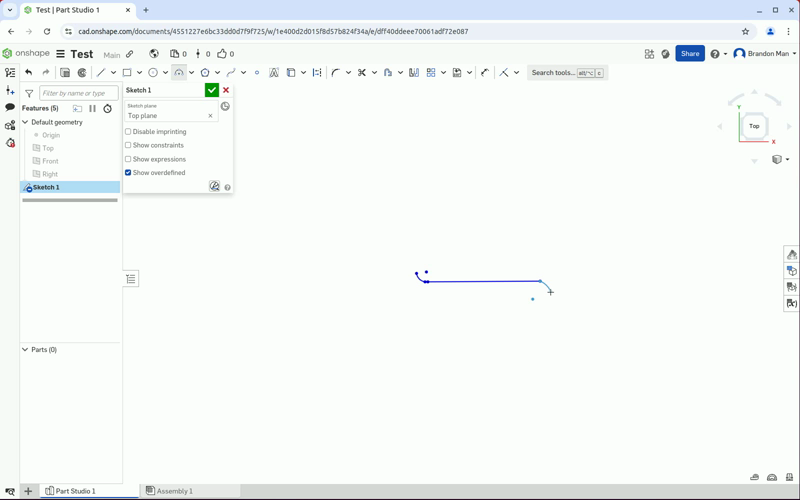
scroll(6)
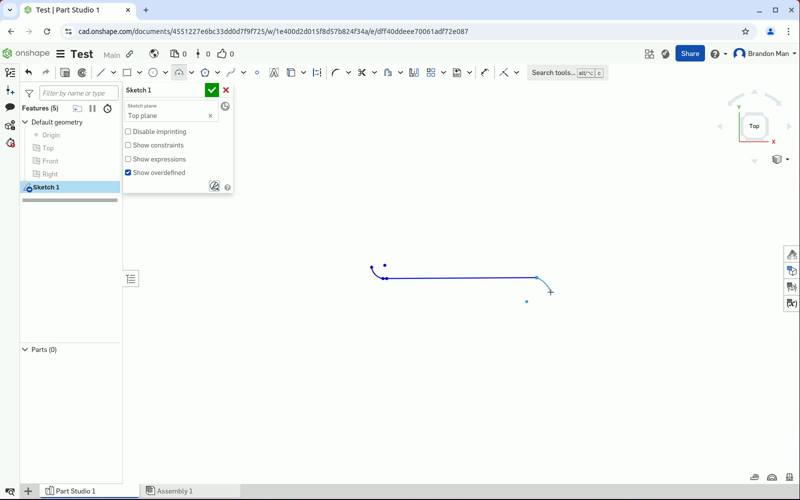
scroll(6)
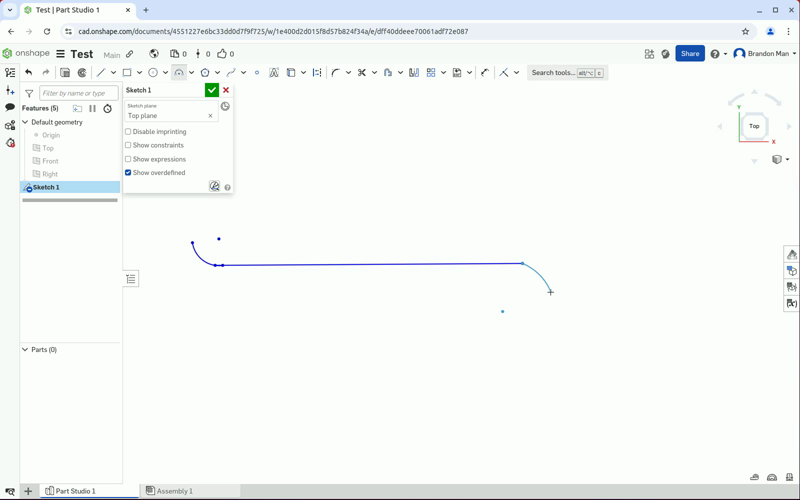
click(550, 291)
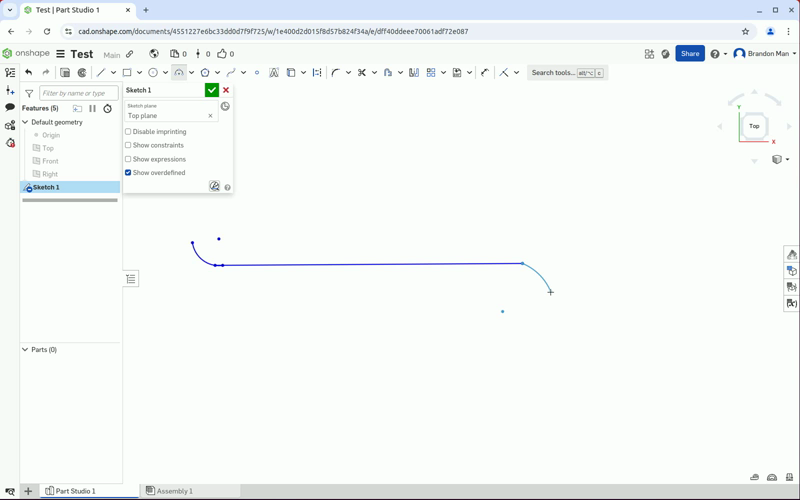
scroll(-6)
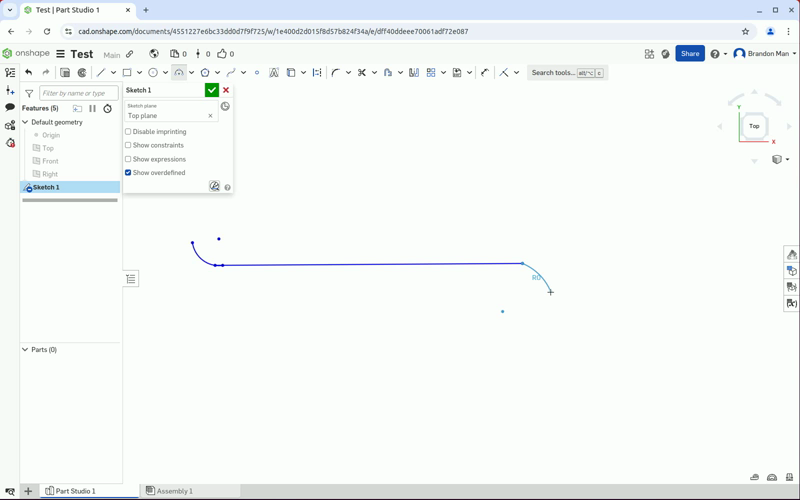
scroll(-6)
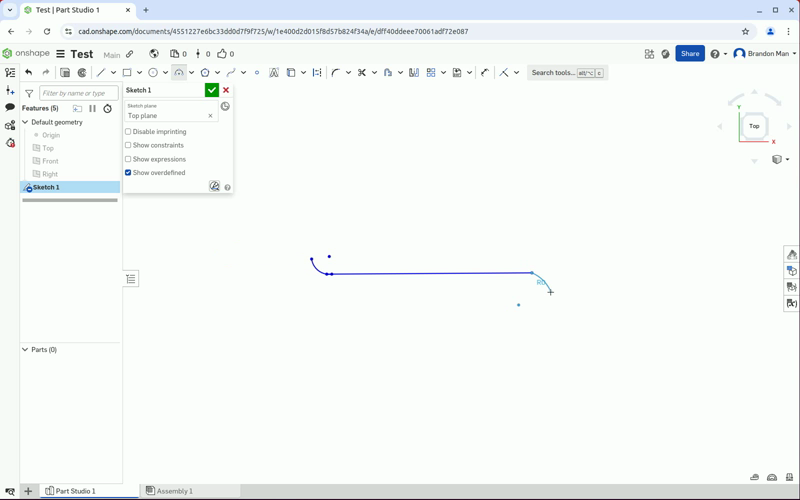
scroll(-6)
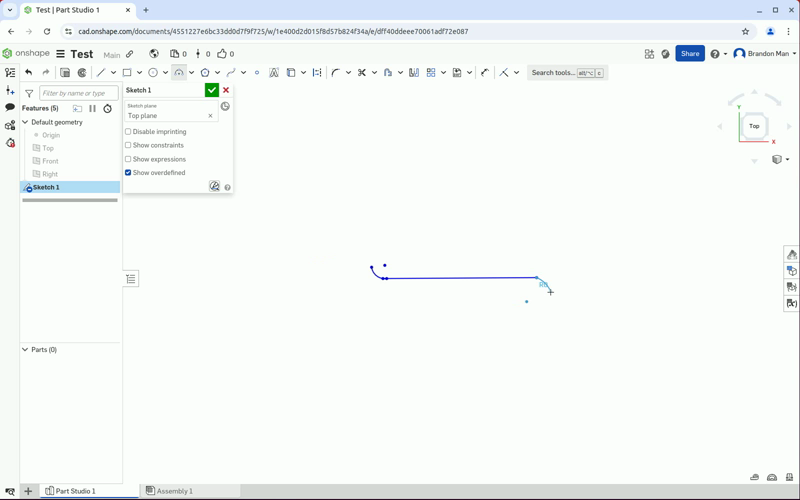
scroll(-6)
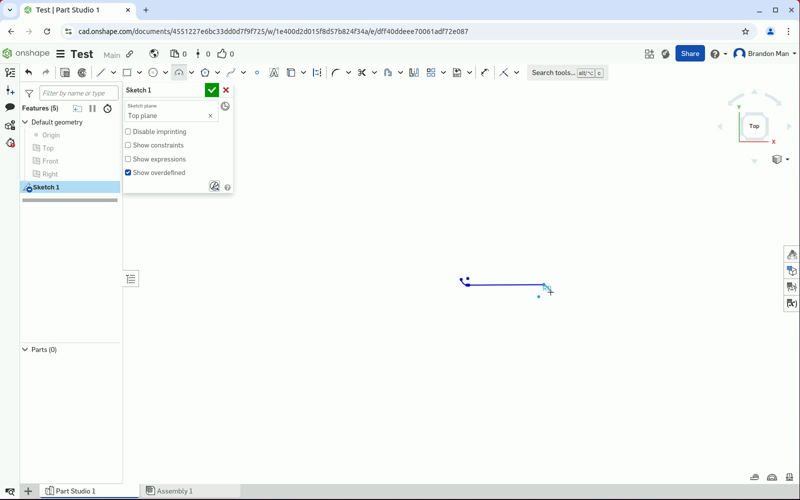
scroll(-6)
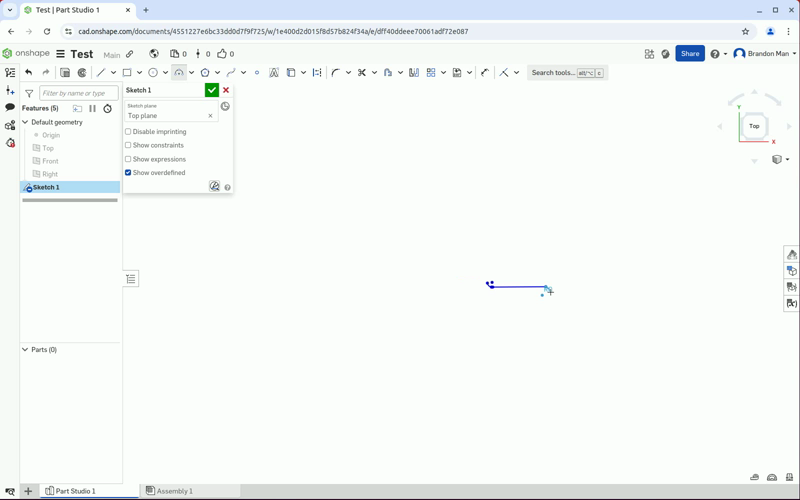
scroll(-6)
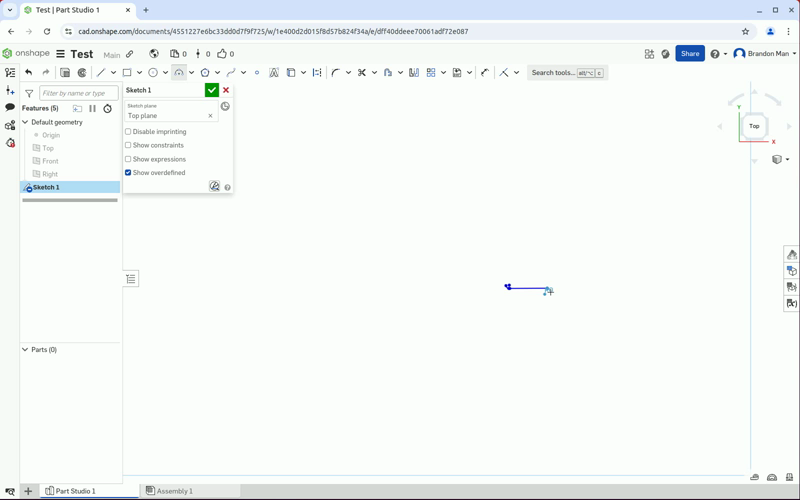
scroll(-6)
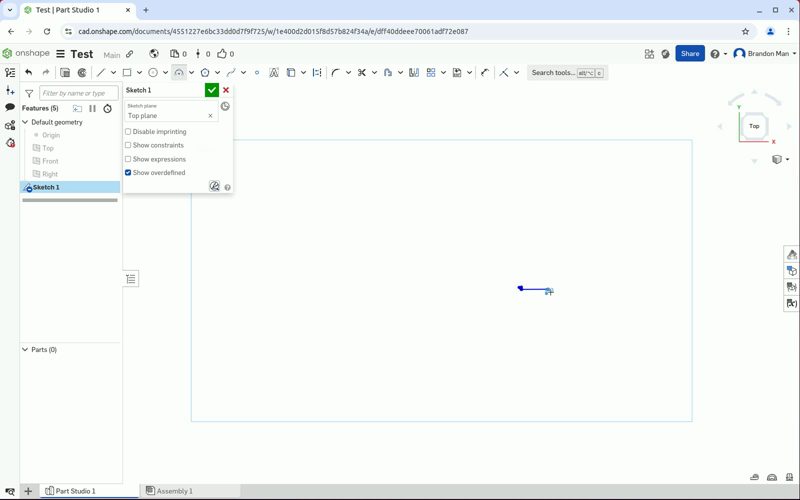
mouse_move(549, 289)
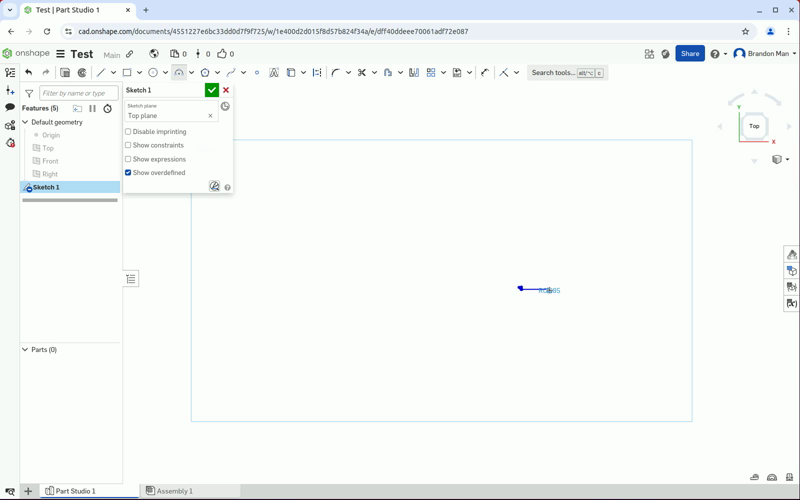
scroll(6)
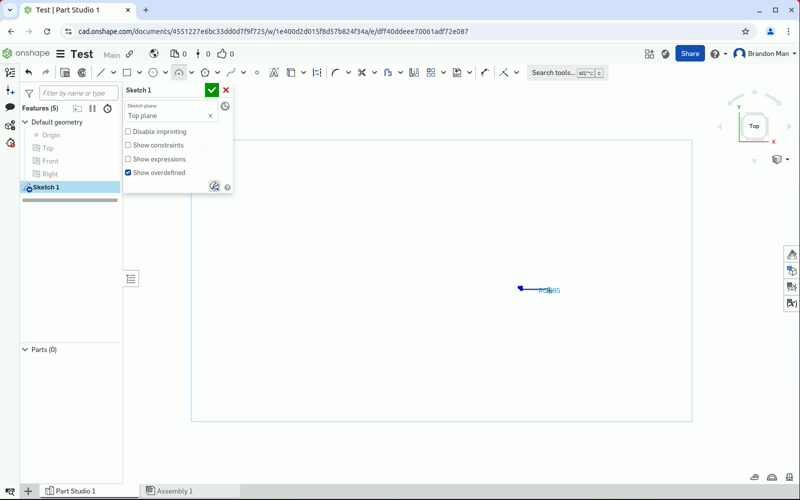
scroll(6)
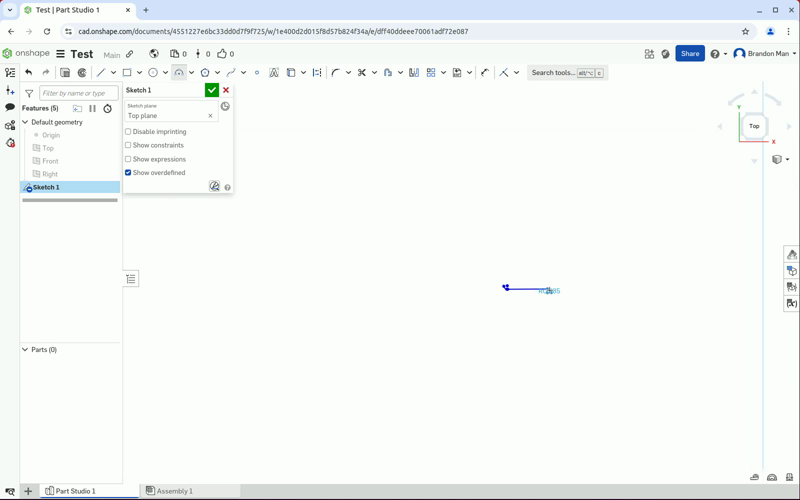
scroll(6)
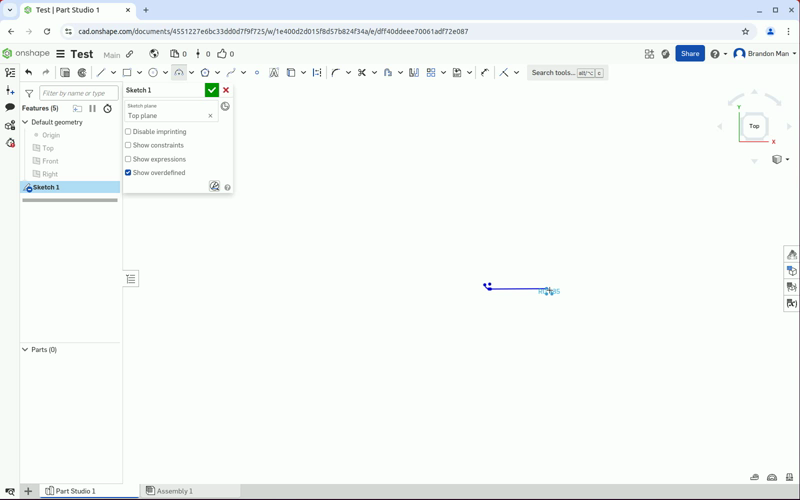
scroll(6)
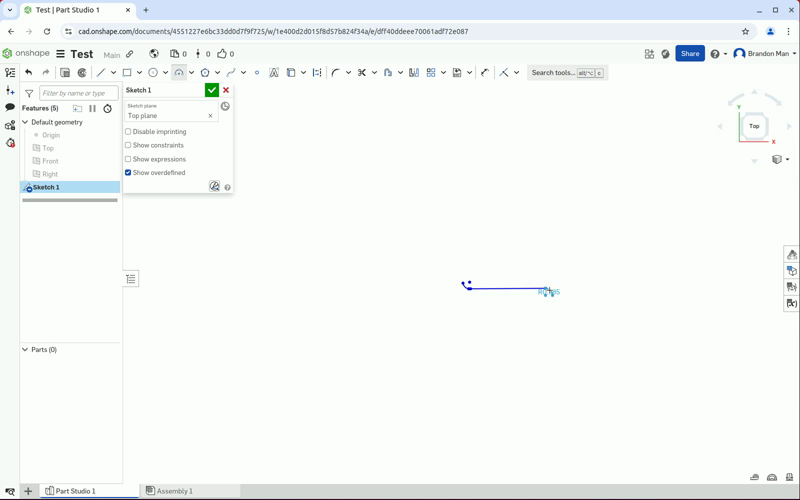
scroll(6)
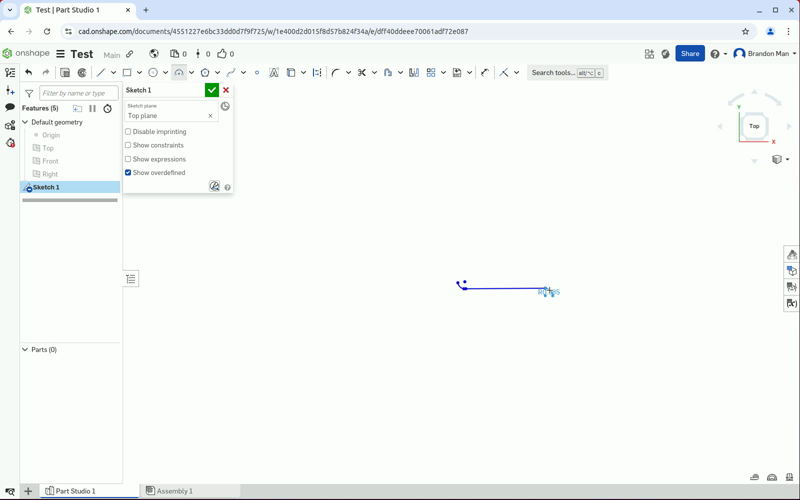
scroll(6)
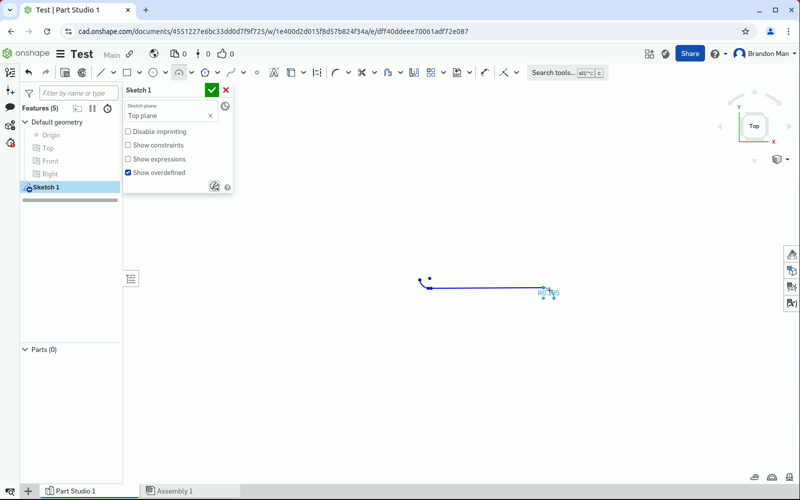
scroll(6)
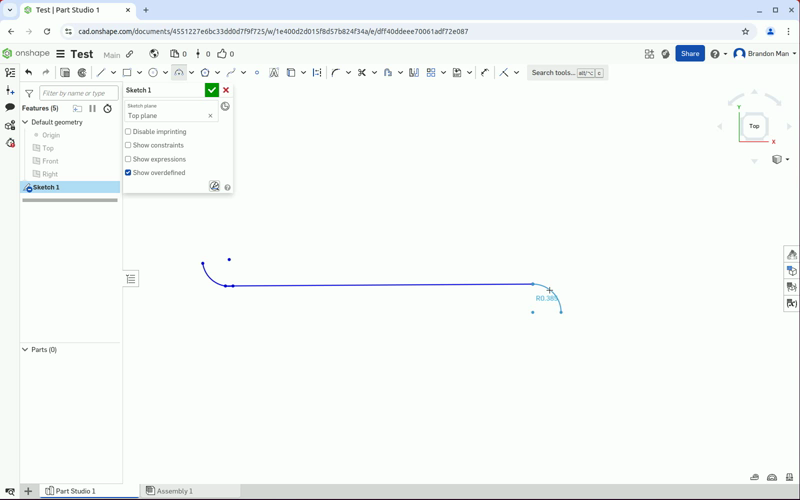
click(549, 289)
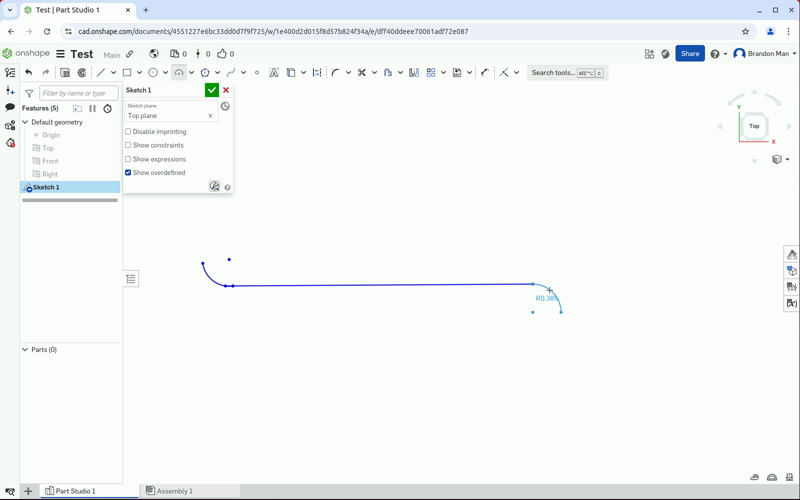
scroll(-6)
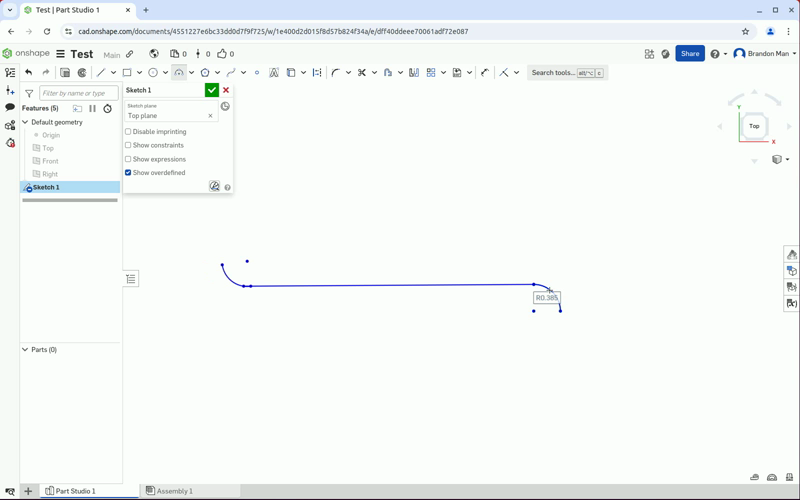
scroll(-6)
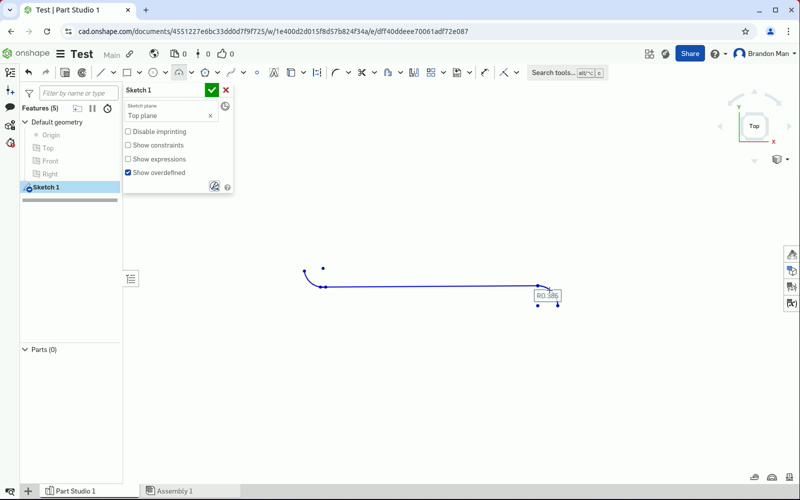
scroll(-6)
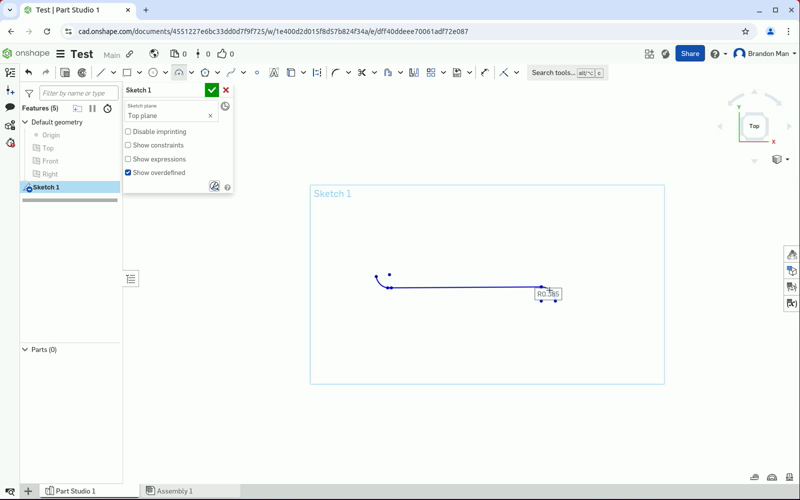
scroll(-6)
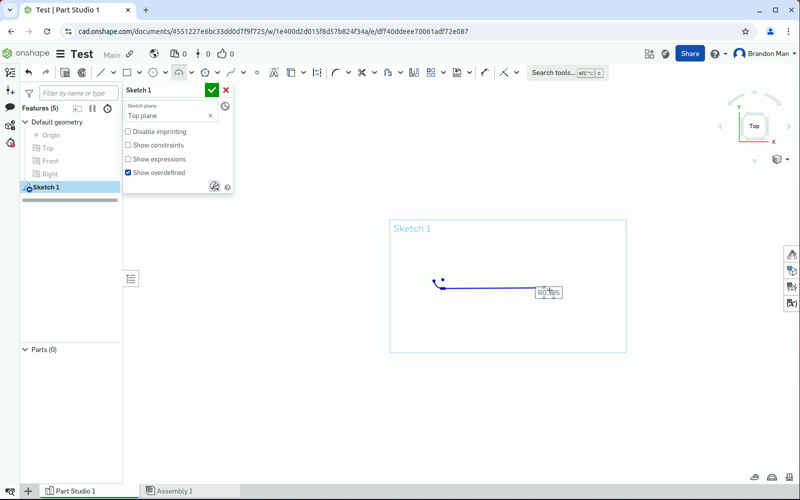
scroll(-6)
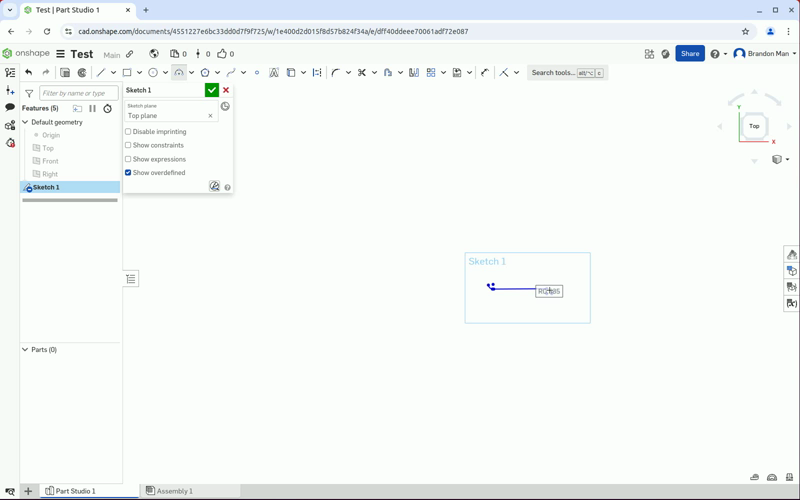
scroll(-6)
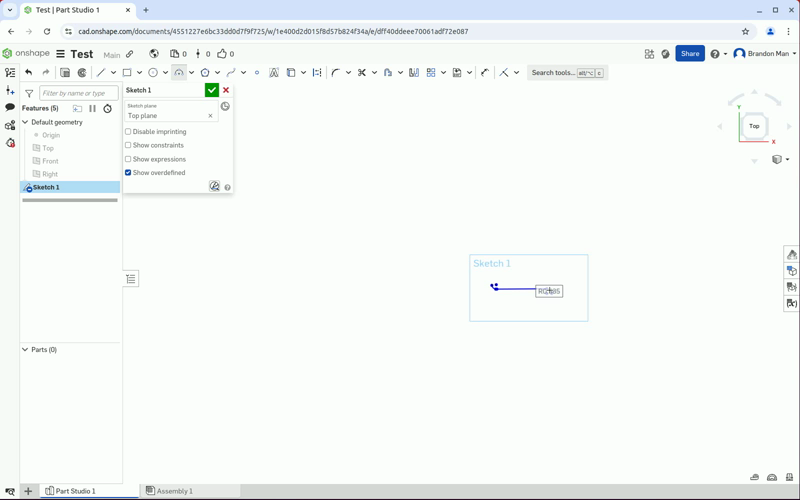
scroll(-6)
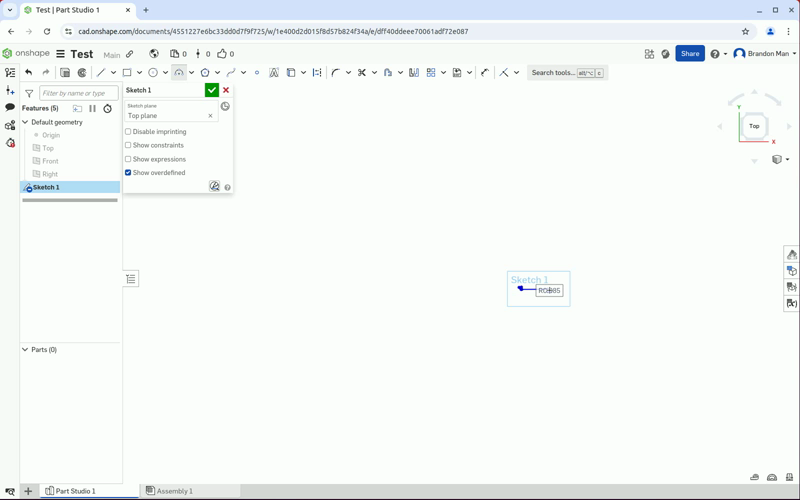
key_up(shift)
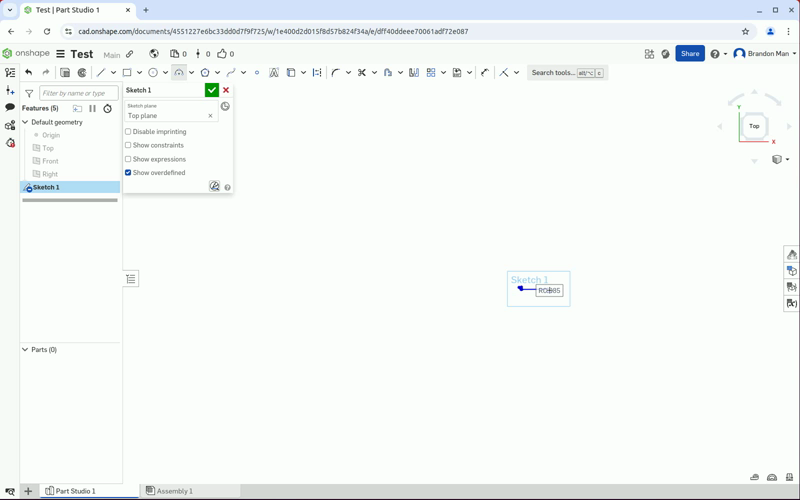
key(esc)
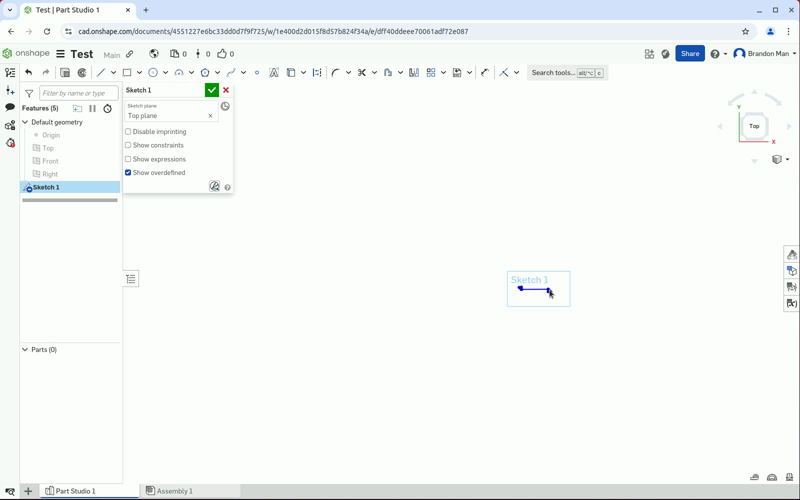
key(l)
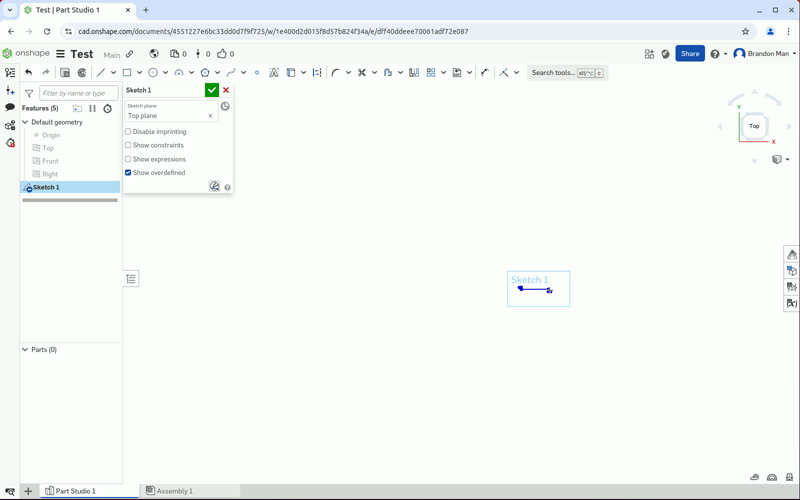
mouse_move(550, 291)
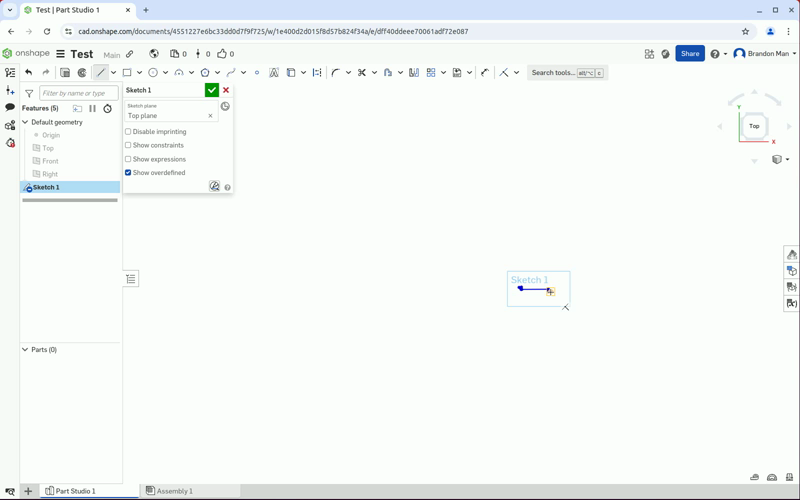
scroll(6)
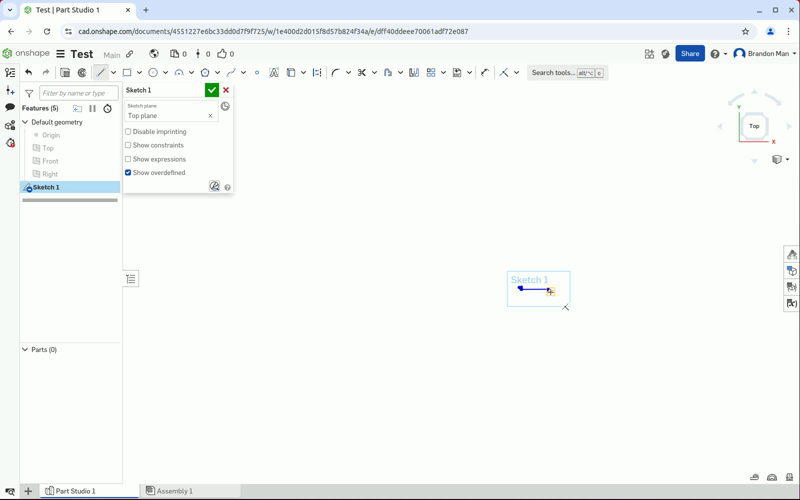
scroll(6)
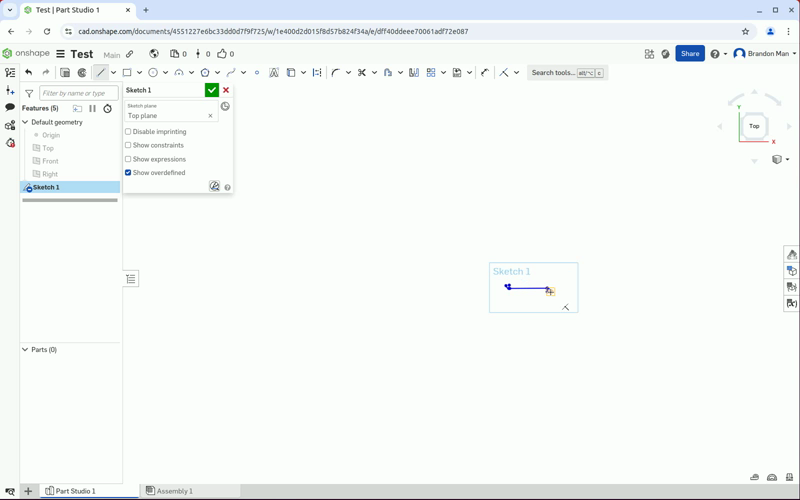
scroll(6)
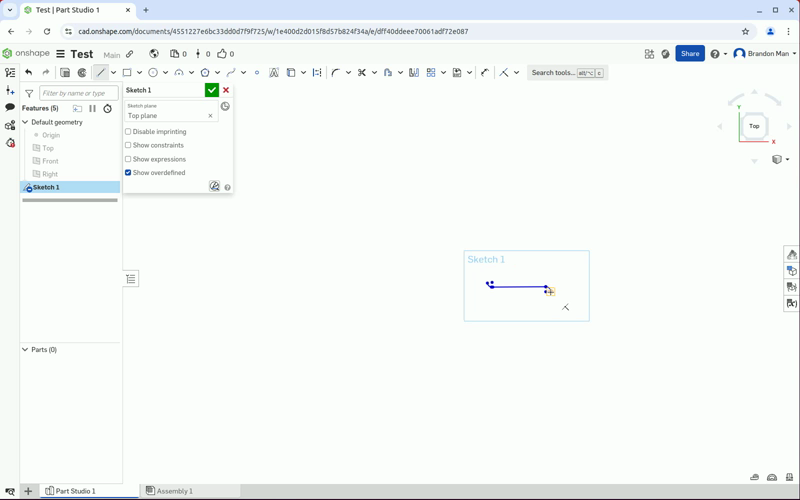
scroll(6)
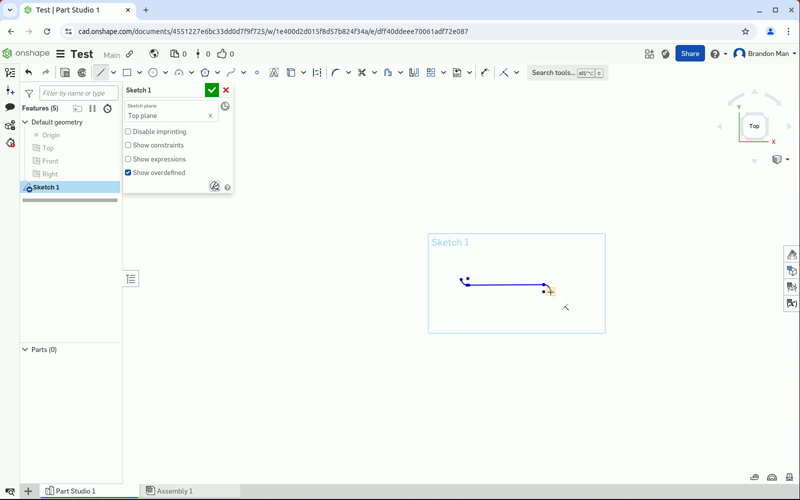
scroll(6)
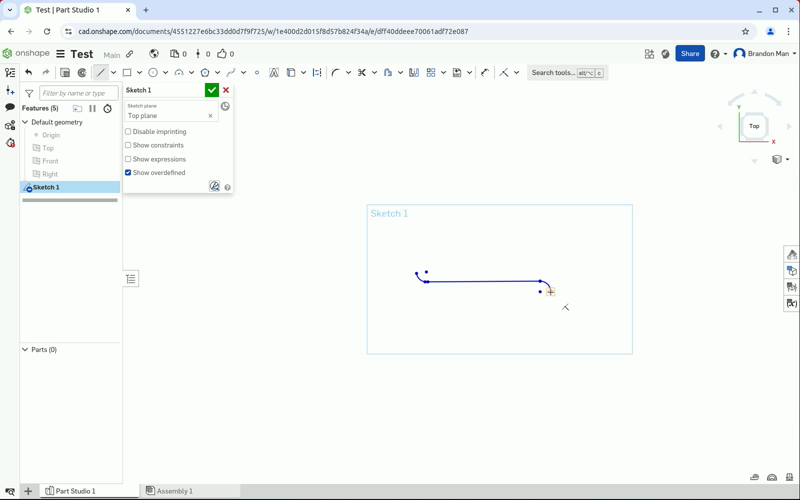
scroll(6)
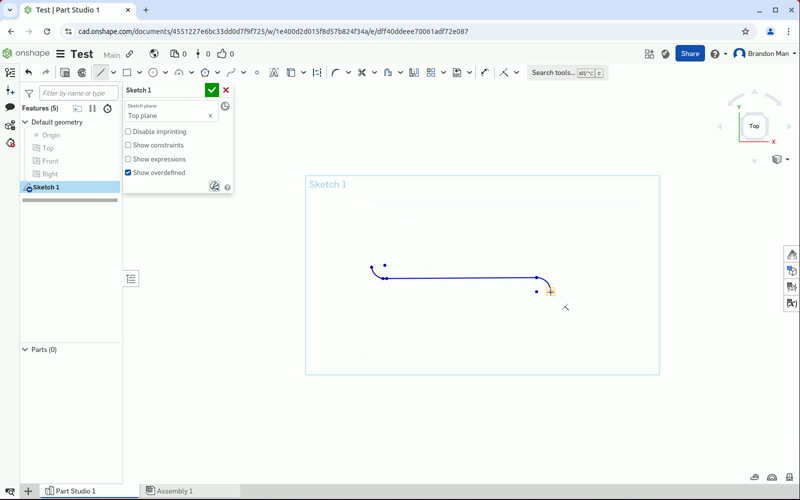
scroll(6)
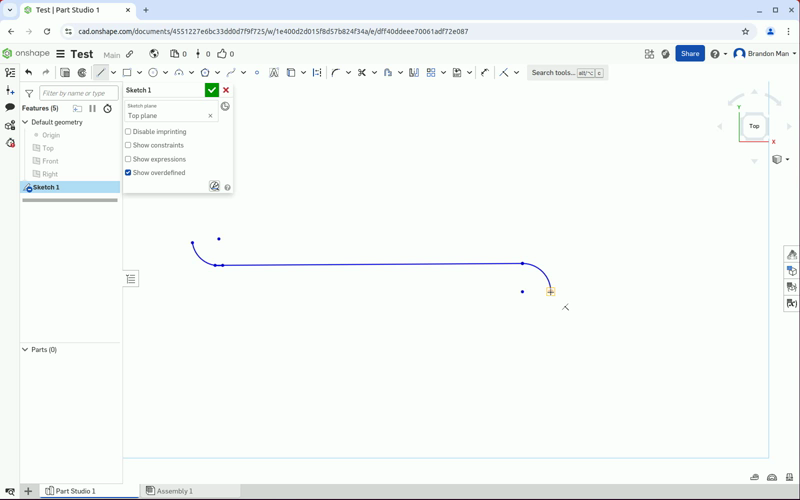
click(550, 291)
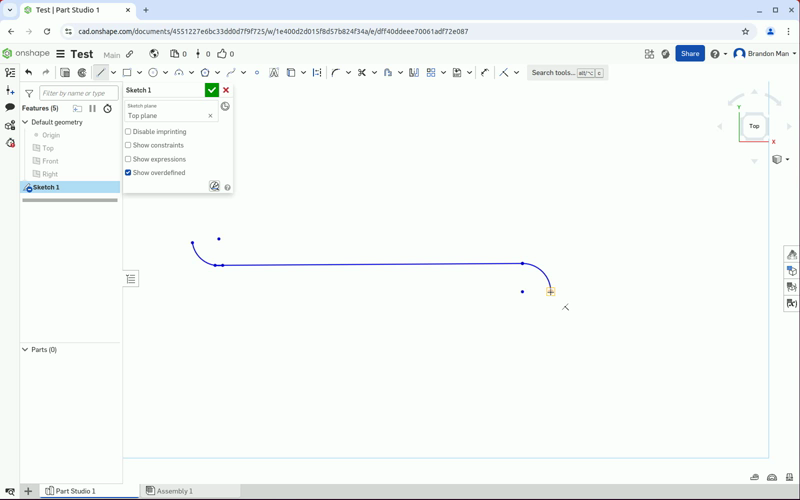
scroll(-6)
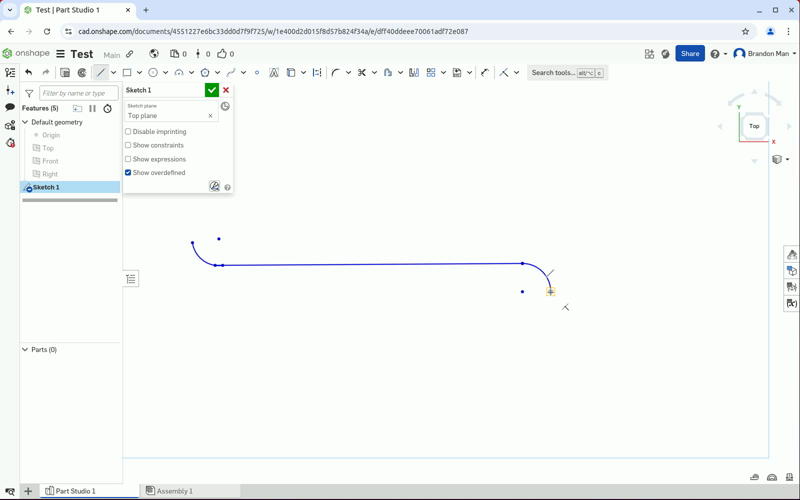
scroll(-6)
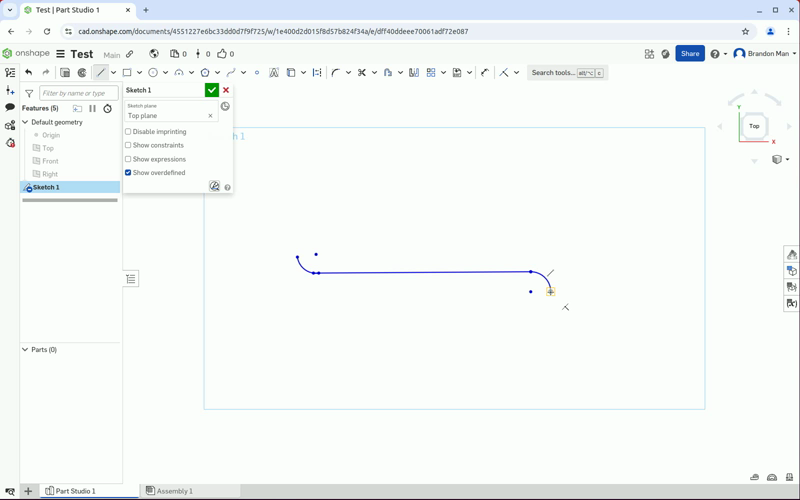
scroll(-6)
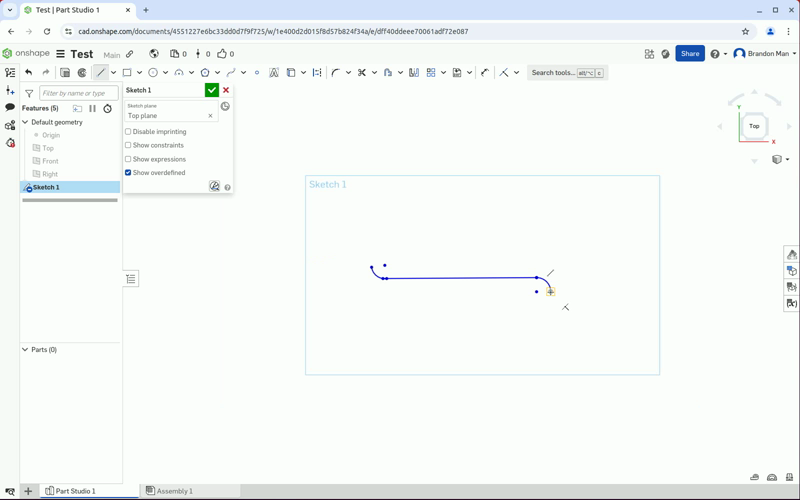
scroll(-6)
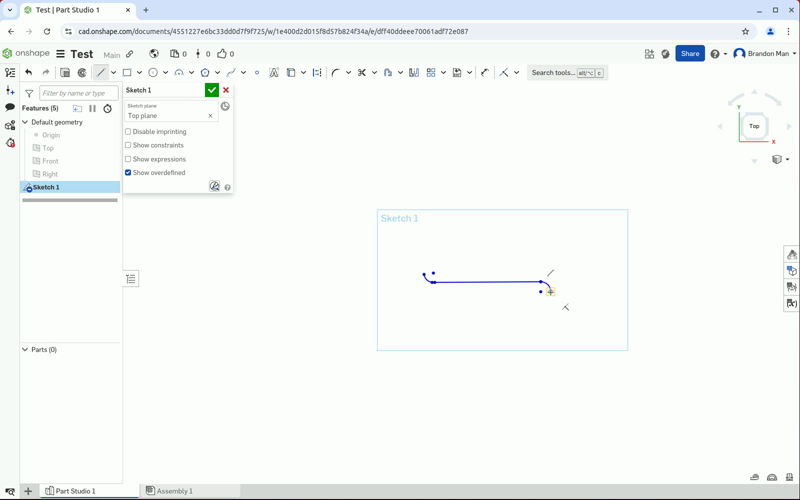
scroll(-6)
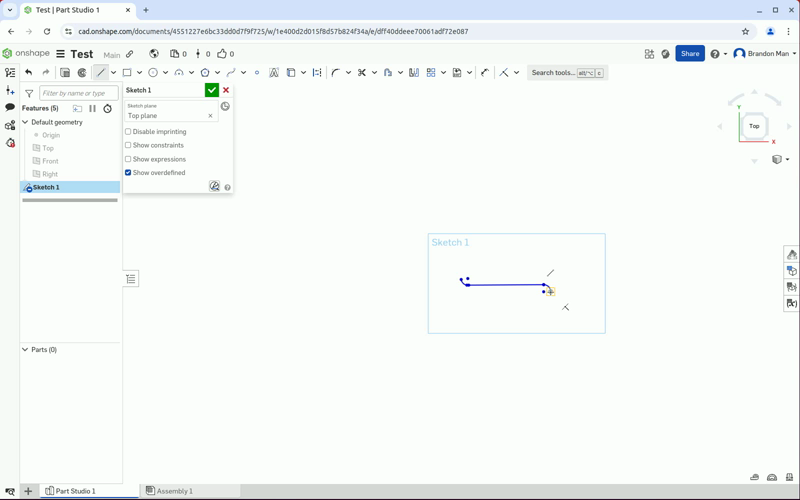
scroll(-6)
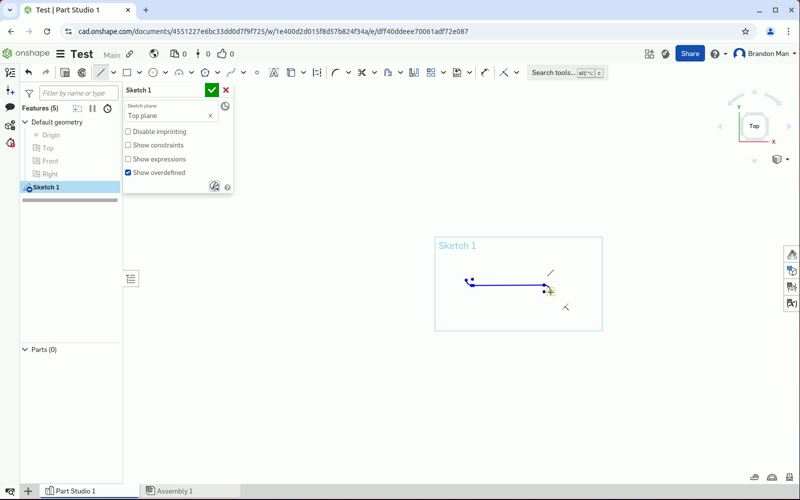
scroll(-6)
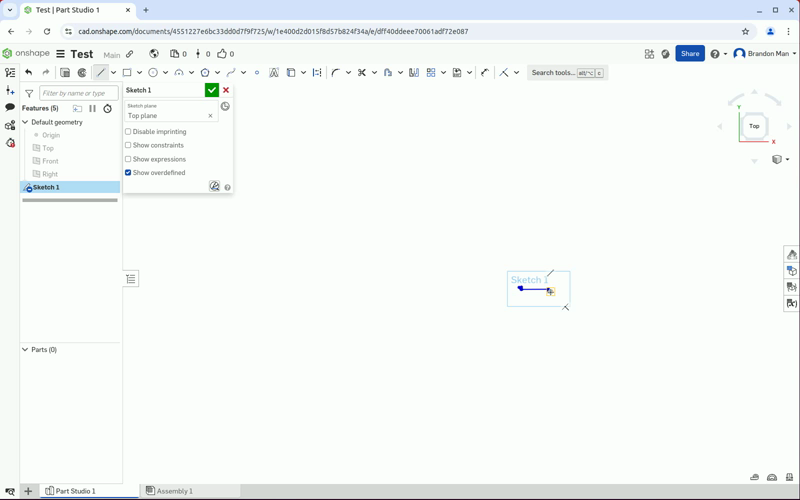
key_down(shift)
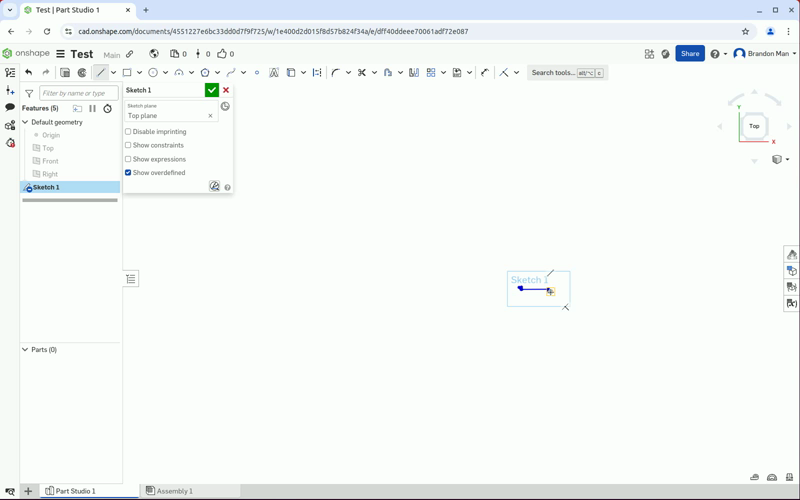
mouse_move(580, 291)
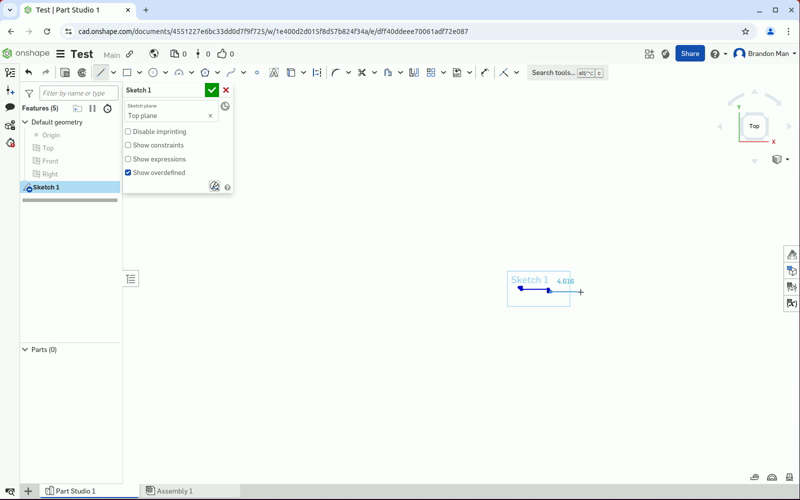
mouse_move(550, 304)
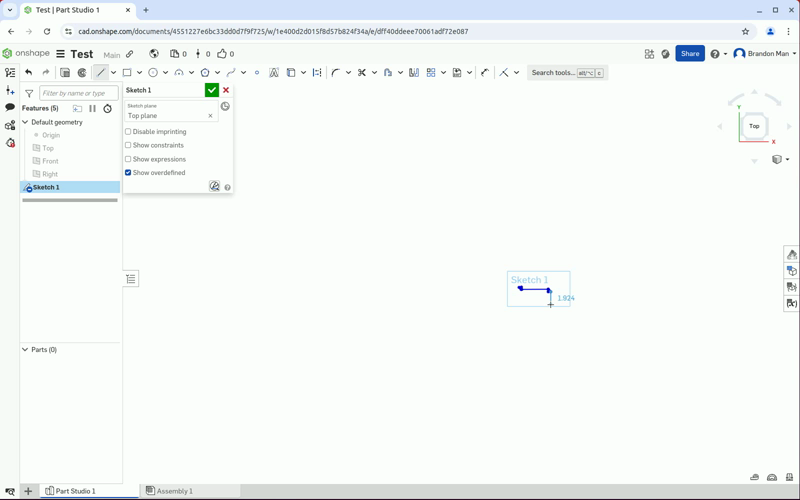
click(550, 304)
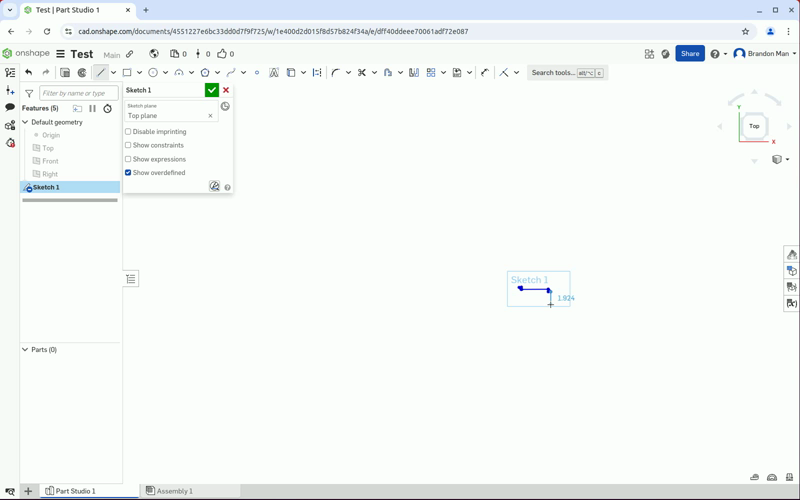
key_up(shift)
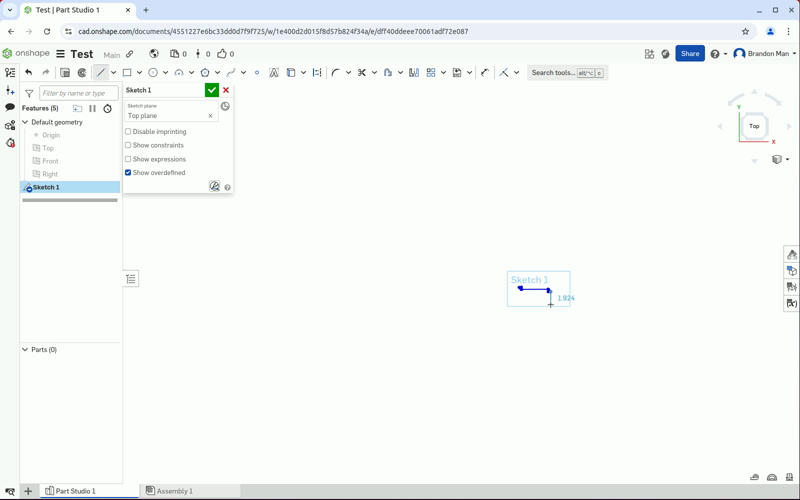
key(esc)
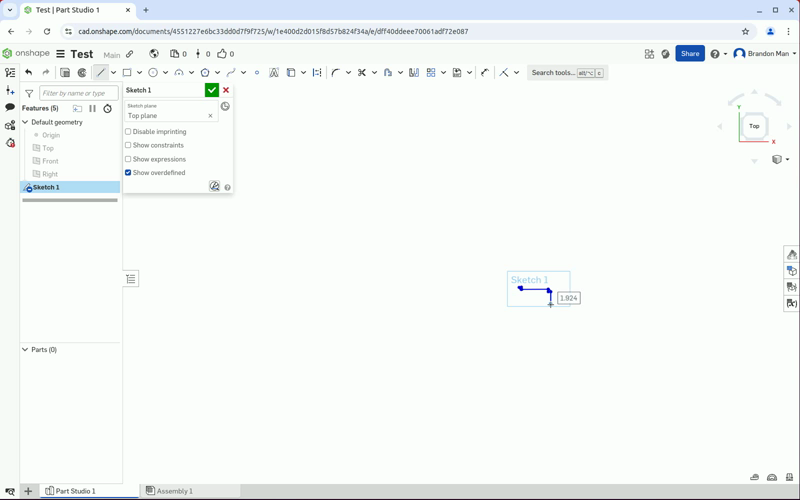
key(a)
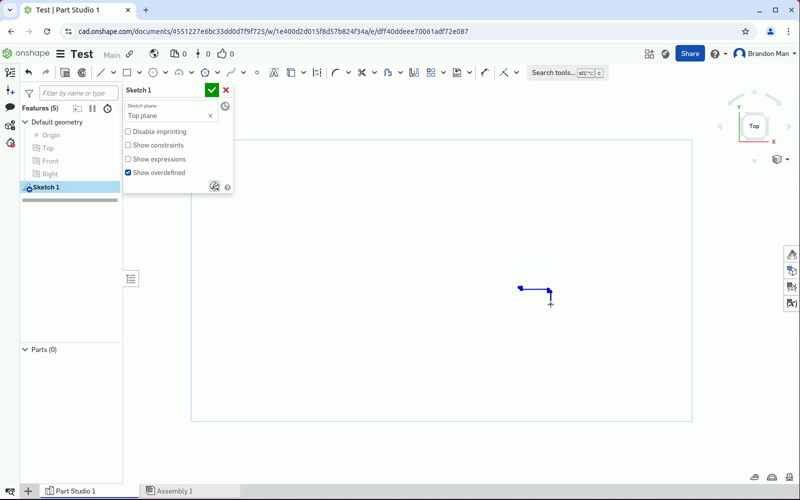
mouse_move(550, 304)
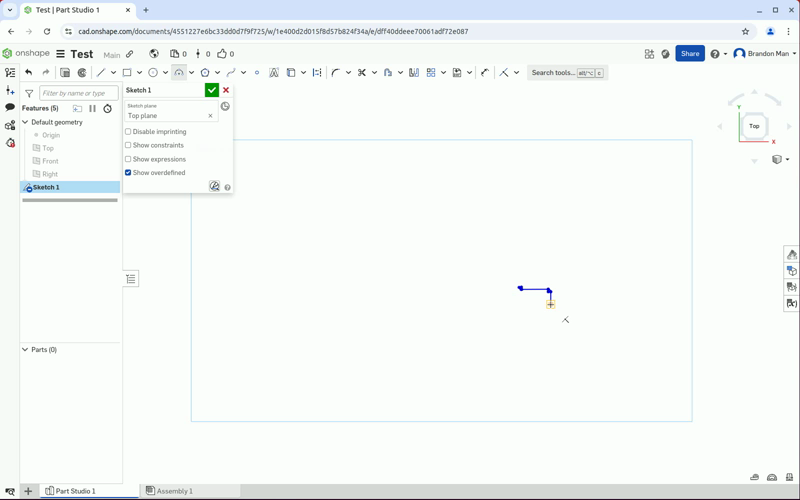
click(550, 304)
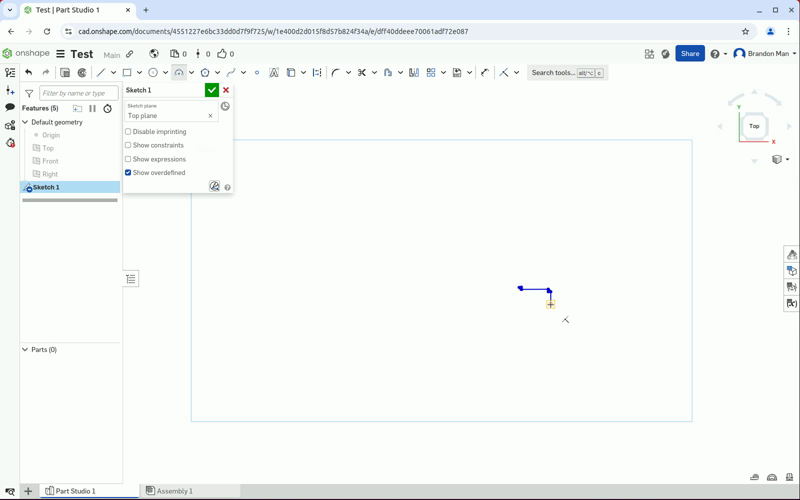
key_down(shift)
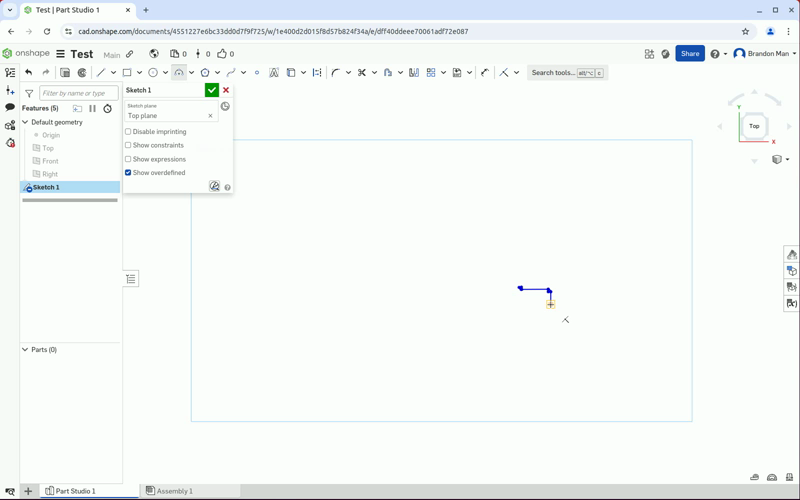
mouse_move(552, 306)
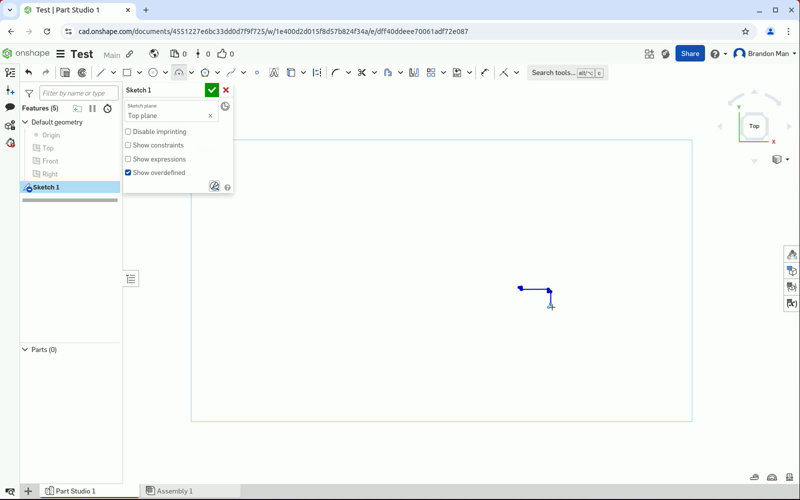
scroll(6)
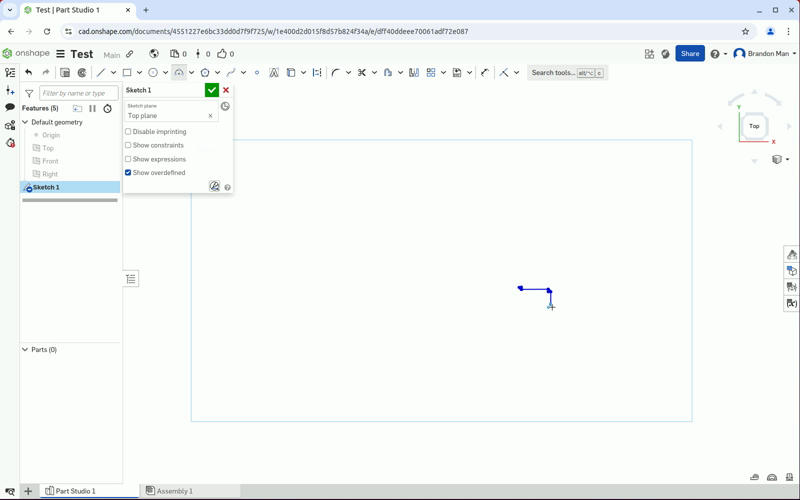
scroll(6)
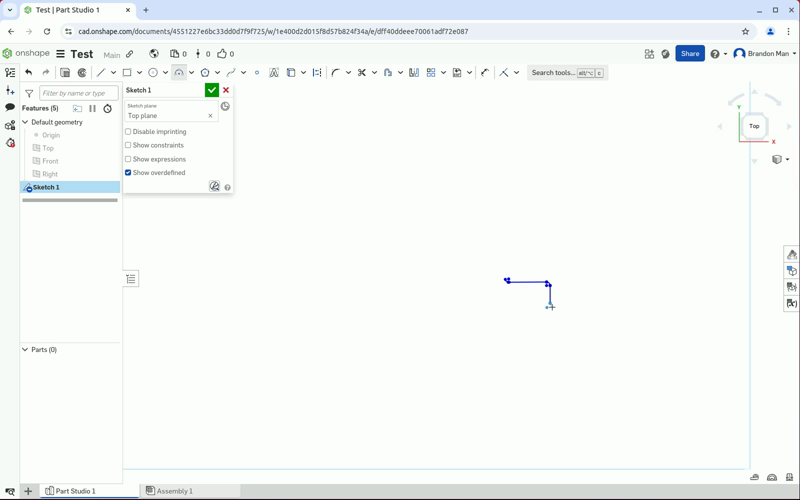
scroll(6)
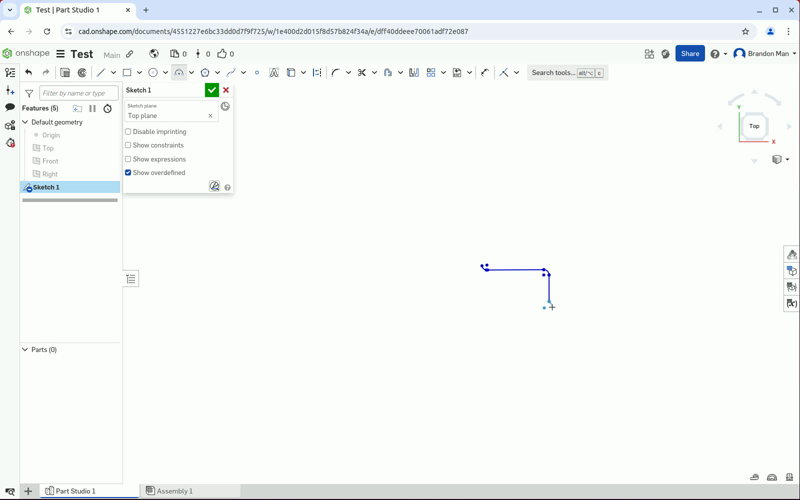
scroll(6)
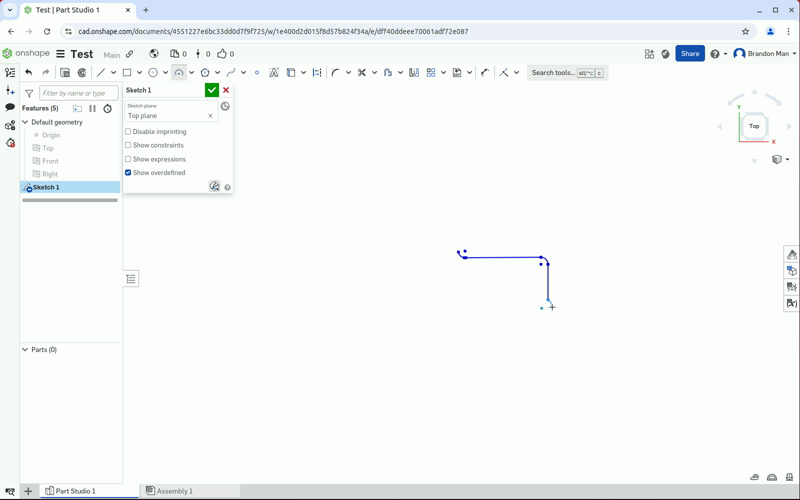
scroll(6)
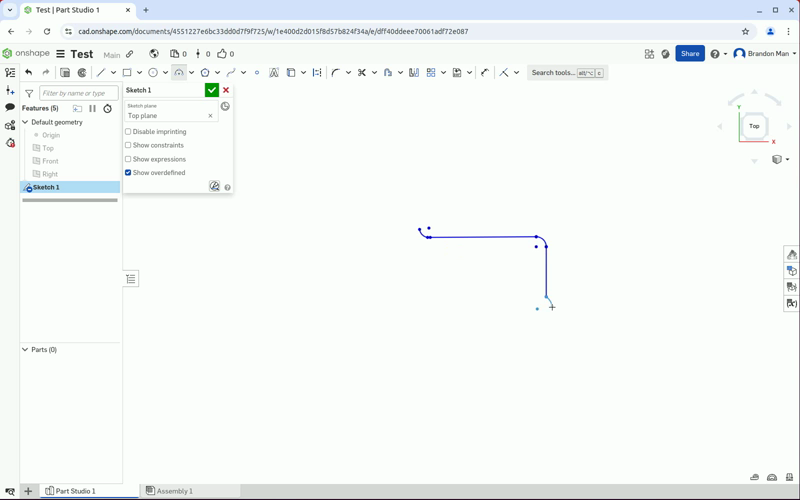
scroll(6)
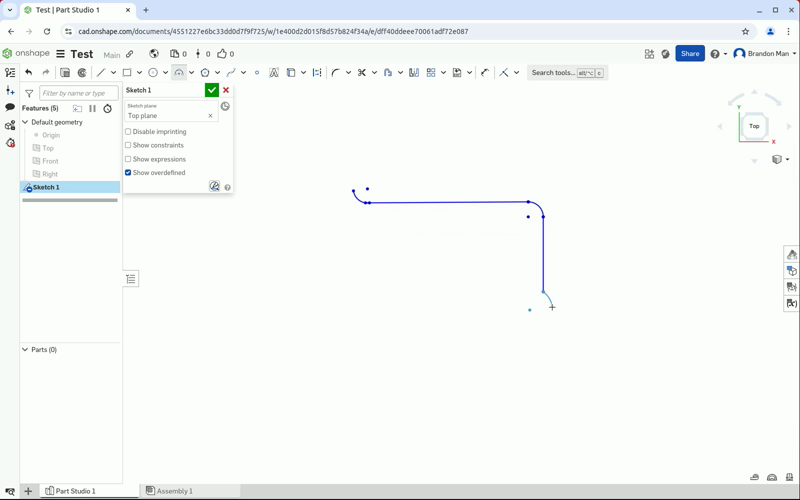
scroll(6)
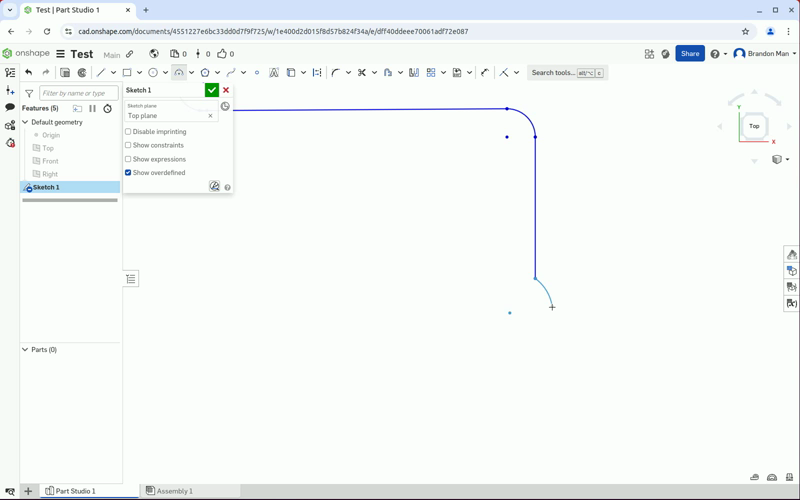
click(552, 306)
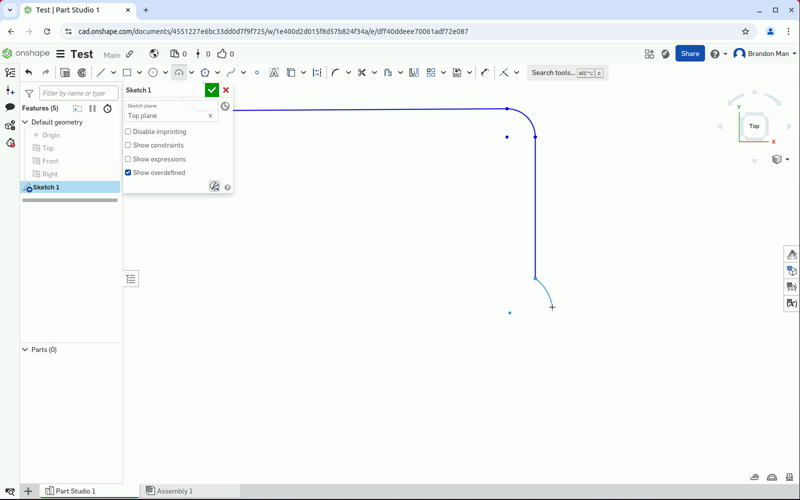
scroll(-6)
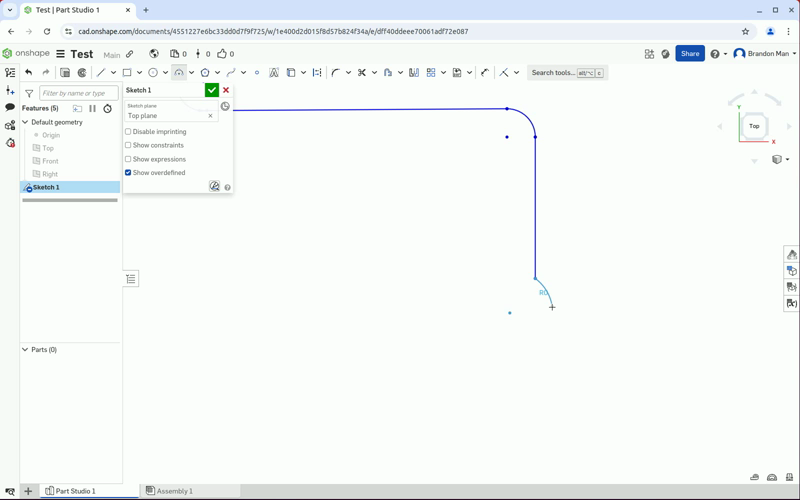
scroll(-6)
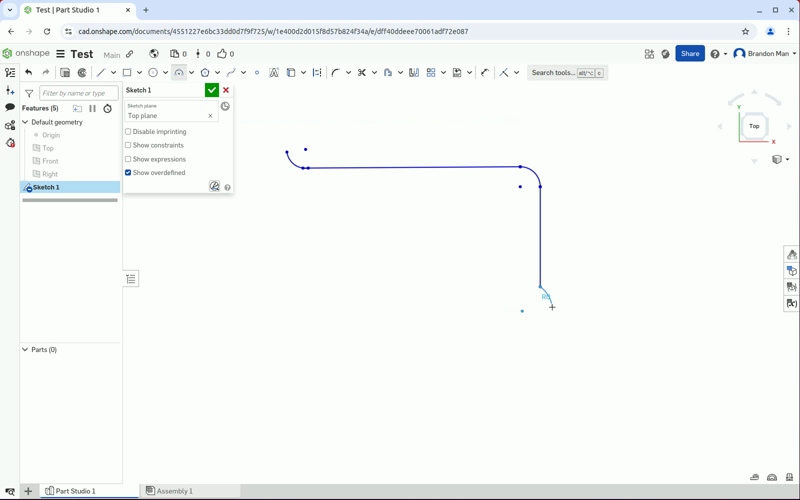
scroll(-6)
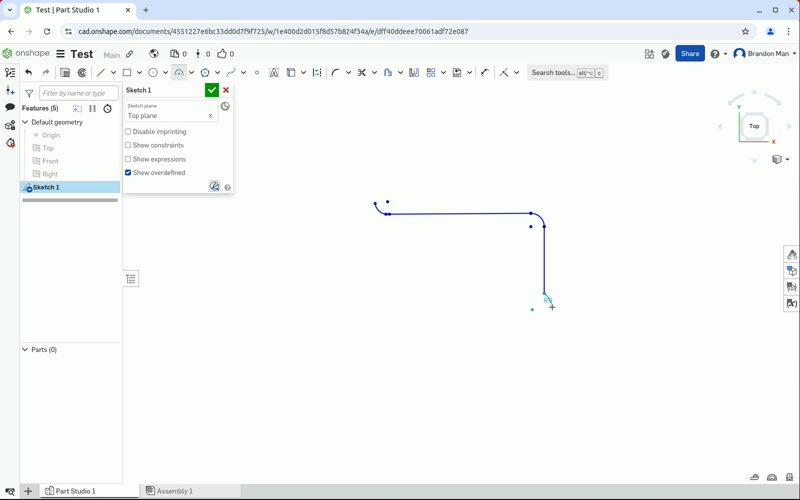
scroll(-6)
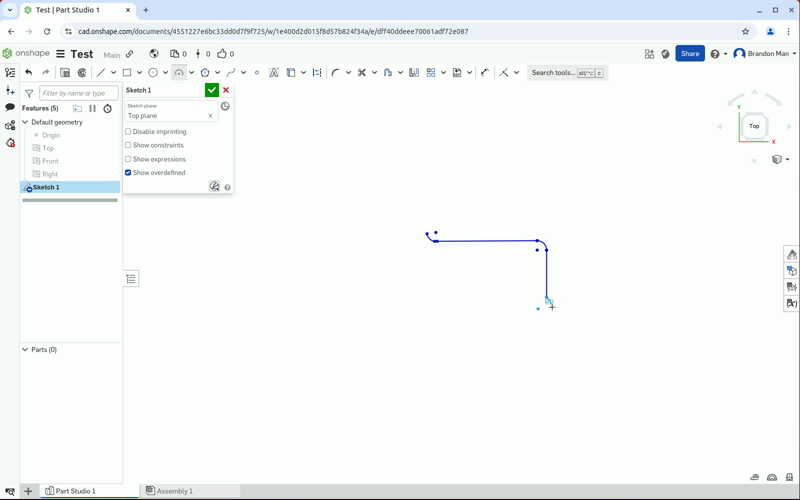
scroll(-6)
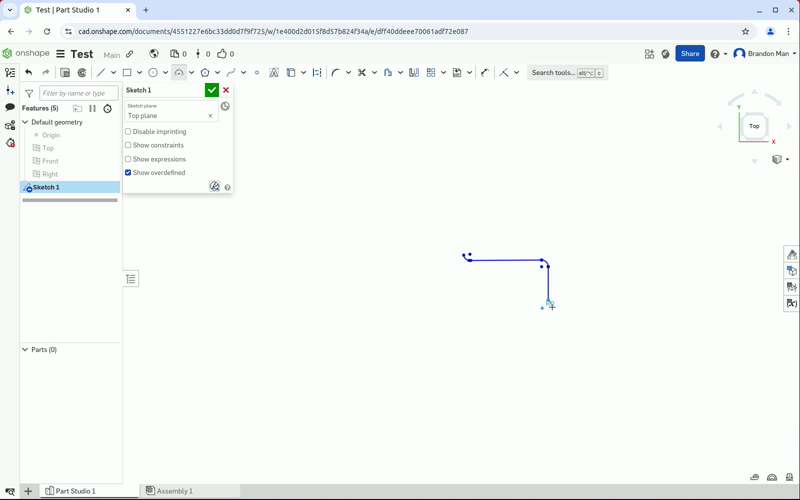
scroll(-6)
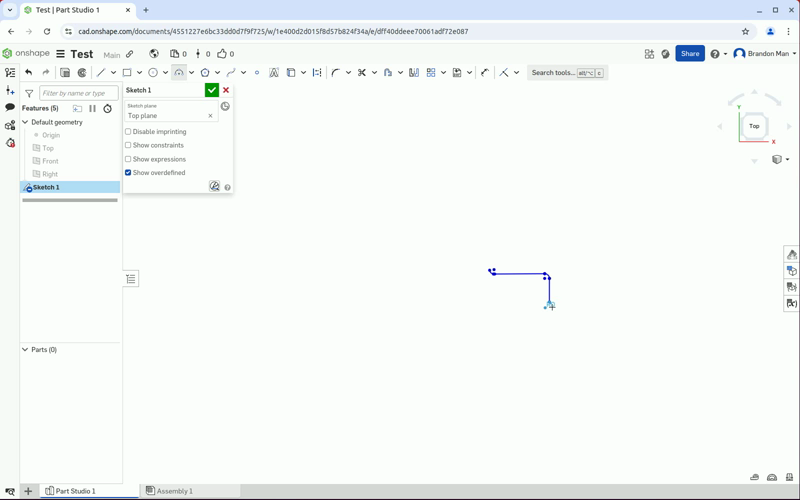
scroll(-6)
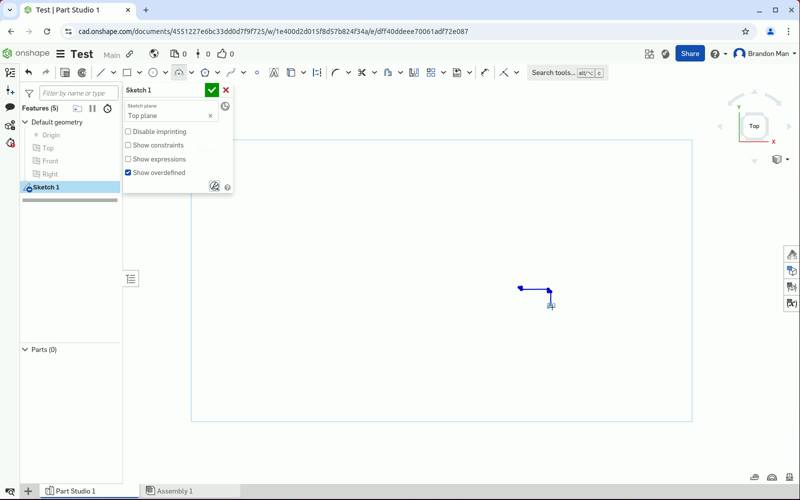
mouse_move(550, 305)
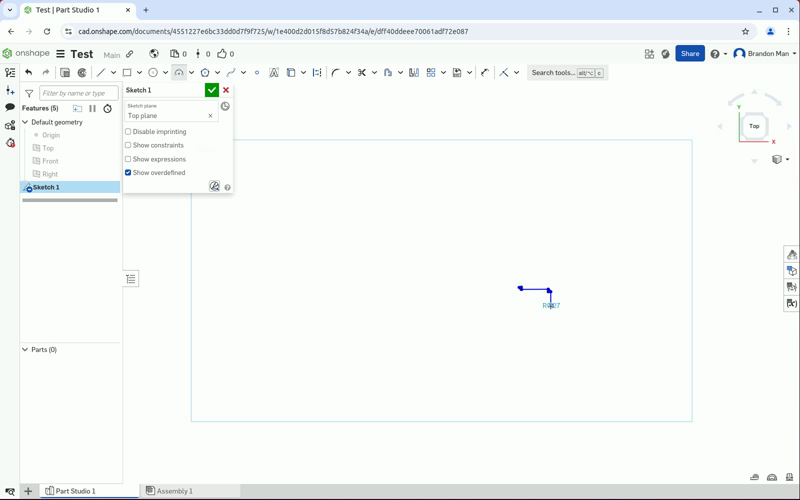
scroll(6)
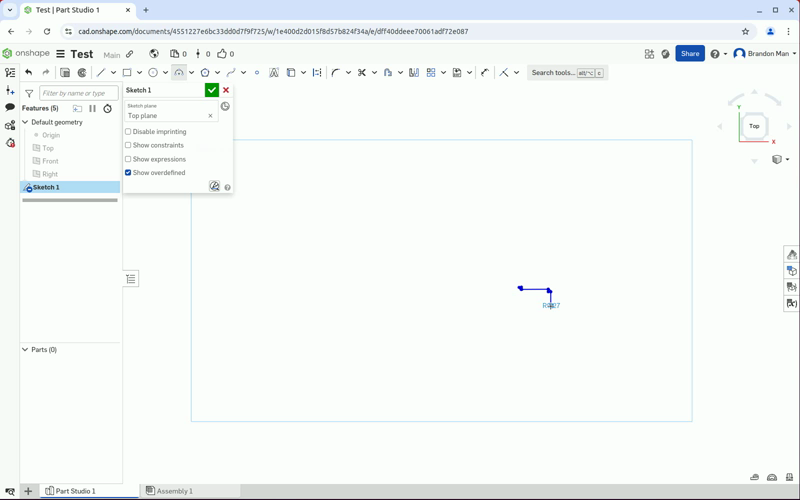
scroll(6)
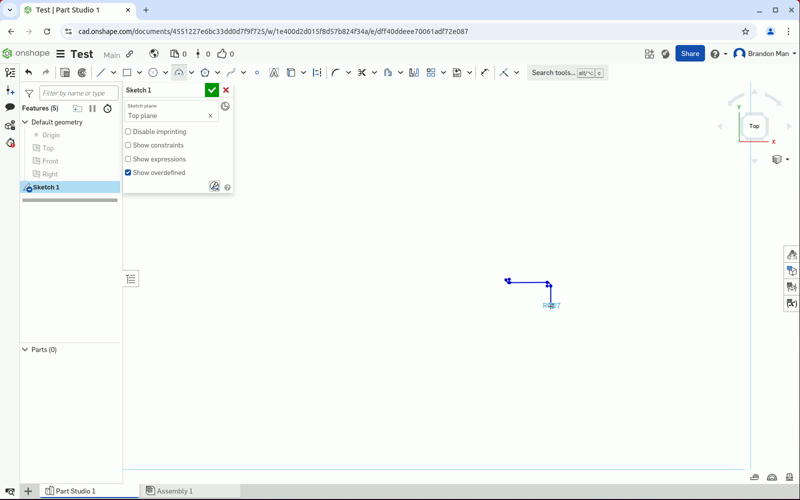
scroll(6)
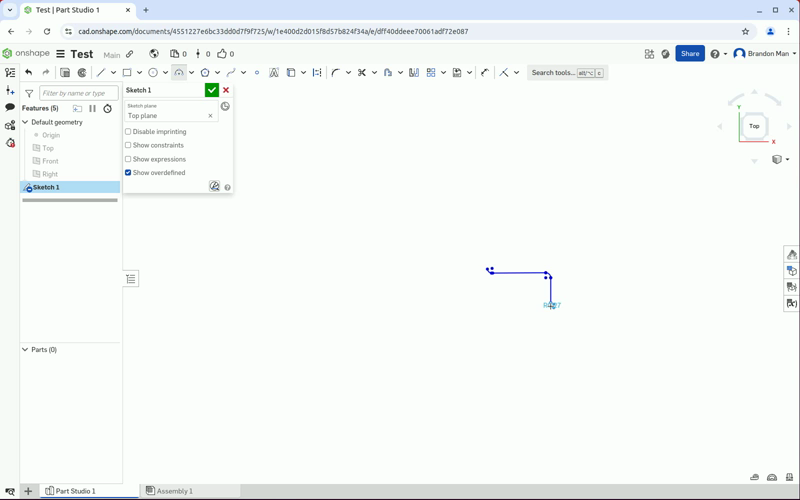
scroll(6)
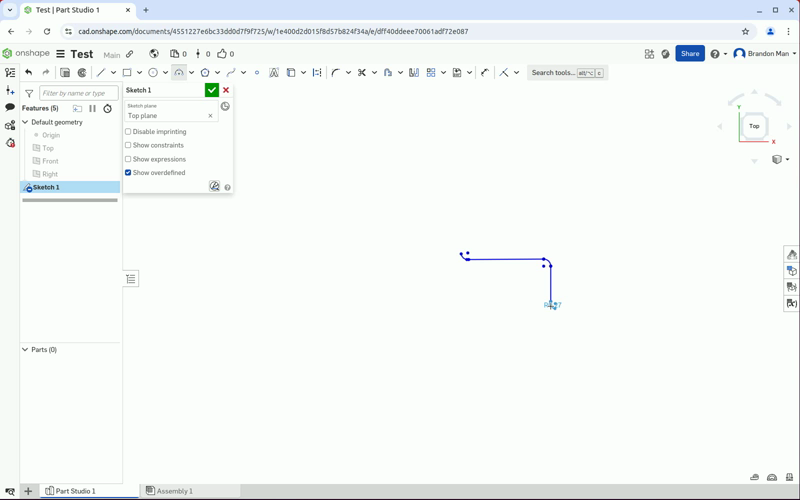
scroll(6)
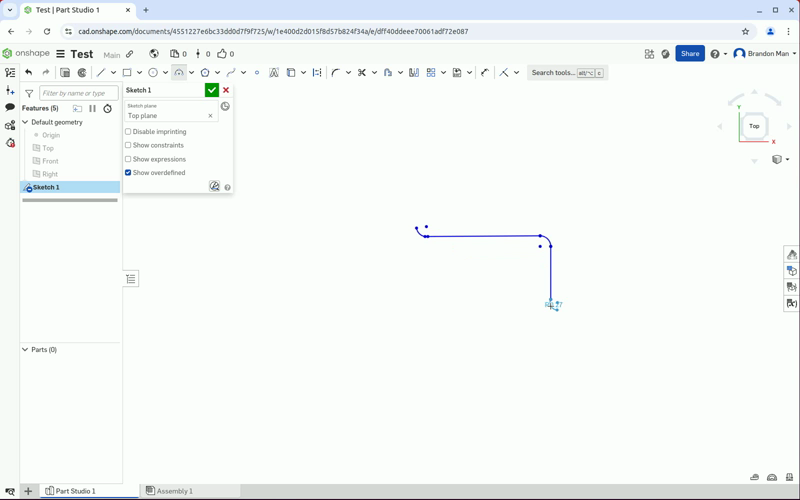
scroll(6)
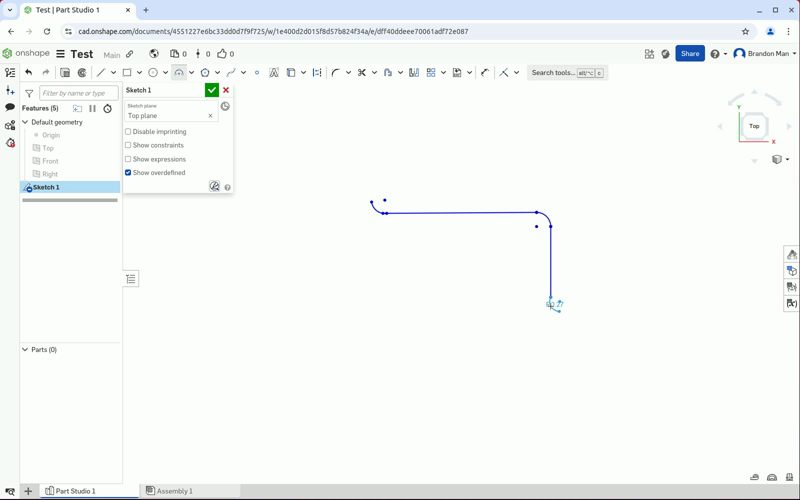
scroll(6)
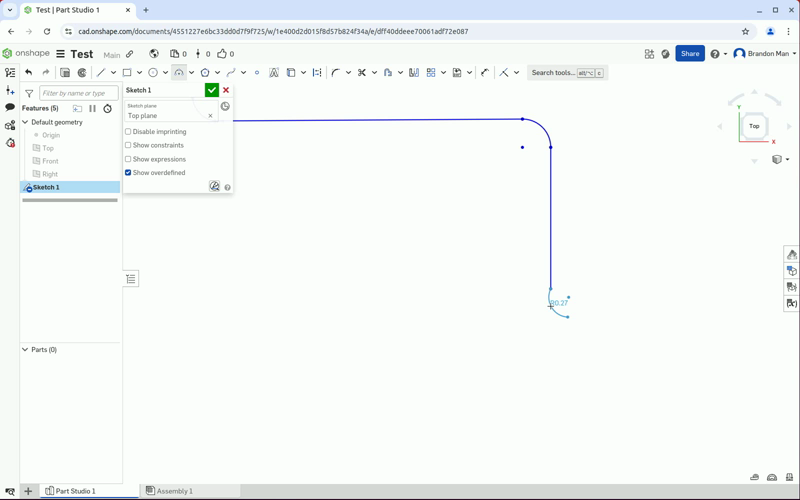
click(550, 305)
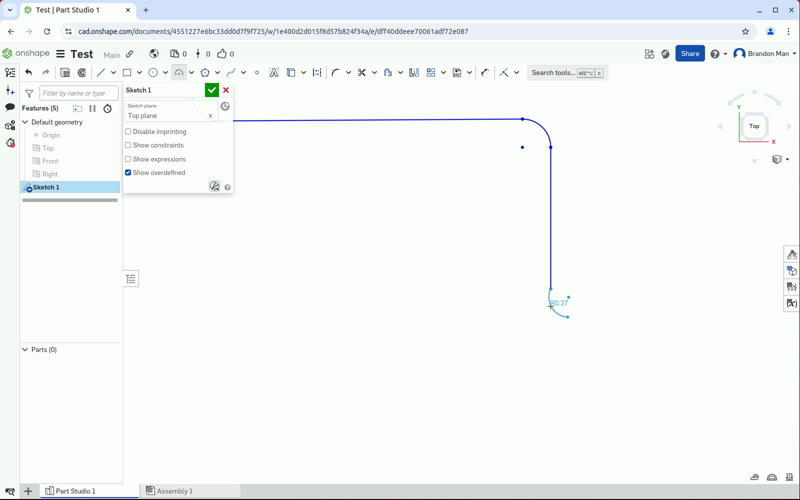
scroll(-6)
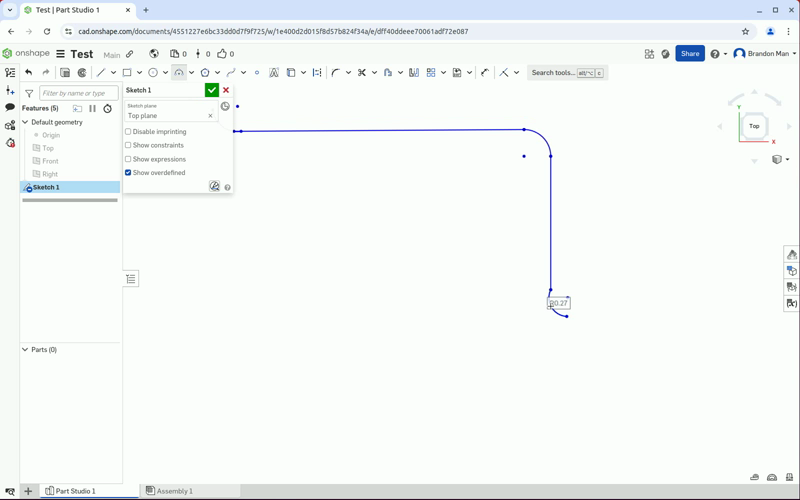
scroll(-6)
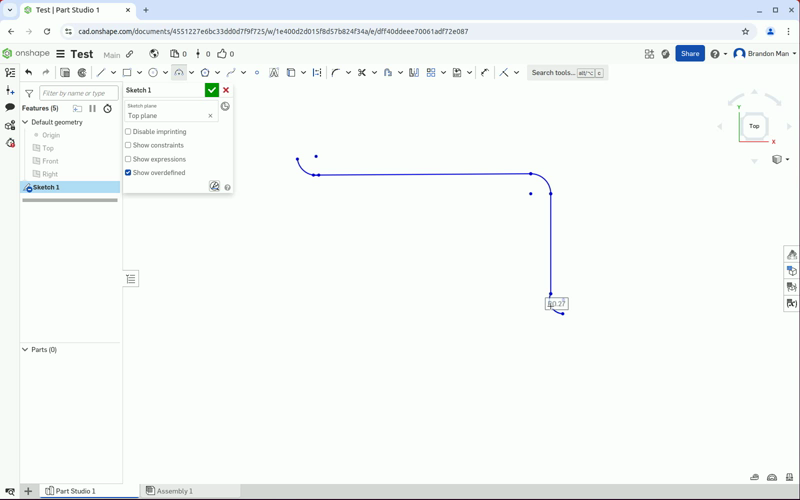
scroll(-6)
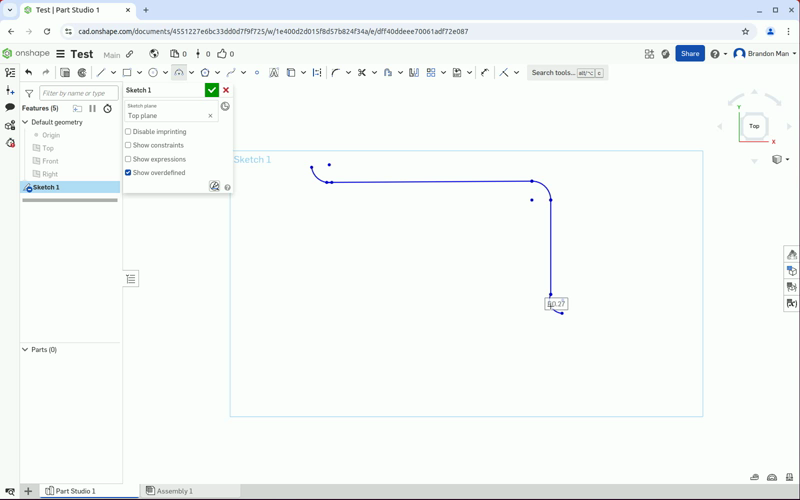
scroll(-6)
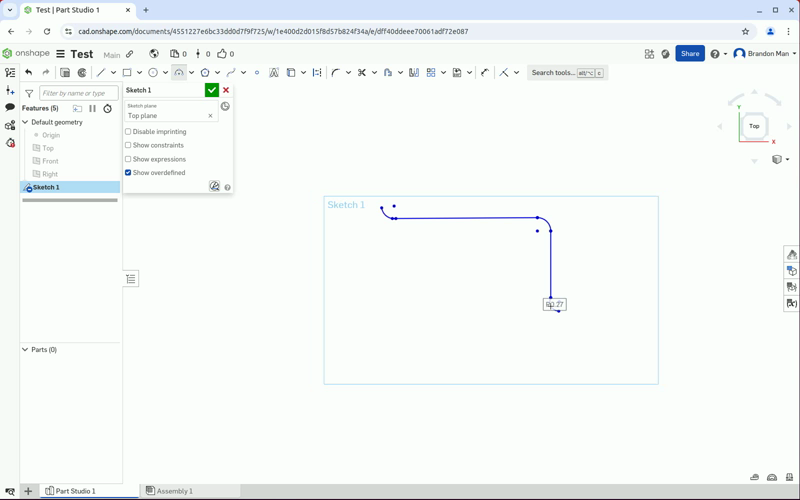
scroll(-6)
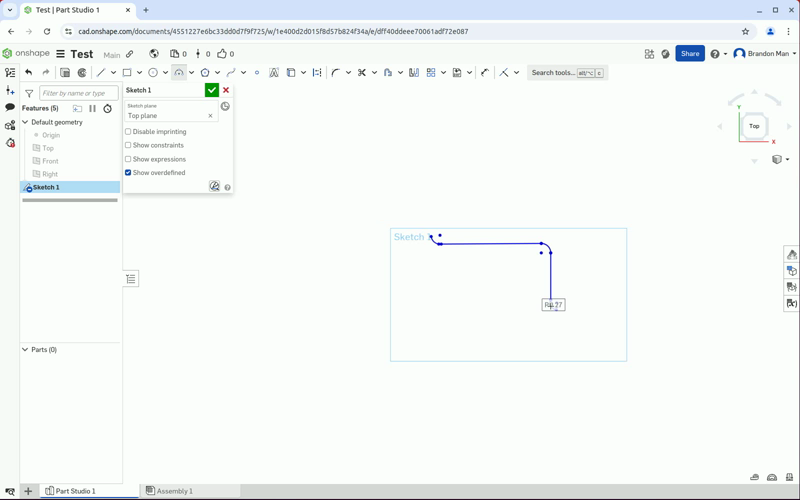
scroll(-6)
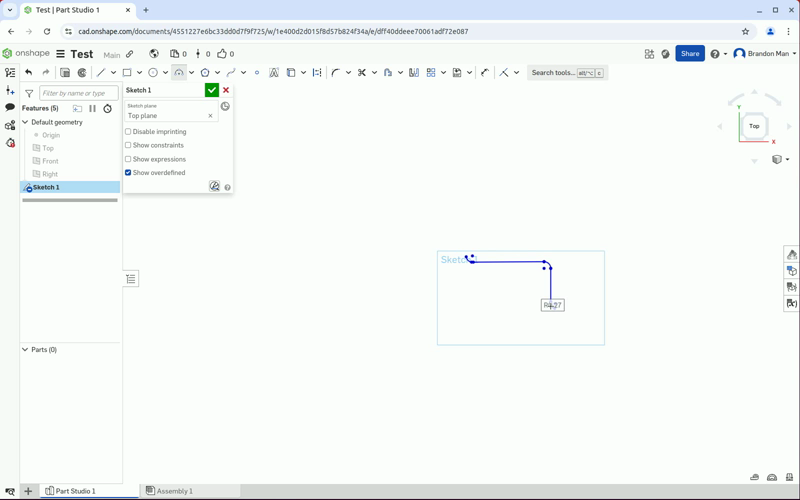
scroll(-6)
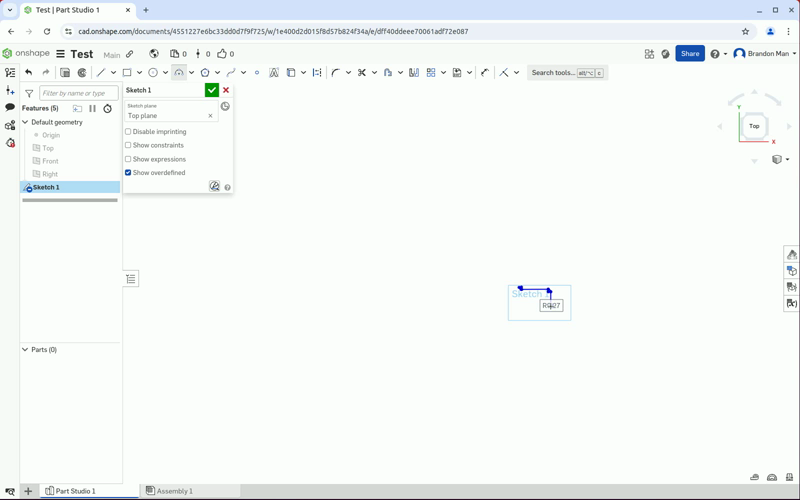
key_up(shift)
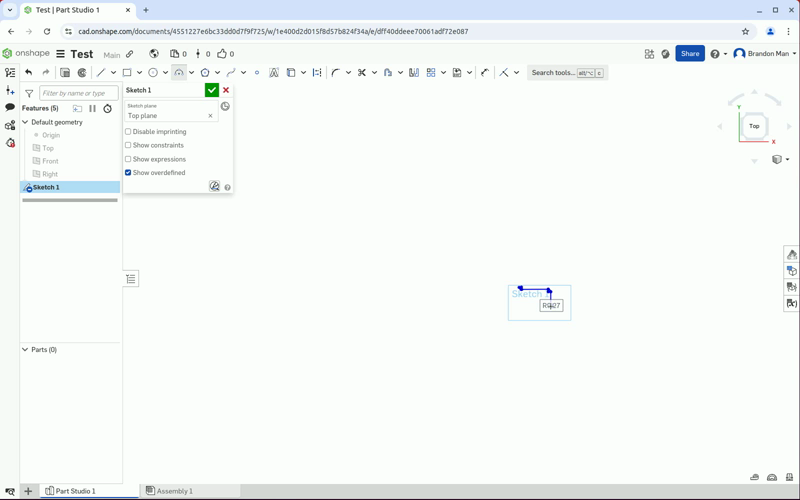
key(esc)
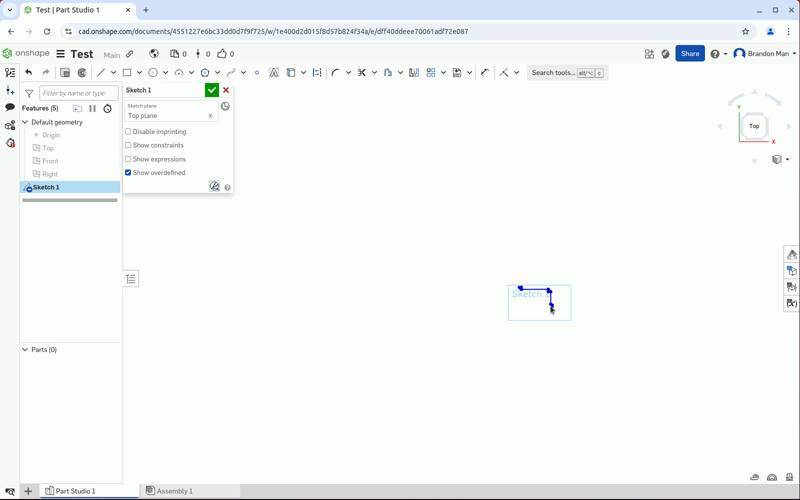
key(l)
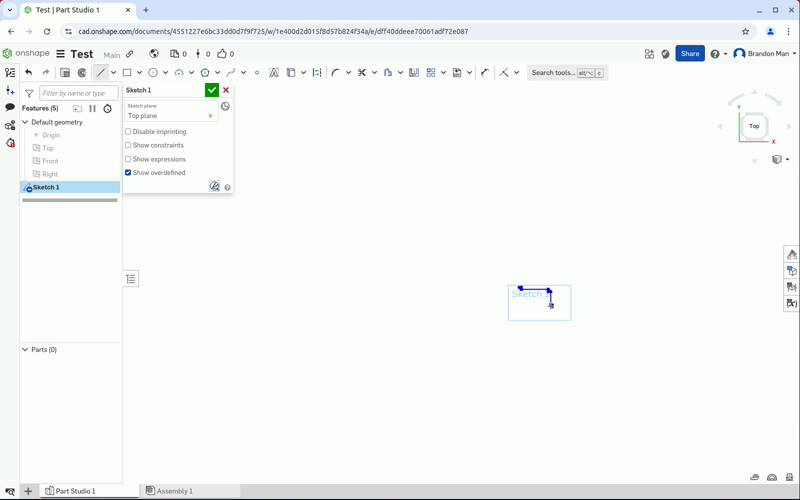
mouse_move(552, 306)
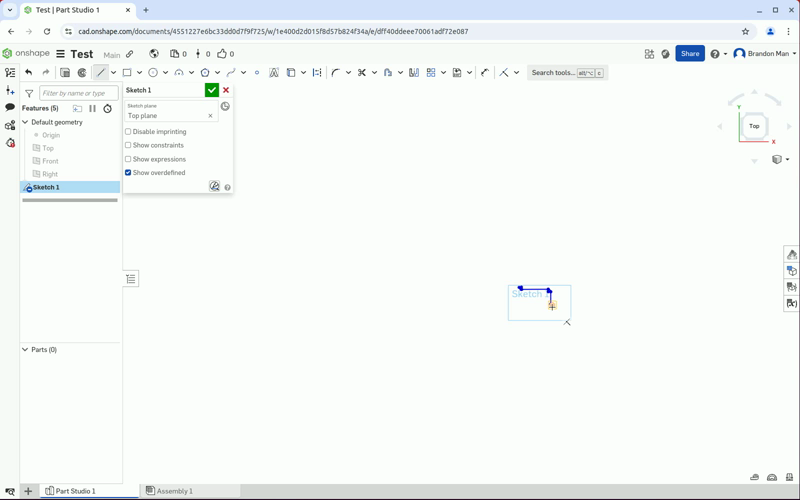
scroll(6)
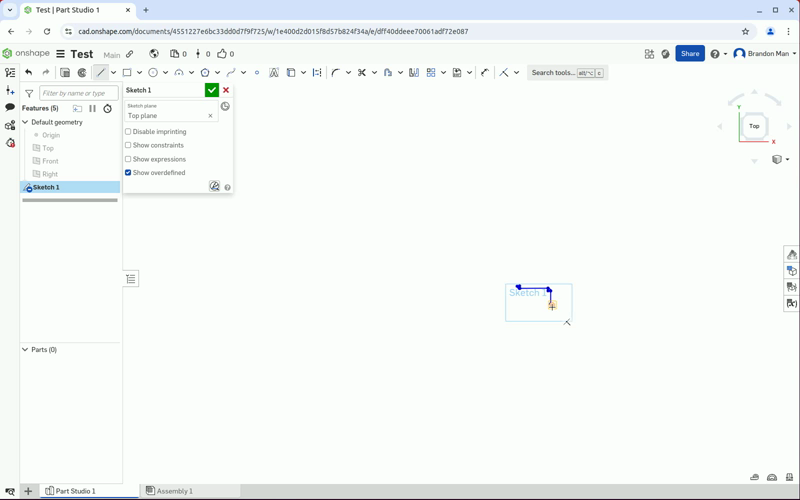
scroll(6)
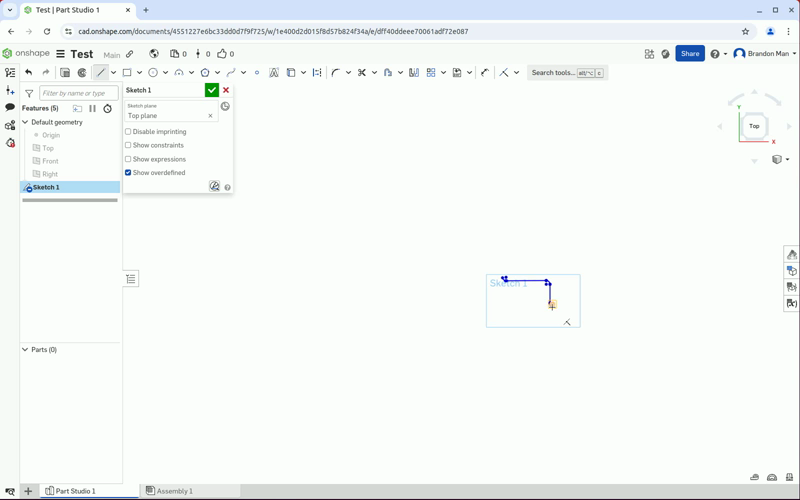
scroll(6)
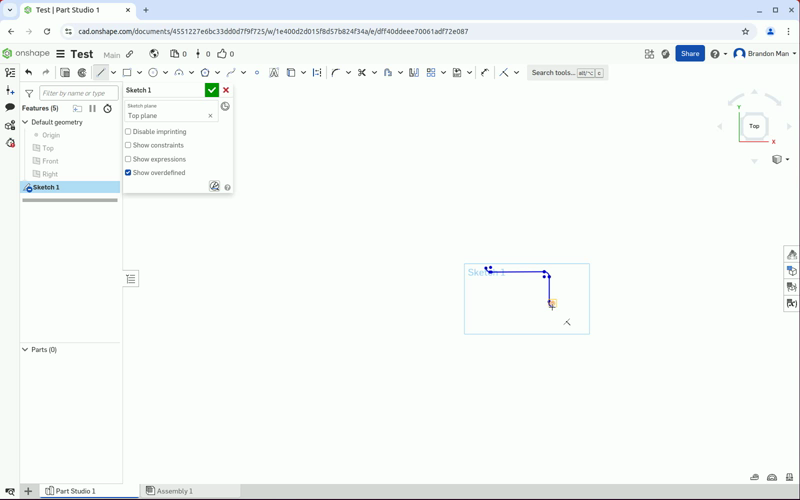
scroll(6)
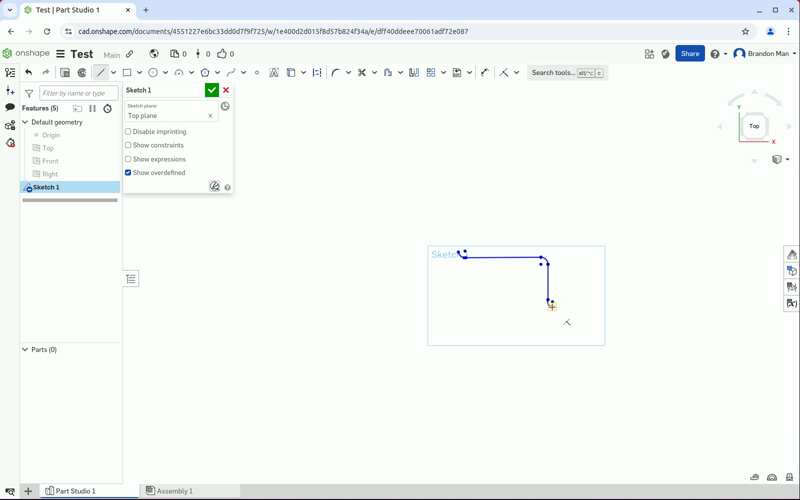
scroll(6)
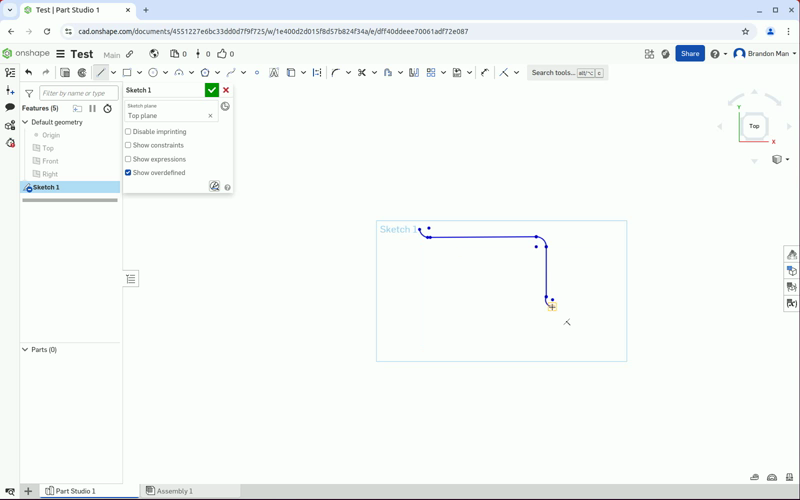
scroll(6)
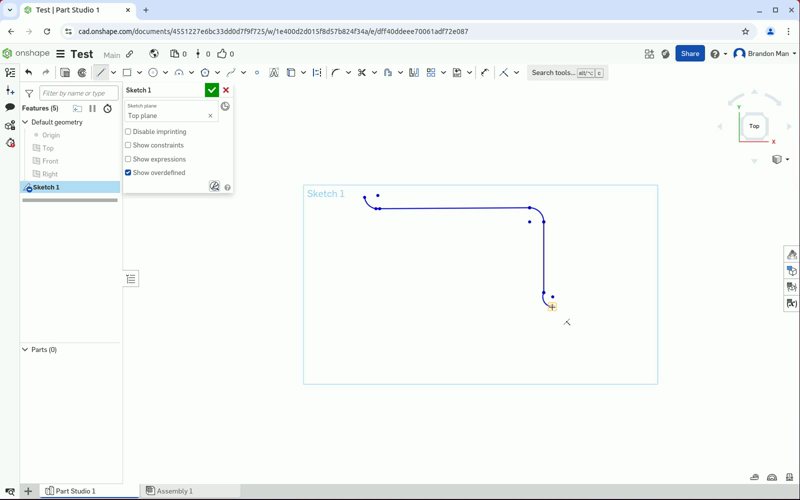
scroll(6)
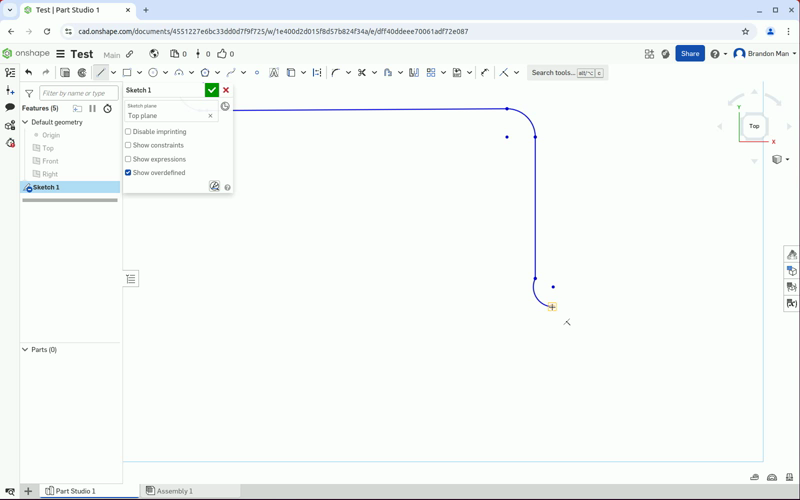
click(552, 306)
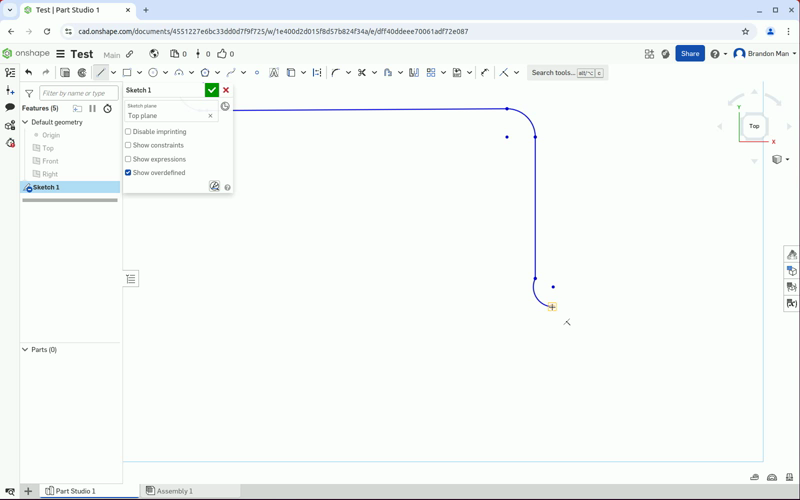
scroll(-6)
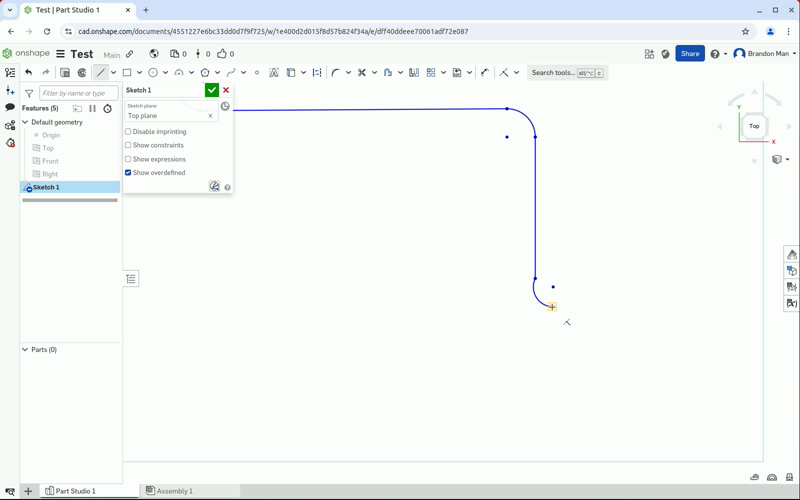
scroll(-6)
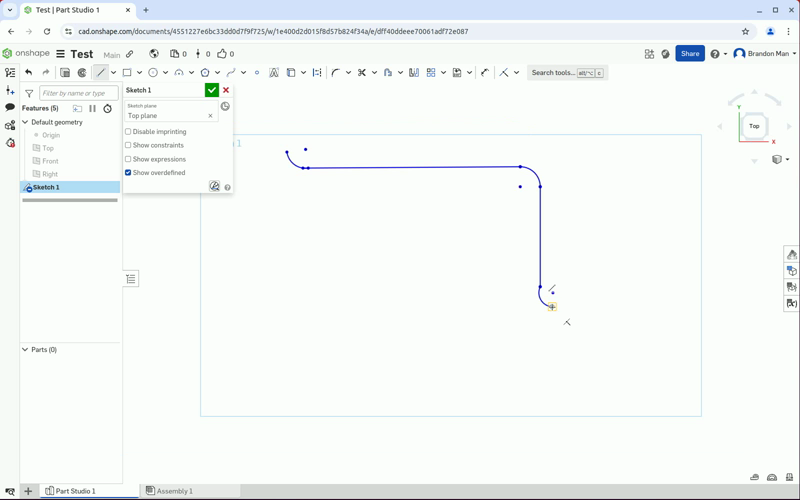
scroll(-6)
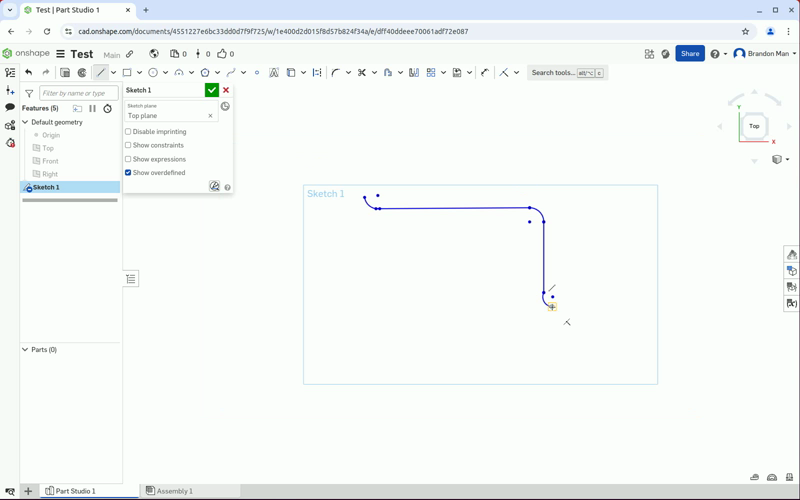
scroll(-6)
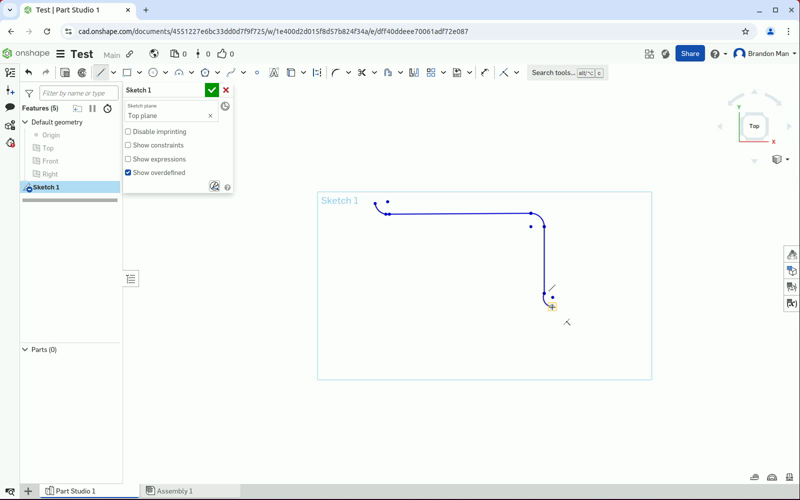
scroll(-6)
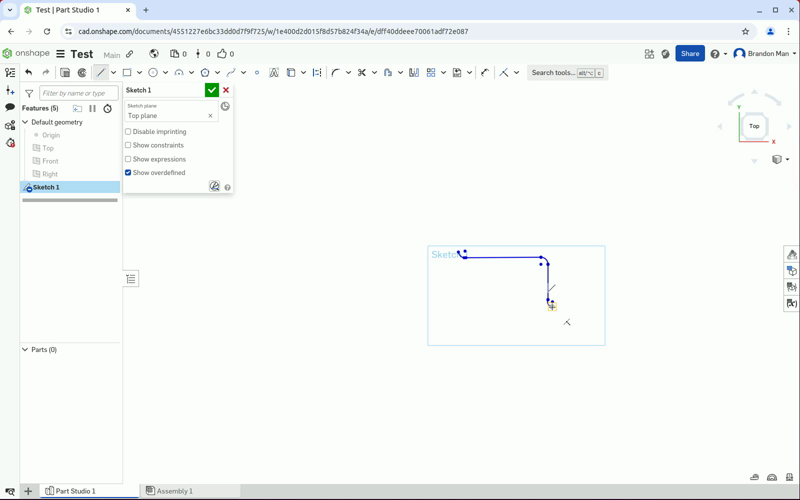
scroll(-6)
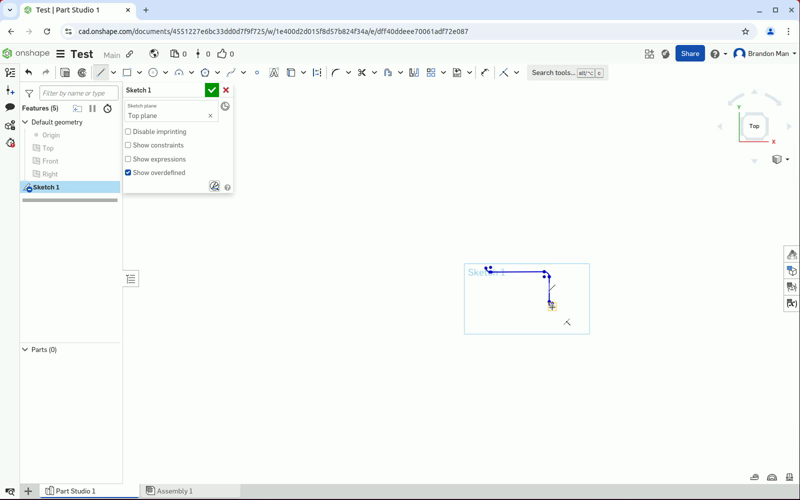
scroll(-6)
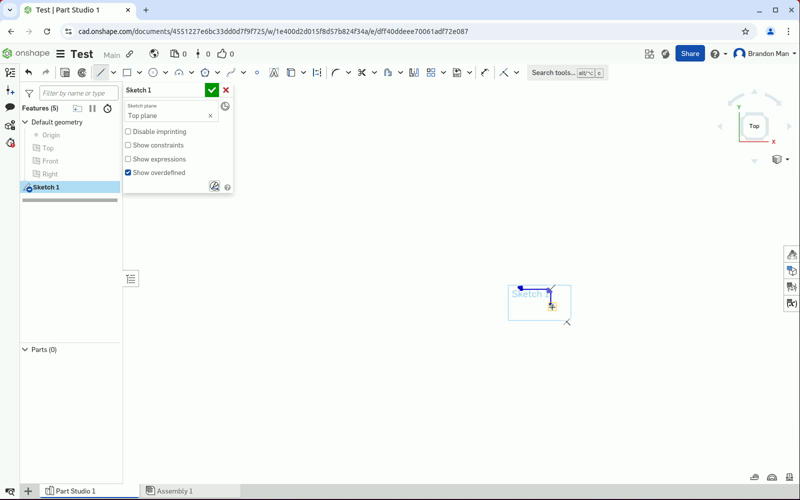
key_down(shift)
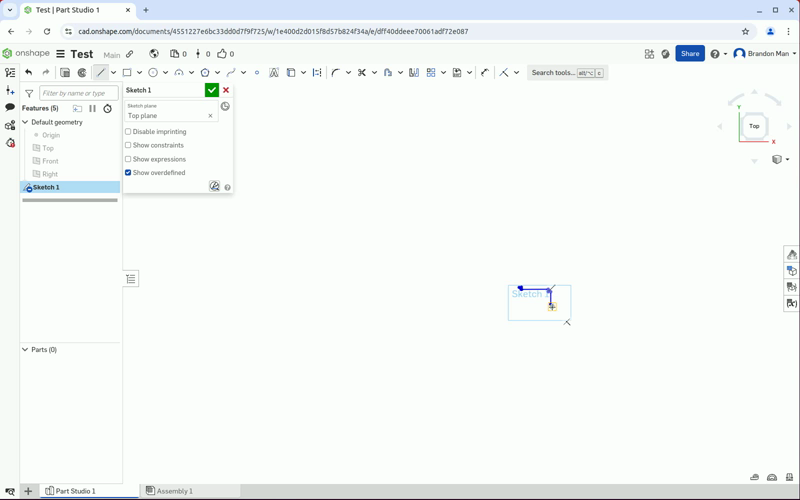
mouse_move(582, 306)
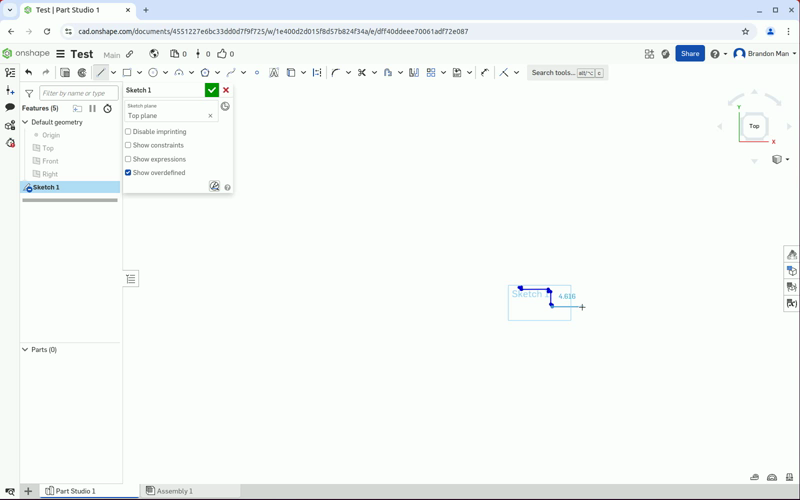
mouse_move(572, 306)
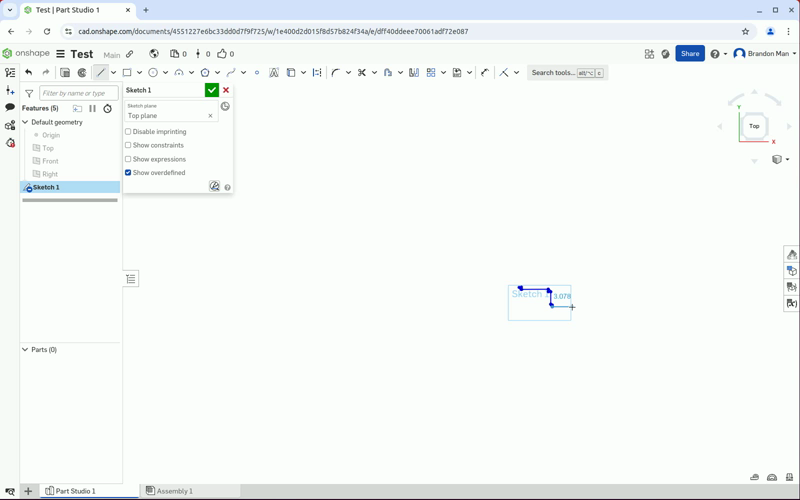
click(572, 306)
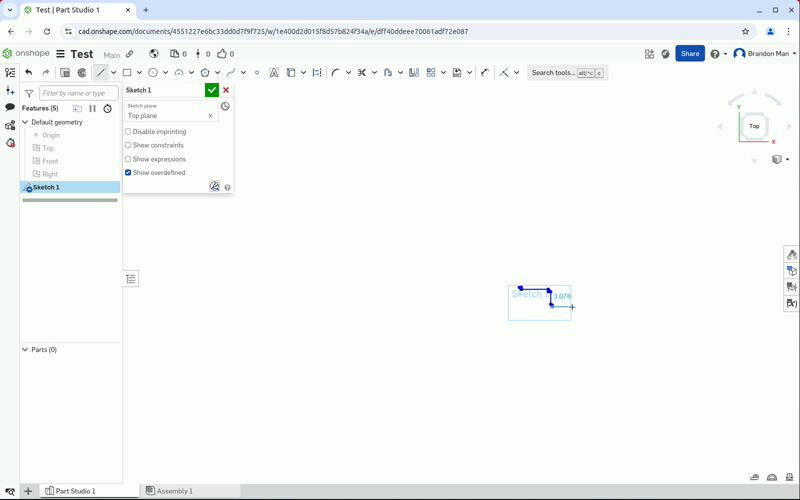
key_up(shift)
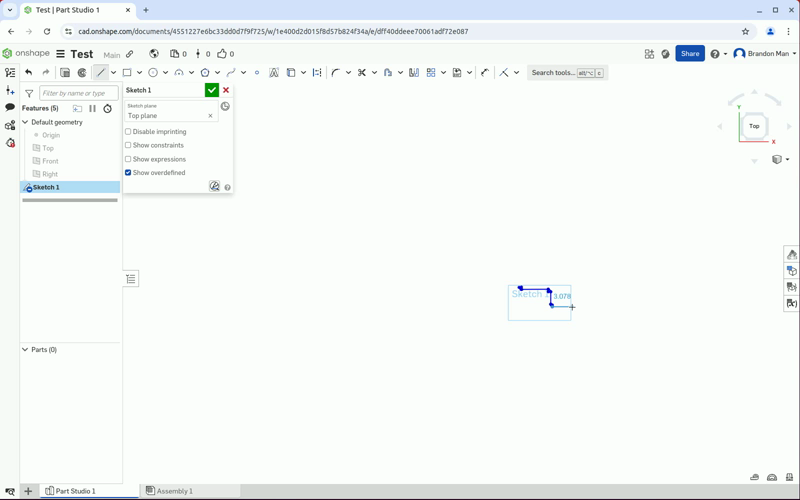
key(esc)
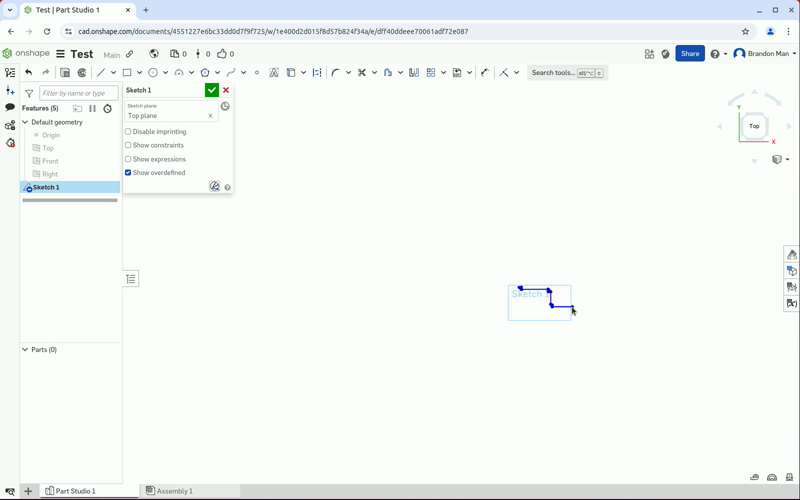
key(a)
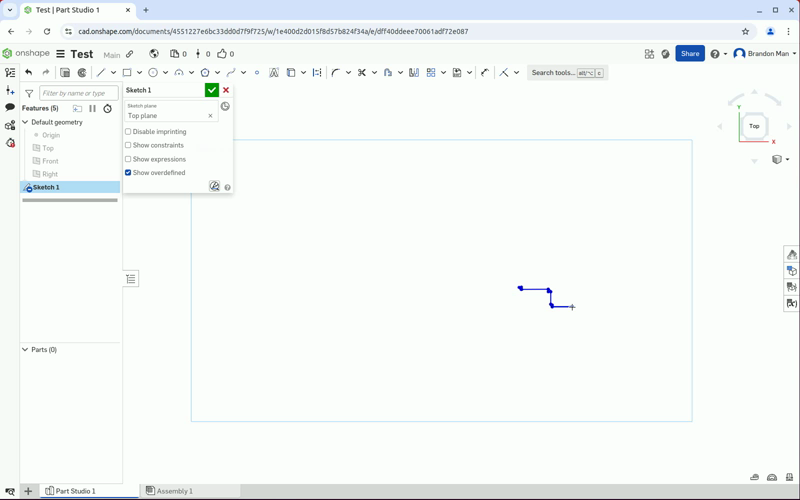
mouse_move(572, 306)
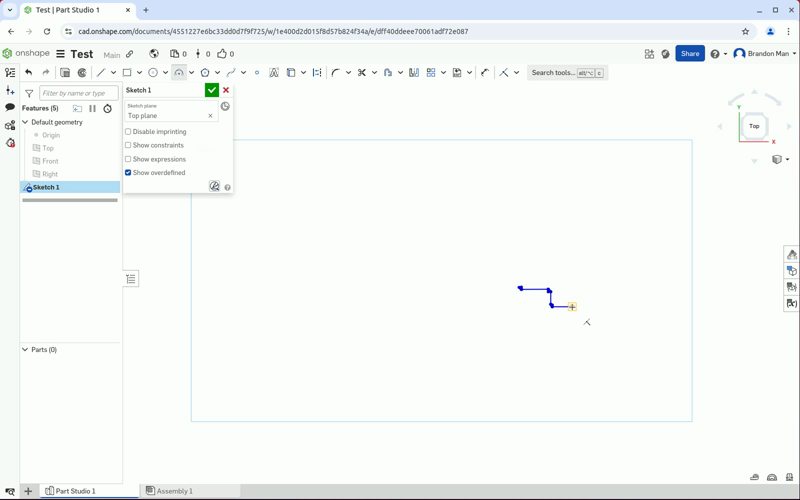
click(572, 306)
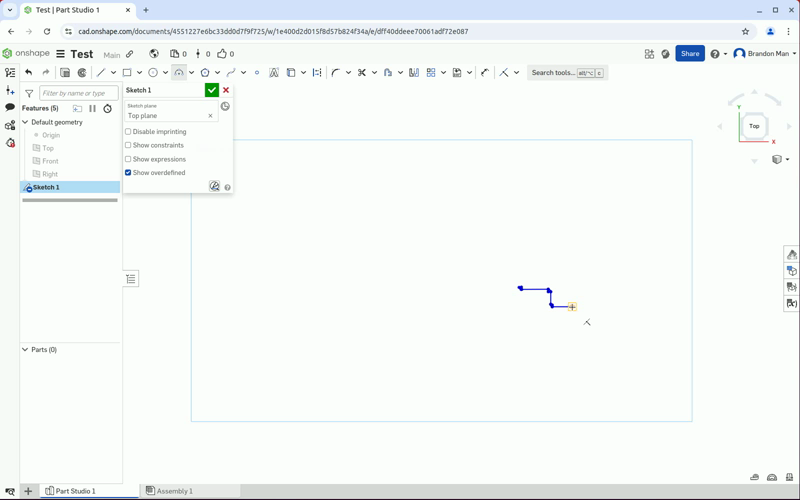
key_down(shift)
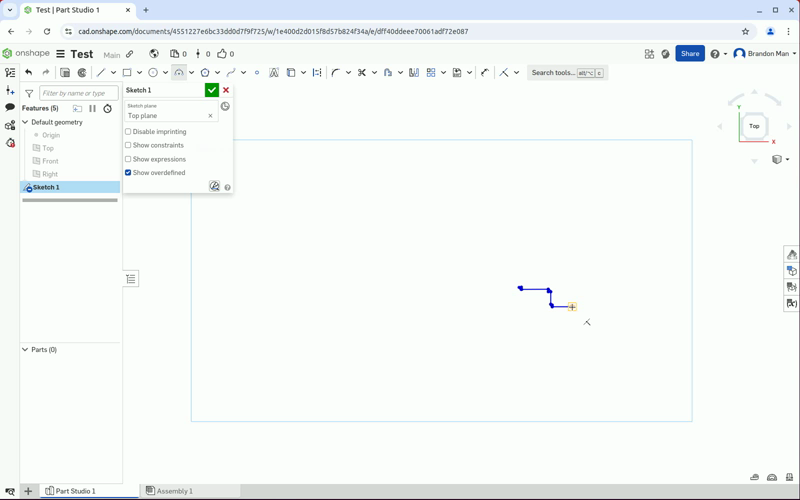
mouse_move(573, 304)
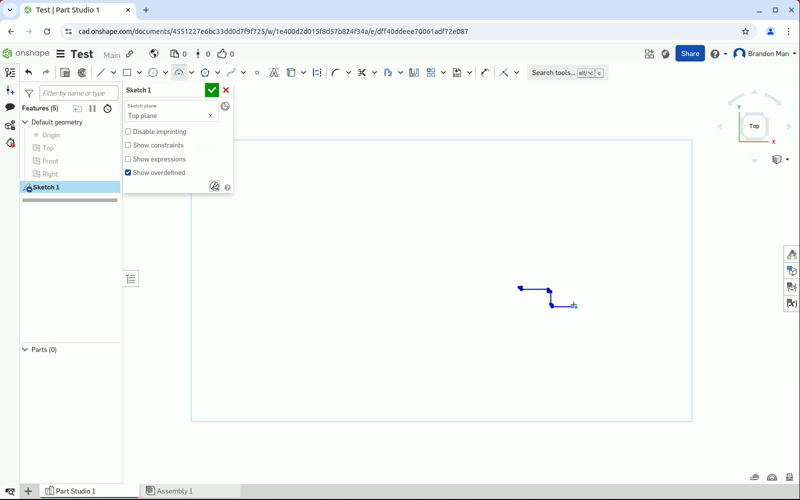
scroll(6)
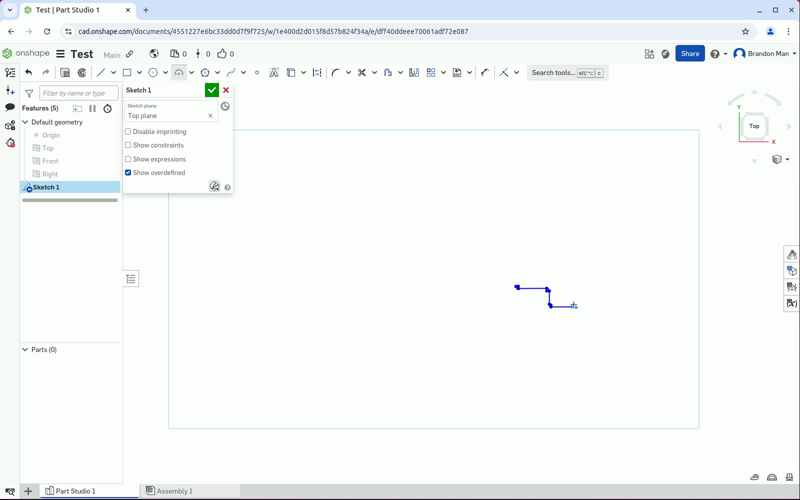
scroll(6)
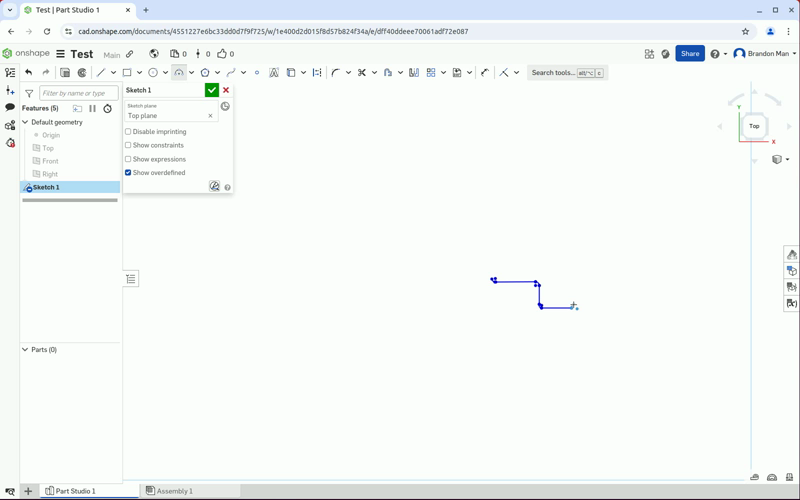
scroll(6)
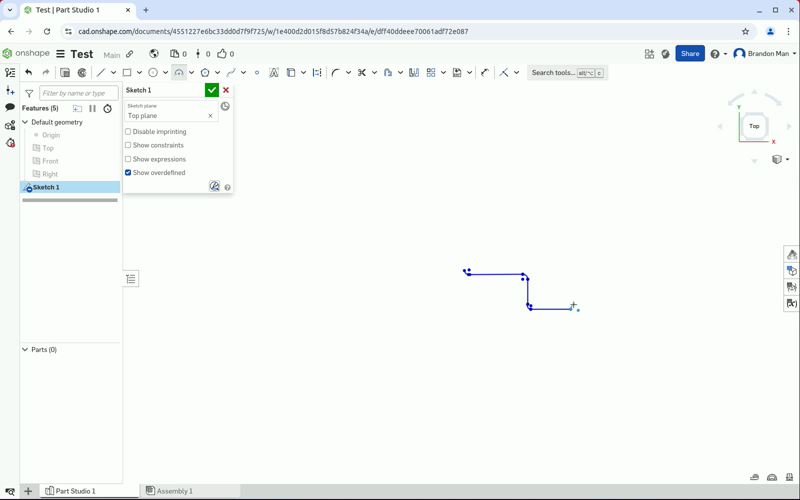
scroll(6)
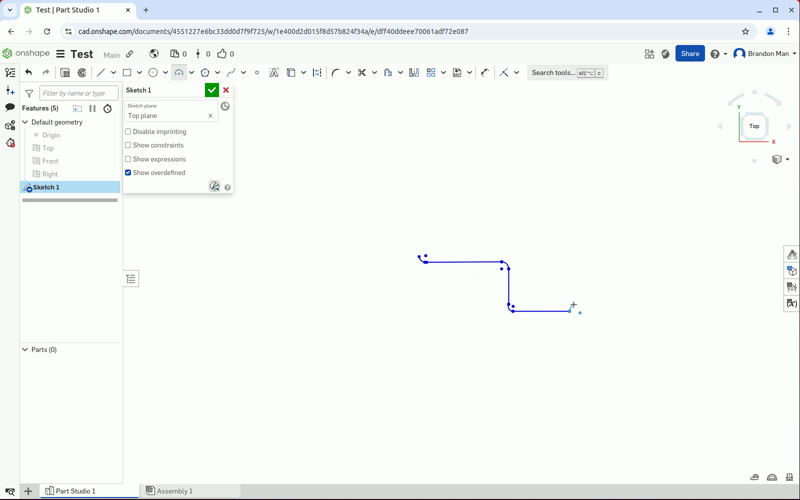
scroll(6)
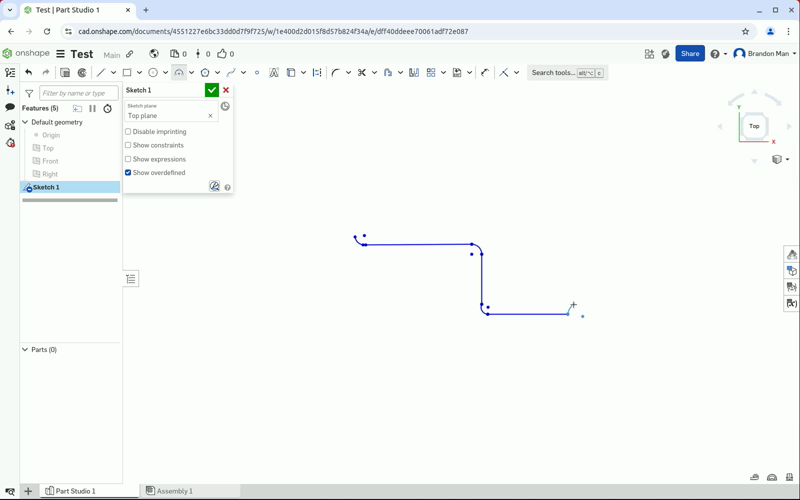
scroll(6)
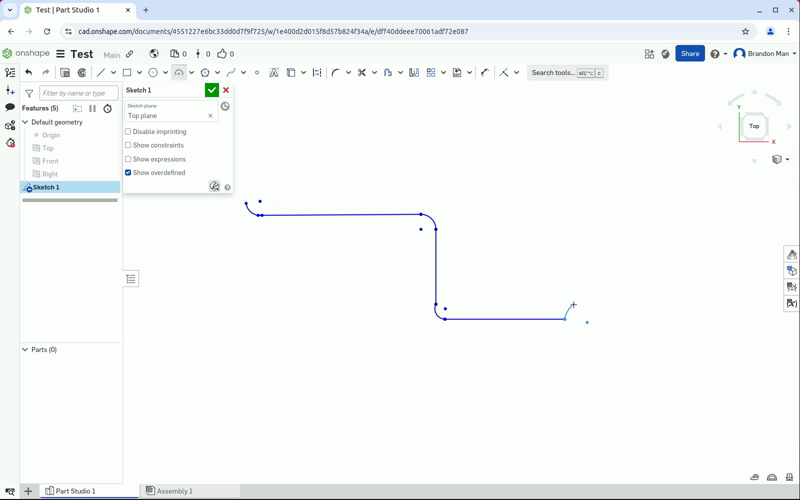
scroll(6)
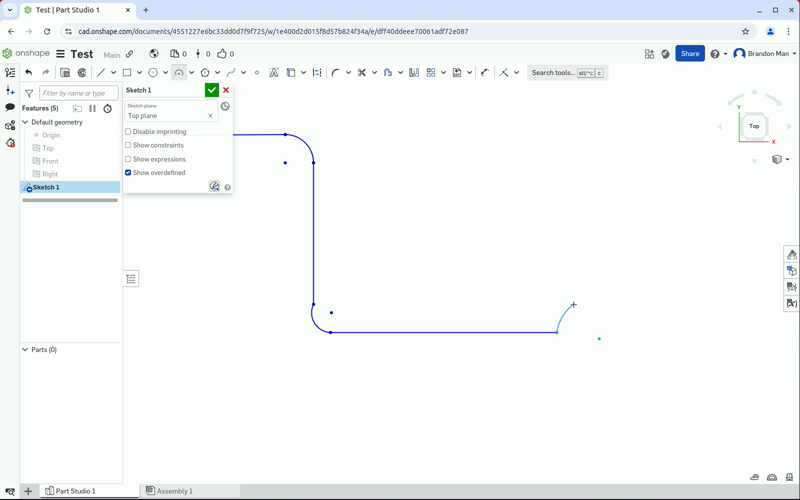
click(573, 304)
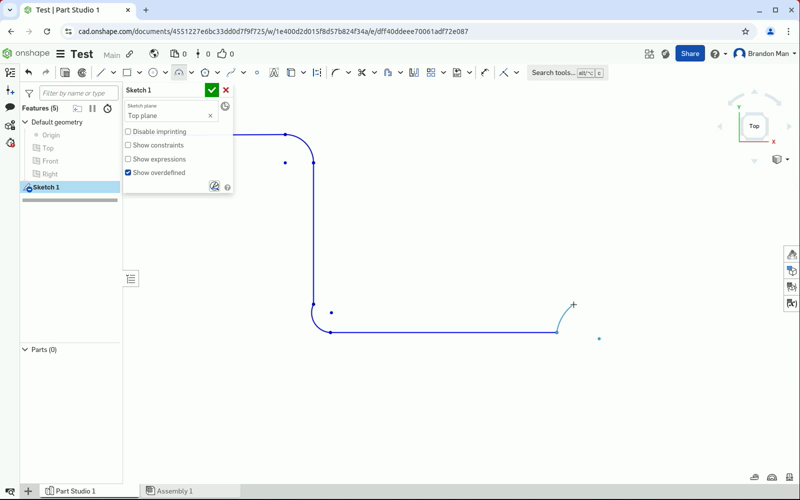
scroll(-6)
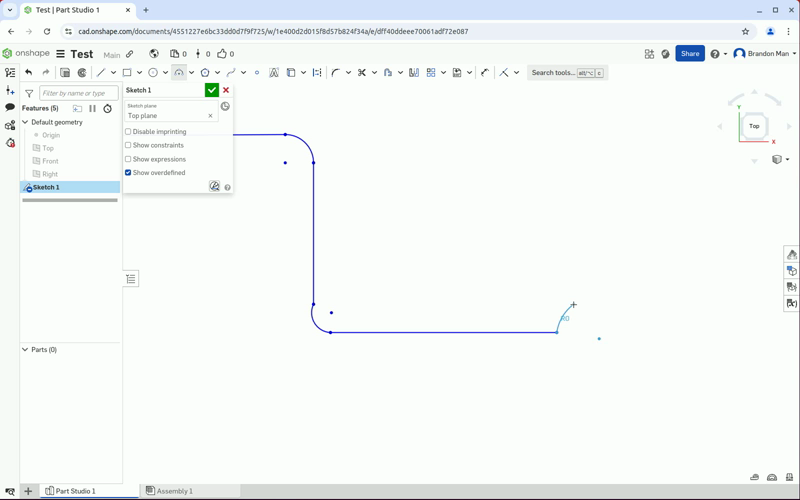
scroll(-6)
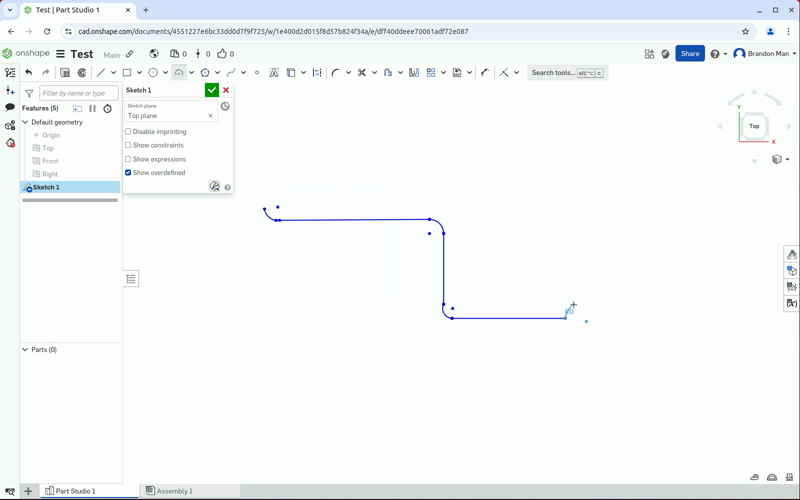
scroll(-6)
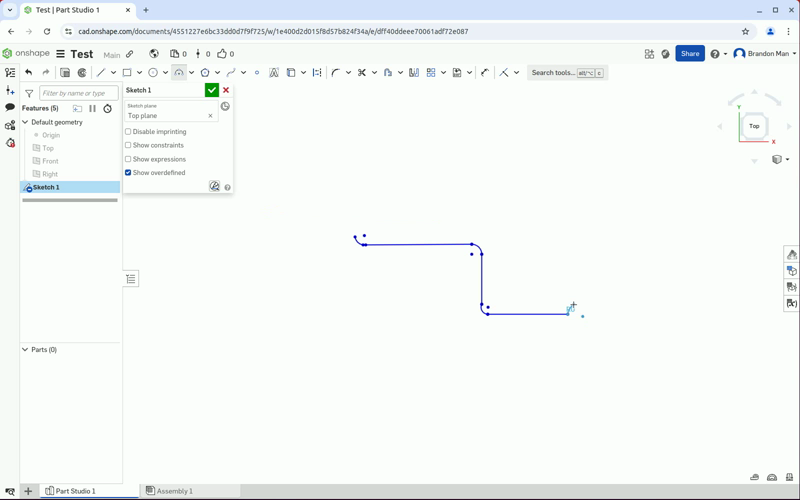
scroll(-6)
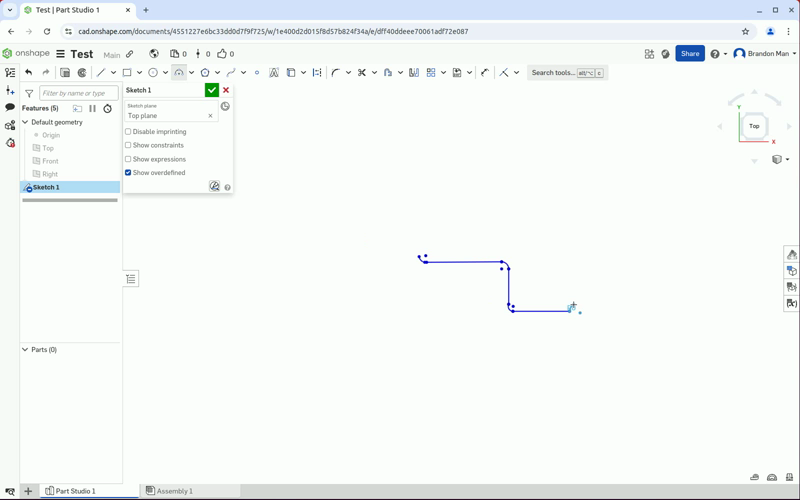
scroll(-6)
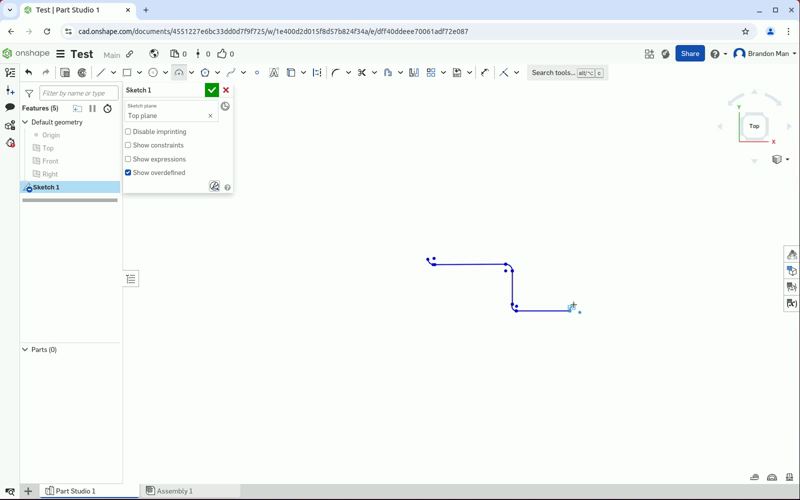
scroll(-6)
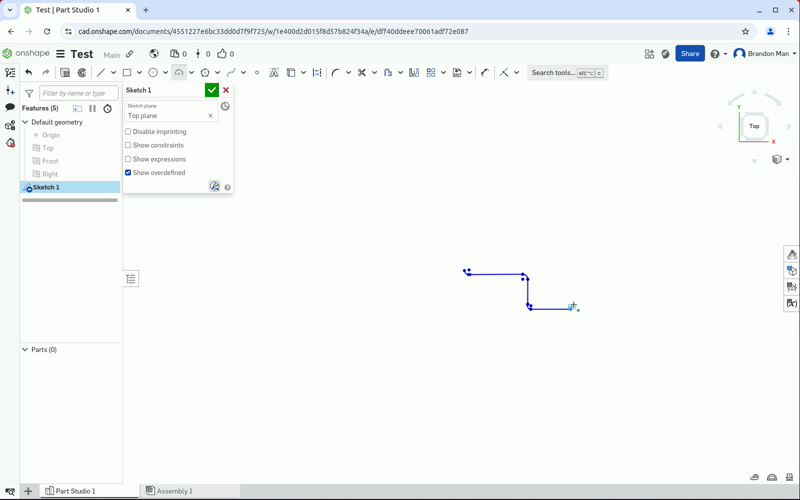
scroll(-6)
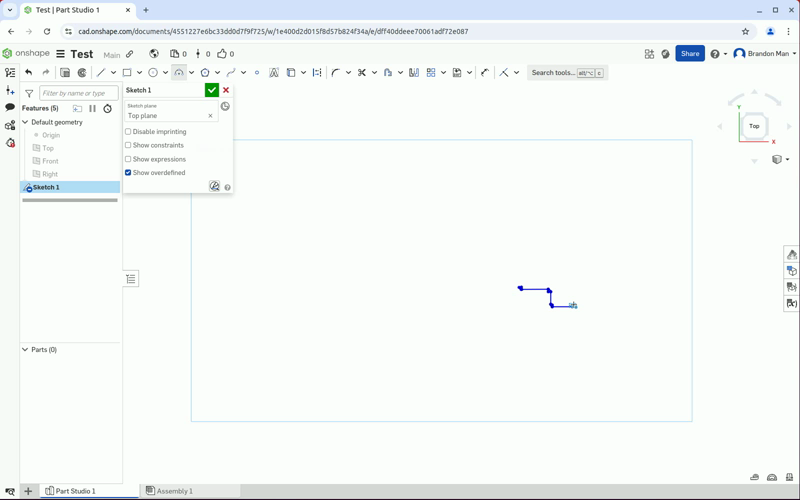
mouse_move(573, 305)
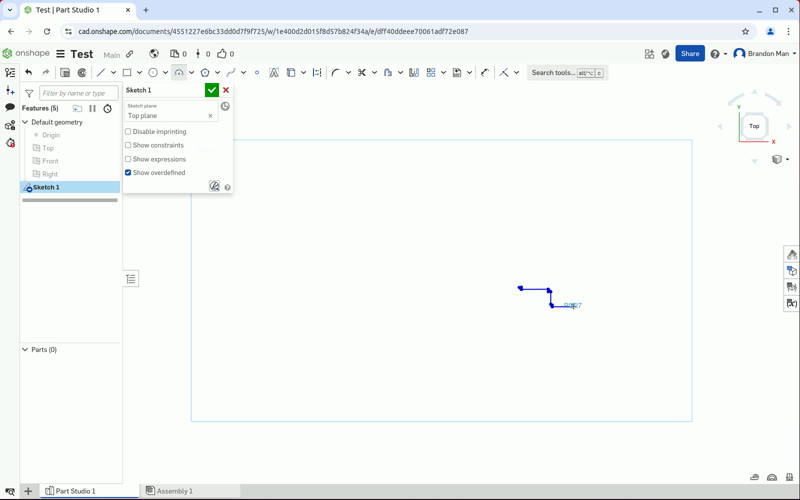
scroll(6)
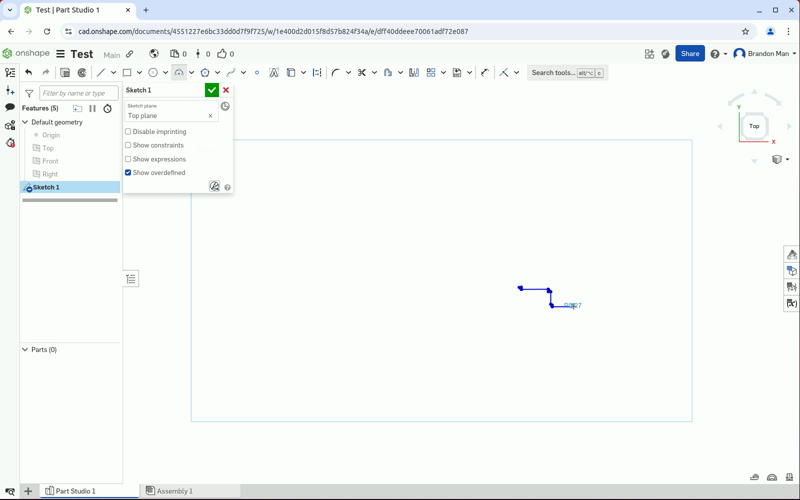
scroll(6)
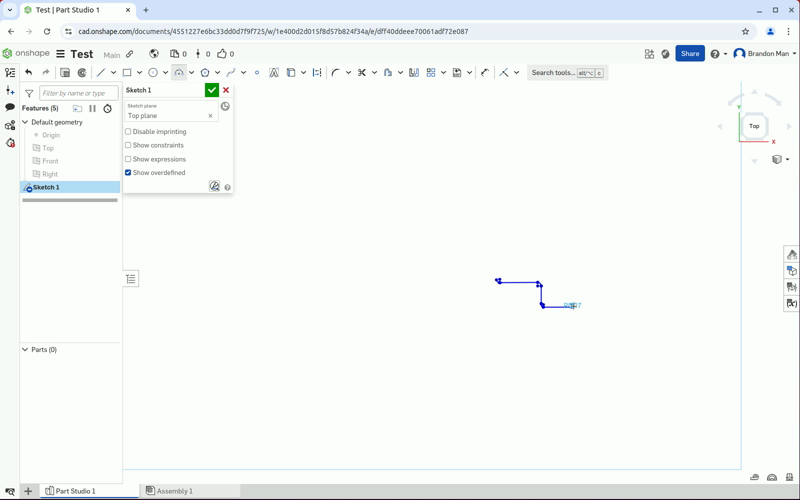
scroll(6)
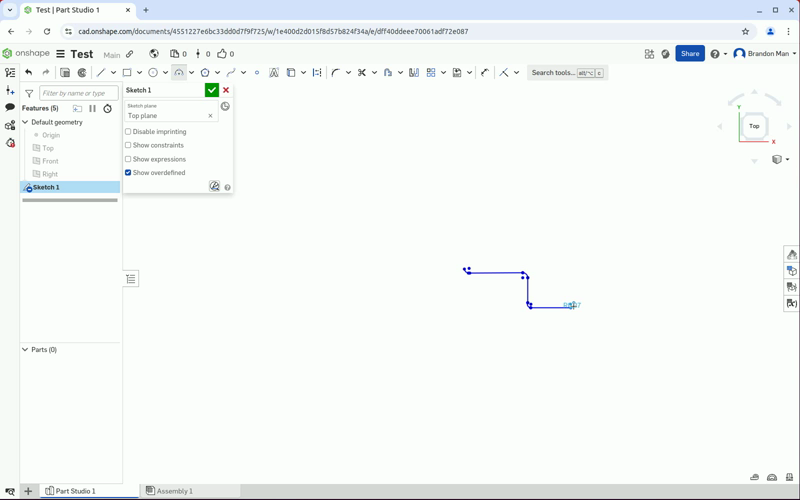
scroll(6)
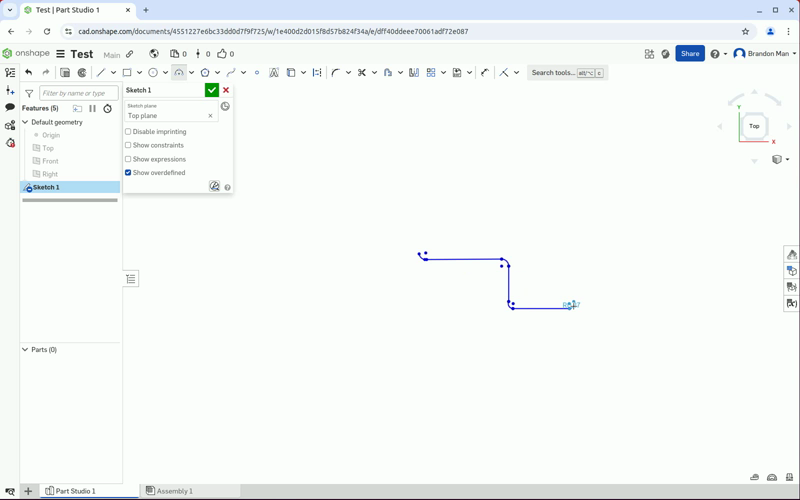
scroll(6)
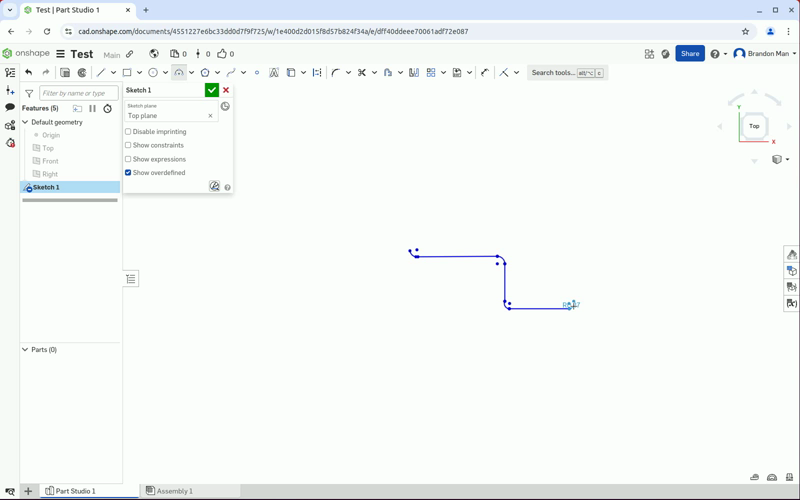
scroll(6)
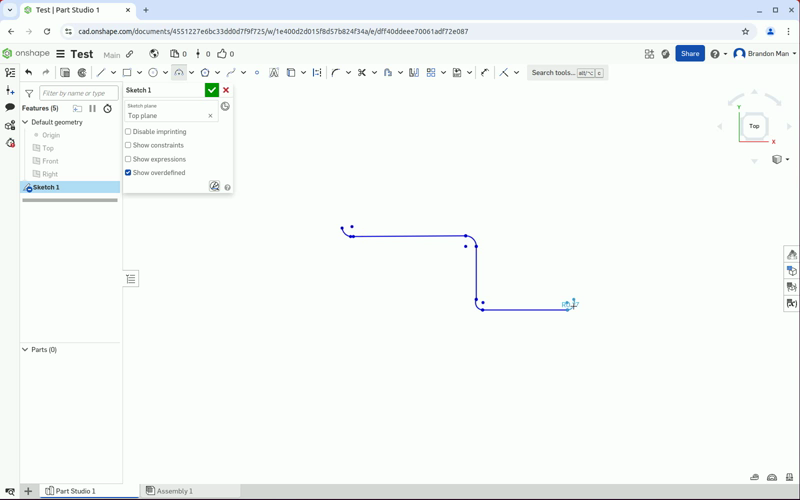
scroll(6)
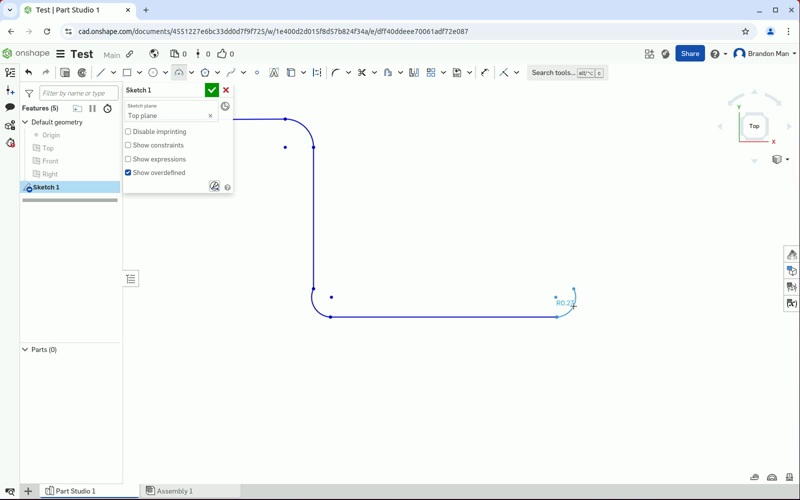
click(573, 305)
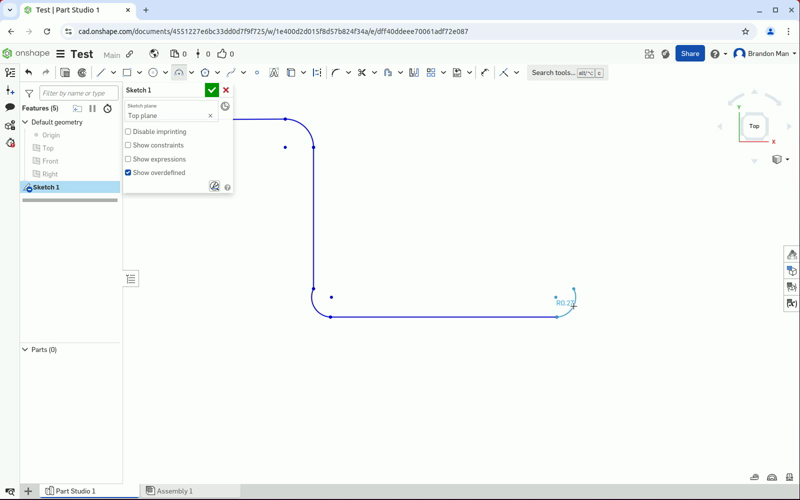
scroll(-6)
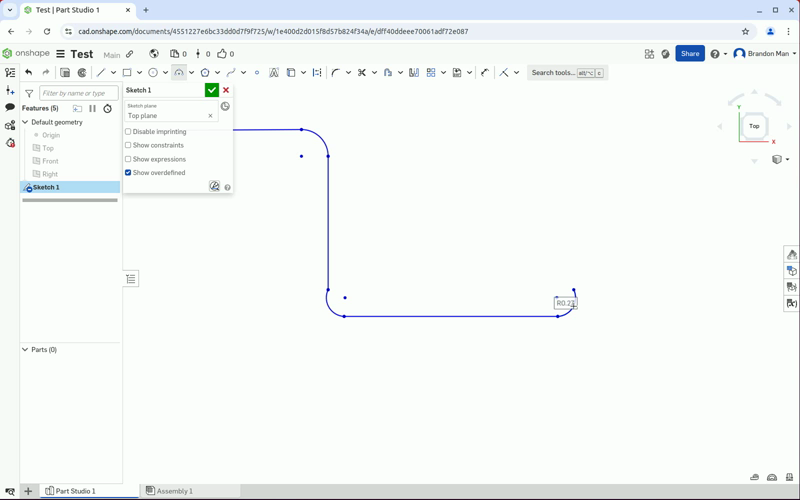
scroll(-6)
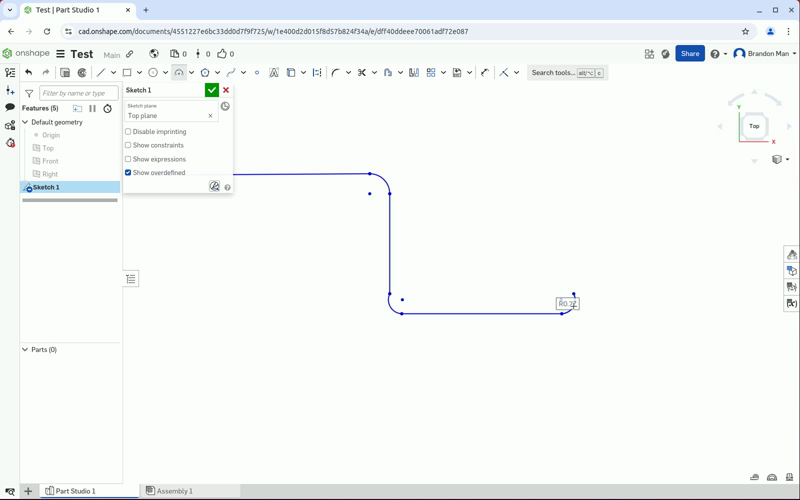
scroll(-6)
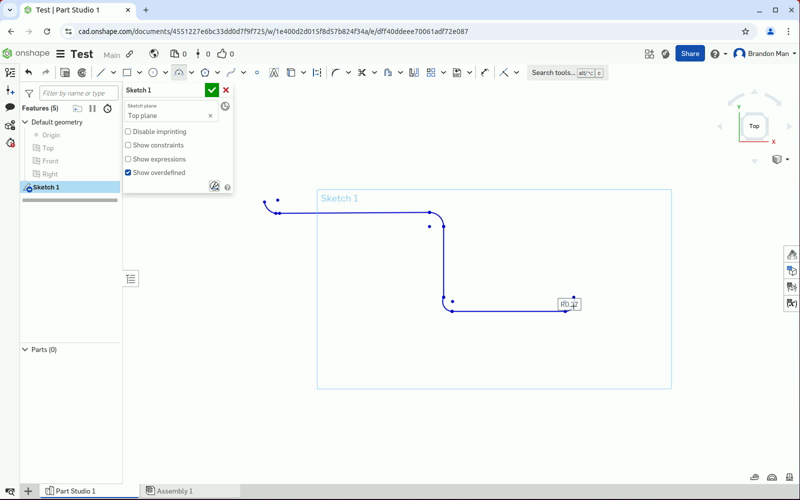
scroll(-6)
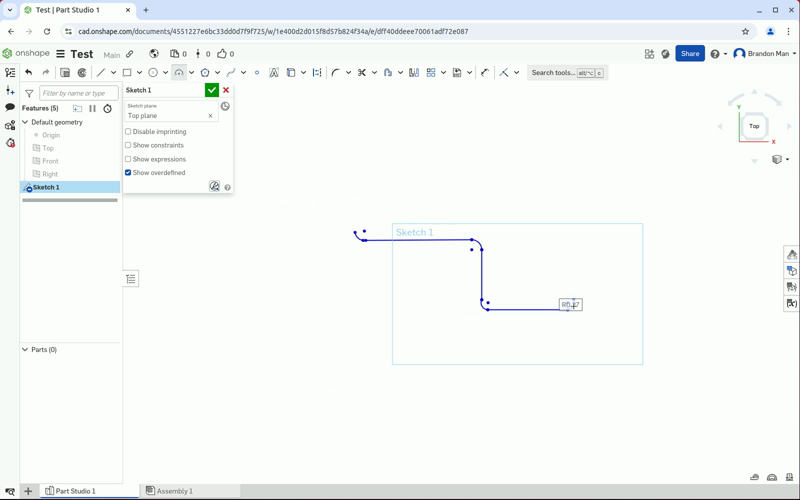
scroll(-6)
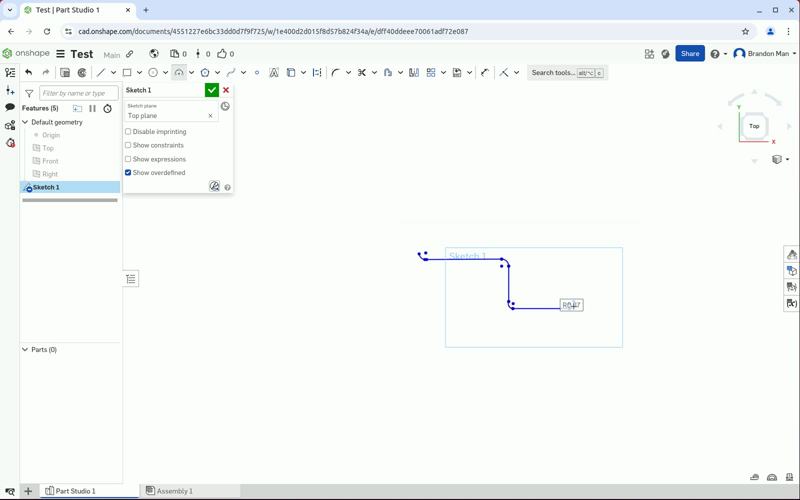
scroll(-6)
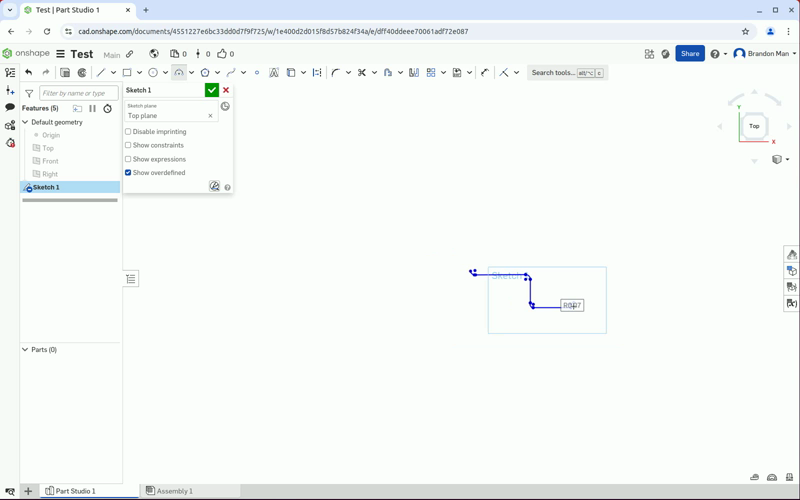
scroll(-6)
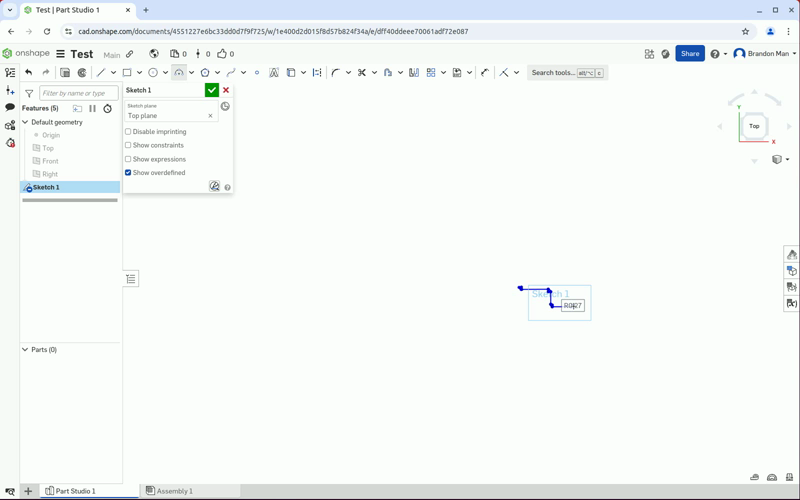
key_up(shift)
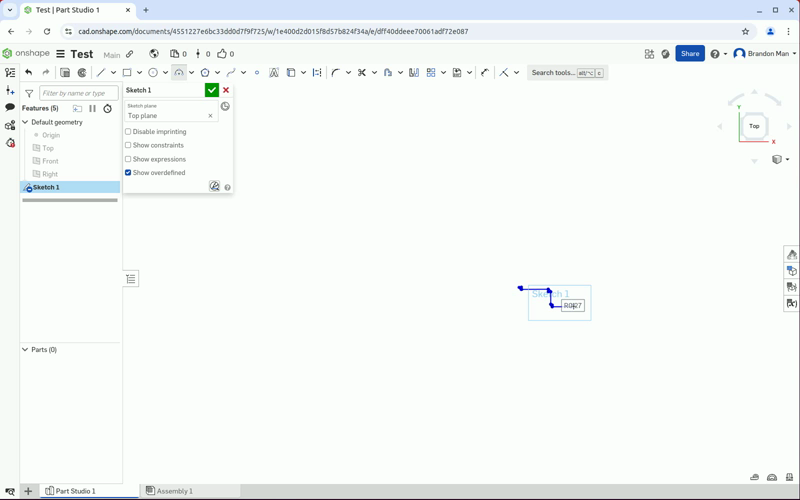
key(esc)
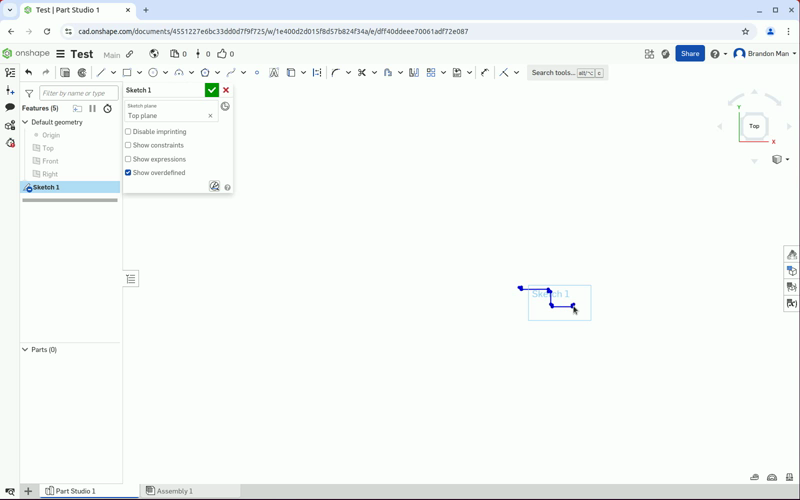
key(l)
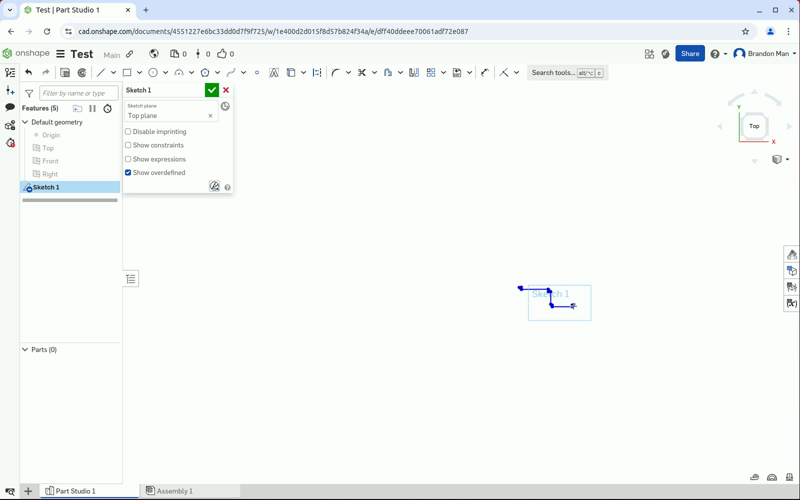
mouse_move(573, 304)
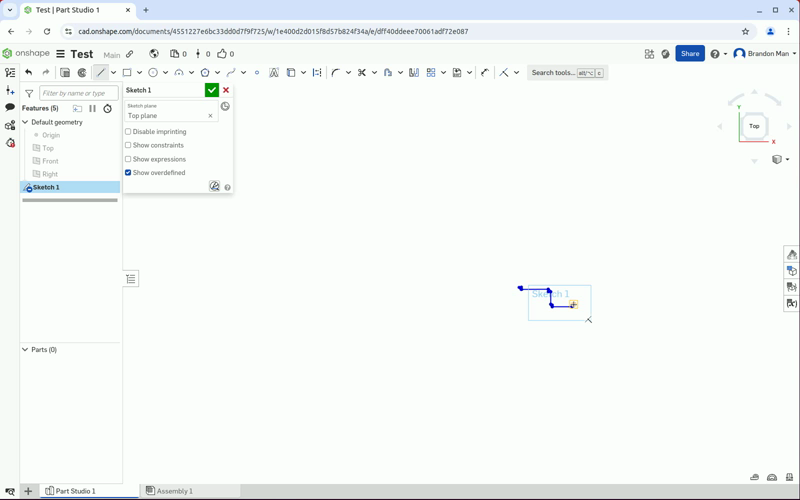
scroll(6)
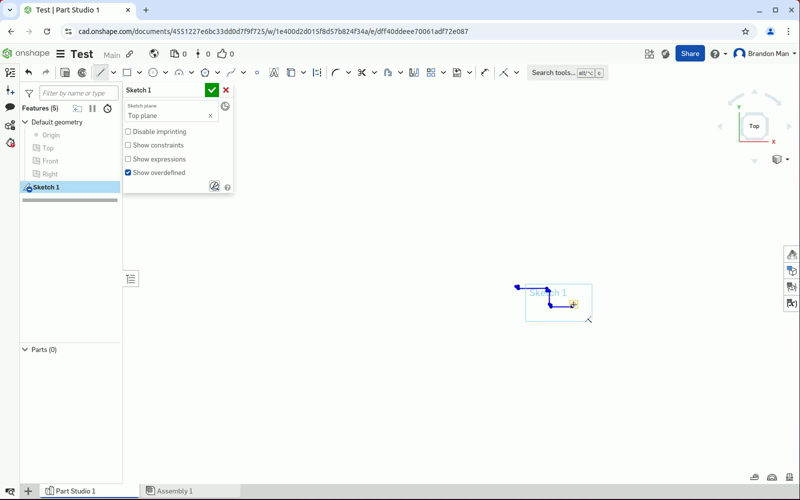
scroll(6)
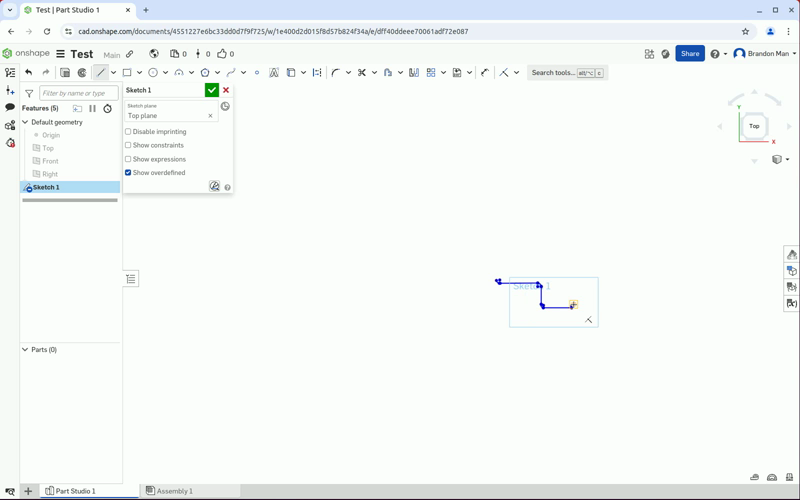
scroll(6)
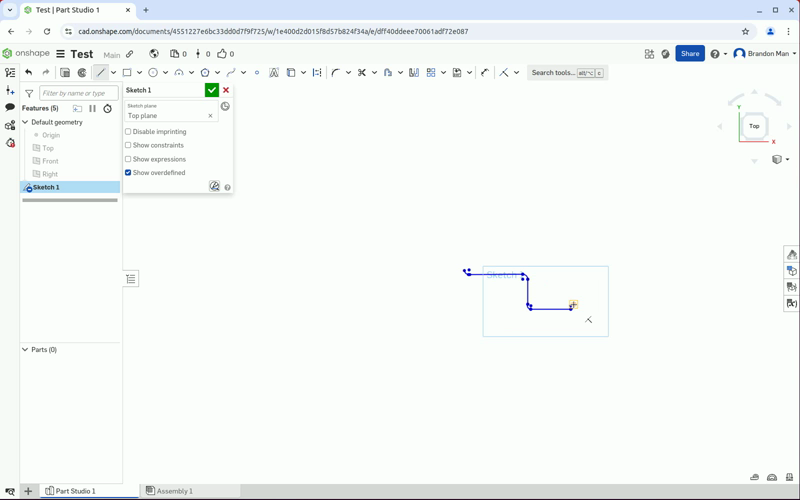
scroll(6)
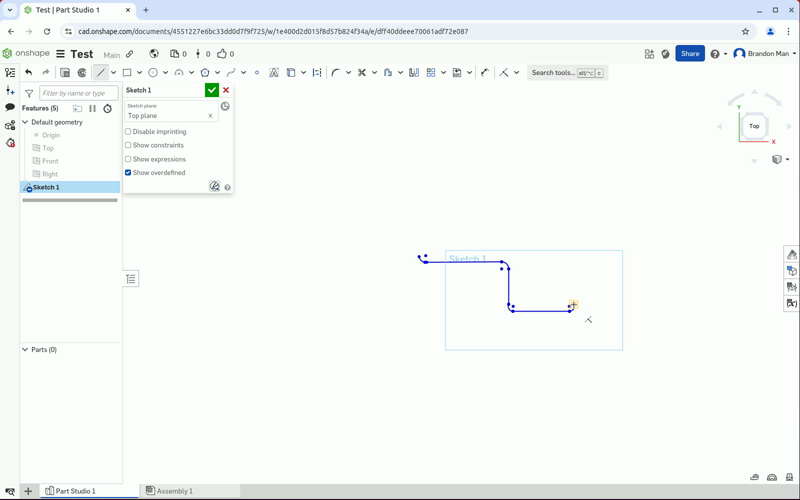
scroll(6)
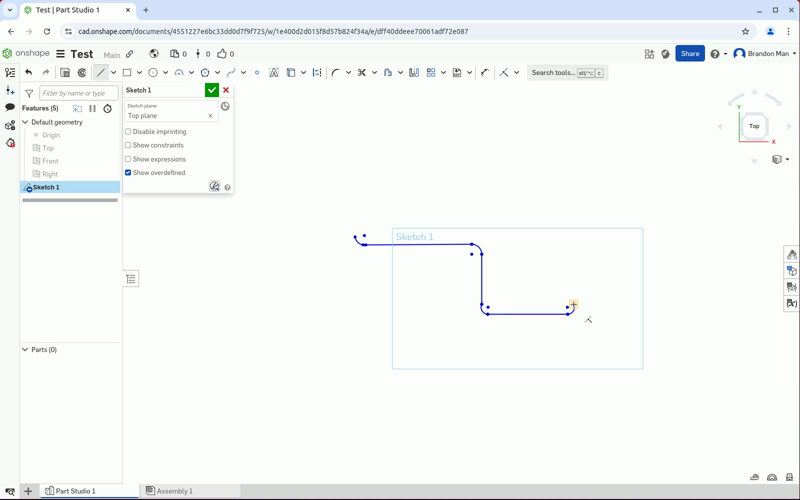
scroll(6)
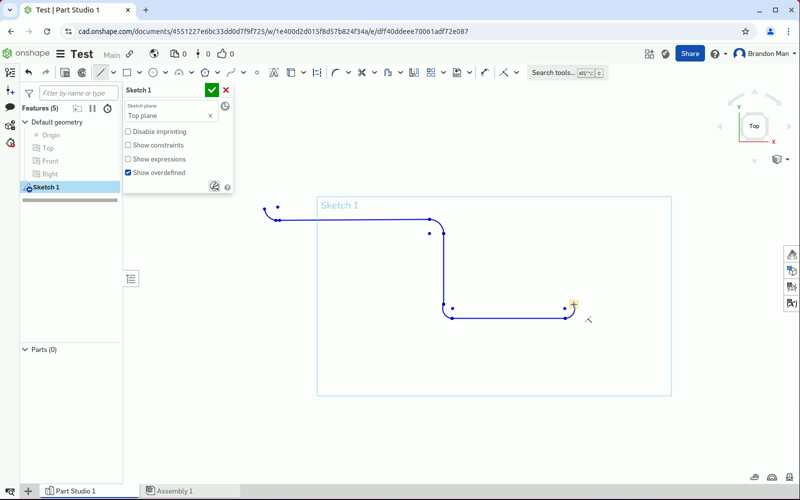
scroll(6)
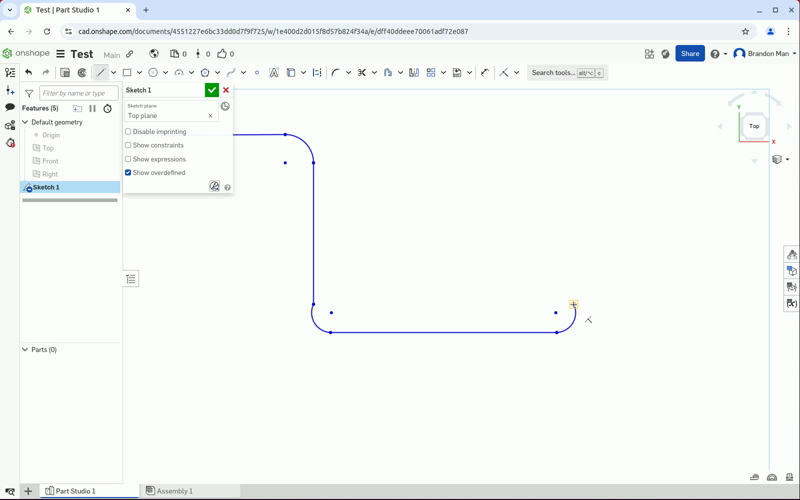
click(573, 304)
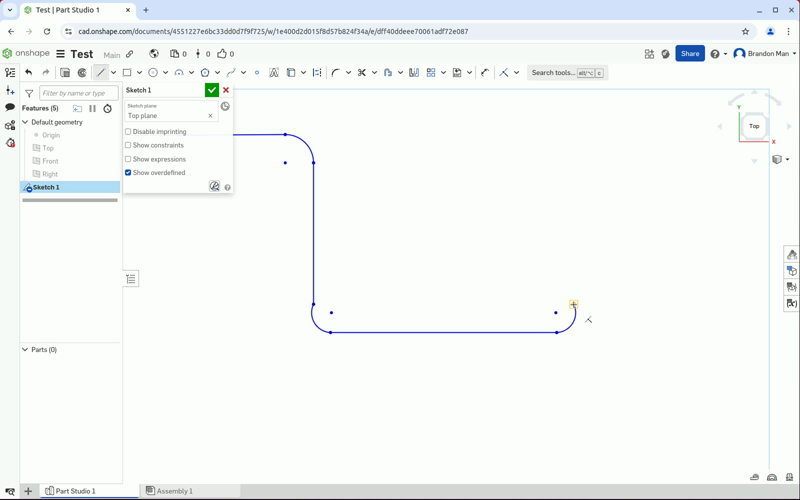
scroll(-6)
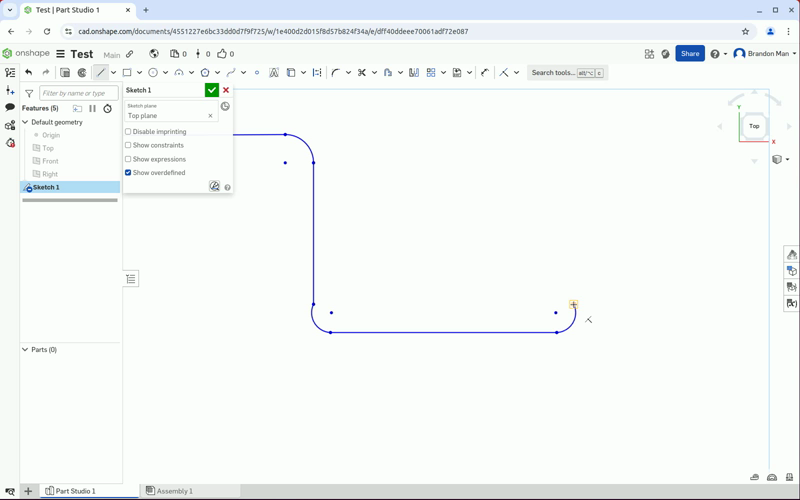
scroll(-6)
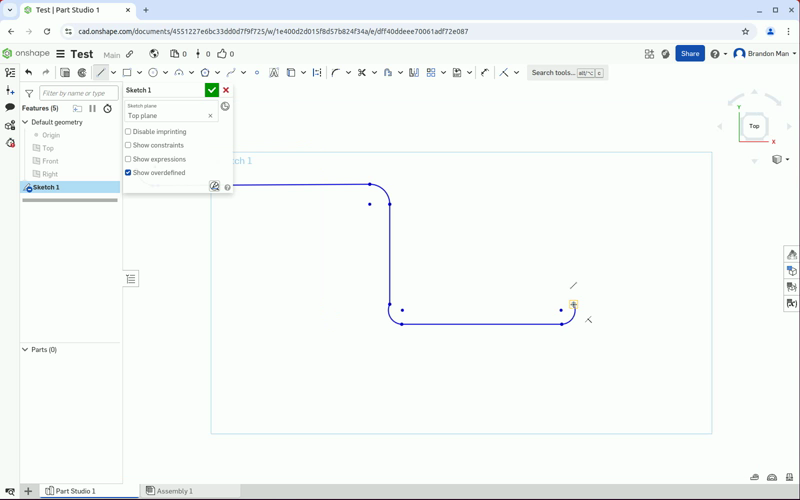
scroll(-6)
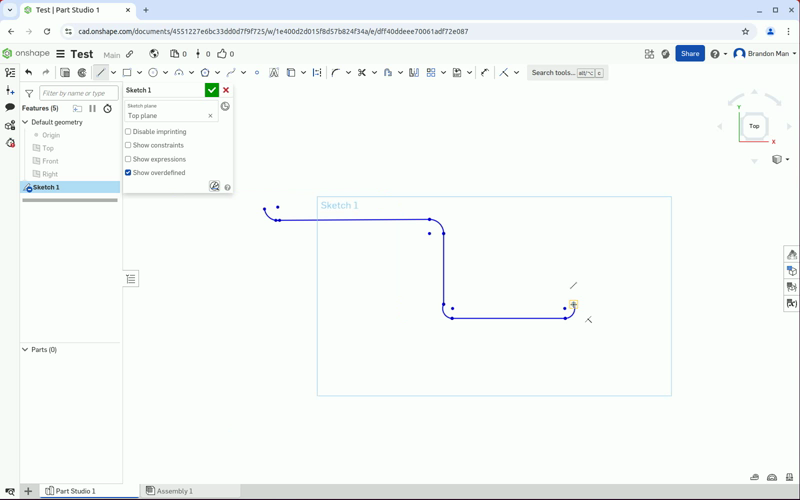
scroll(-6)
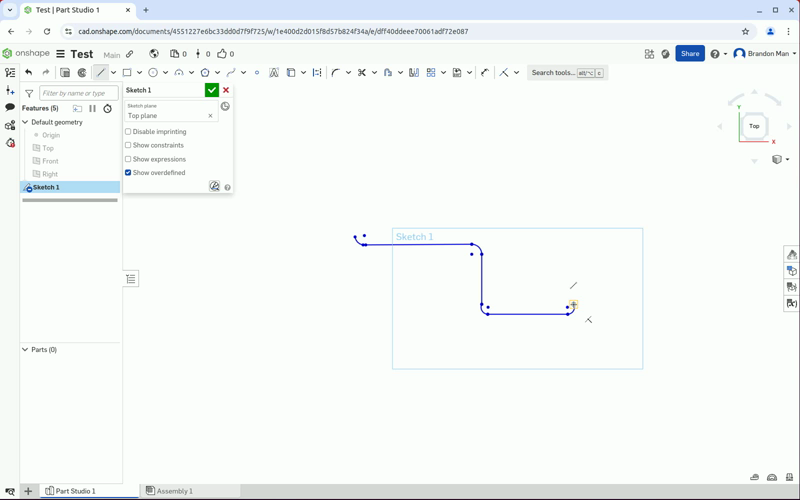
scroll(-6)
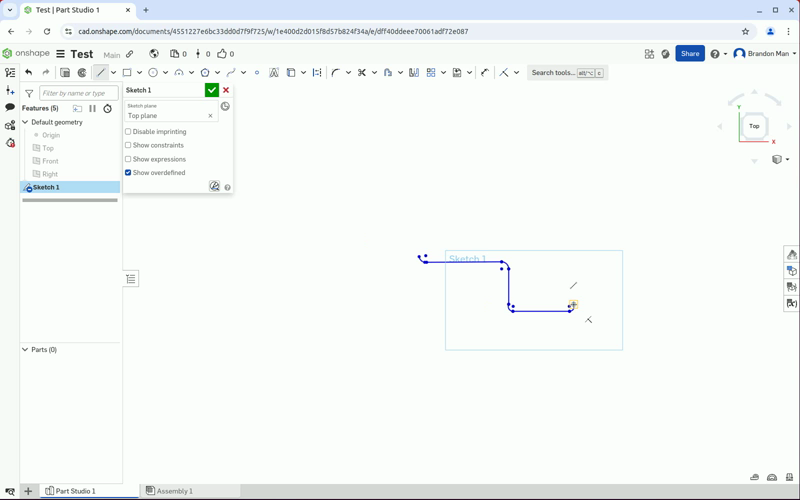
scroll(-6)
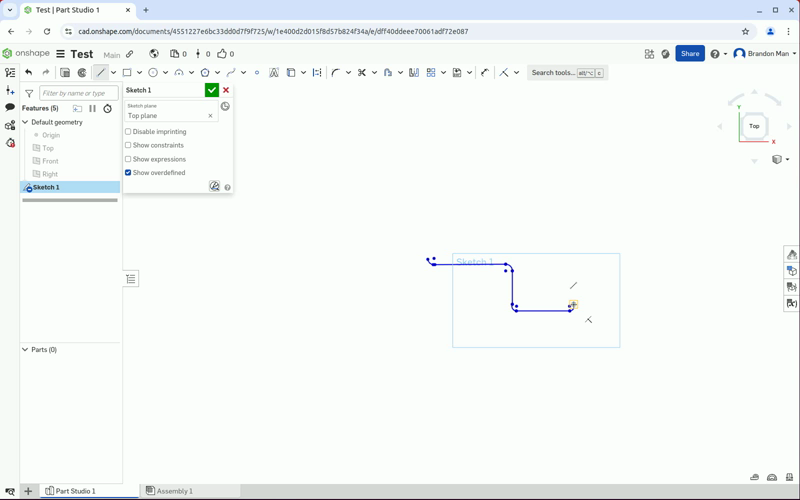
scroll(-6)
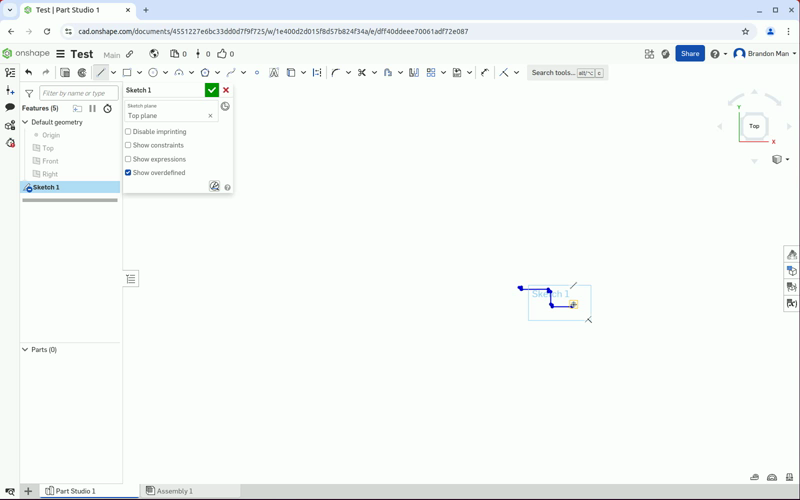
key_down(shift)
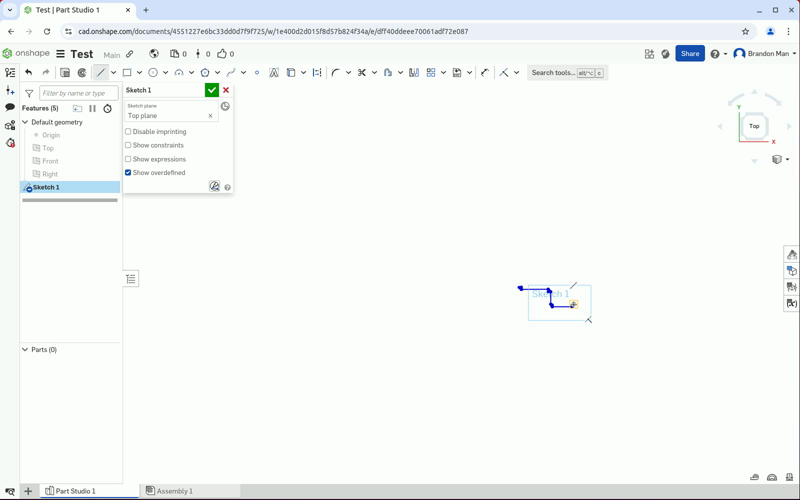
mouse_move(589, 304)
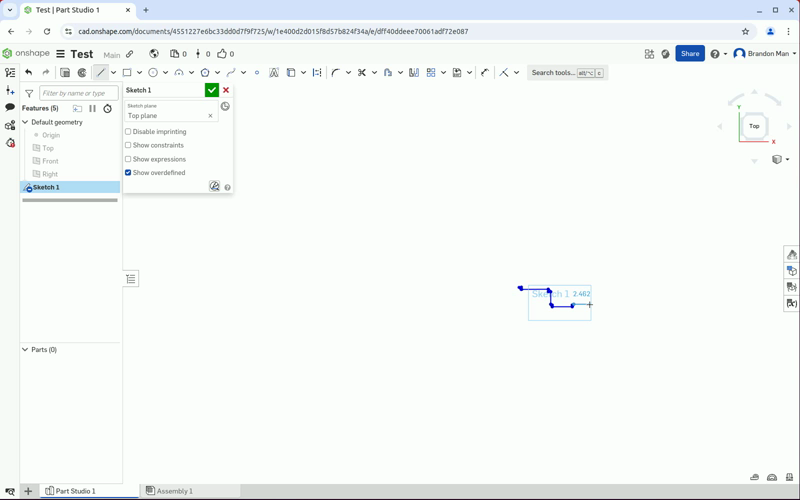
mouse_move(573, 289)
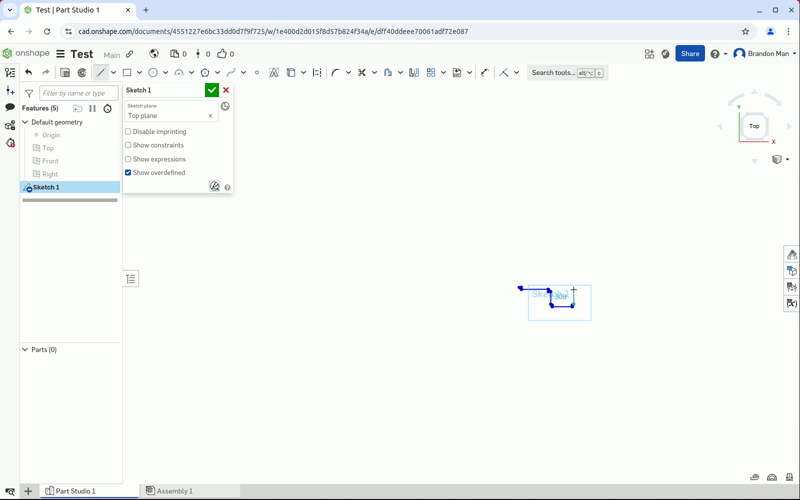
click(573, 289)
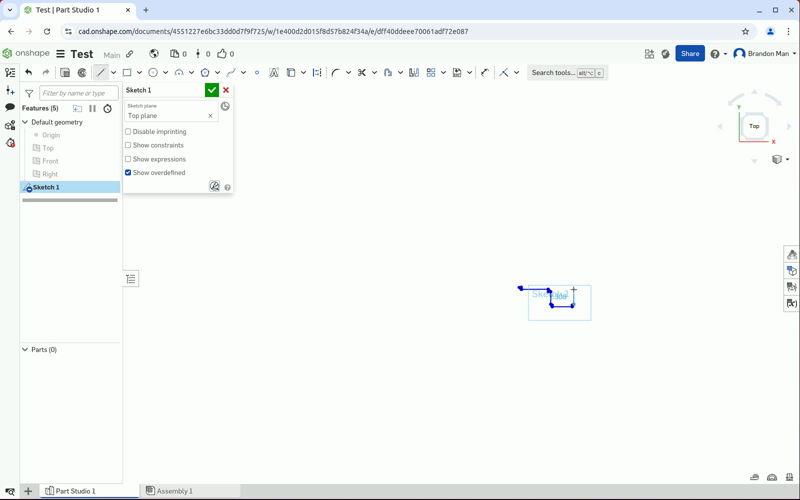
key_up(shift)
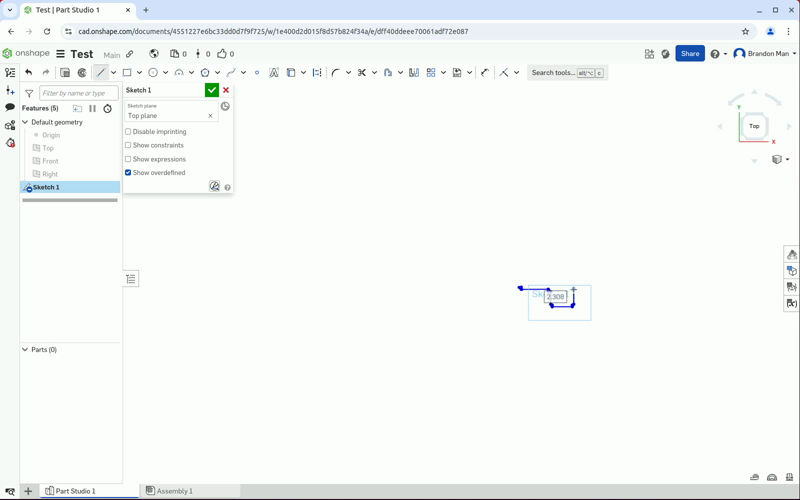
key_down(shift)
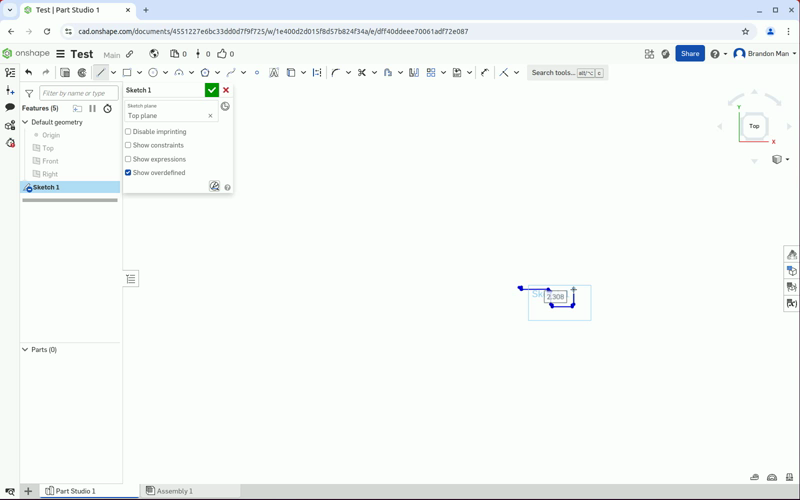
mouse_move(589, 289)
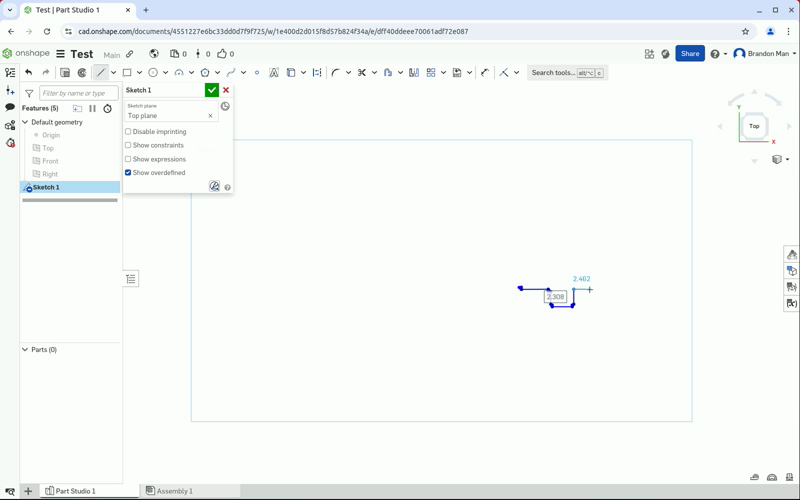
mouse_move(573, 279)
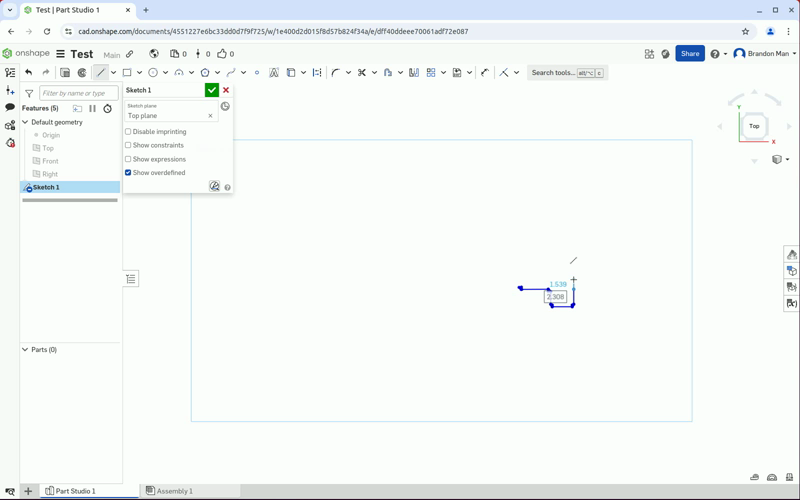
click(573, 279)
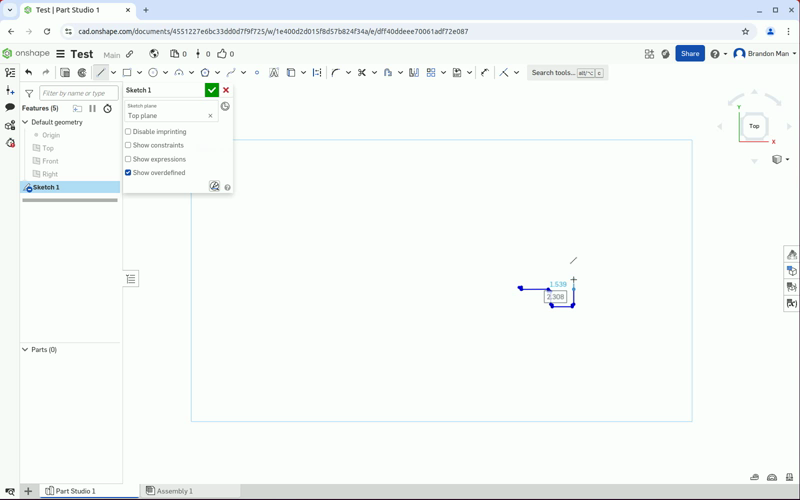
key_up(shift)
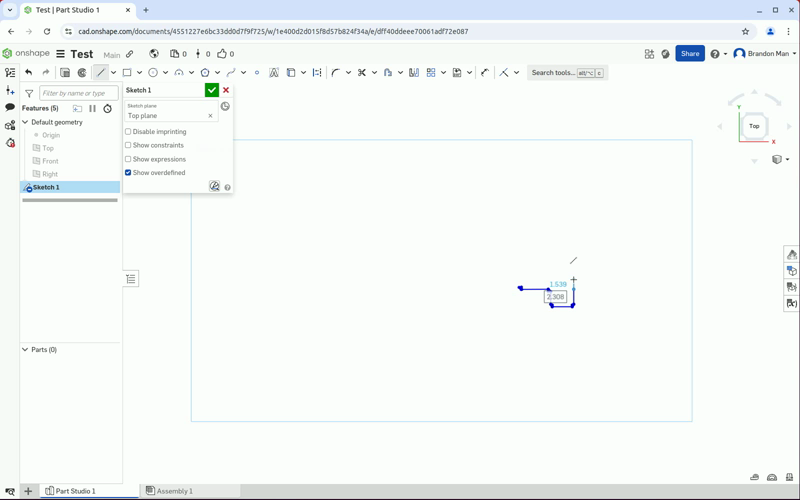
key(esc)
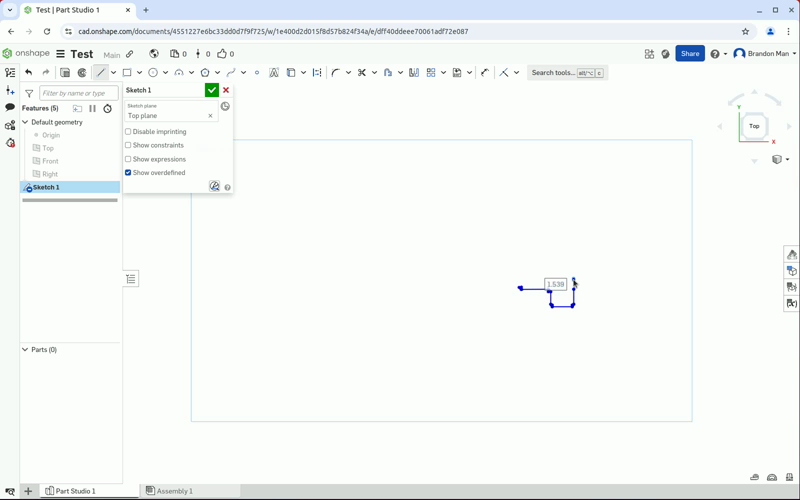
key(a)
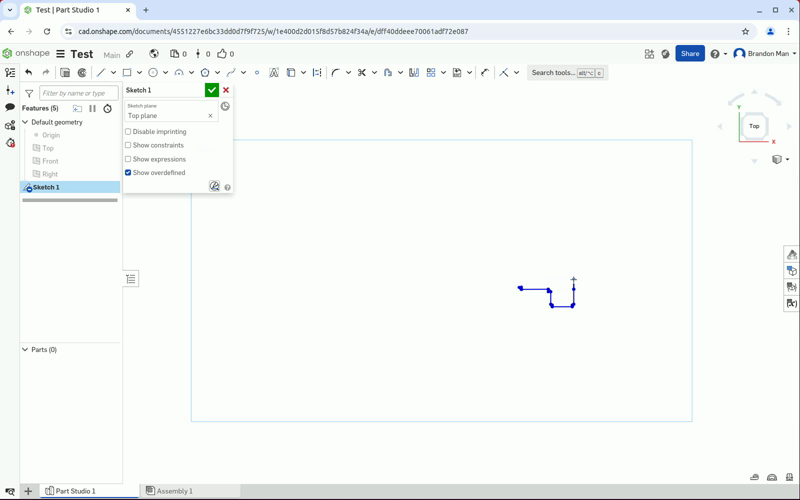
mouse_move(573, 279)
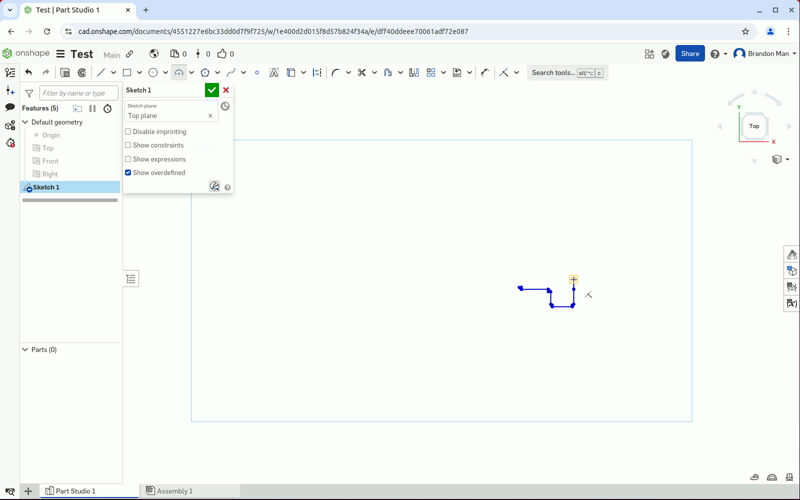
click(573, 279)
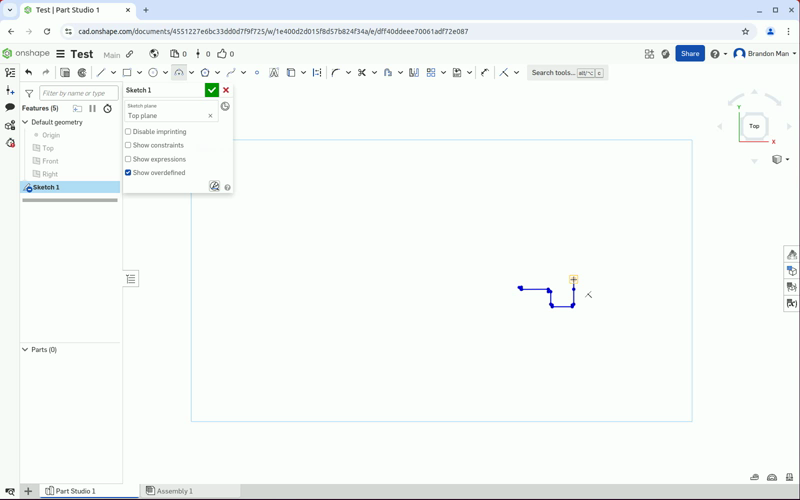
key_down(shift)
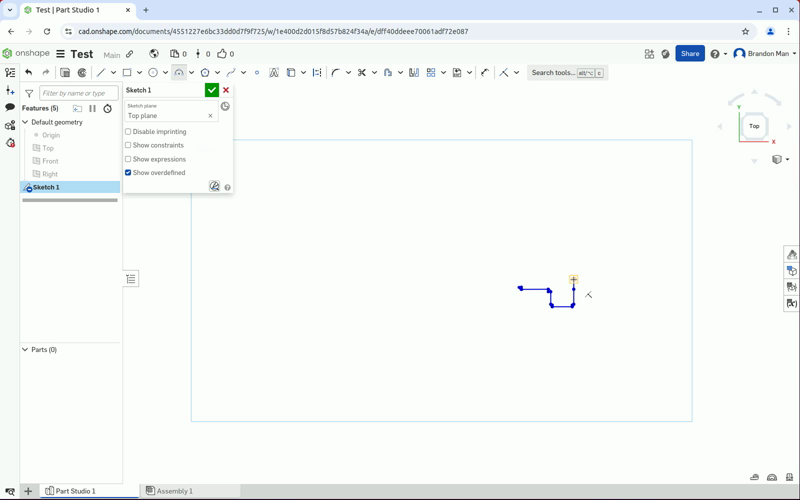
mouse_move(572, 277)
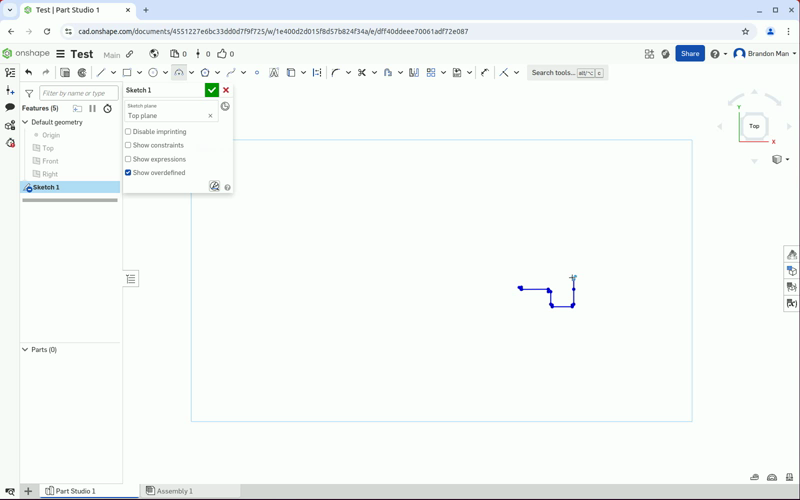
scroll(6)
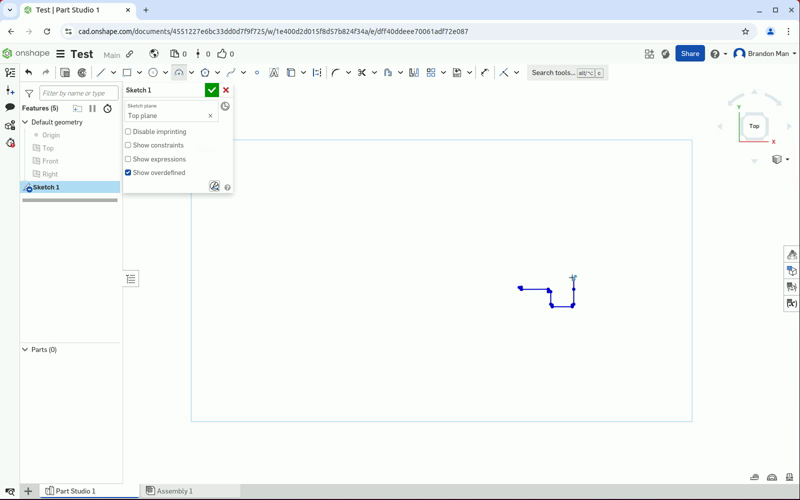
scroll(6)
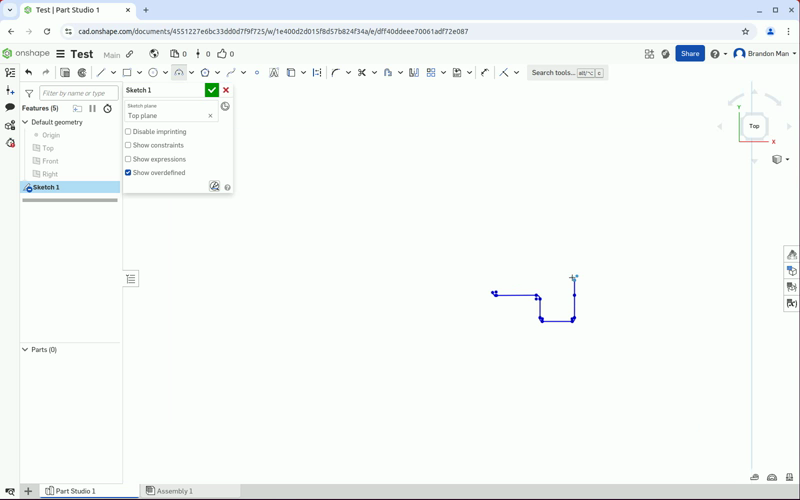
scroll(6)
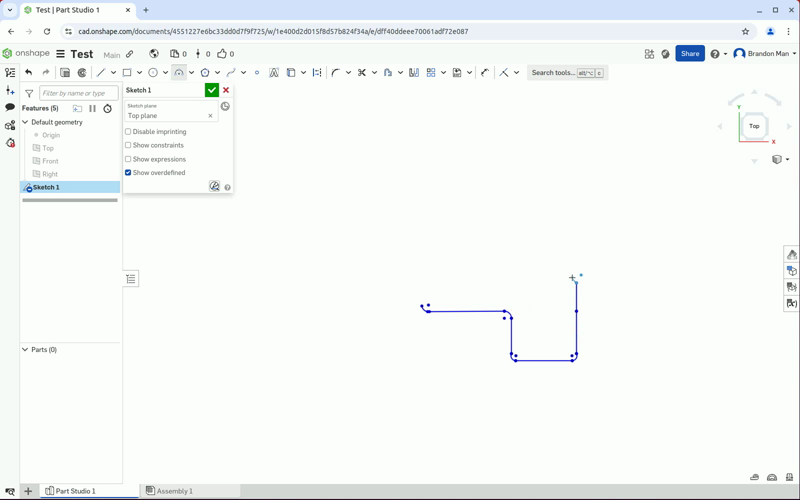
scroll(6)
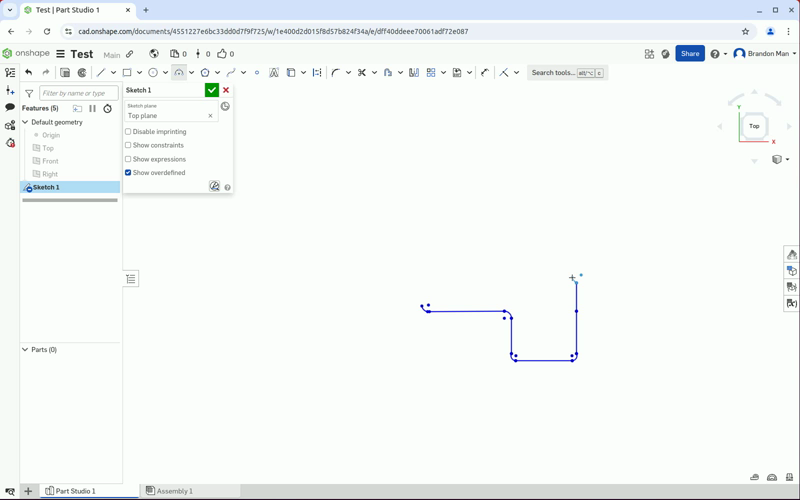
scroll(6)
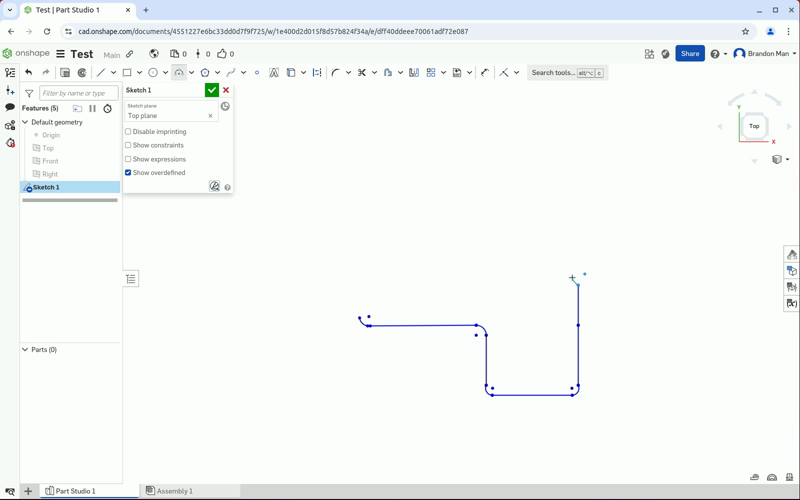
scroll(6)
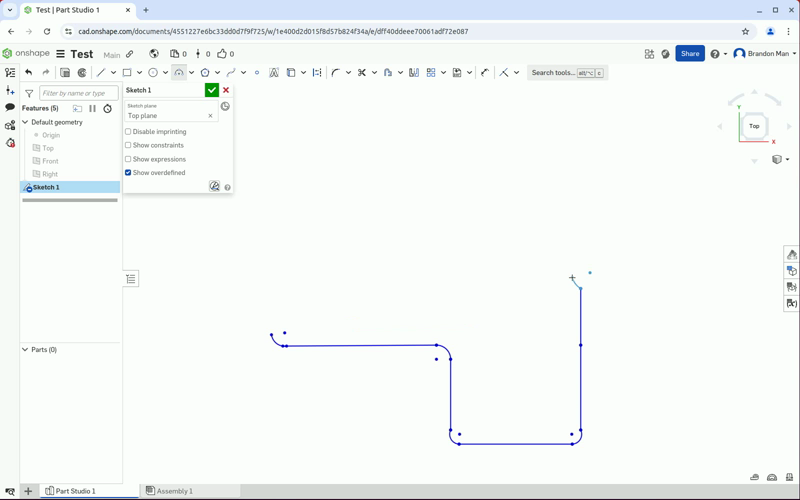
scroll(6)
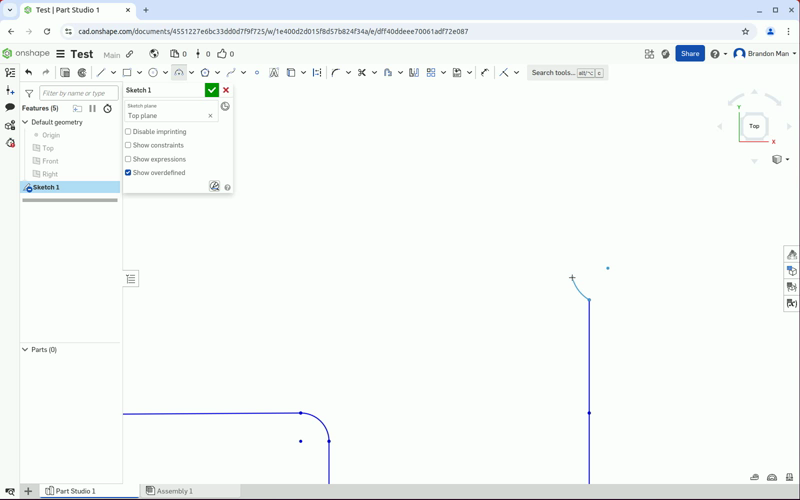
click(572, 277)
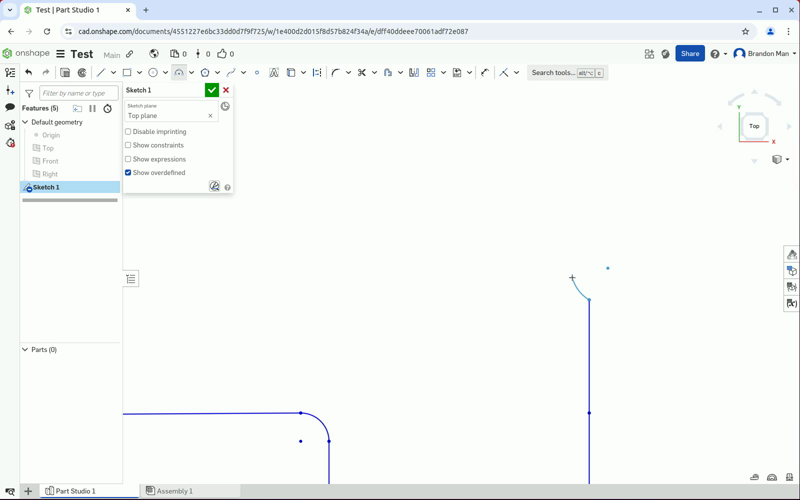
scroll(-6)
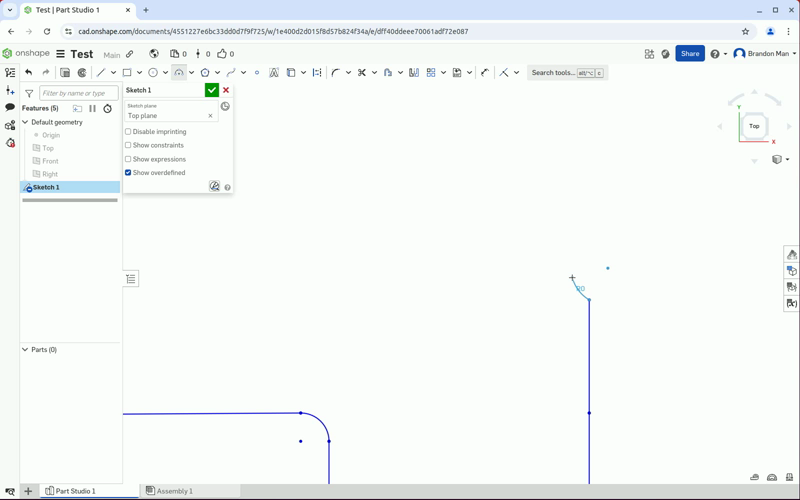
scroll(-6)
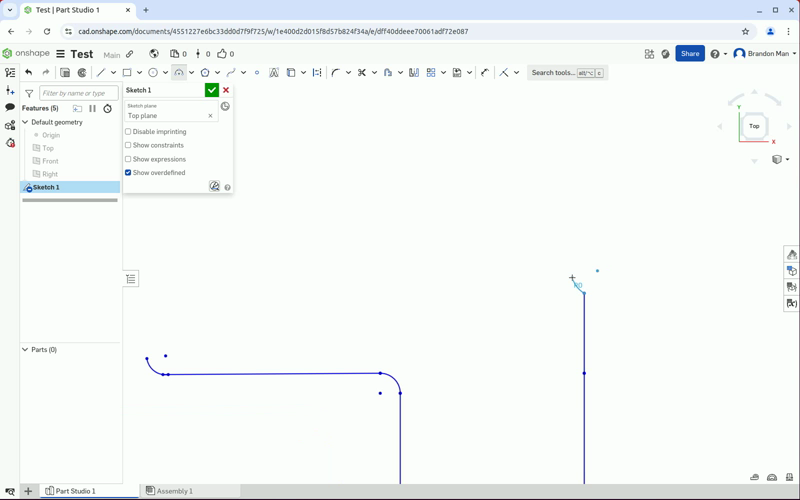
scroll(-6)
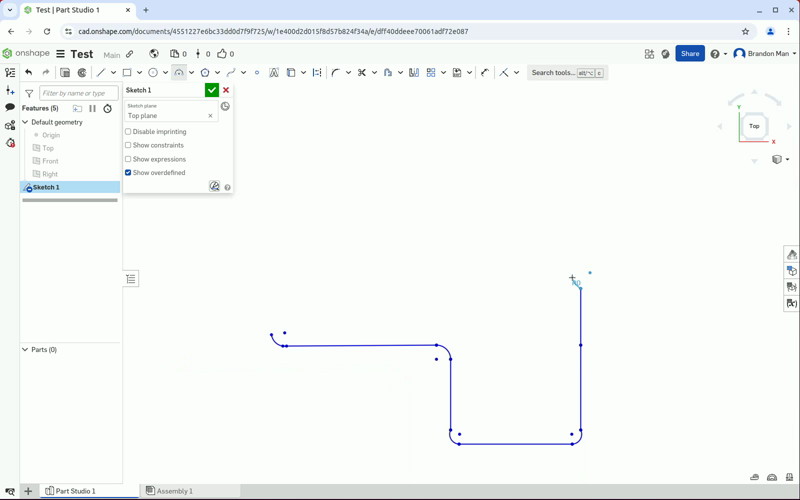
scroll(-6)
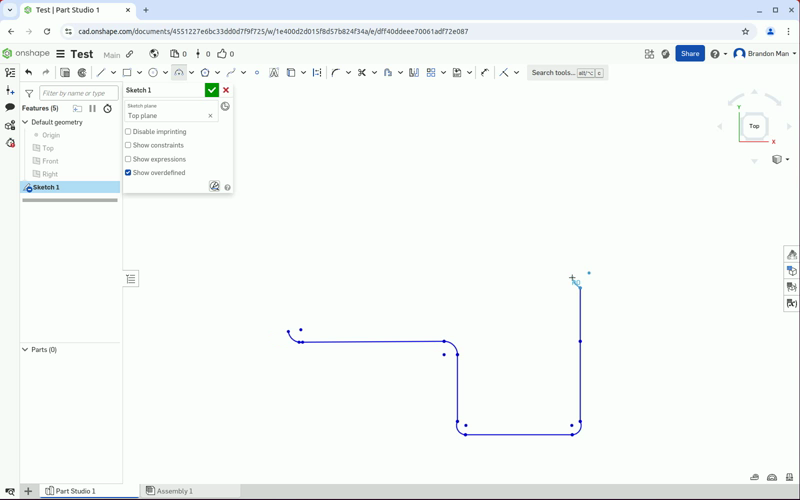
scroll(-6)
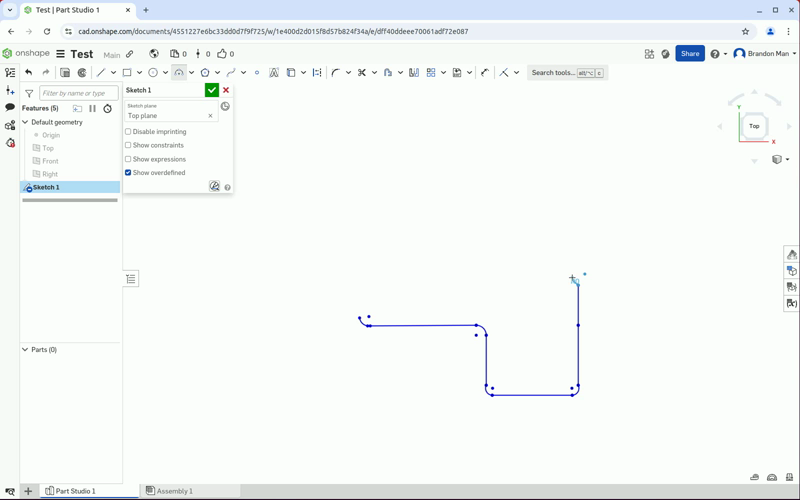
scroll(-6)
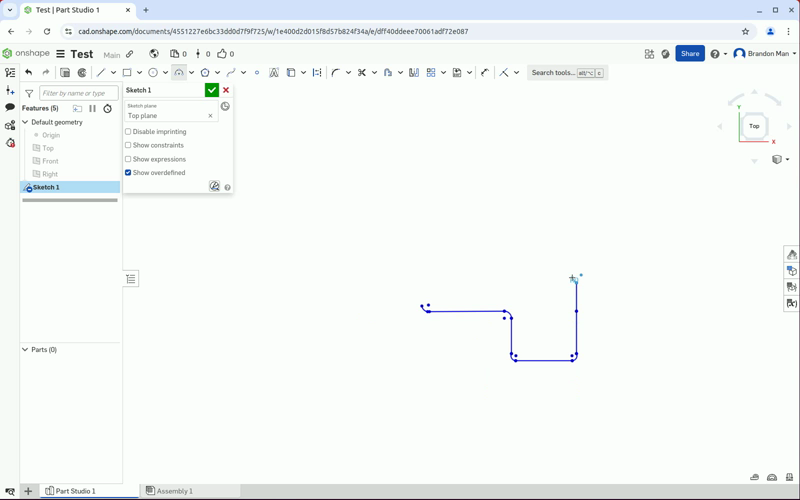
scroll(-6)
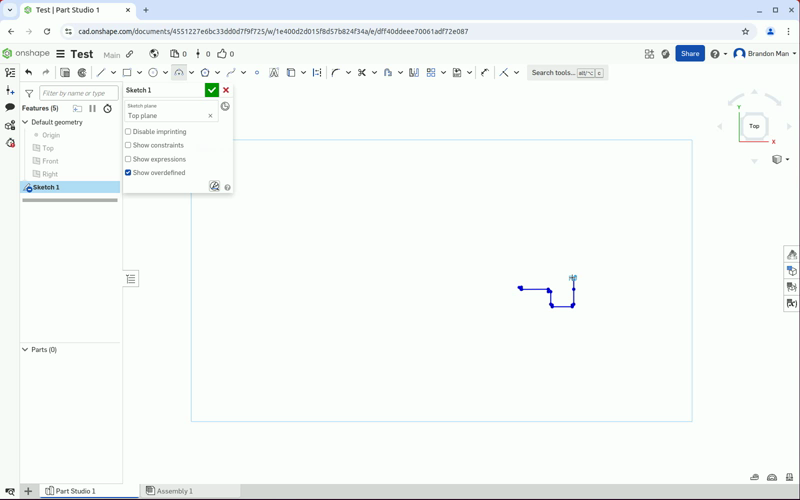
mouse_move(573, 277)
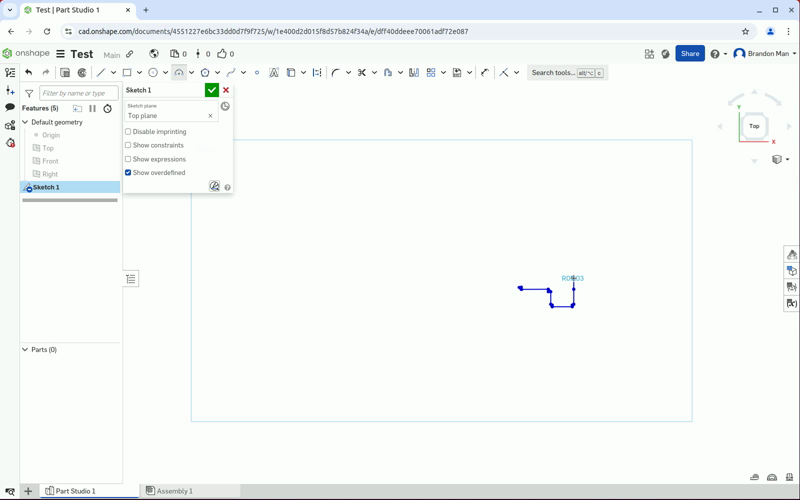
scroll(6)
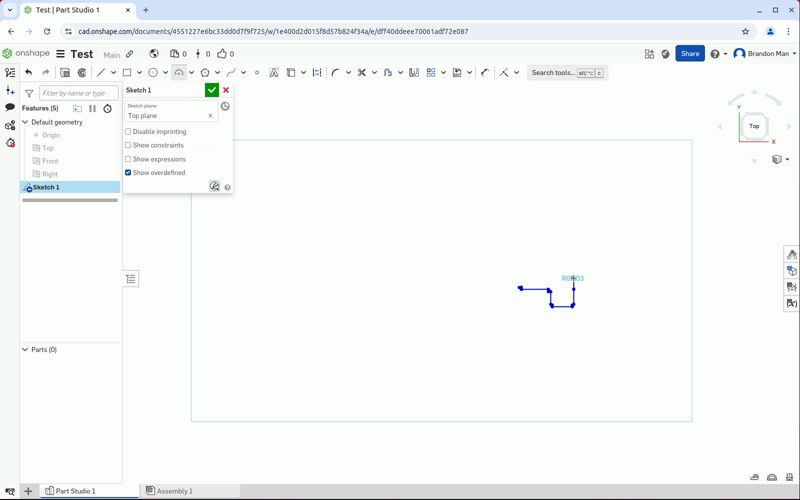
scroll(6)
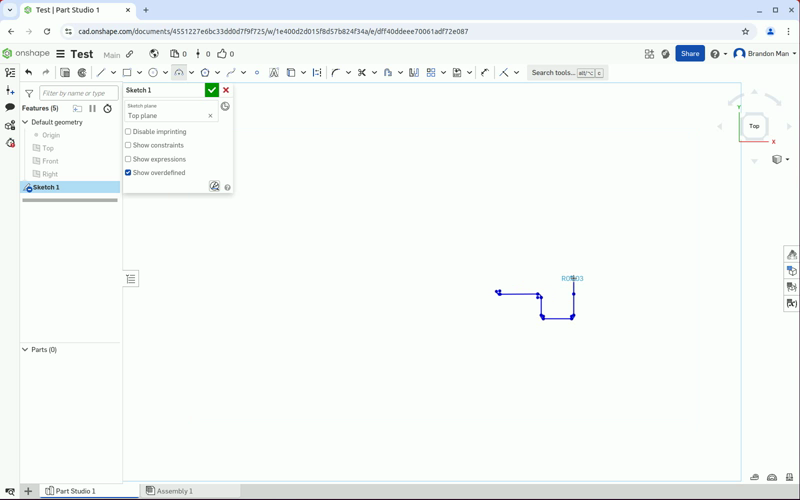
scroll(6)
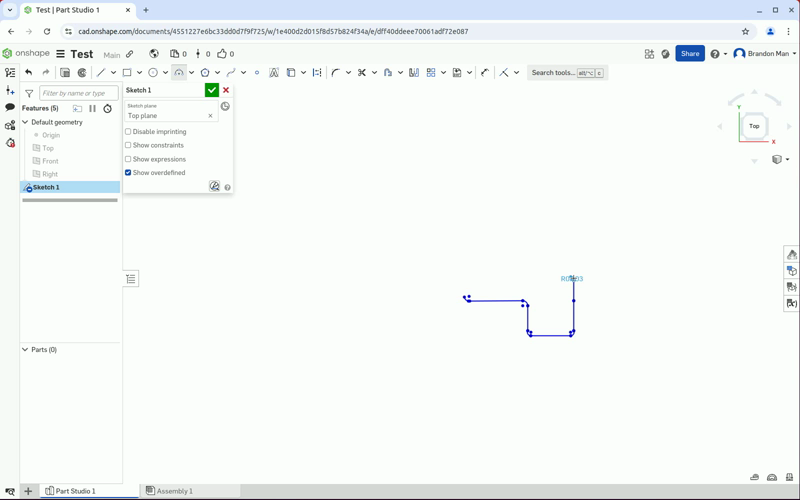
scroll(6)
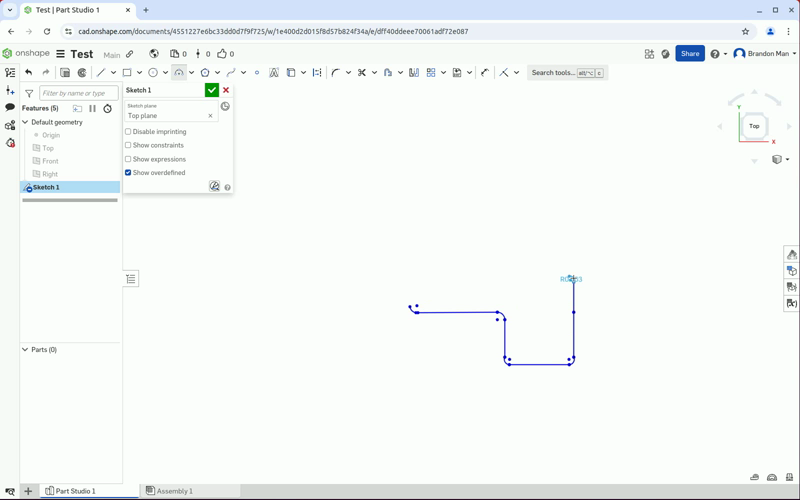
scroll(6)
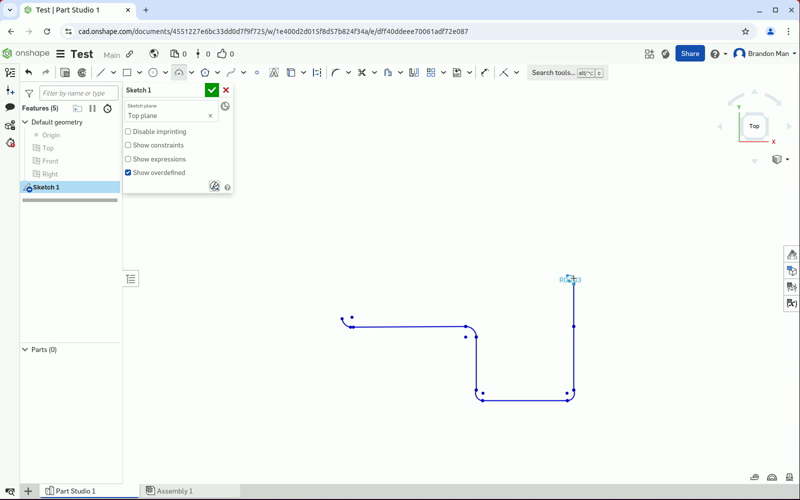
scroll(6)
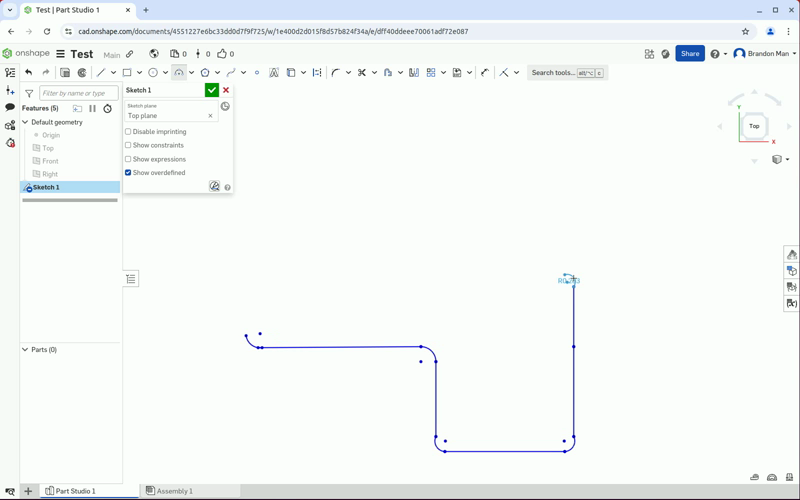
scroll(6)
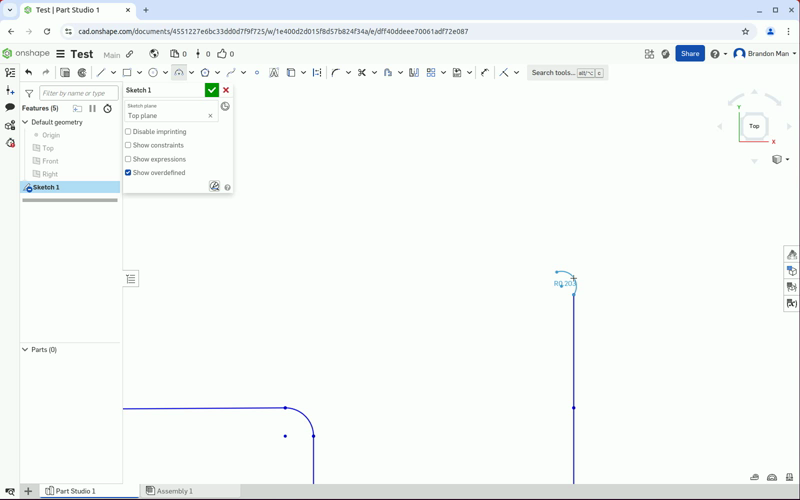
click(573, 277)
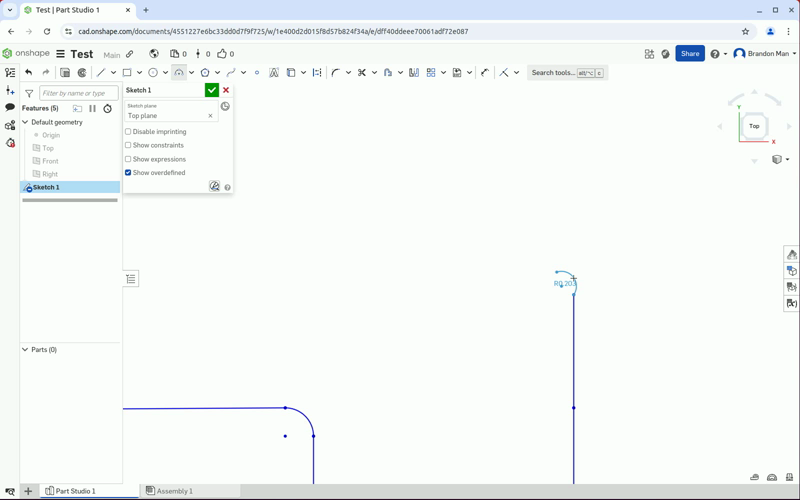
scroll(-6)
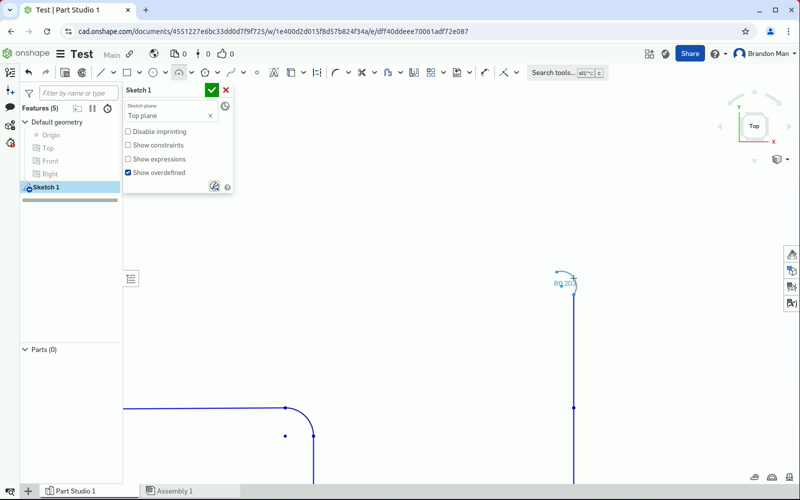
scroll(-6)
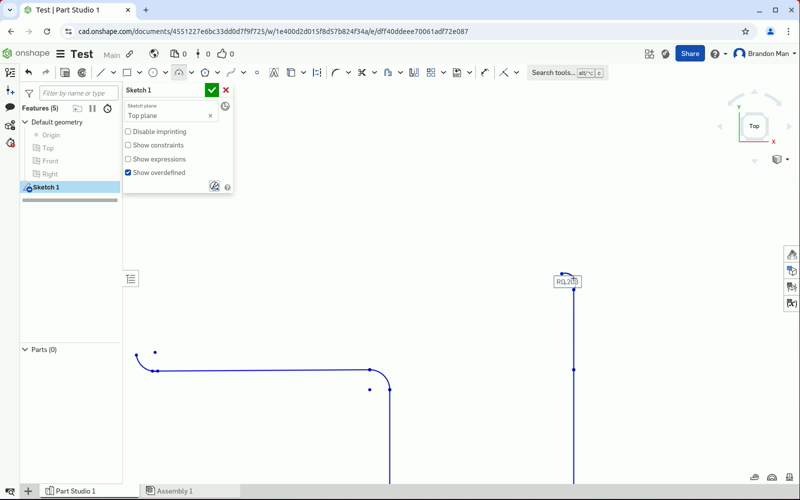
scroll(-6)
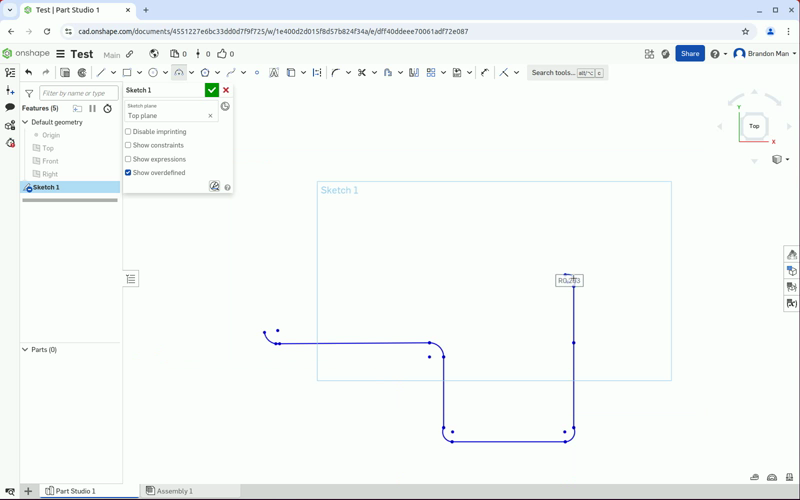
scroll(-6)
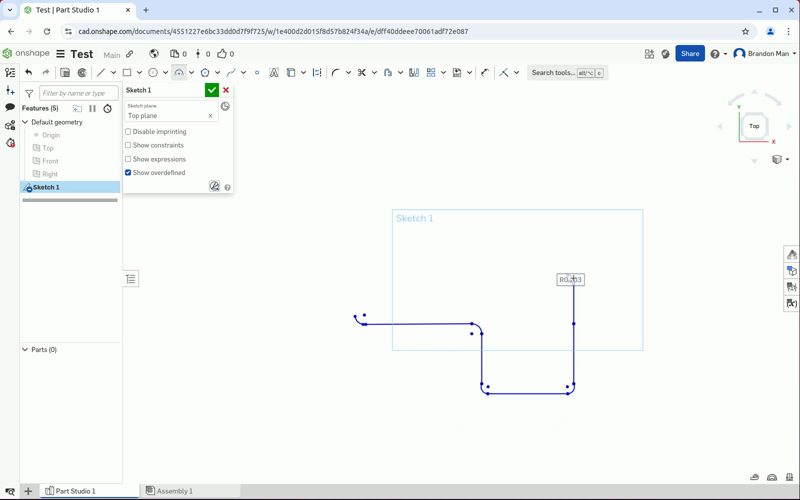
scroll(-6)
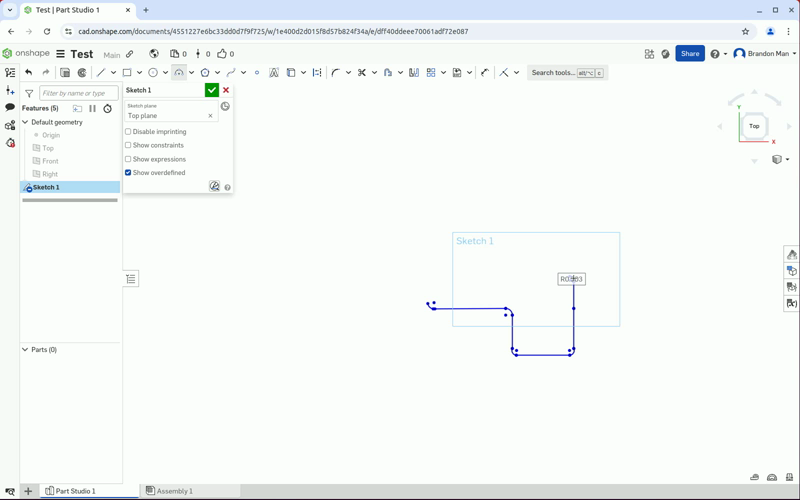
scroll(-6)
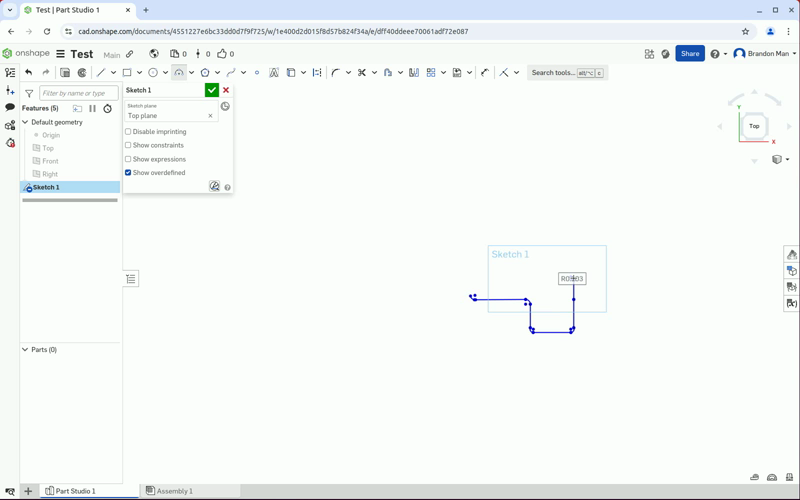
scroll(-6)
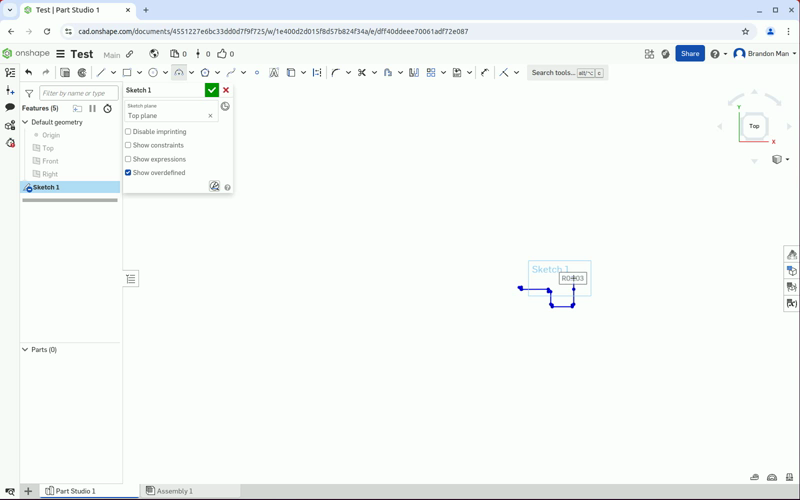
key_up(shift)
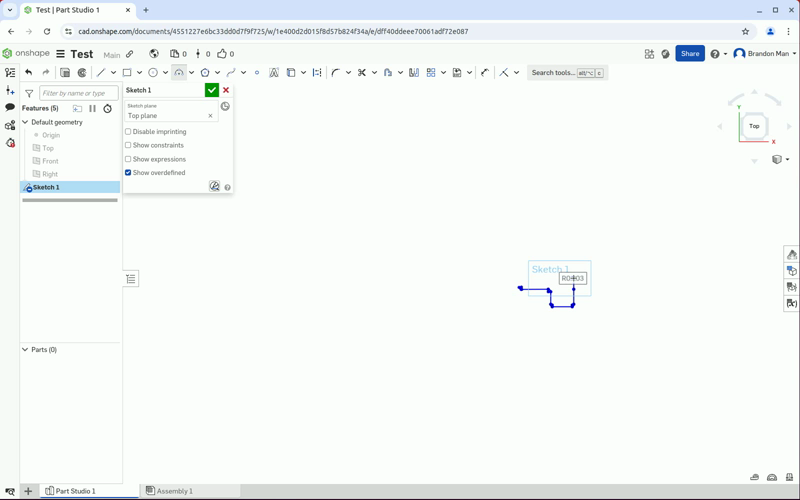
key(esc)
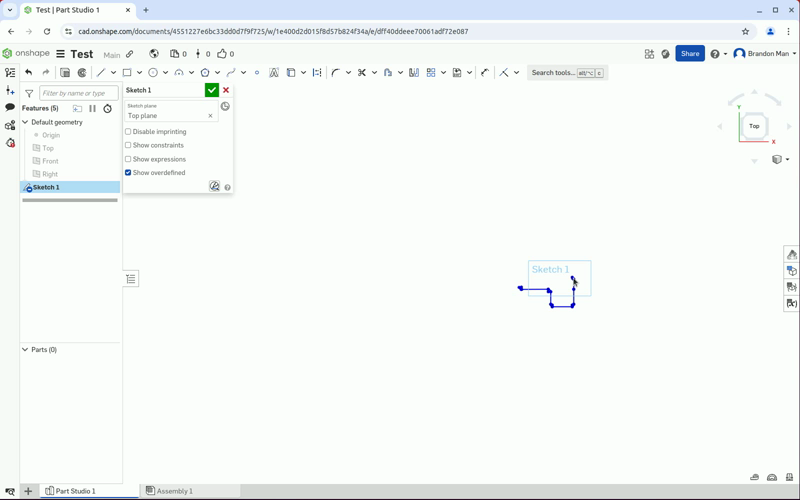
key(l)
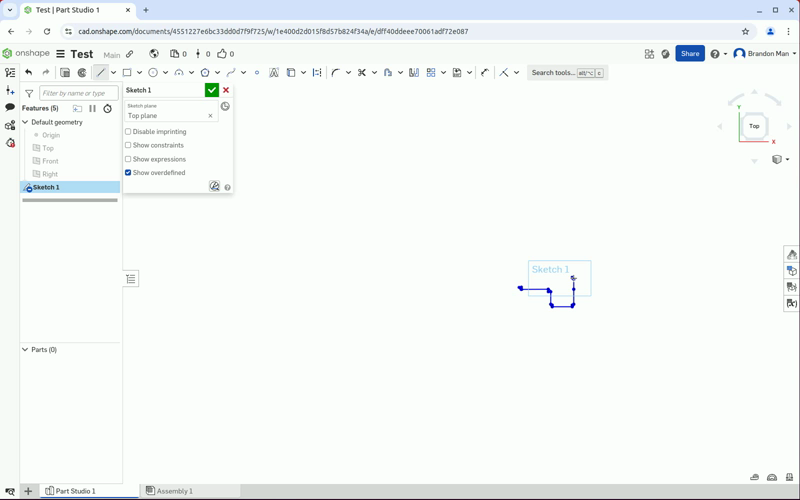
mouse_move(572, 277)
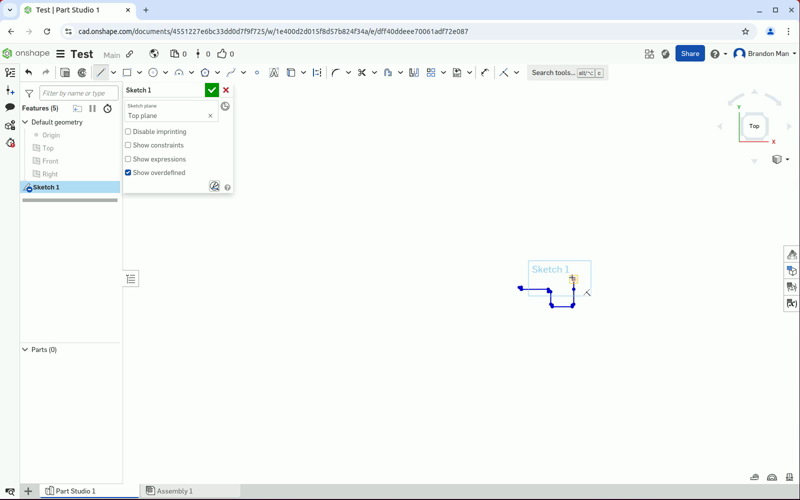
scroll(6)
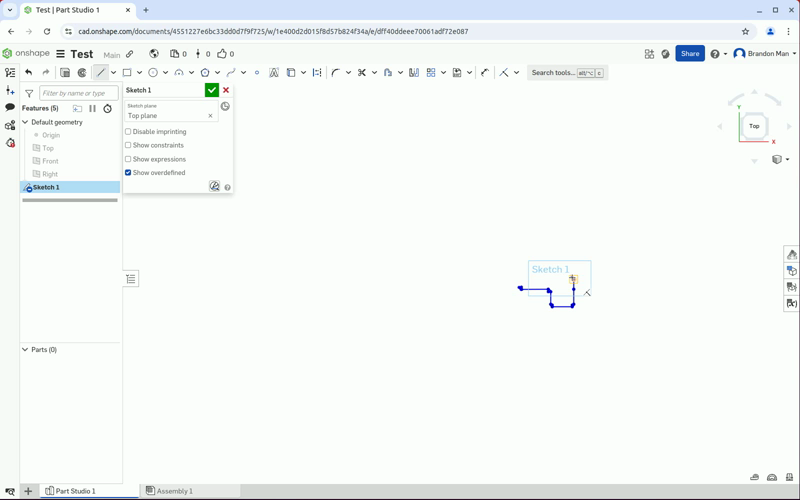
scroll(6)
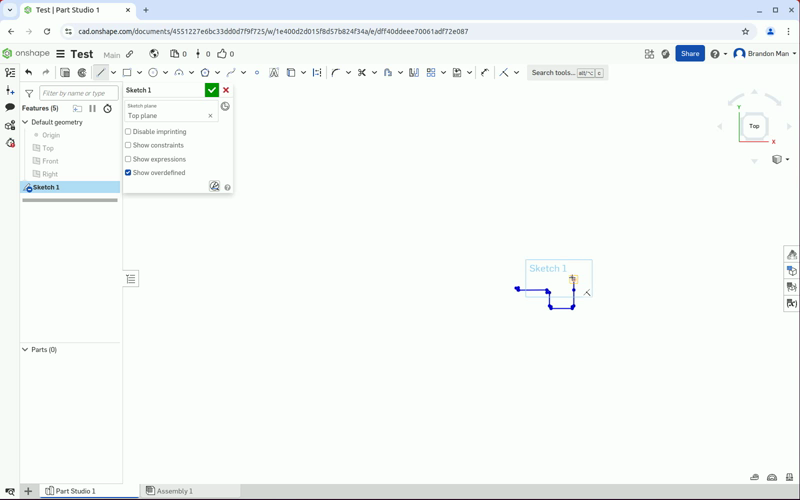
scroll(6)
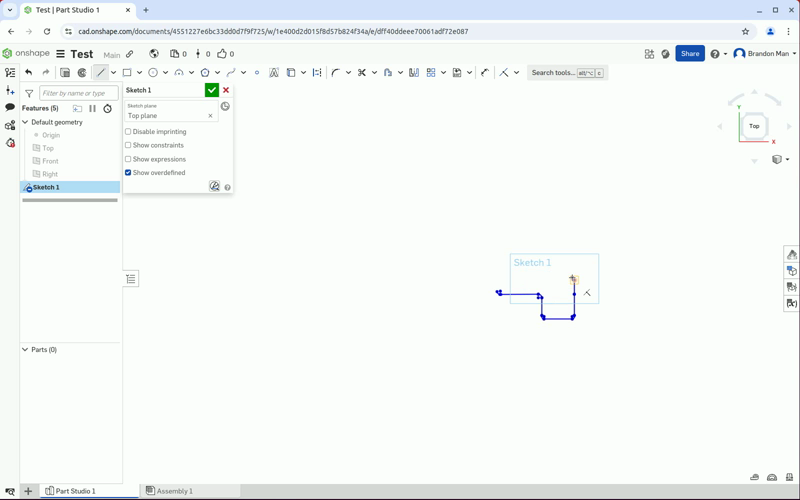
scroll(6)
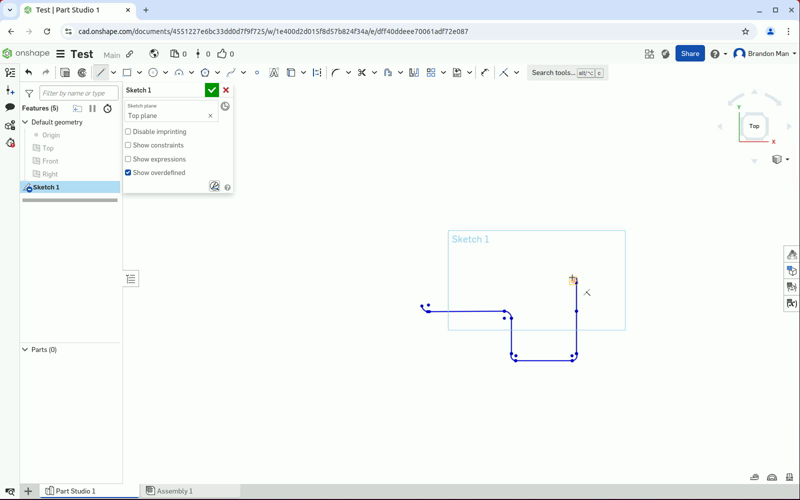
scroll(6)
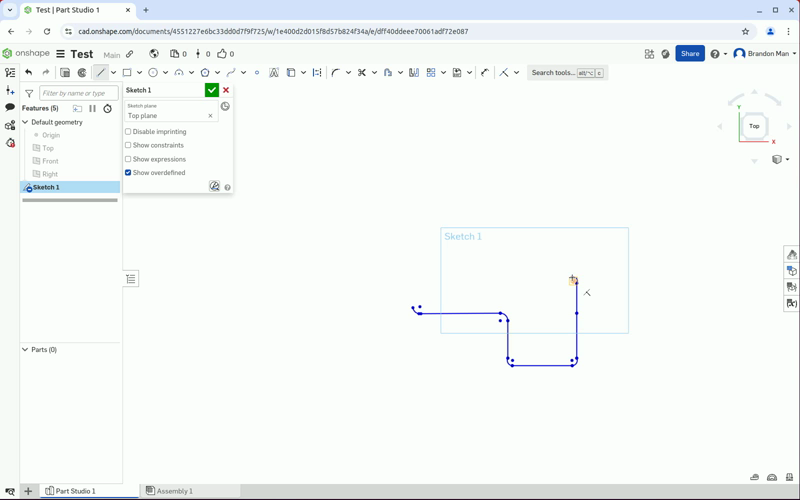
scroll(6)
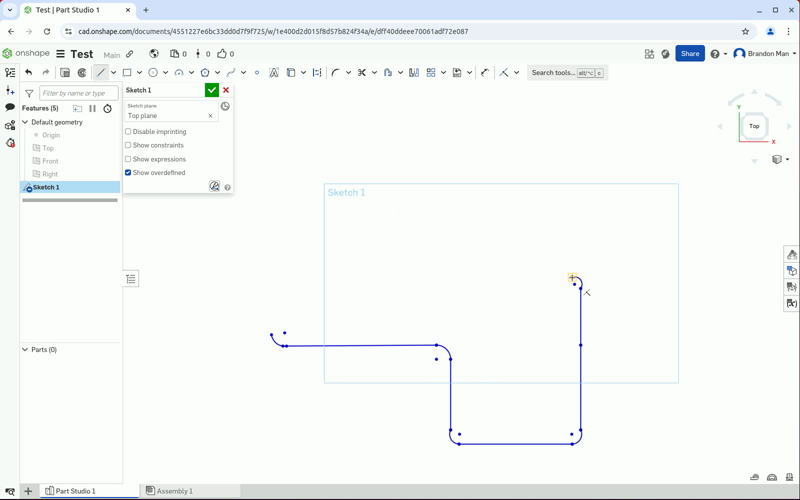
scroll(6)
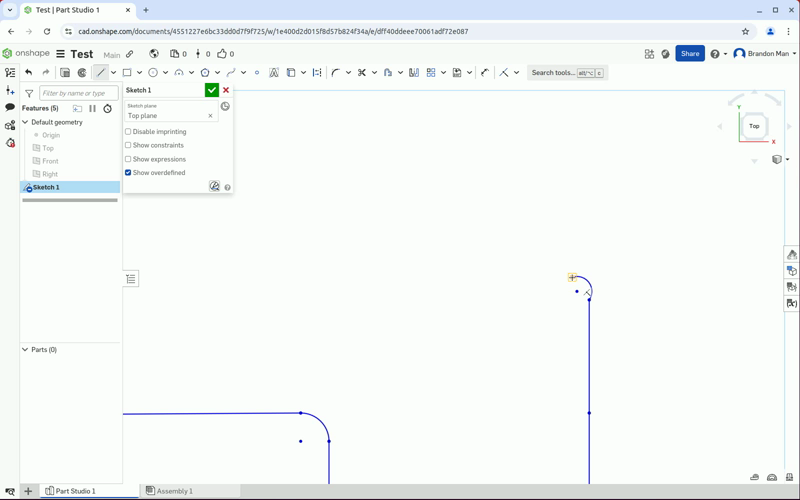
click(572, 277)
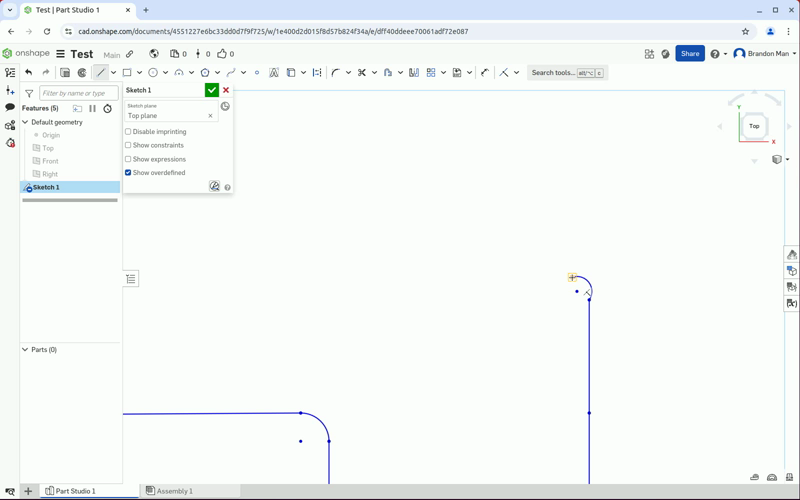
scroll(-6)
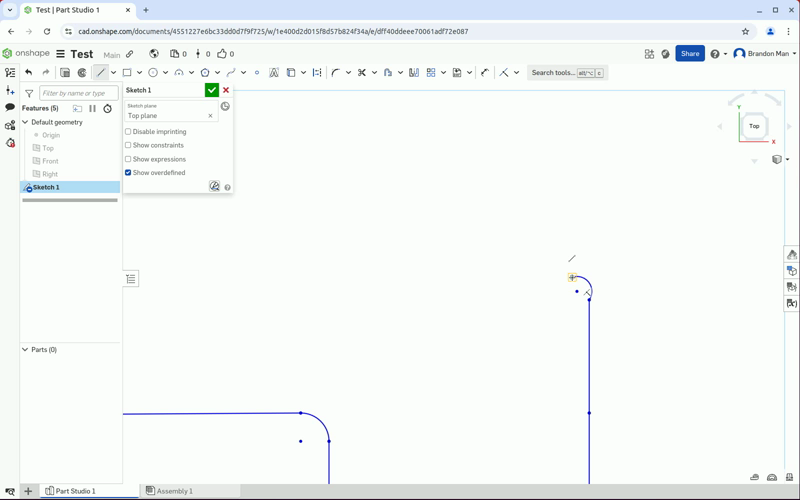
scroll(-6)
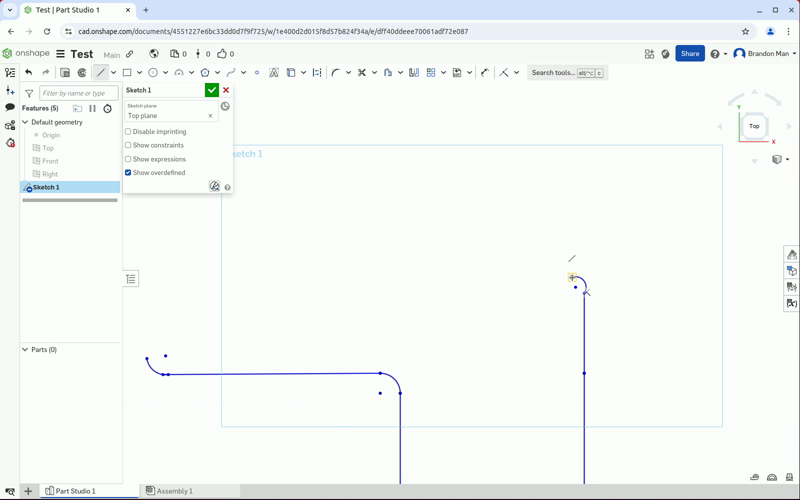
scroll(-6)
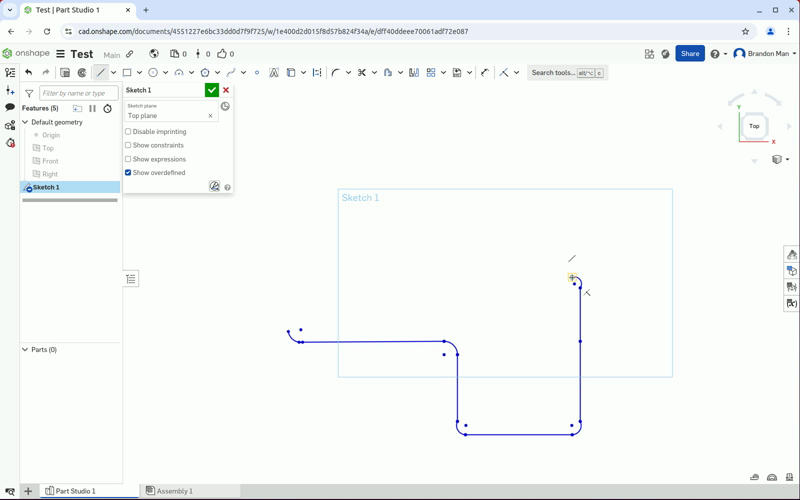
scroll(-6)
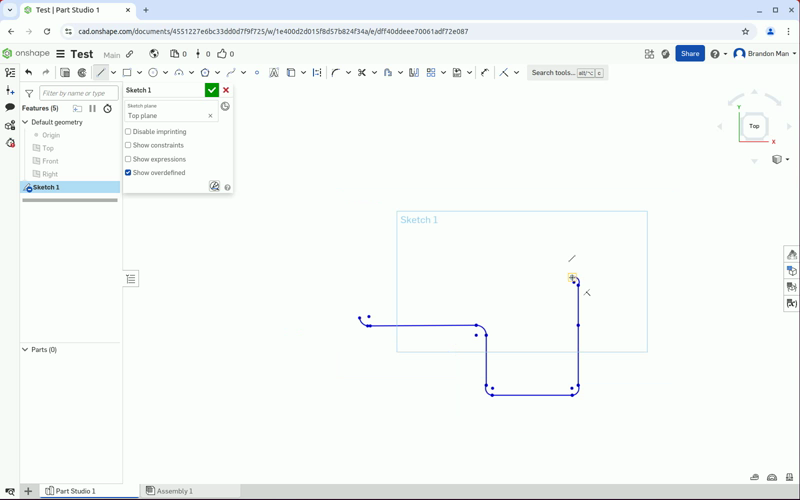
scroll(-6)
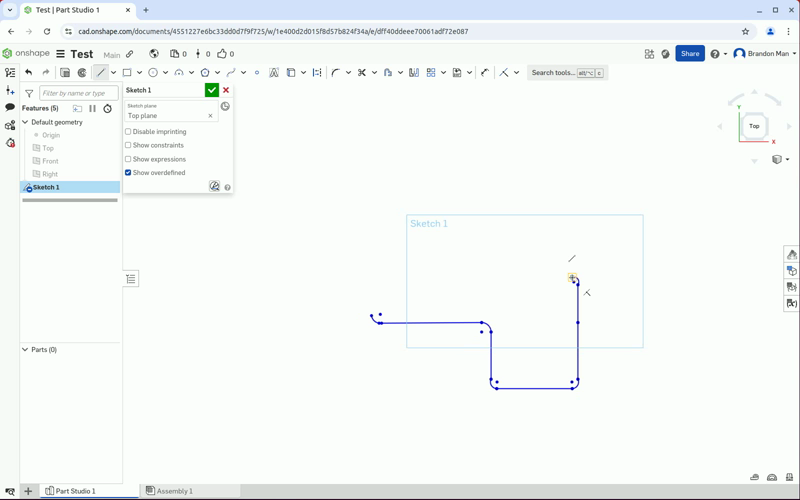
scroll(-6)
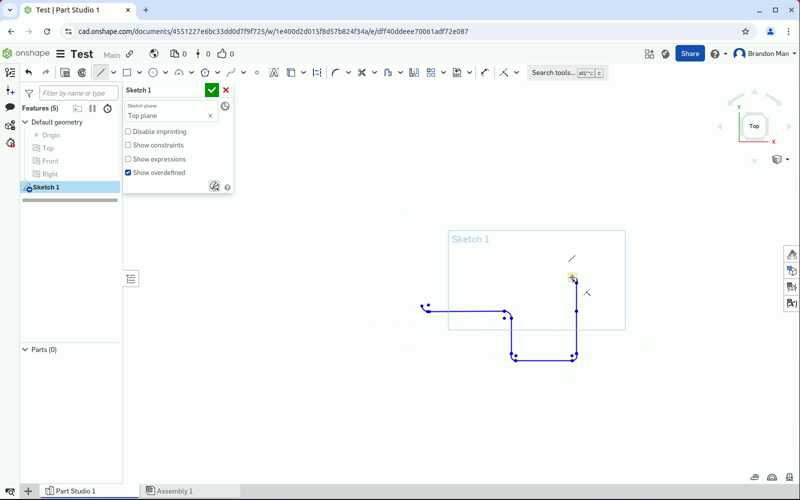
scroll(-6)
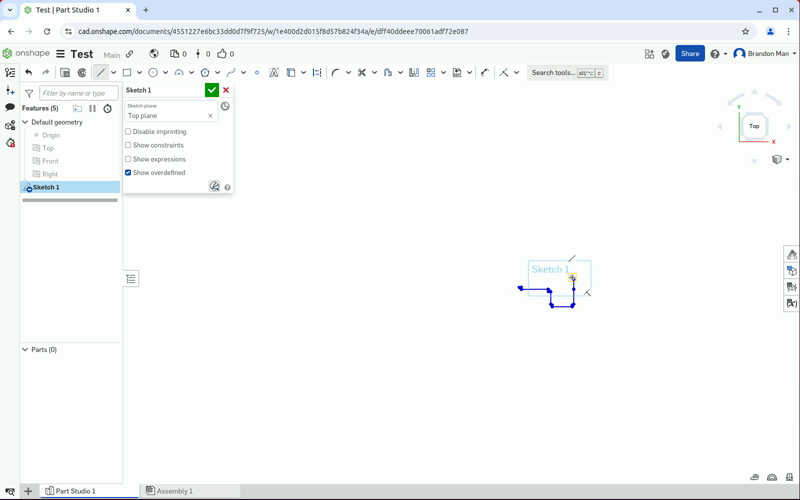
key_down(shift)
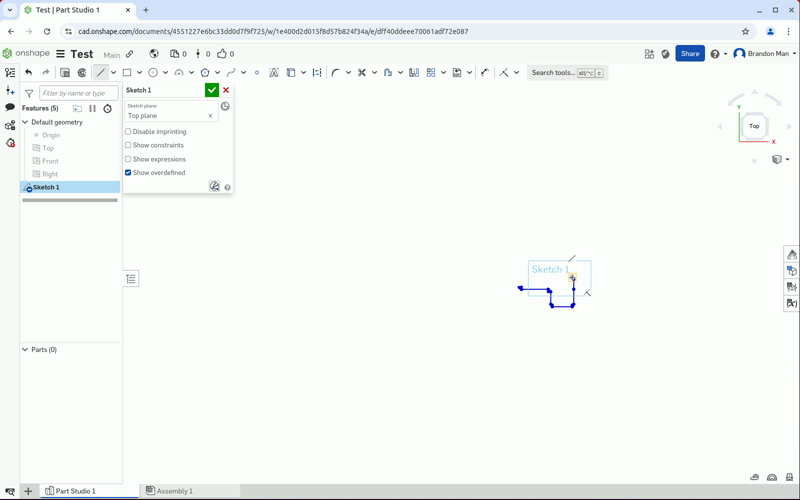
mouse_move(589, 277)
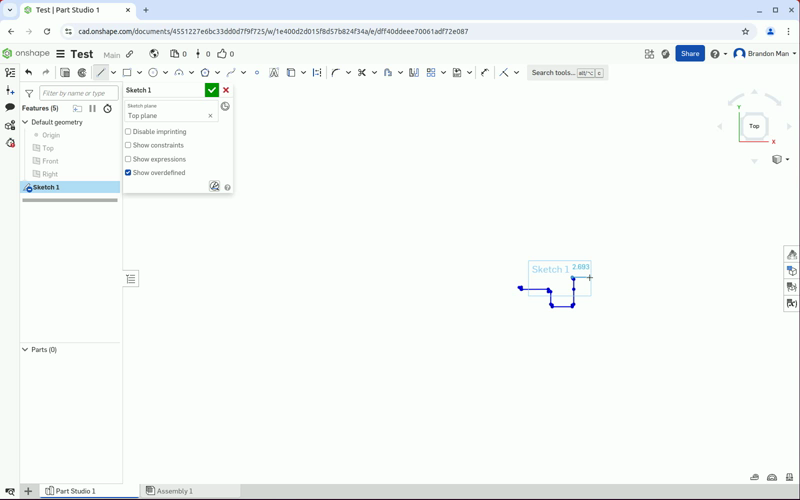
mouse_move(521, 277)
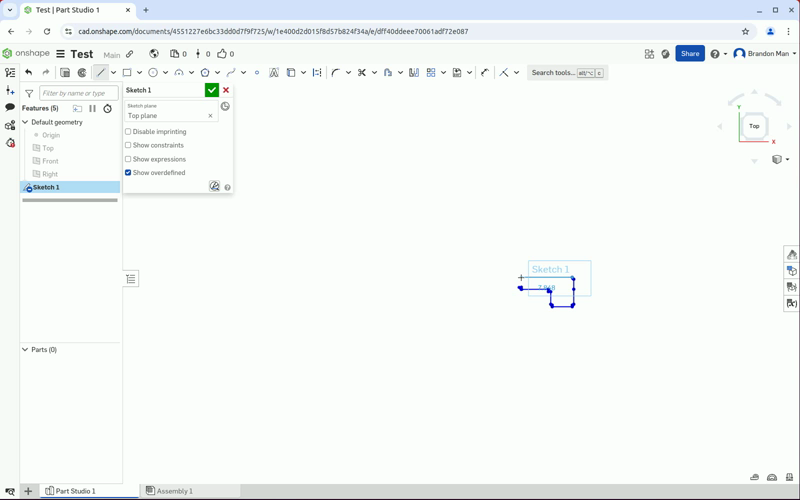
click(521, 277)
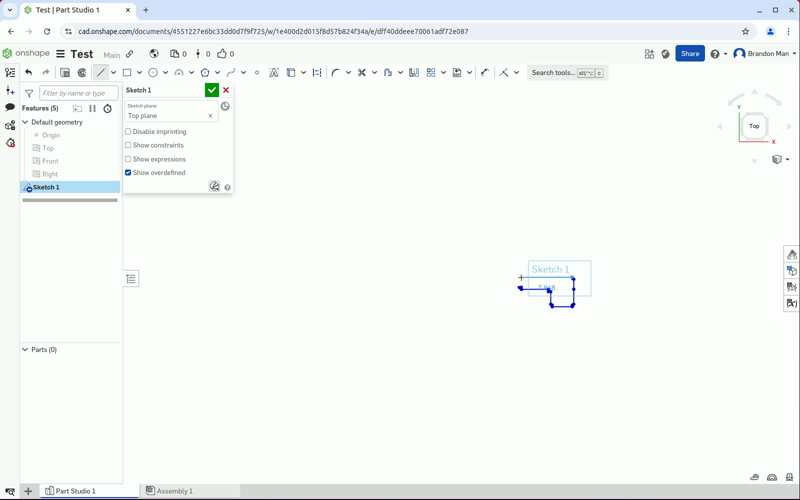
key_up(shift)
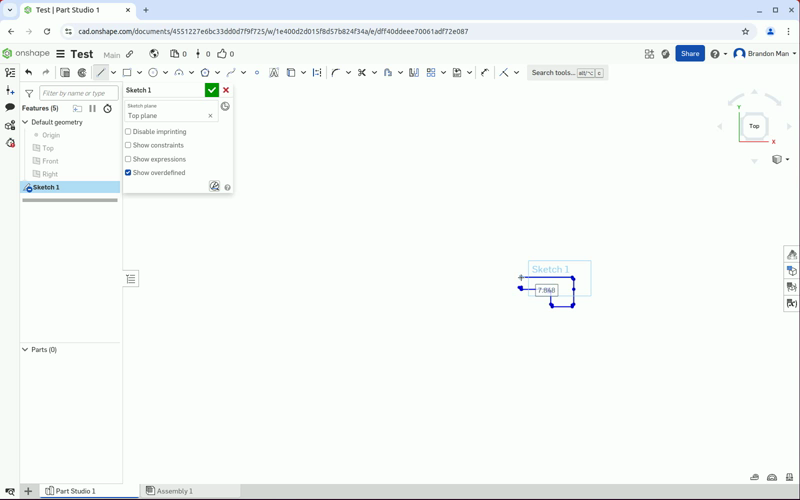
key(esc)
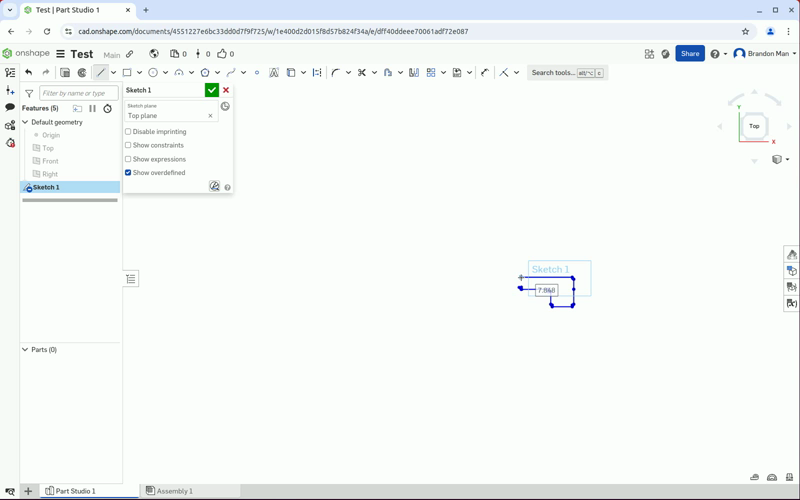
key(a)
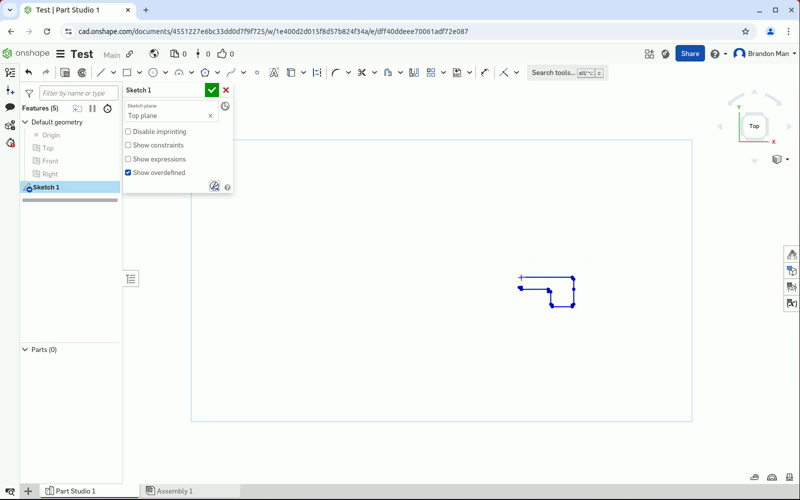
mouse_move(521, 277)
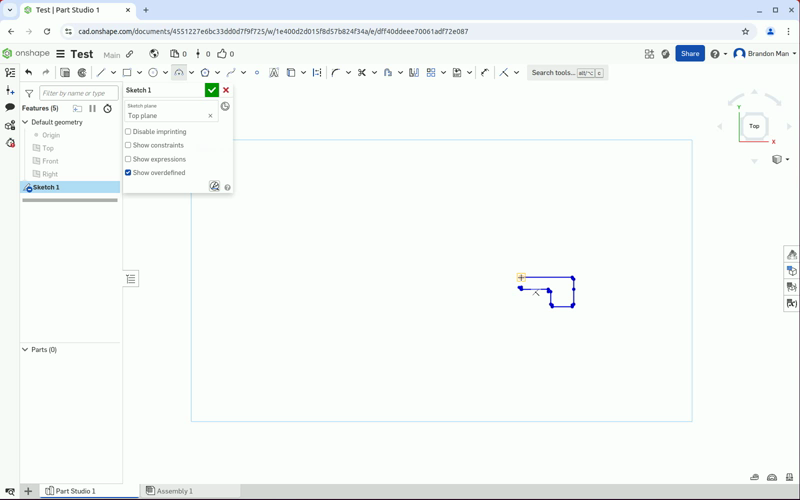
click(521, 277)
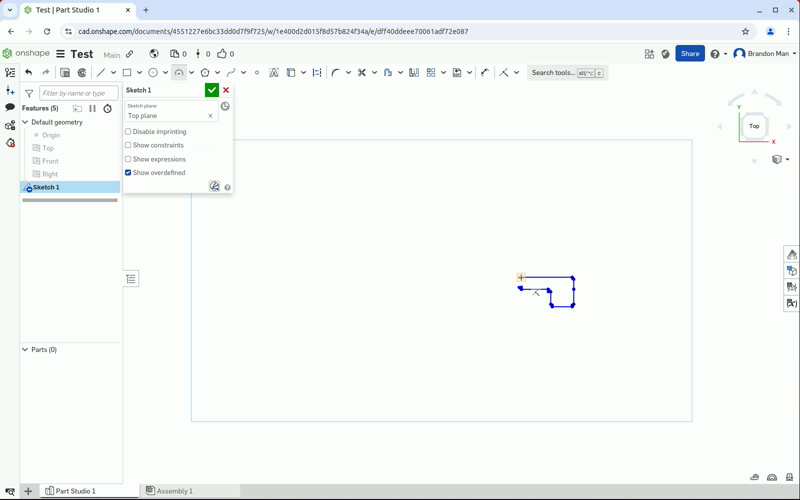
key_down(shift)
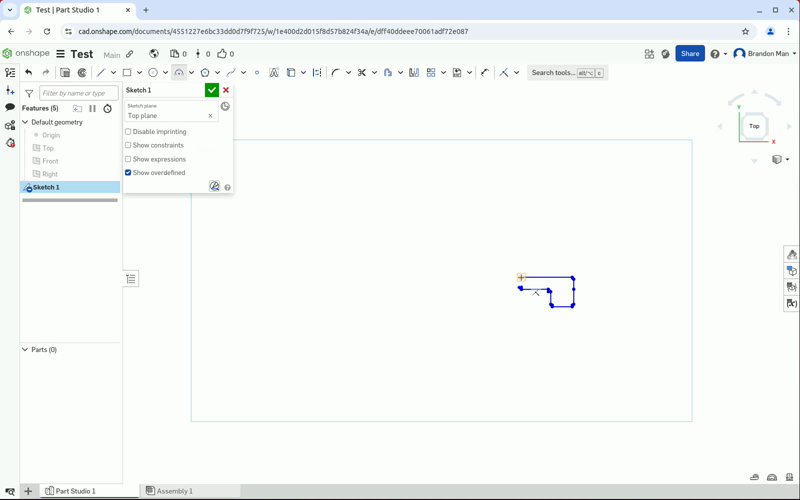
mouse_move(519, 279)
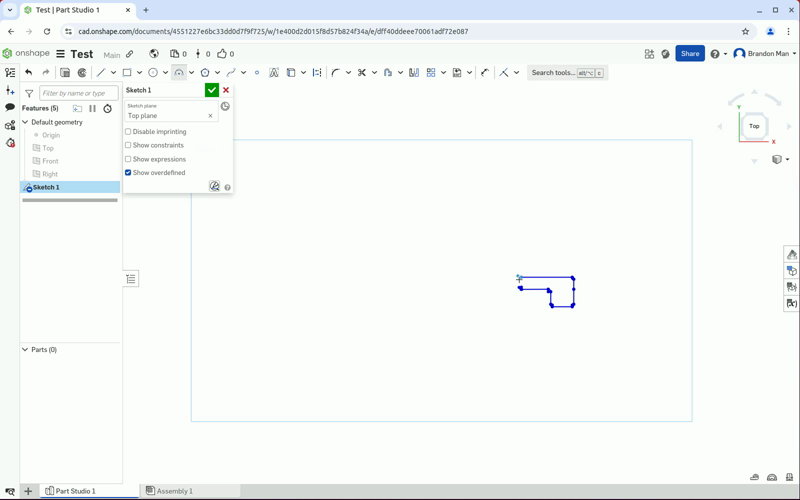
scroll(6)
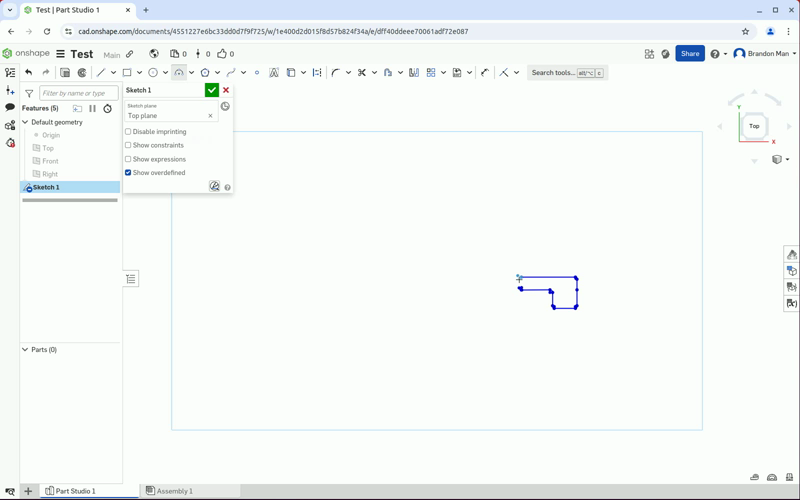
scroll(6)
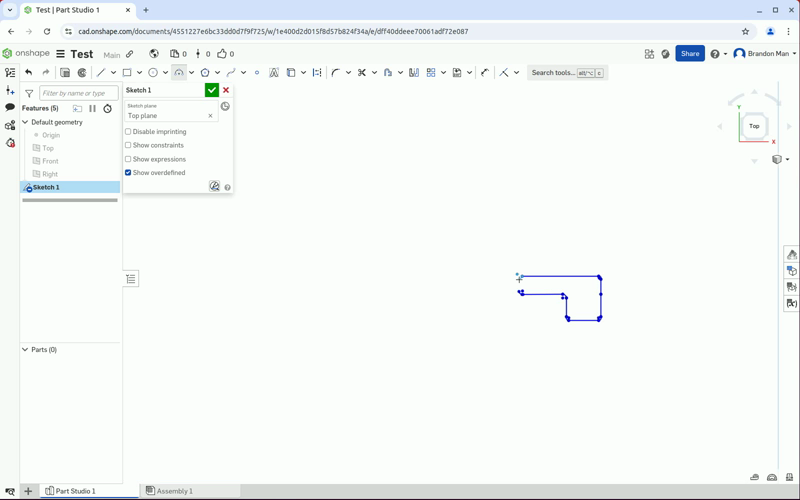
scroll(6)
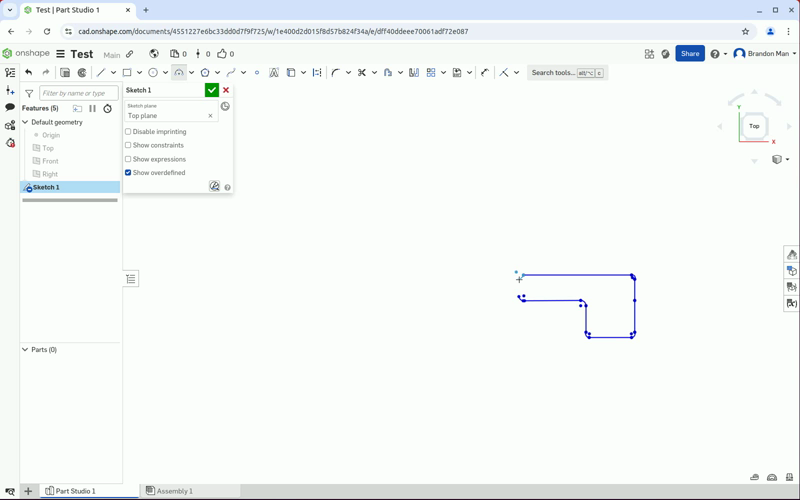
scroll(6)
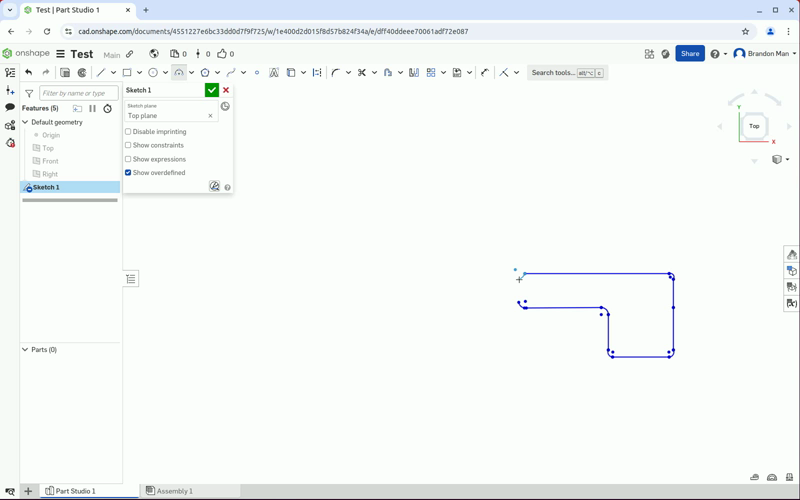
scroll(6)
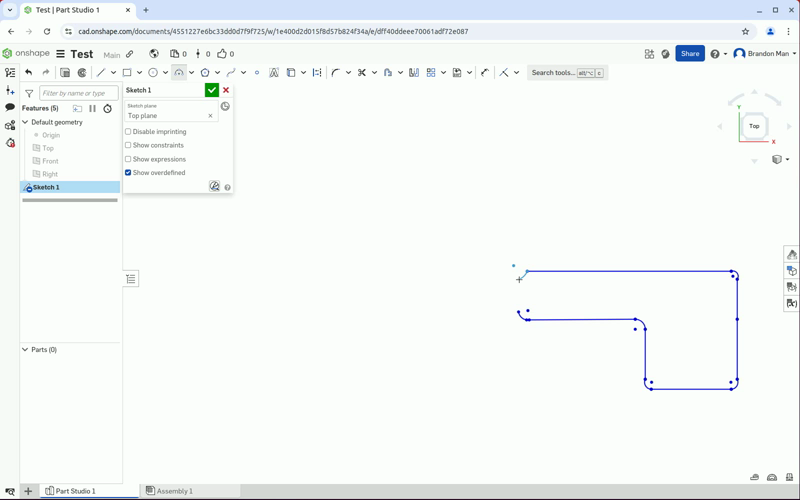
scroll(6)
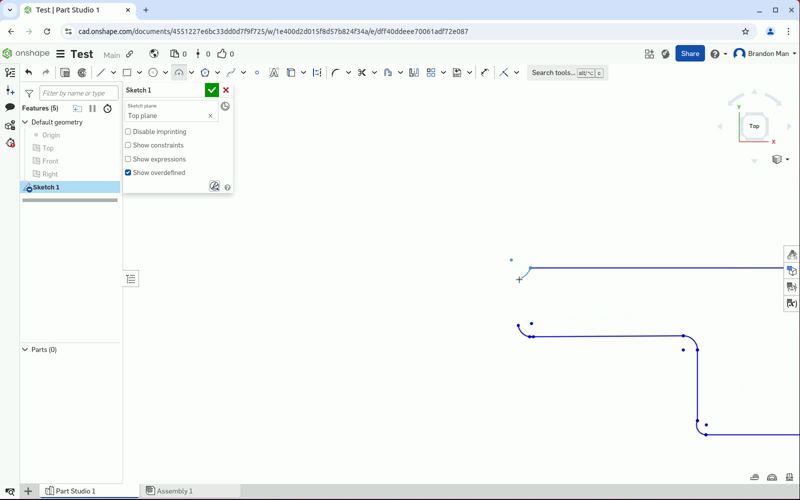
scroll(6)
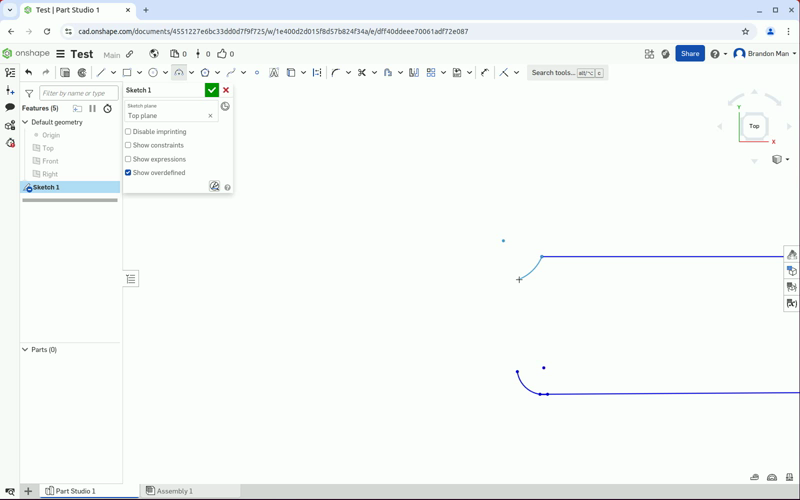
click(519, 279)
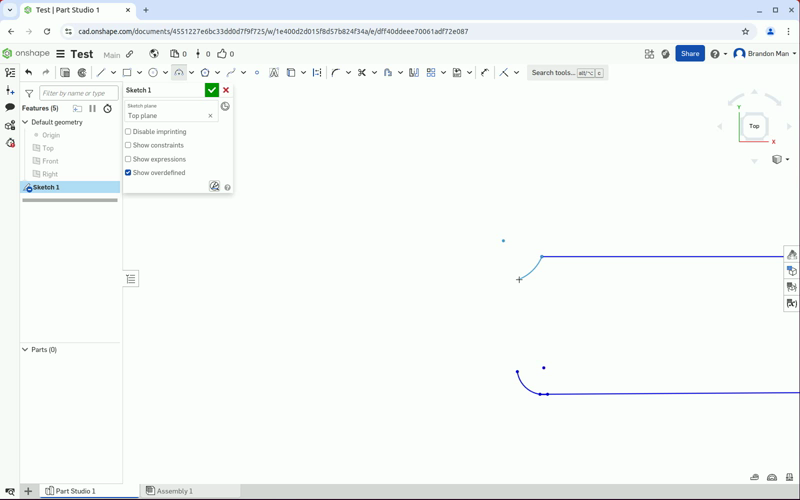
scroll(-6)
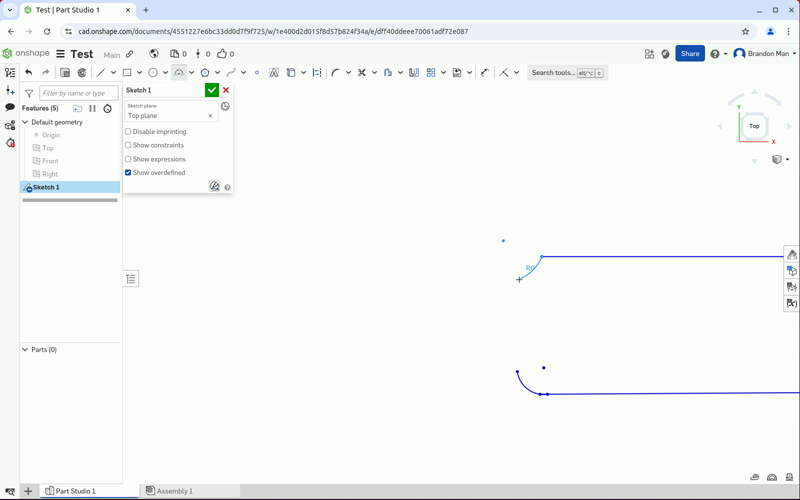
scroll(-6)
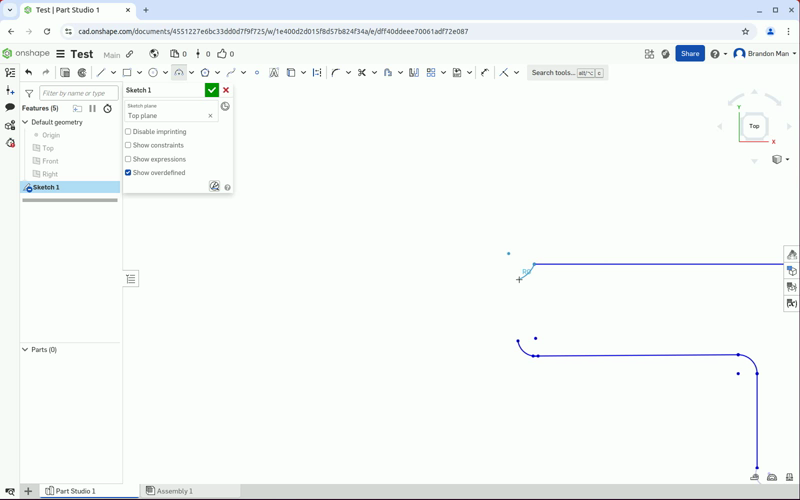
scroll(-6)
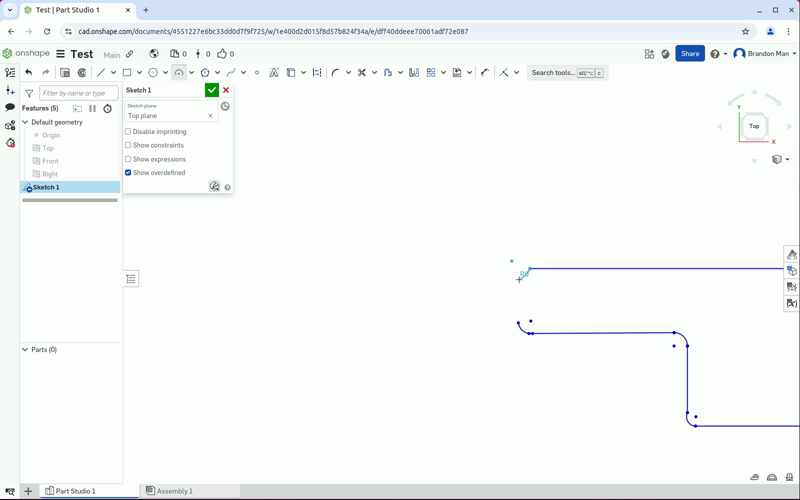
scroll(-6)
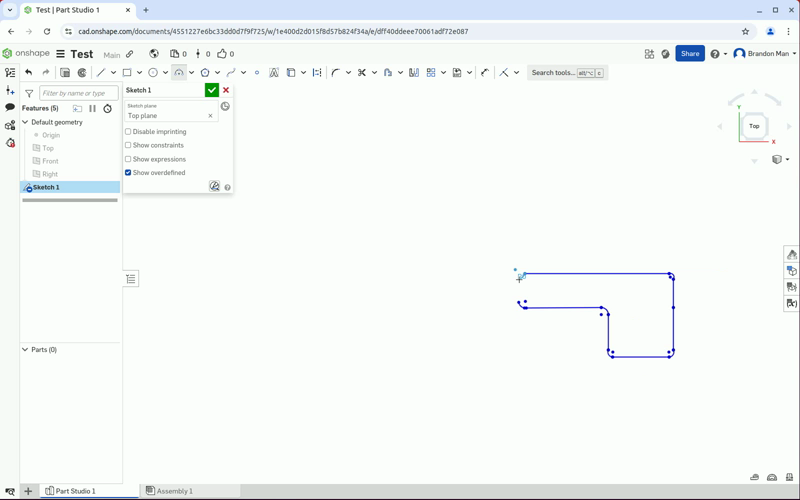
scroll(-6)
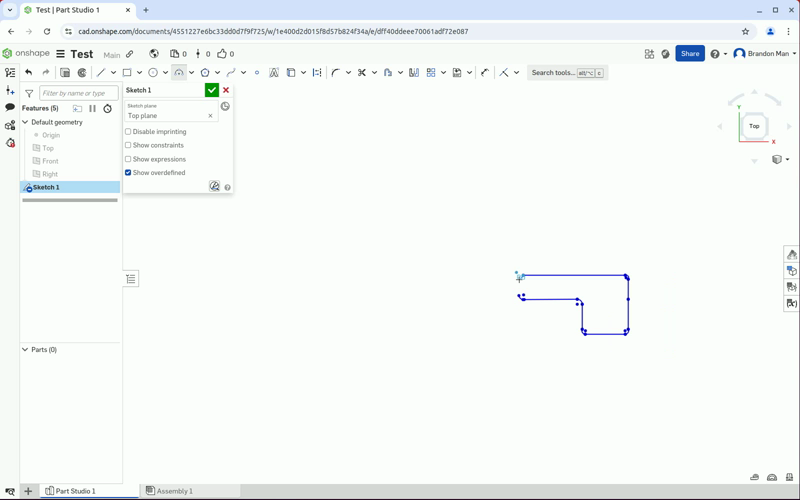
scroll(-6)
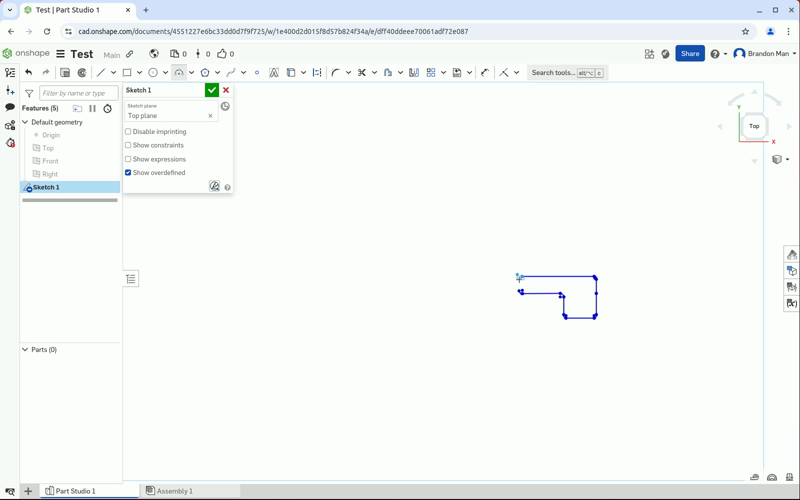
scroll(-6)
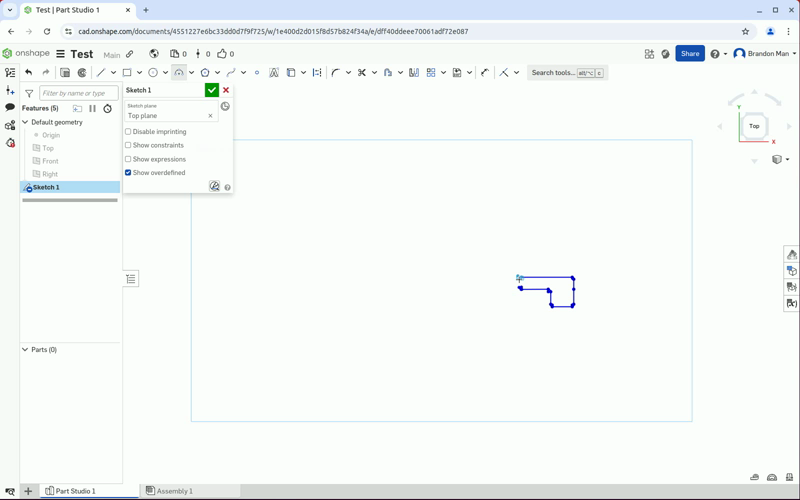
mouse_move(519, 277)
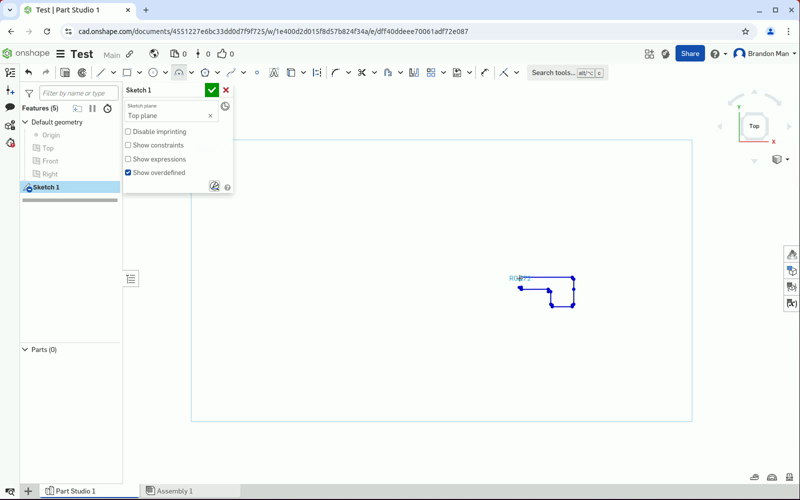
scroll(6)
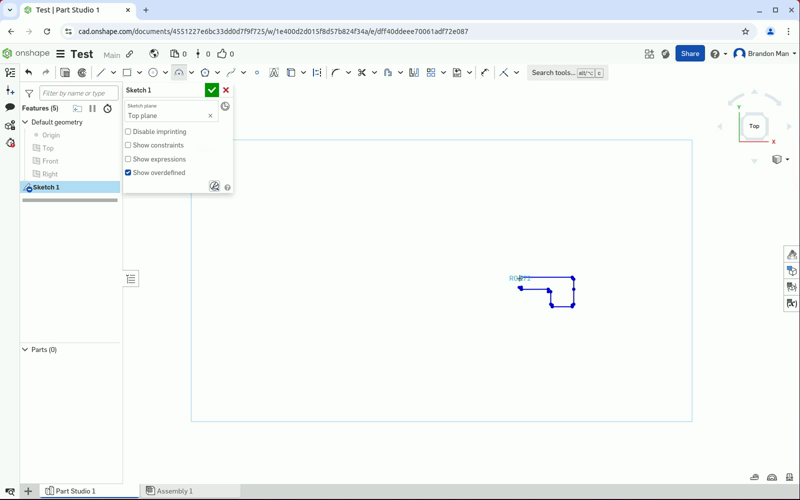
scroll(6)
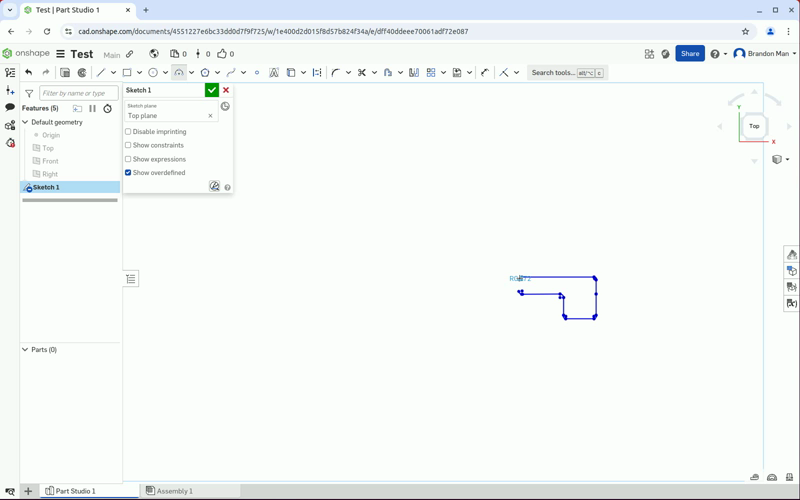
scroll(6)
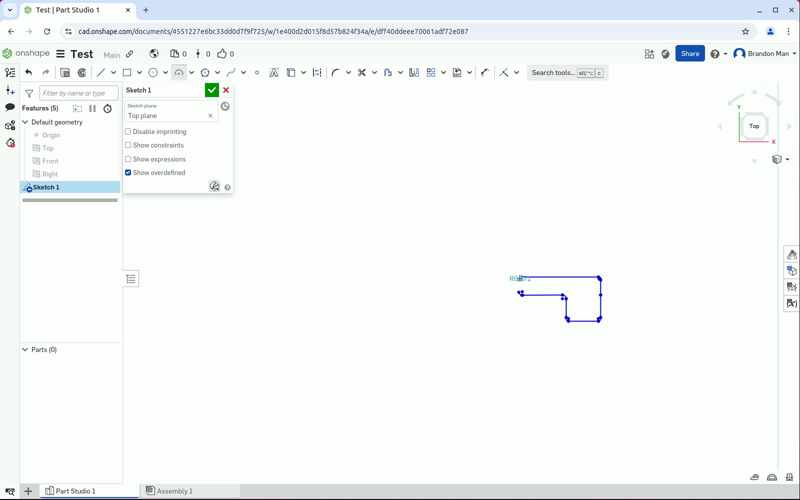
scroll(6)
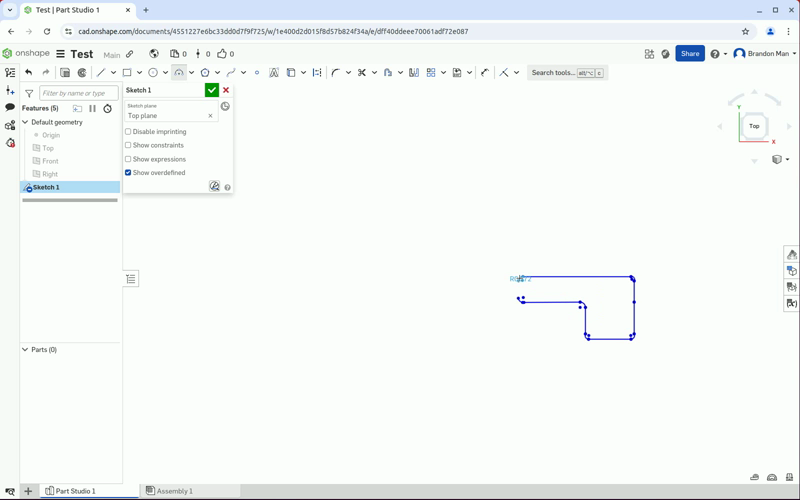
scroll(6)
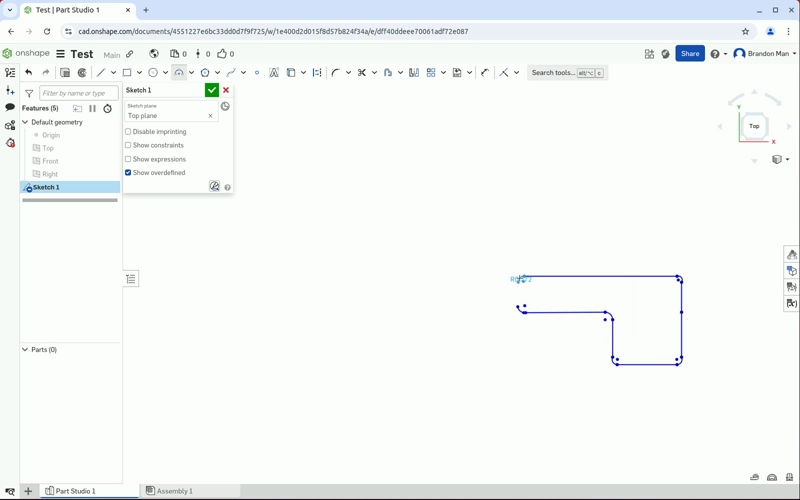
scroll(6)
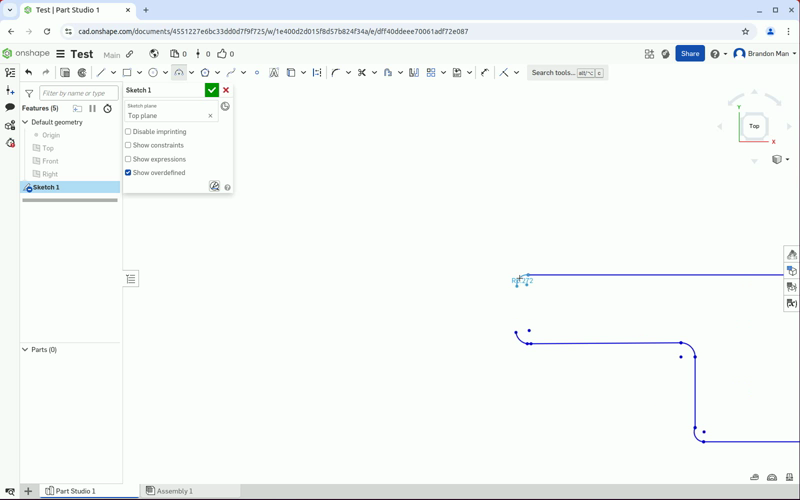
scroll(6)
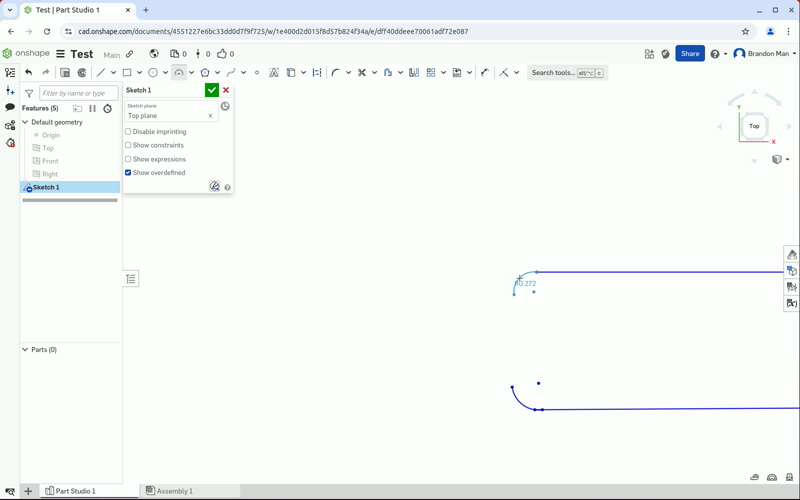
click(519, 277)
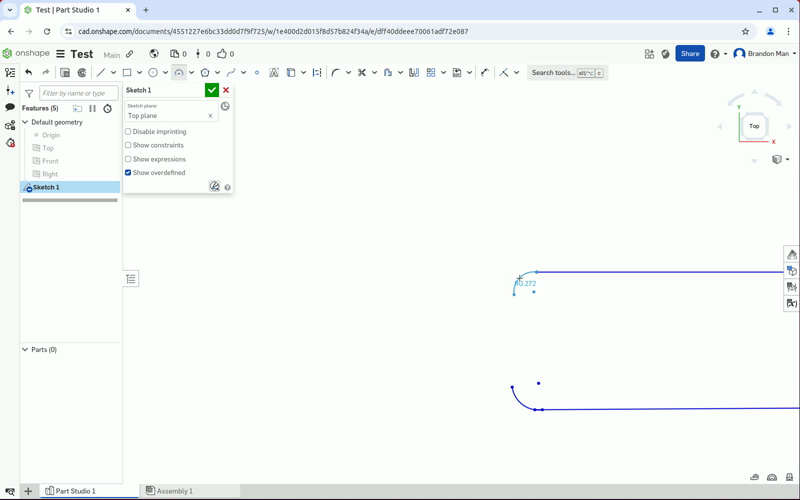
scroll(-6)
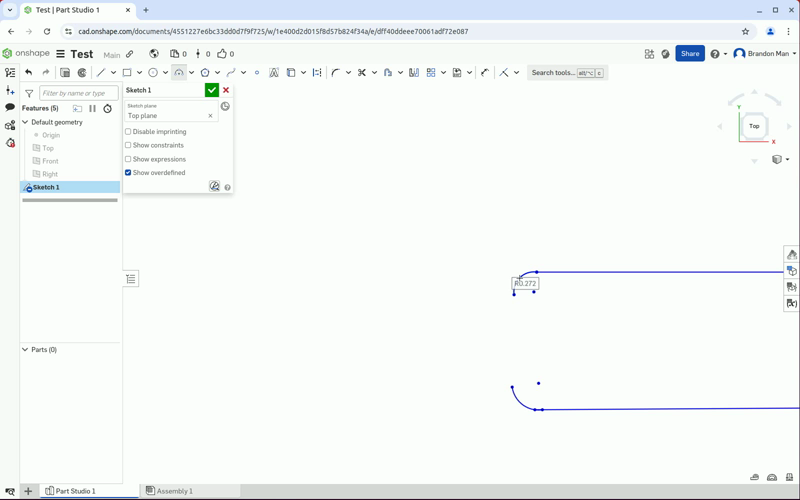
scroll(-6)
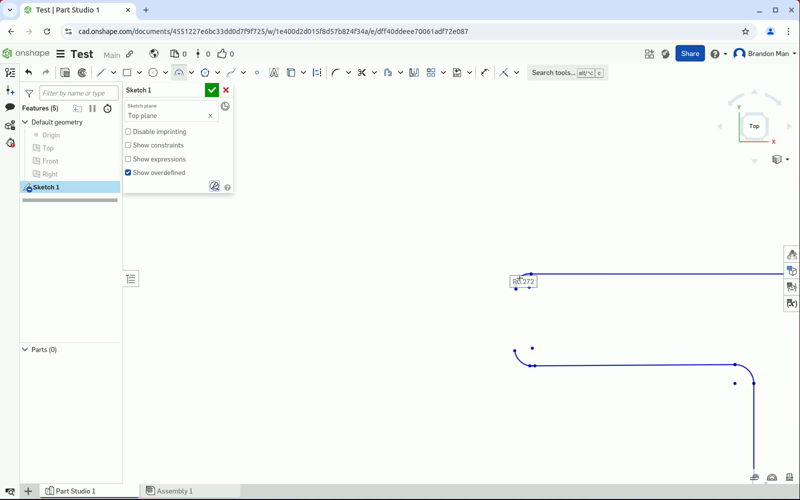
scroll(-6)
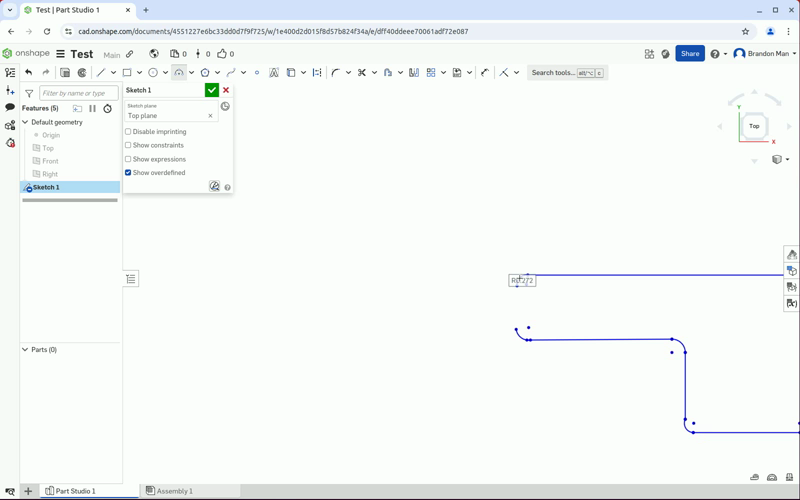
scroll(-6)
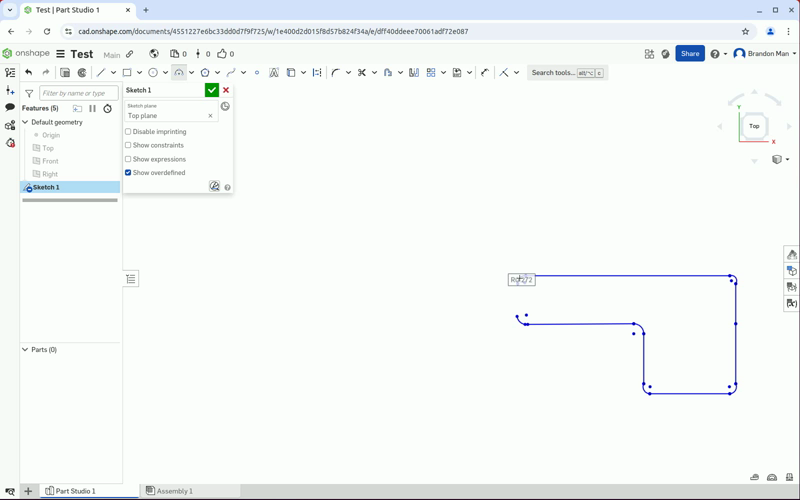
scroll(-6)
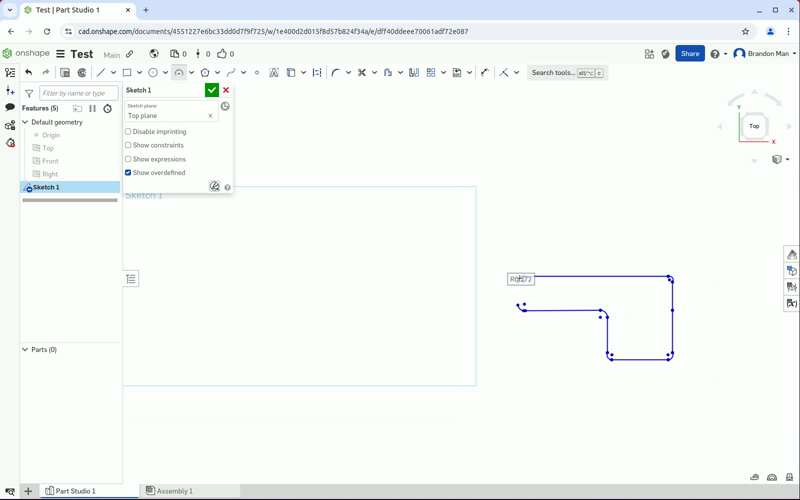
scroll(-6)
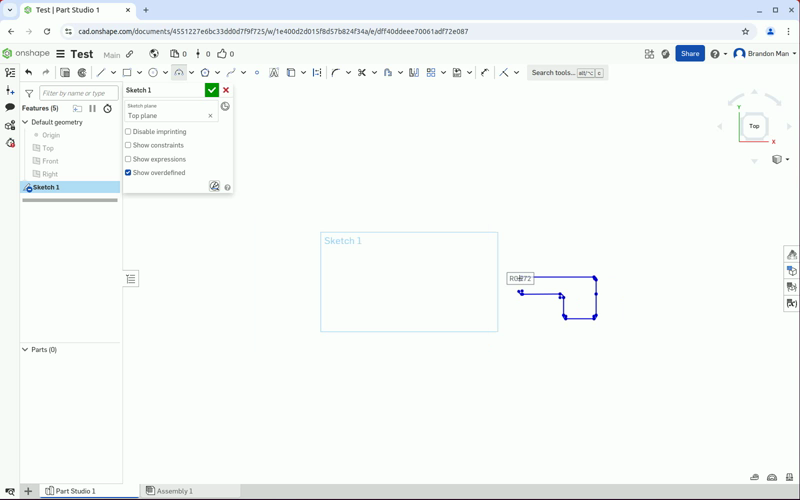
scroll(-6)
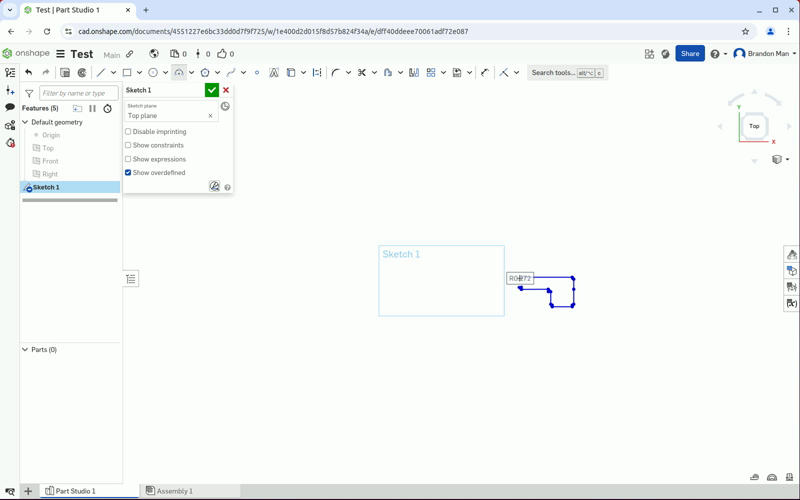
key_up(shift)
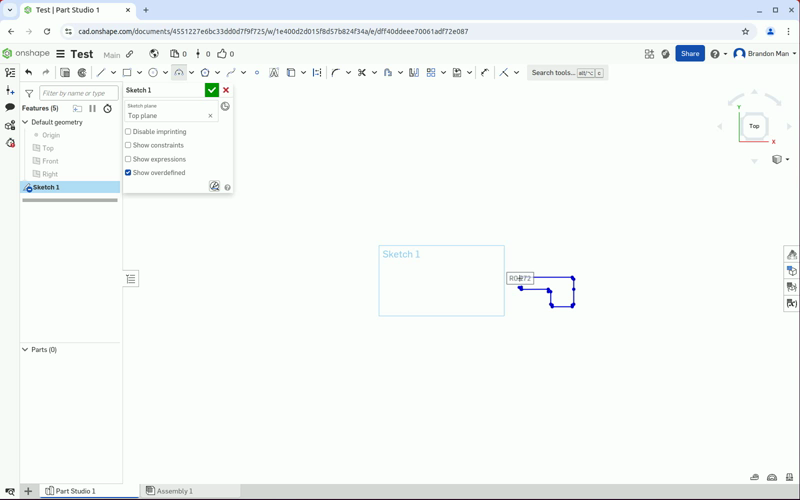
key(esc)
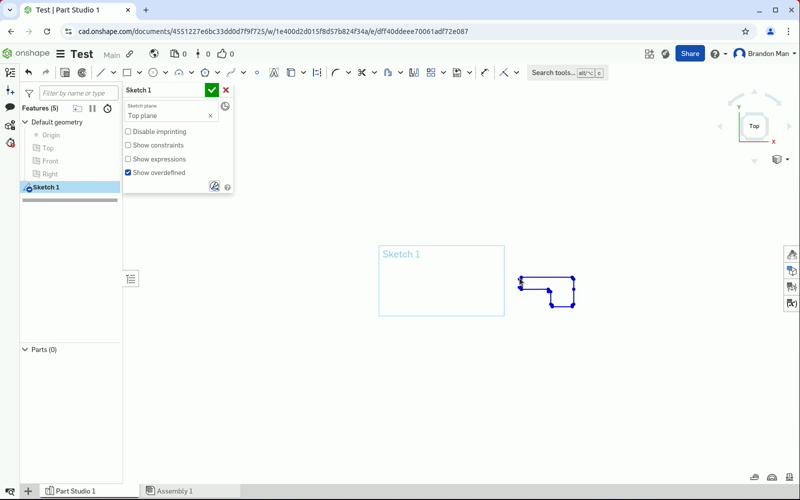
key(l)
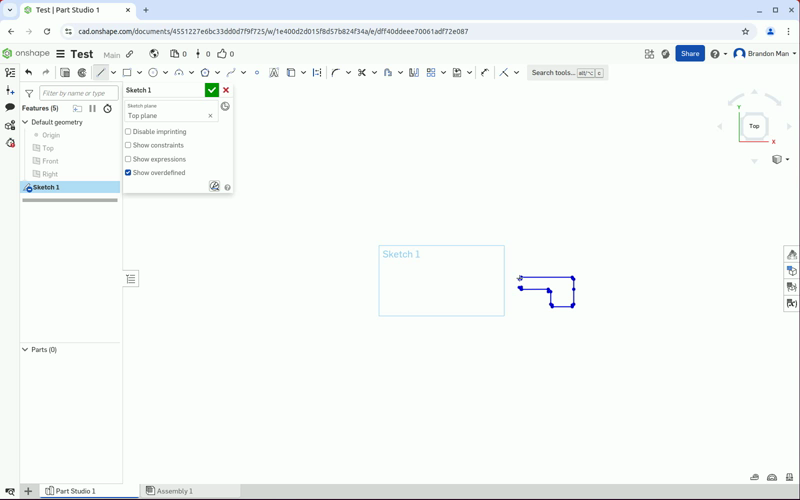
mouse_move(519, 279)
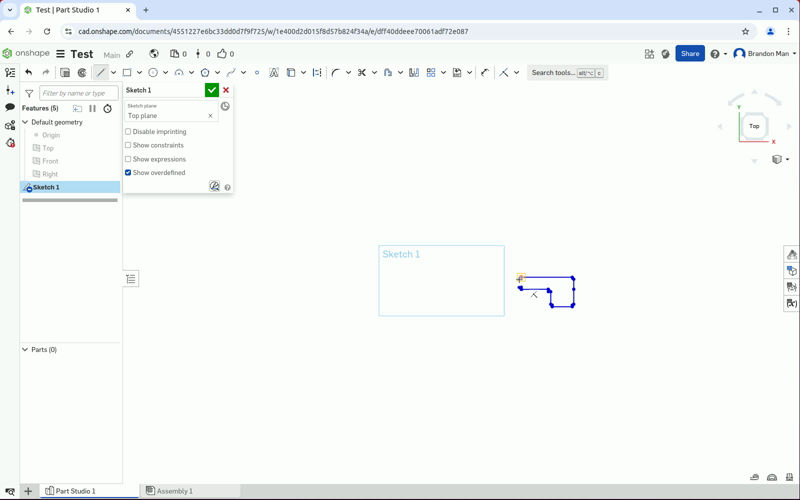
scroll(6)
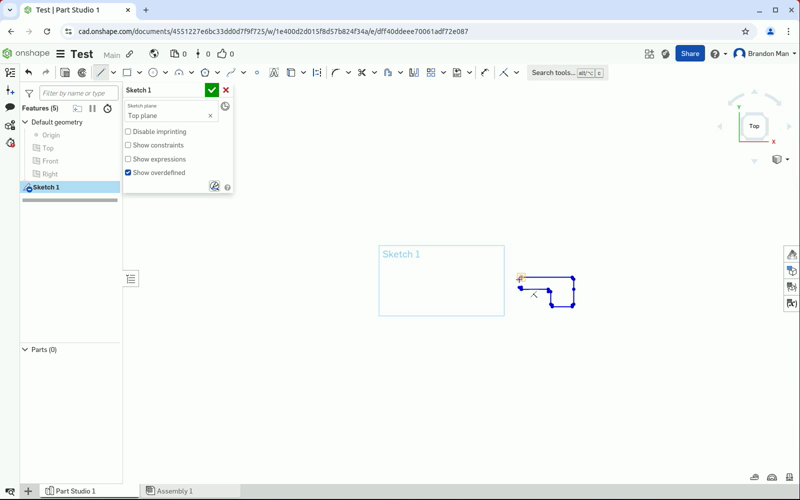
scroll(6)
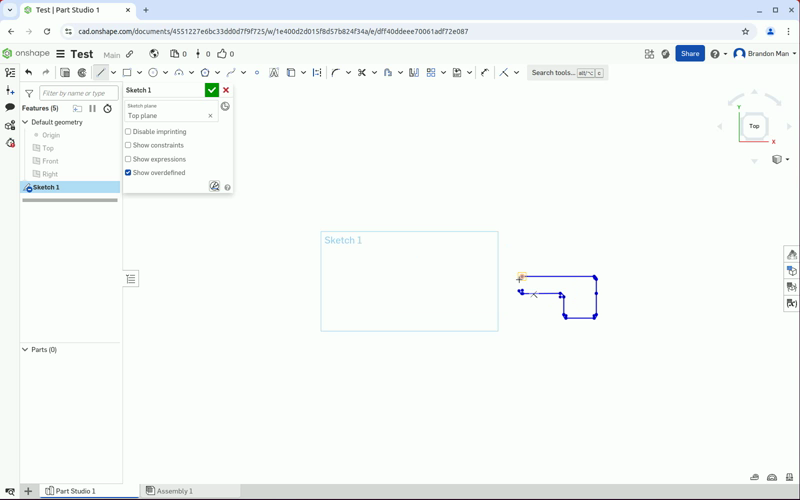
scroll(6)
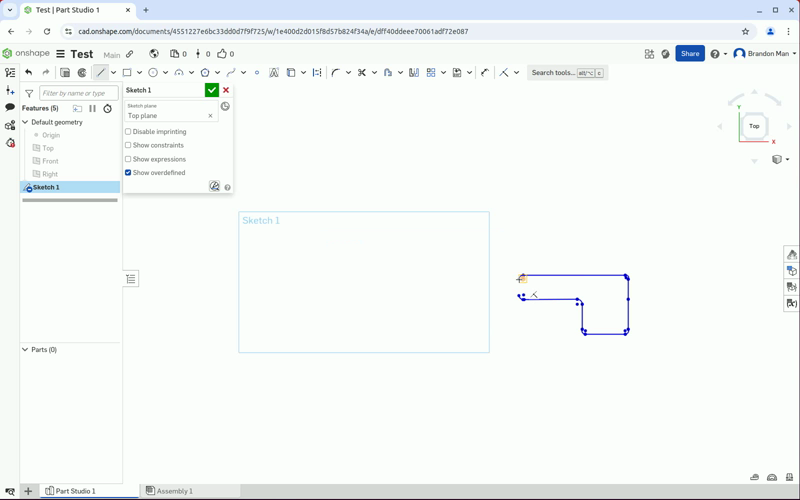
scroll(6)
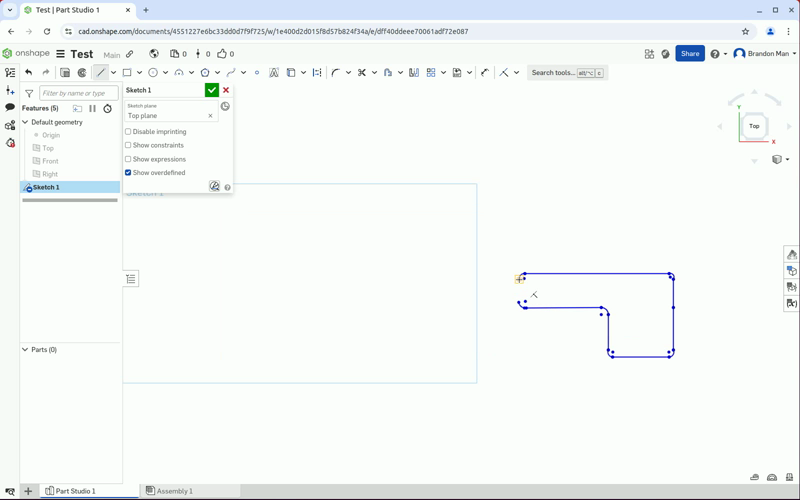
scroll(6)
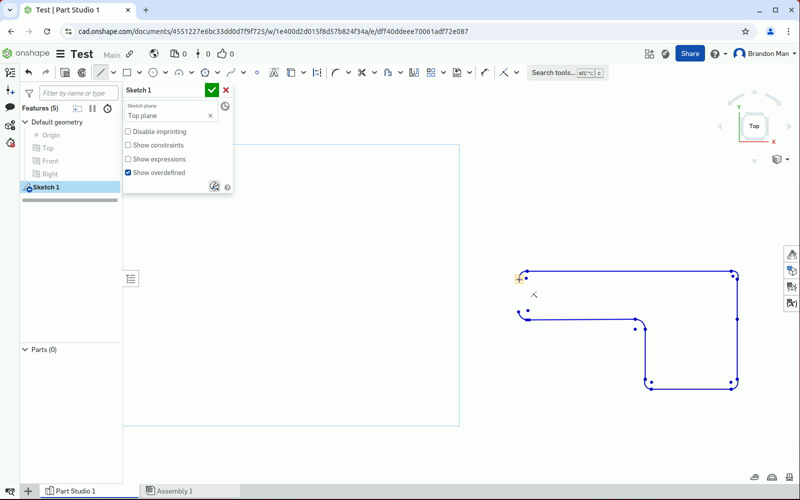
scroll(6)
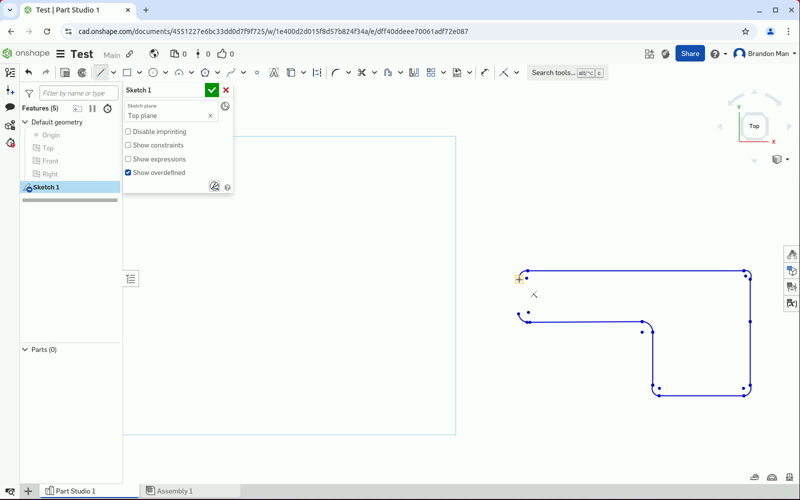
scroll(6)
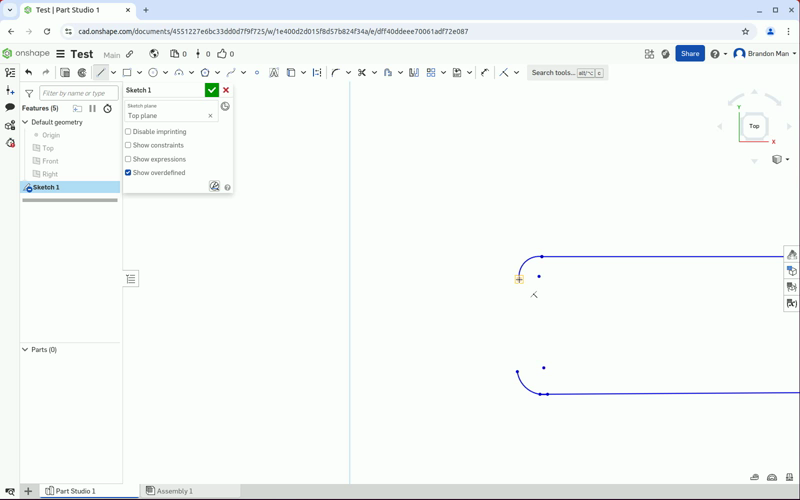
click(519, 279)
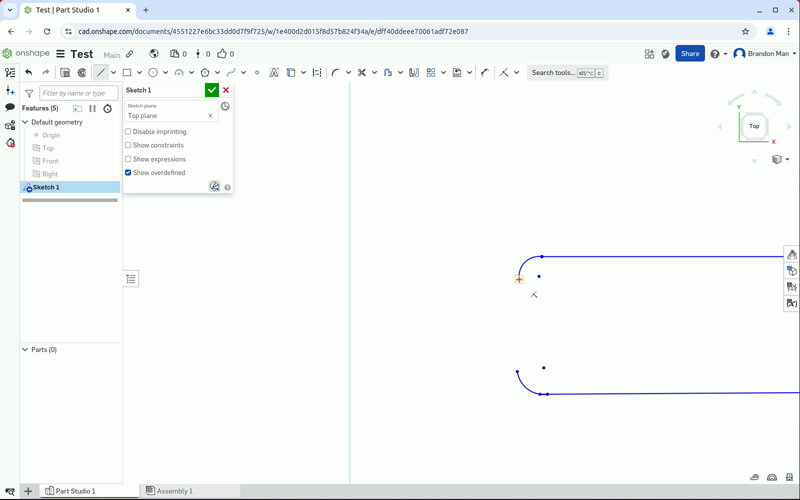
scroll(-6)
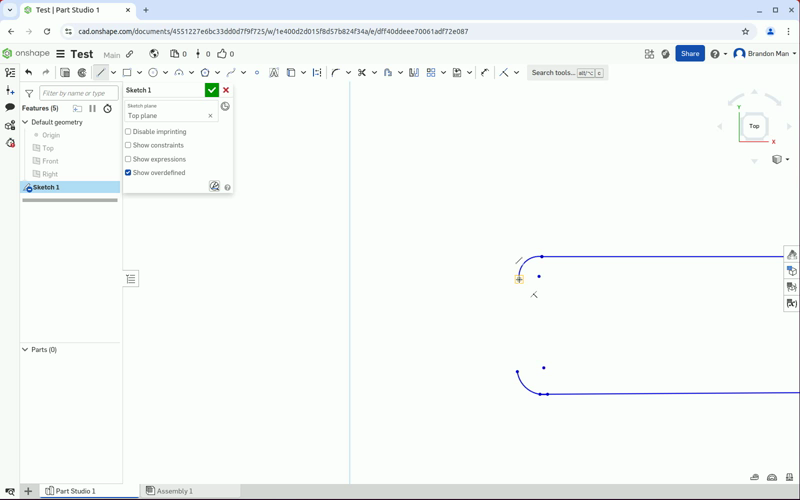
scroll(-6)
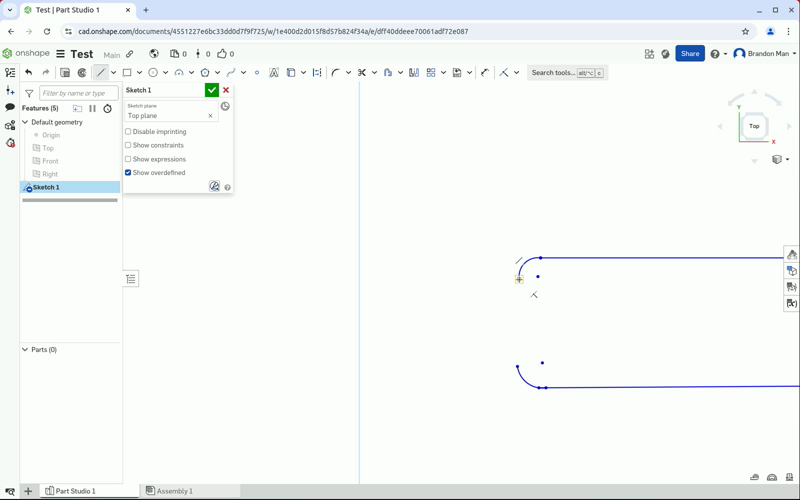
scroll(-6)
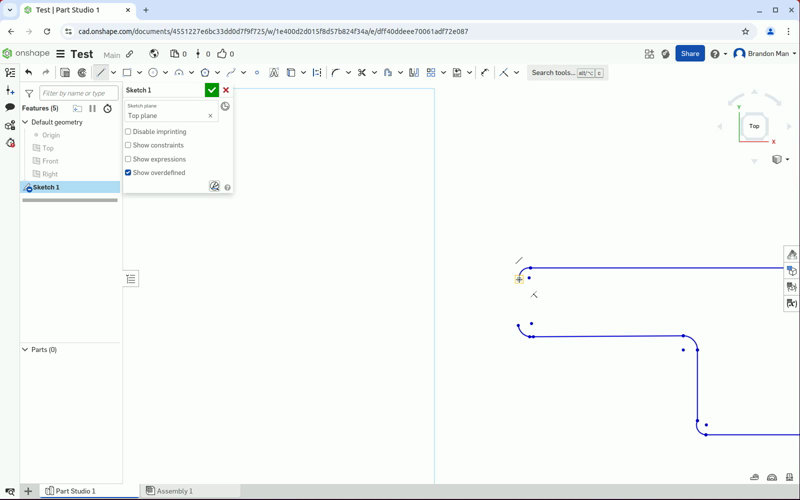
scroll(-6)
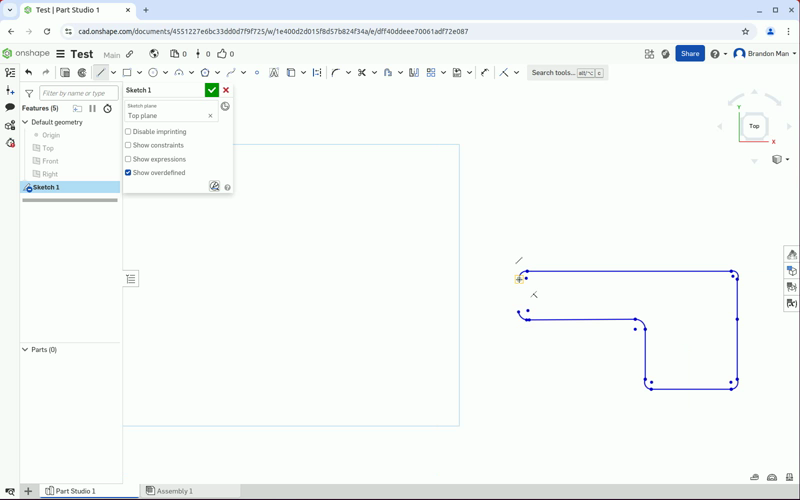
scroll(-6)
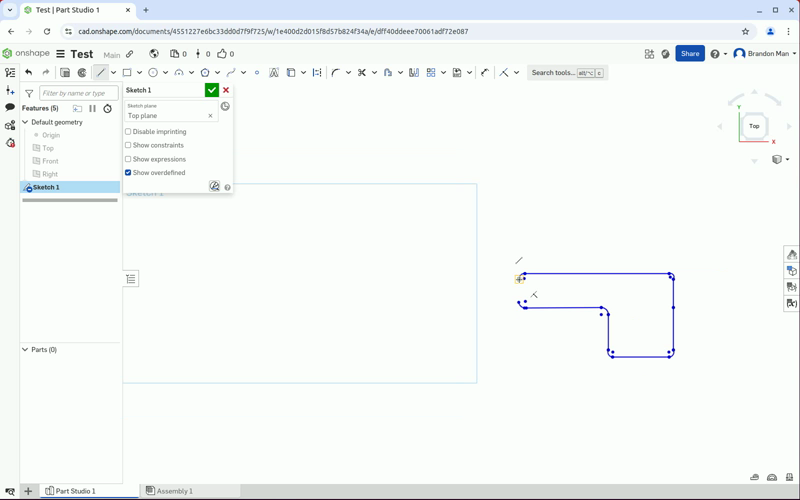
scroll(-6)
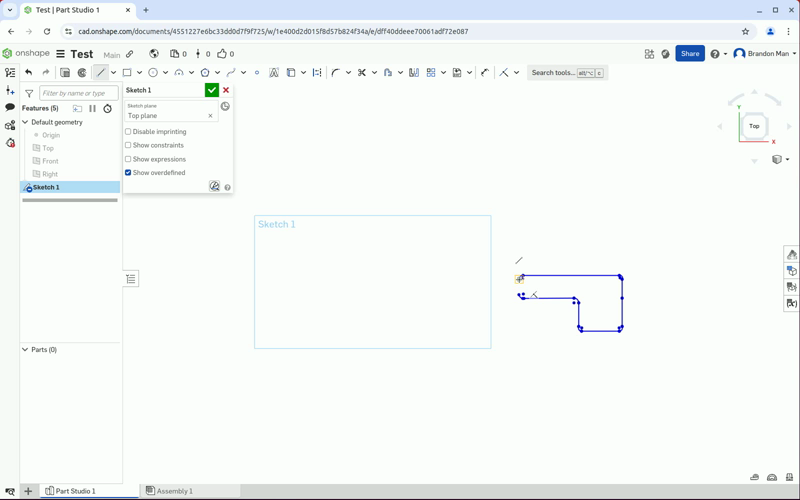
scroll(-6)
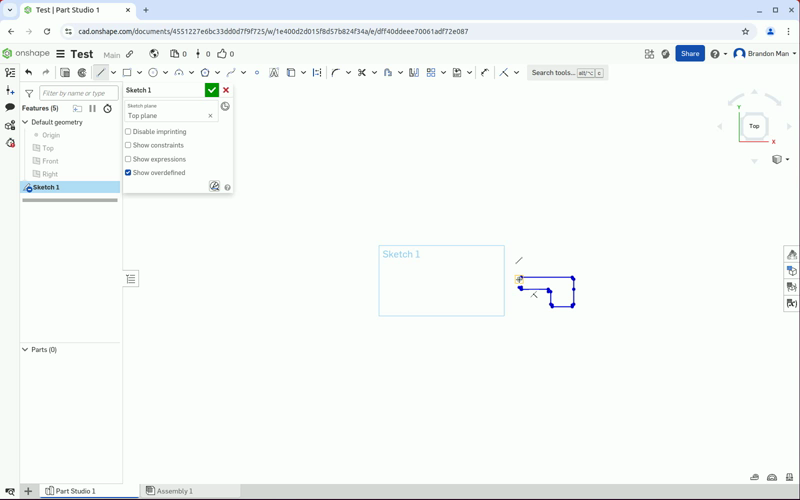
mouse_move(549, 279)
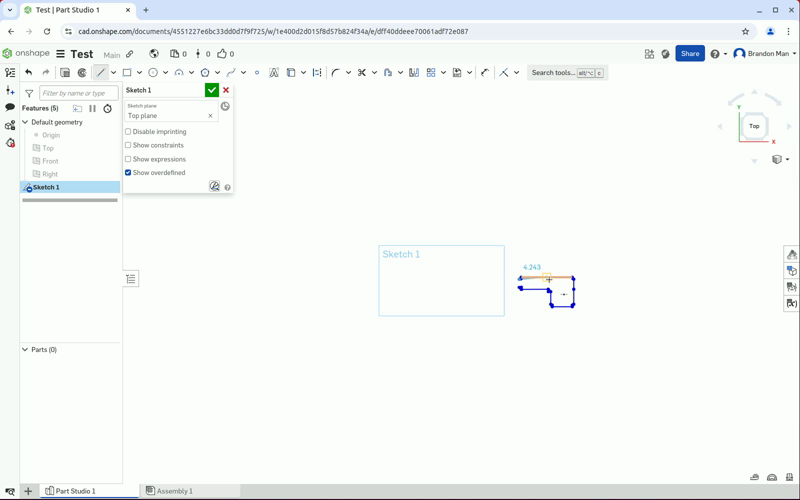
key_down(shift)
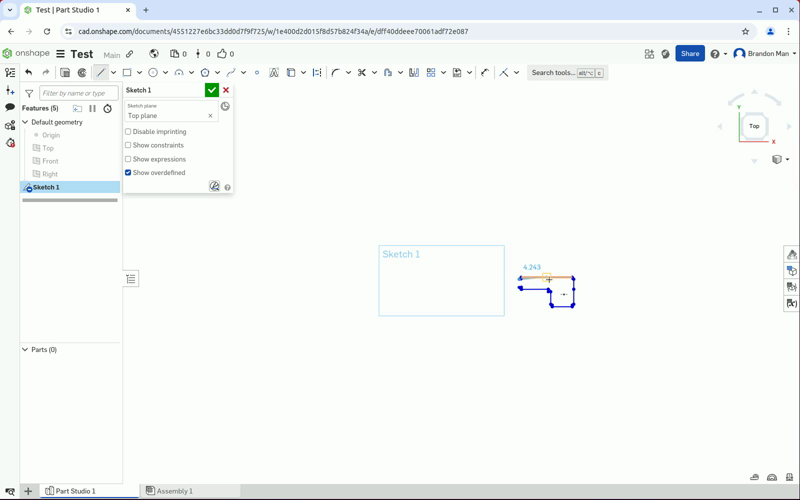
mouse_move(519, 287)
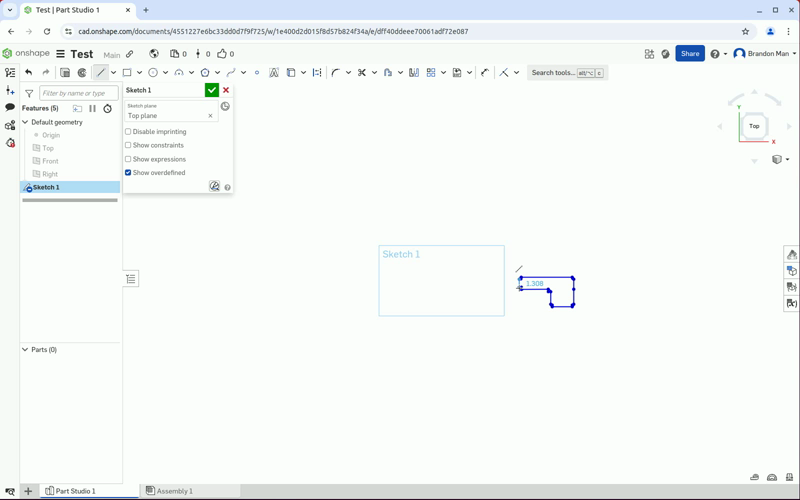
scroll(6)
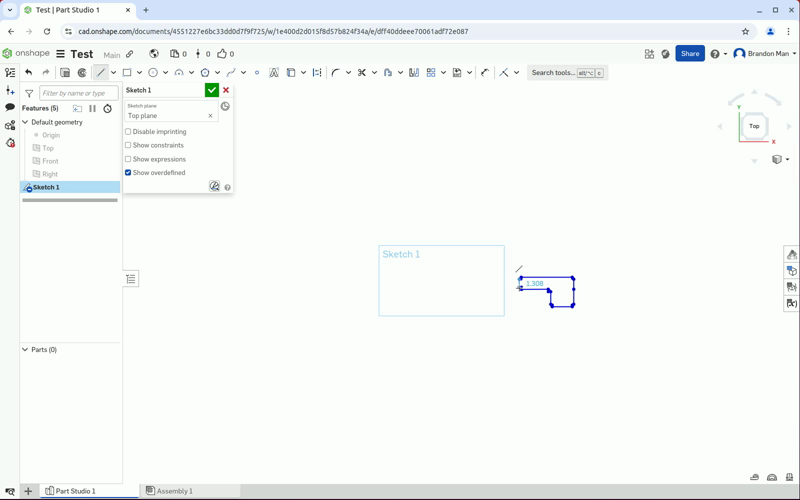
scroll(6)
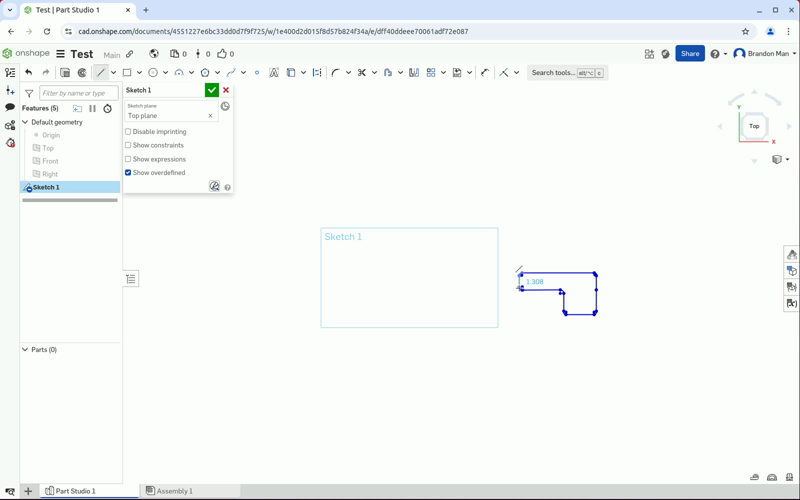
scroll(6)
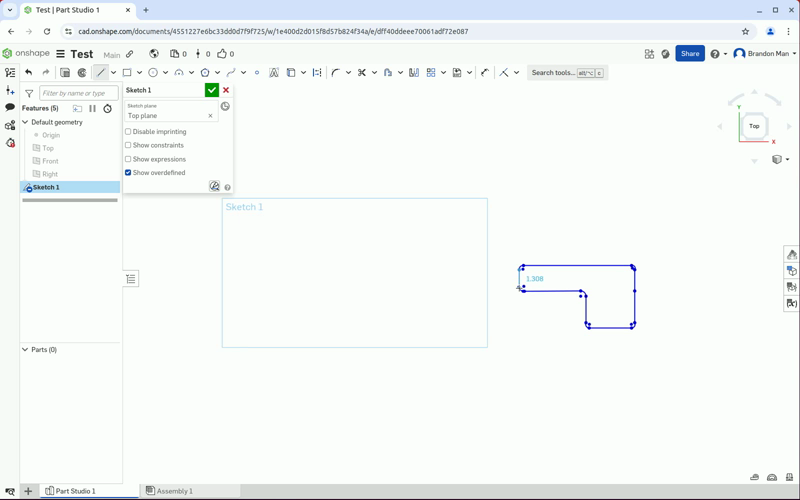
scroll(6)
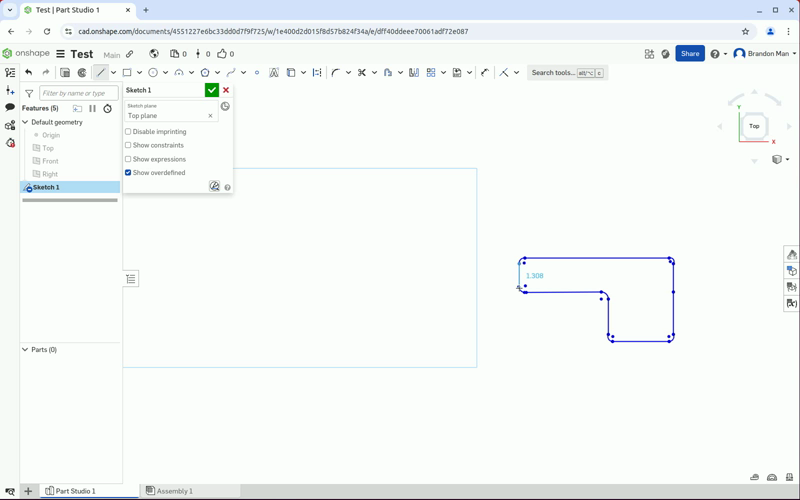
scroll(6)
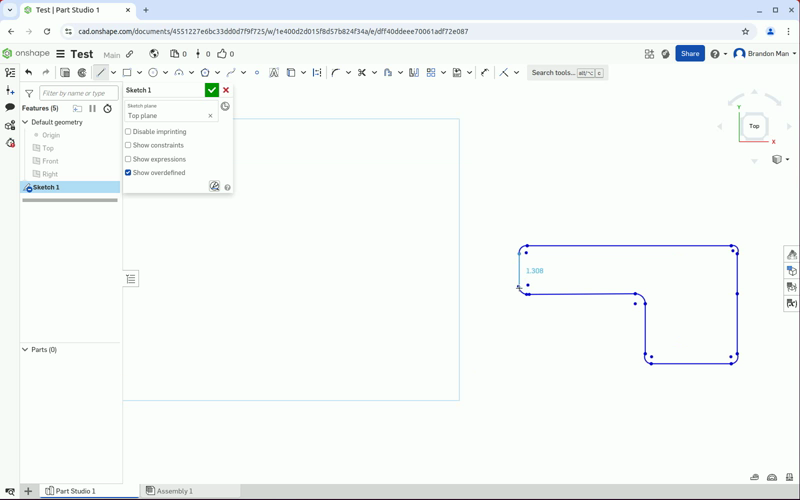
scroll(6)
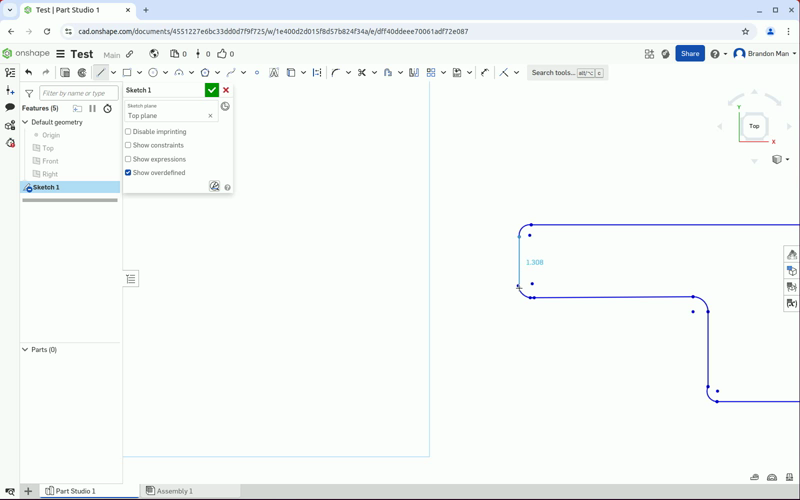
scroll(6)
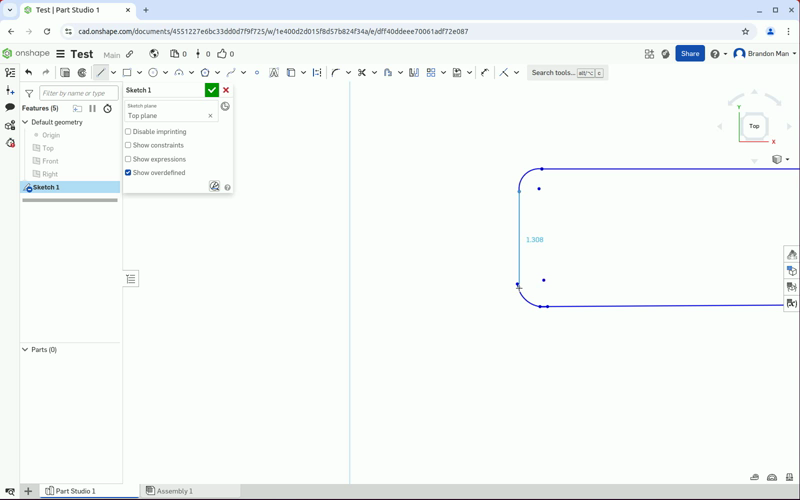
key_up(shift)
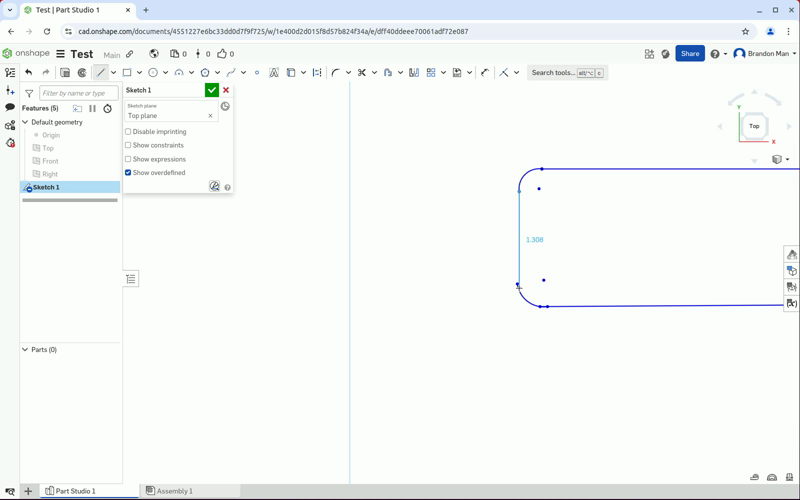
click(519, 287)
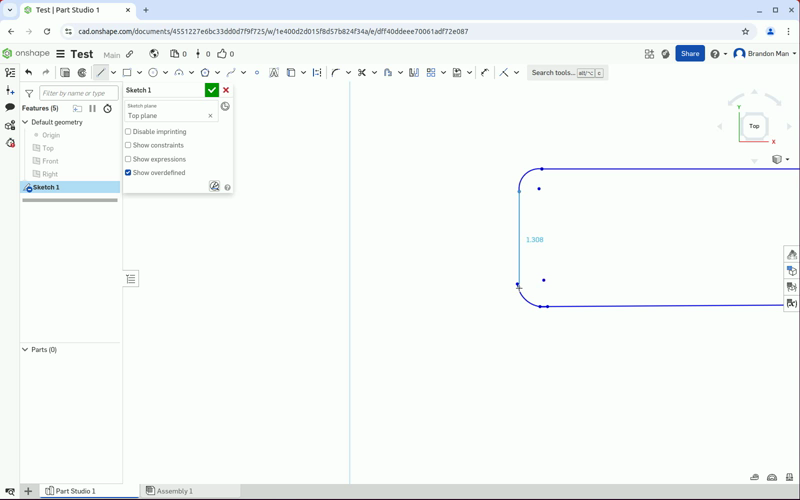
scroll(-6)
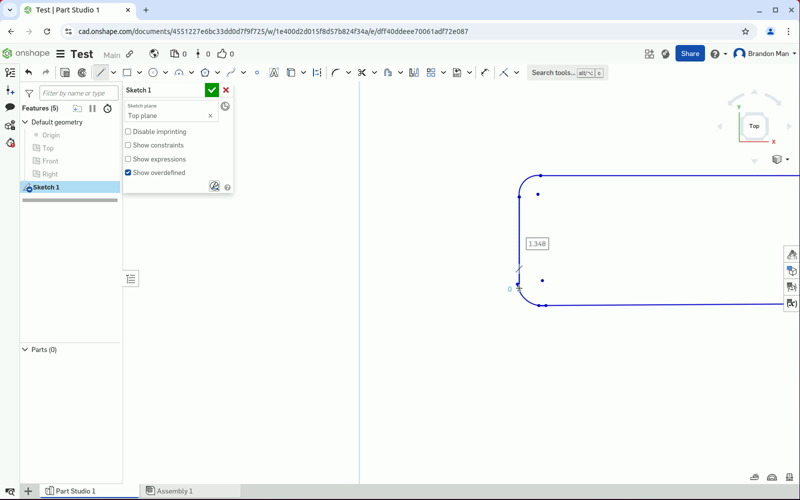
scroll(-6)
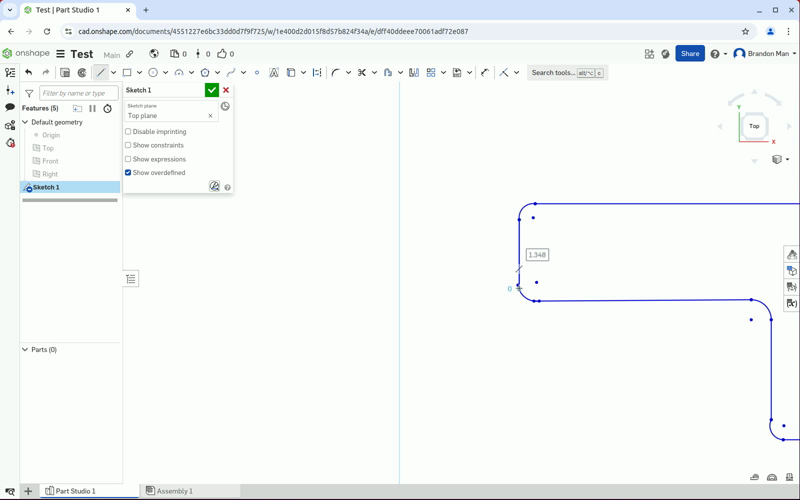
scroll(-6)
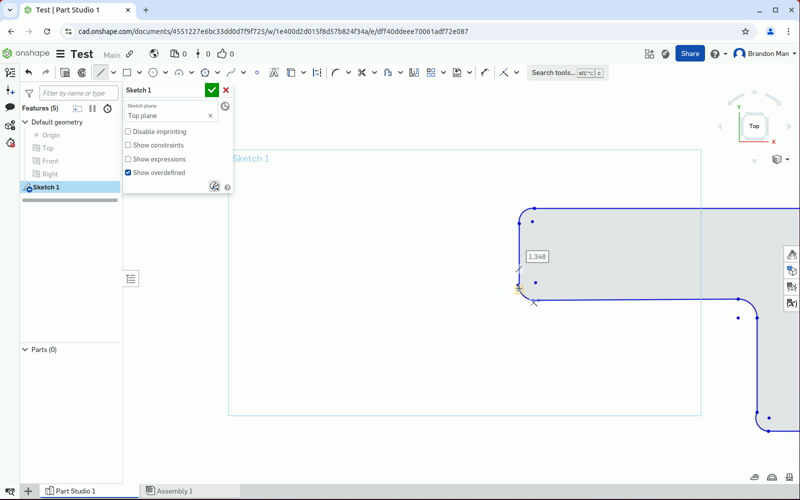
scroll(-6)
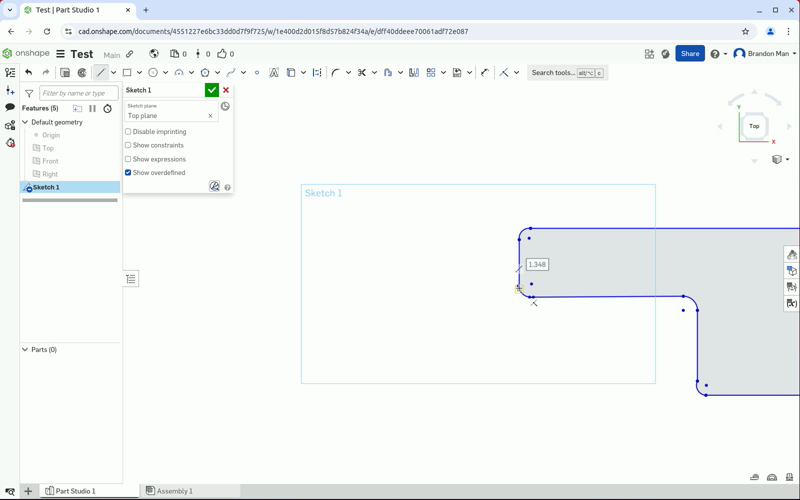
scroll(-6)
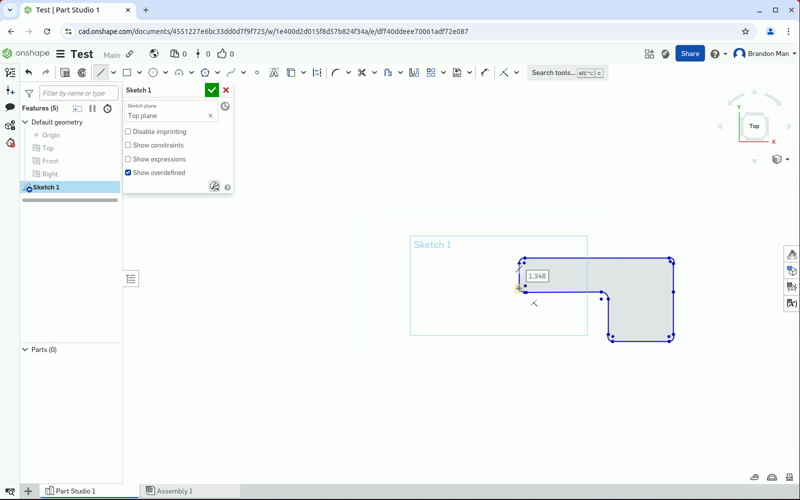
scroll(-6)
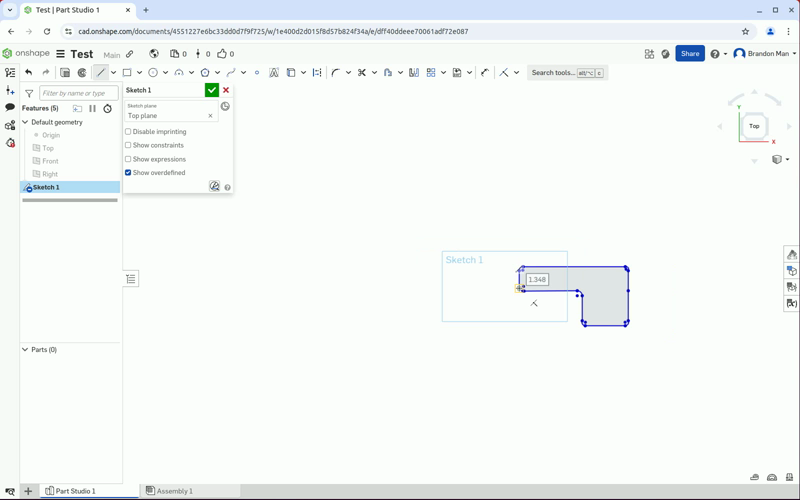
scroll(-6)
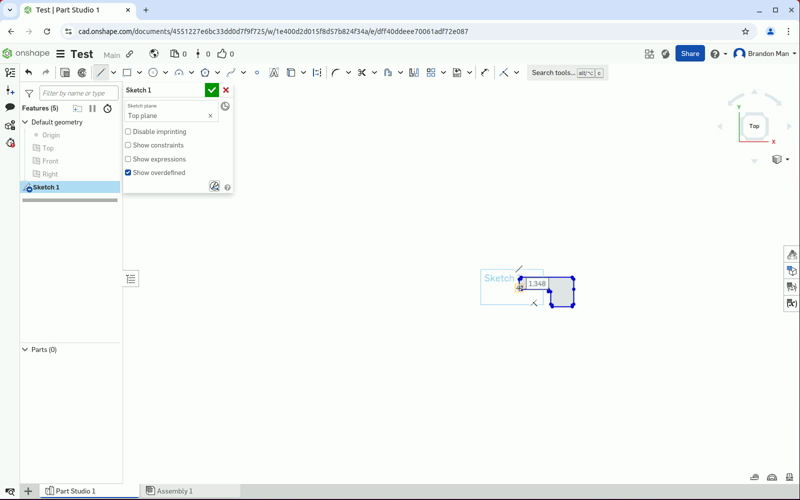
key(esc)
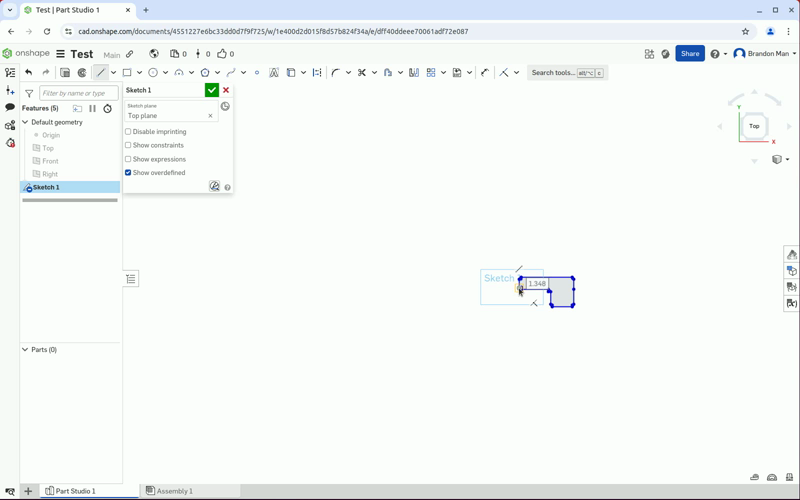
key(l)
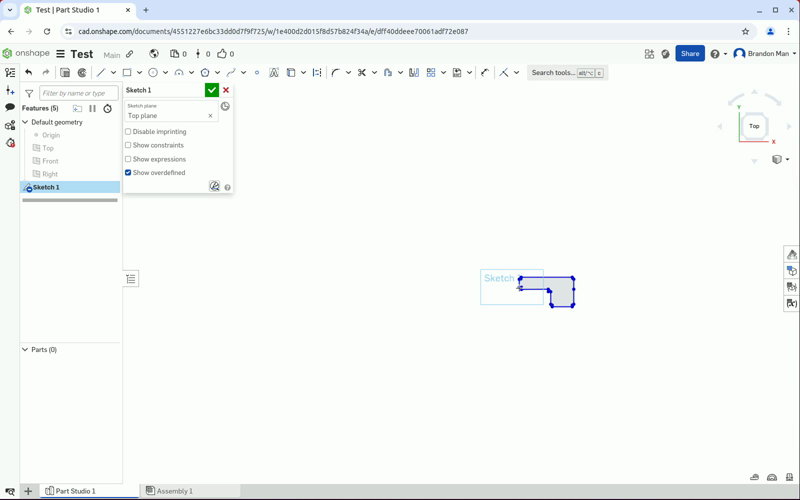
key_down(shift)
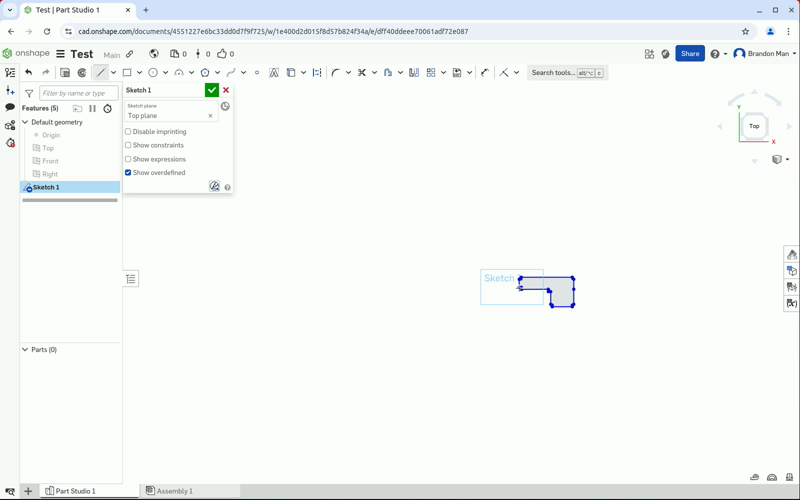
mouse_move(524, 284)
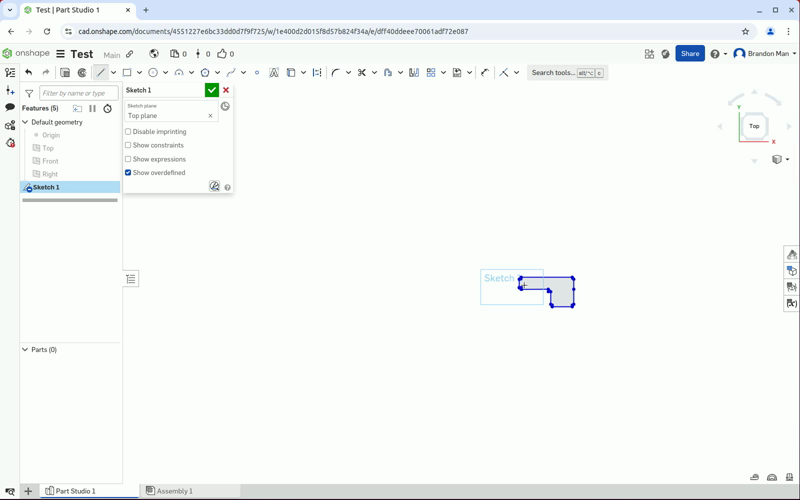
scroll(6)
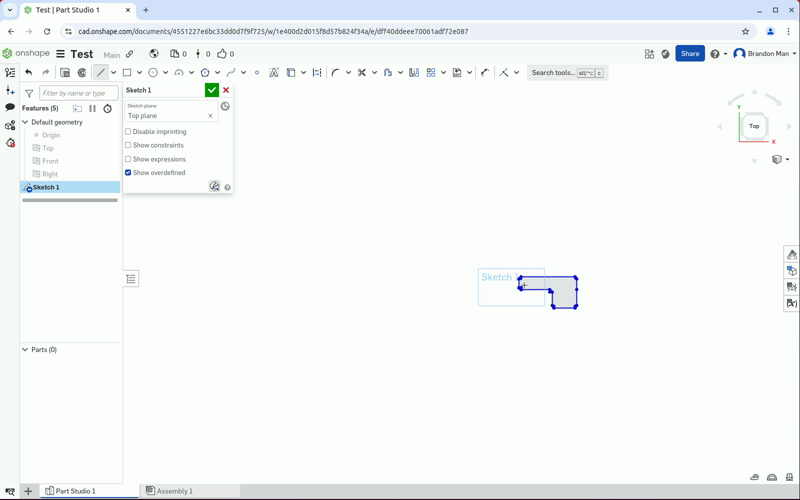
scroll(6)
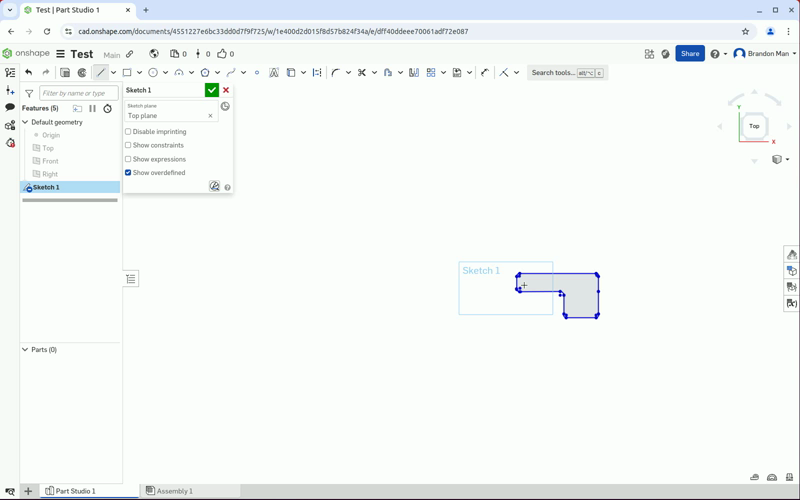
scroll(6)
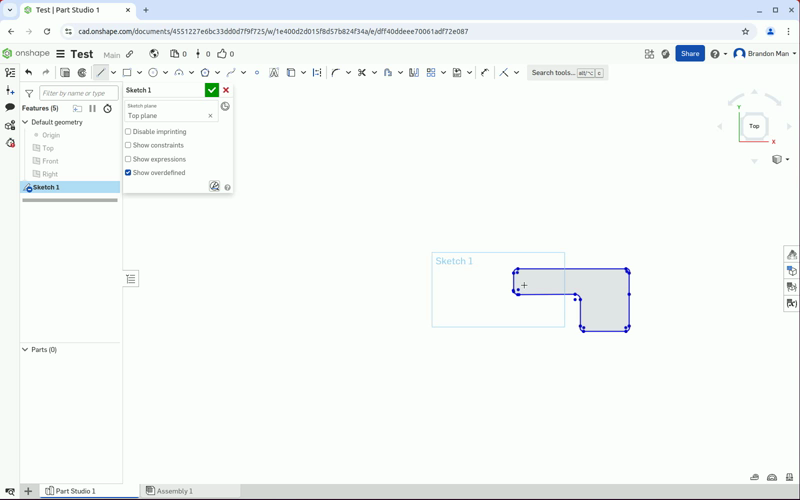
scroll(6)
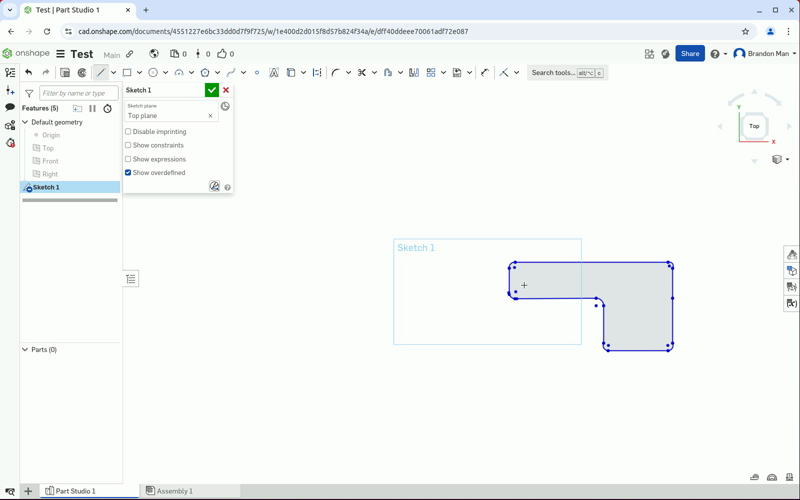
scroll(6)
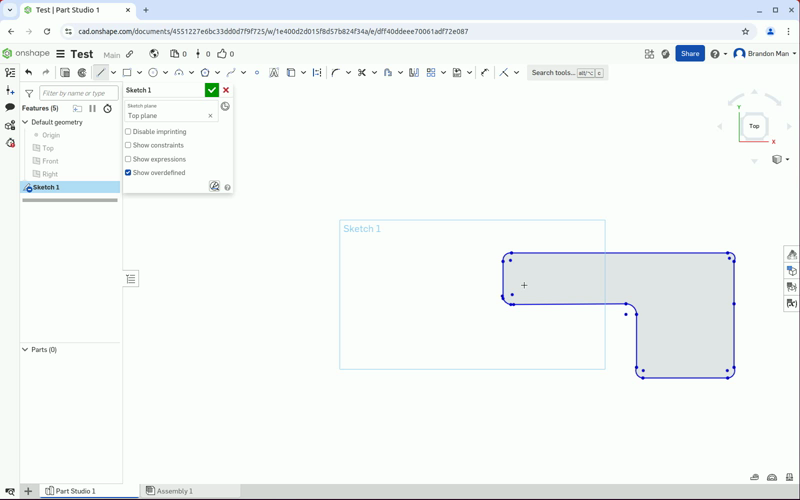
scroll(6)
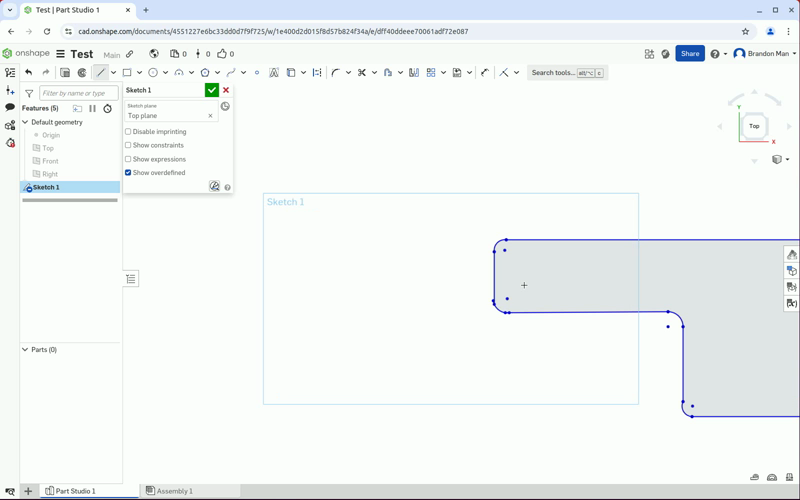
scroll(6)
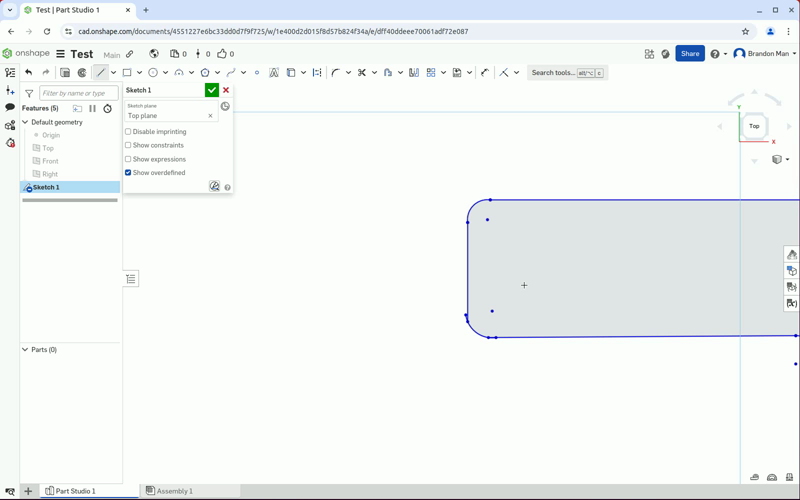
click(524, 284)
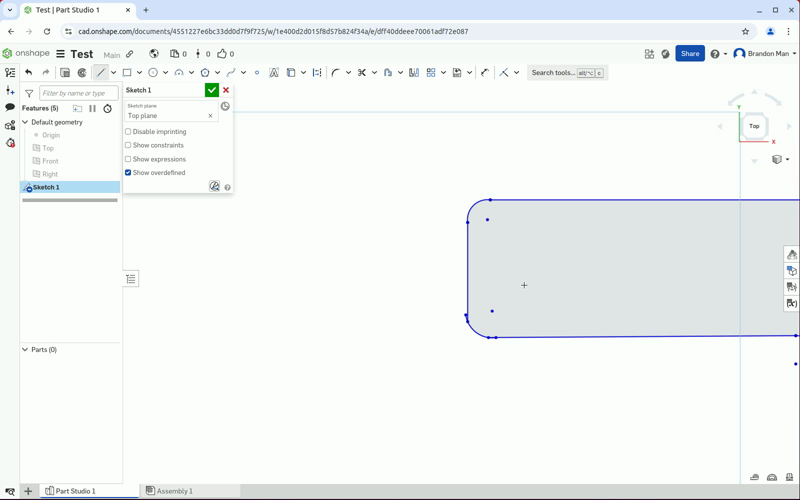
scroll(-6)
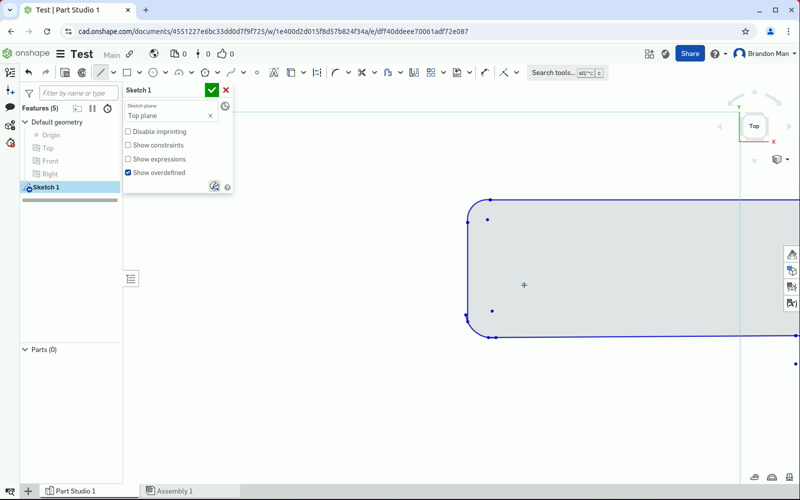
scroll(-6)
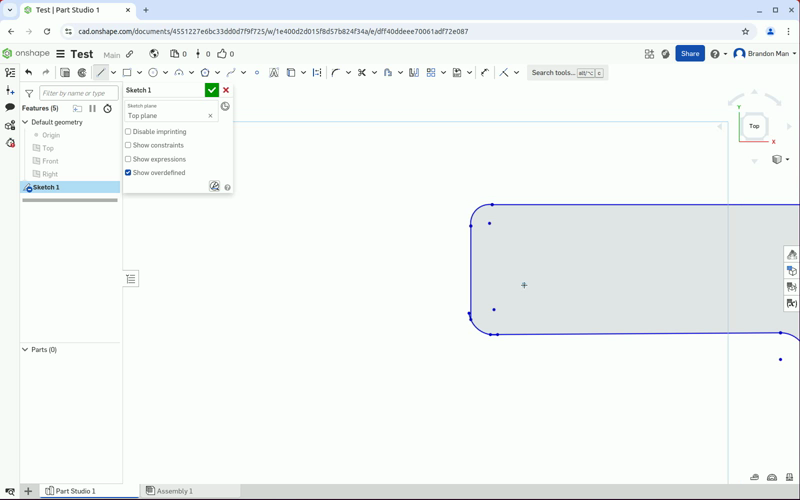
scroll(-6)
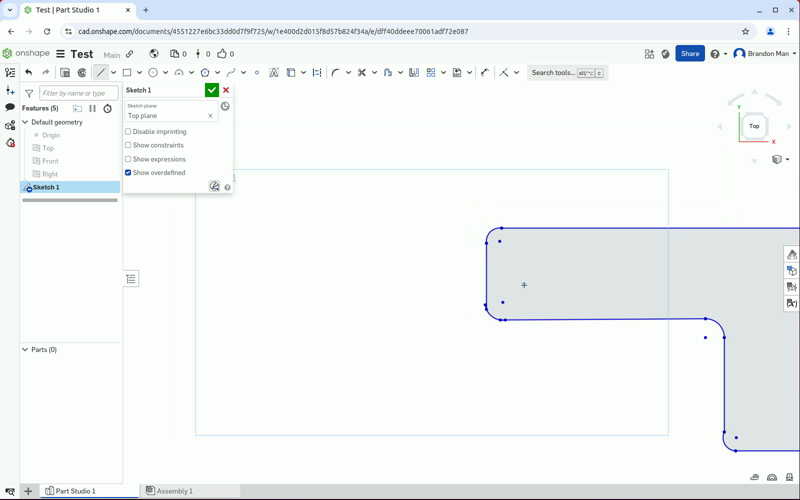
scroll(-6)
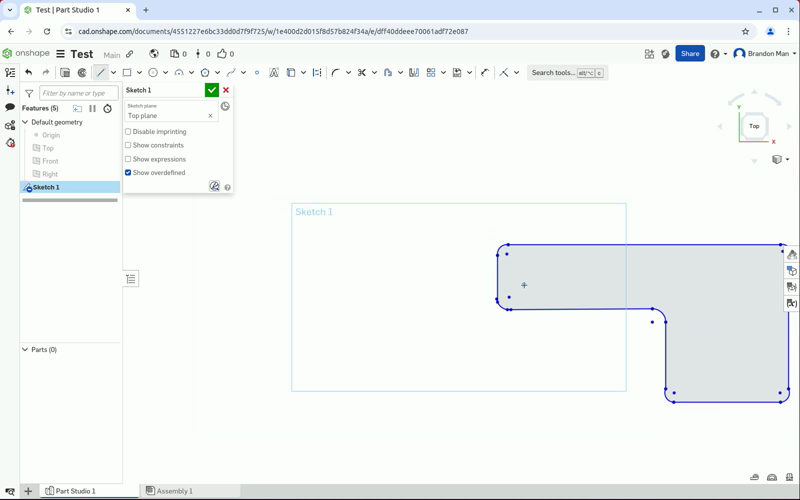
scroll(-6)
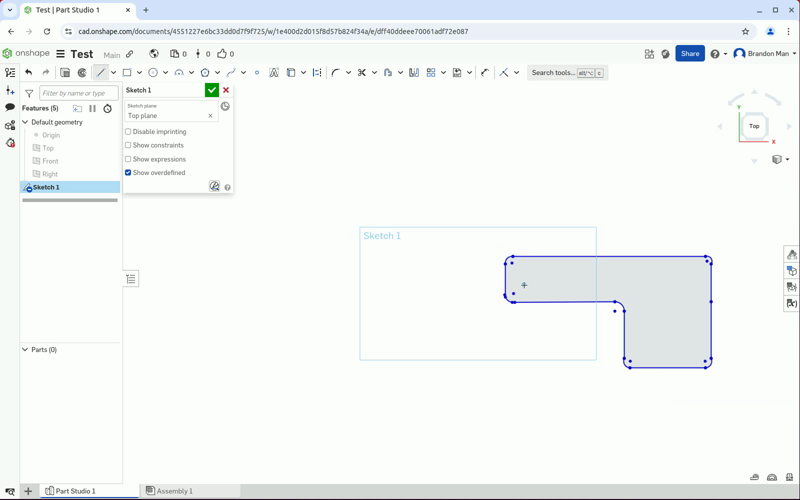
scroll(-6)
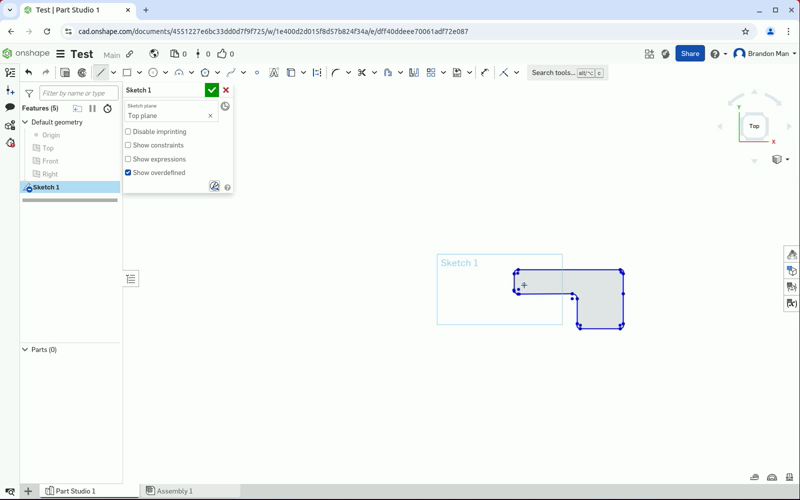
scroll(-6)
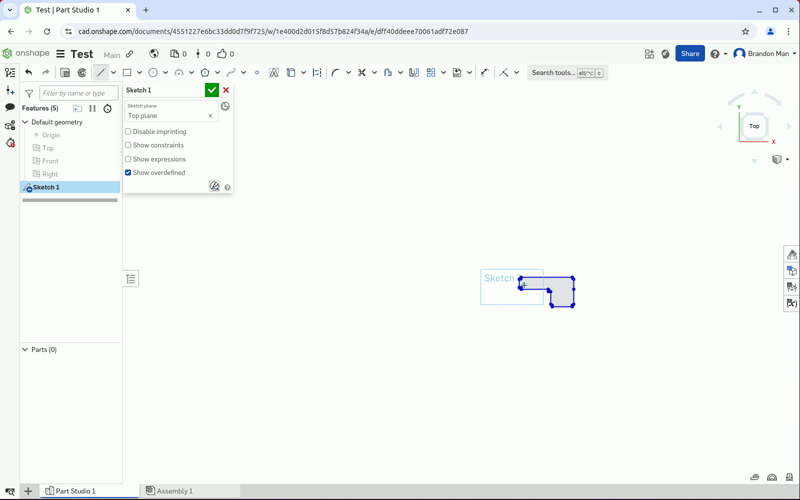
key_up(shift)
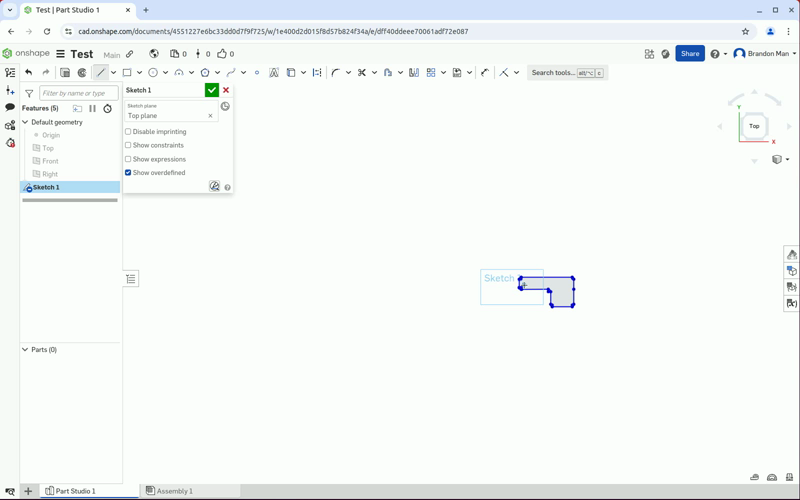
key_down(shift)
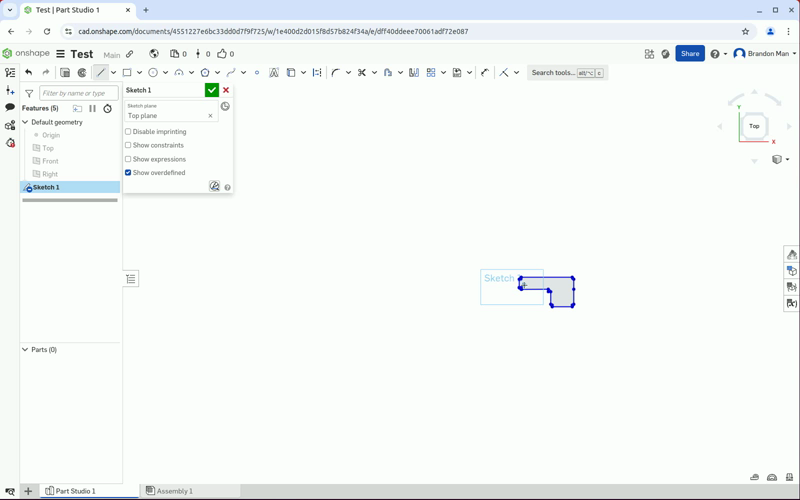
mouse_move(554, 284)
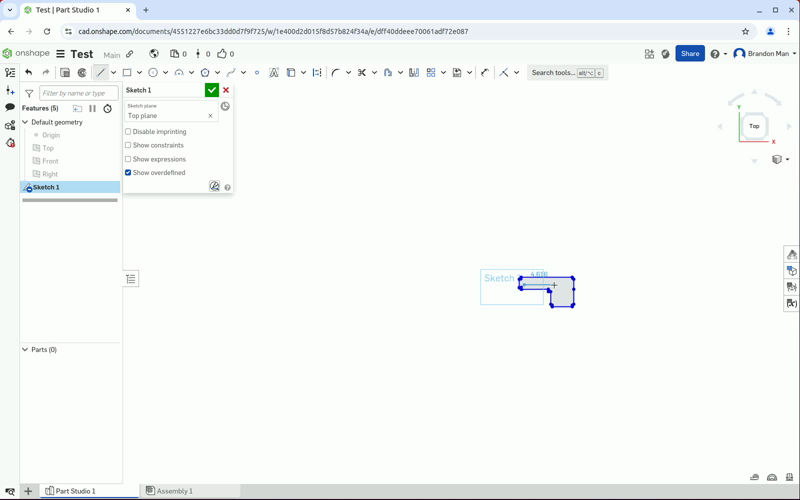
mouse_move(538, 284)
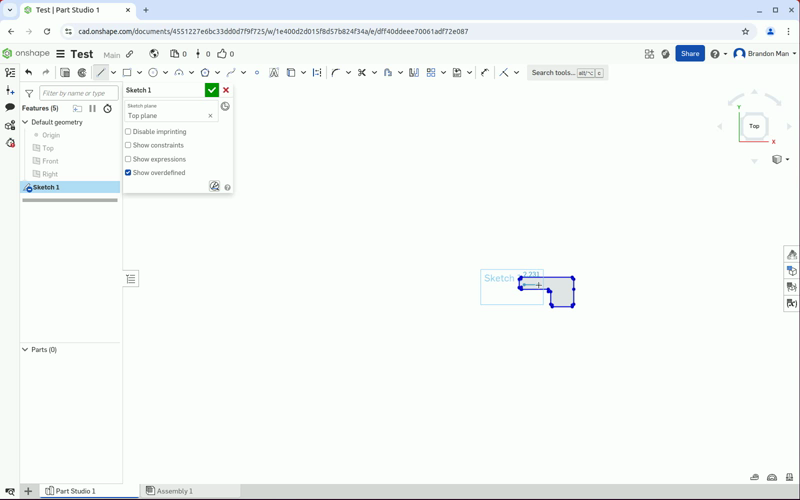
click(538, 284)
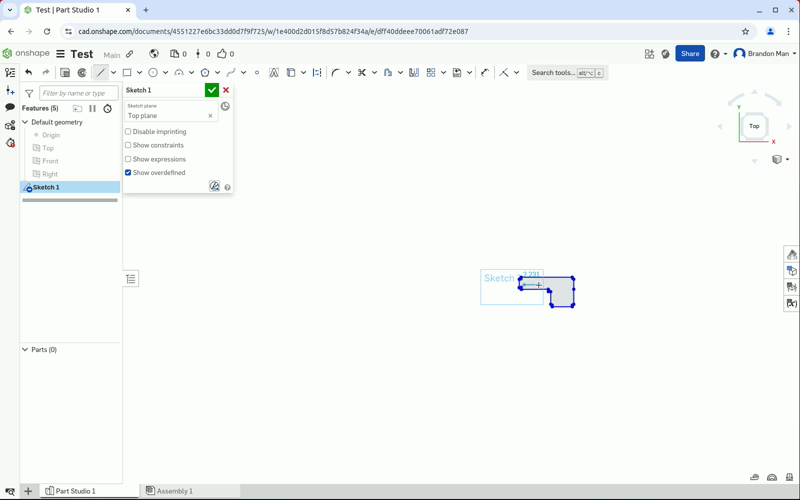
key_up(shift)
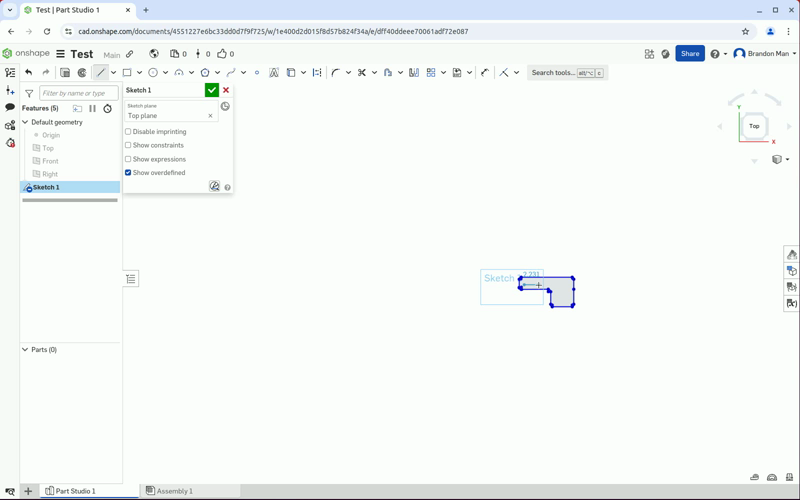
key_down(shift)
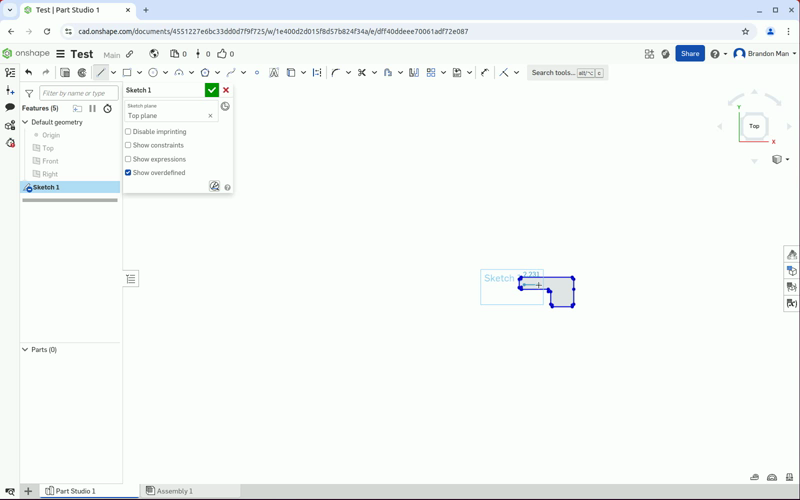
mouse_move(568, 284)
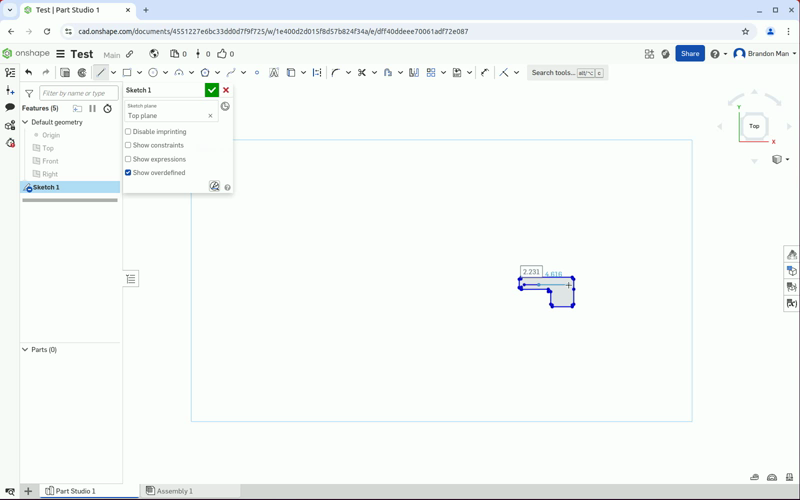
mouse_move(538, 281)
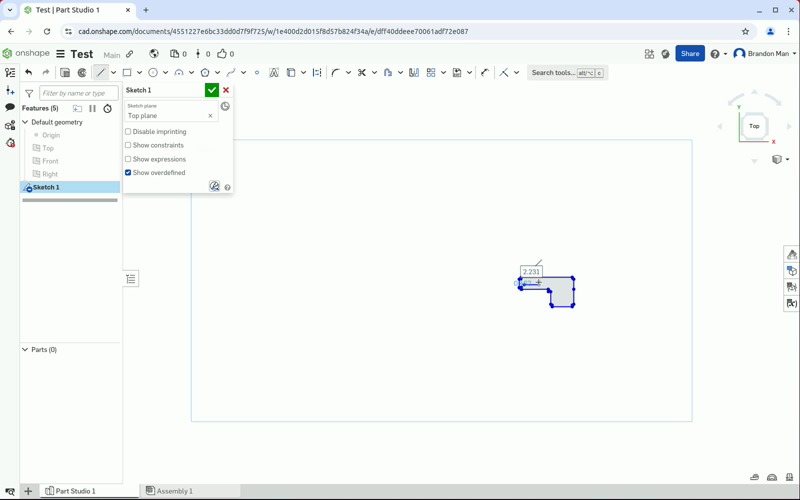
scroll(6)
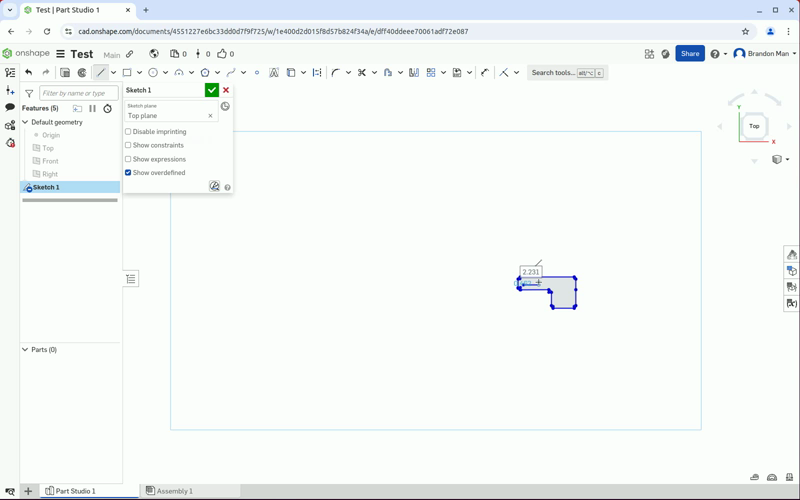
scroll(6)
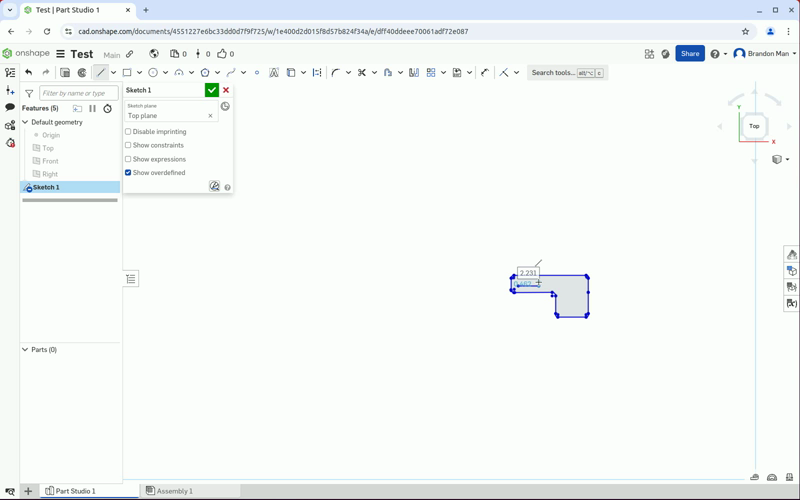
scroll(6)
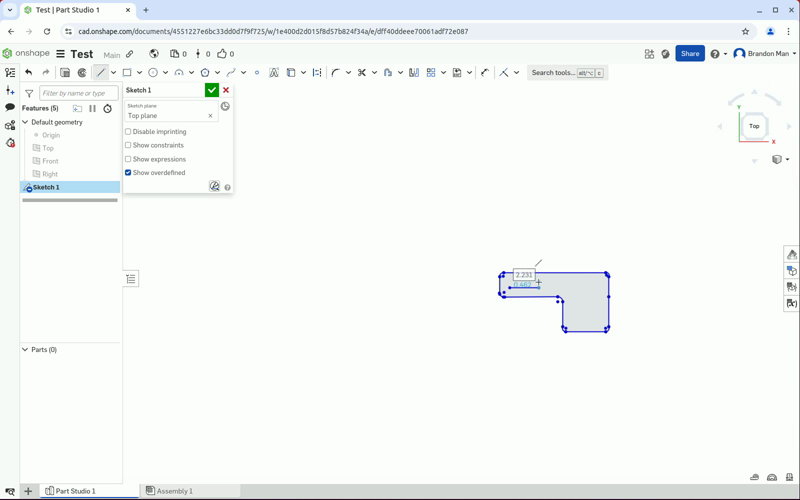
scroll(6)
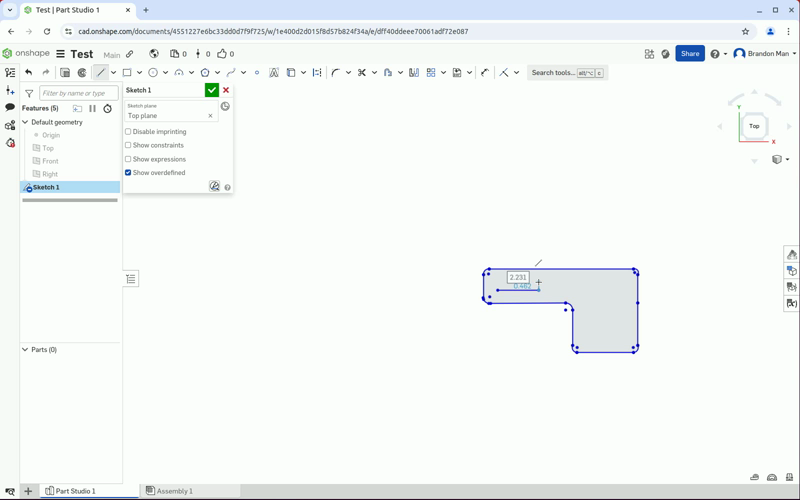
scroll(6)
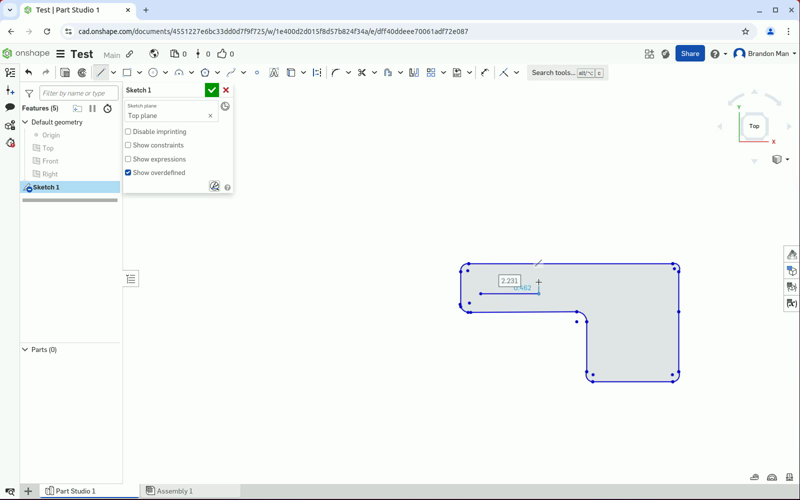
scroll(6)
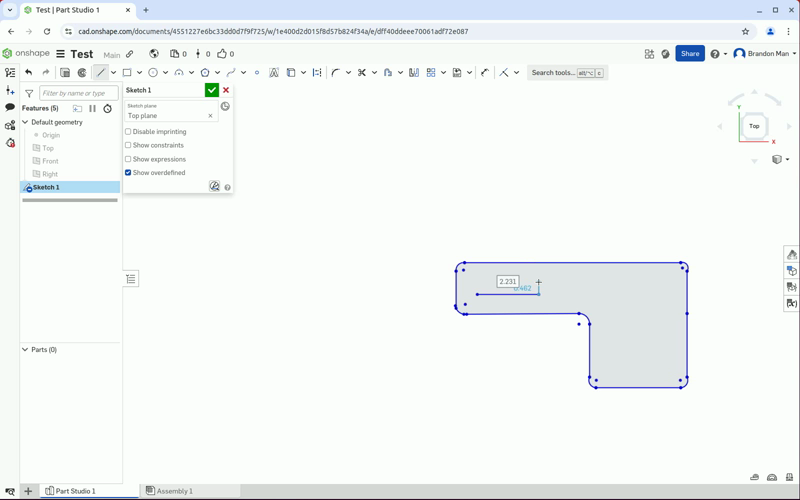
scroll(6)
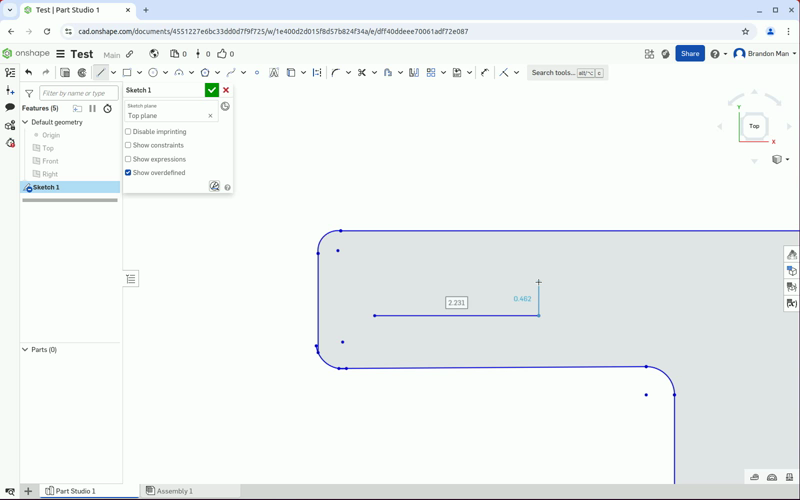
click(538, 281)
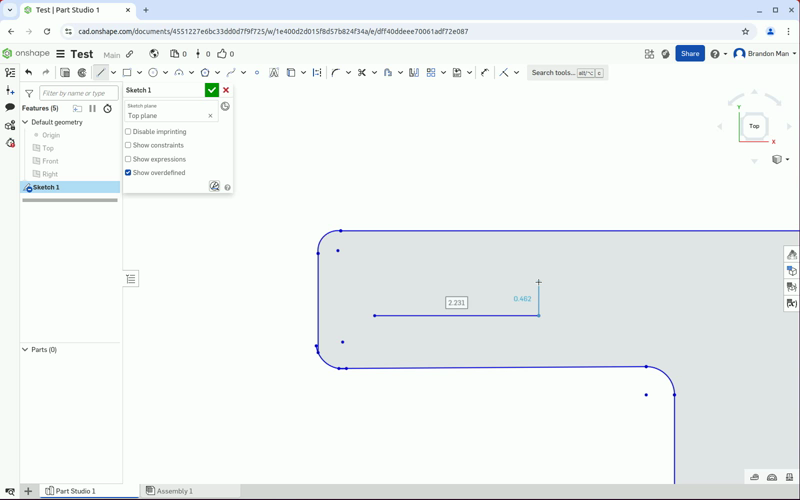
scroll(-6)
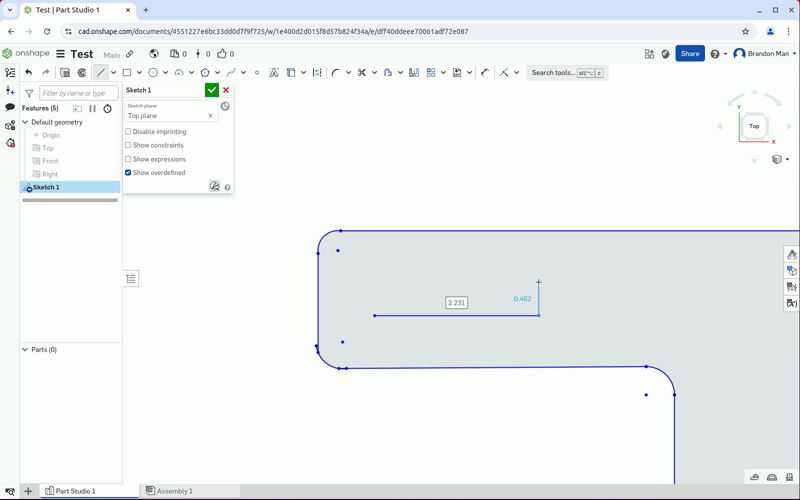
scroll(-6)
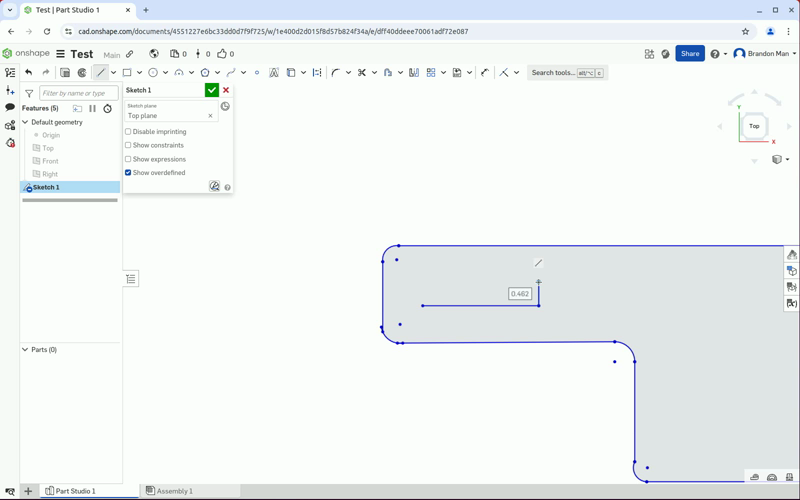
scroll(-6)
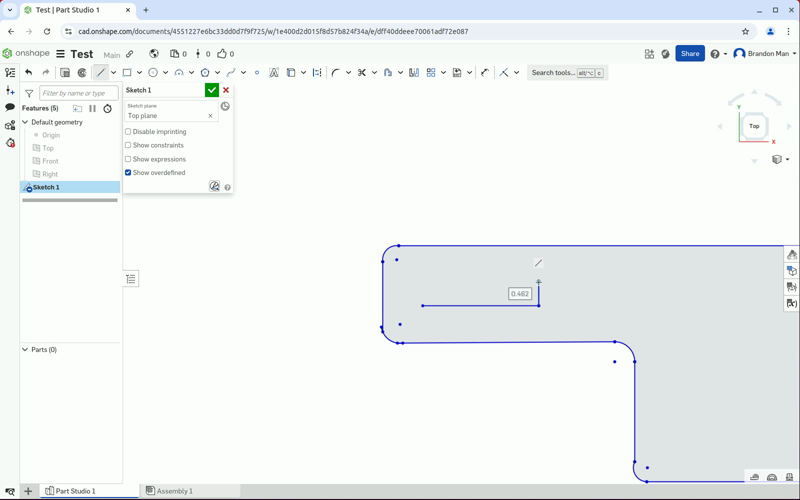
scroll(-6)
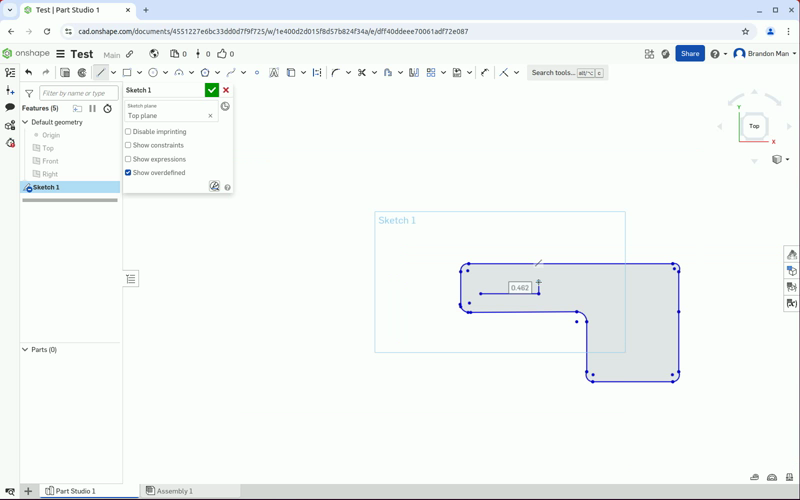
scroll(-6)
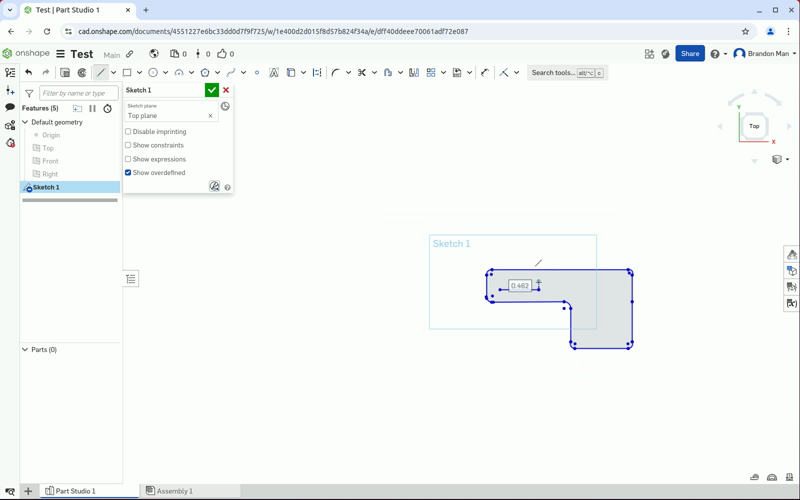
scroll(-6)
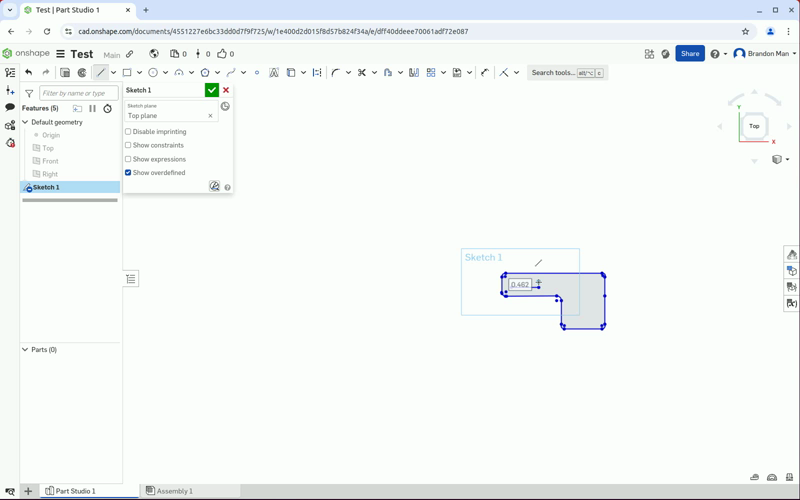
scroll(-6)
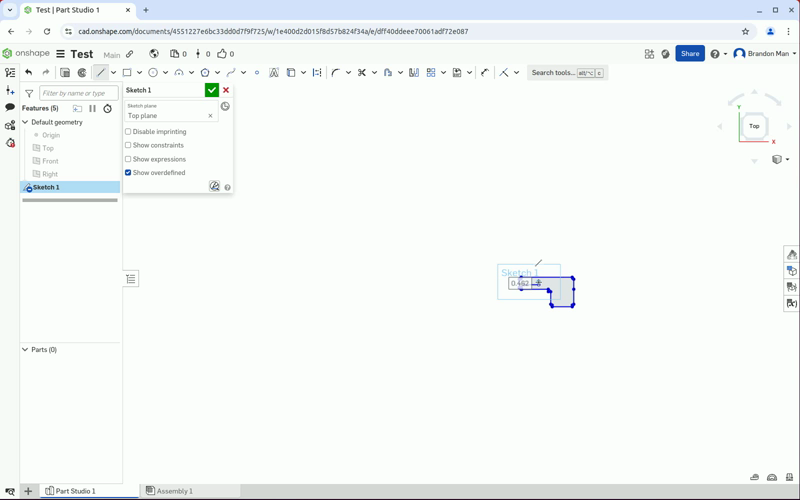
key_up(shift)
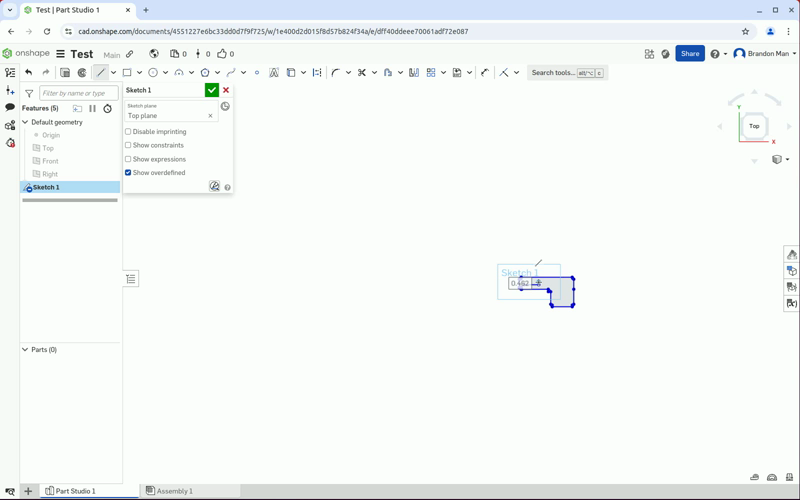
key_down(shift)
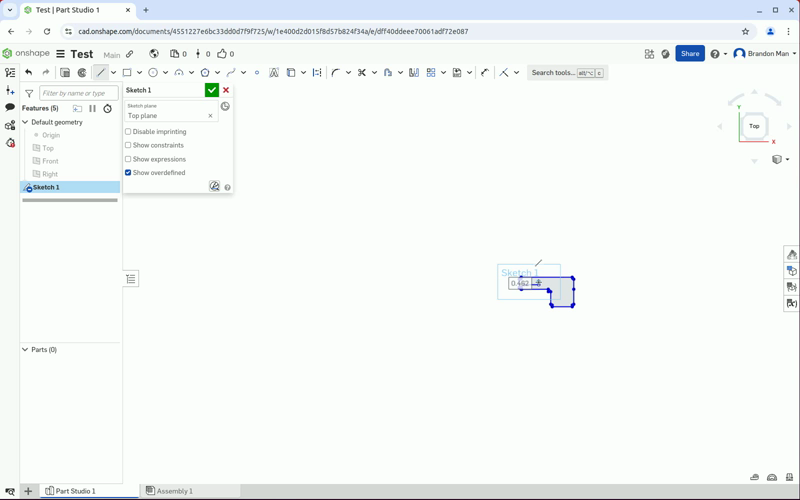
mouse_move(568, 281)
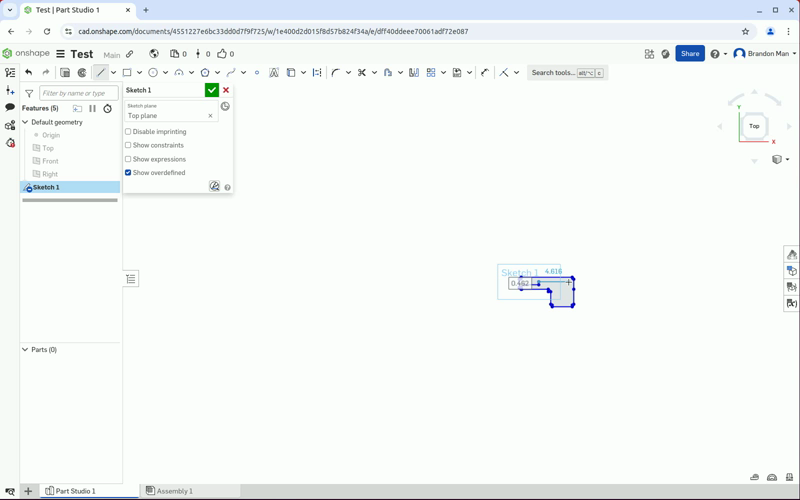
mouse_move(524, 281)
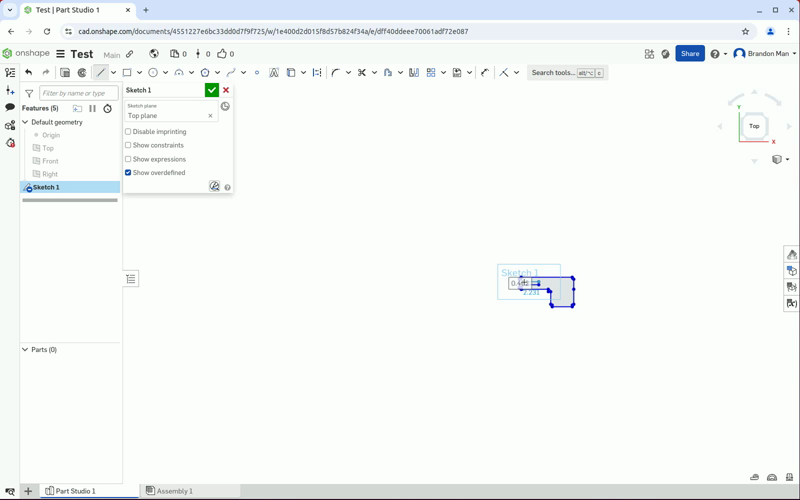
scroll(6)
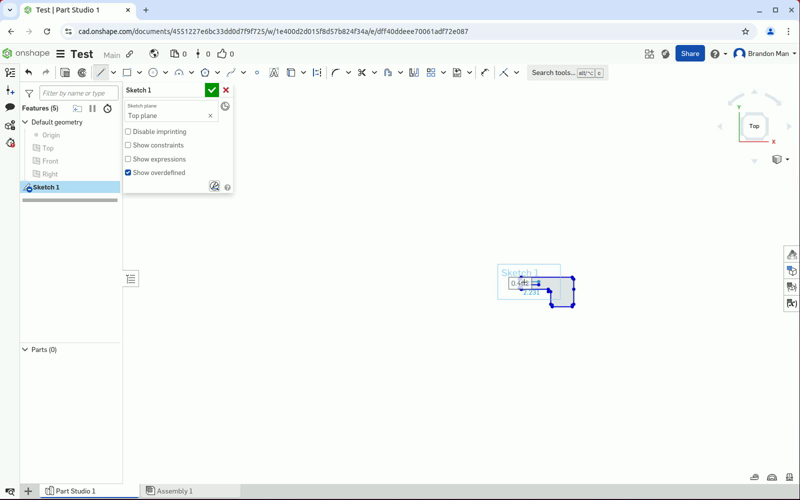
scroll(6)
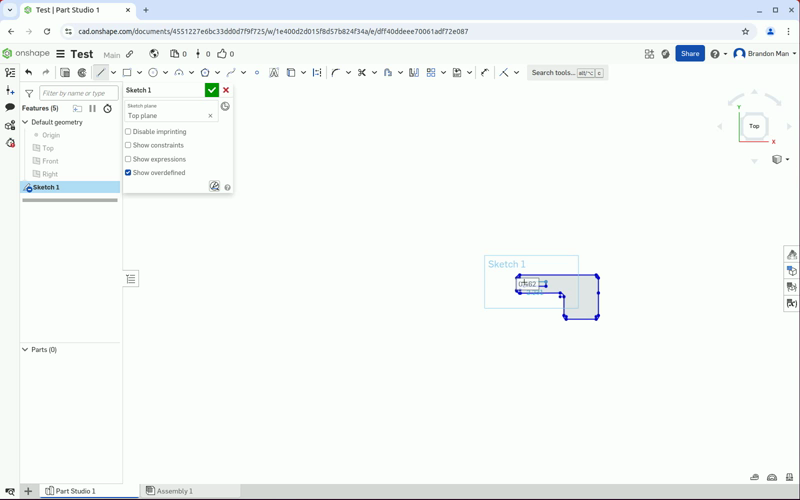
scroll(6)
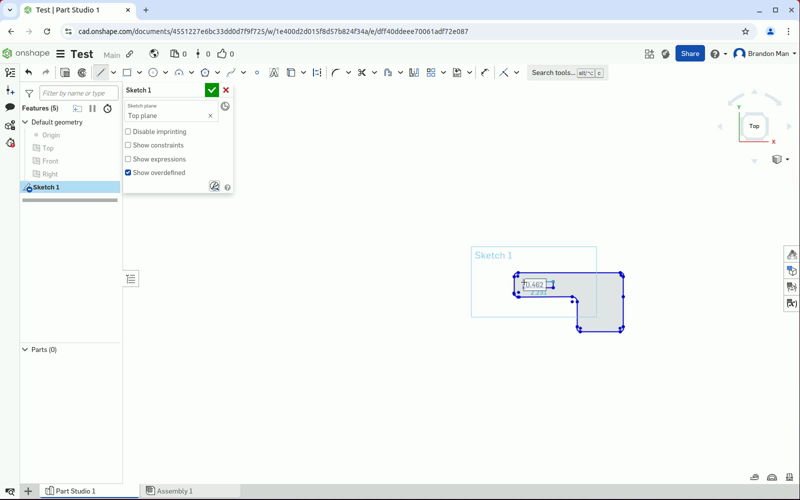
scroll(6)
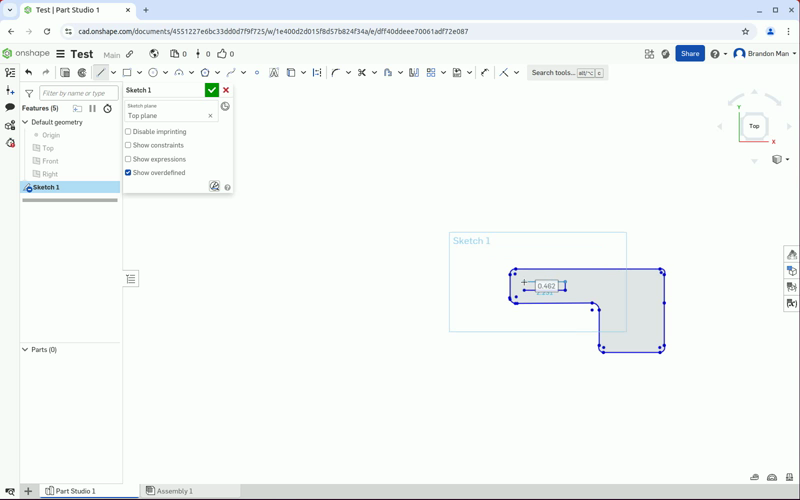
scroll(6)
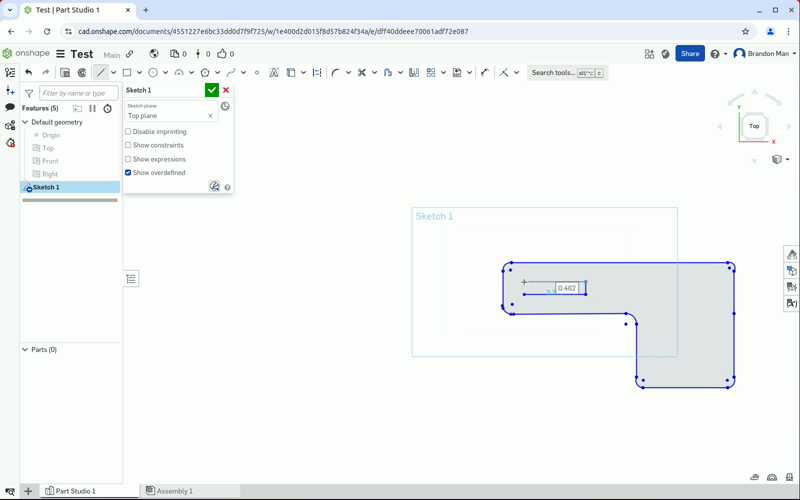
scroll(6)
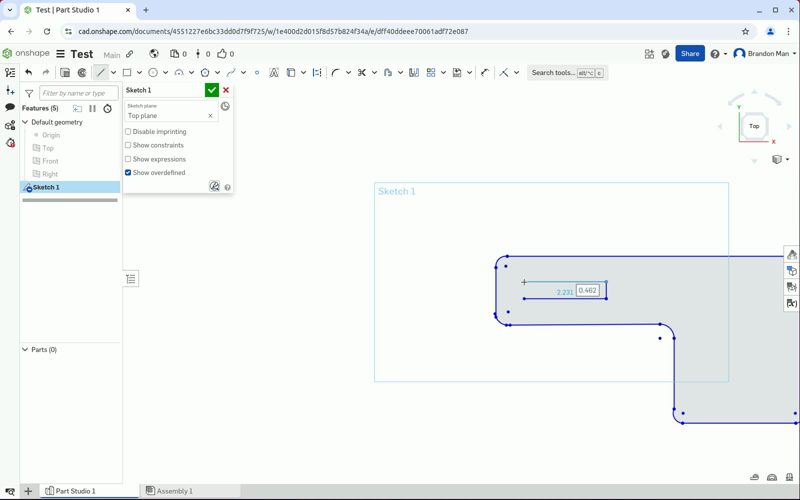
scroll(6)
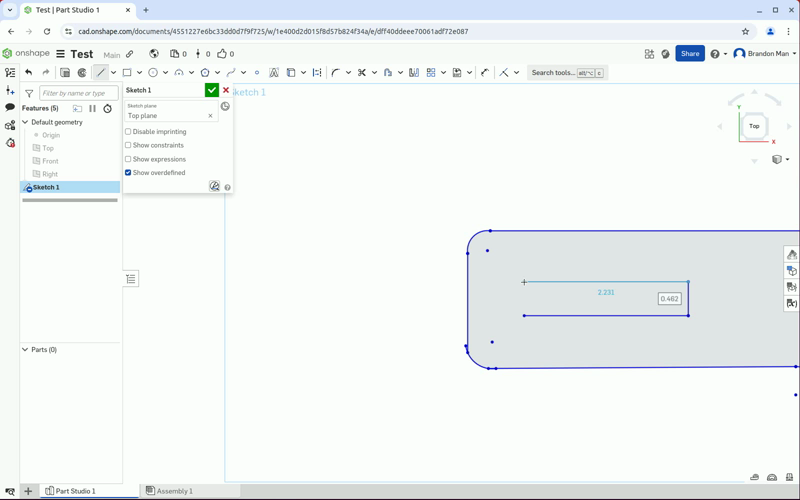
click(524, 281)
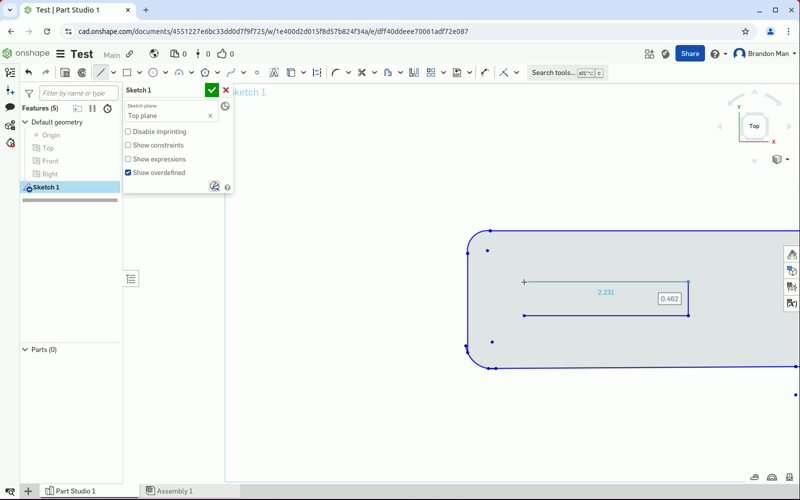
scroll(-6)
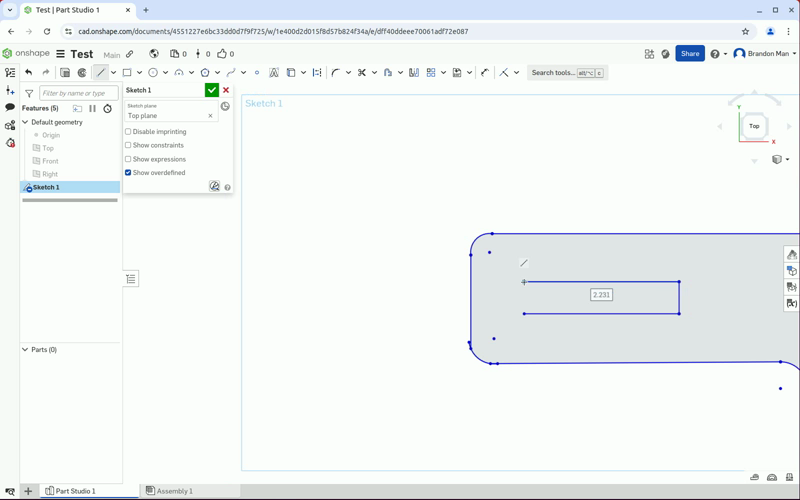
scroll(-6)
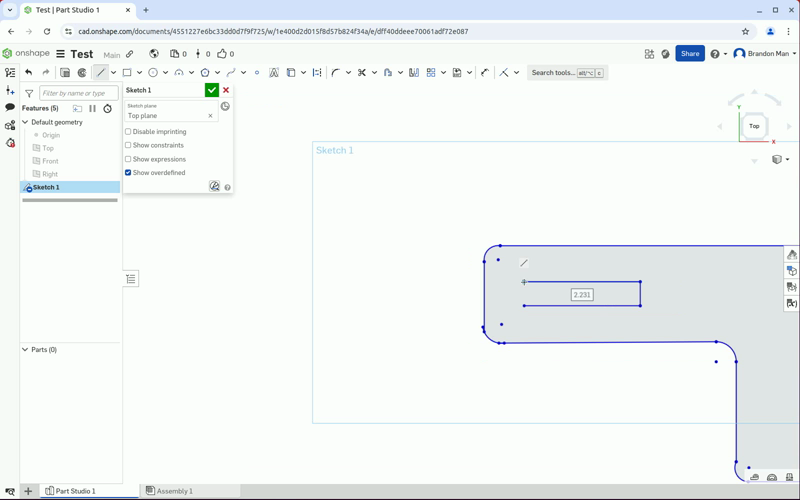
scroll(-6)
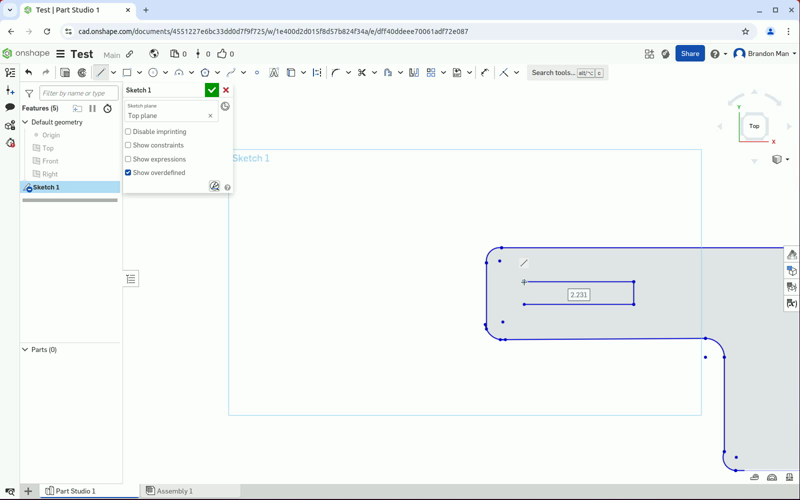
scroll(-6)
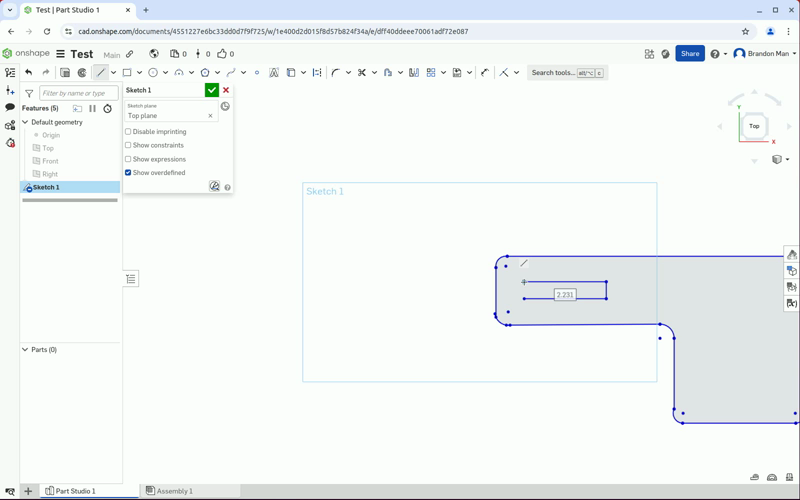
scroll(-6)
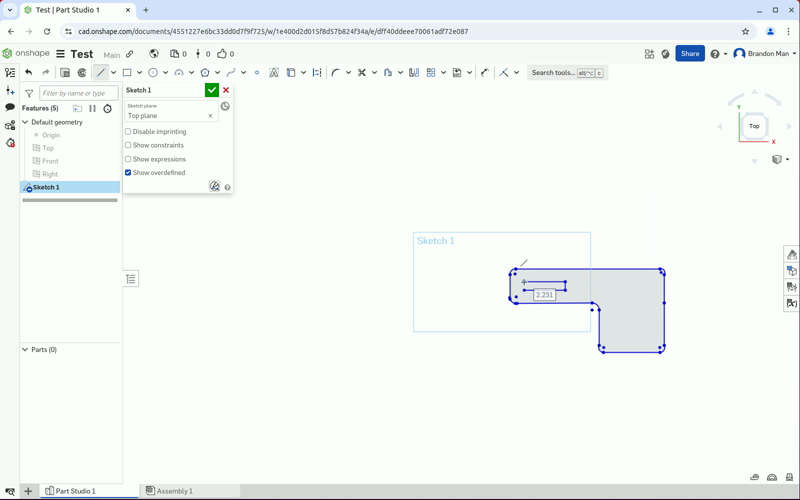
scroll(-6)
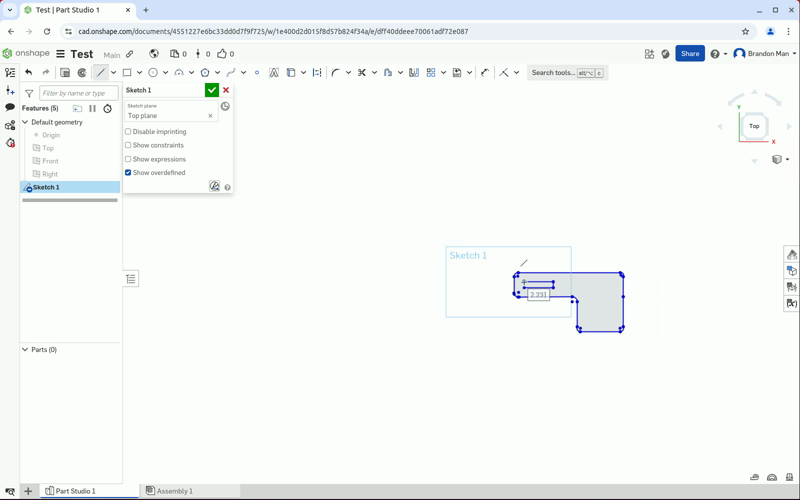
scroll(-6)
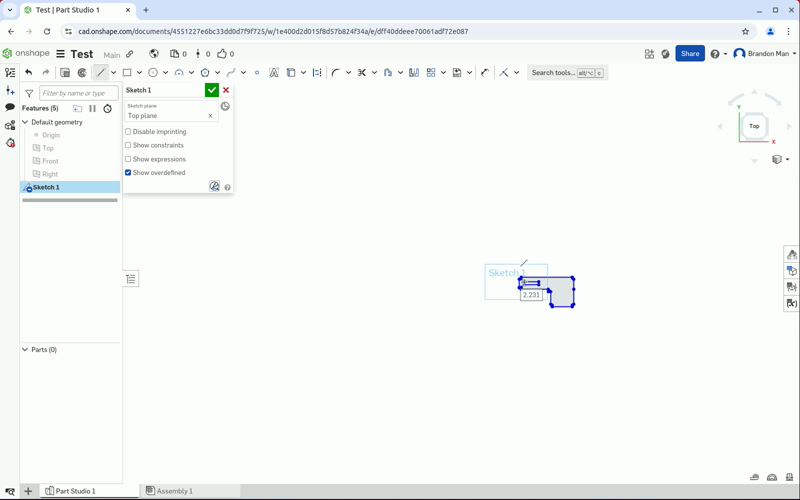
key_up(shift)
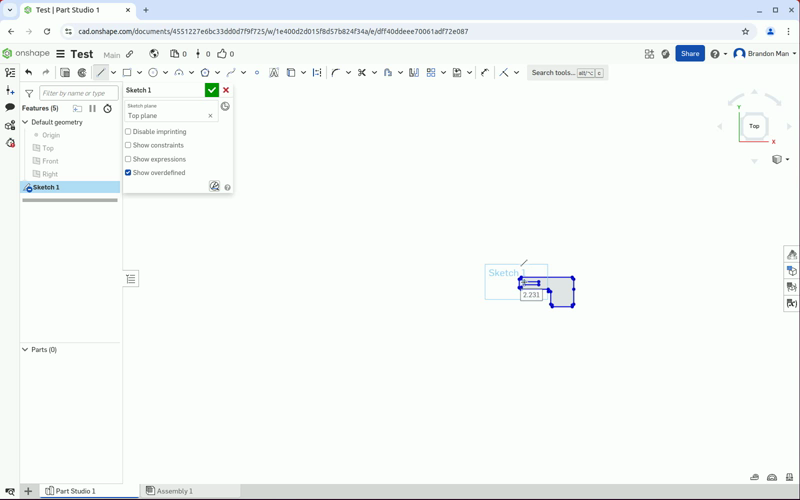
mouse_move(554, 281)
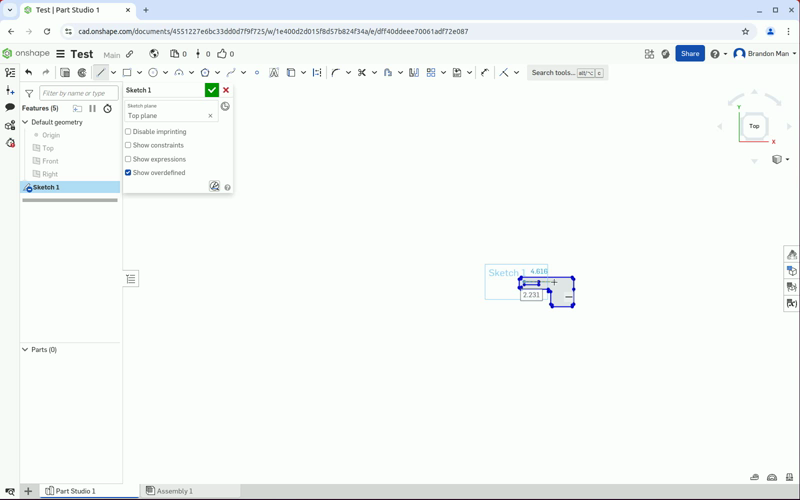
key_down(shift)
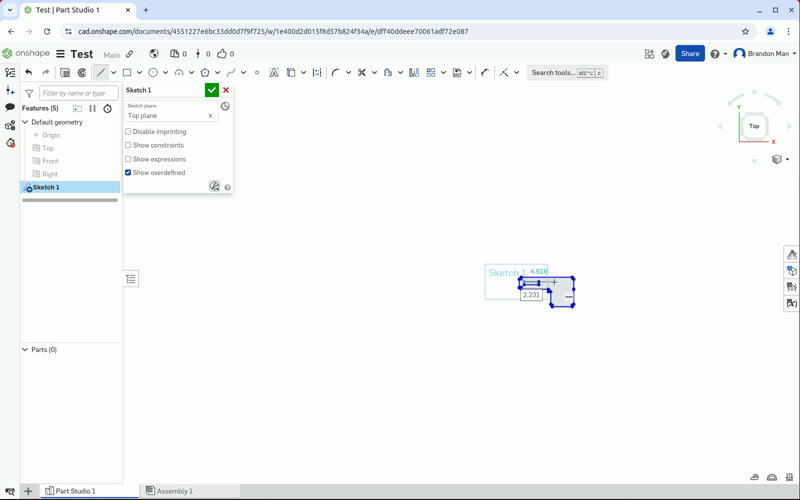
mouse_move(524, 284)
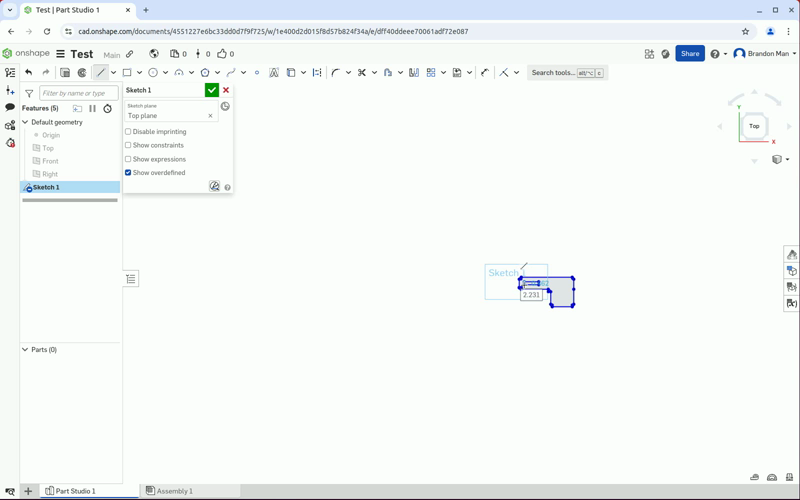
scroll(6)
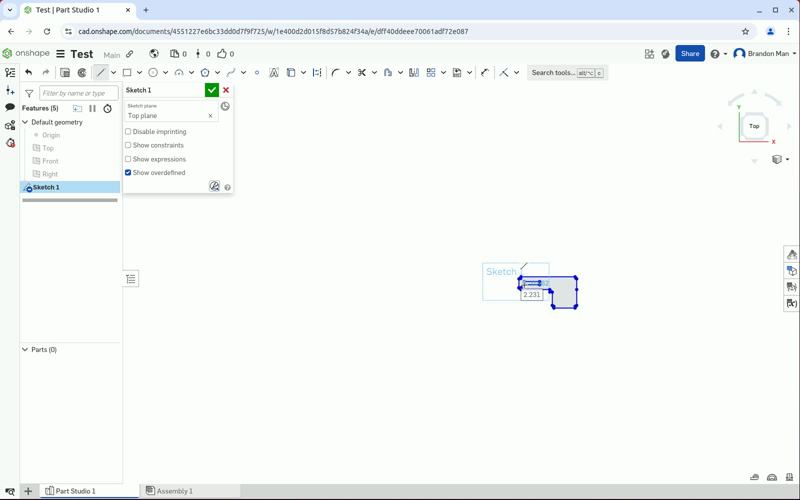
scroll(6)
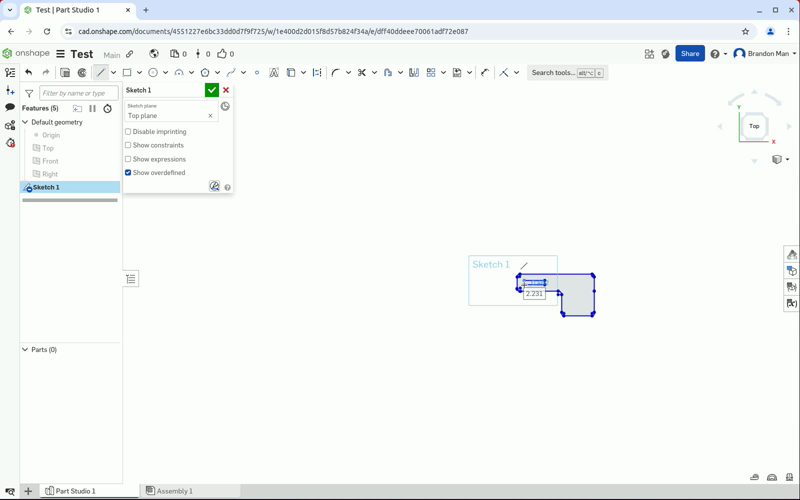
scroll(6)
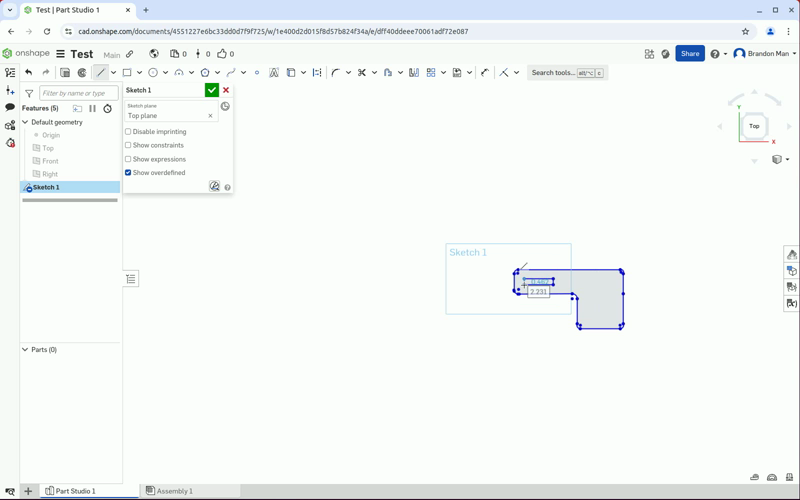
scroll(6)
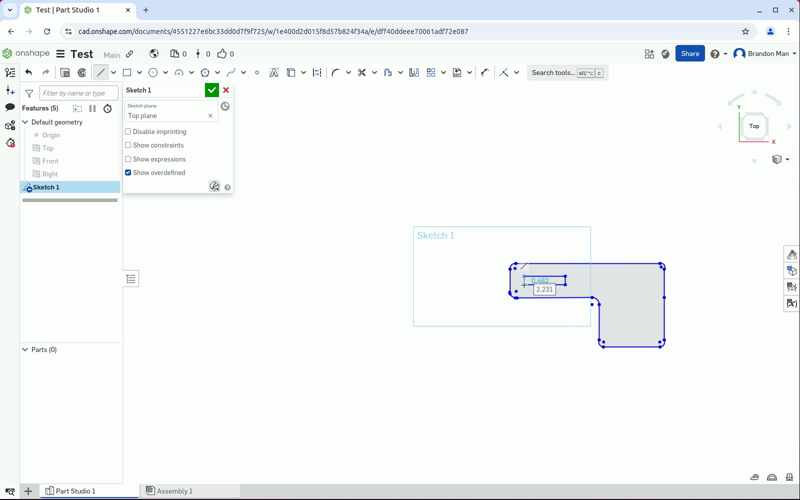
scroll(6)
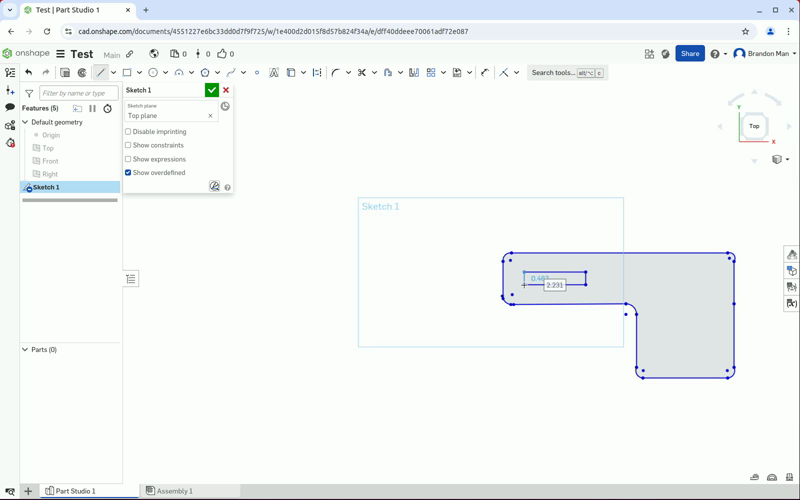
scroll(6)
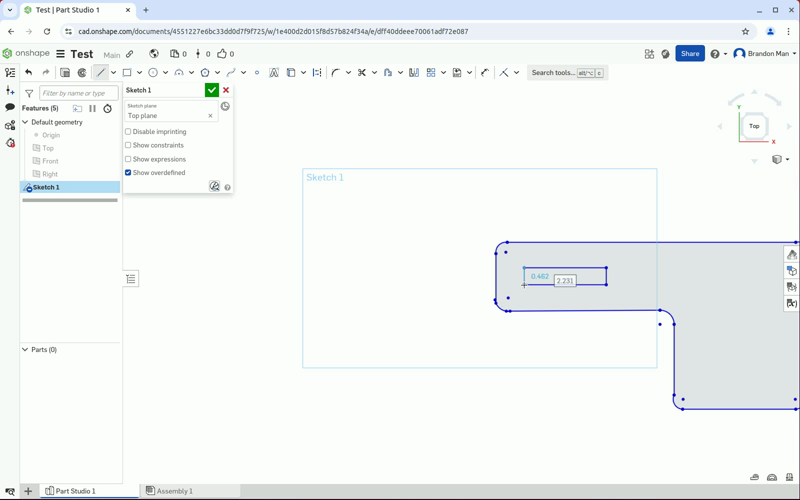
scroll(6)
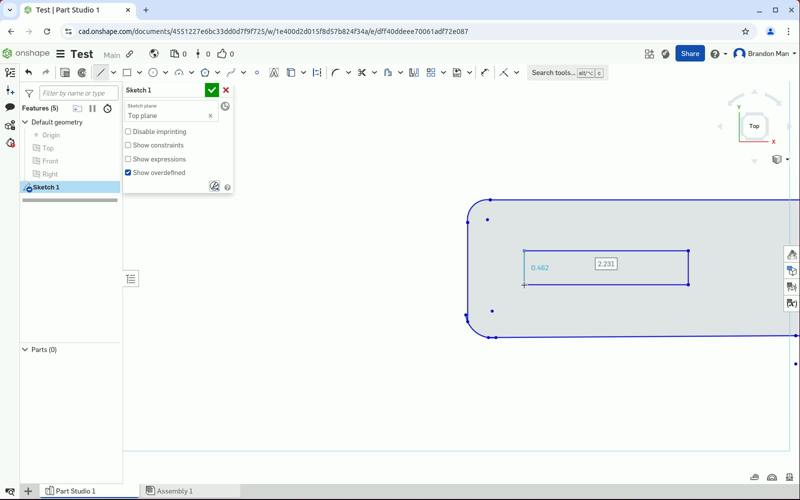
key_up(shift)
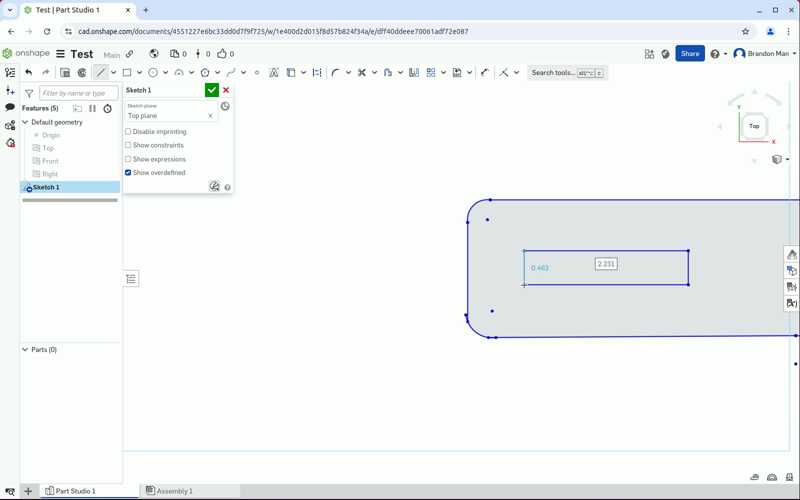
click(524, 284)
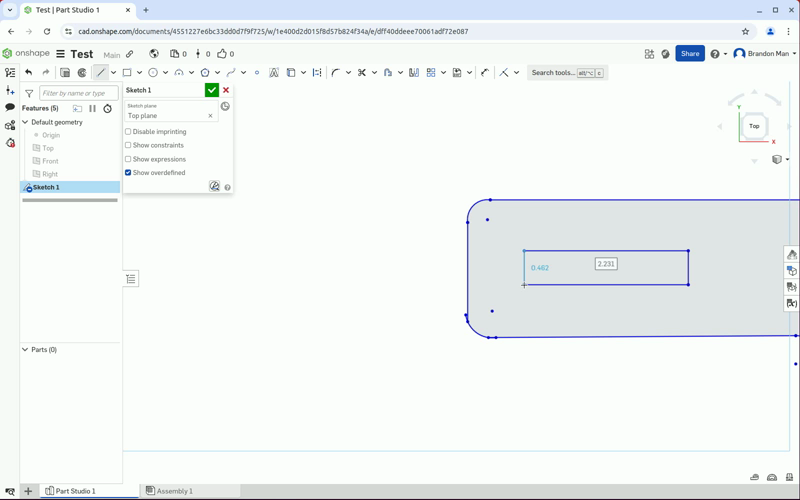
scroll(-6)
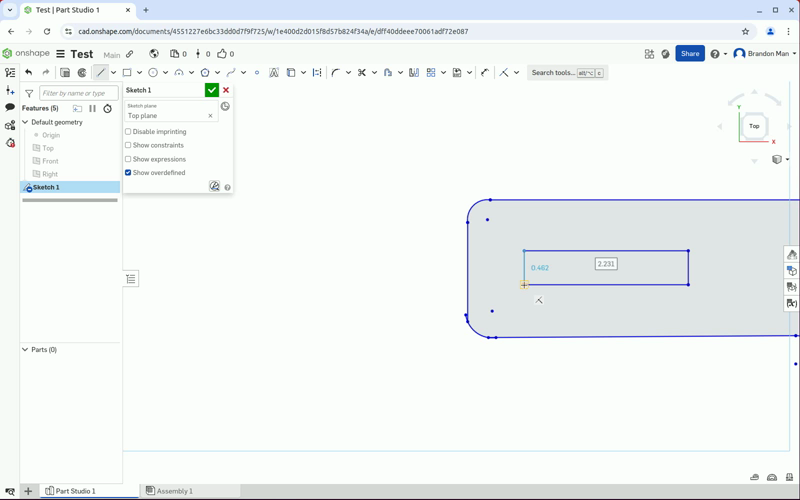
scroll(-6)
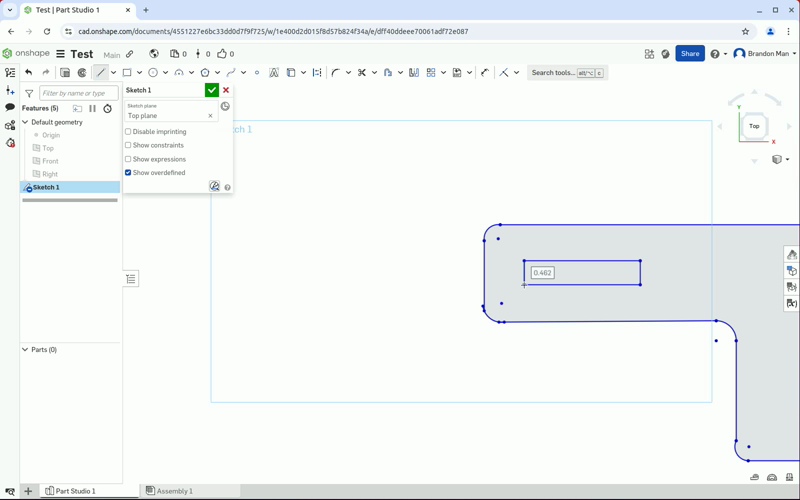
scroll(-6)
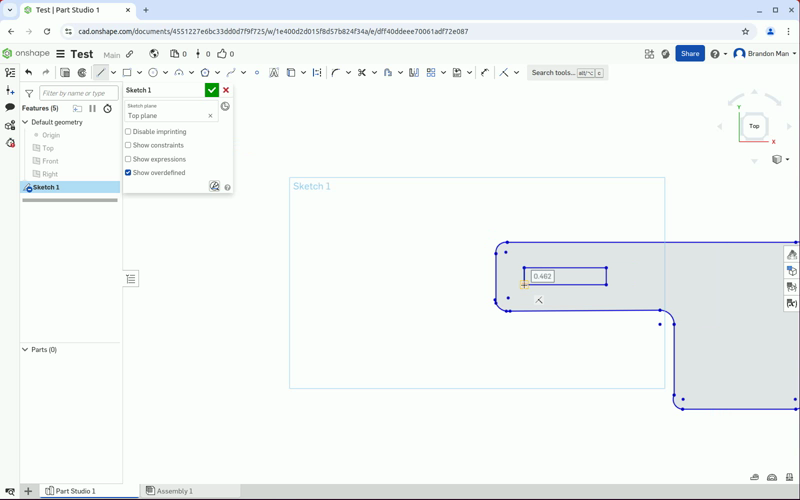
scroll(-6)
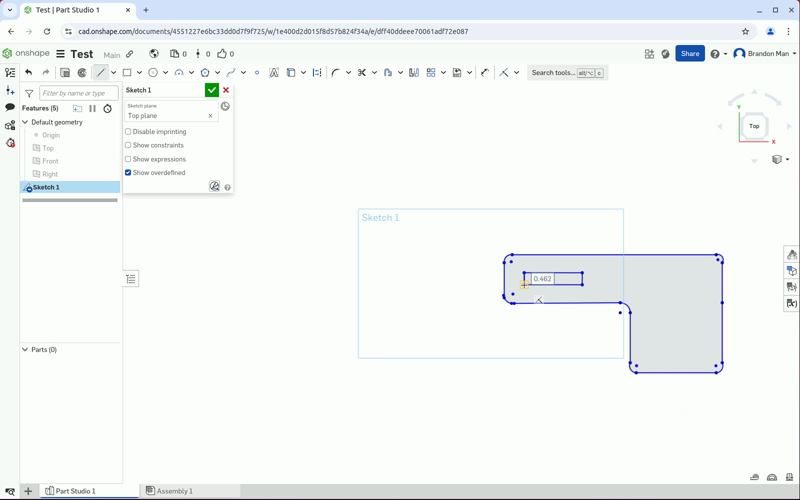
scroll(-6)
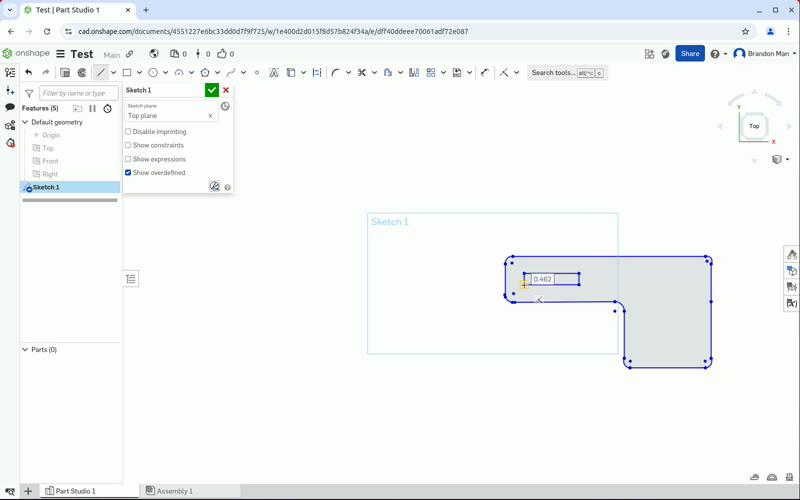
scroll(-6)
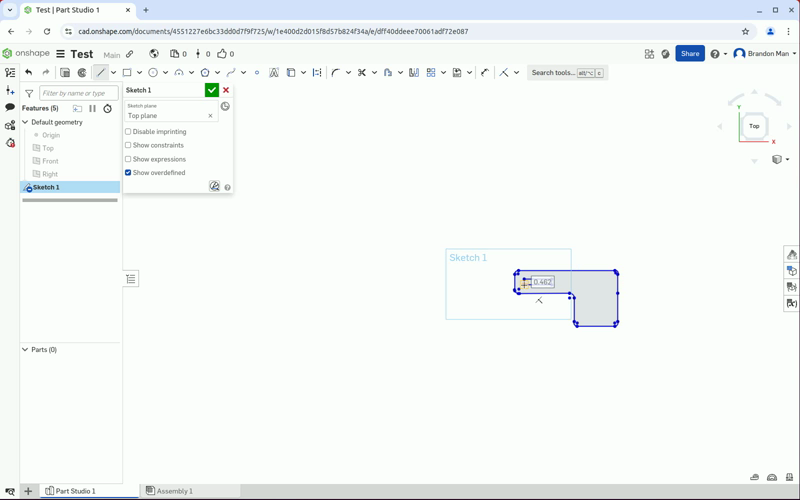
scroll(-6)
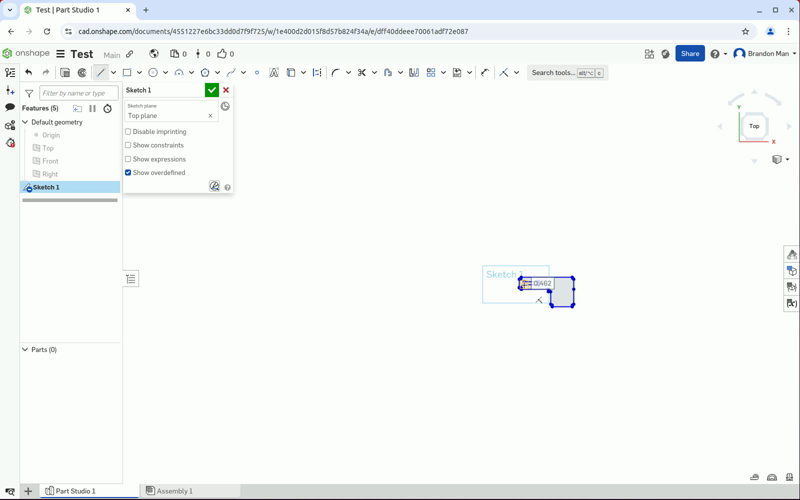
key(esc)
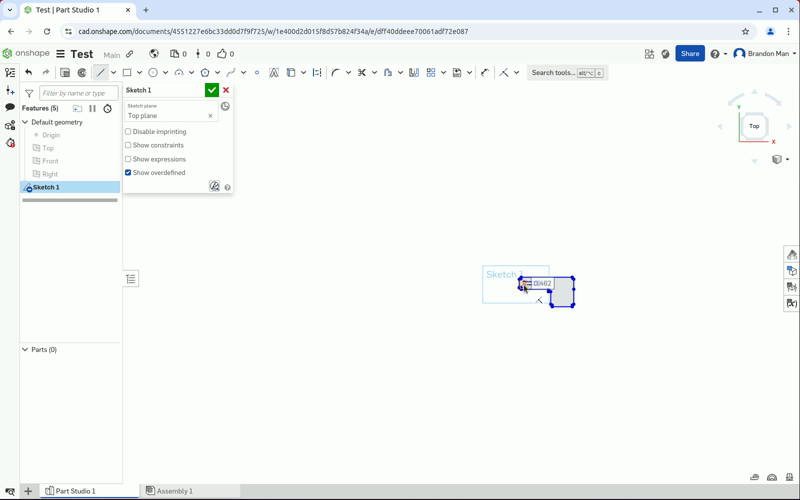
key(c)
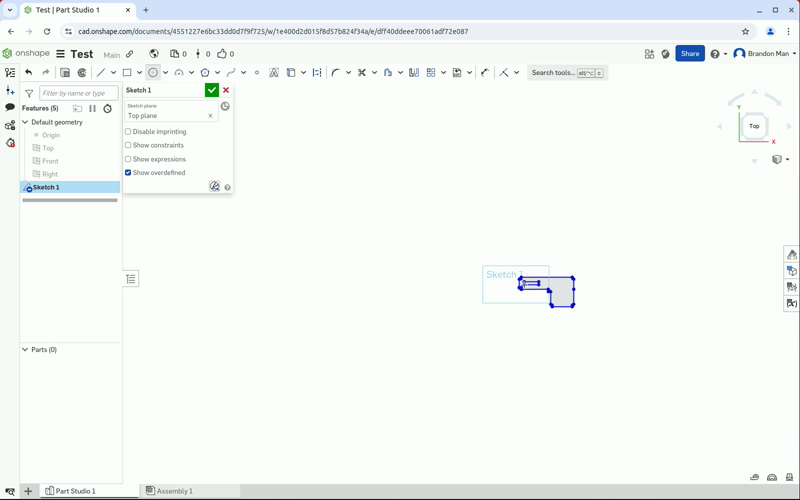
key_down(shift)
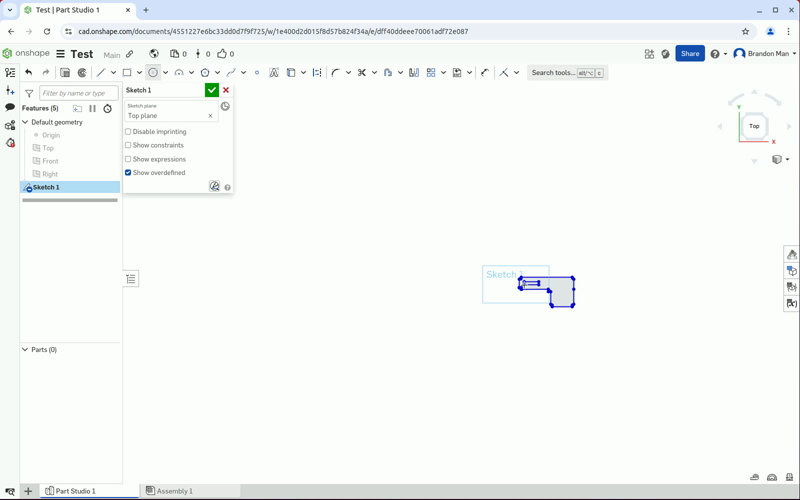
mouse_move(561, 294)
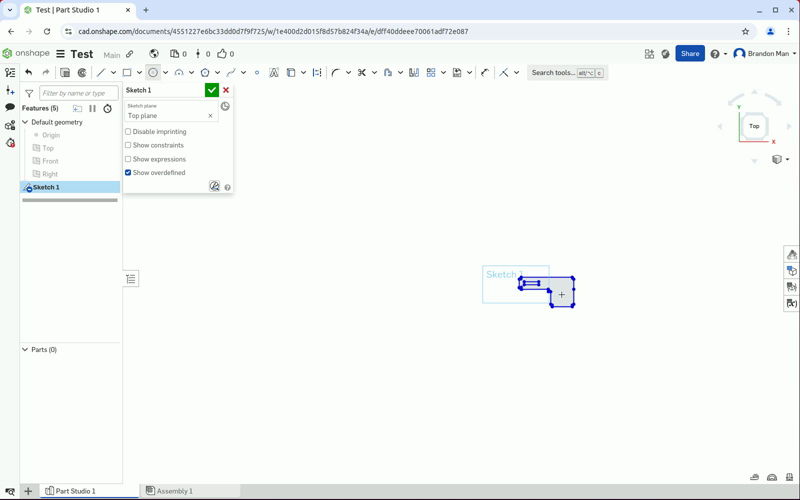
click(561, 294)
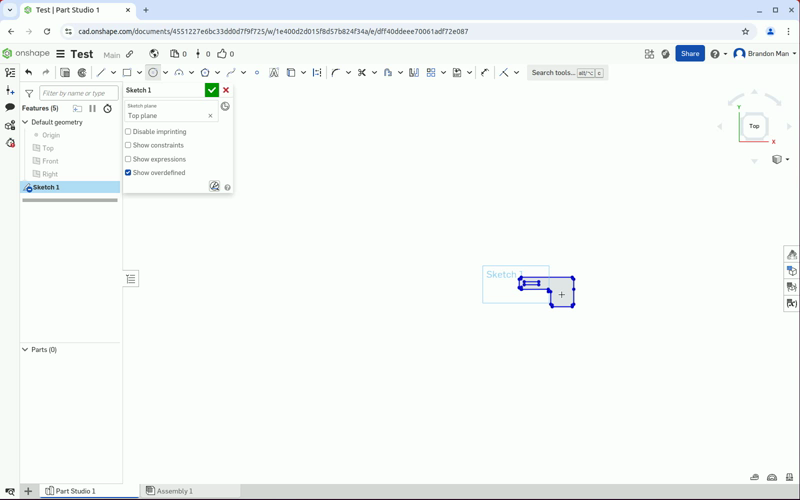
key_up(shift)
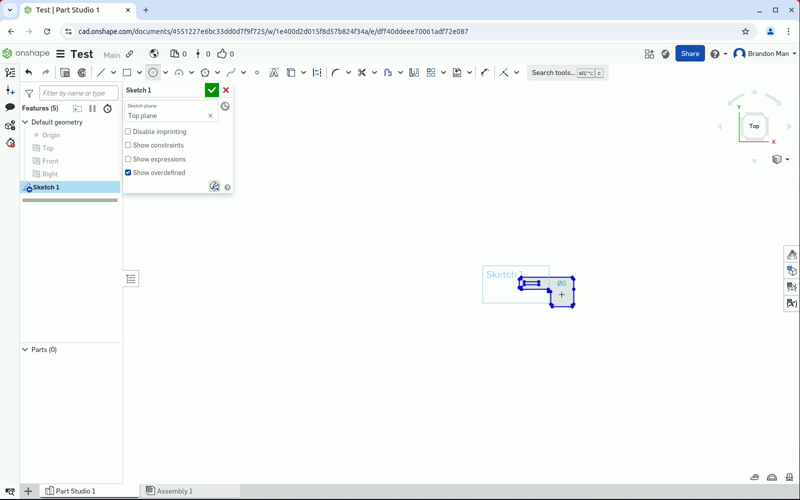
mouse_move(565, 294)
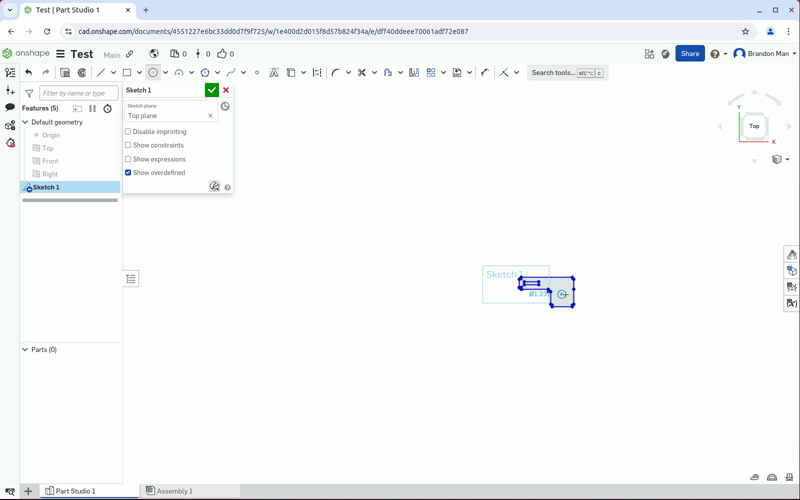
click(565, 294)
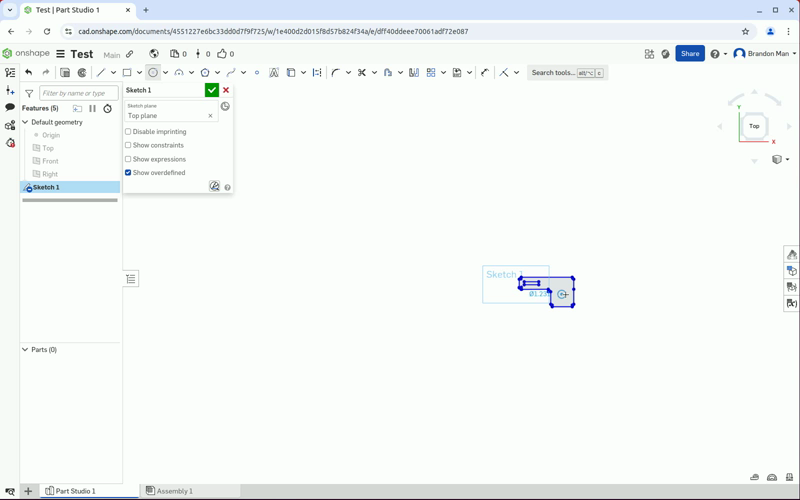
key(esc)
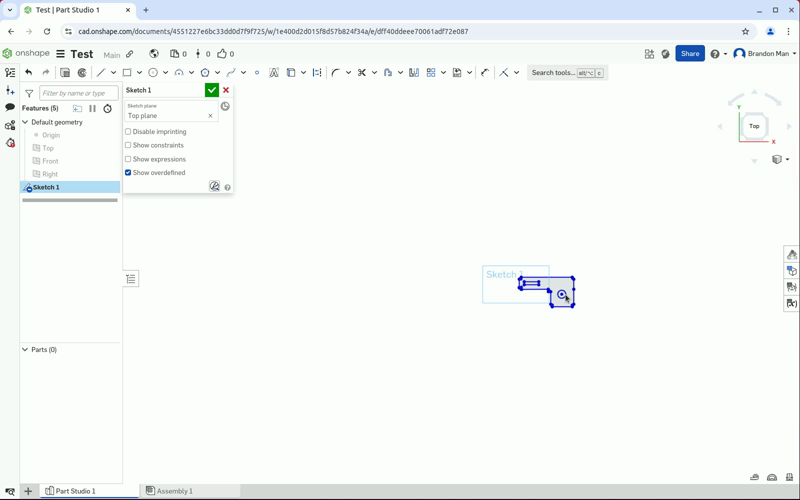
mouse_move(556, 293)
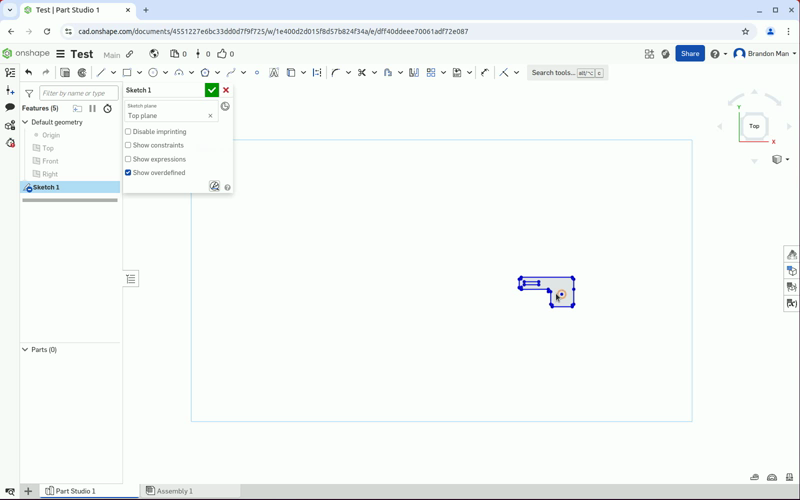
scroll(6)
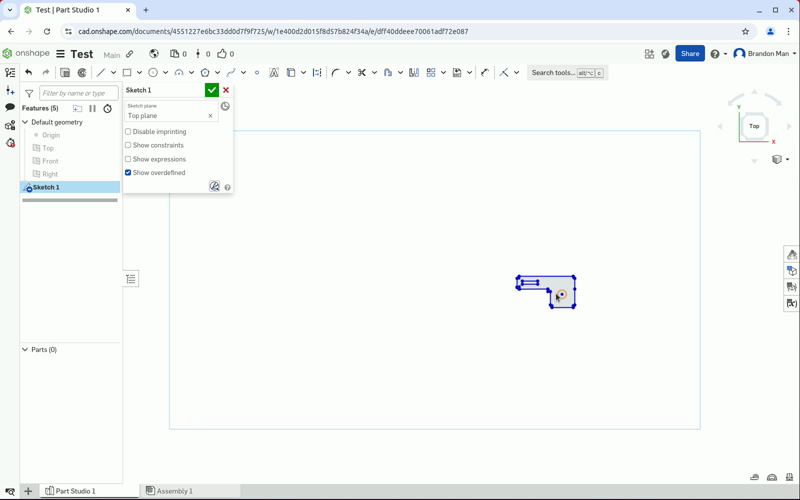
scroll(6)
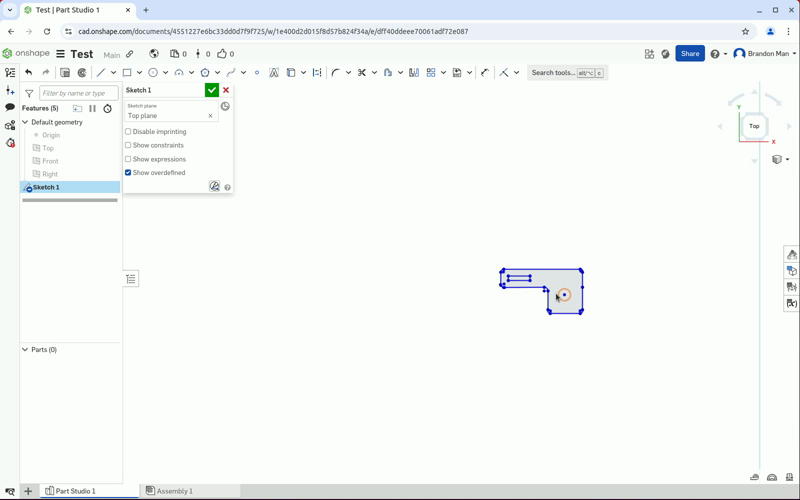
scroll(6)
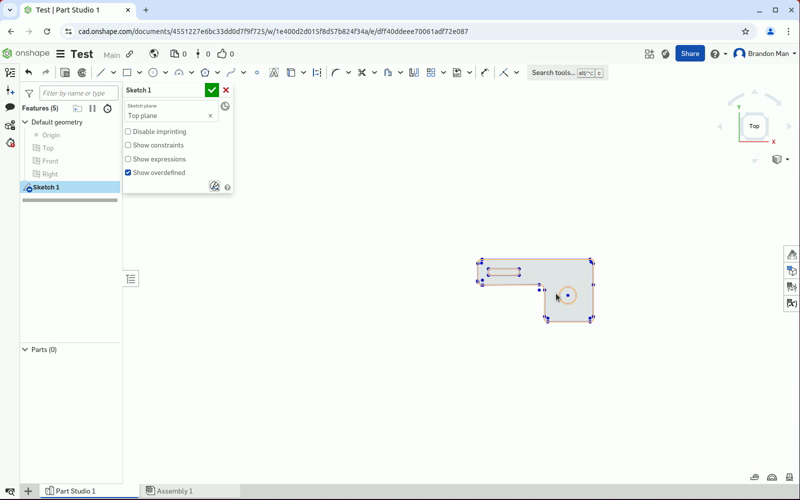
scroll(6)
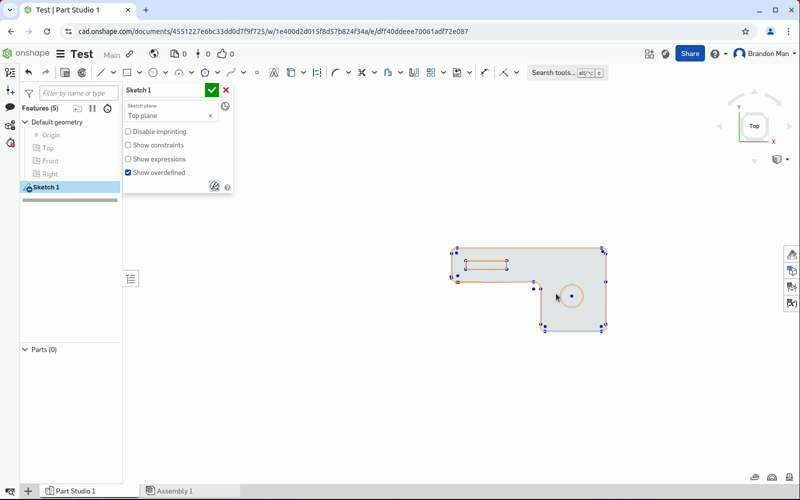
scroll(6)
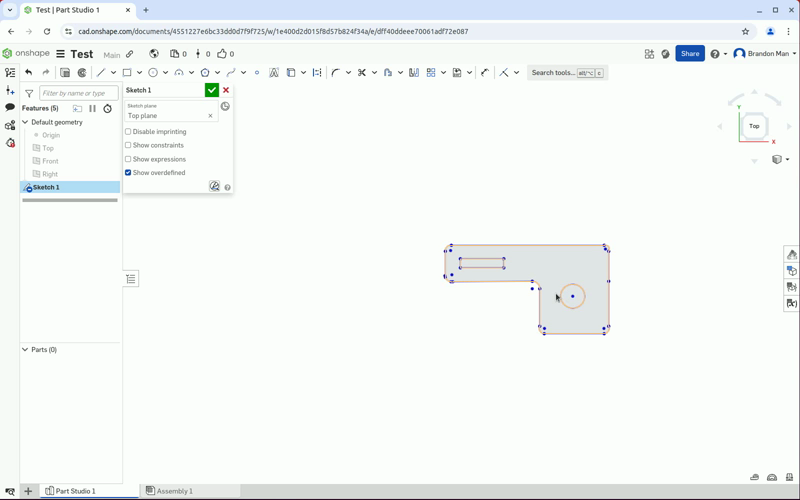
scroll(6)
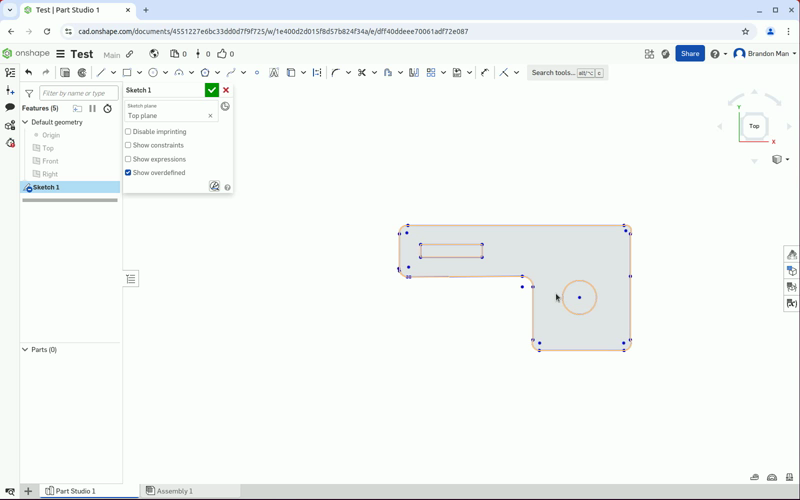
scroll(6)
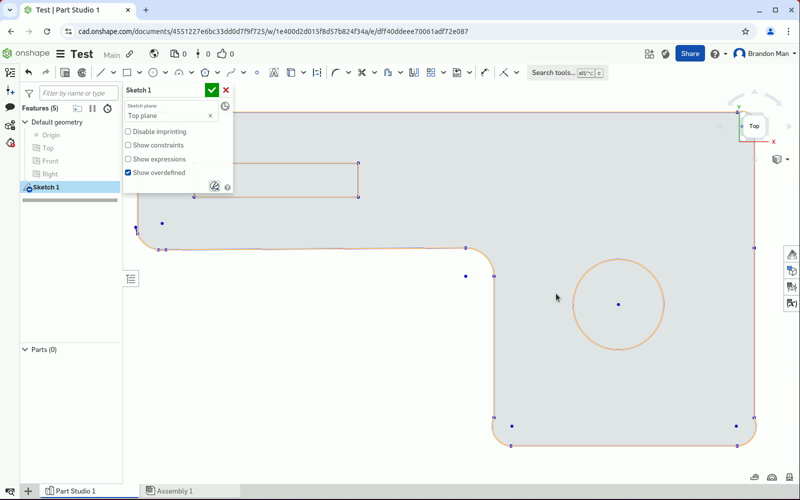
click(556, 293)
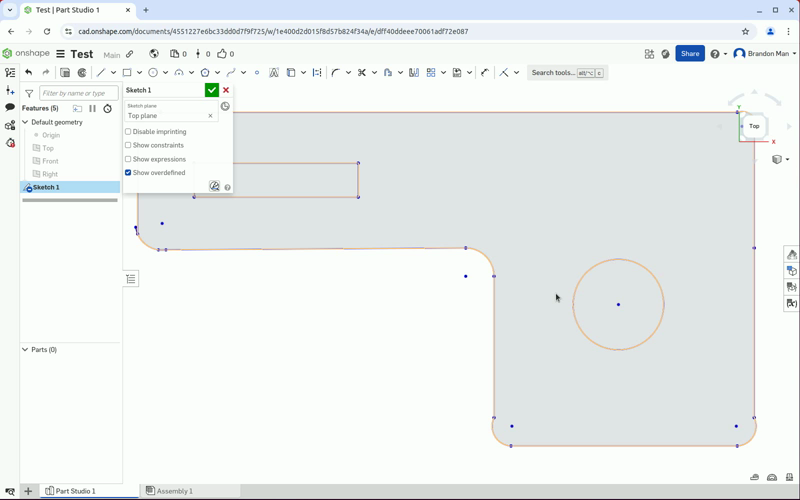
scroll(-6)
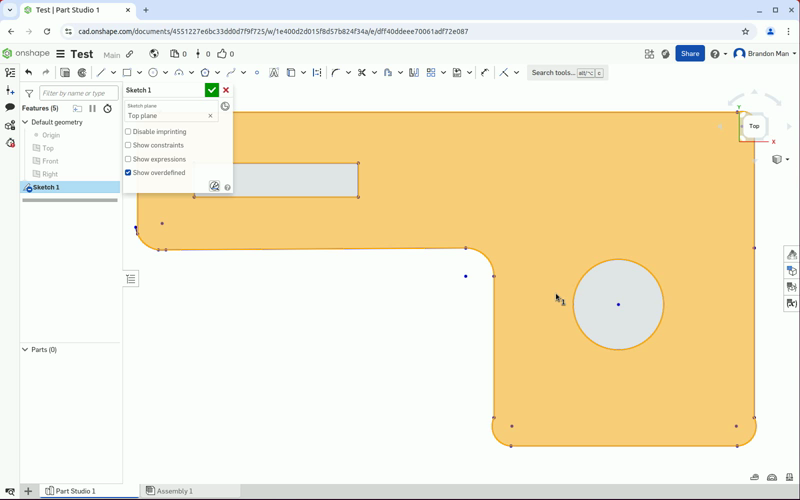
scroll(-6)
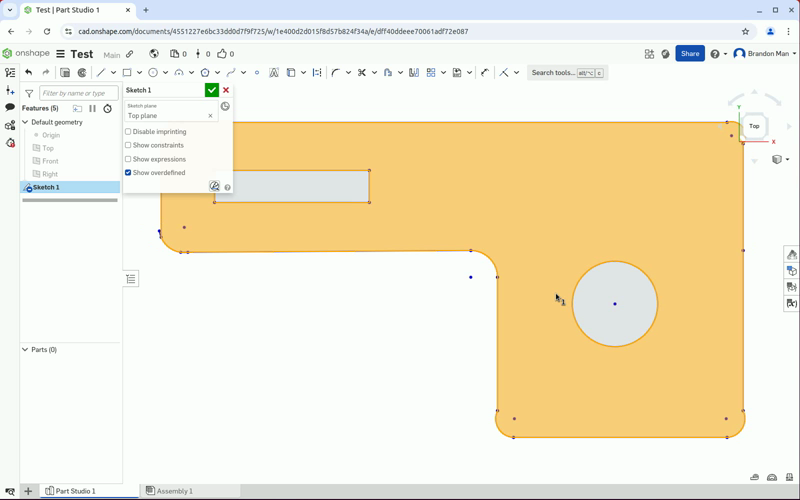
scroll(-6)
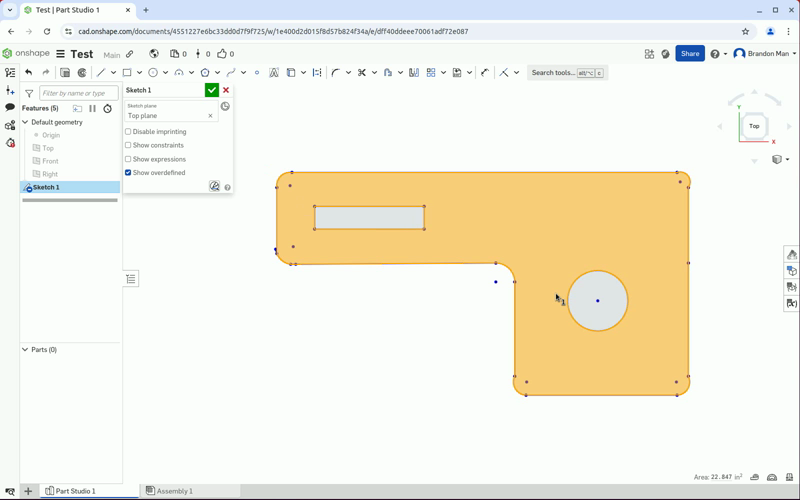
scroll(-6)
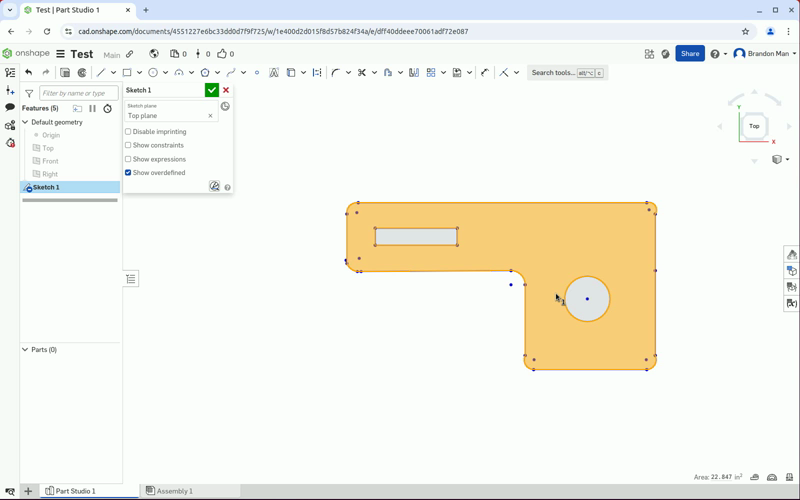
scroll(-6)
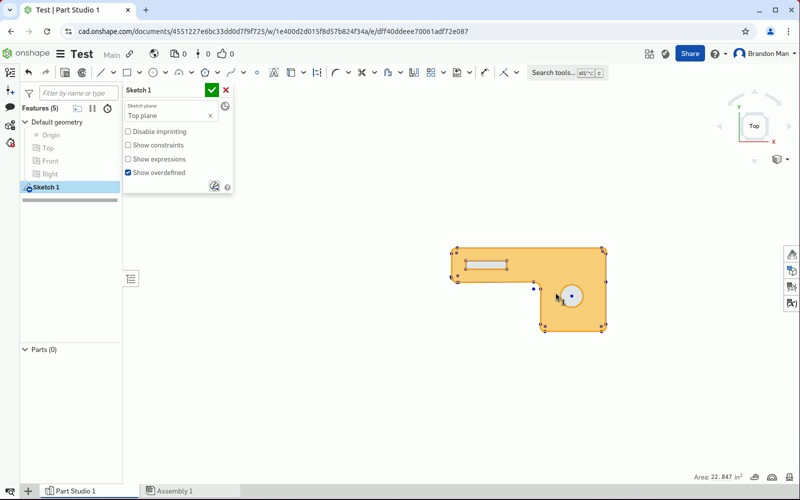
scroll(-6)
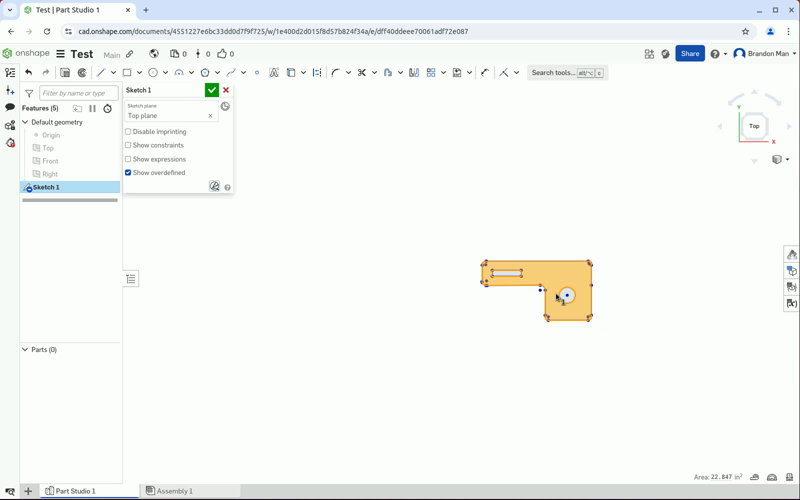
scroll(-6)
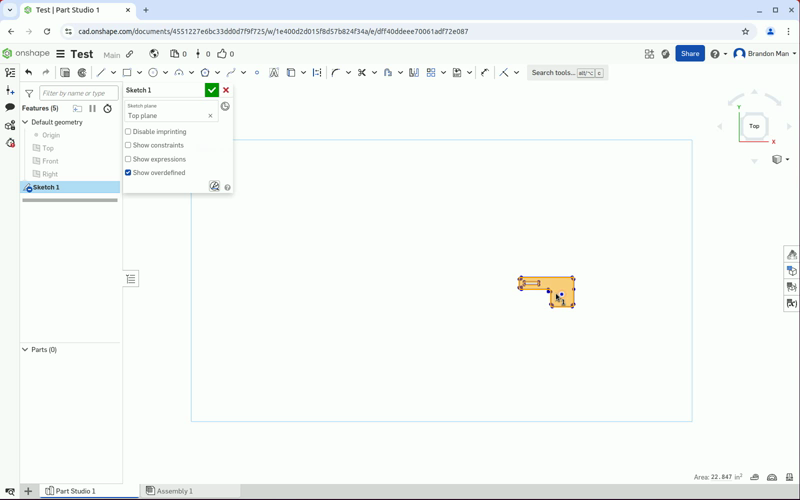
mouse_move(73, 352)
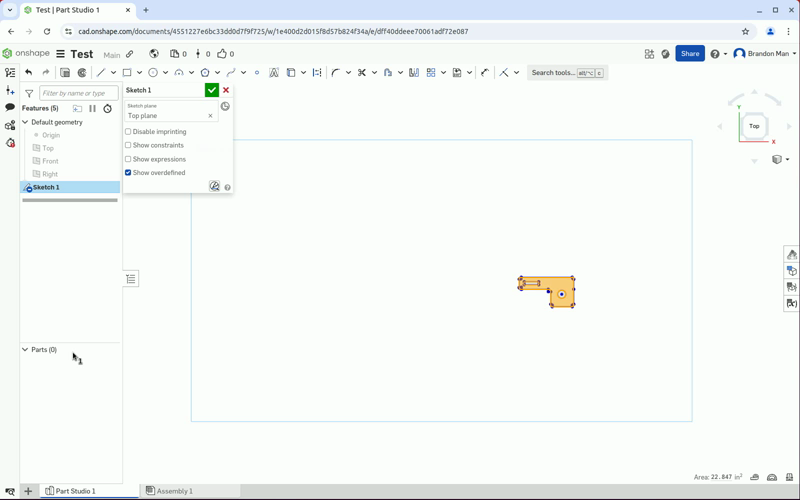
key(shift+y)
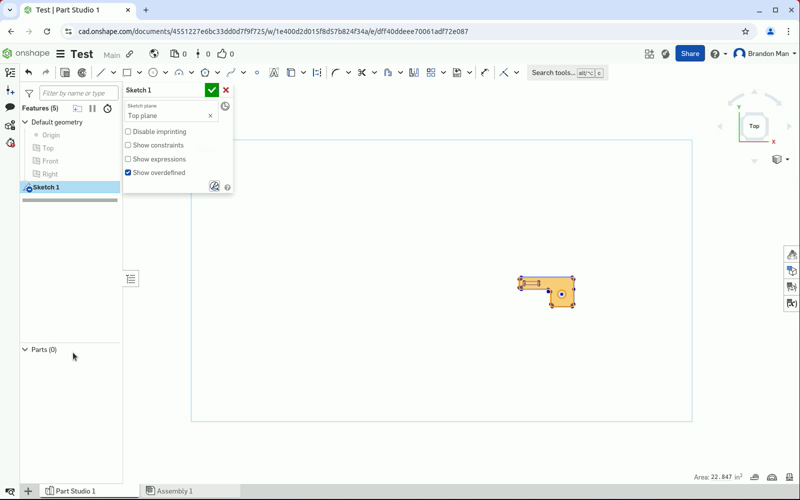
key(shift+e)
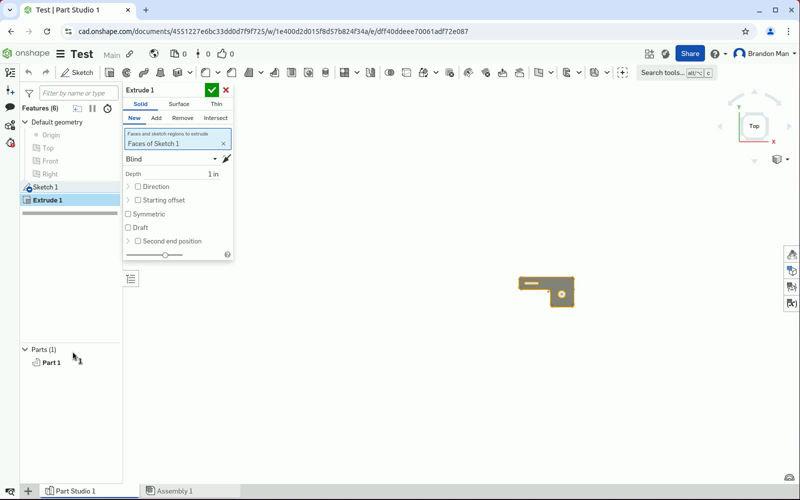
mouse_move(143, 106)
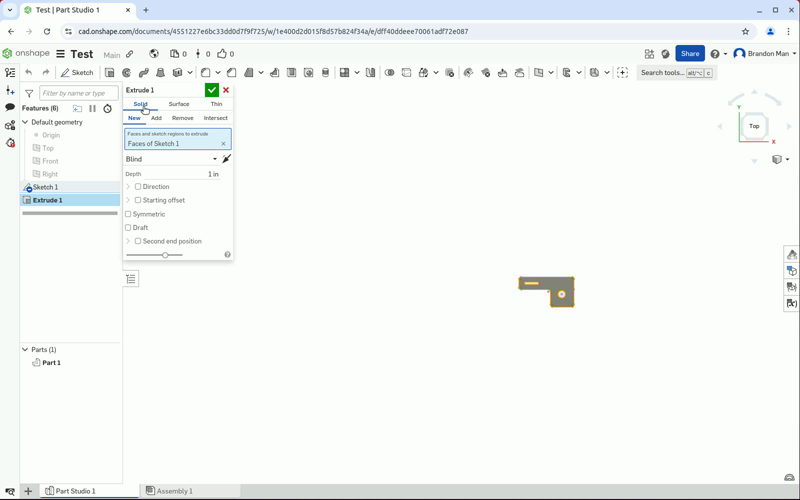
click(143, 106)
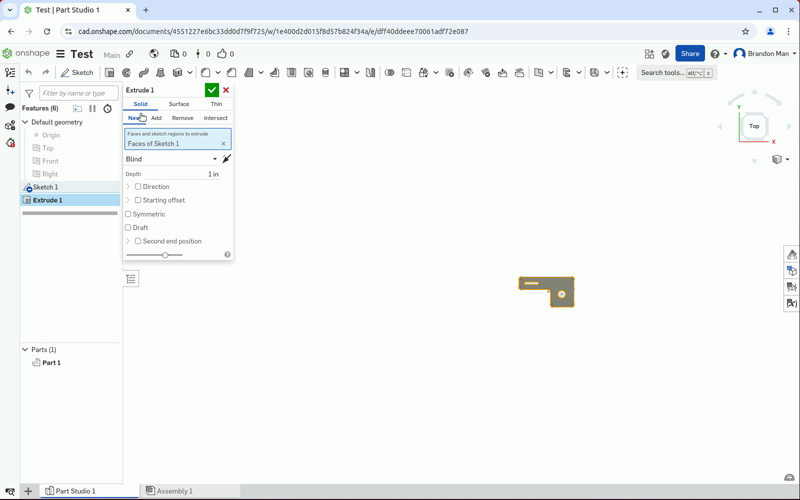
mouse_move(137, 120)
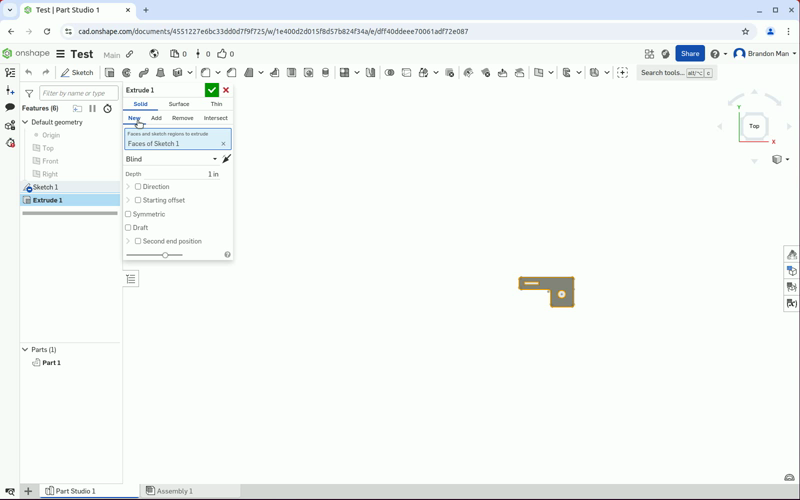
click(137, 120)
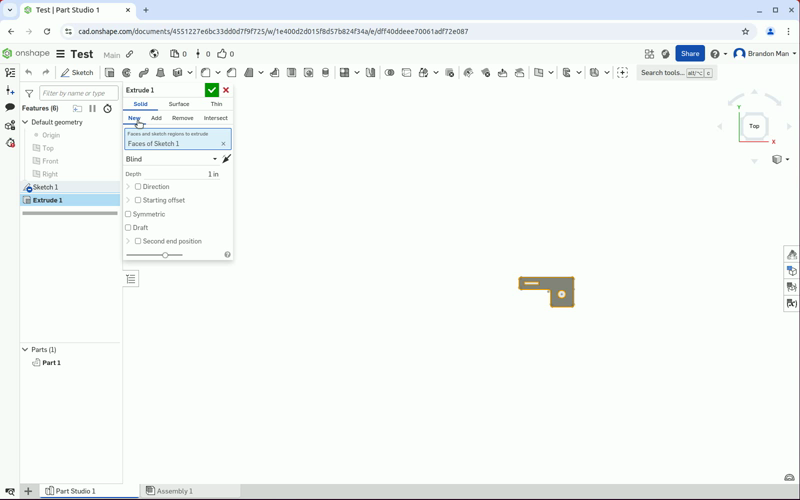
key(tab, 4)
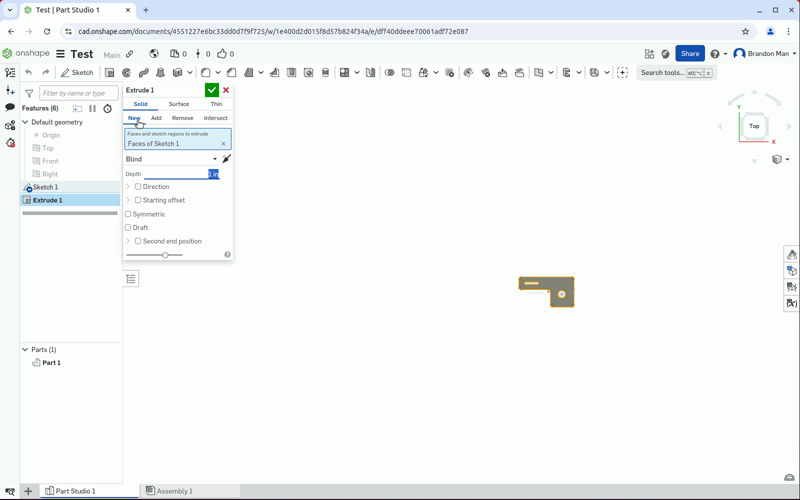
text(0.963)
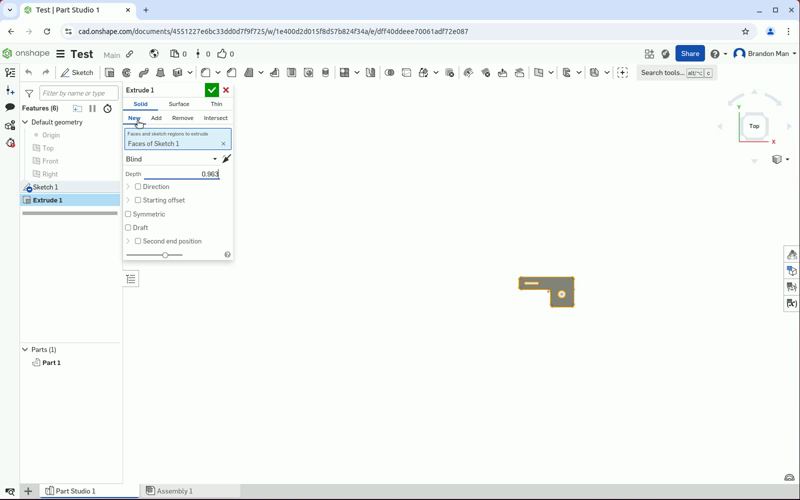
key(enter)
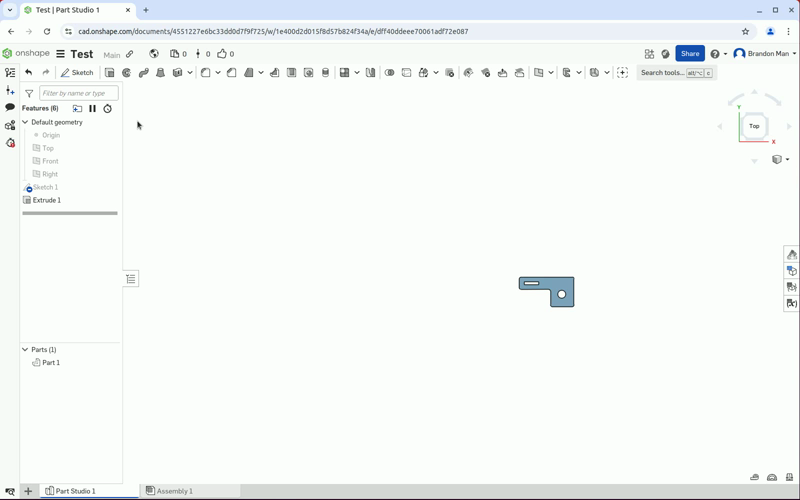
key(shift+h)
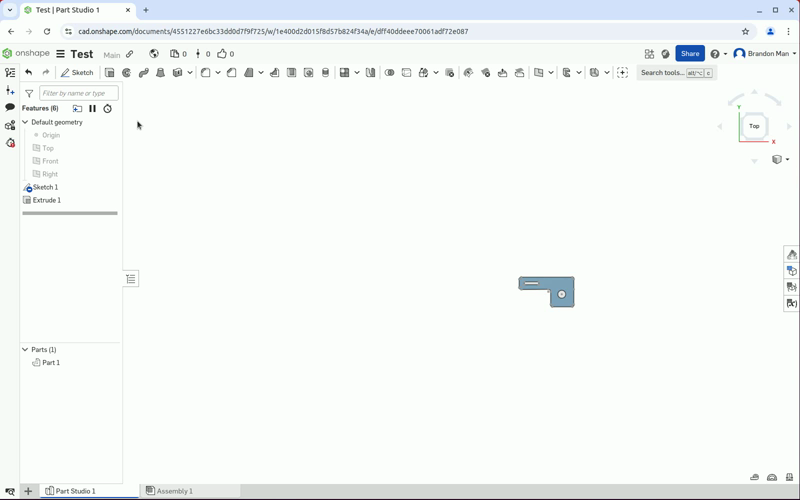
key(shift+h)
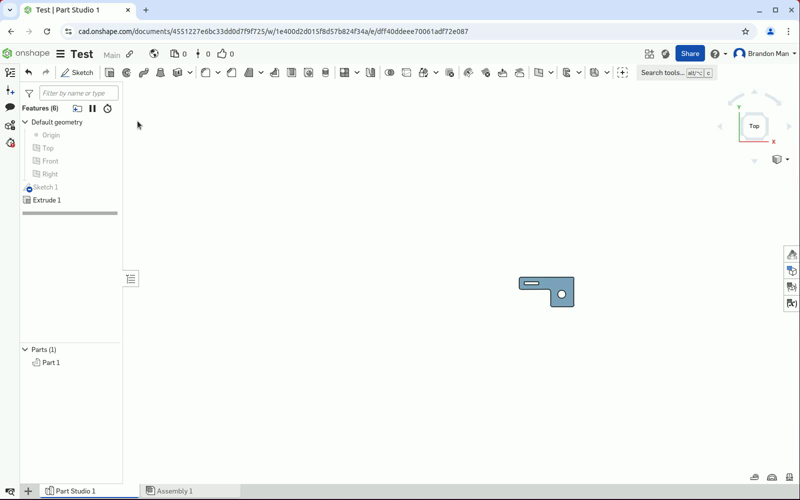
mouse_move(73, 189)
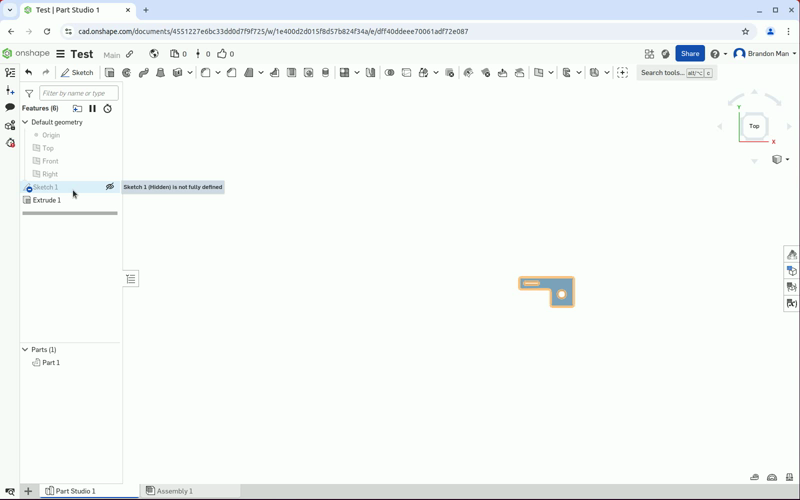
click(73, 189)
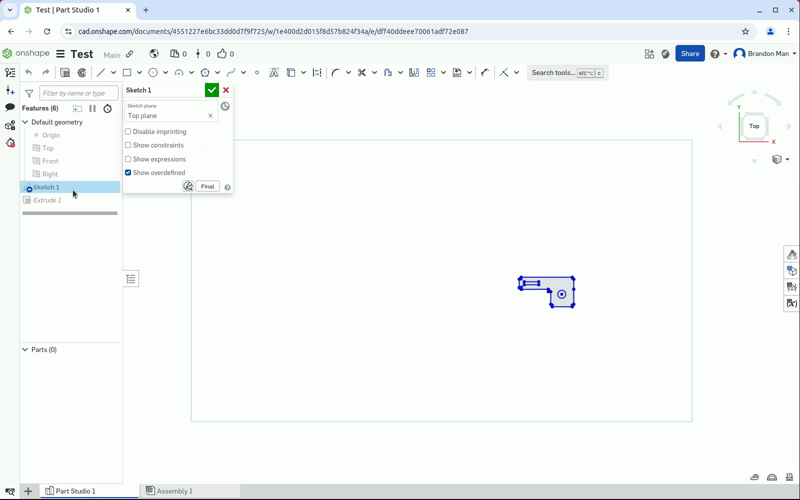
mouse_move(229, 92)
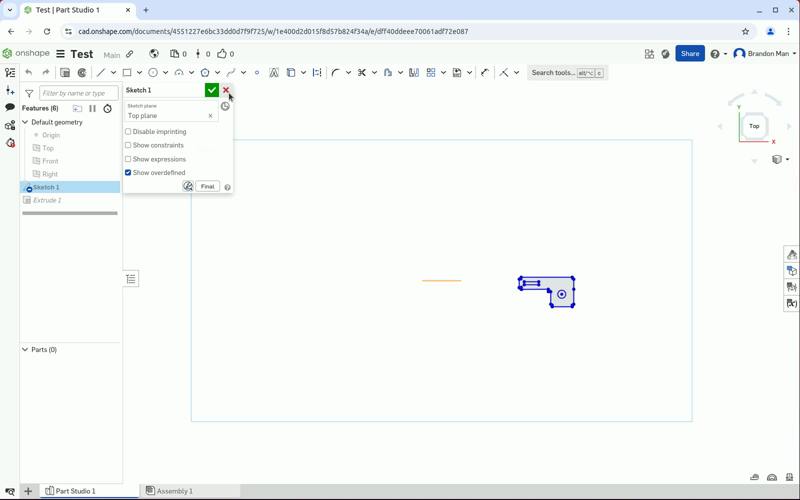
click(229, 92)
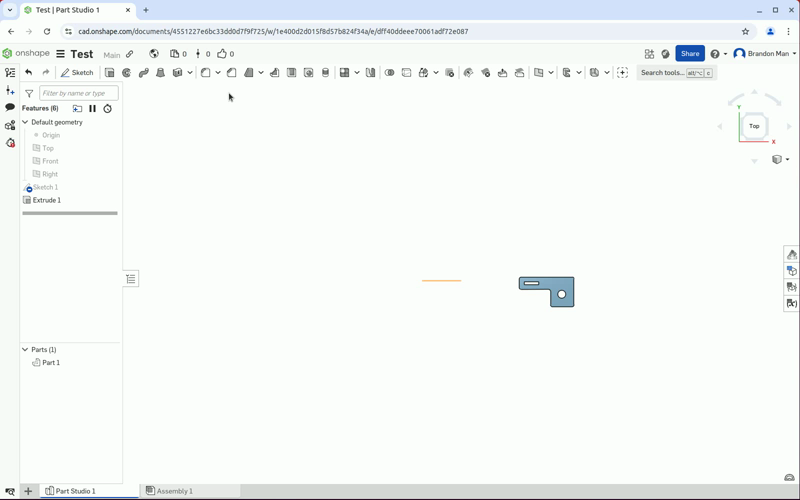
mouse_move(73, 352)
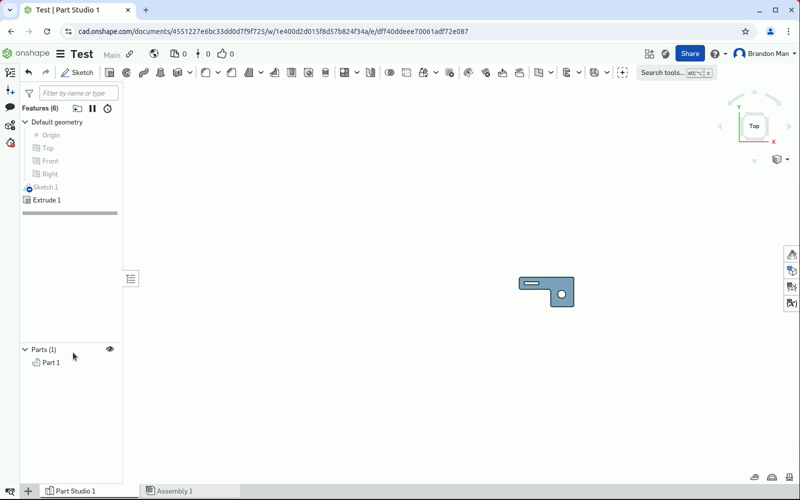
key(y)
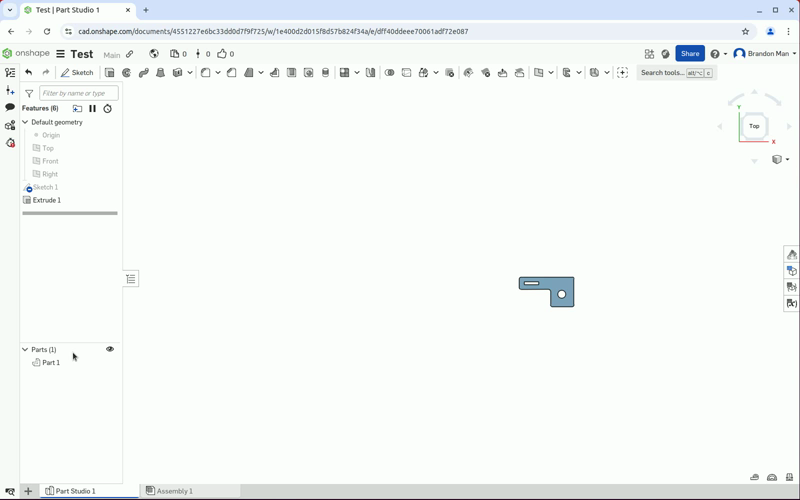
key(shift+p)
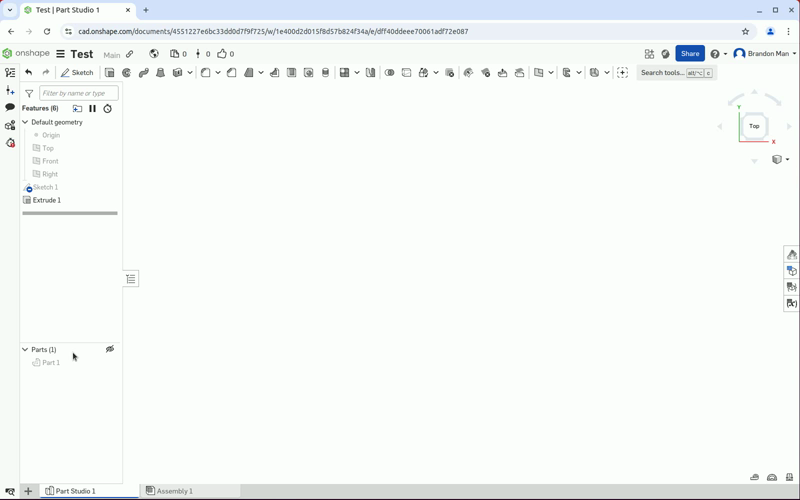
key(space)
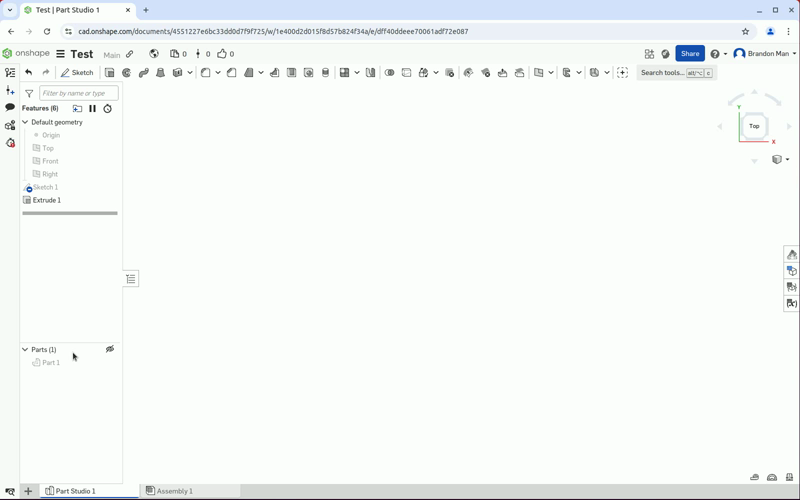
key_down(shift)
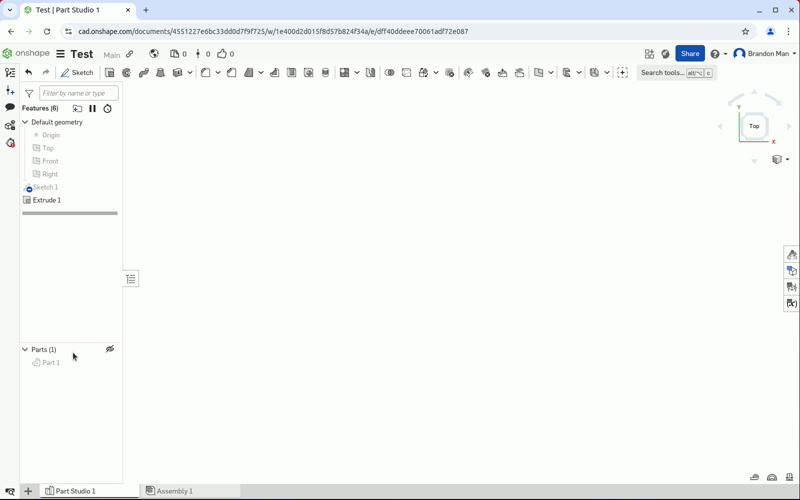
key(up)
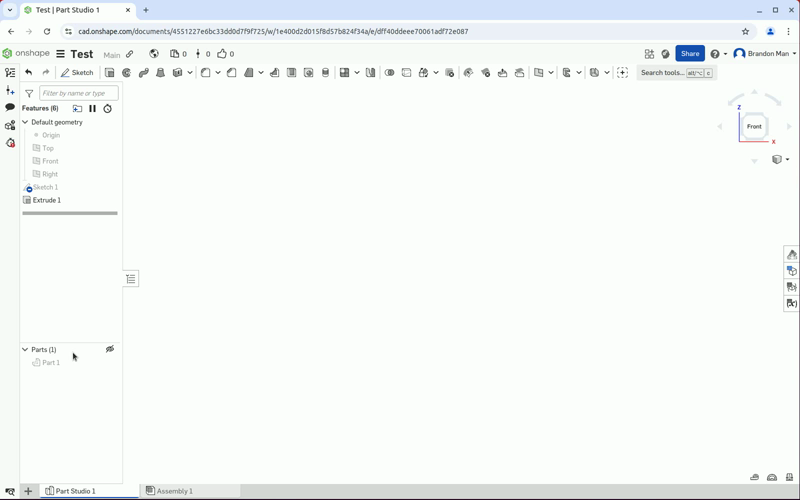
key_up(shift)
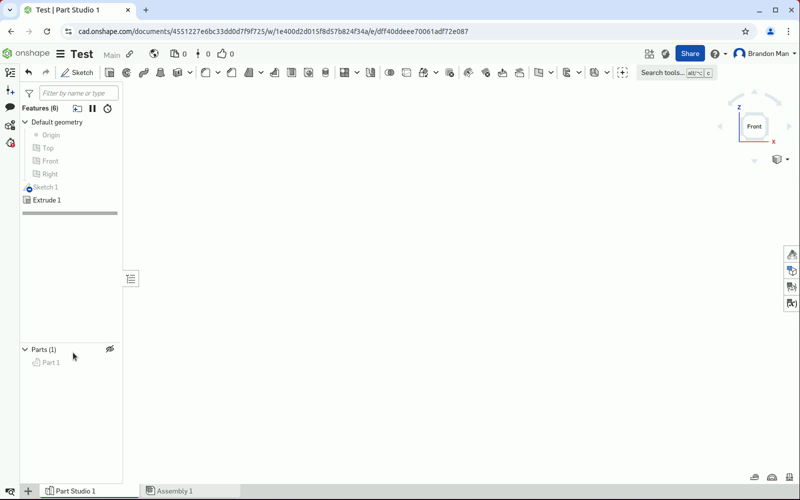
mouse_move(73, 352)
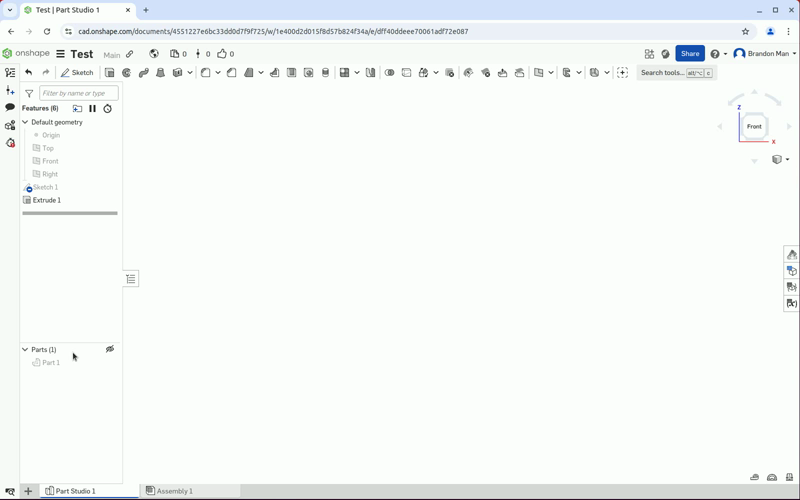
key(shift+y)
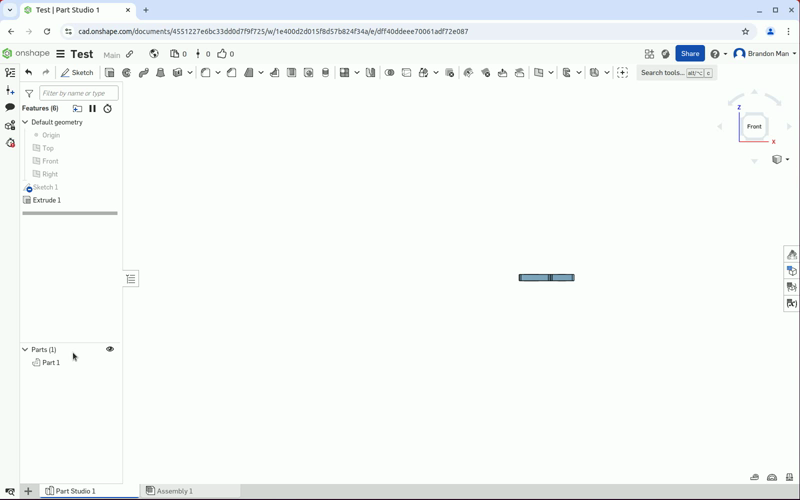
mouse_move(541, 75)
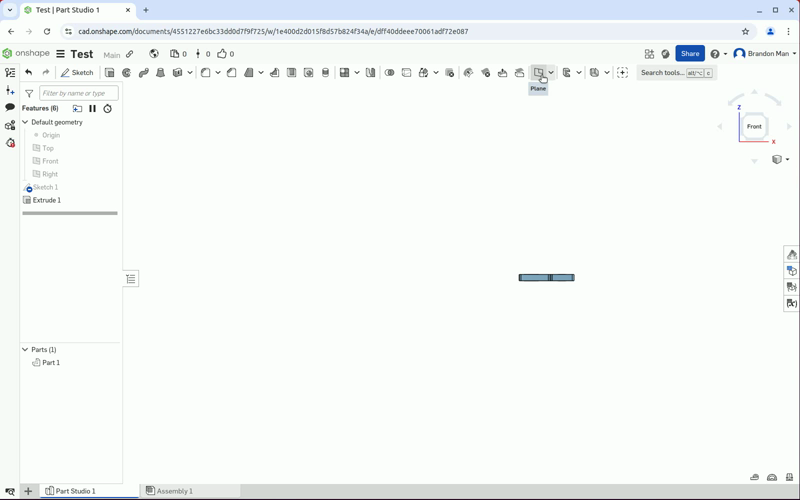
click(541, 75)
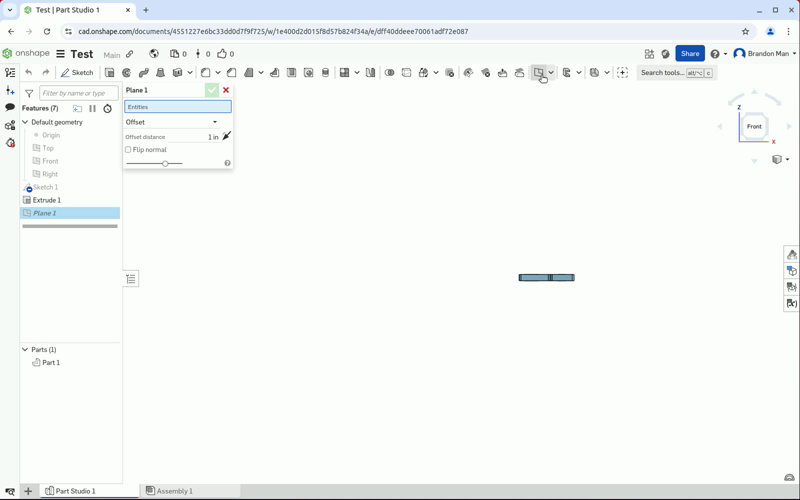
mouse_move(73, 163)
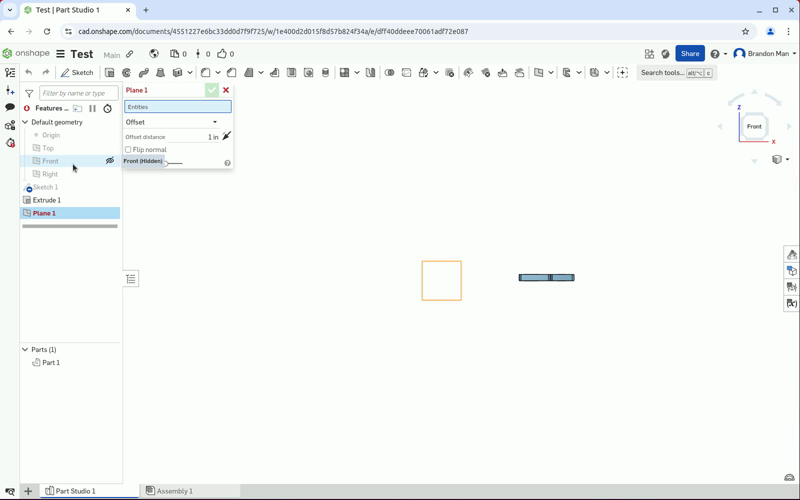
click(73, 163)
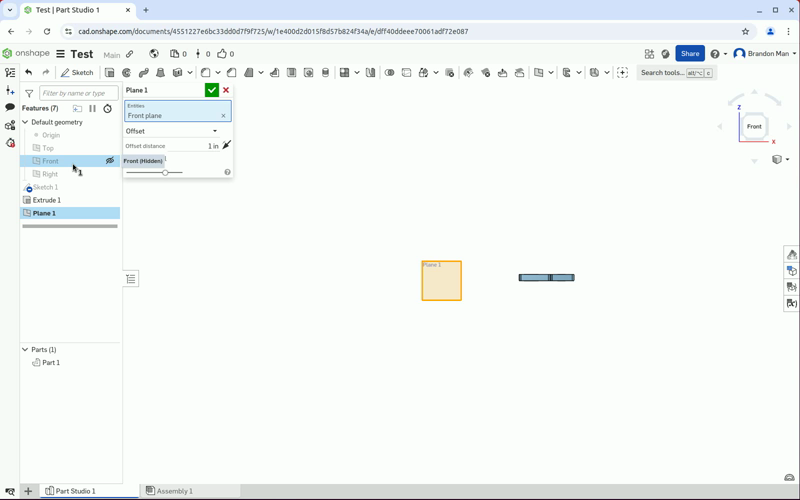
key(tab, 2)
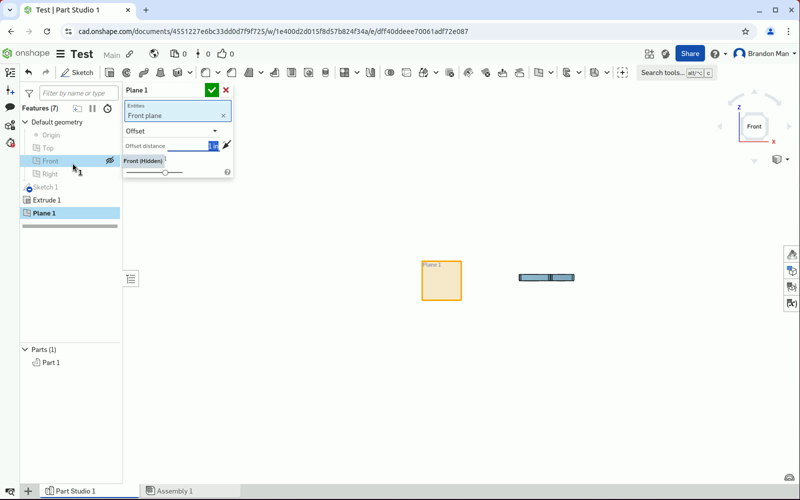
text(0.246)
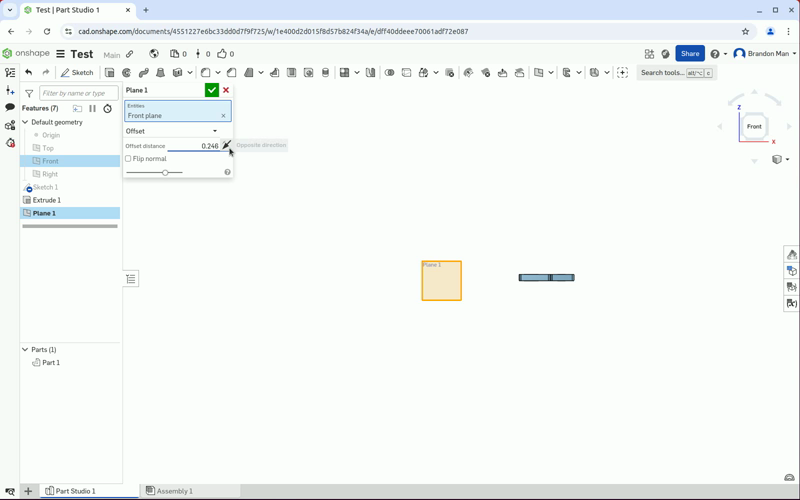
mouse_move(229, 147)
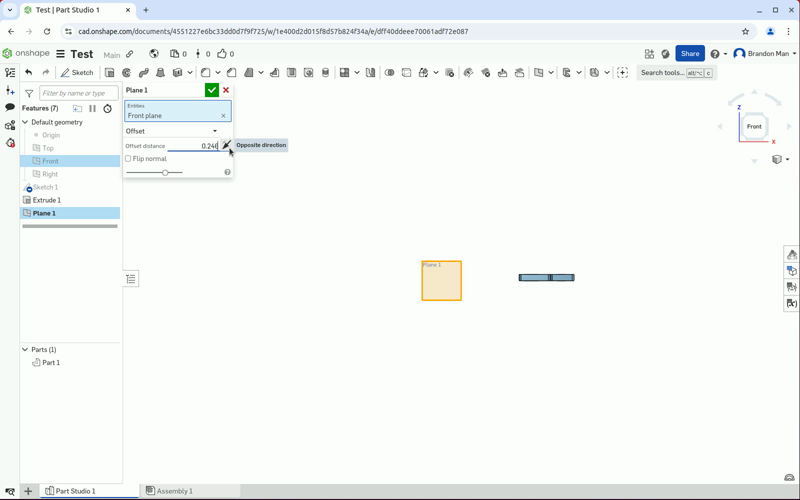
click(229, 147)
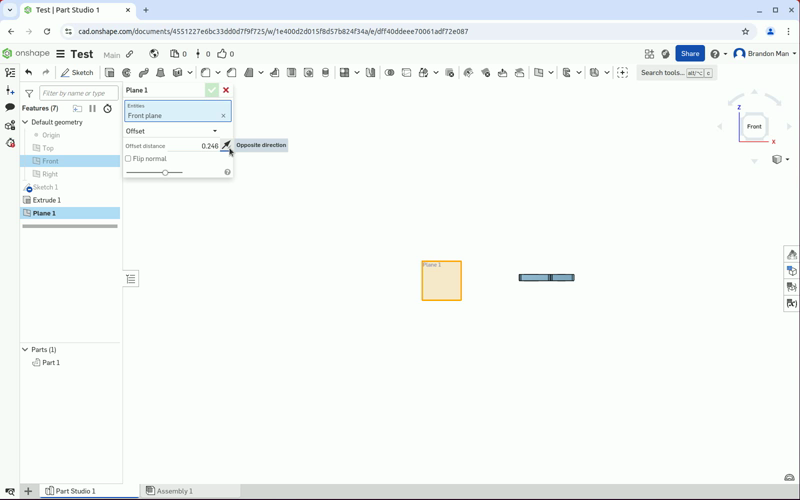
key(enter, 2)
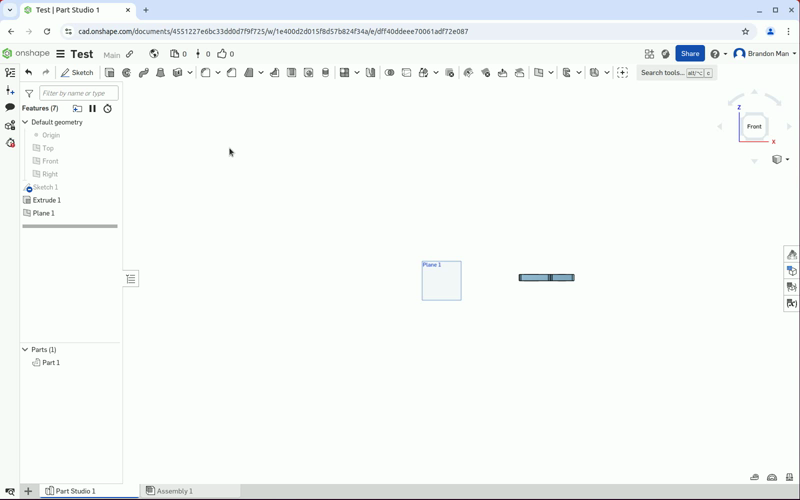
key(shift+s)
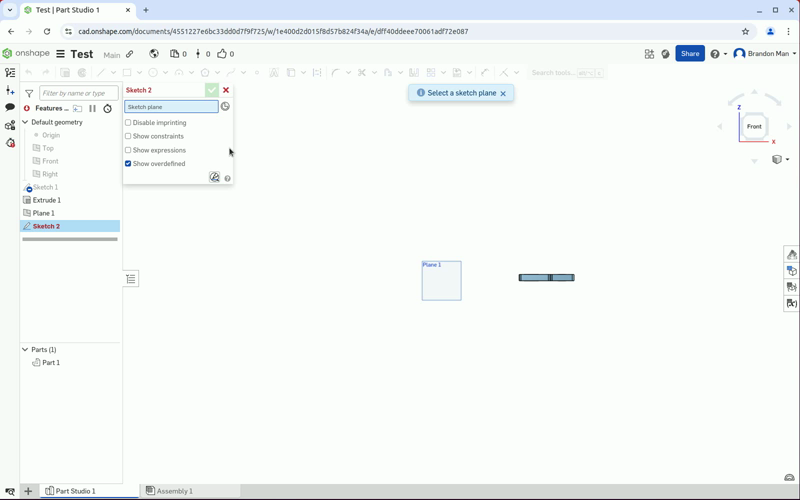
mouse_move(73, 215)
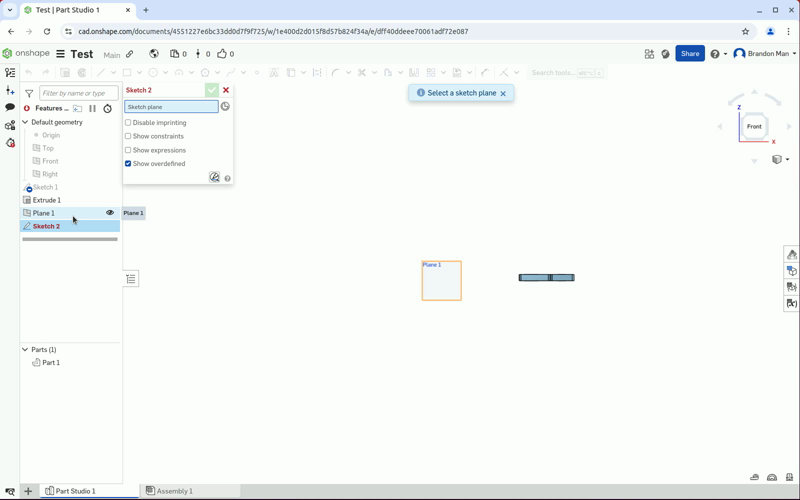
click(73, 215)
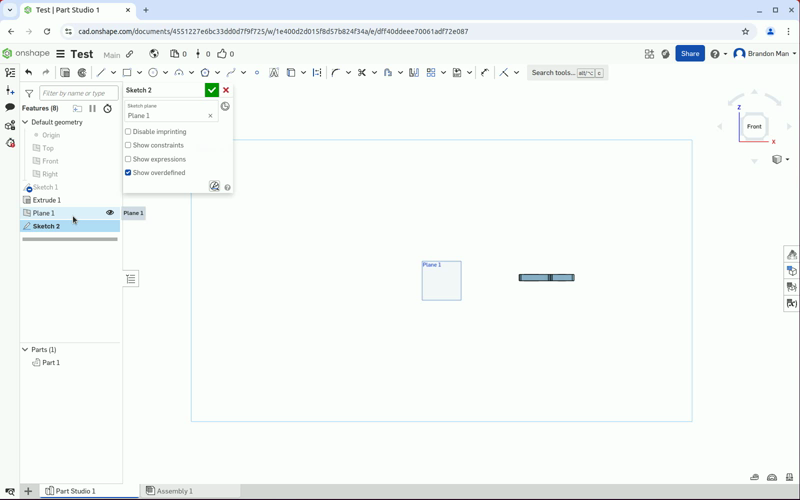
mouse_move(73, 352)
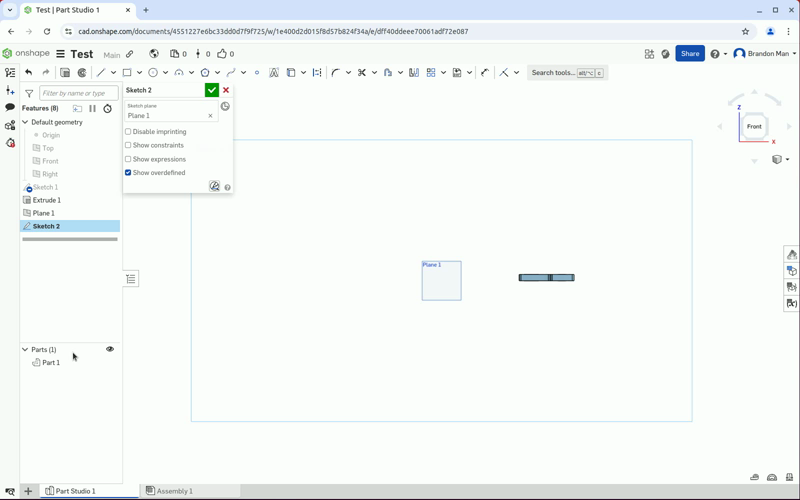
key(y)
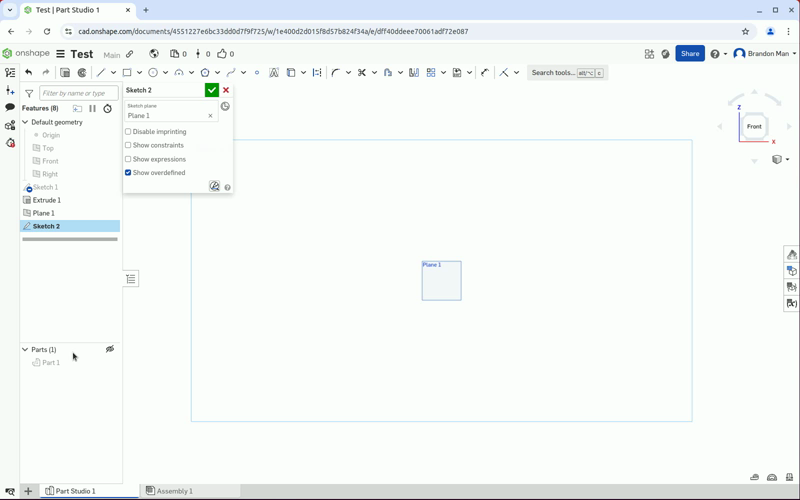
key(l)
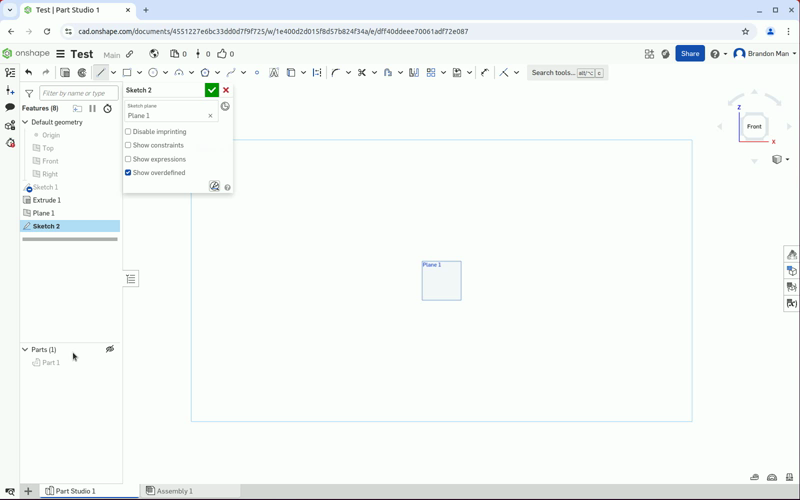
key_down(shift)
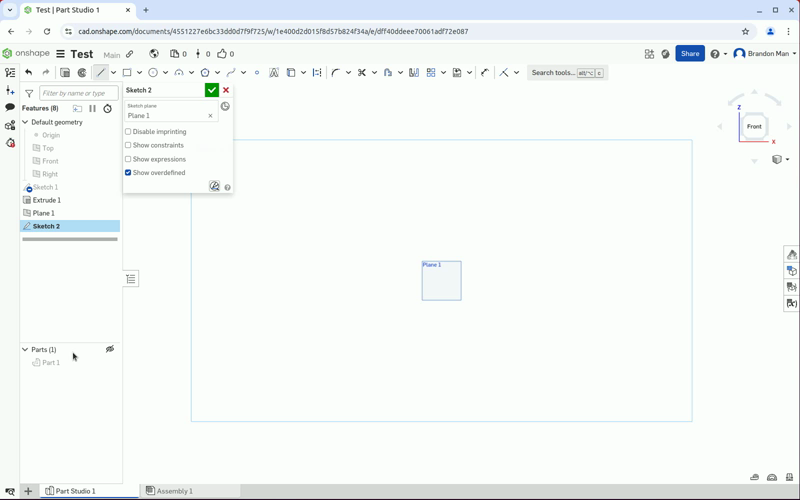
mouse_move(524, 282)
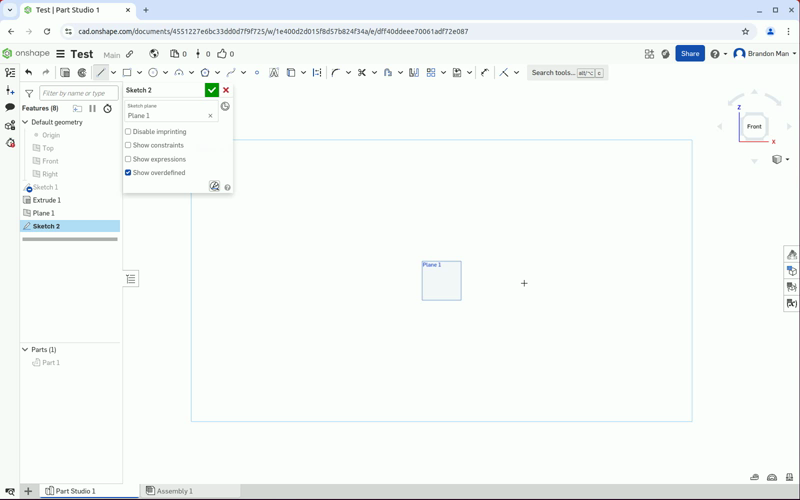
click(524, 282)
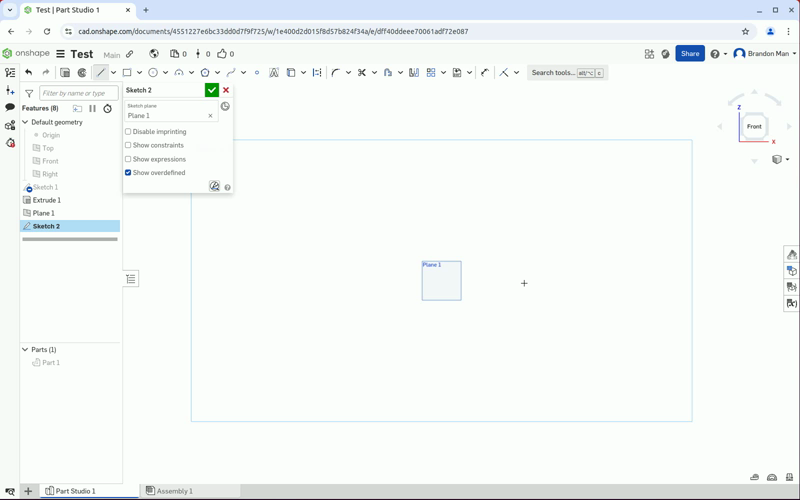
key_up(shift)
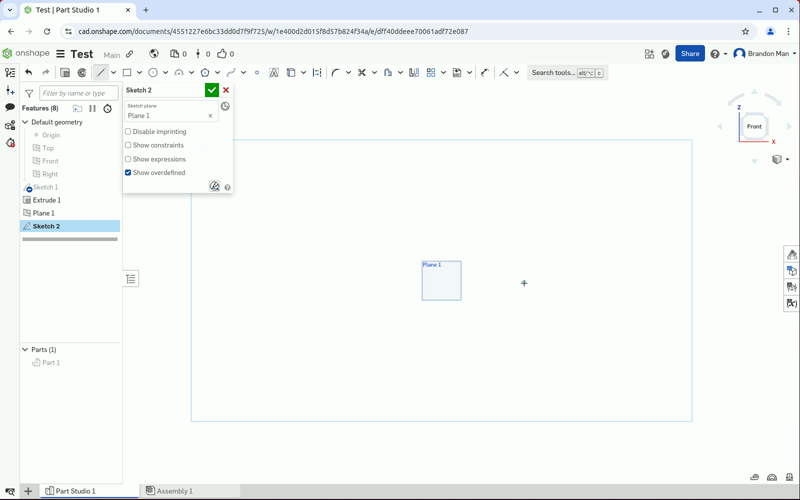
key_down(shift)
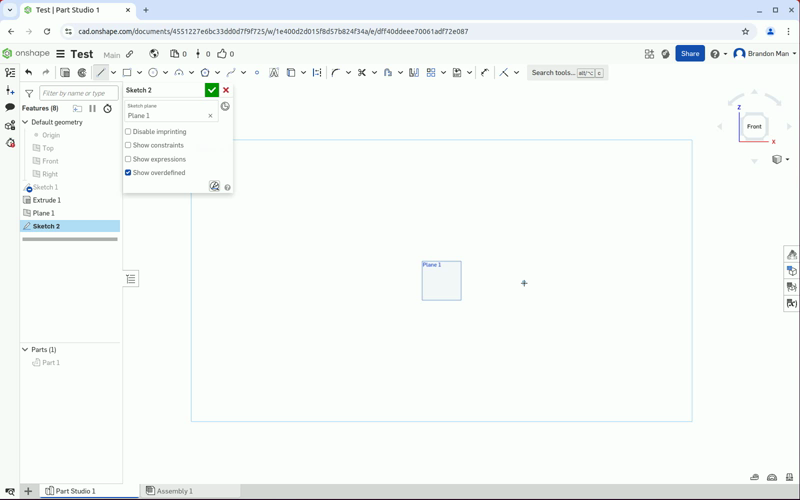
mouse_move(554, 282)
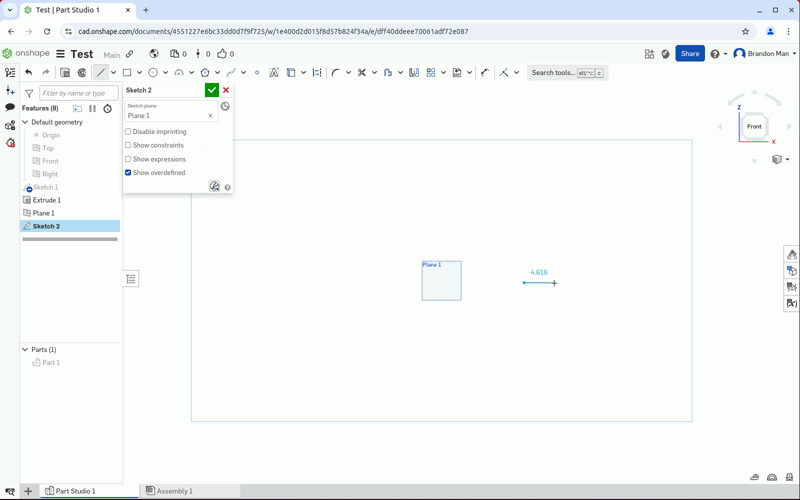
mouse_move(539, 282)
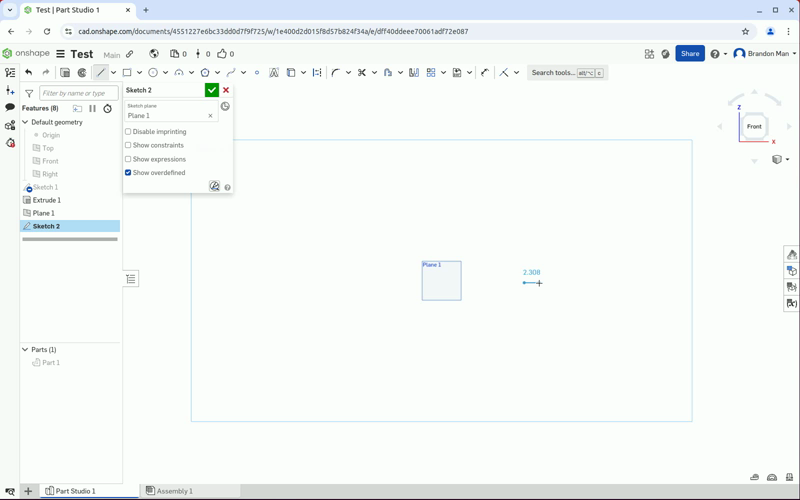
click(539, 282)
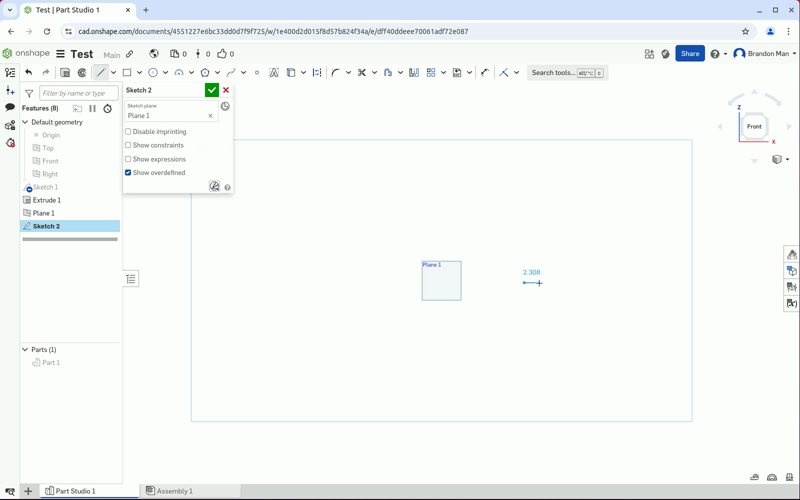
key_up(shift)
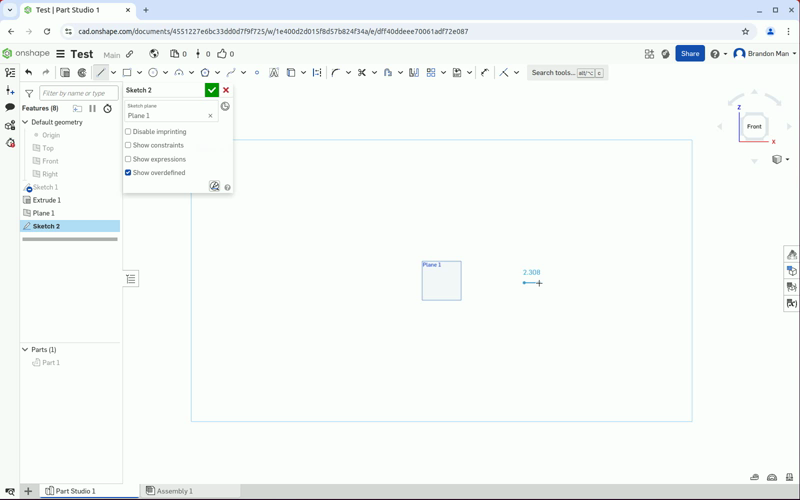
key_down(shift)
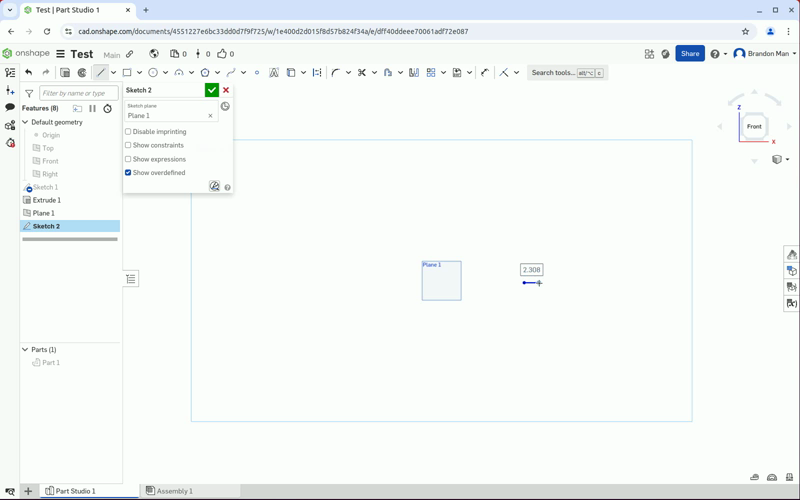
mouse_move(569, 282)
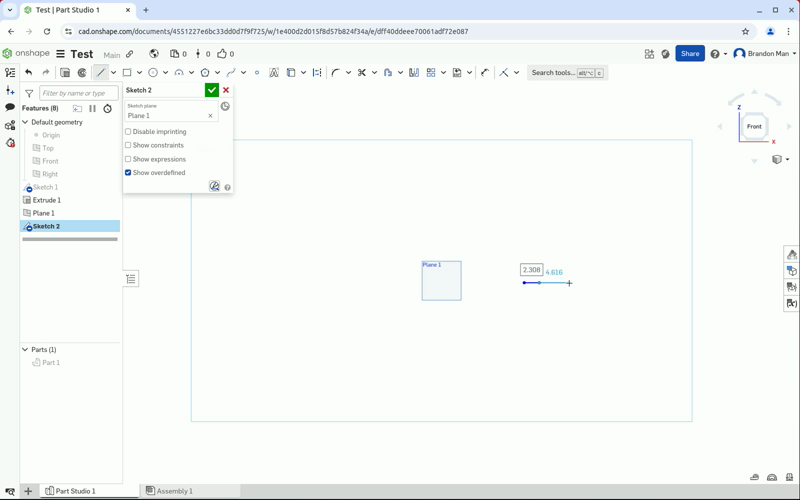
mouse_move(539, 277)
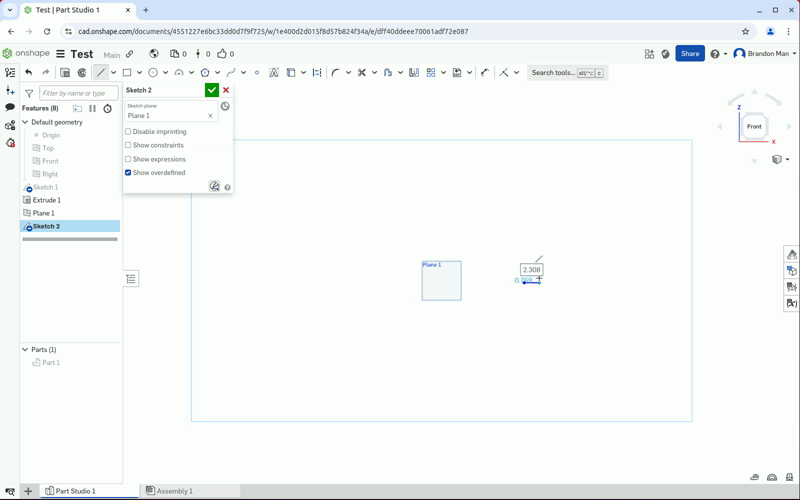
scroll(6)
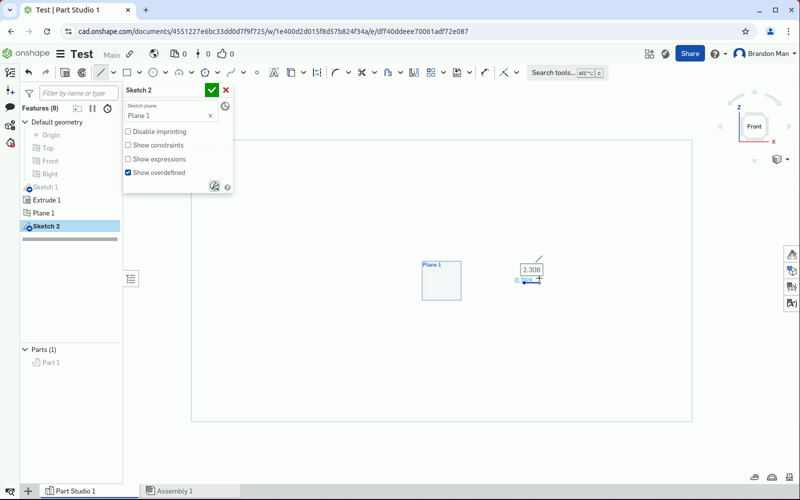
scroll(6)
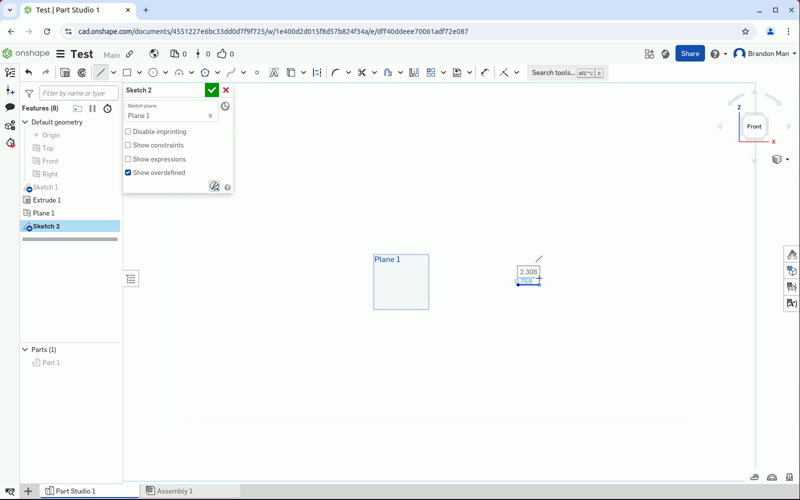
scroll(6)
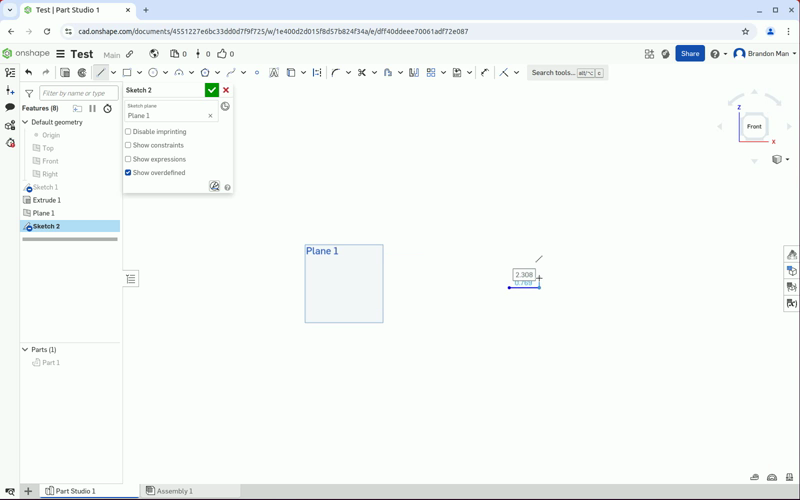
scroll(6)
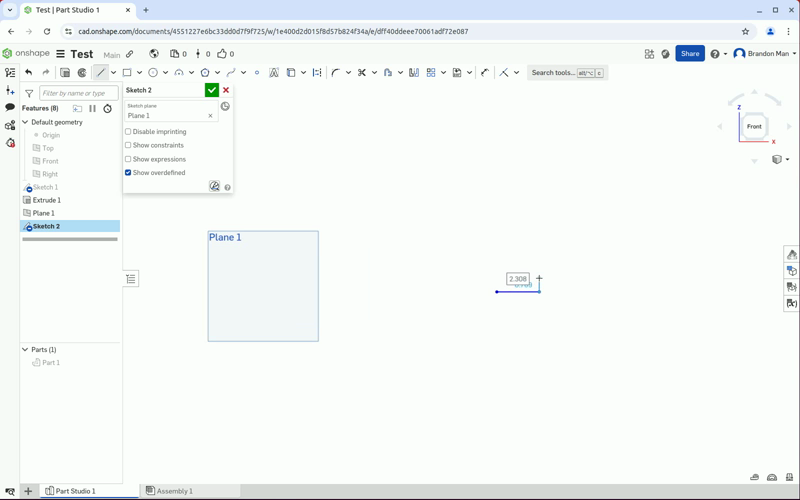
scroll(6)
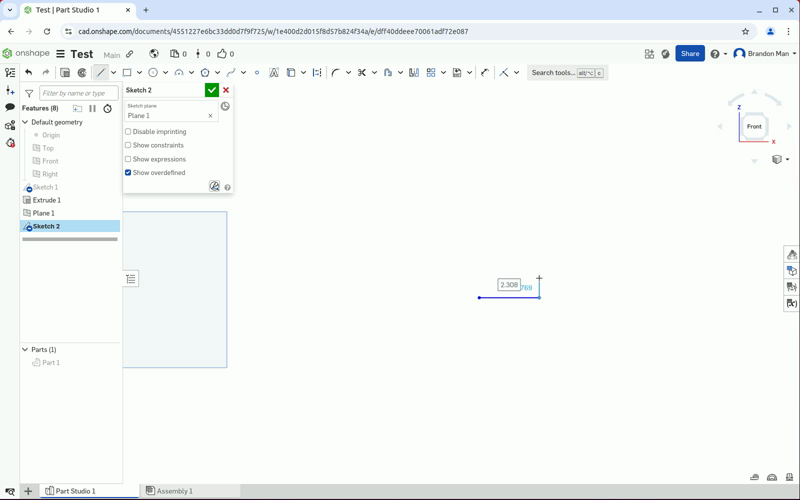
scroll(6)
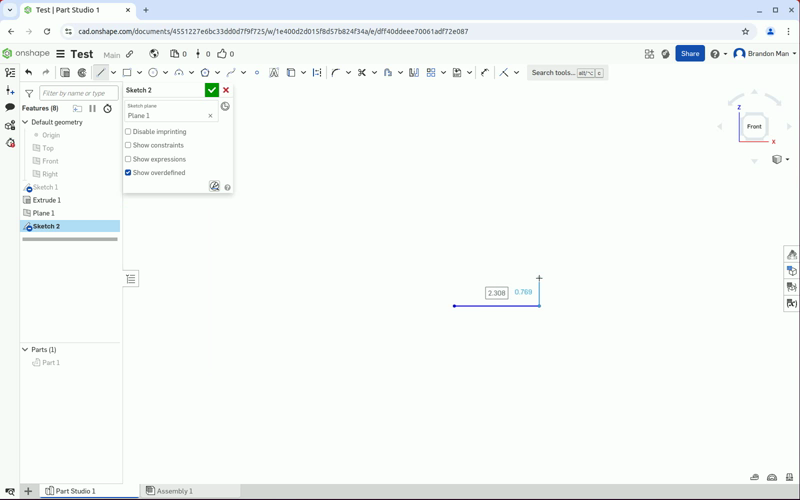
scroll(6)
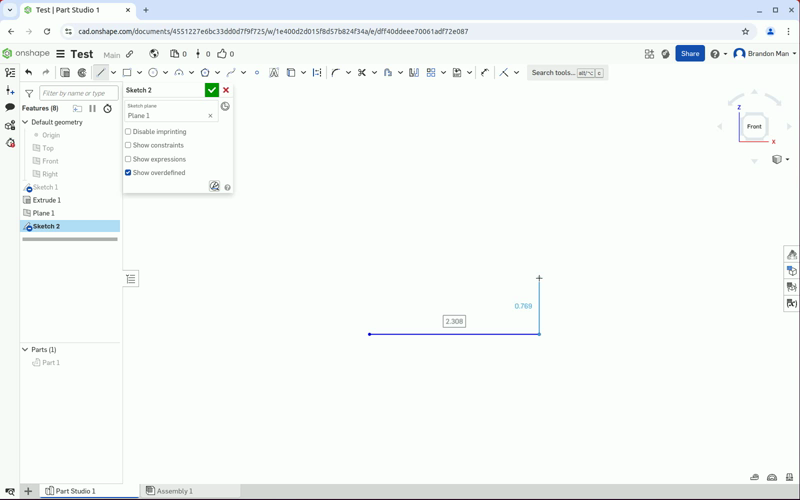
click(539, 277)
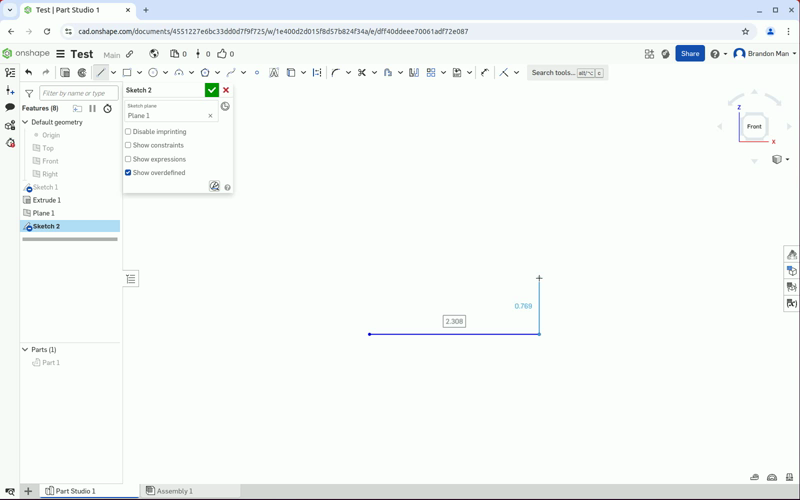
scroll(-6)
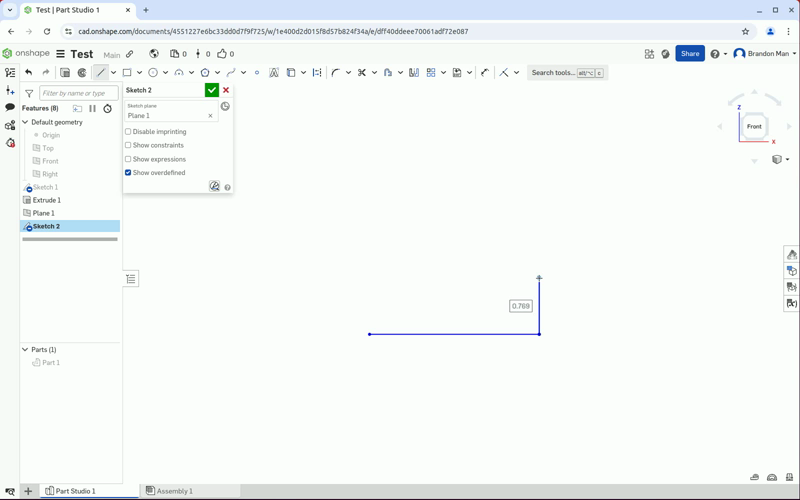
scroll(-6)
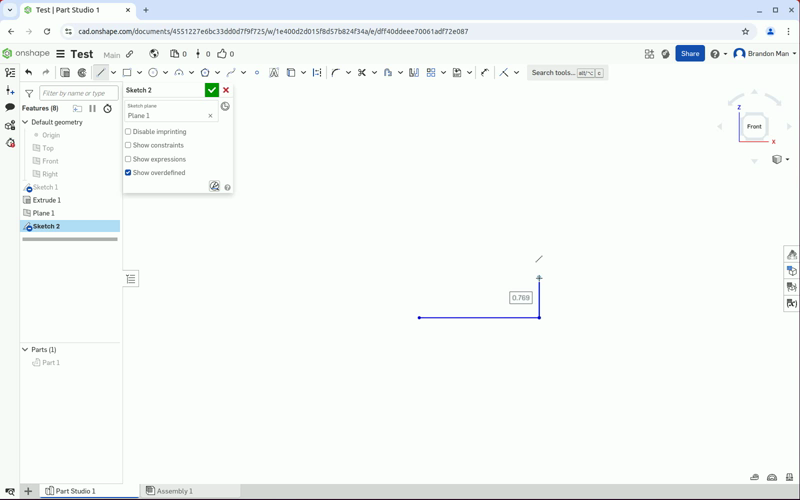
scroll(-6)
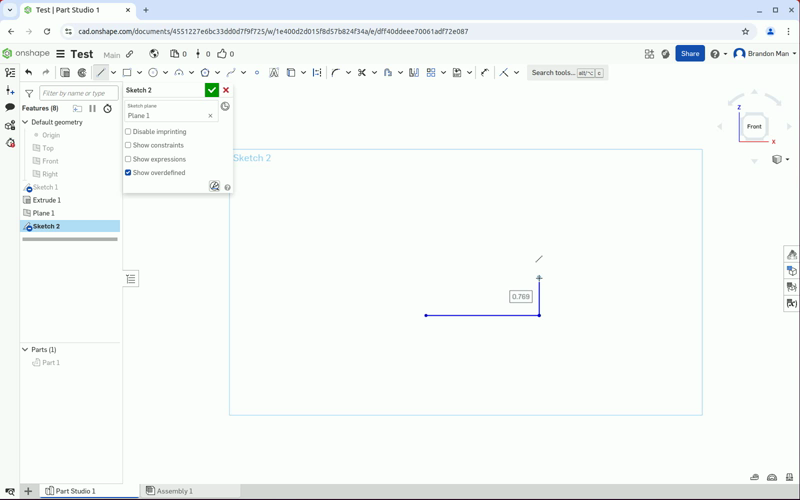
scroll(-6)
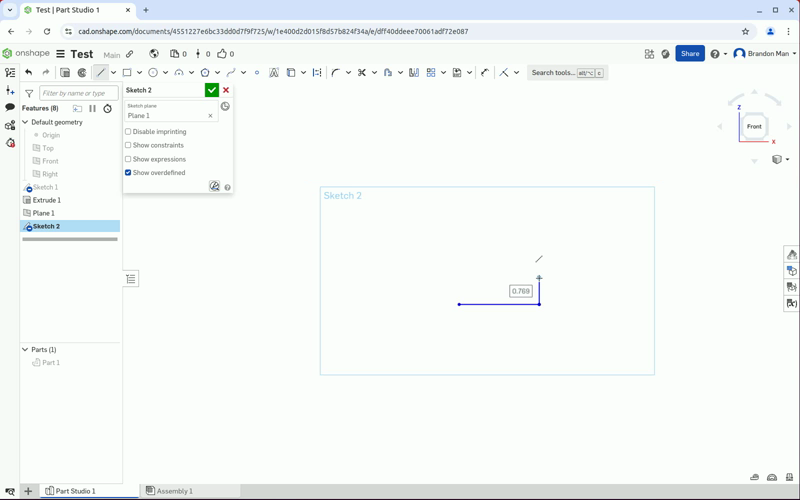
scroll(-6)
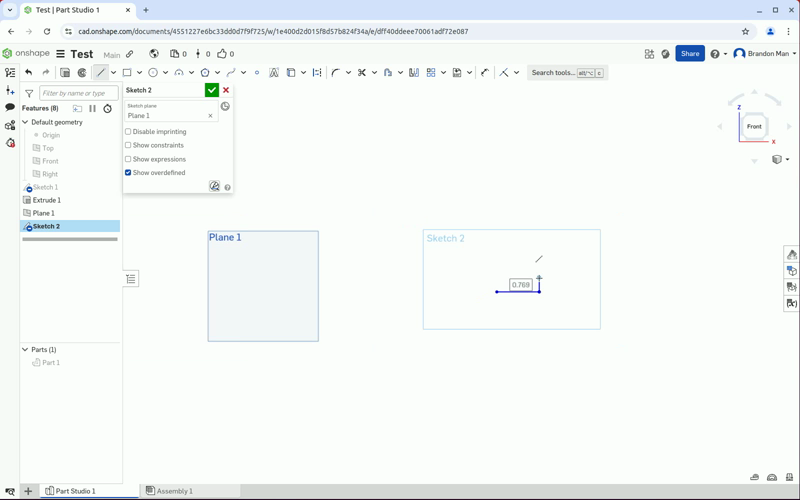
scroll(-6)
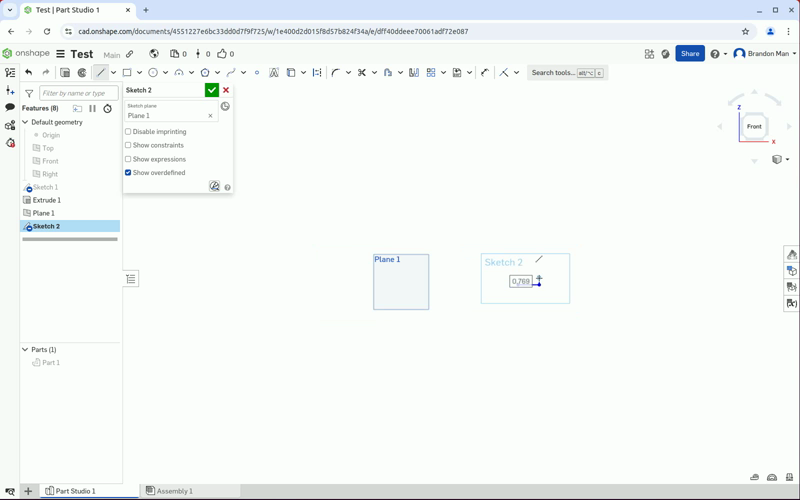
scroll(-6)
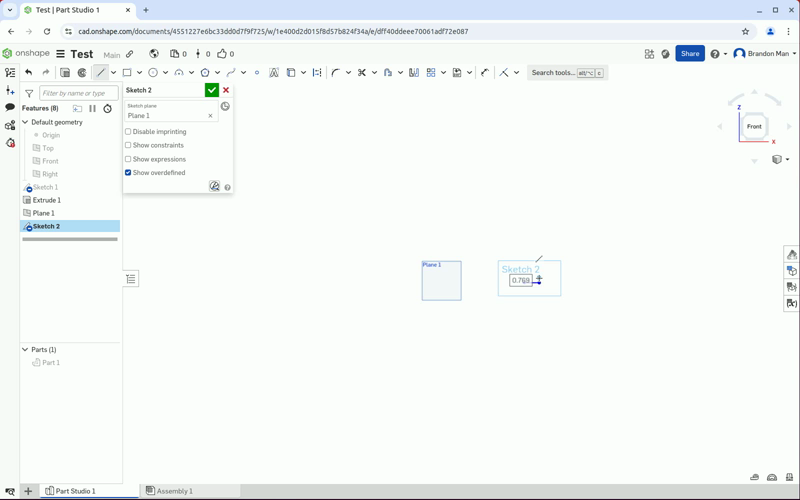
key_up(shift)
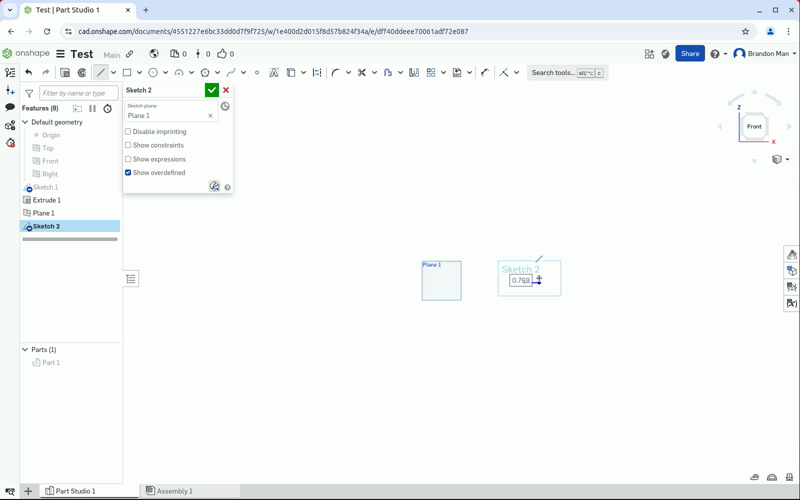
key_down(shift)
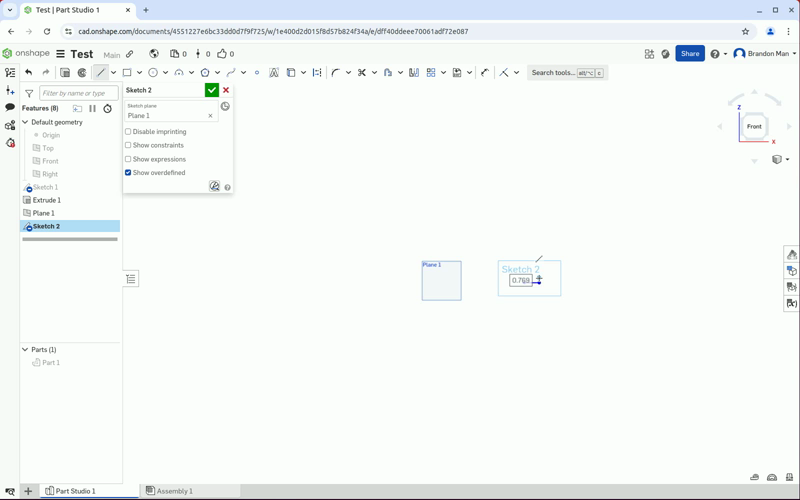
mouse_move(569, 277)
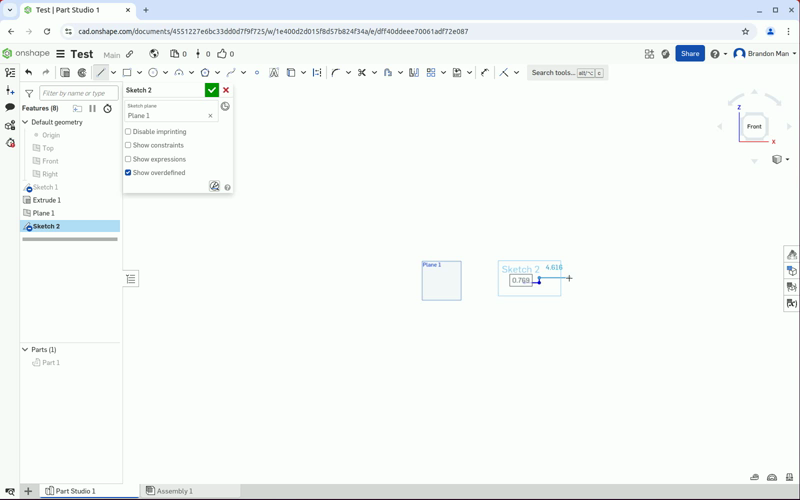
mouse_move(524, 277)
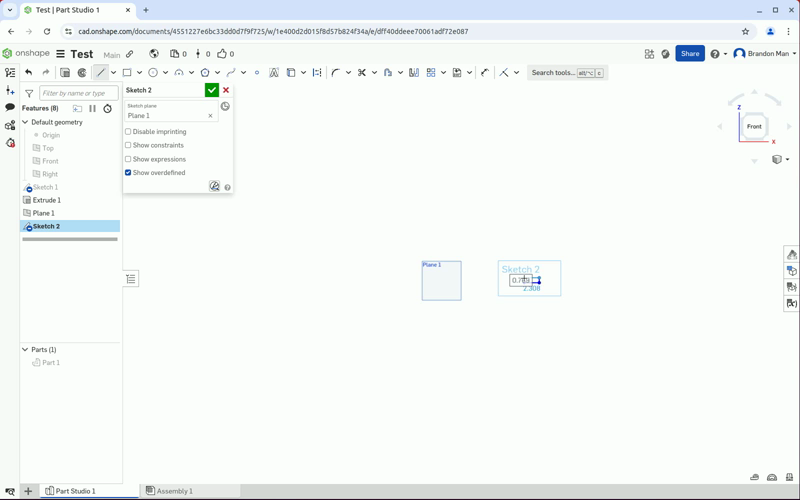
click(524, 277)
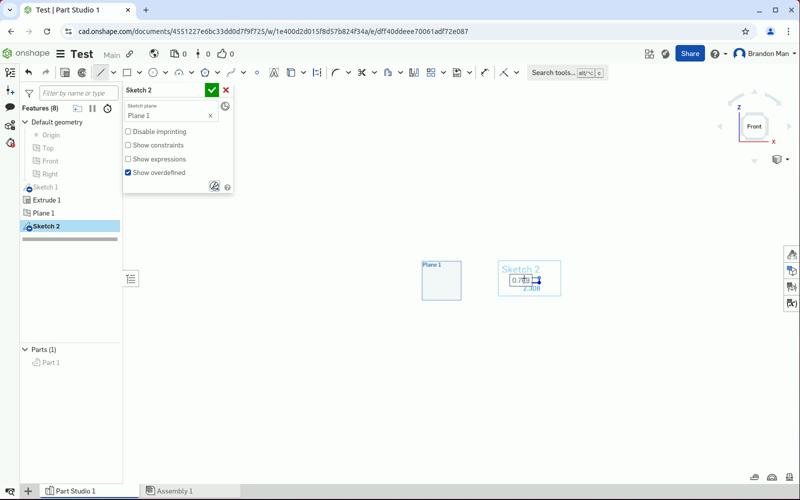
key_up(shift)
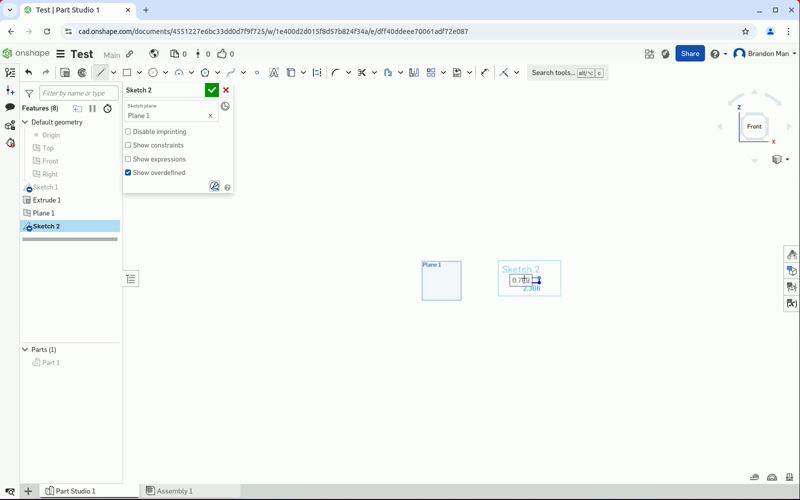
mouse_move(554, 277)
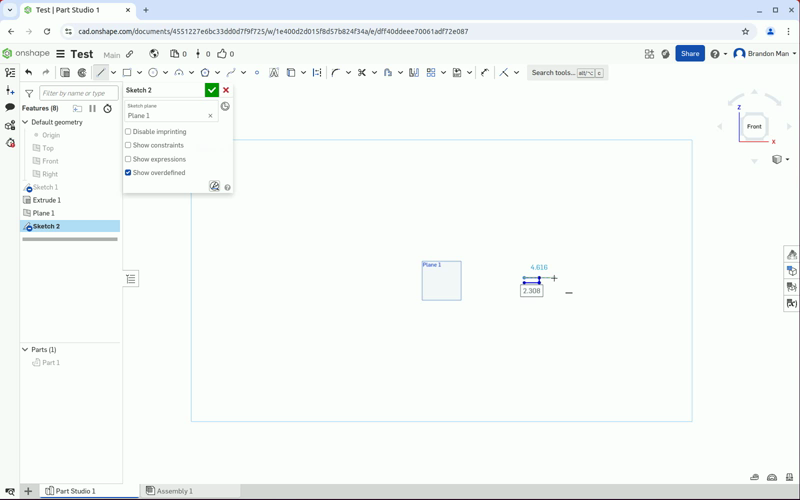
key_down(shift)
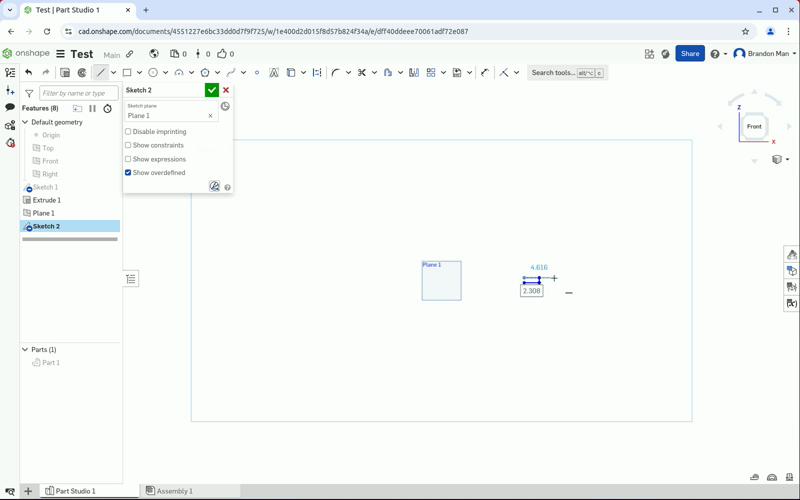
mouse_move(524, 282)
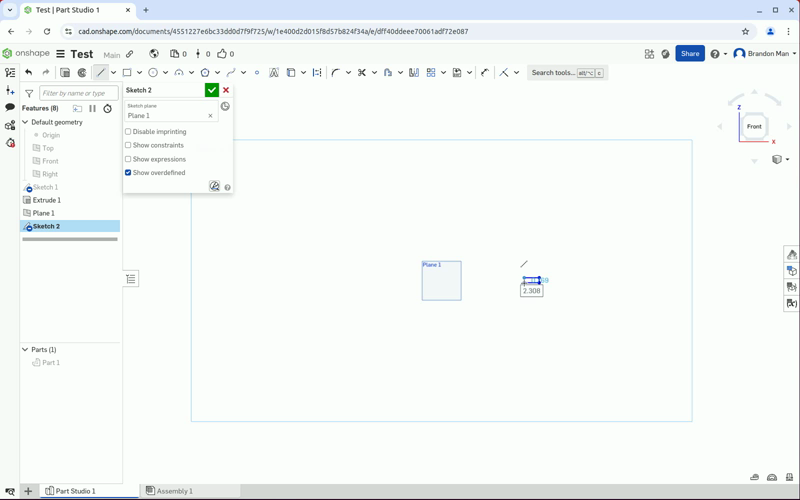
scroll(6)
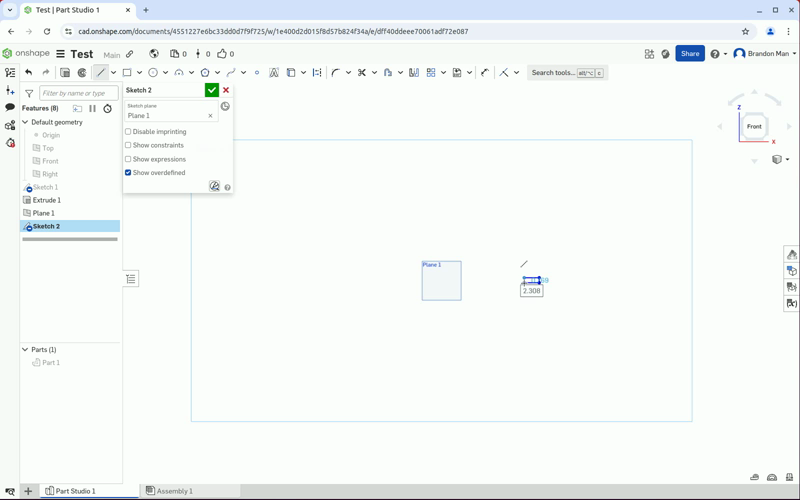
scroll(6)
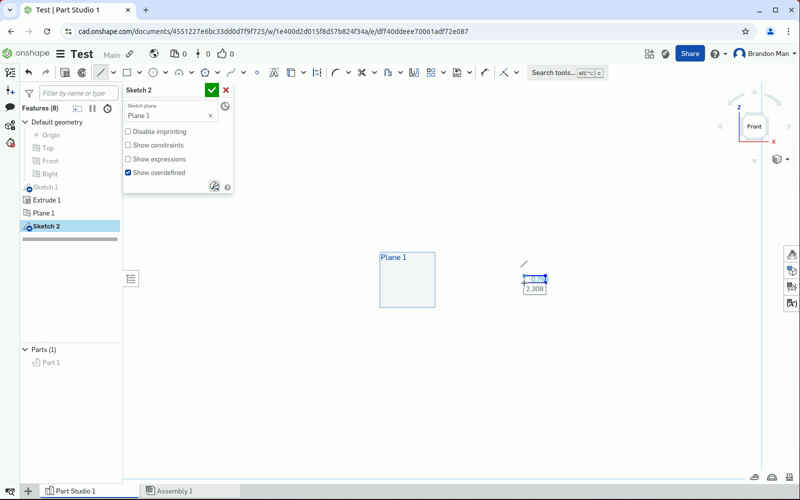
scroll(6)
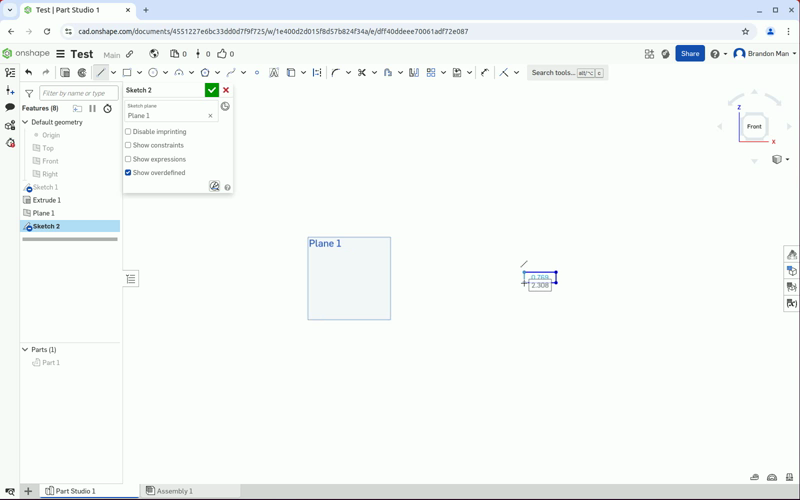
scroll(6)
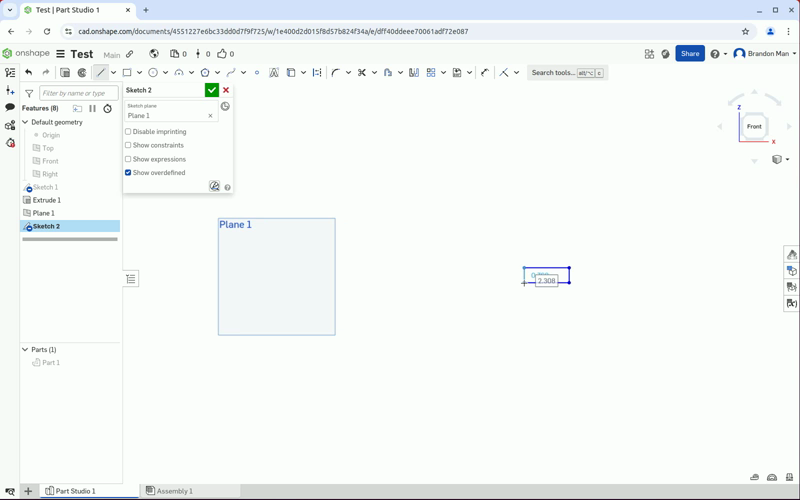
scroll(6)
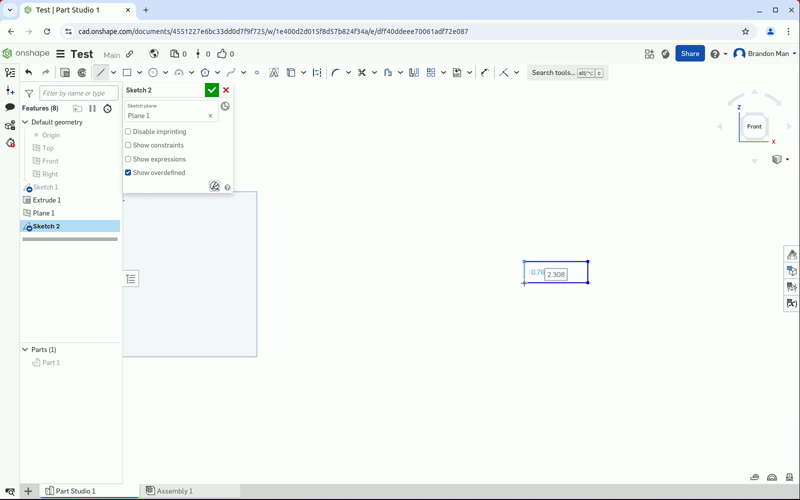
scroll(6)
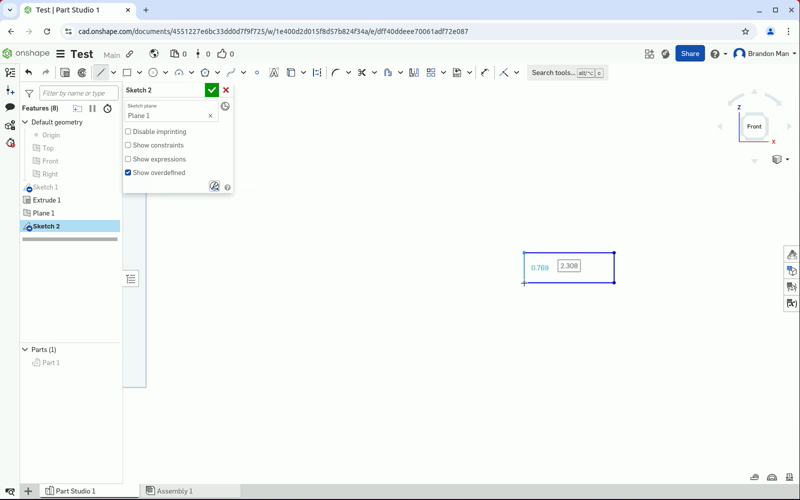
scroll(6)
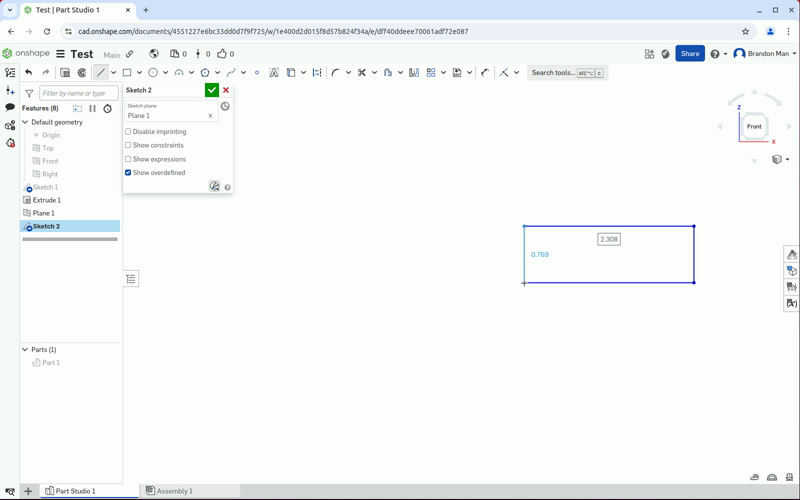
key_up(shift)
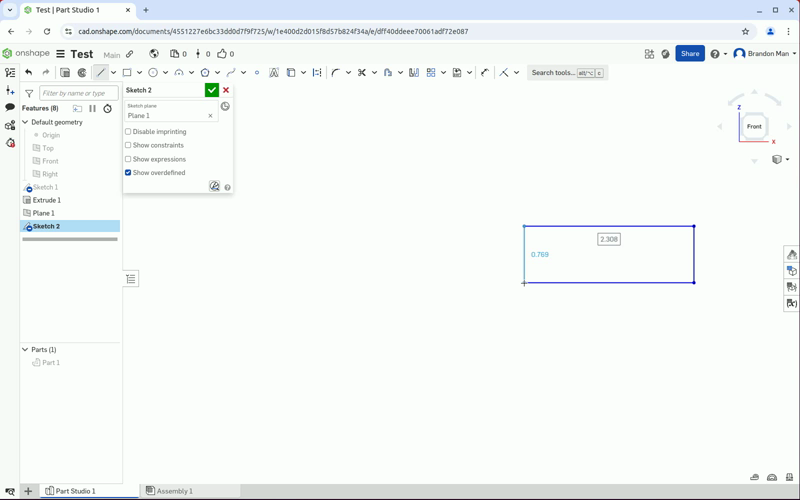
click(524, 282)
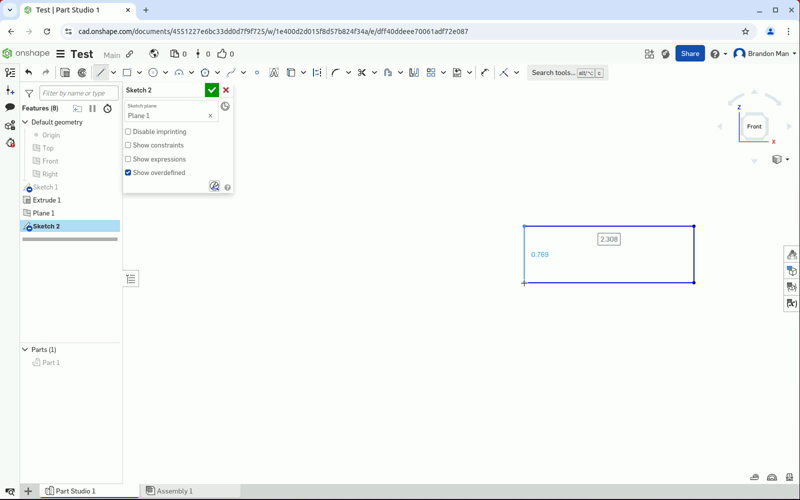
scroll(-6)
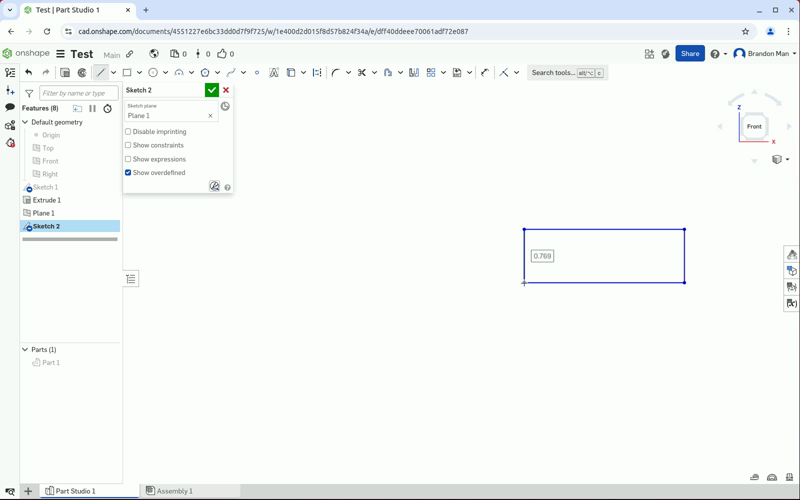
scroll(-6)
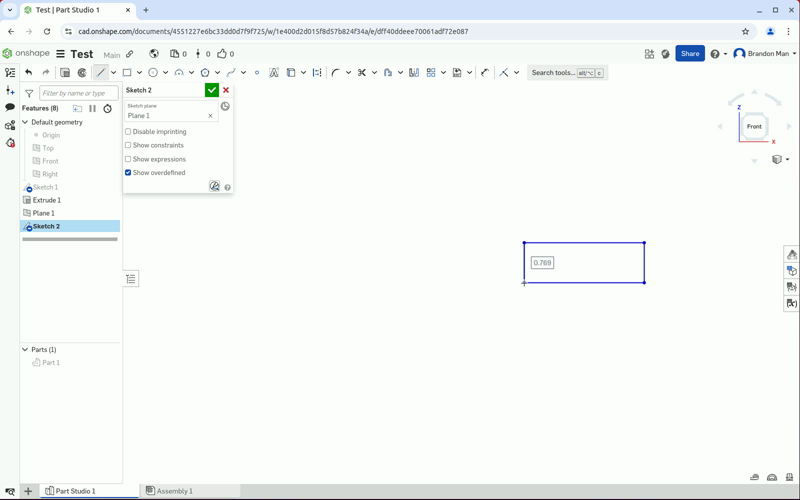
scroll(-6)
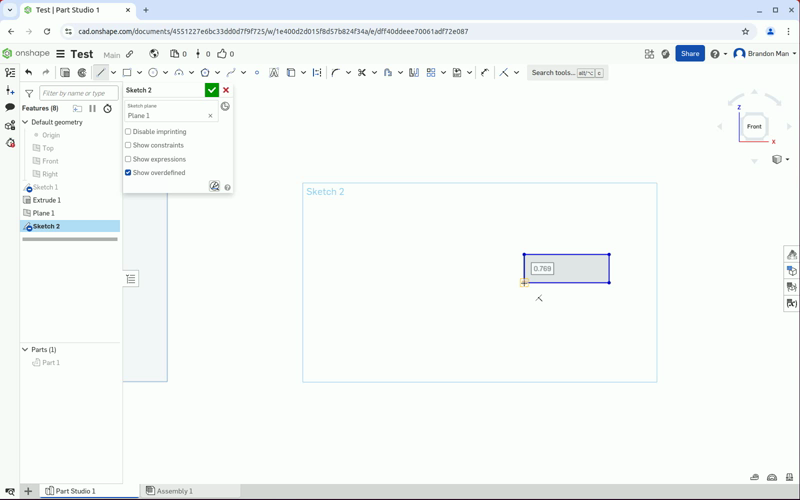
scroll(-6)
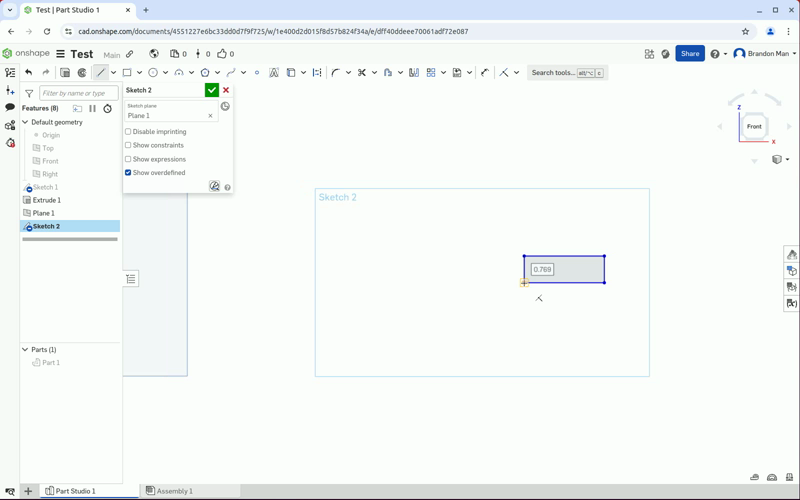
scroll(-6)
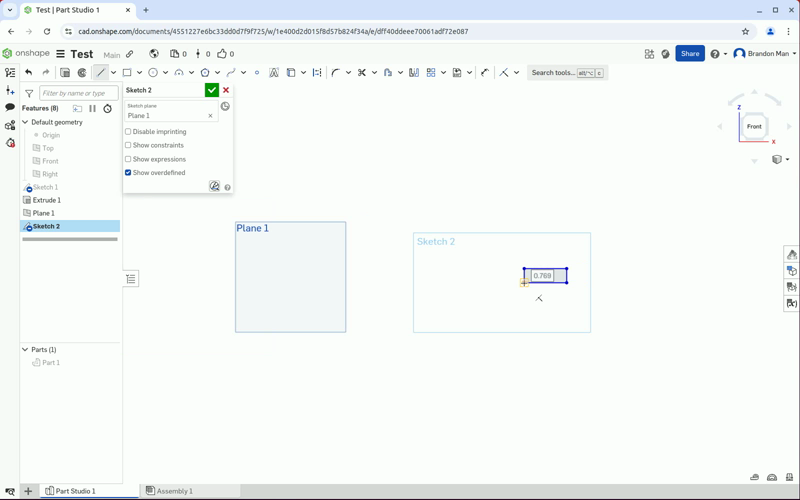
scroll(-6)
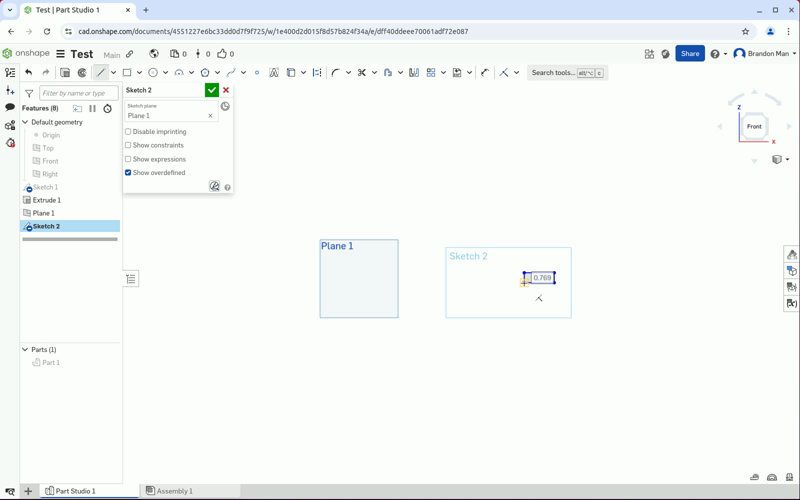
scroll(-6)
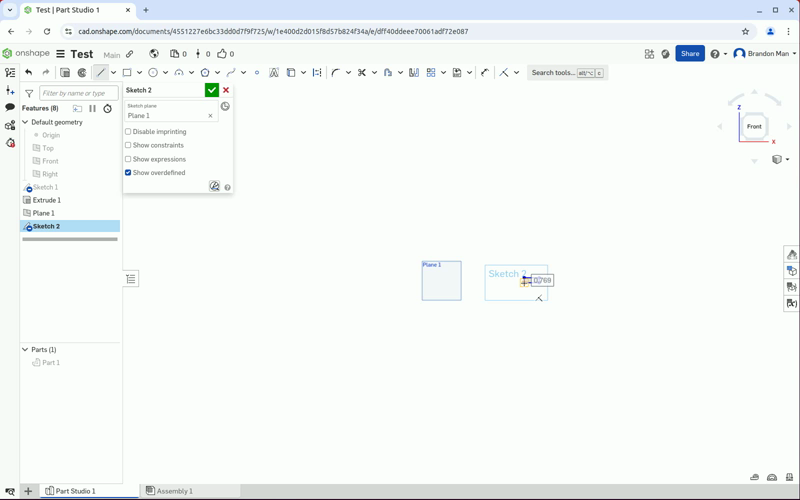
key(esc)
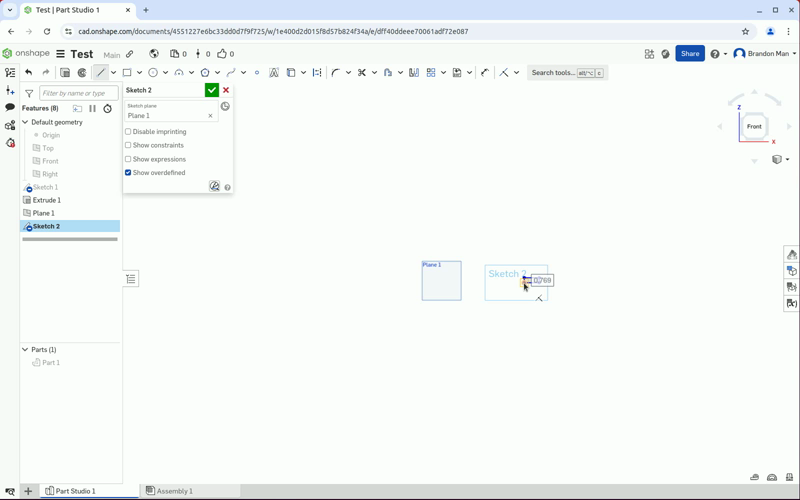
mouse_move(529, 277)
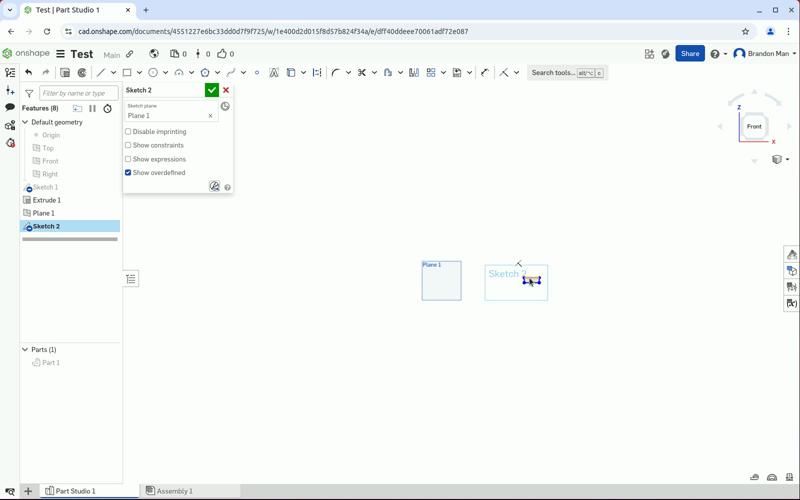
scroll(6)
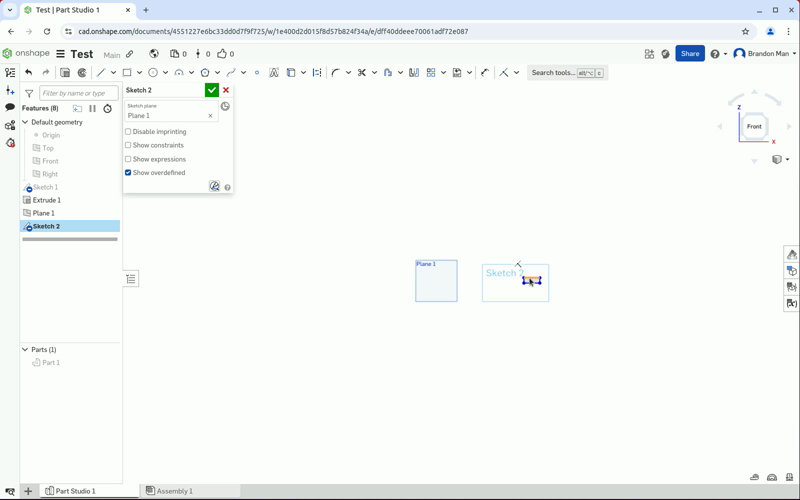
scroll(6)
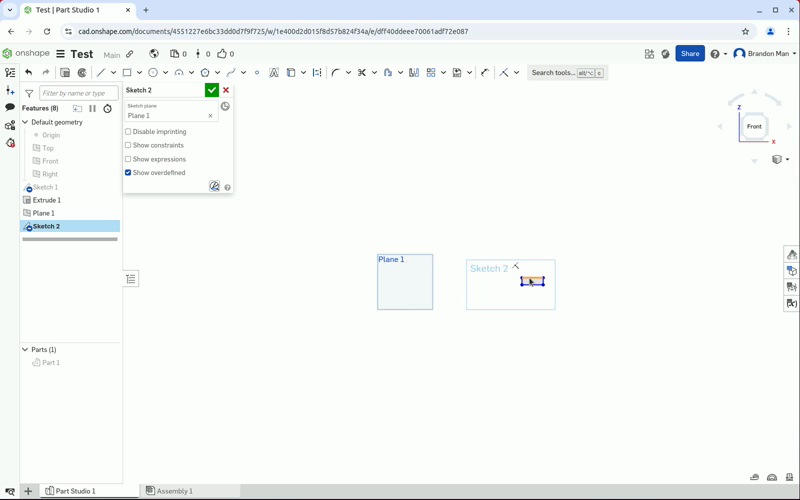
scroll(6)
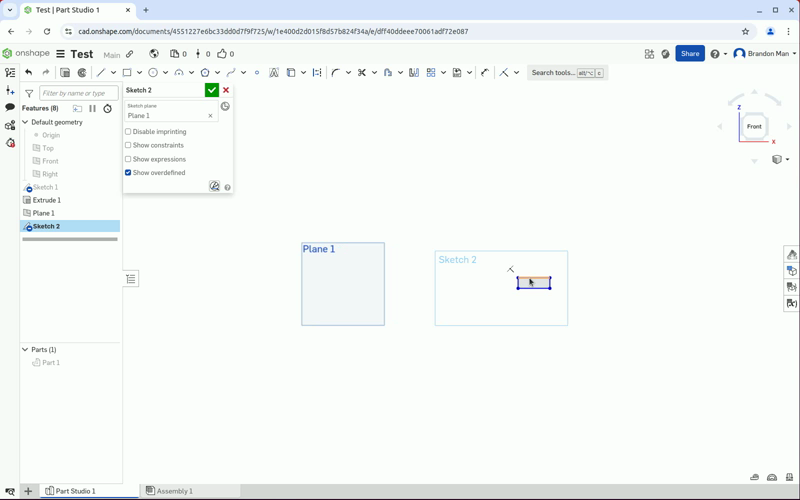
scroll(6)
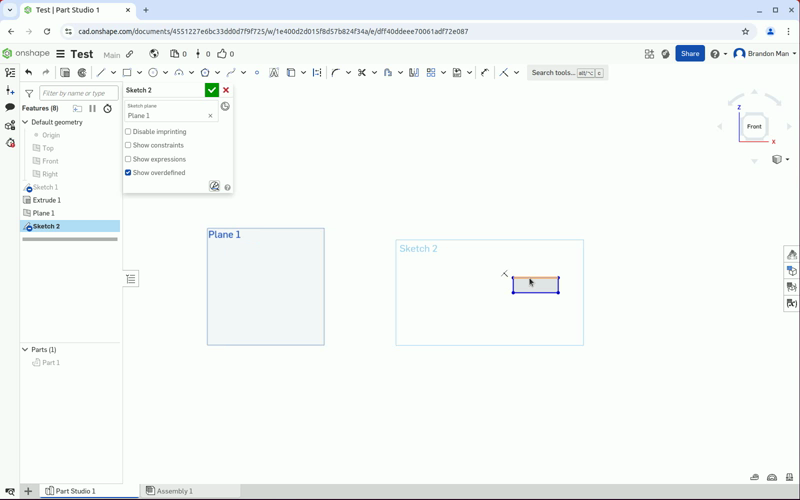
scroll(6)
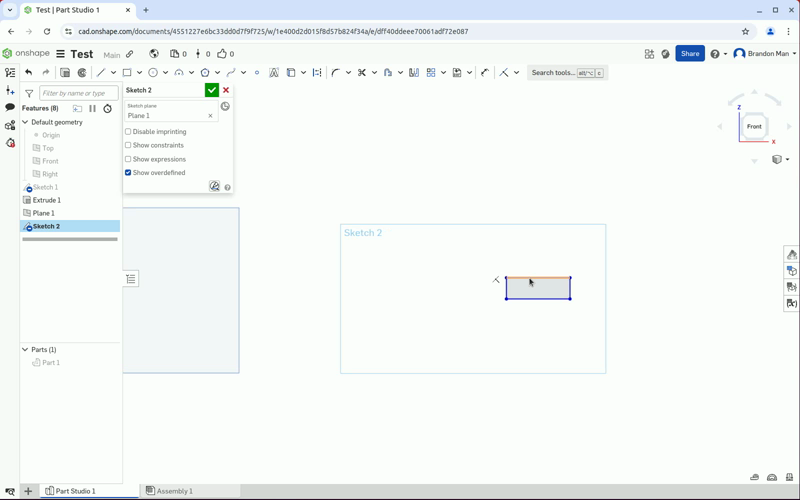
scroll(6)
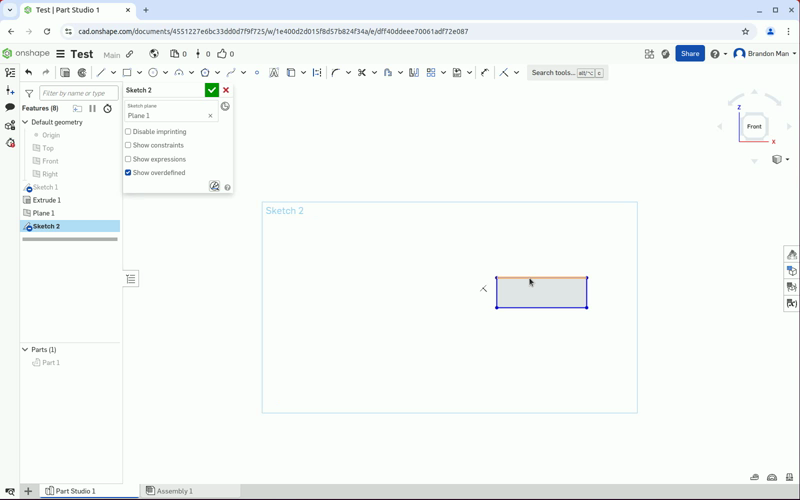
scroll(6)
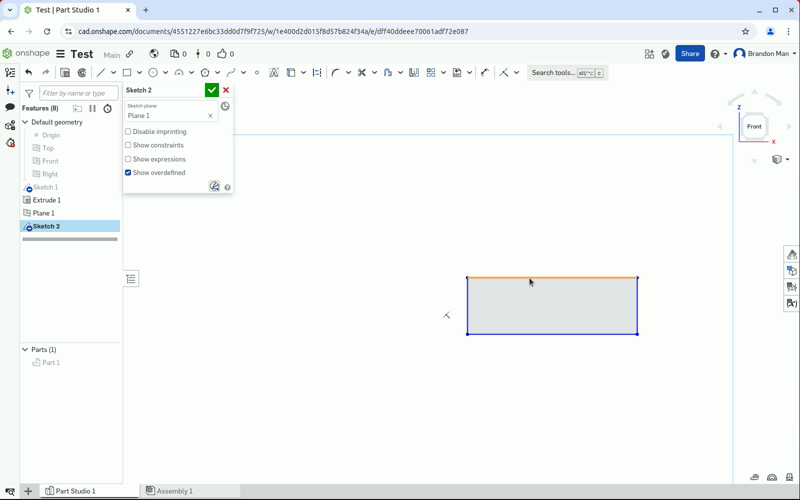
click(529, 277)
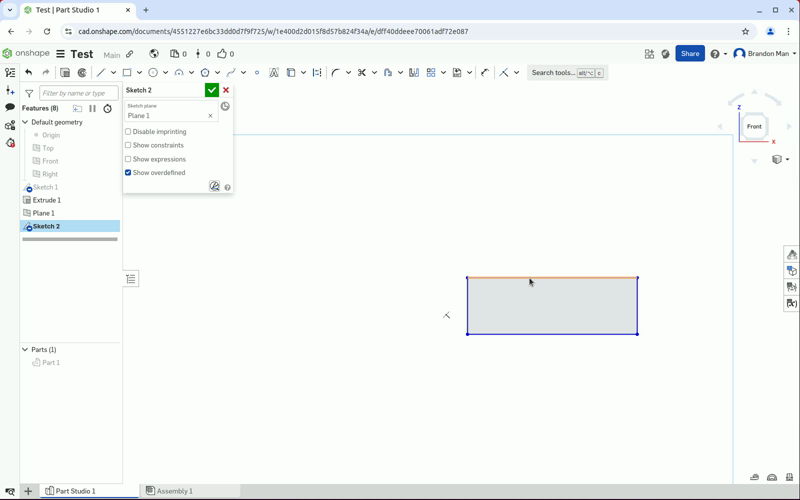
scroll(-6)
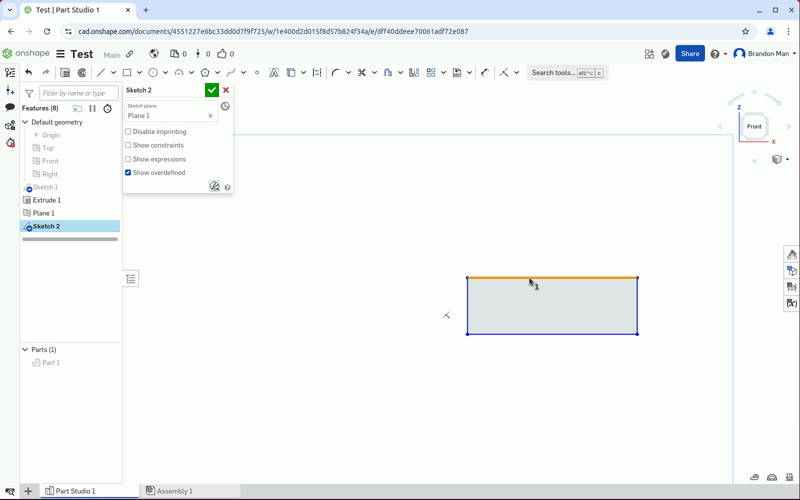
scroll(-6)
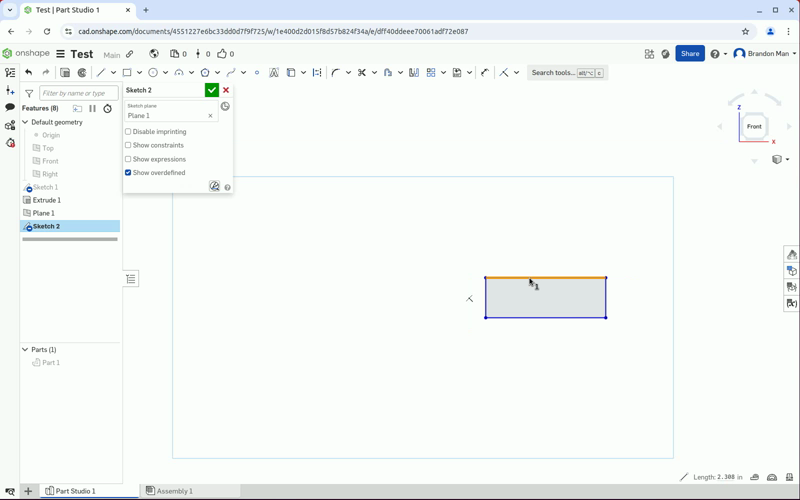
scroll(-6)
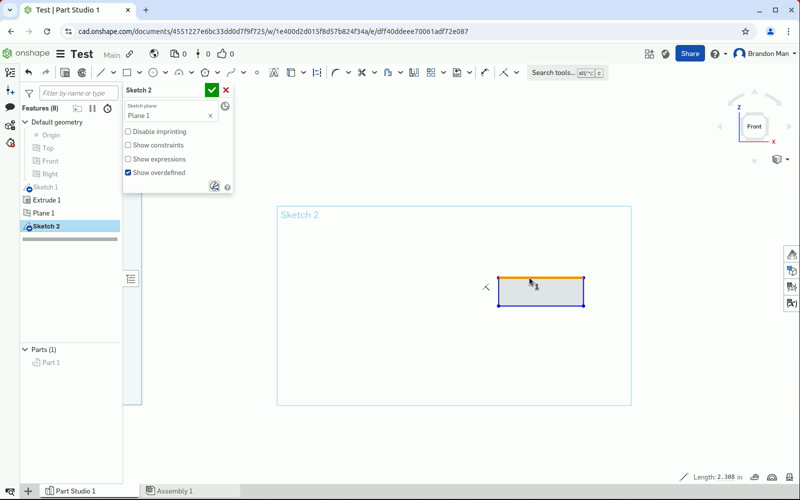
scroll(-6)
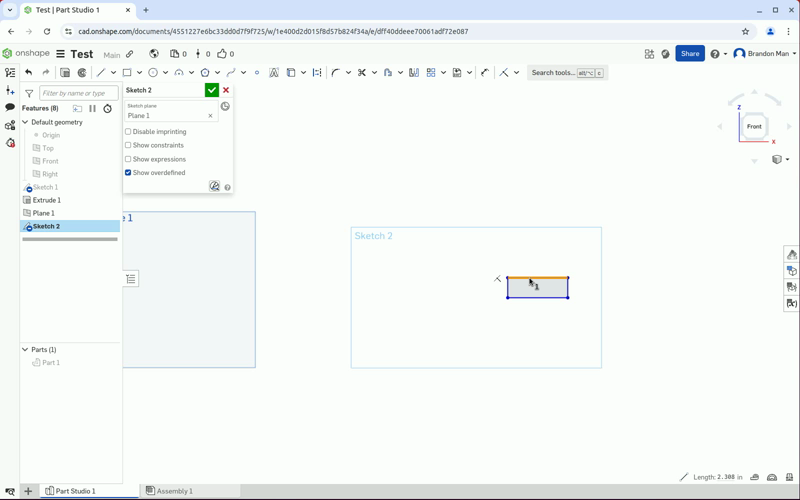
scroll(-6)
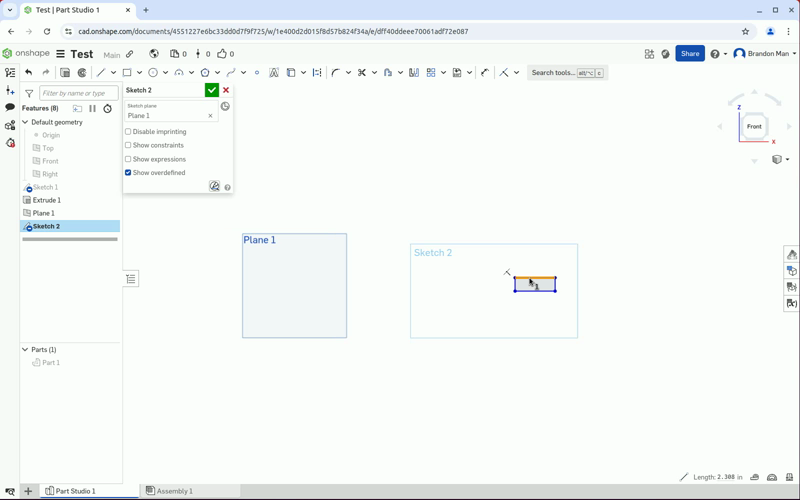
scroll(-6)
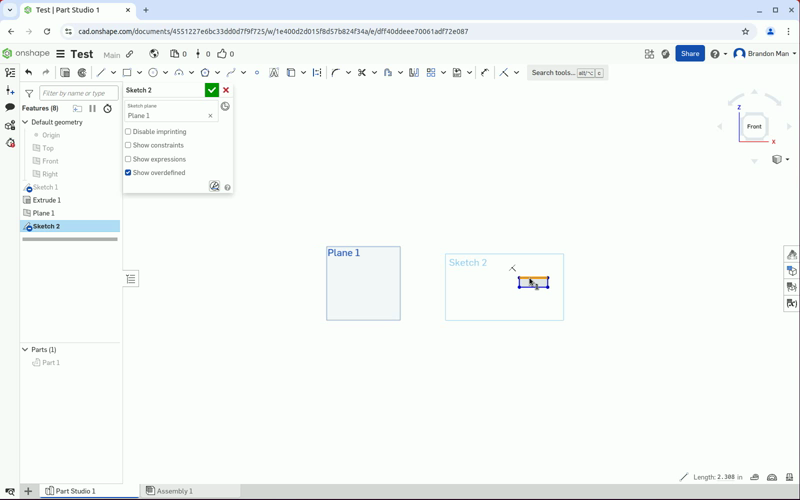
scroll(-6)
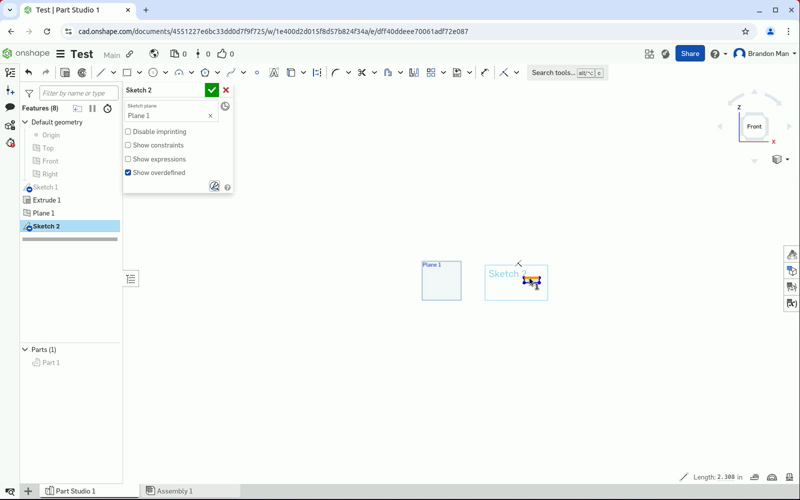
mouse_move(73, 352)
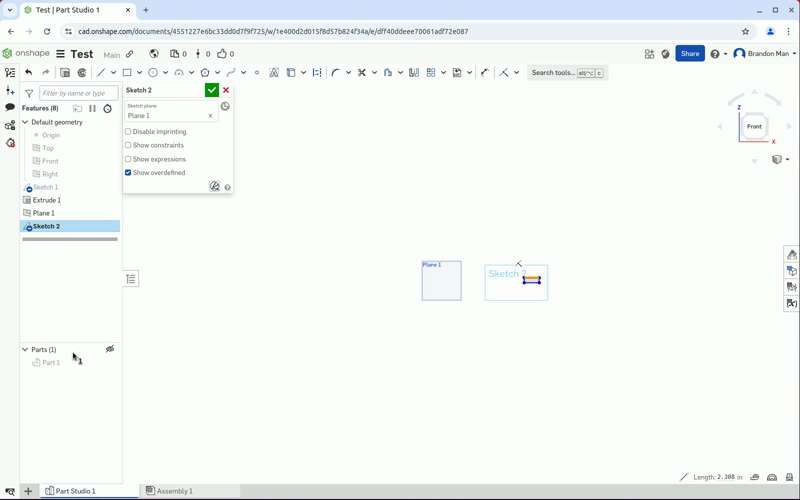
key(shift+y)
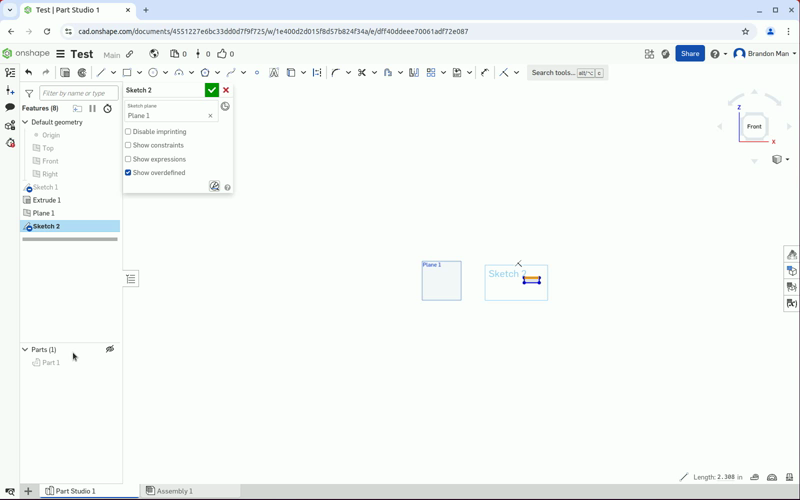
key(shift+e)
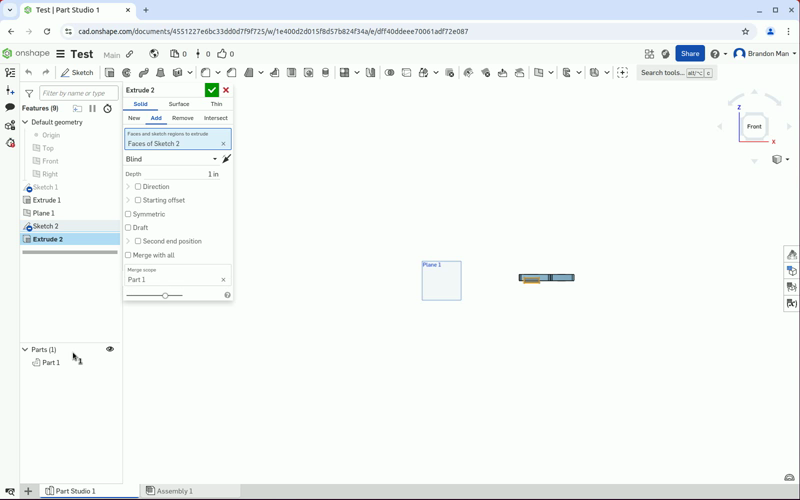
mouse_move(143, 106)
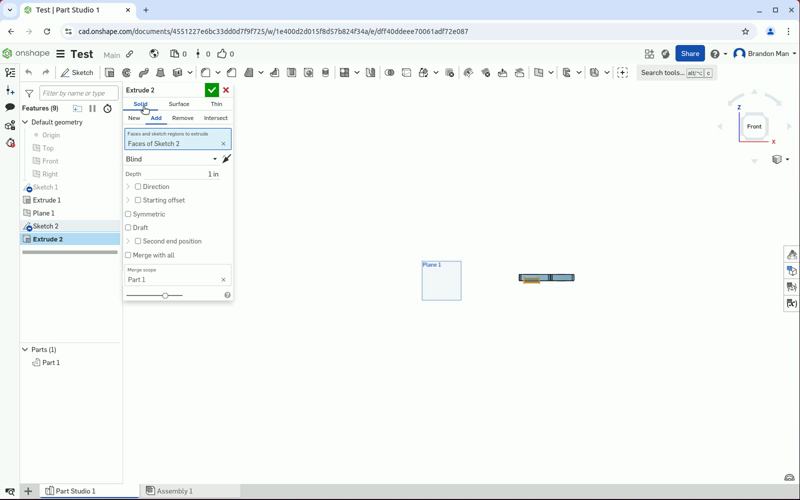
click(143, 106)
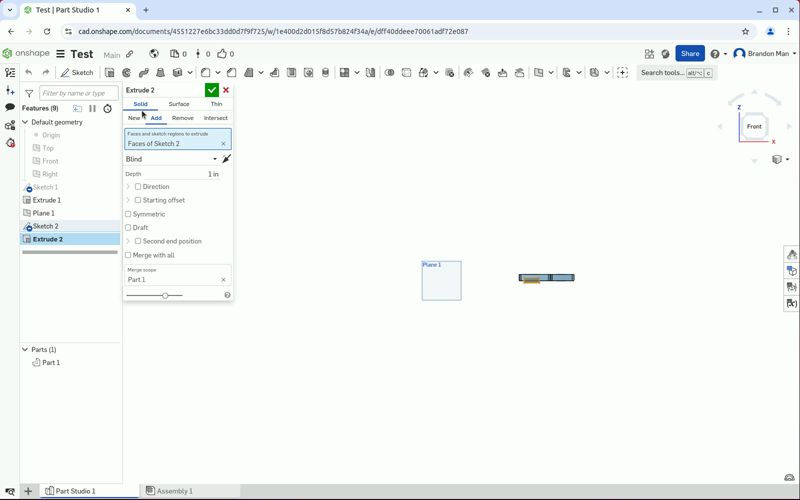
mouse_move(137, 120)
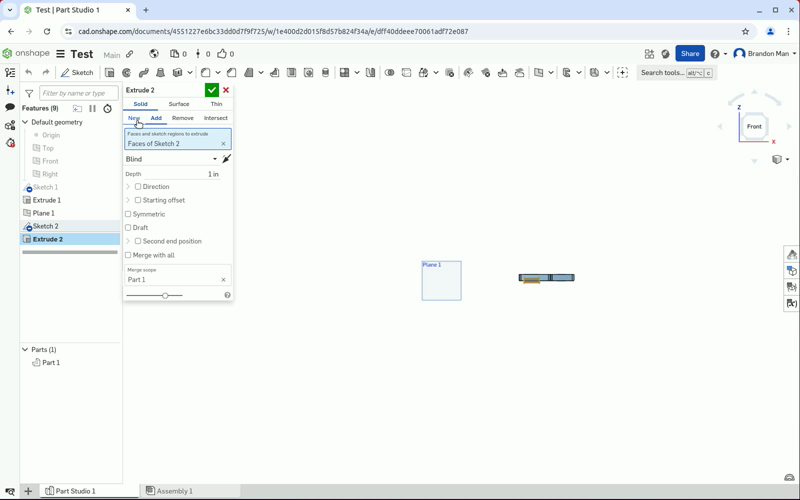
click(137, 120)
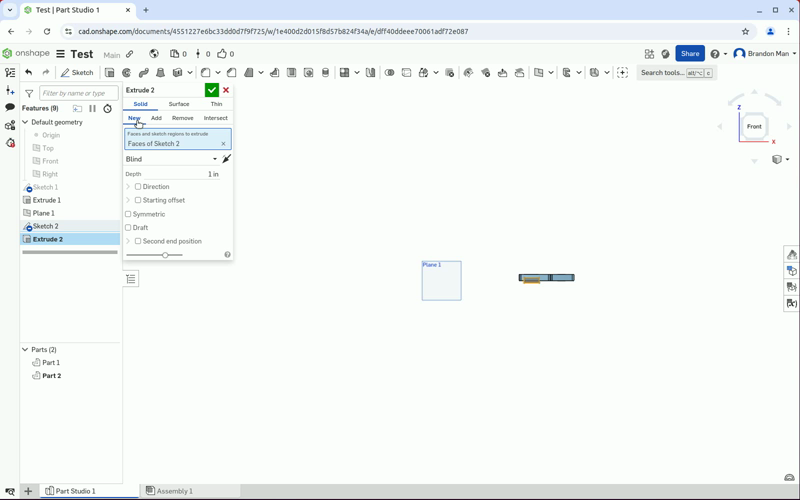
key(tab, 4)
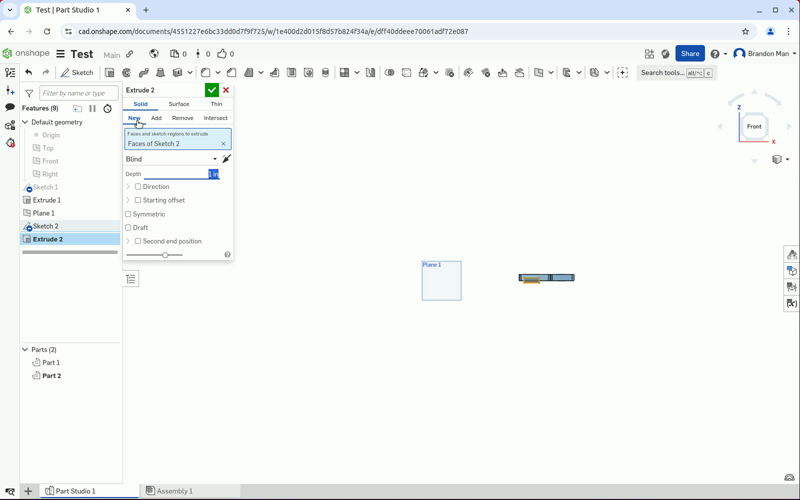
text(0.481)
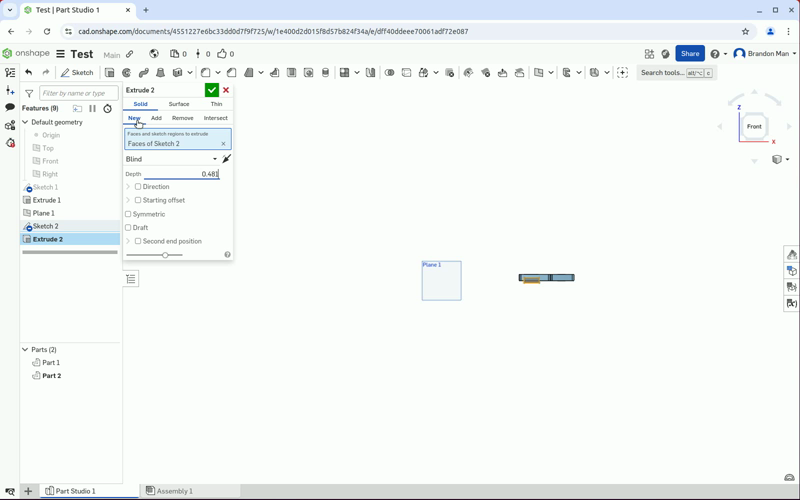
key(enter)
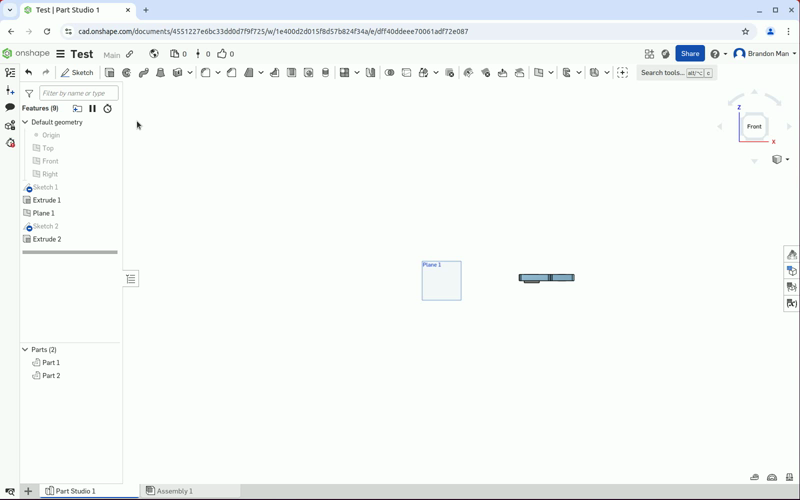
key(shift+h)
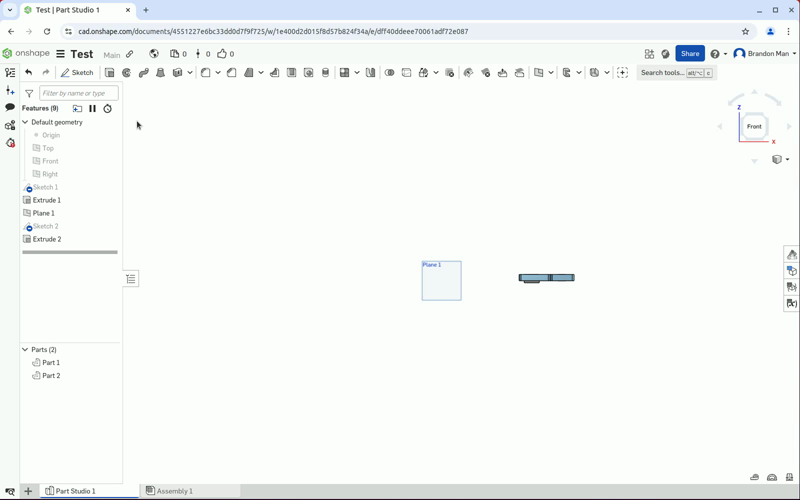
key(shift+h)
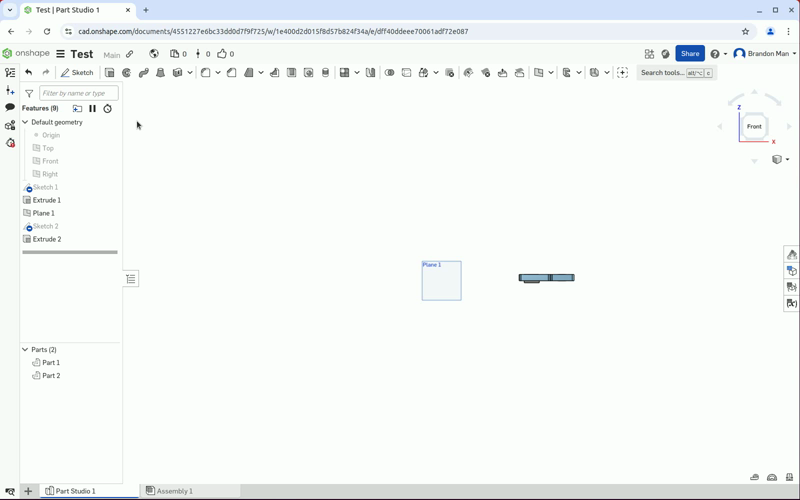
mouse_move(73, 189)
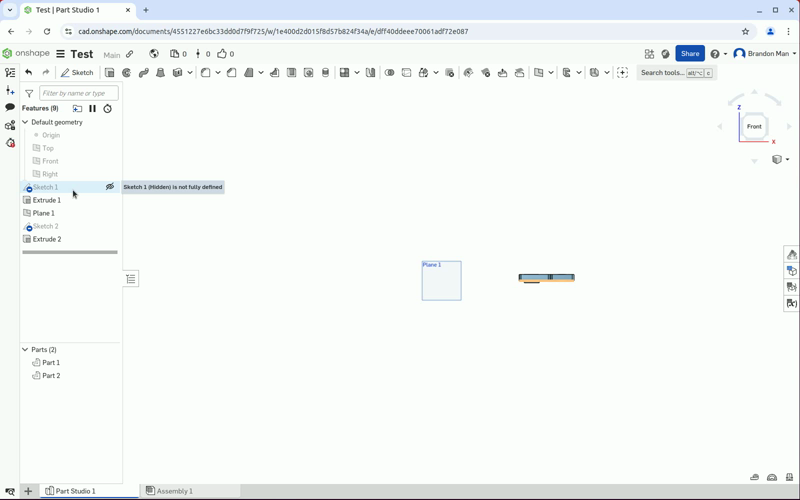
click(73, 189)
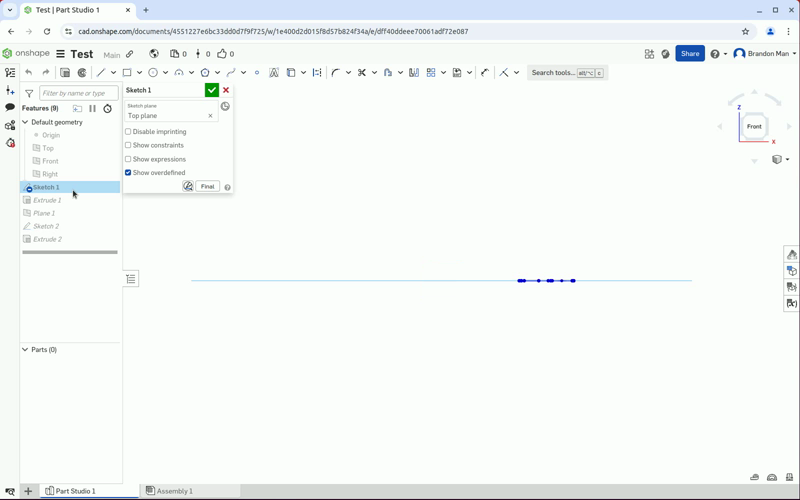
mouse_move(229, 92)
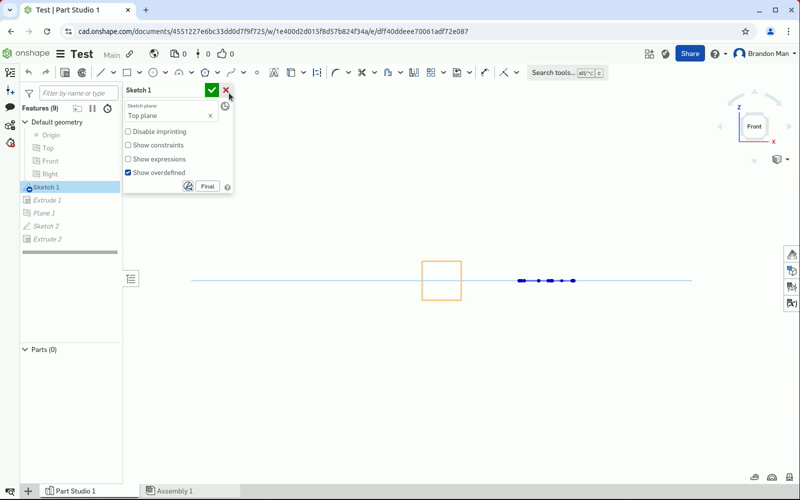
click(229, 92)
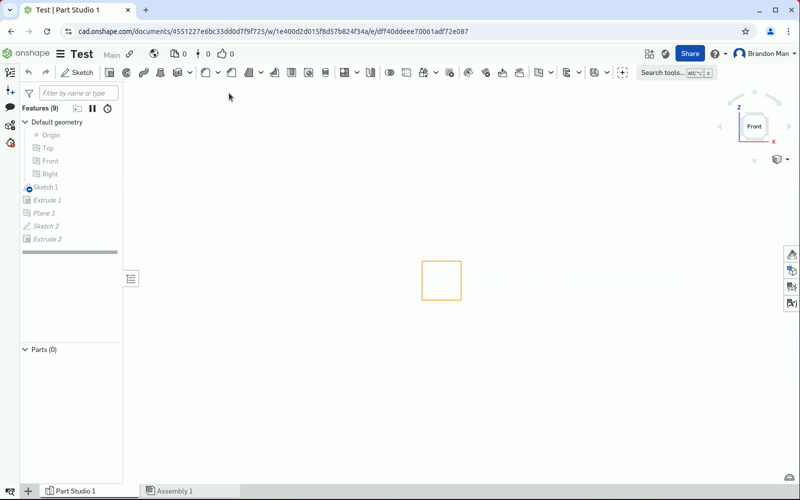
key(shift+s)
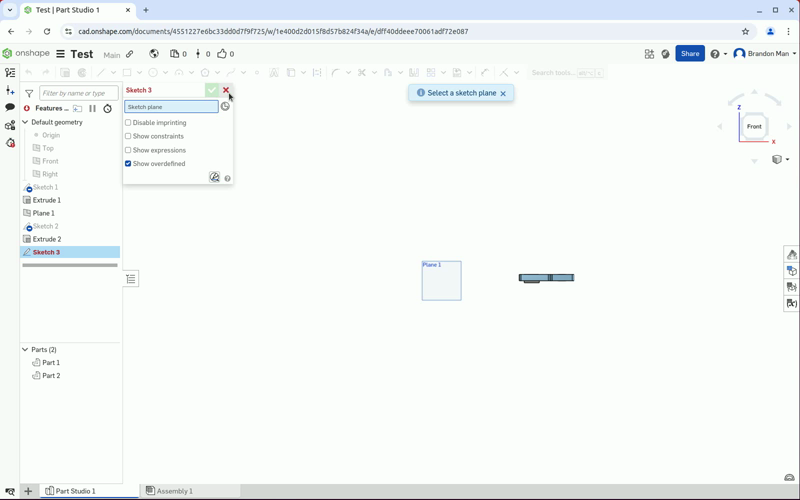
mouse_move(73, 215)
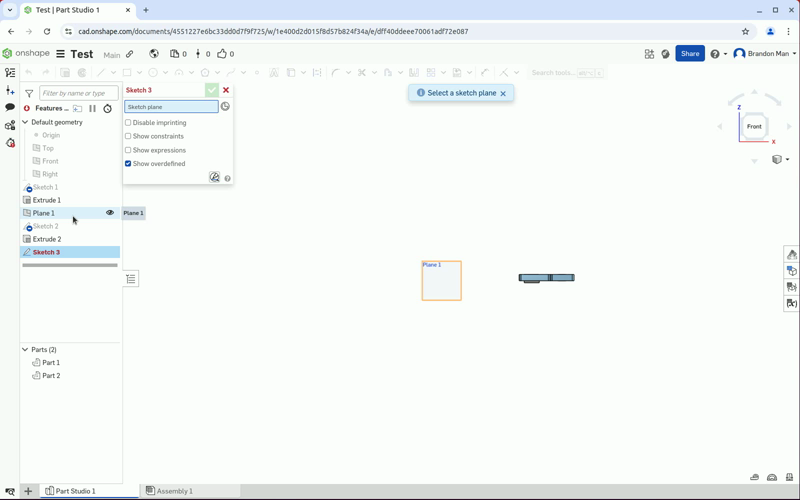
click(73, 215)
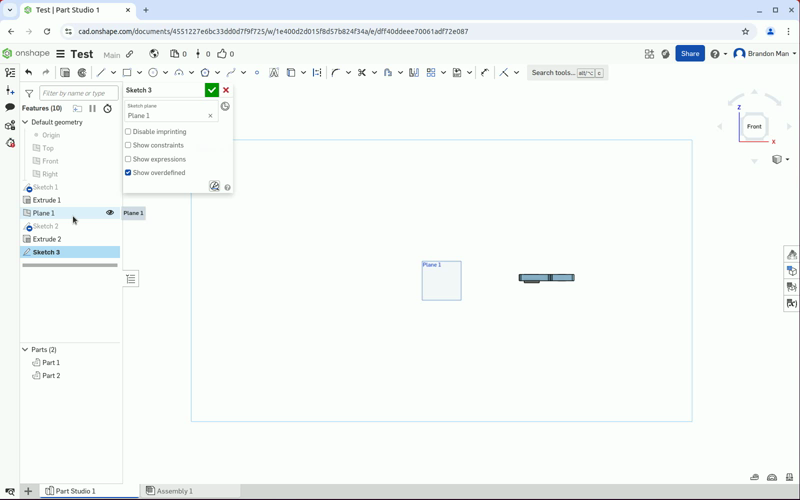
mouse_move(73, 352)
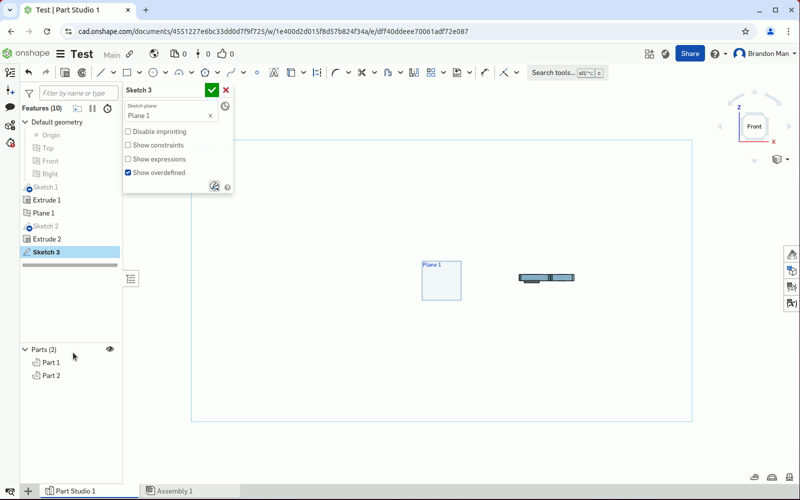
key(y)
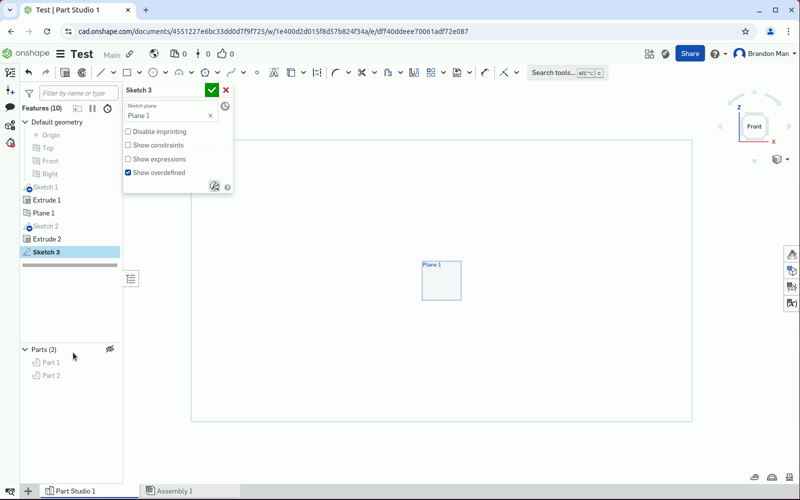
key(a)
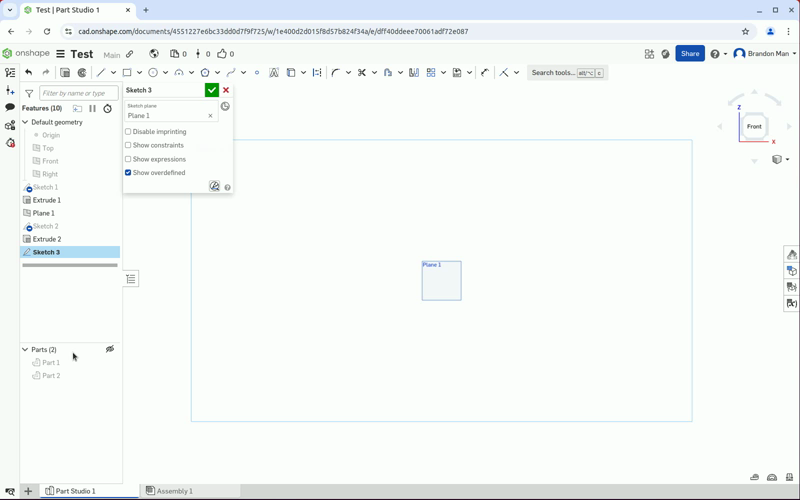
key_down(shift)
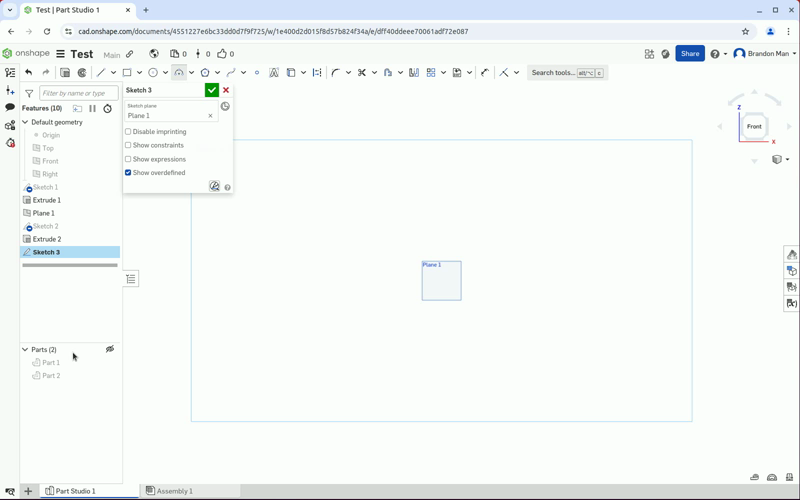
mouse_move(479, 223)
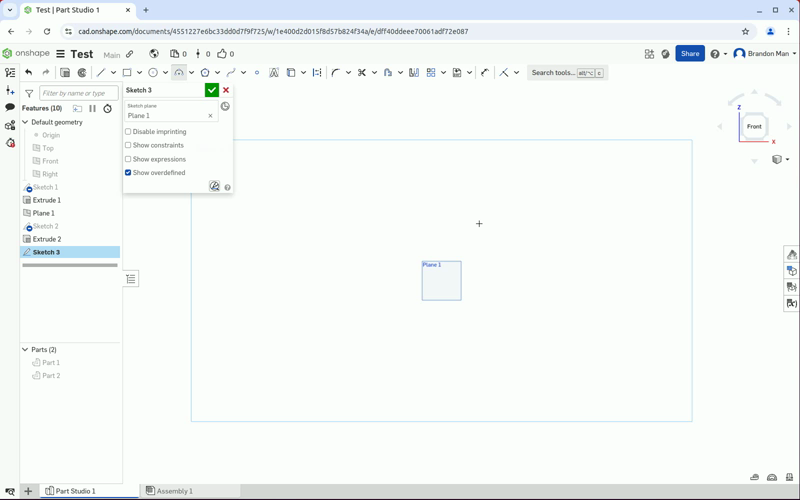
click(479, 223)
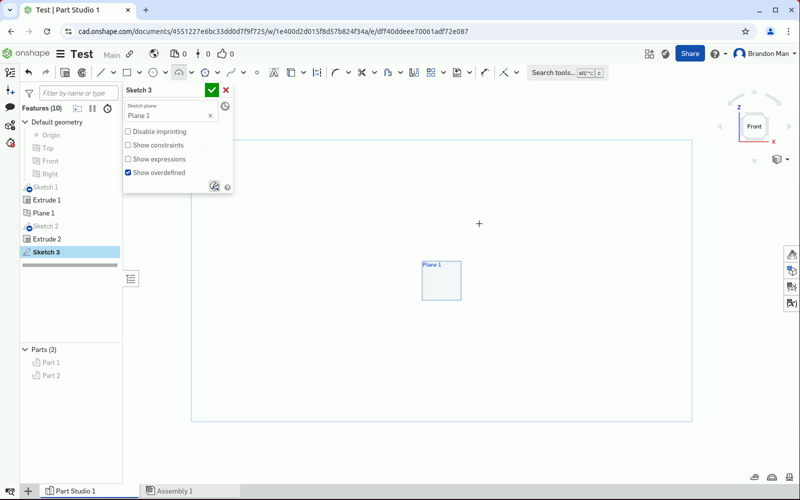
key_up(shift)
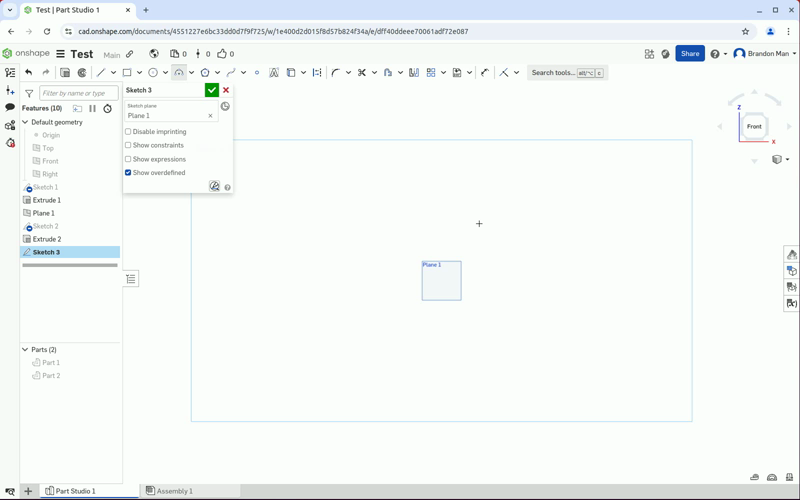
key_down(shift)
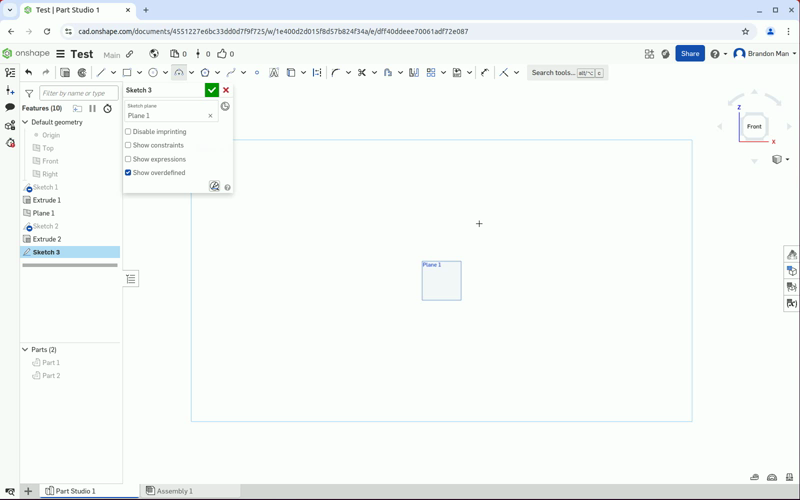
mouse_move(481, 225)
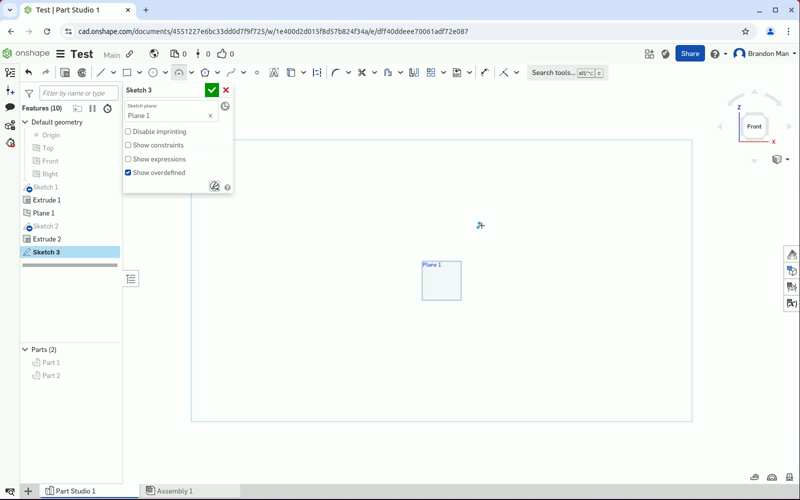
scroll(6)
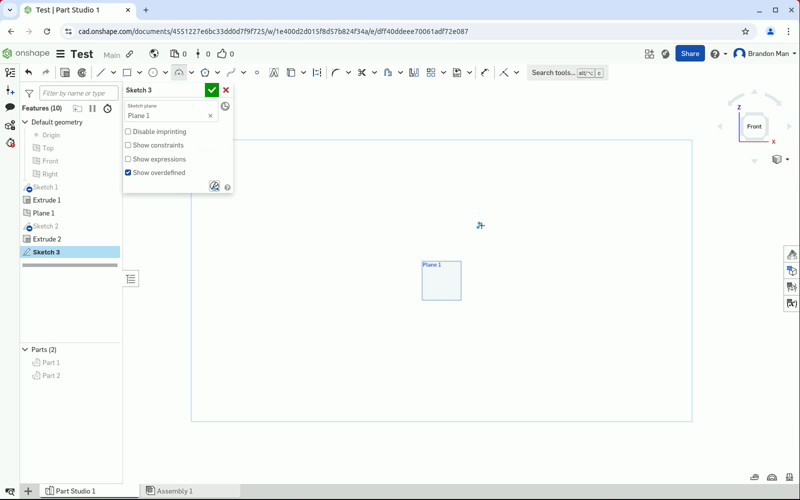
scroll(6)
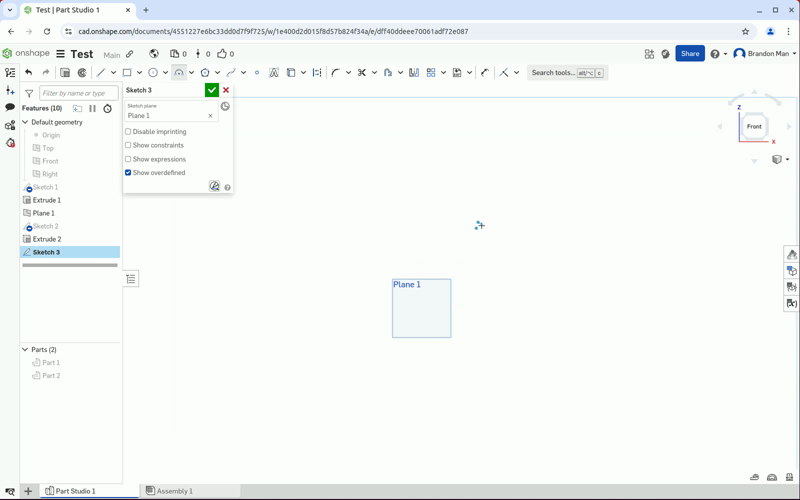
scroll(6)
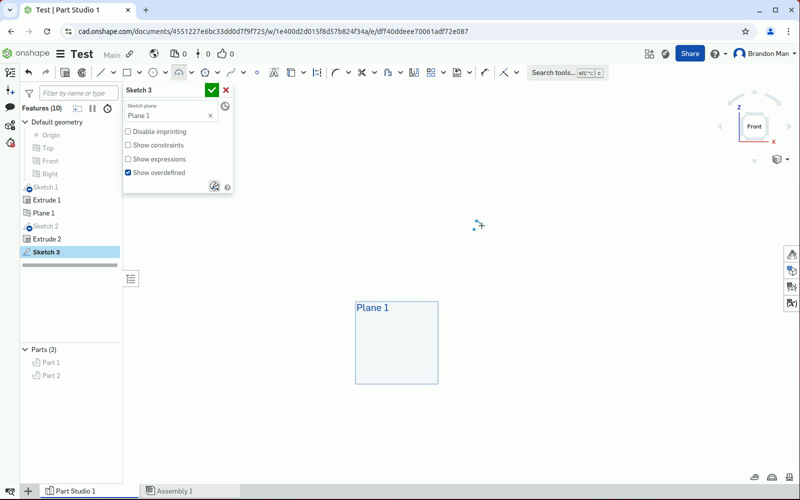
scroll(6)
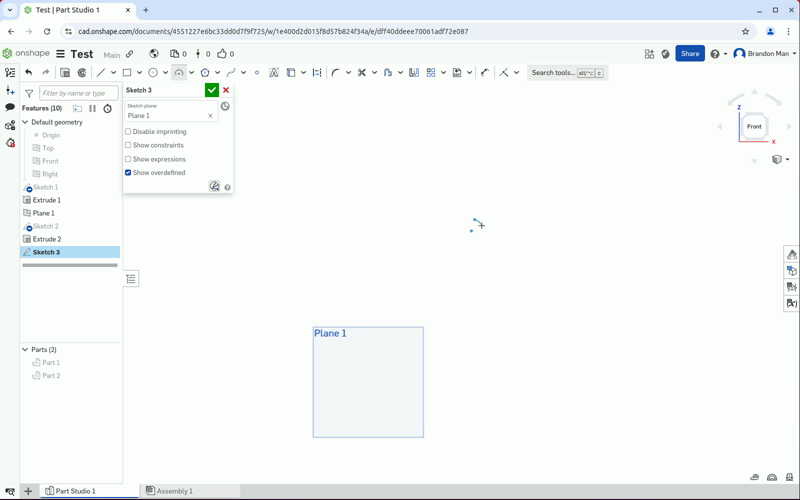
scroll(6)
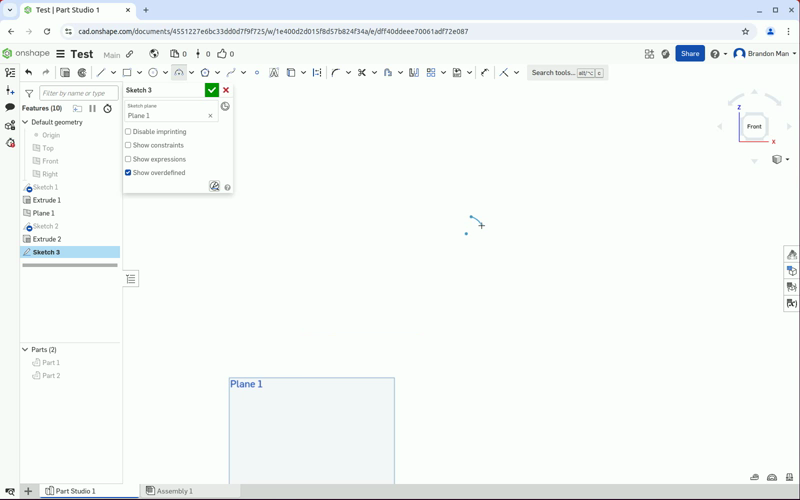
scroll(6)
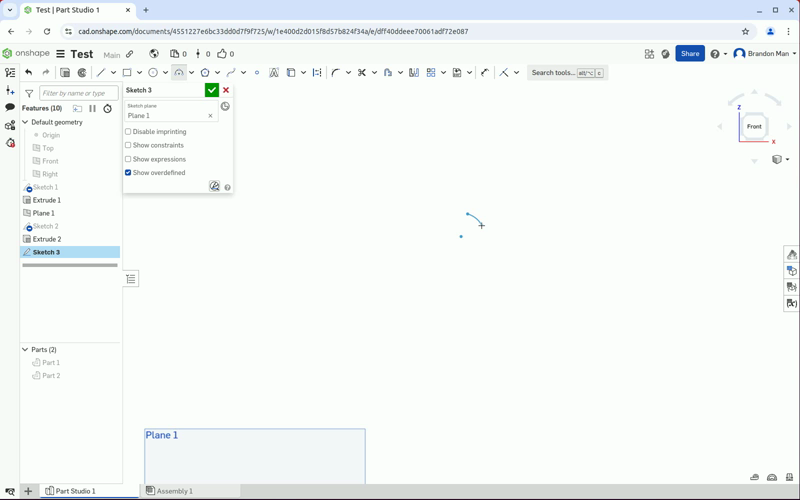
scroll(6)
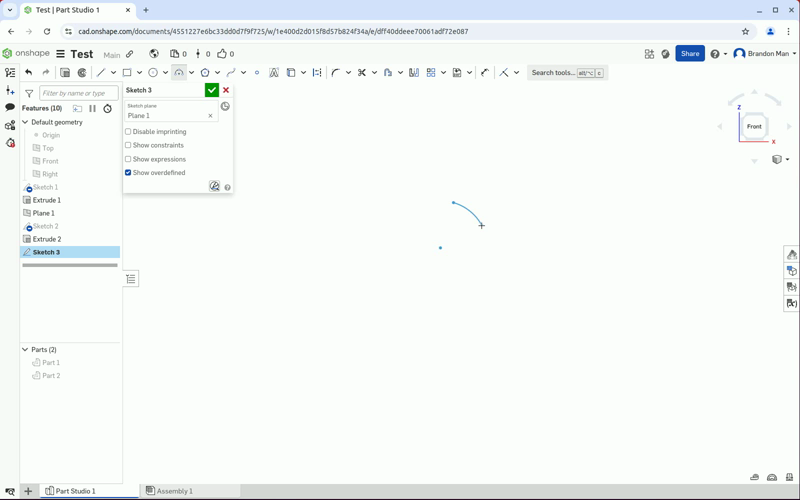
click(481, 225)
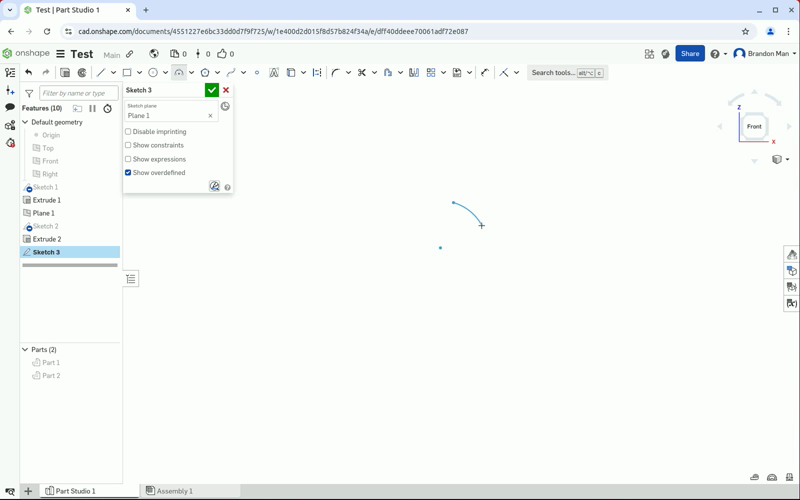
scroll(-6)
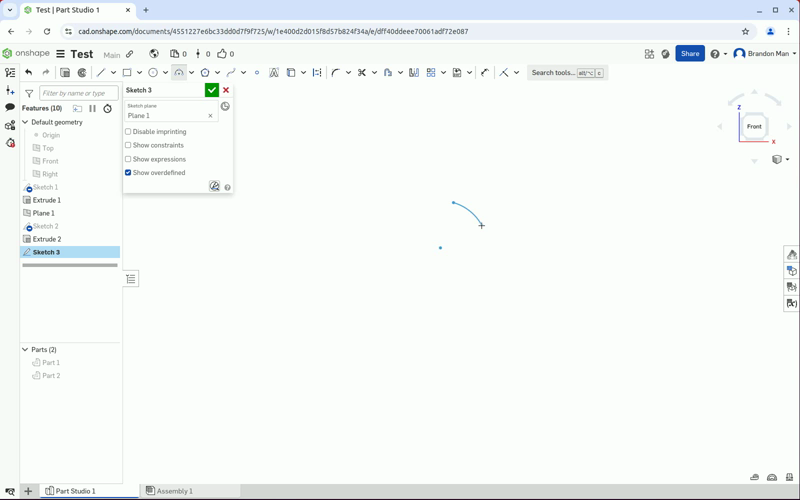
scroll(-6)
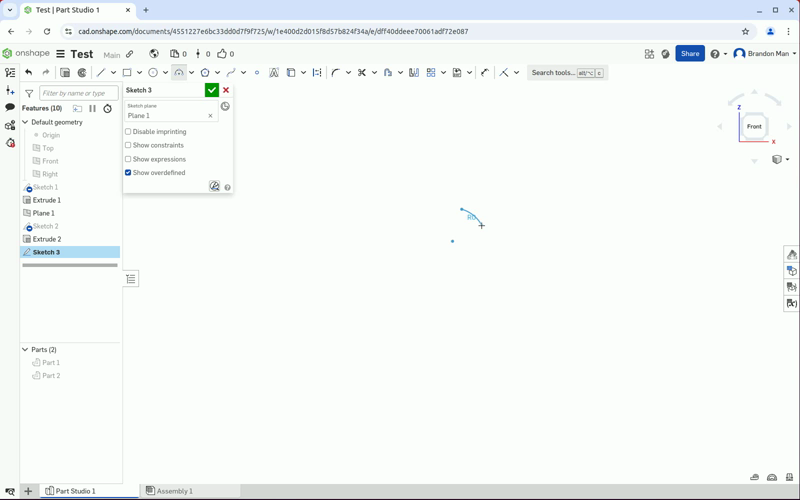
scroll(-6)
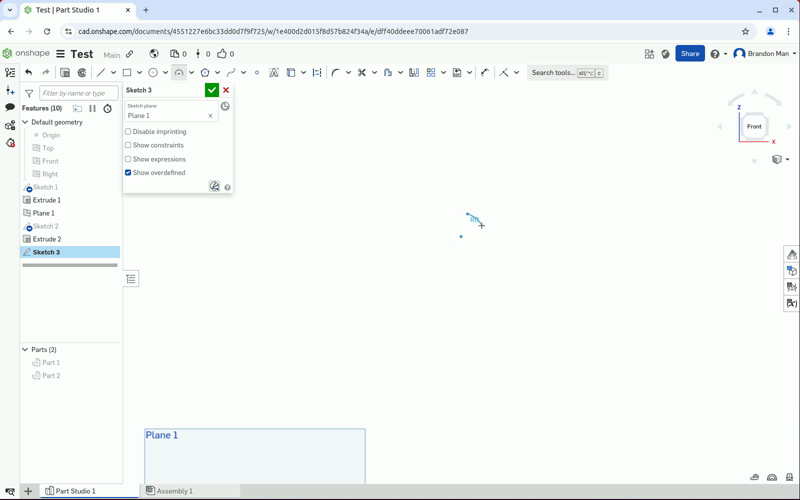
scroll(-6)
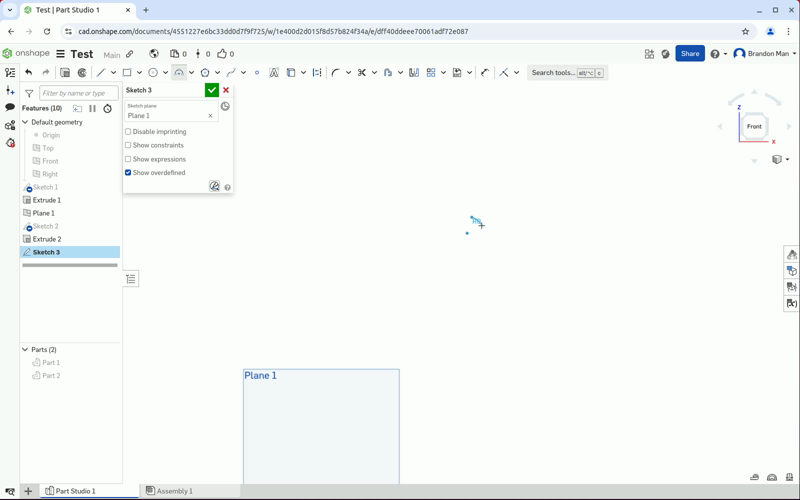
scroll(-6)
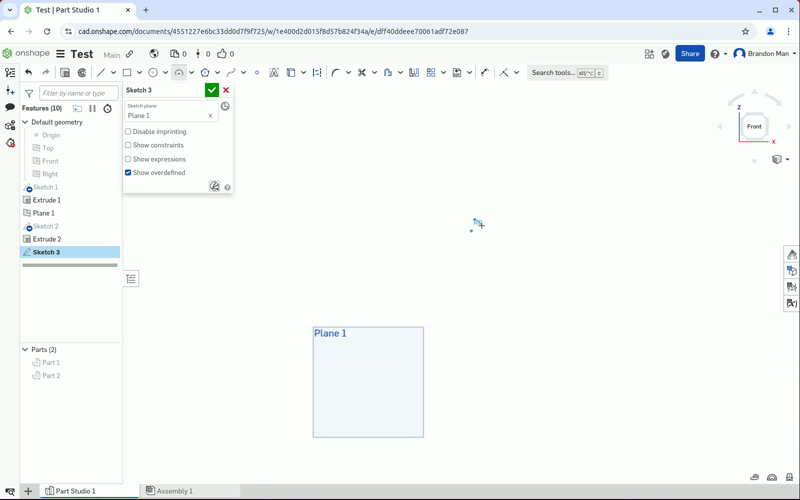
scroll(-6)
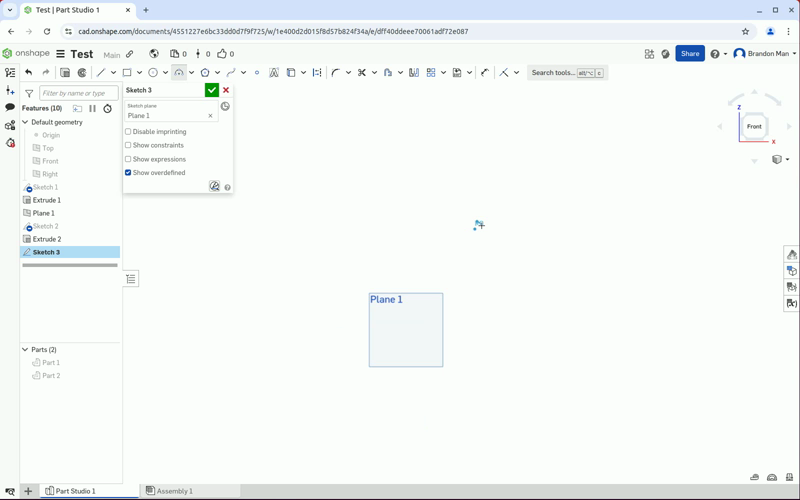
scroll(-6)
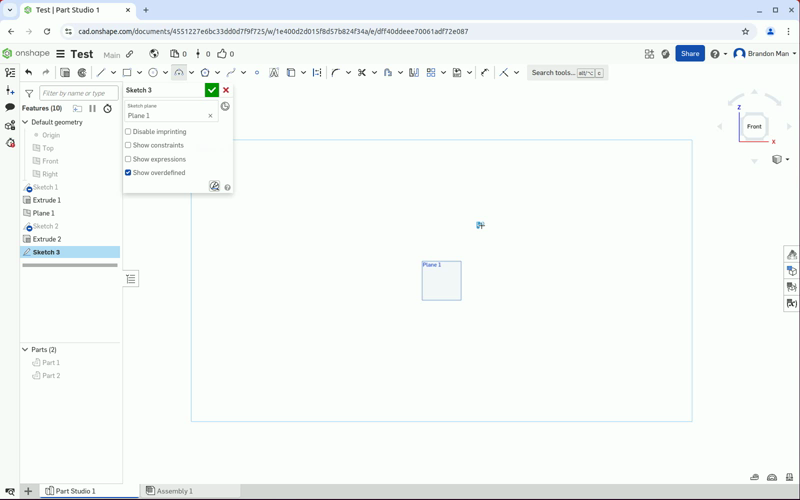
mouse_move(480, 224)
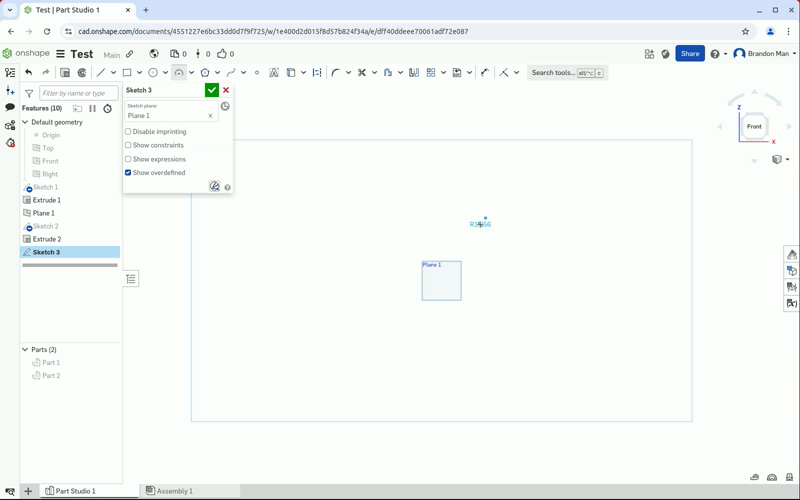
scroll(6)
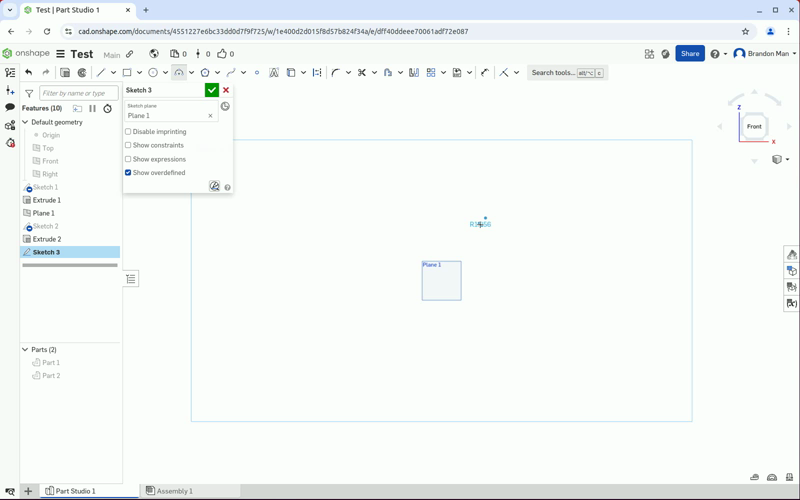
scroll(6)
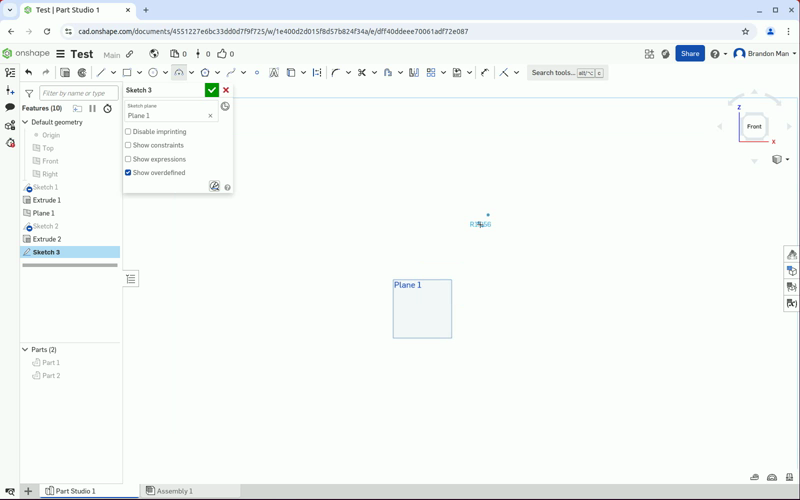
scroll(6)
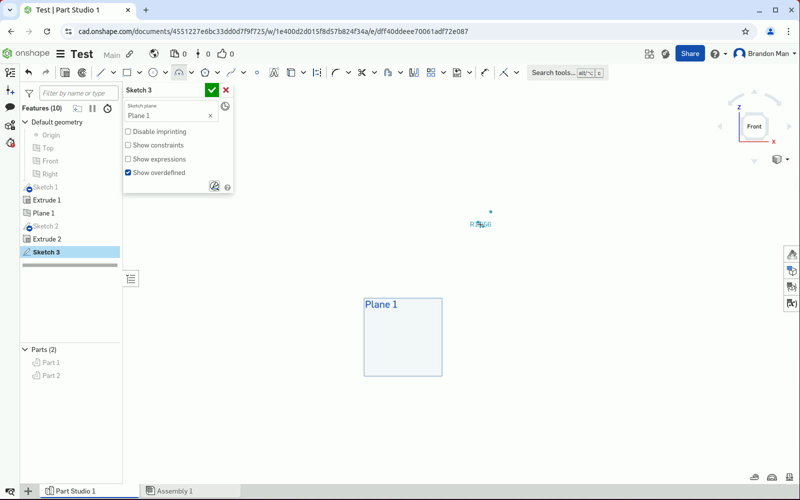
scroll(6)
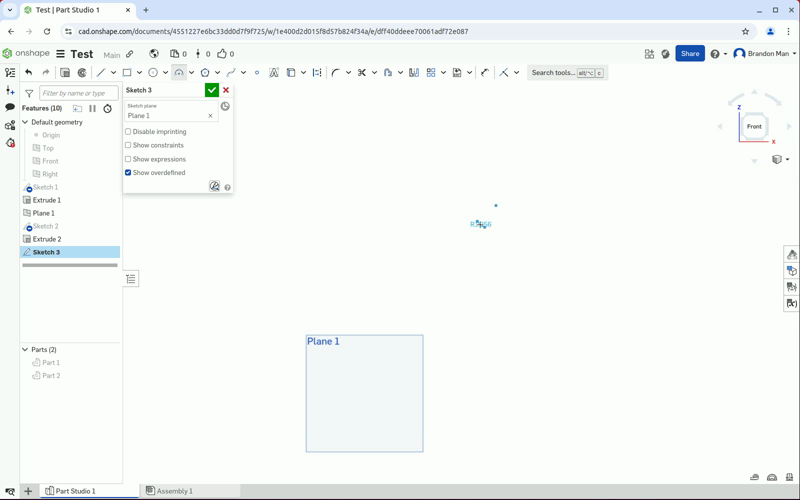
scroll(6)
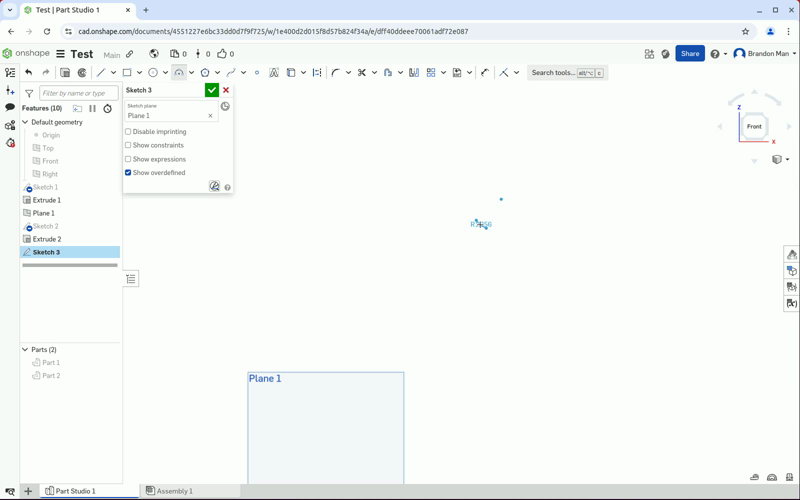
scroll(6)
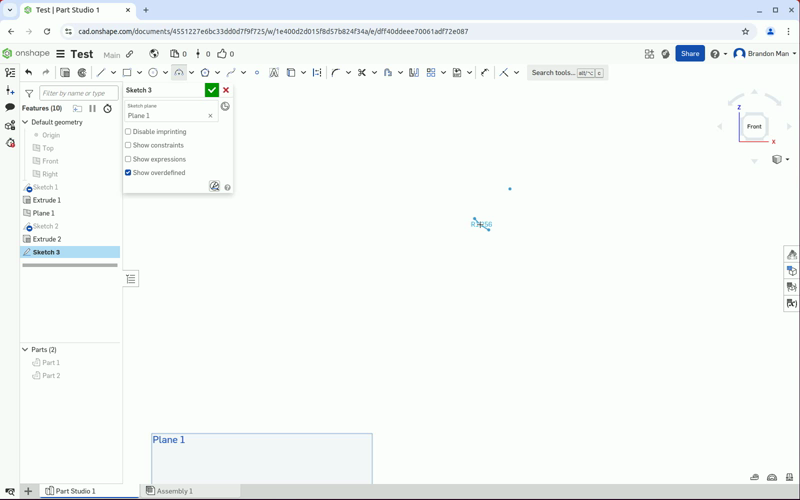
scroll(6)
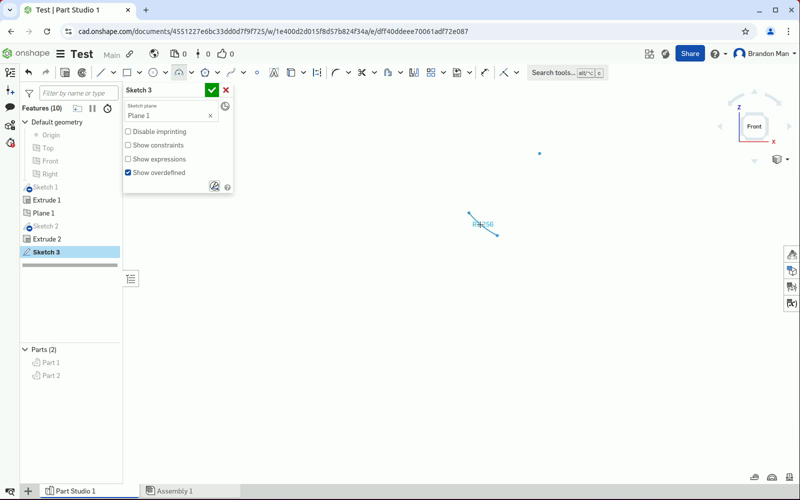
click(480, 224)
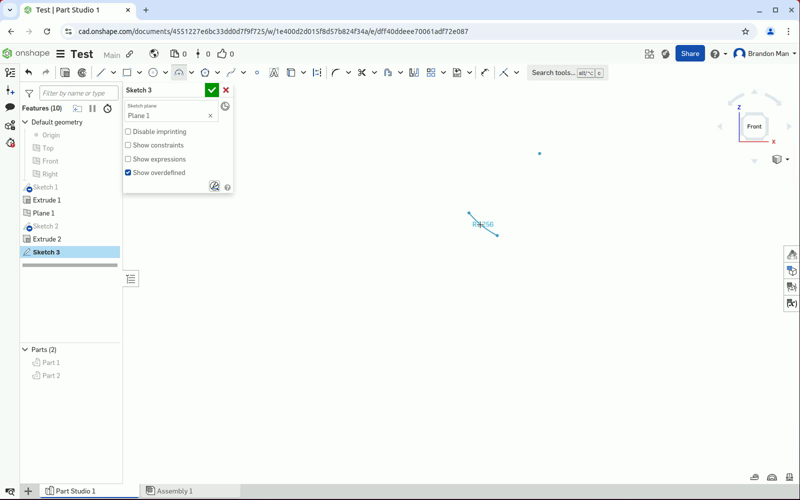
scroll(-6)
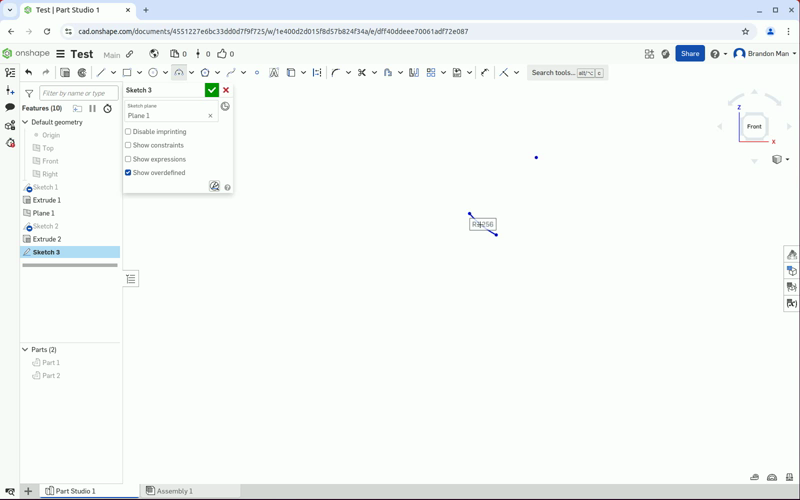
scroll(-6)
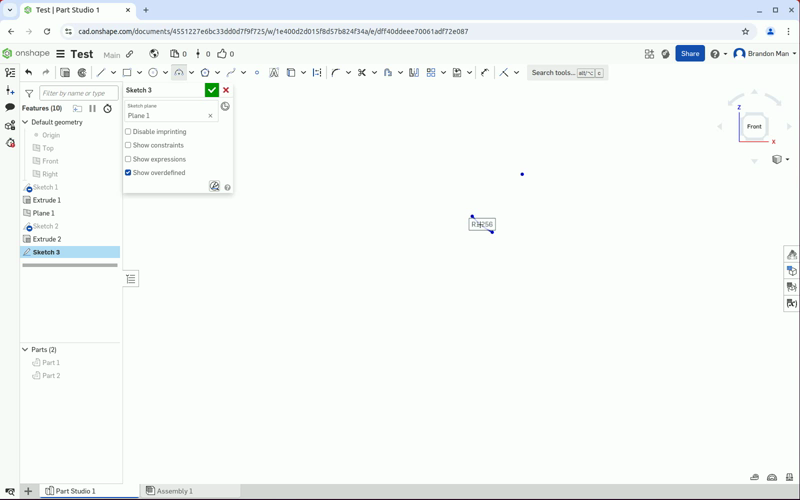
scroll(-6)
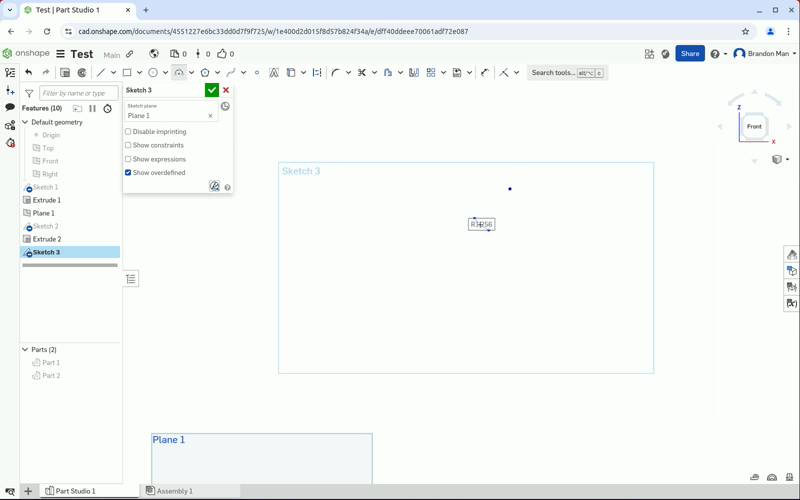
scroll(-6)
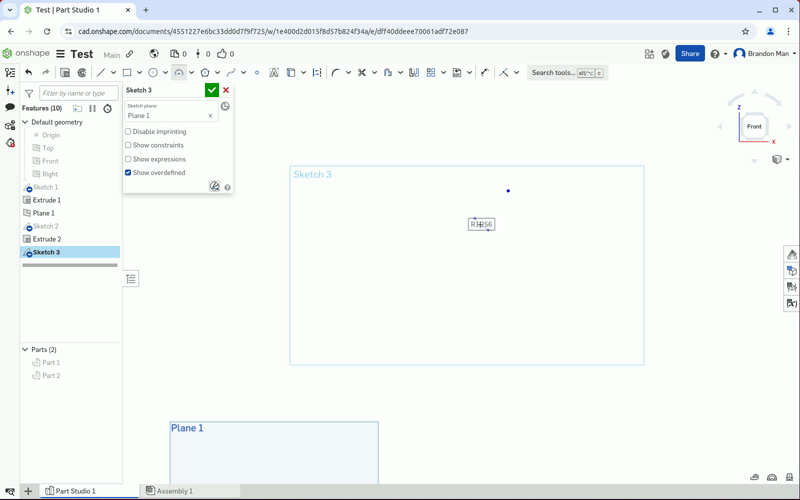
scroll(-6)
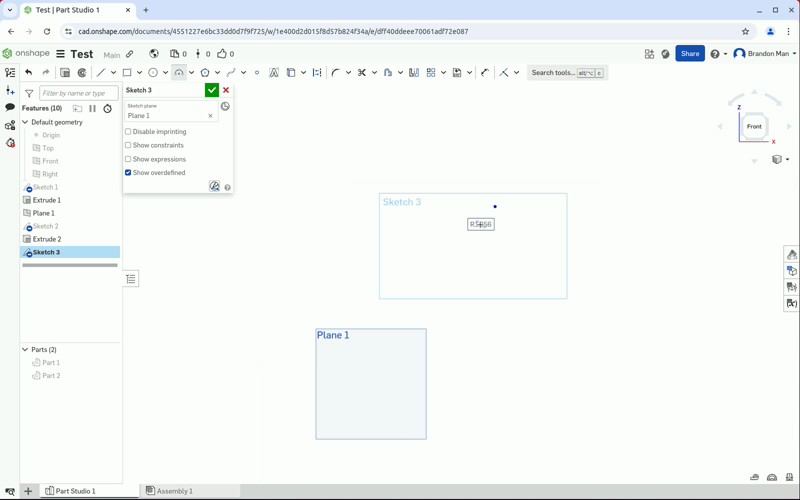
scroll(-6)
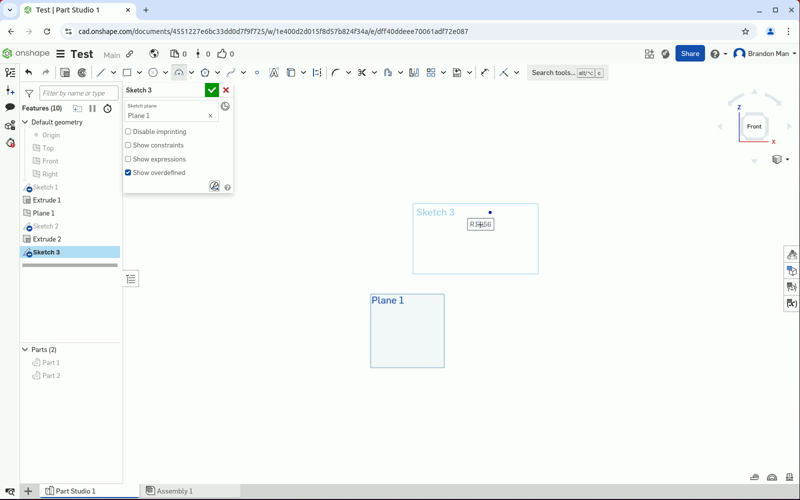
scroll(-6)
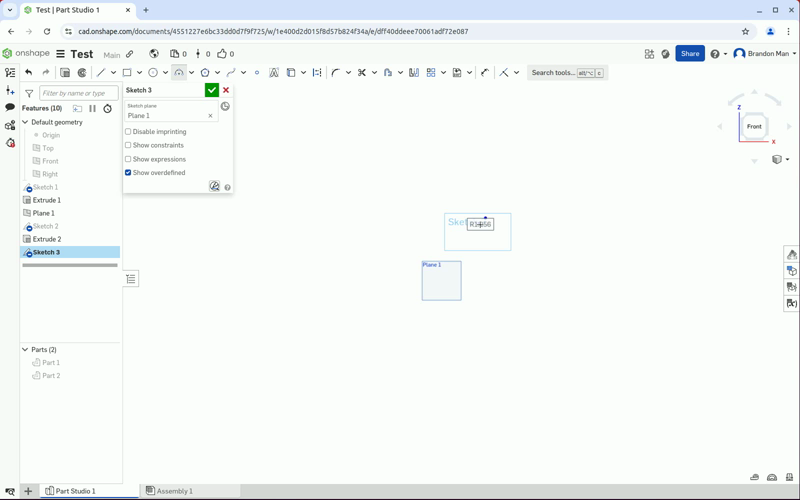
key_up(shift)
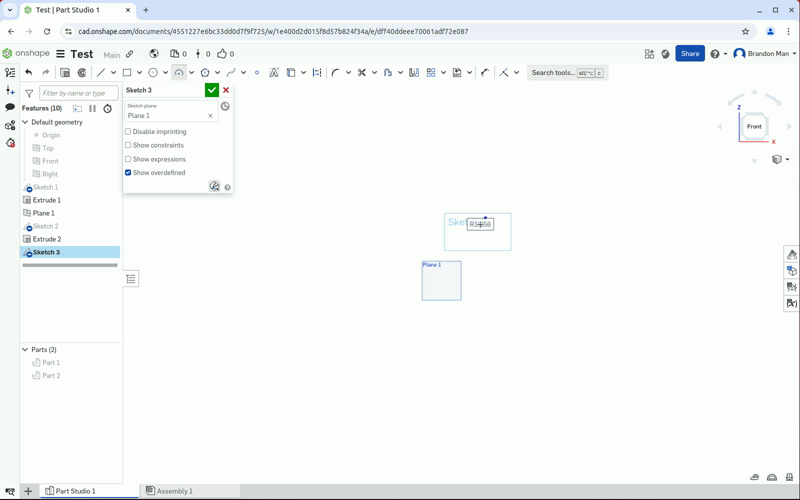
key(esc)
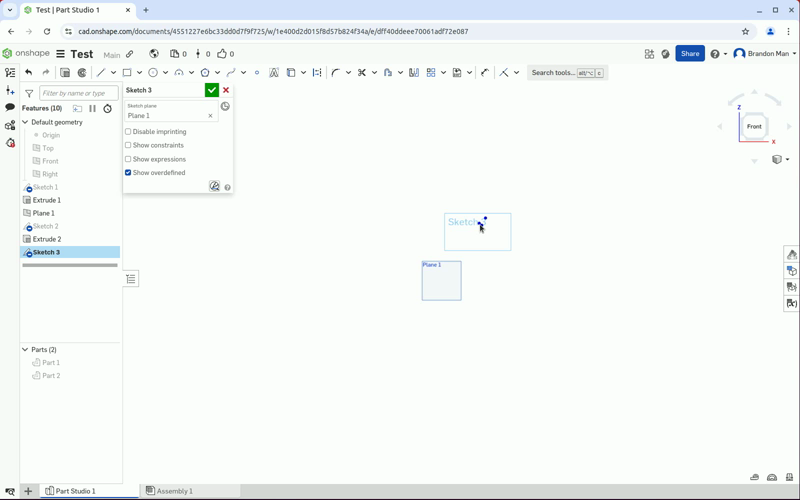
key(l)
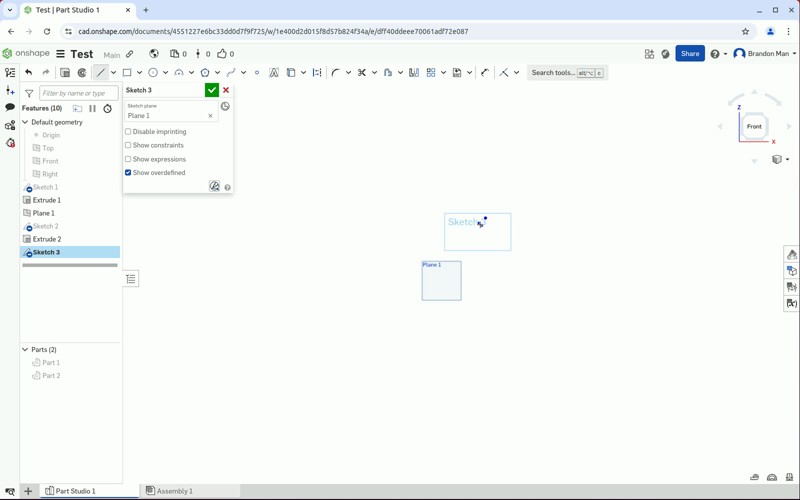
mouse_move(481, 225)
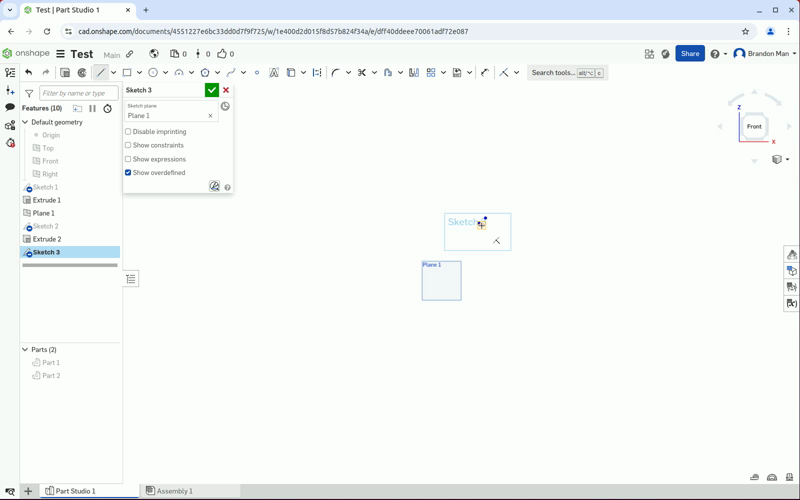
scroll(6)
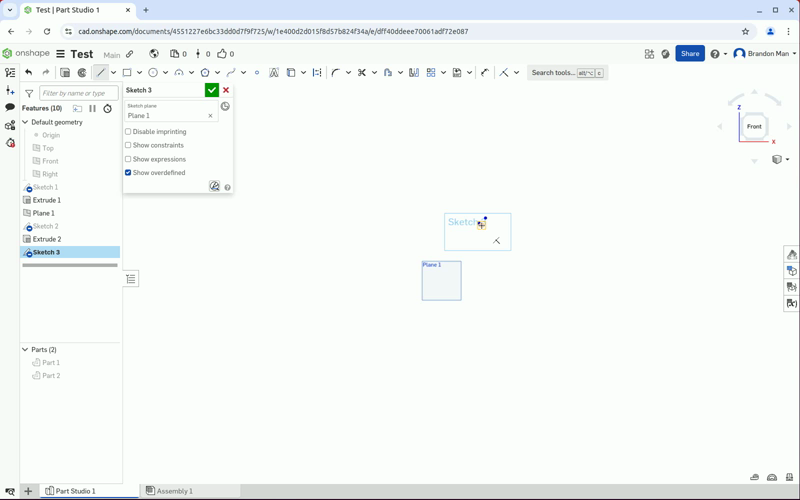
scroll(6)
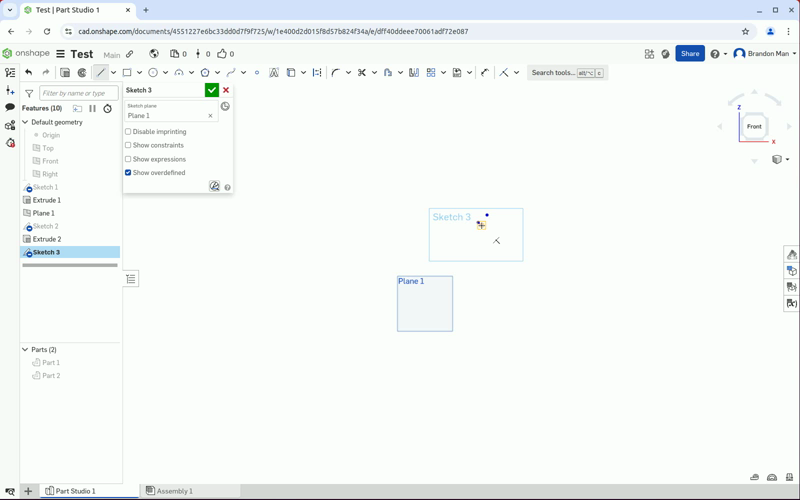
scroll(6)
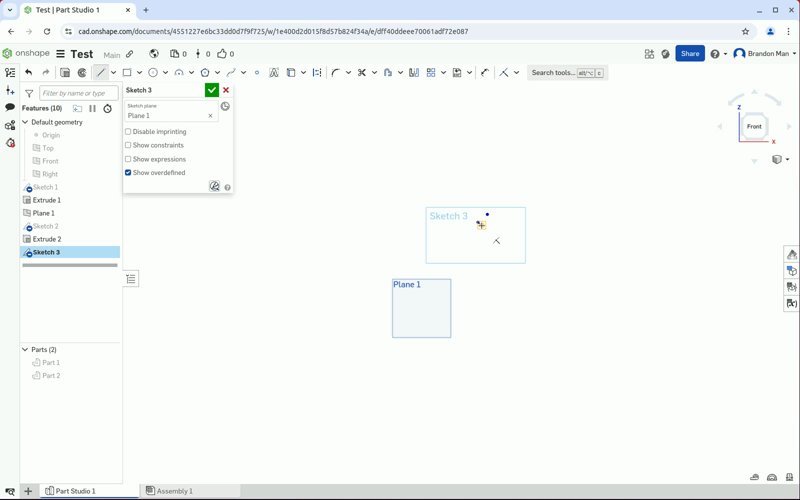
scroll(6)
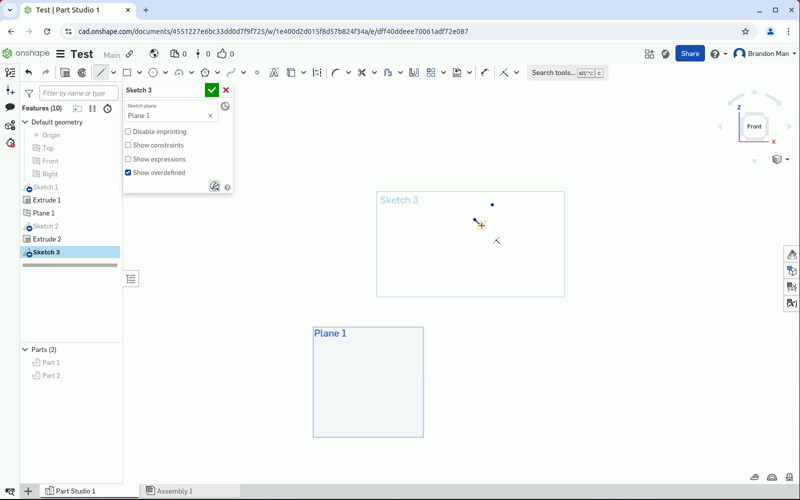
scroll(6)
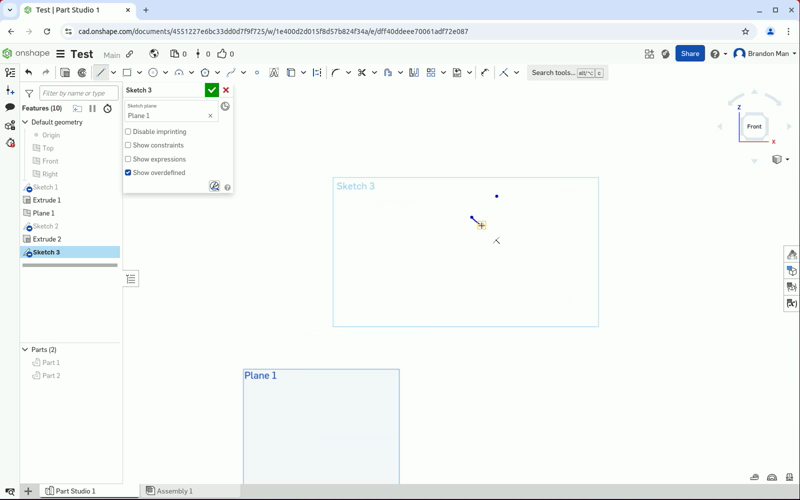
scroll(6)
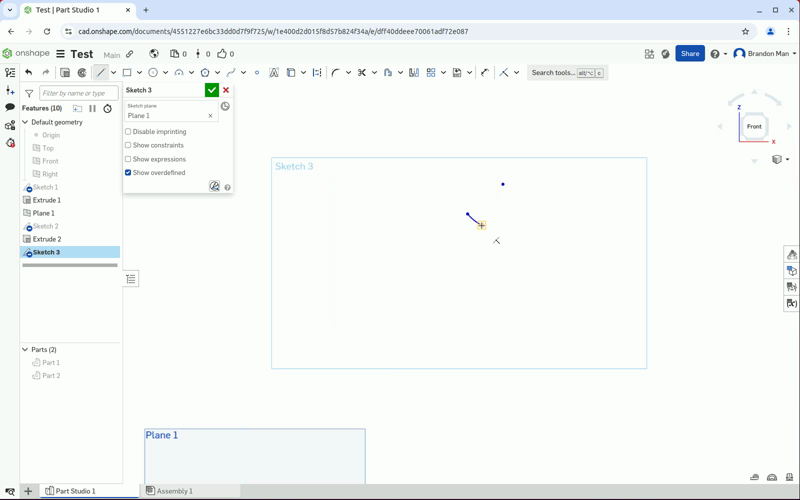
scroll(6)
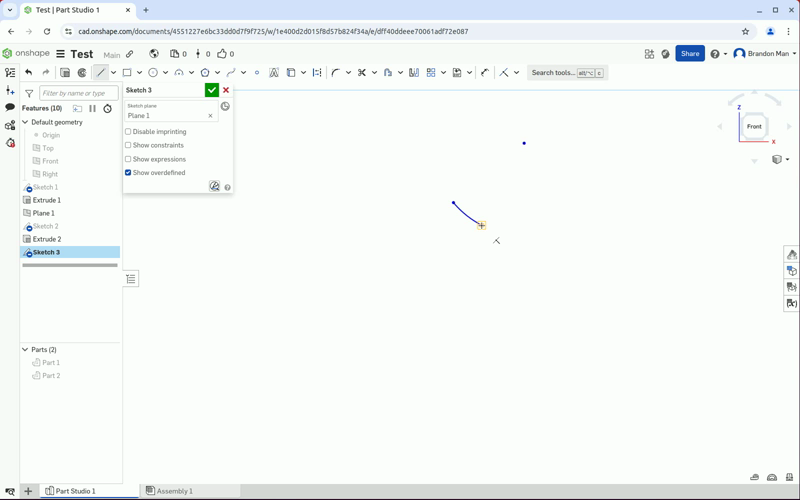
click(481, 225)
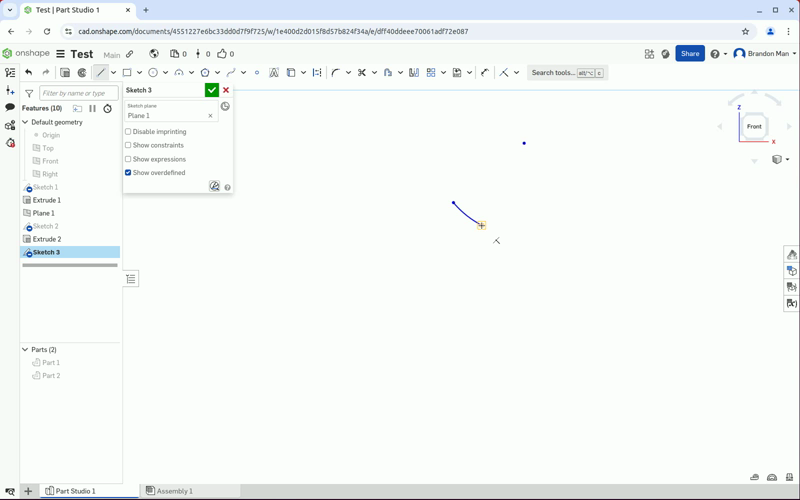
scroll(-6)
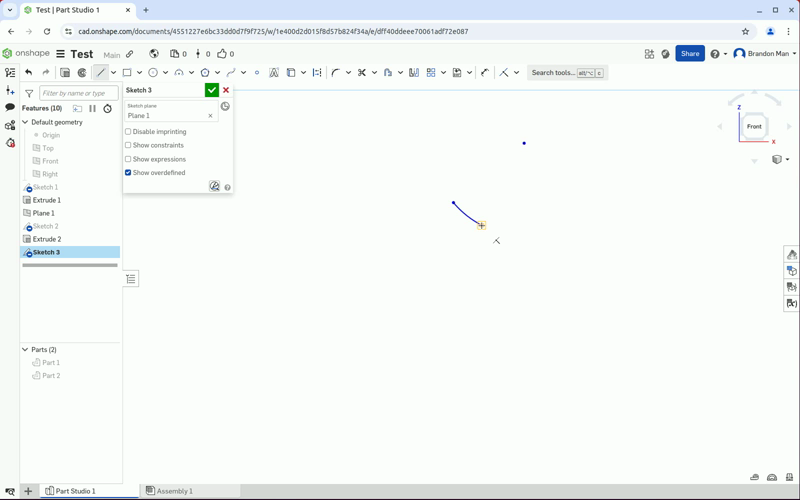
scroll(-6)
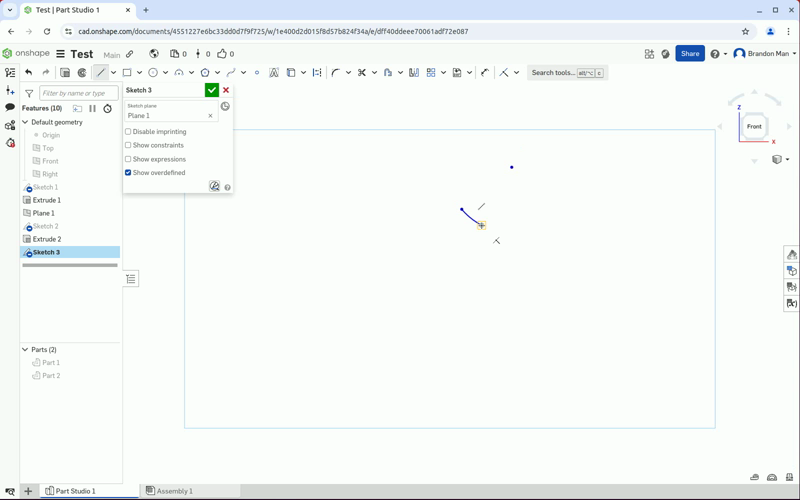
scroll(-6)
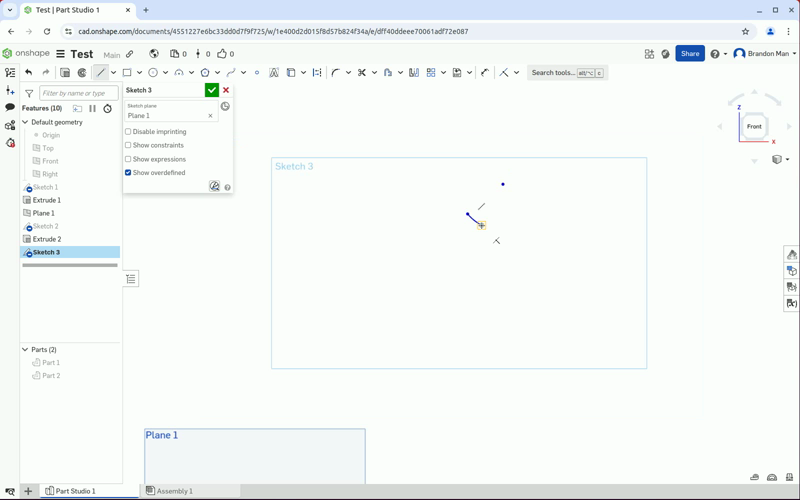
scroll(-6)
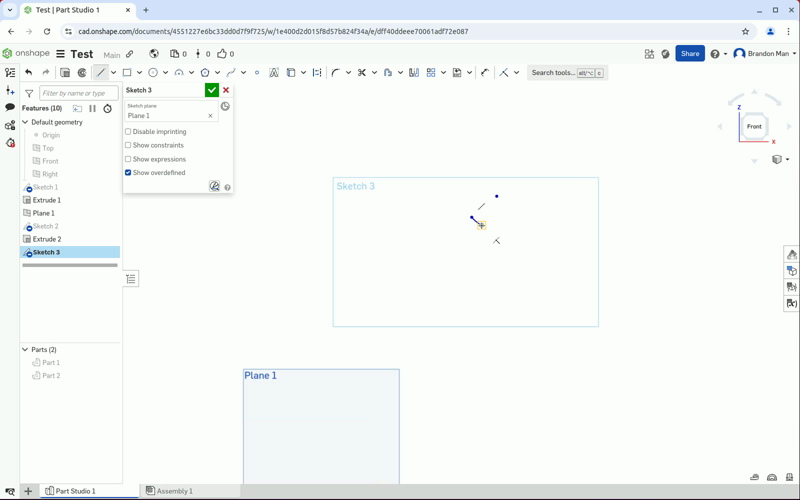
scroll(-6)
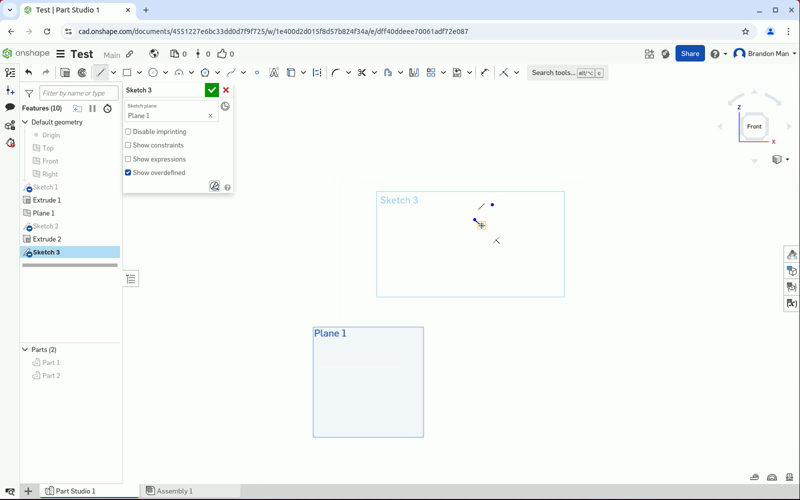
scroll(-6)
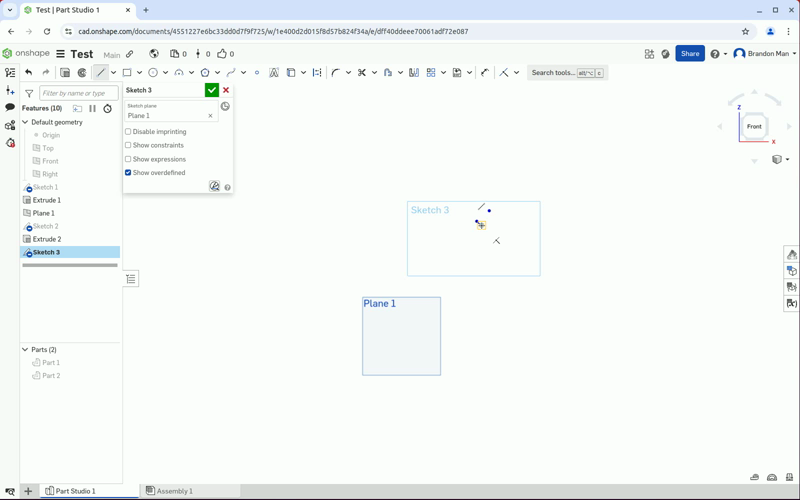
scroll(-6)
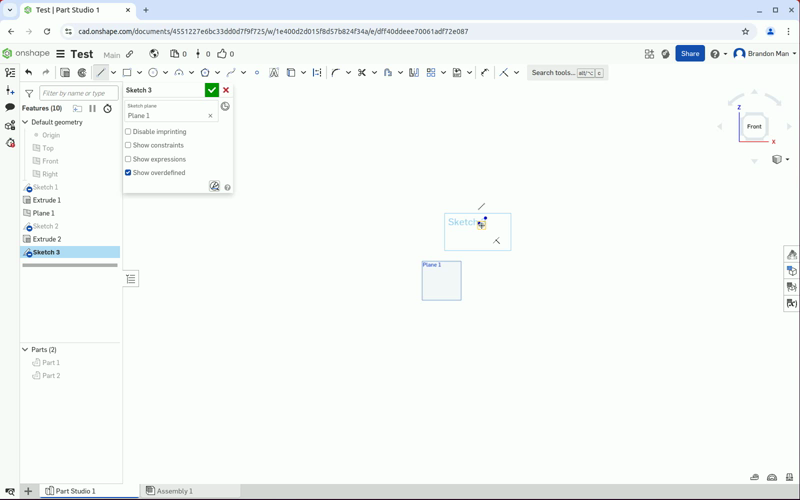
key_down(shift)
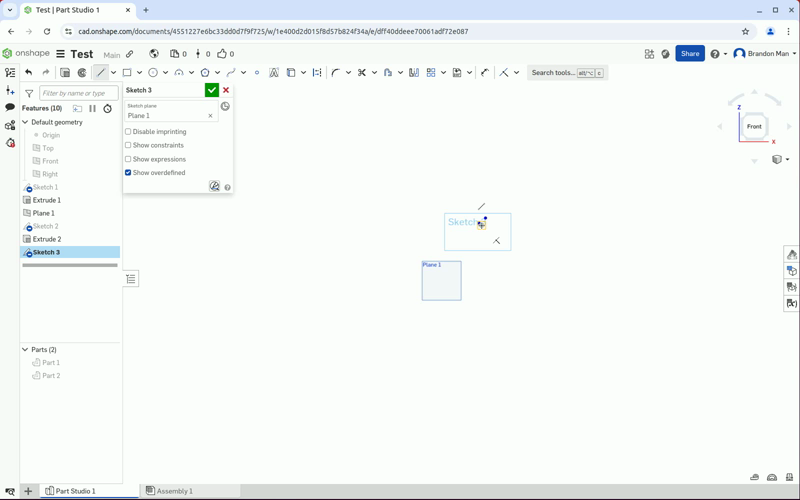
mouse_move(511, 225)
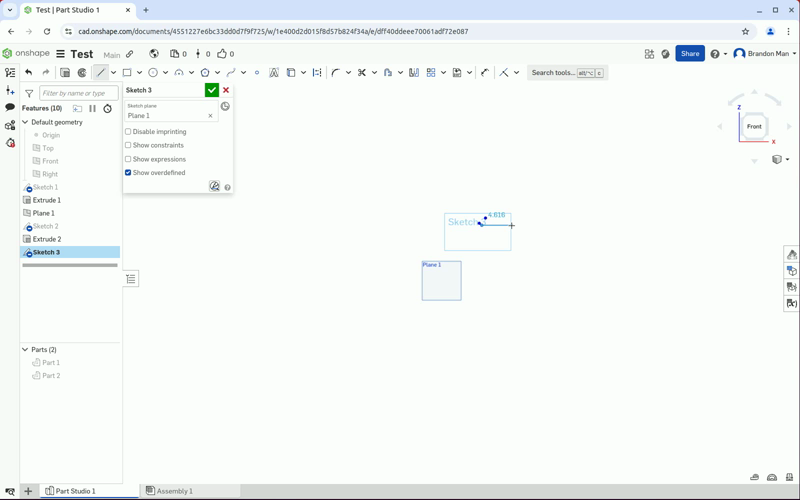
mouse_move(525, 225)
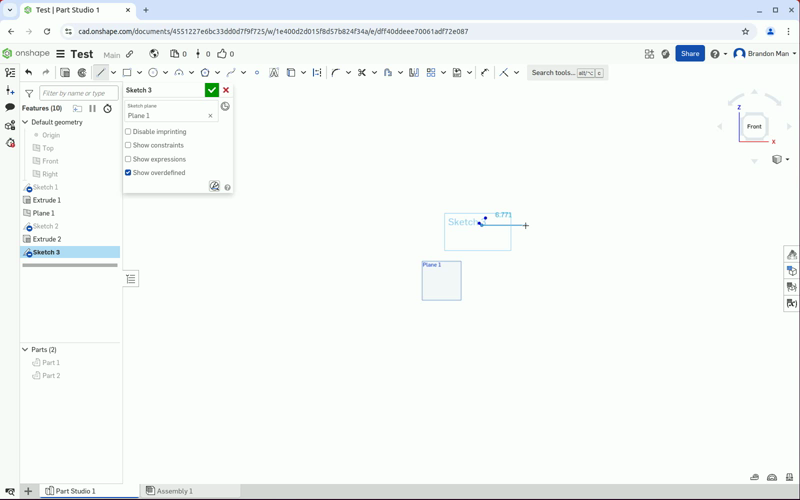
click(525, 225)
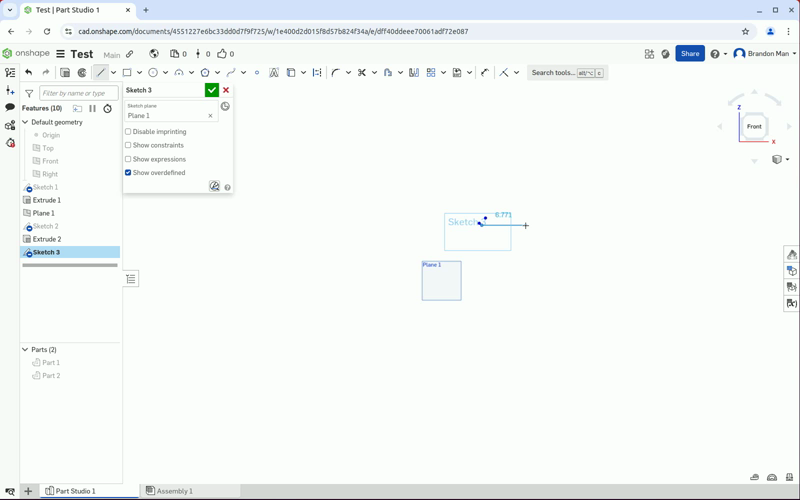
key_up(shift)
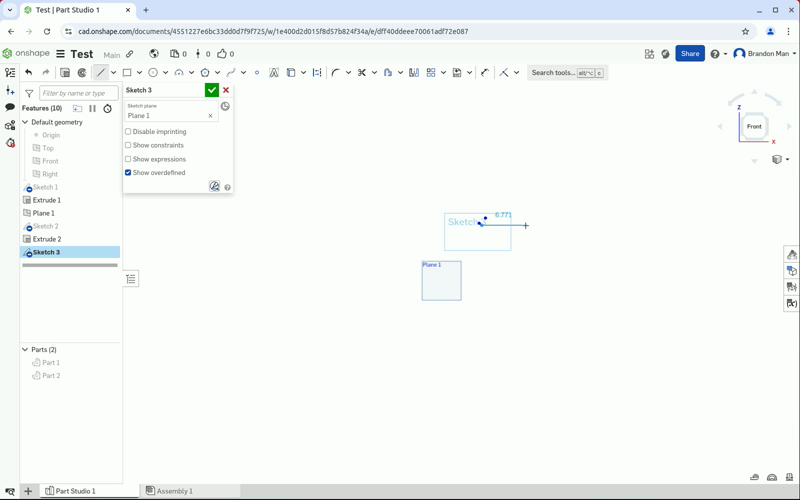
key_down(shift)
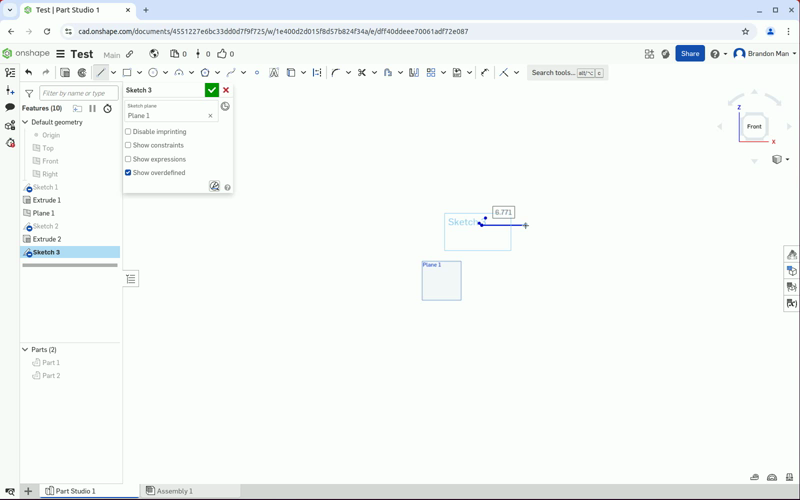
mouse_move(555, 225)
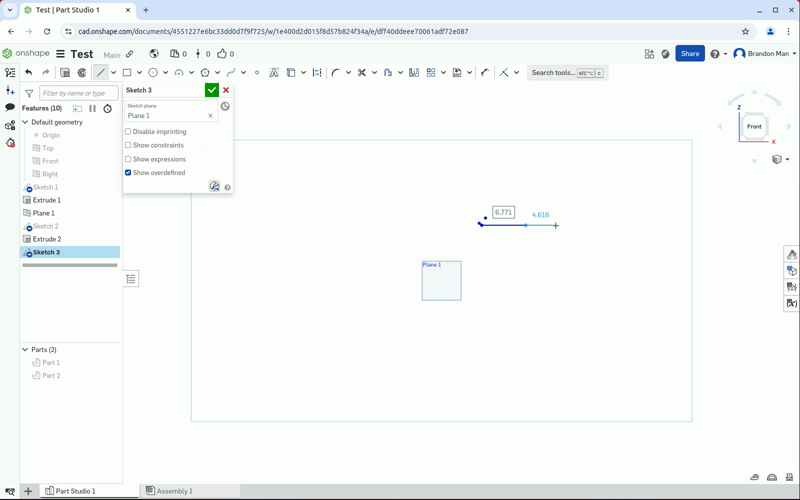
mouse_move(525, 279)
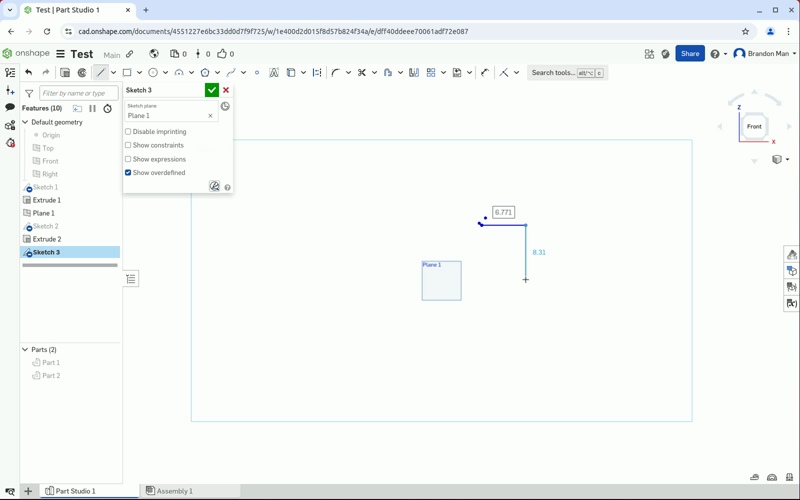
click(525, 279)
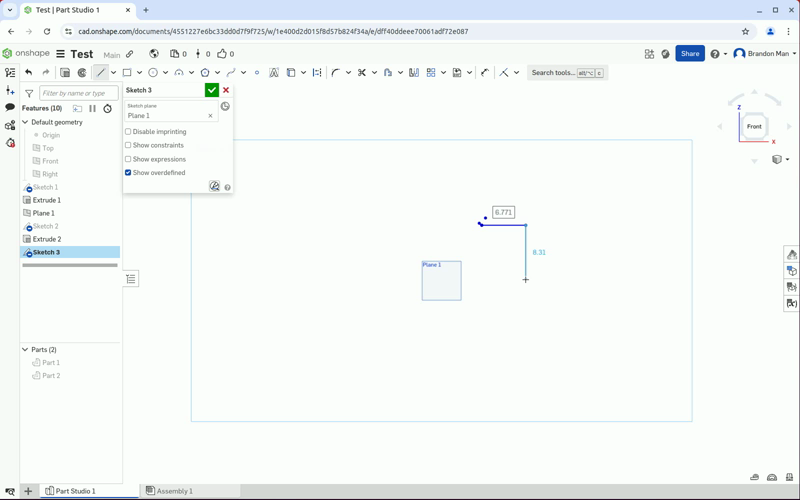
key_up(shift)
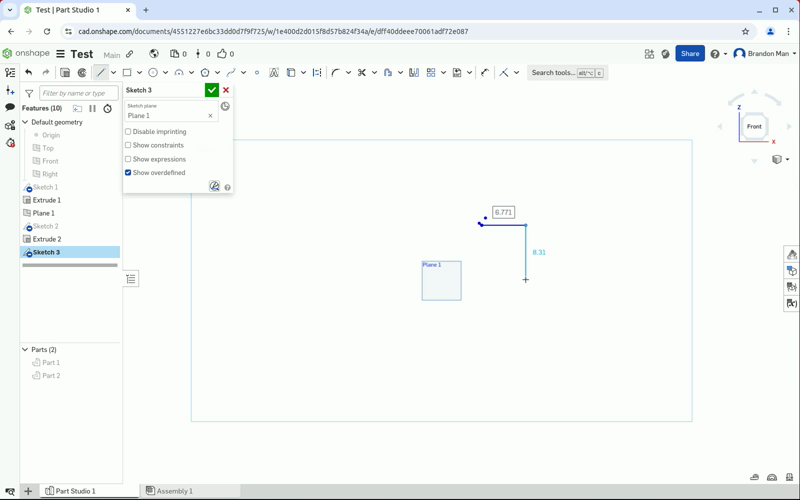
key_down(shift)
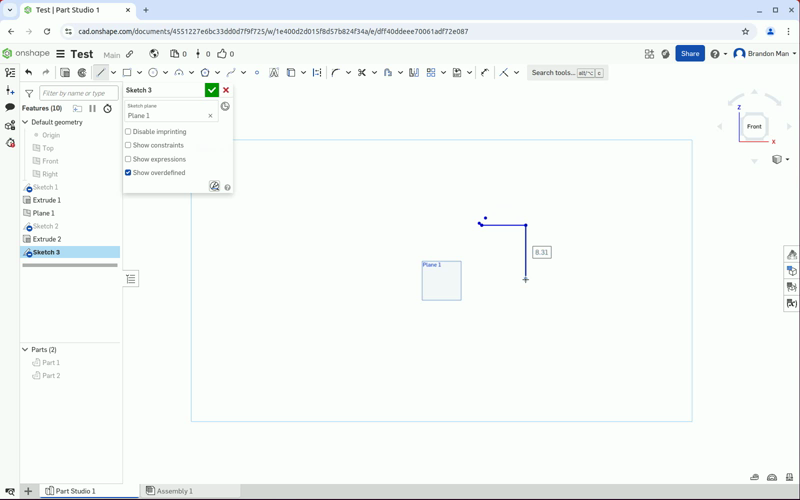
mouse_move(555, 279)
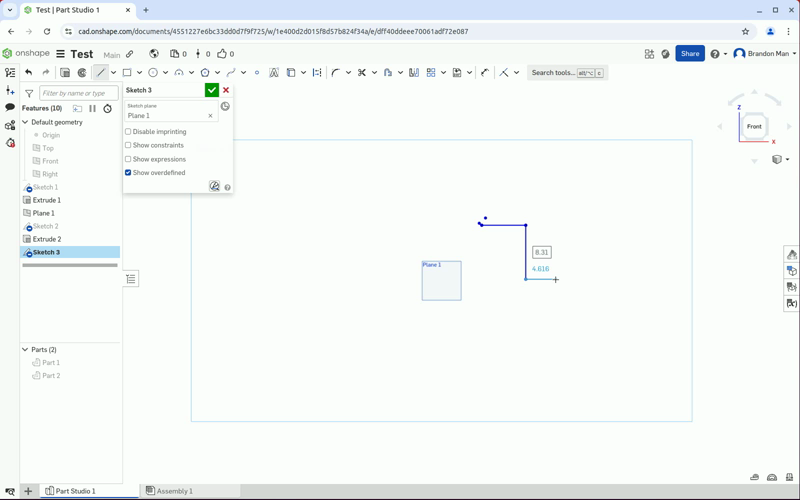
mouse_move(540, 279)
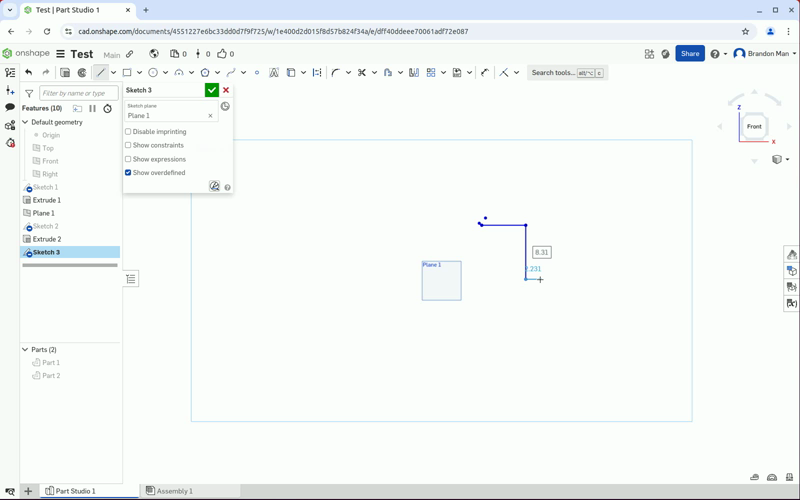
click(540, 279)
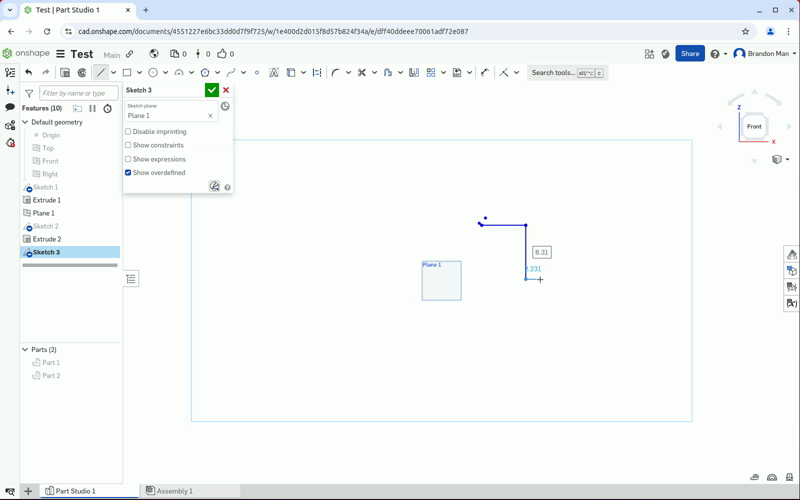
key_up(shift)
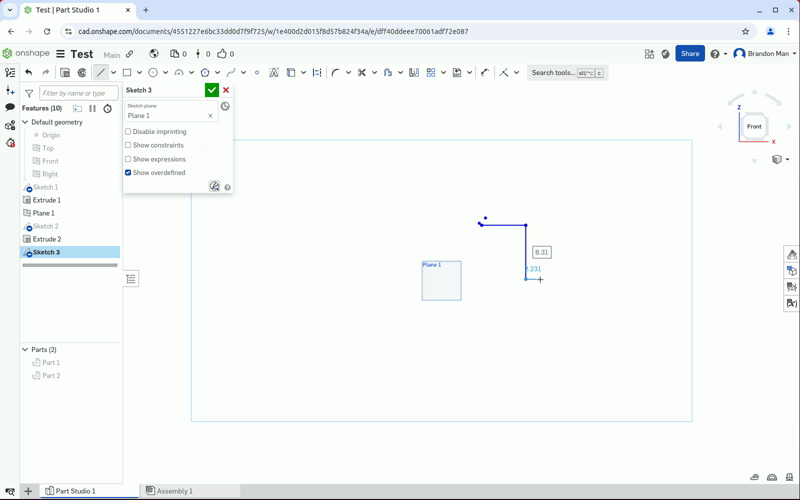
key_down(shift)
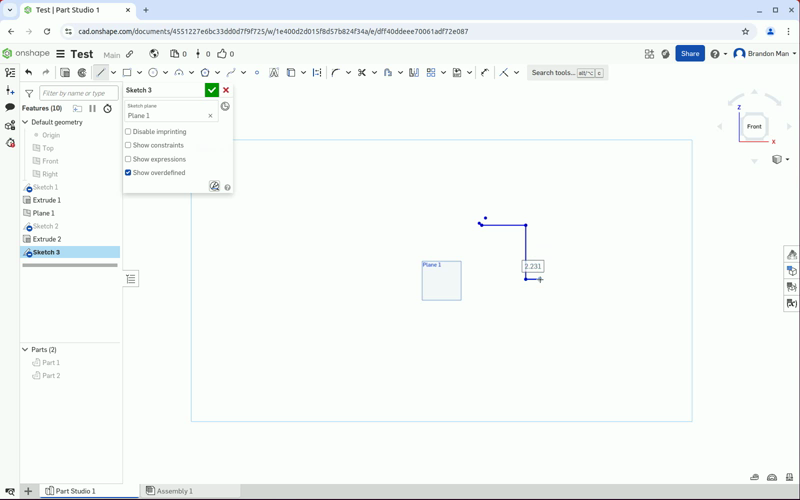
mouse_move(540, 198)
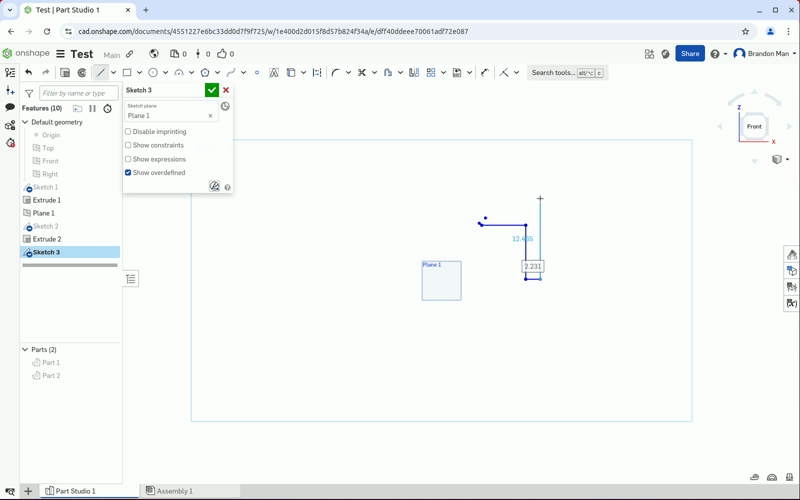
click(540, 198)
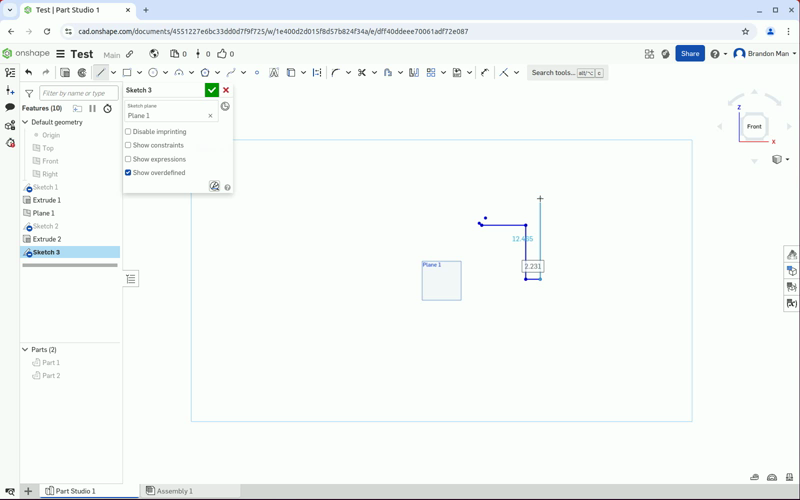
key_up(shift)
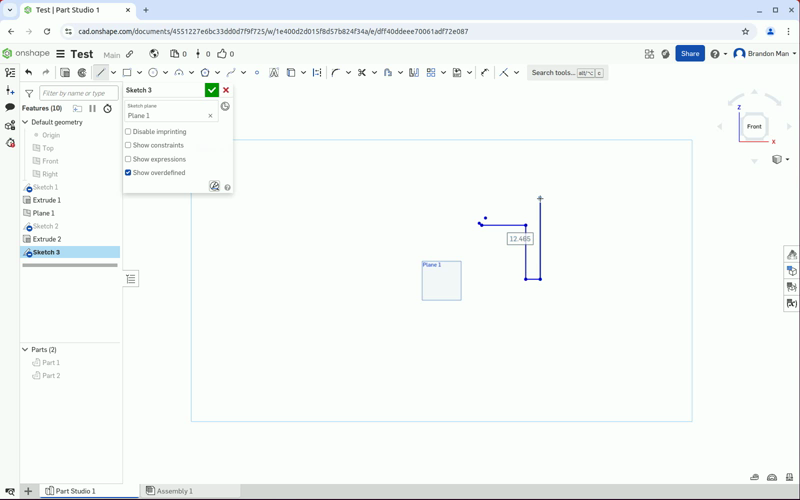
key(esc)
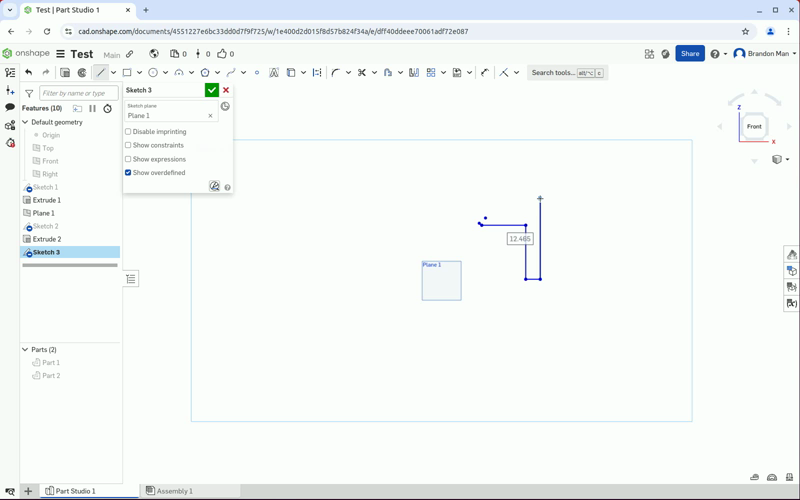
key(a)
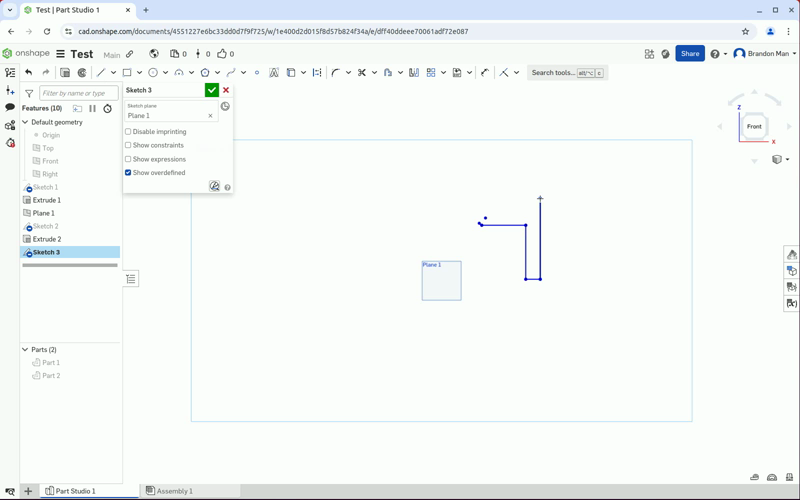
mouse_move(540, 198)
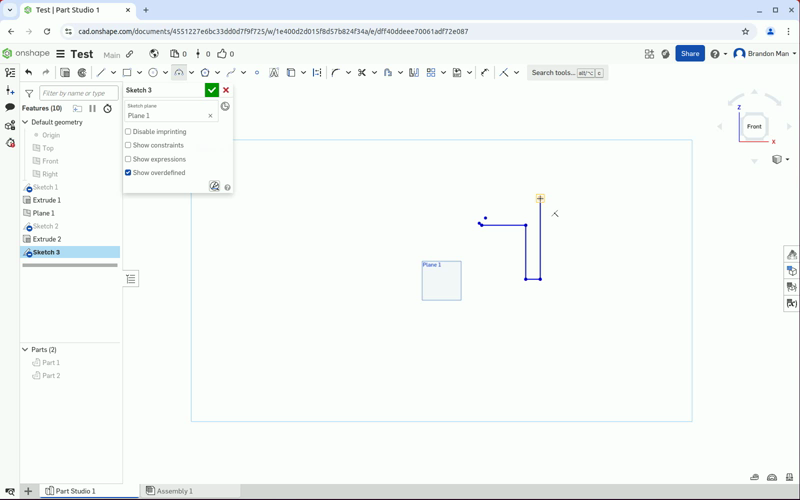
click(540, 198)
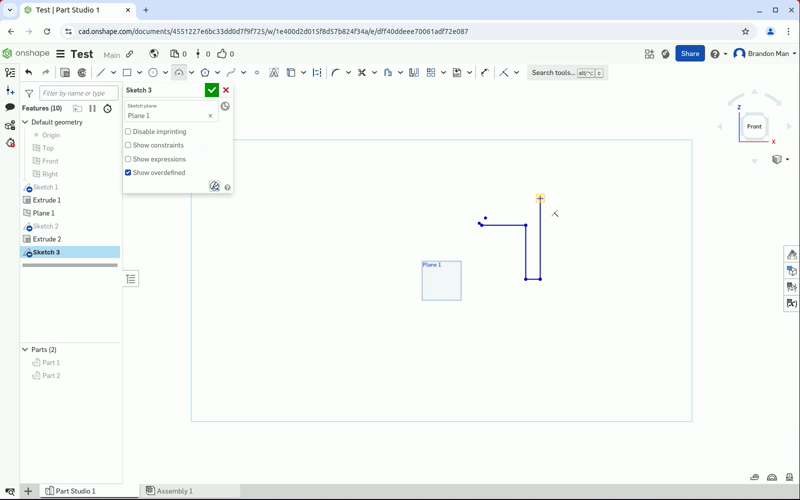
key_down(shift)
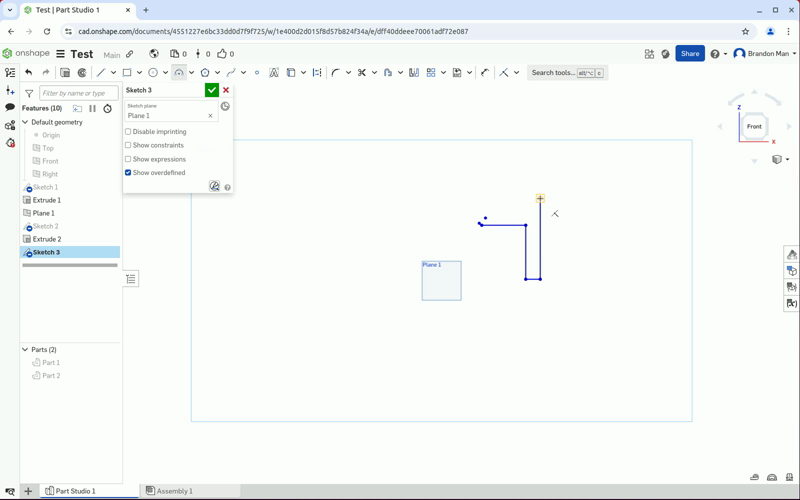
mouse_move(537, 196)
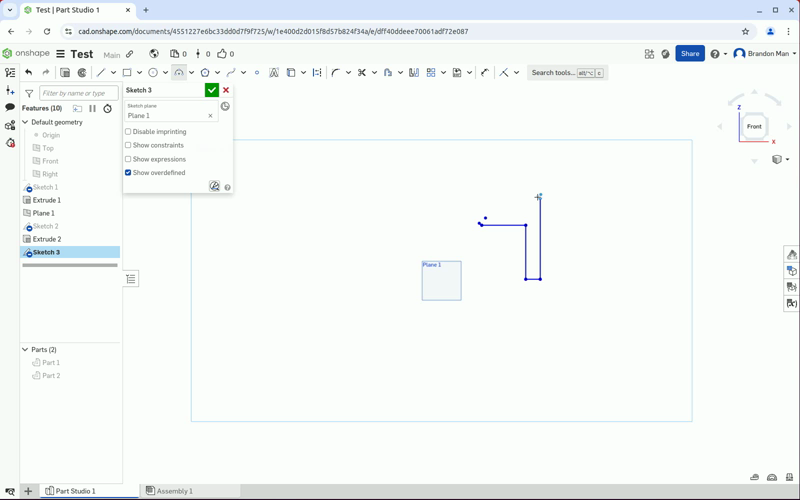
scroll(6)
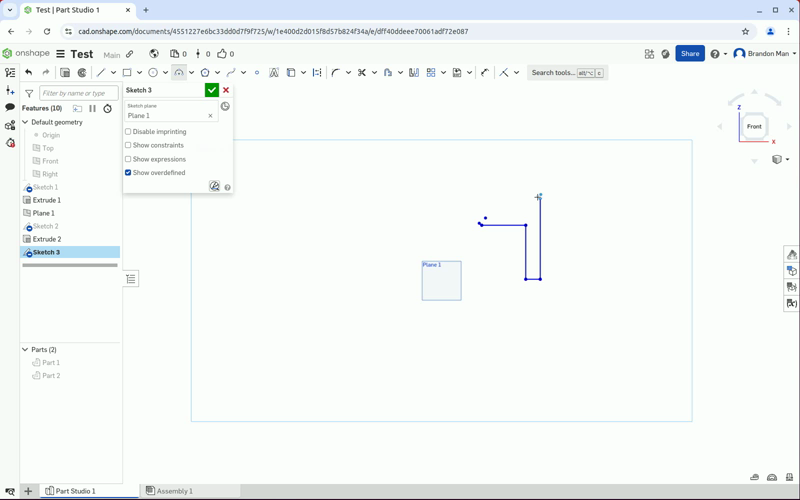
scroll(6)
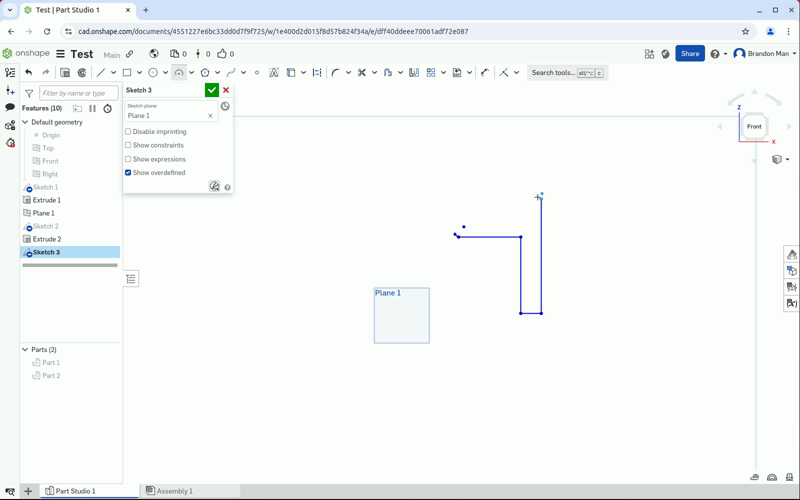
scroll(6)
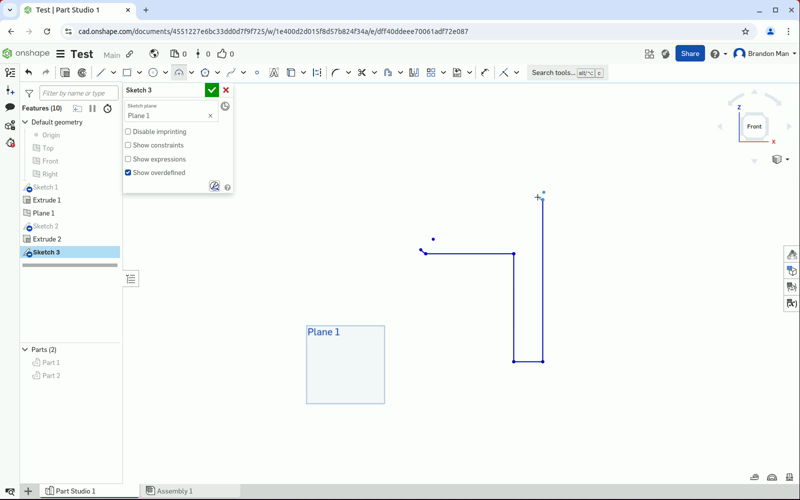
scroll(6)
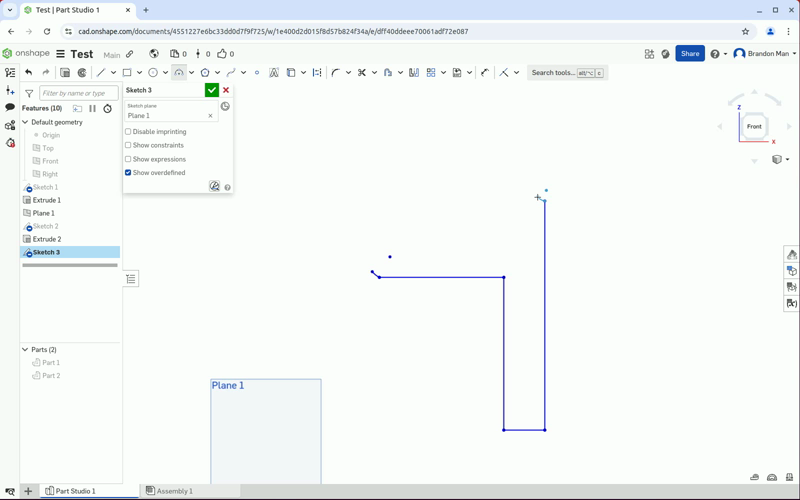
scroll(6)
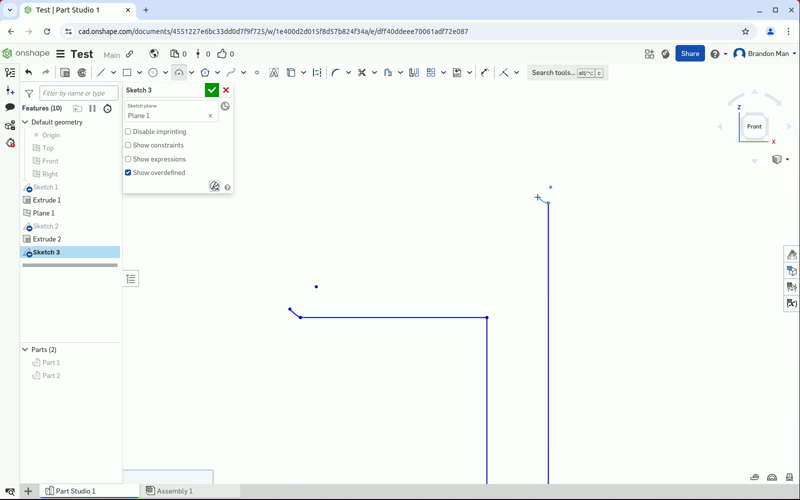
scroll(6)
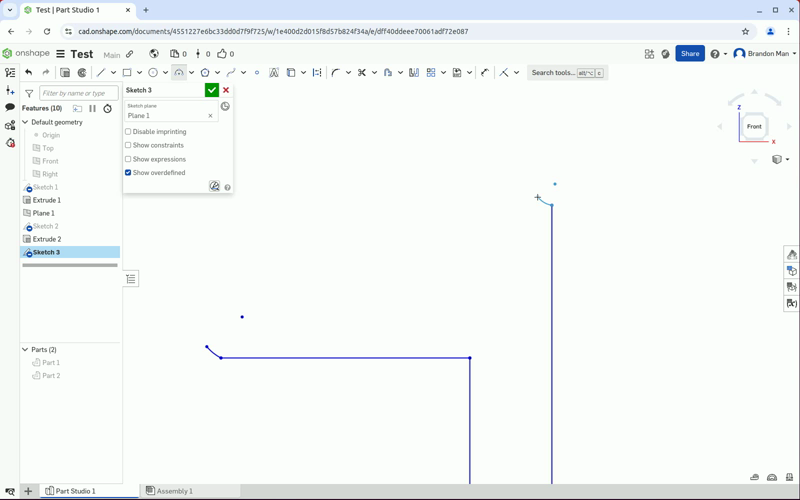
scroll(6)
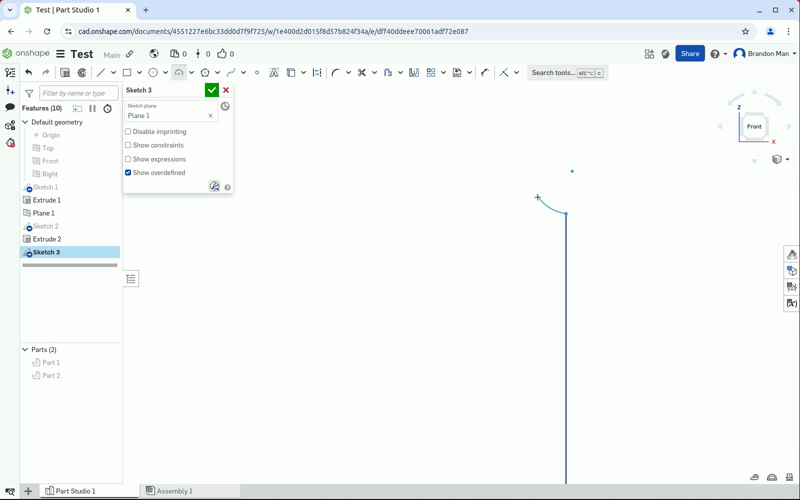
click(537, 196)
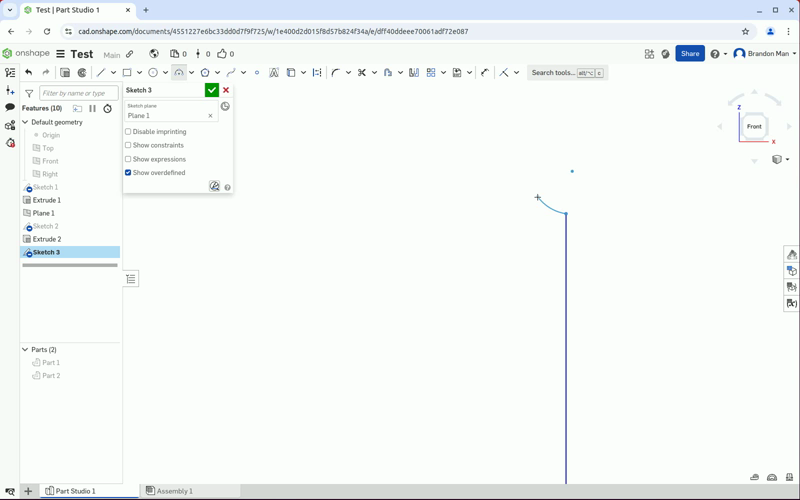
scroll(-6)
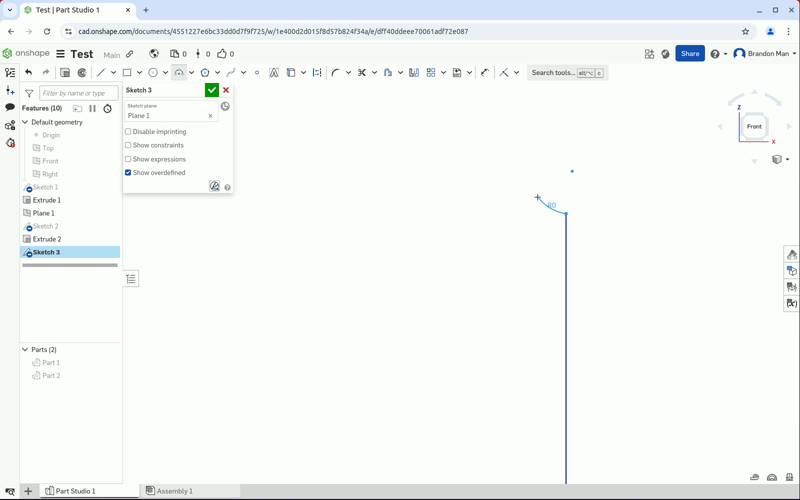
scroll(-6)
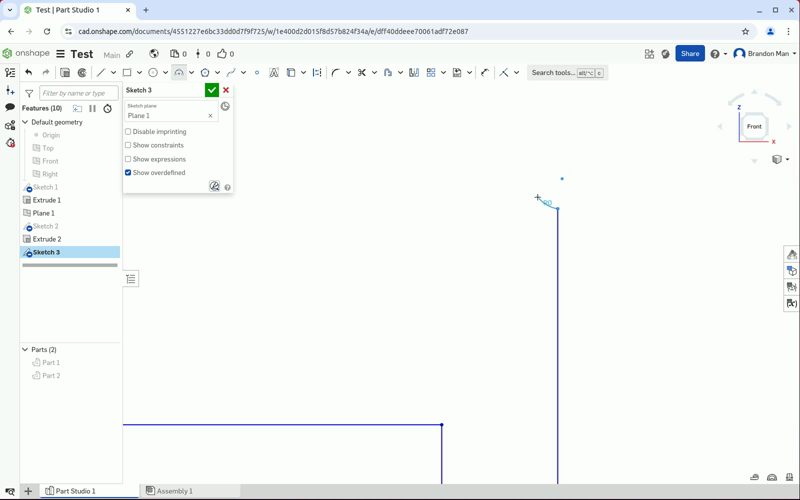
scroll(-6)
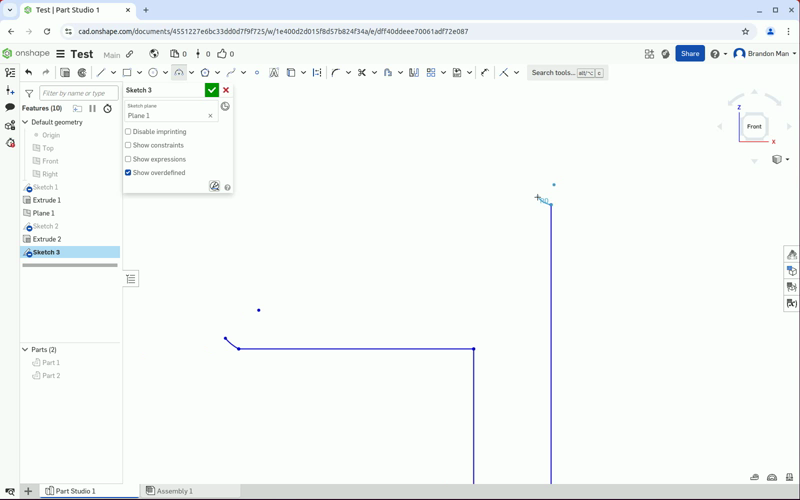
scroll(-6)
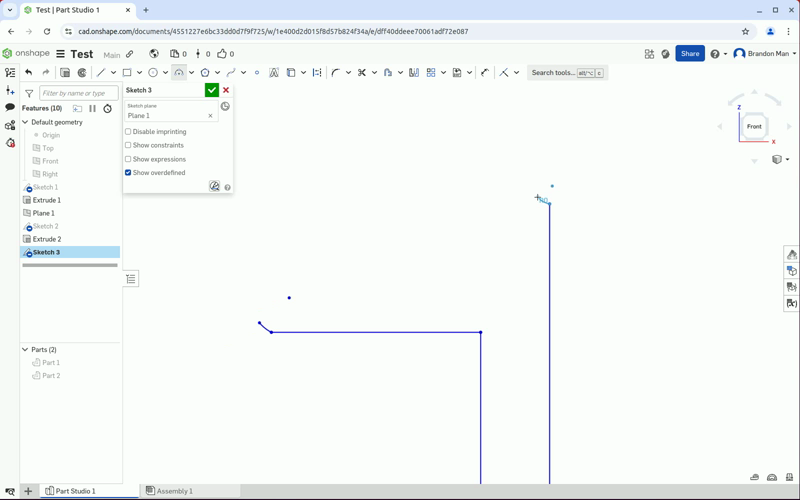
scroll(-6)
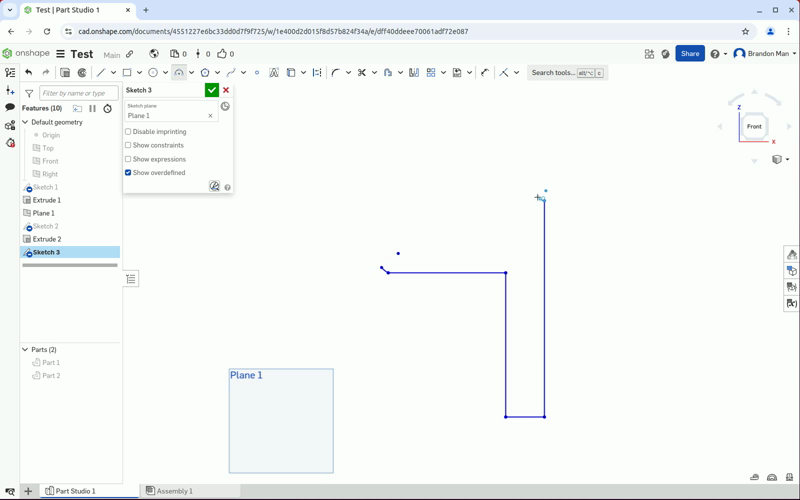
scroll(-6)
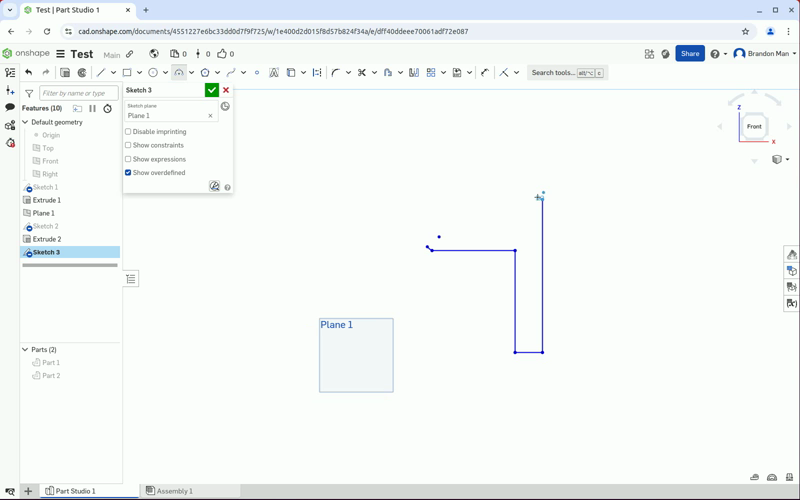
scroll(-6)
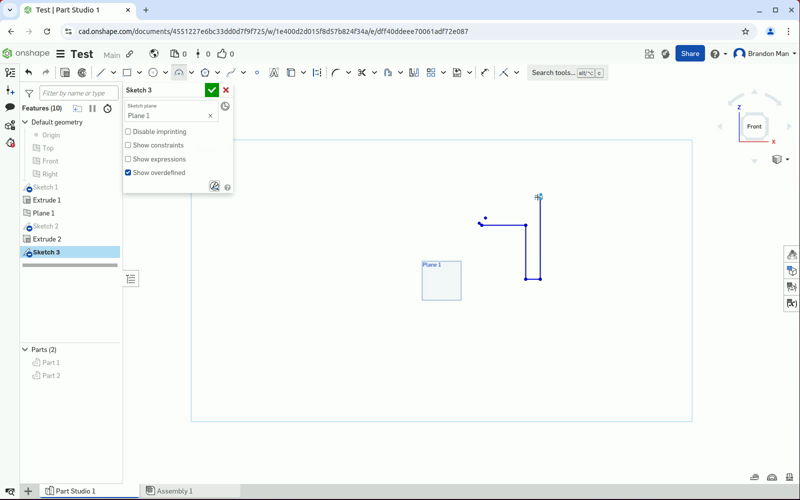
mouse_move(539, 197)
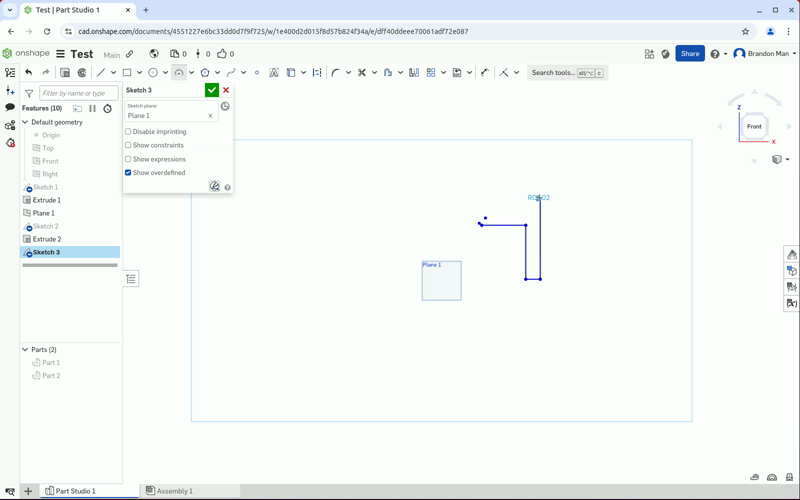
scroll(6)
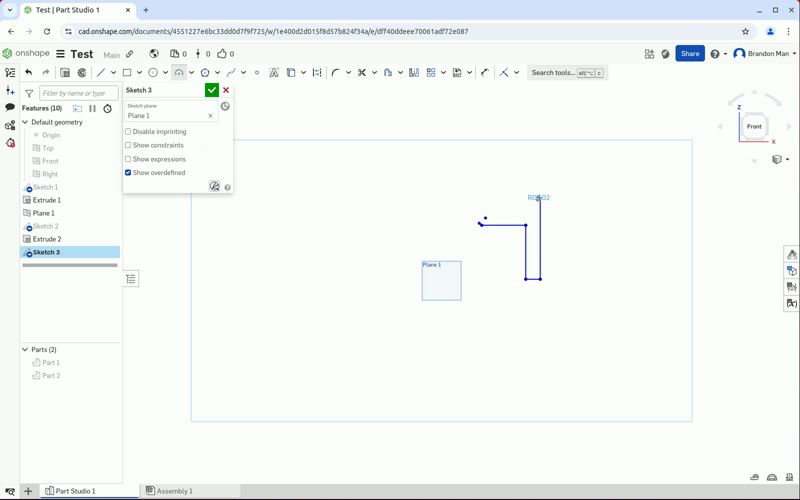
scroll(6)
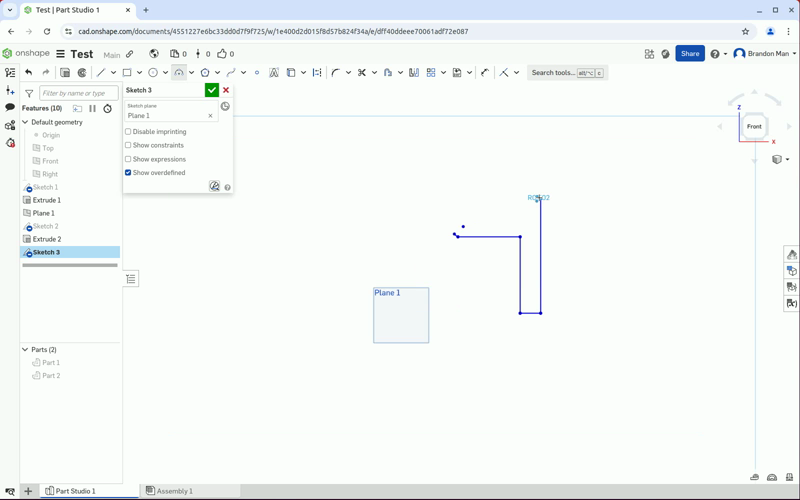
scroll(6)
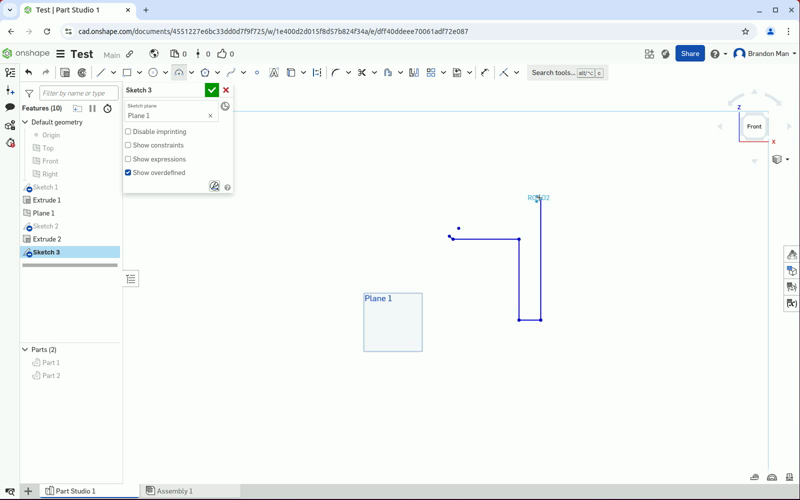
scroll(6)
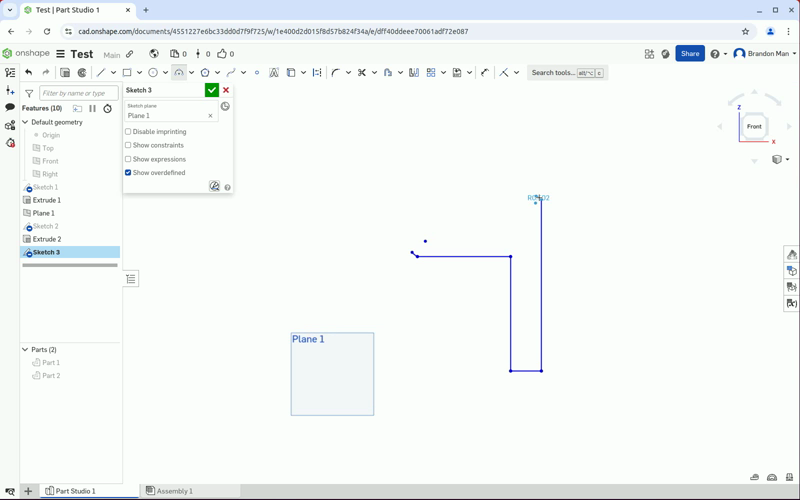
scroll(6)
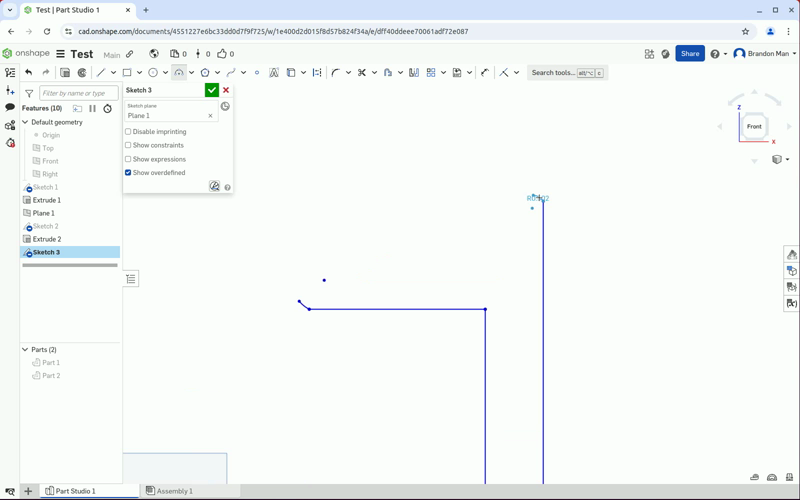
scroll(6)
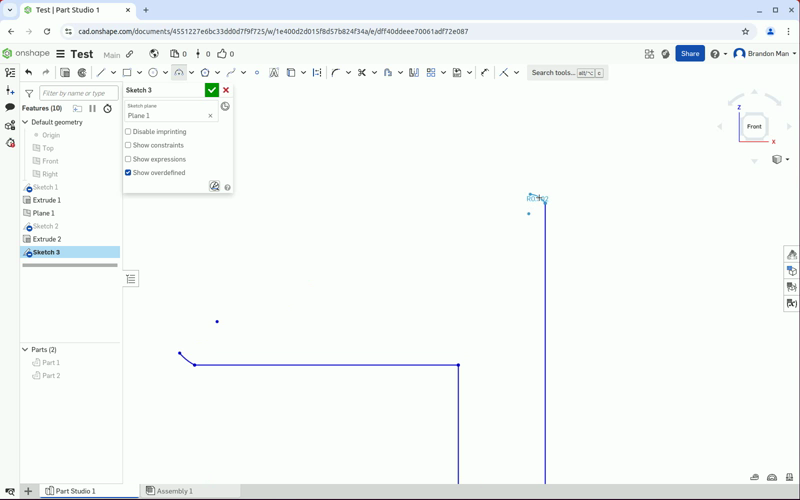
scroll(6)
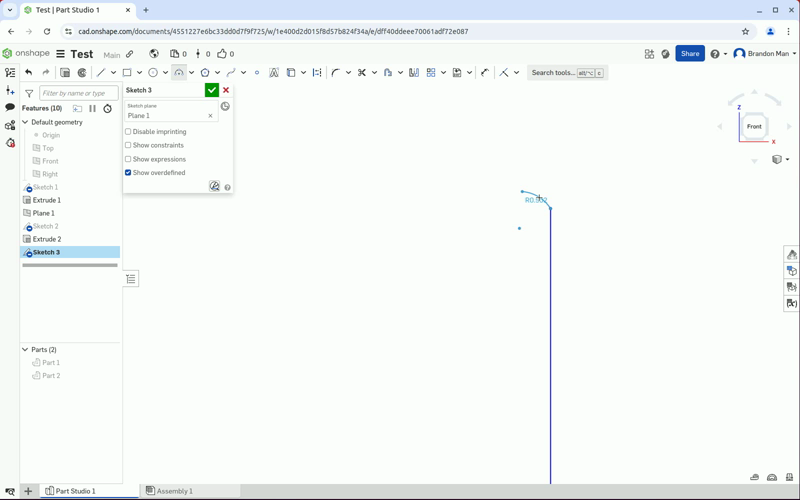
click(539, 197)
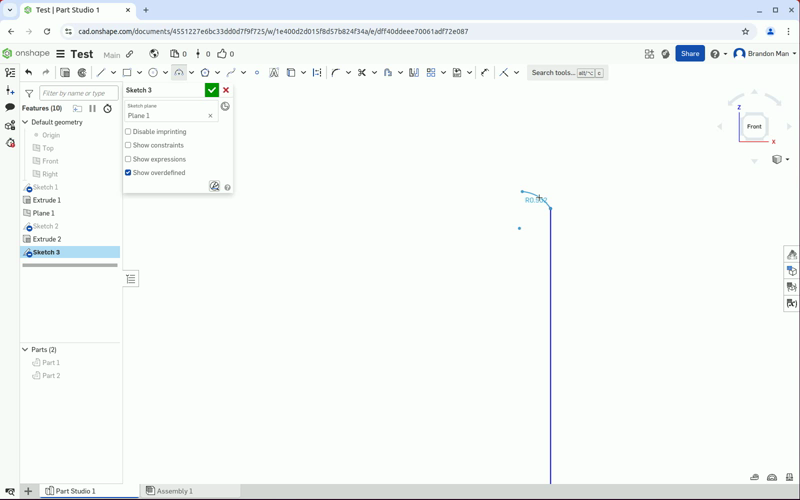
scroll(-6)
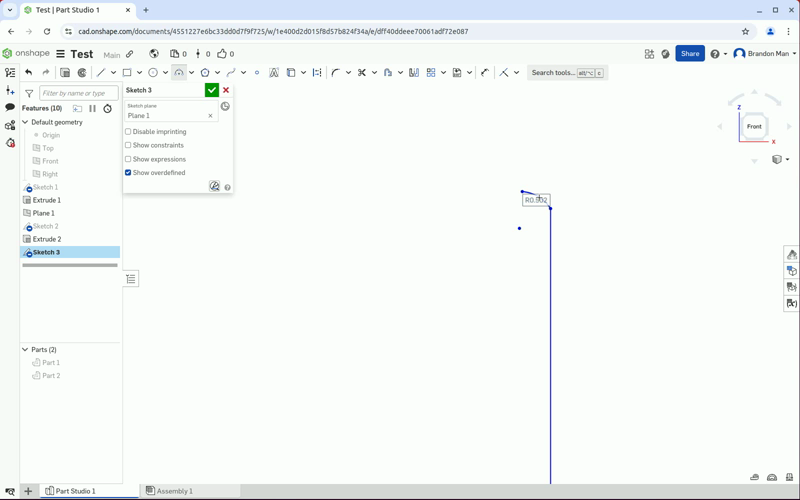
scroll(-6)
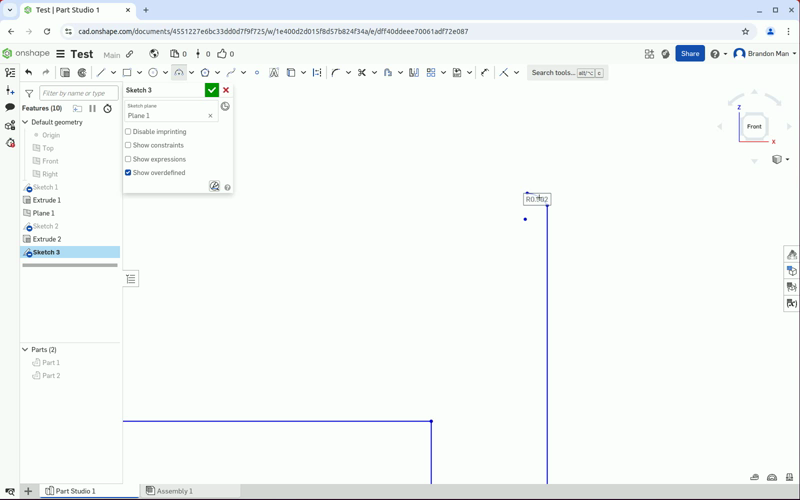
scroll(-6)
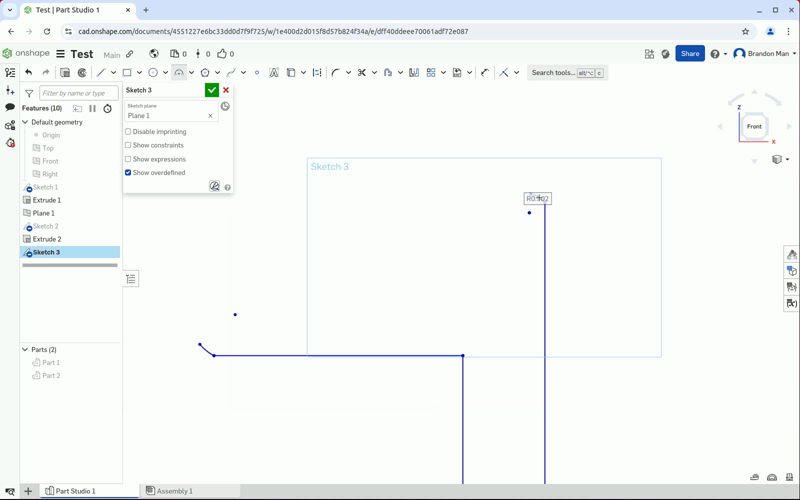
scroll(-6)
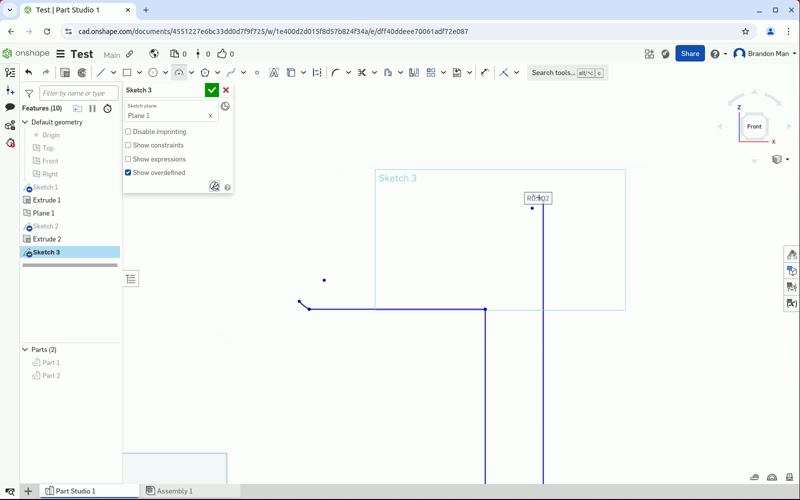
scroll(-6)
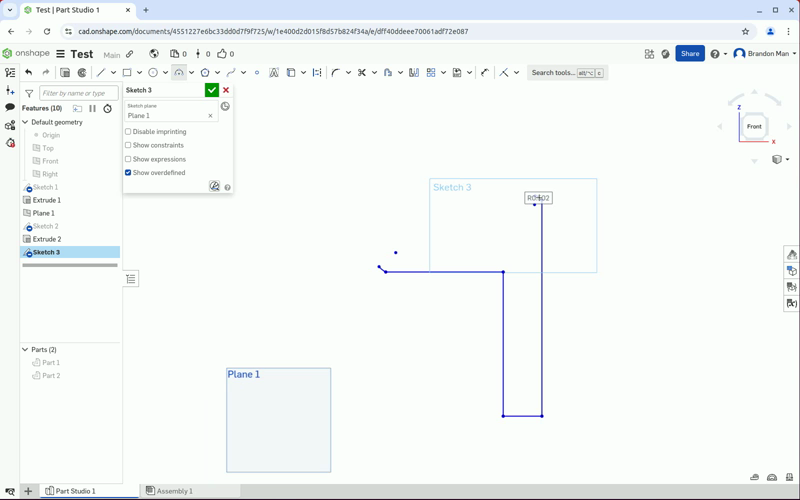
scroll(-6)
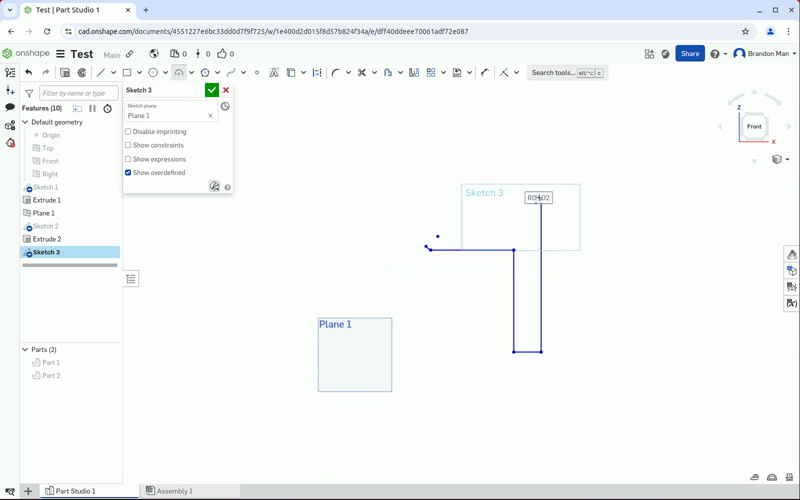
scroll(-6)
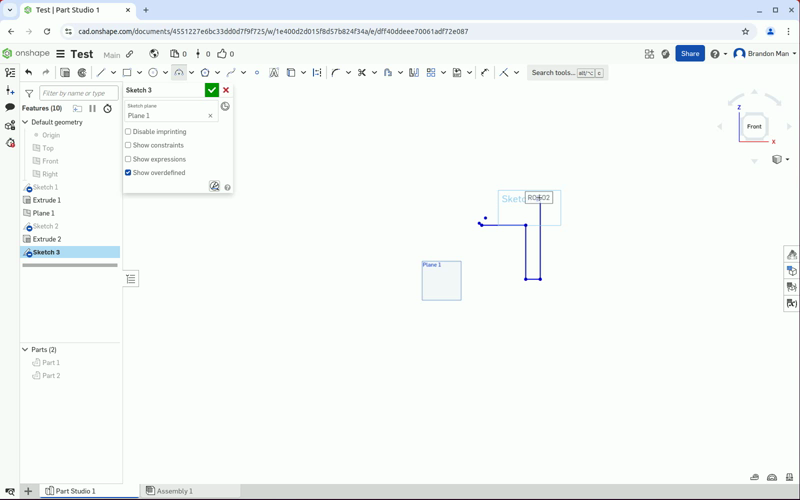
key_up(shift)
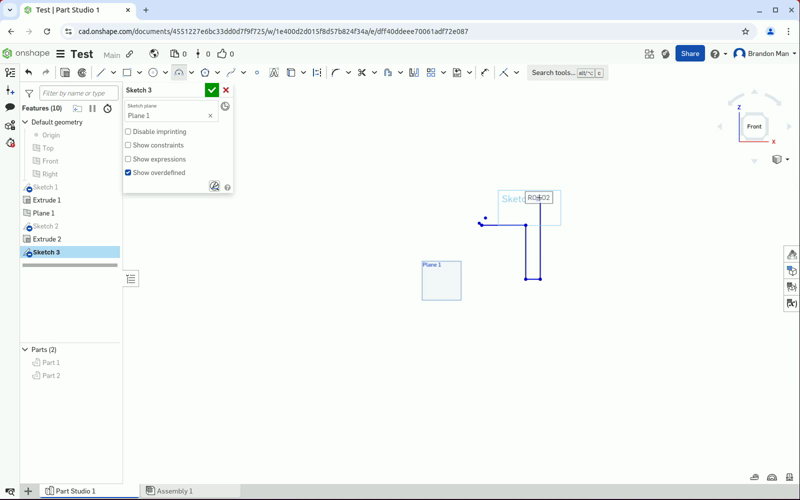
key(esc)
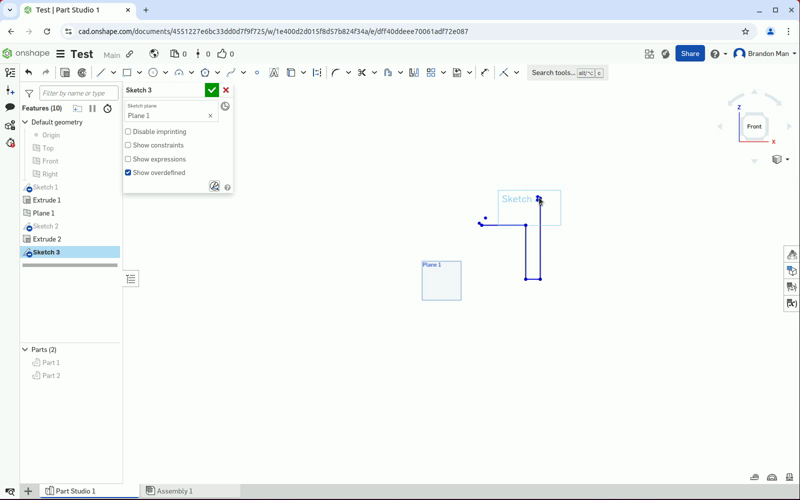
key(l)
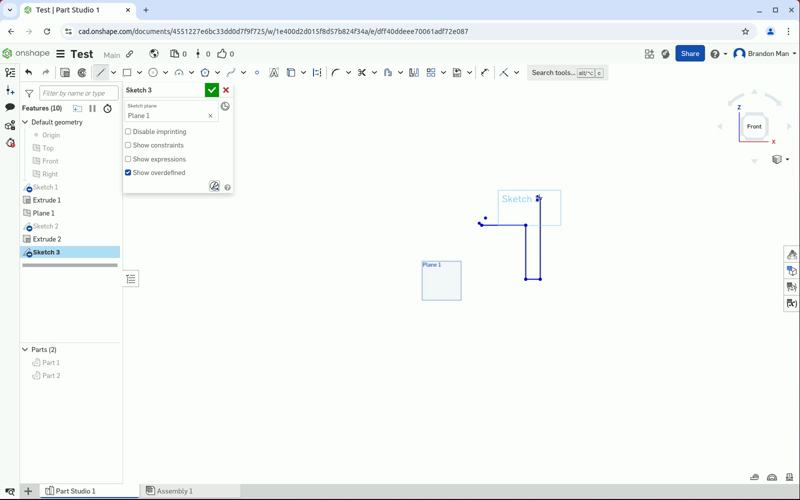
mouse_move(537, 196)
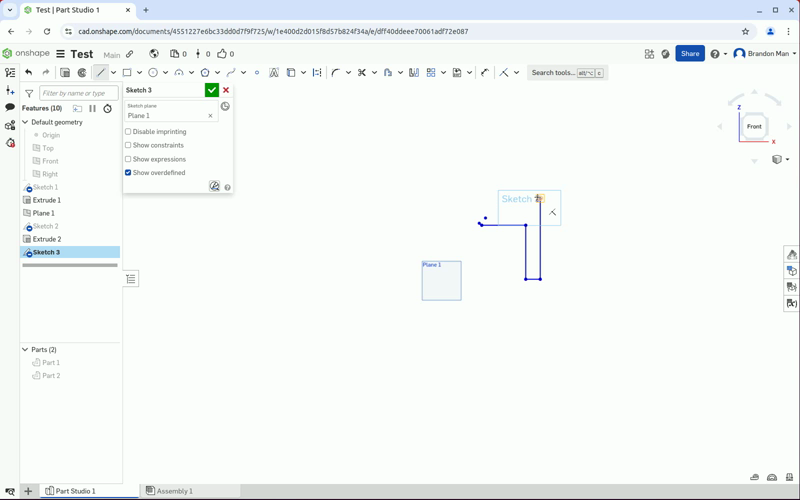
scroll(6)
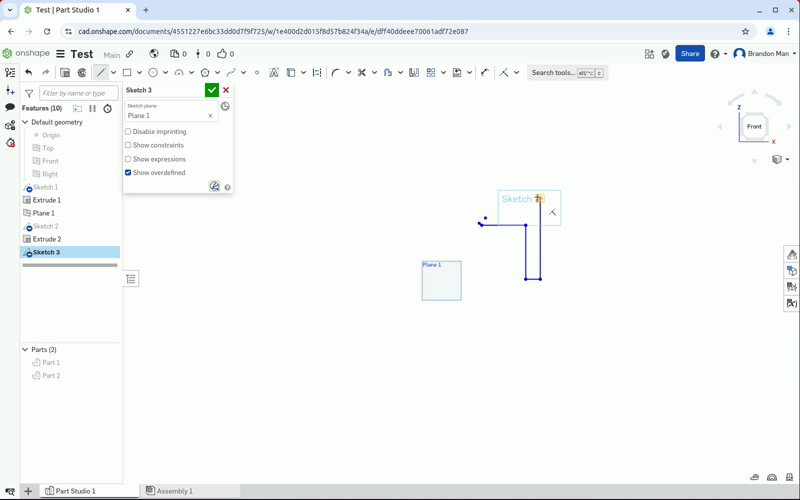
scroll(6)
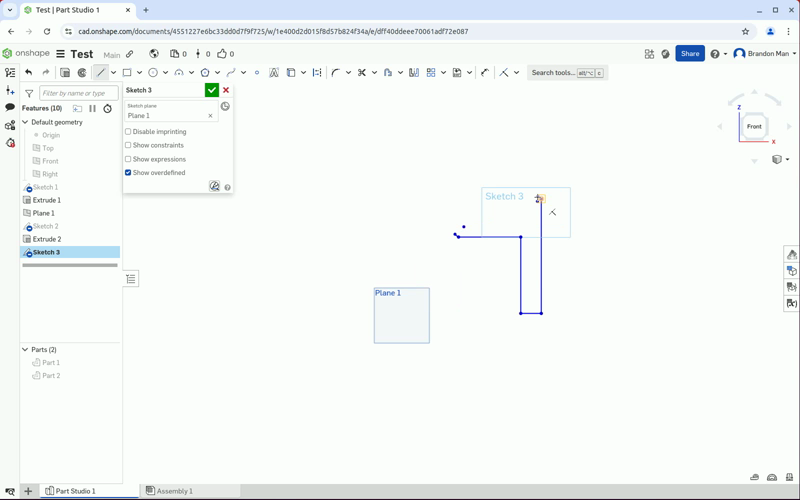
scroll(6)
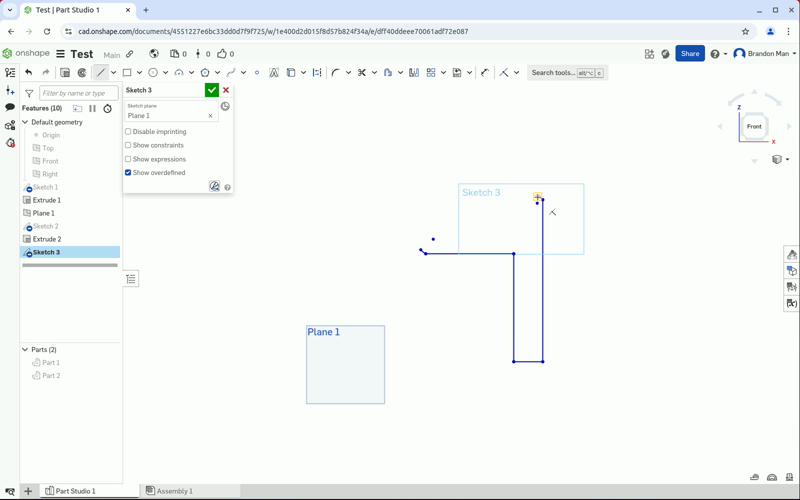
scroll(6)
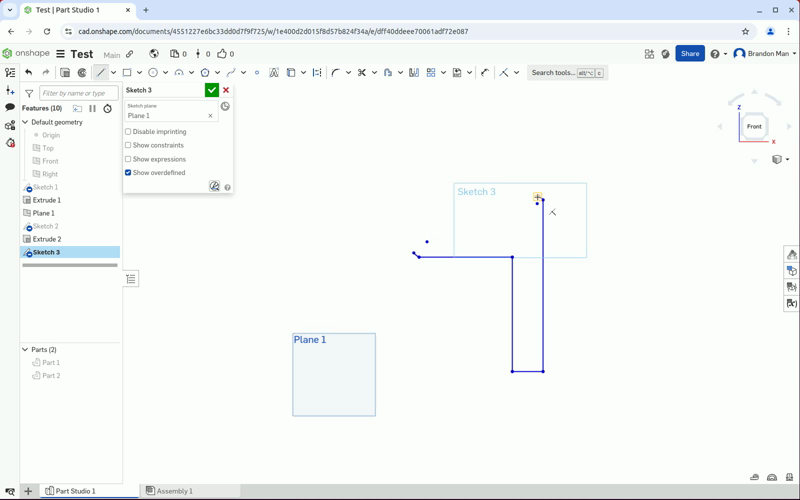
scroll(6)
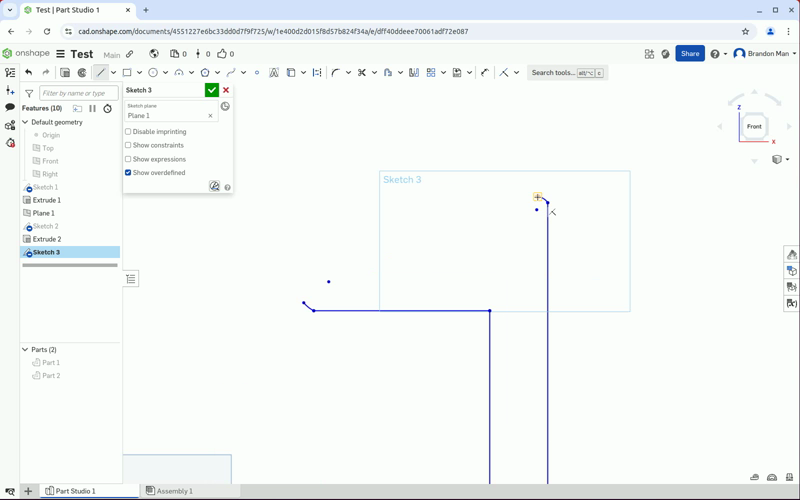
scroll(6)
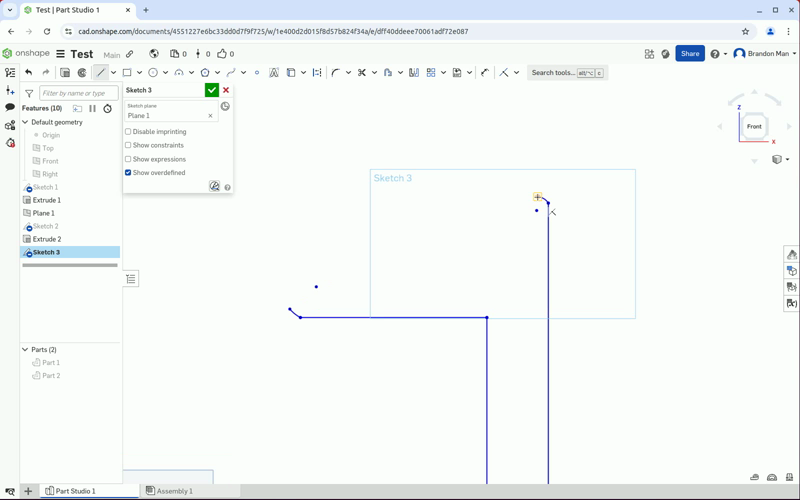
scroll(6)
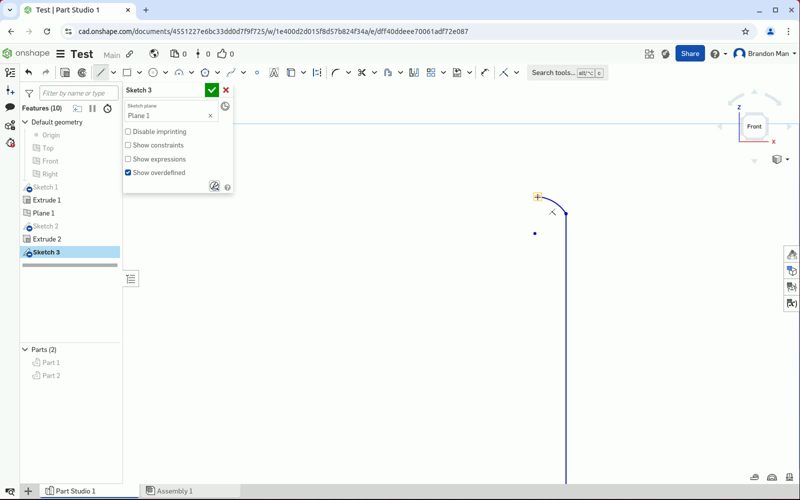
click(537, 196)
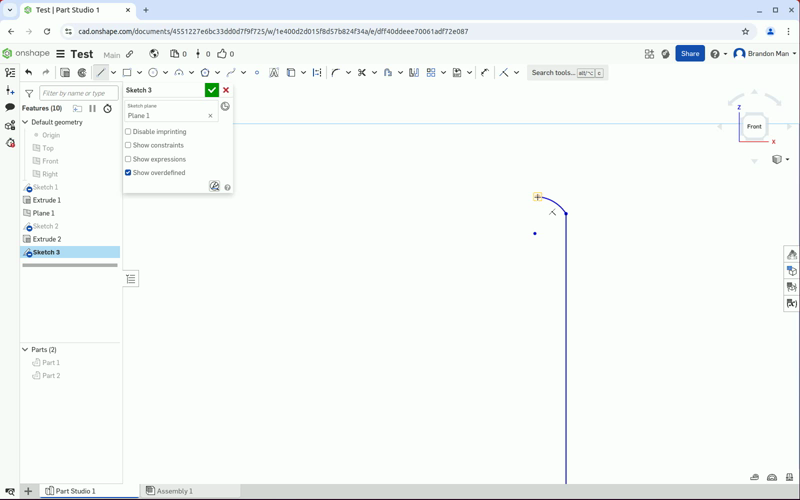
scroll(-6)
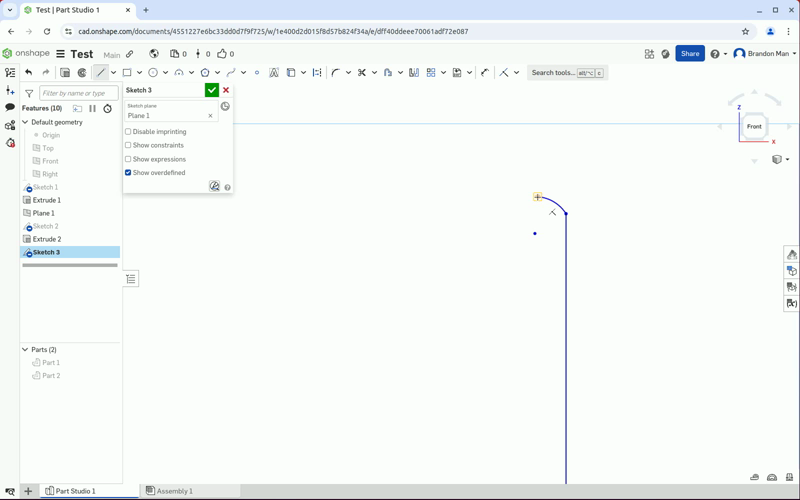
scroll(-6)
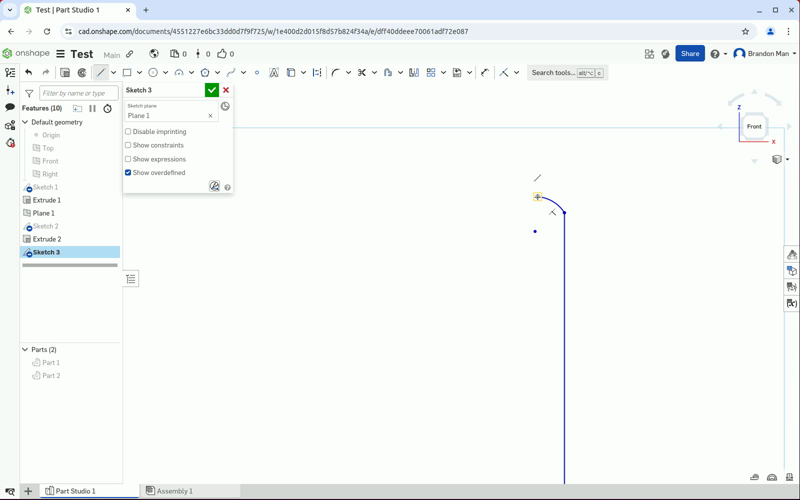
scroll(-6)
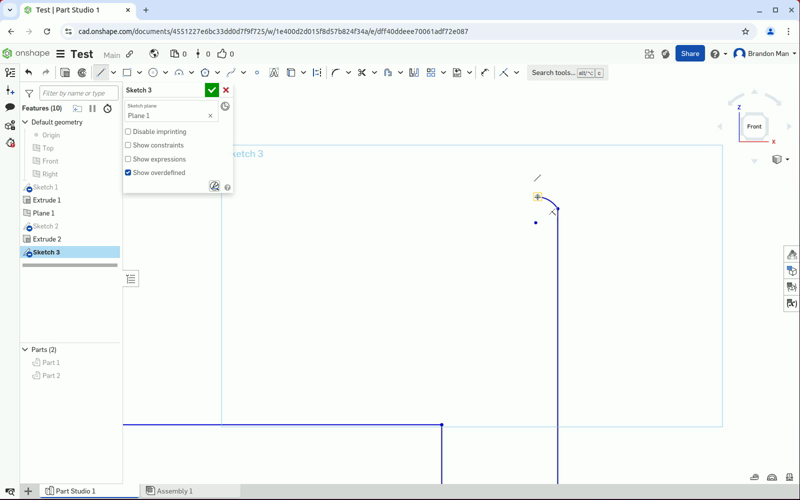
scroll(-6)
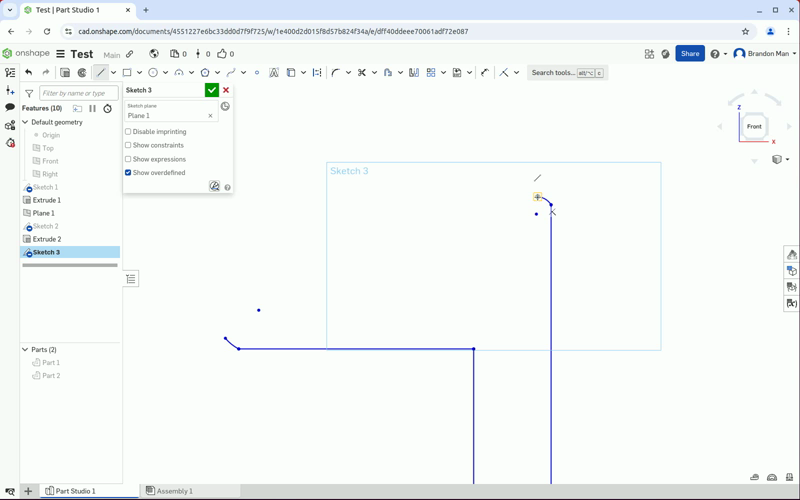
scroll(-6)
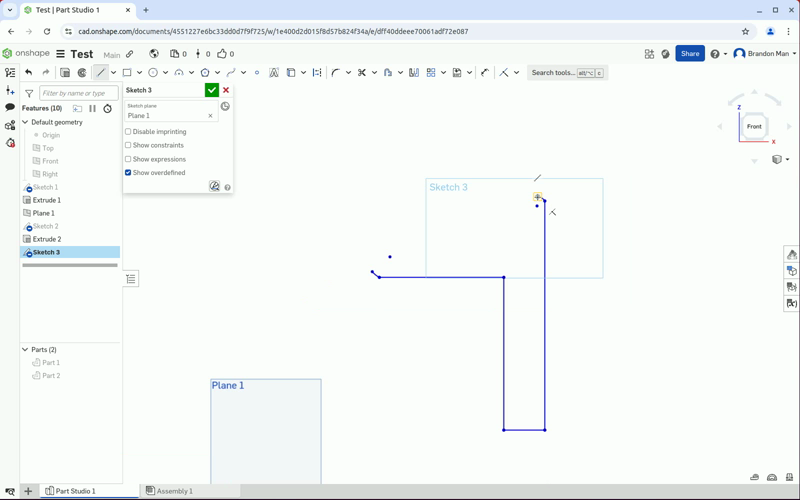
scroll(-6)
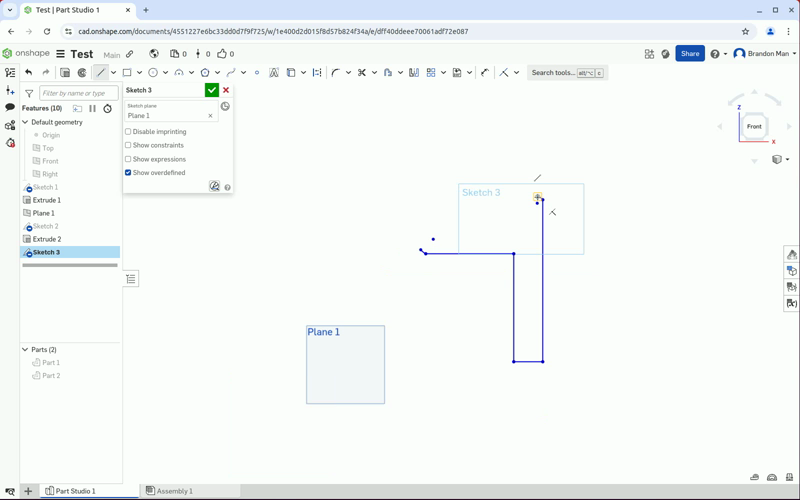
scroll(-6)
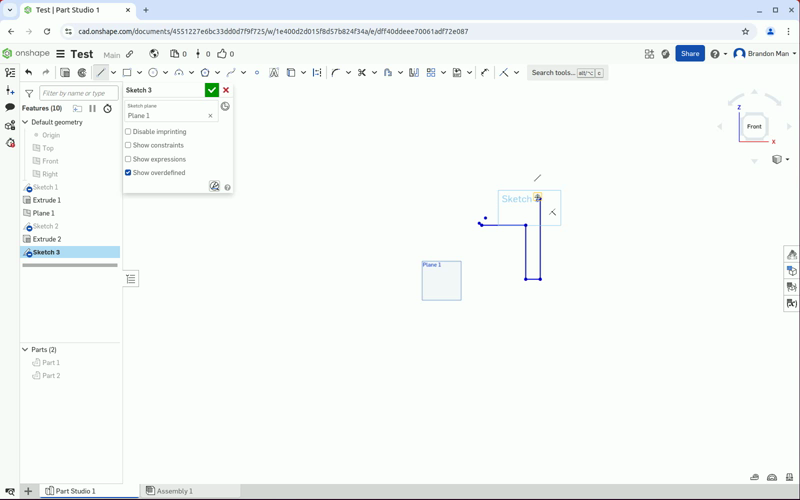
key_down(shift)
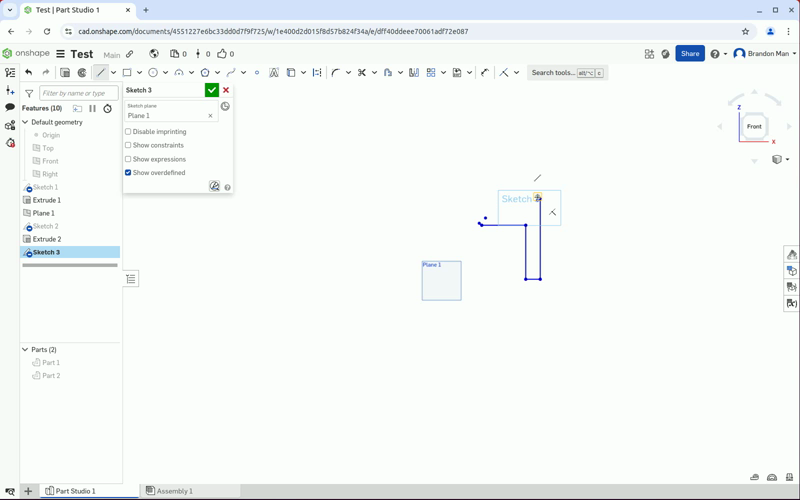
mouse_move(567, 196)
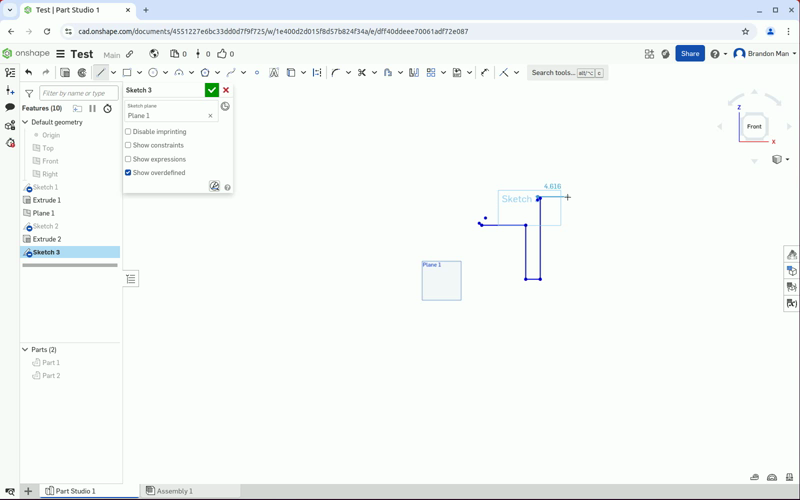
mouse_move(511, 196)
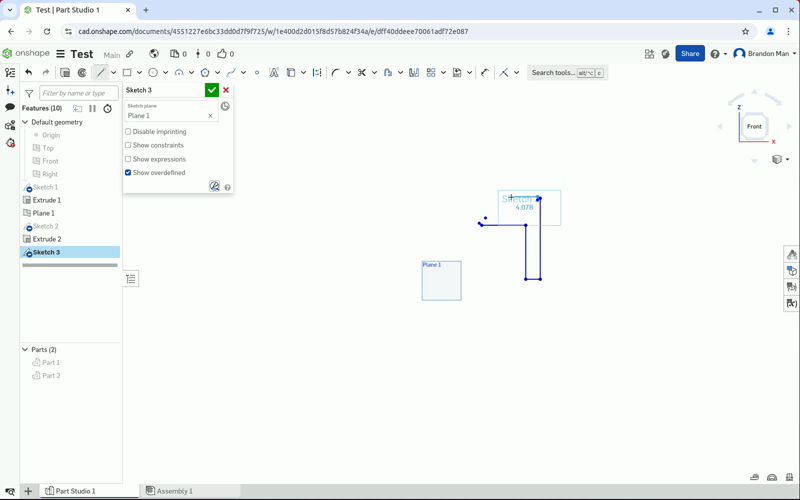
click(511, 196)
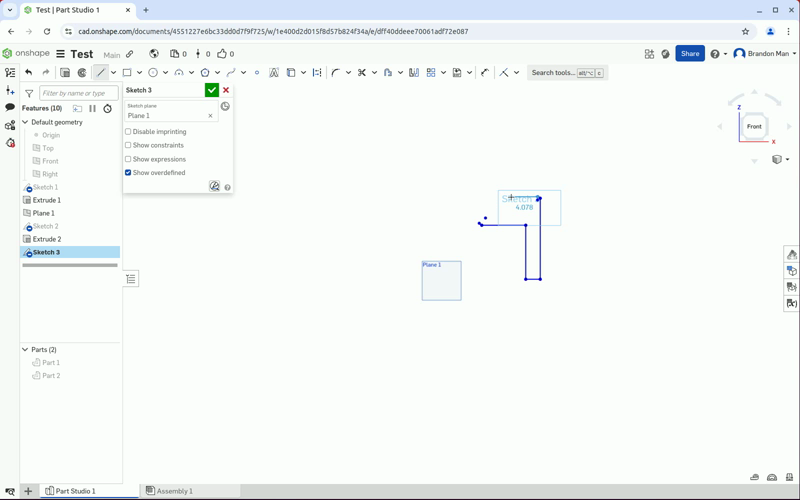
key_up(shift)
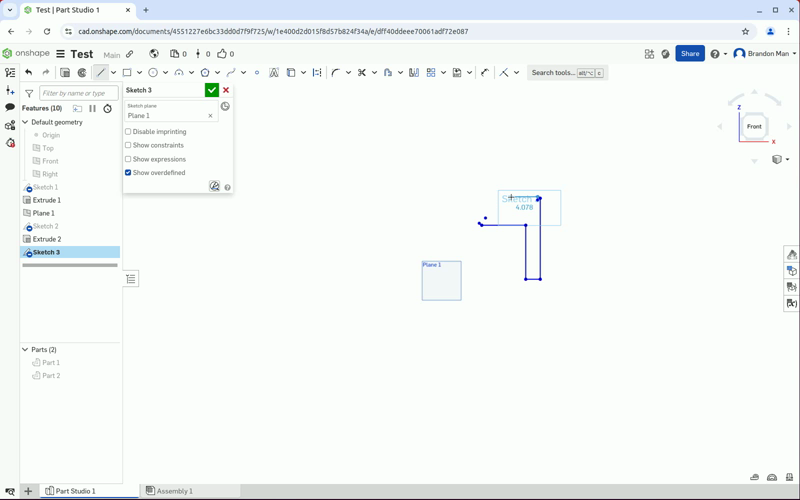
key_down(shift)
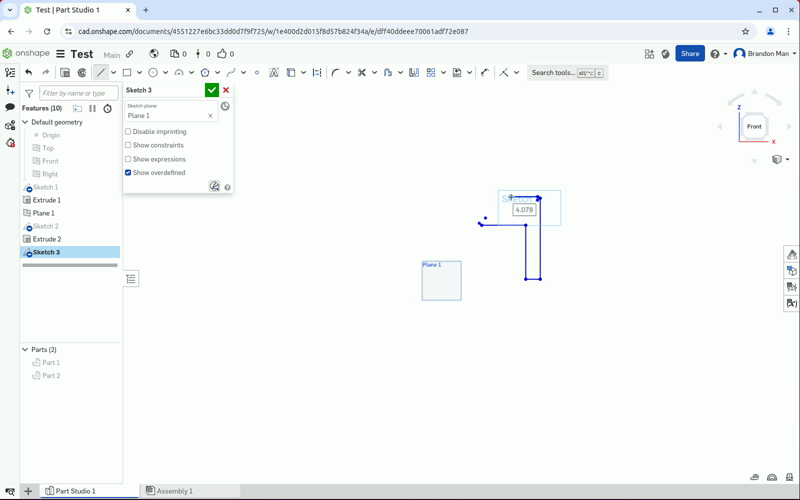
mouse_move(541, 196)
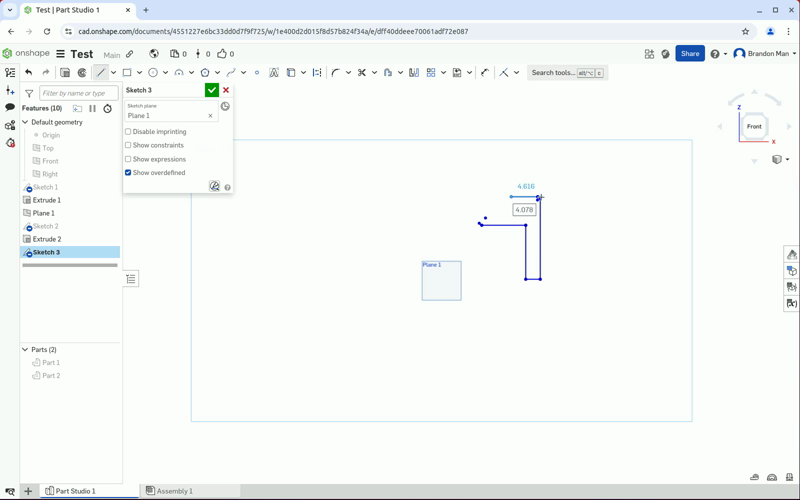
mouse_move(481, 196)
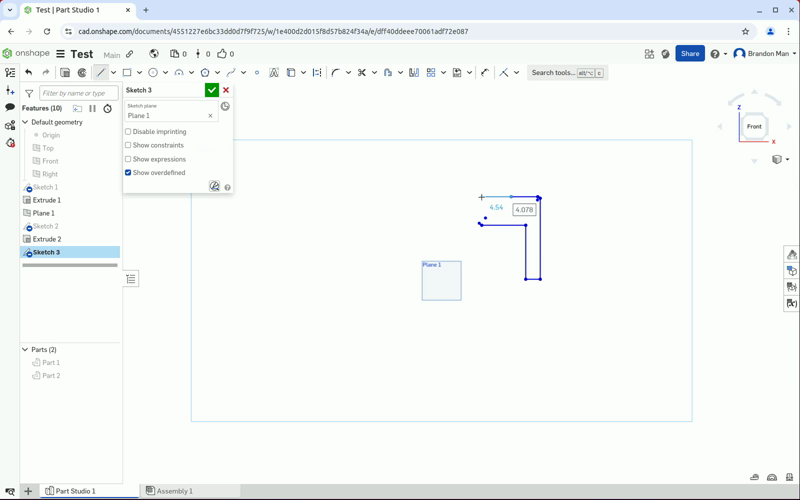
click(481, 196)
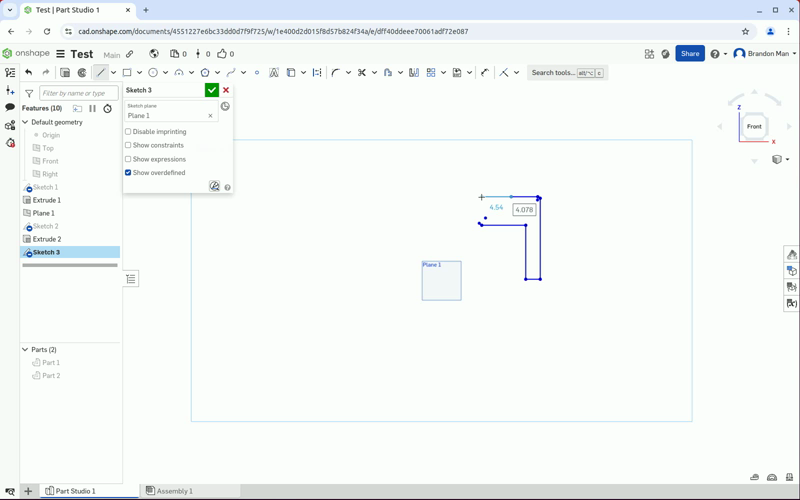
key_up(shift)
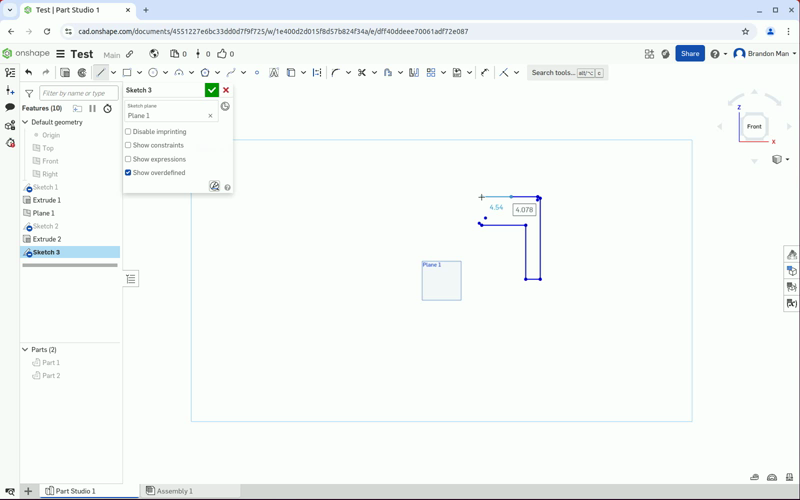
key(esc)
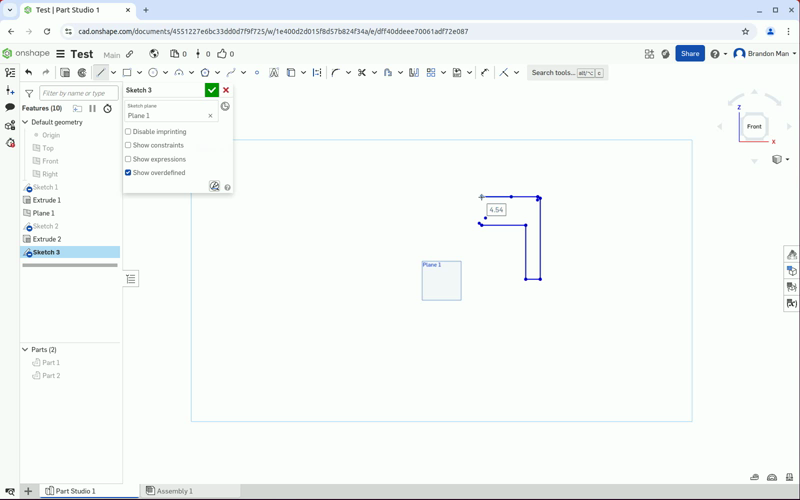
key(a)
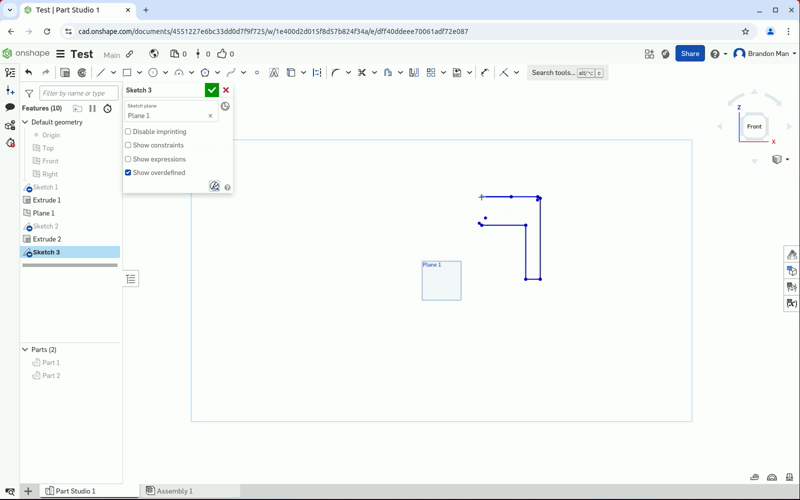
mouse_move(481, 196)
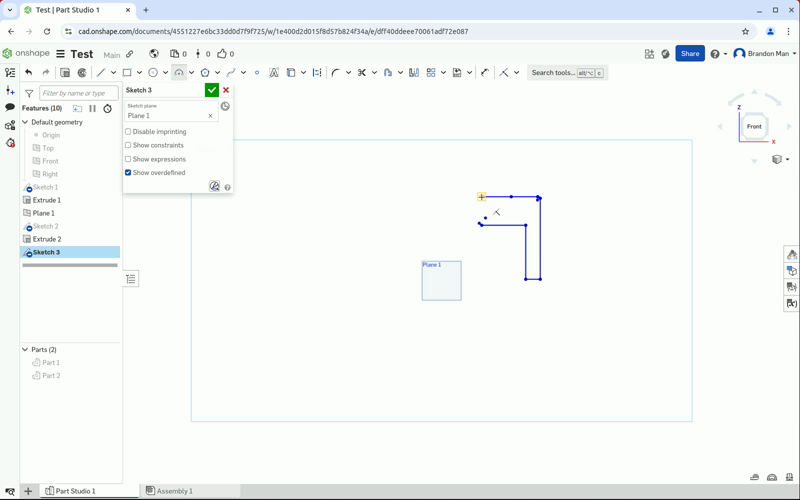
click(481, 196)
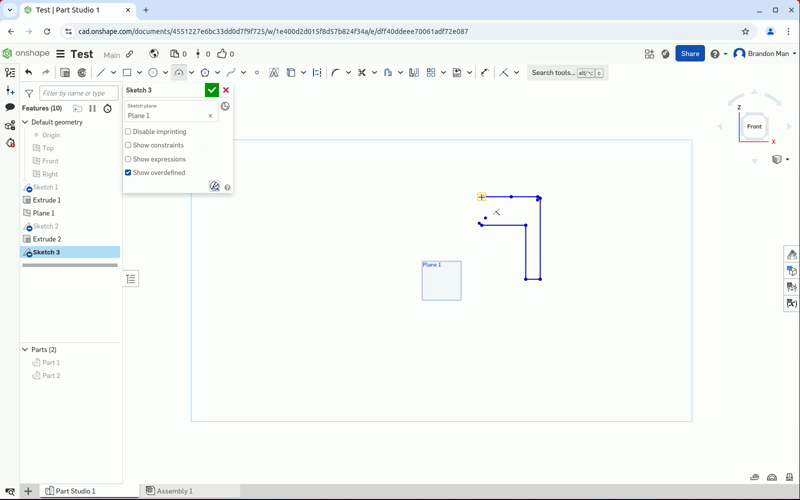
key_down(shift)
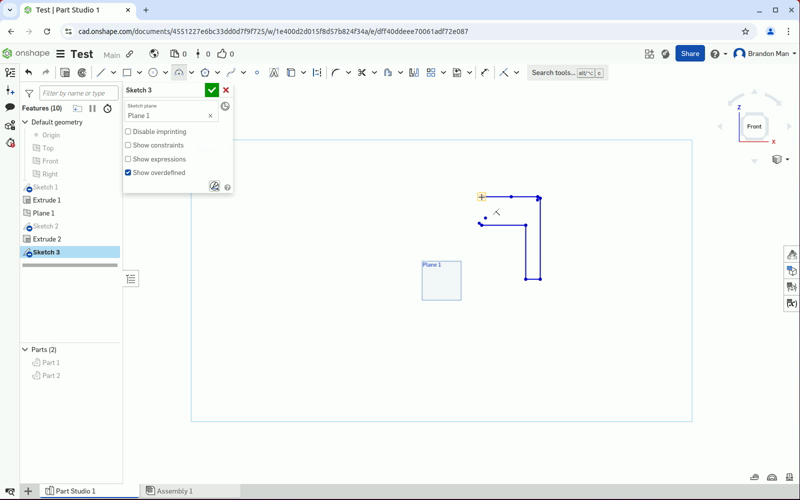
mouse_move(479, 198)
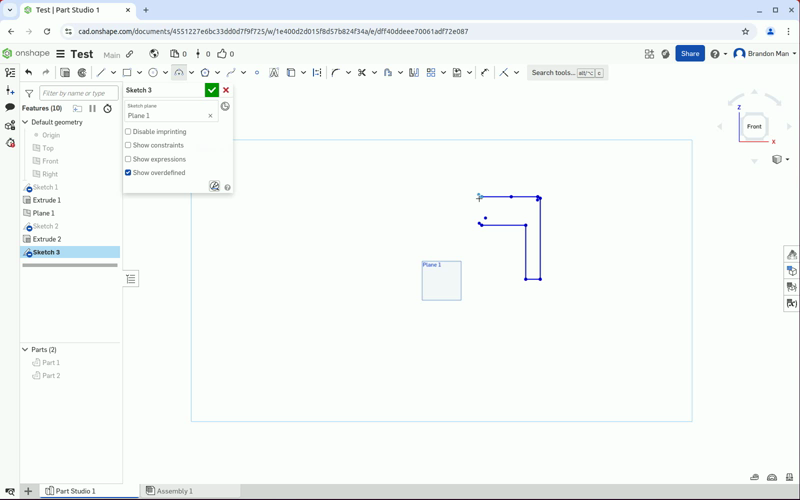
scroll(6)
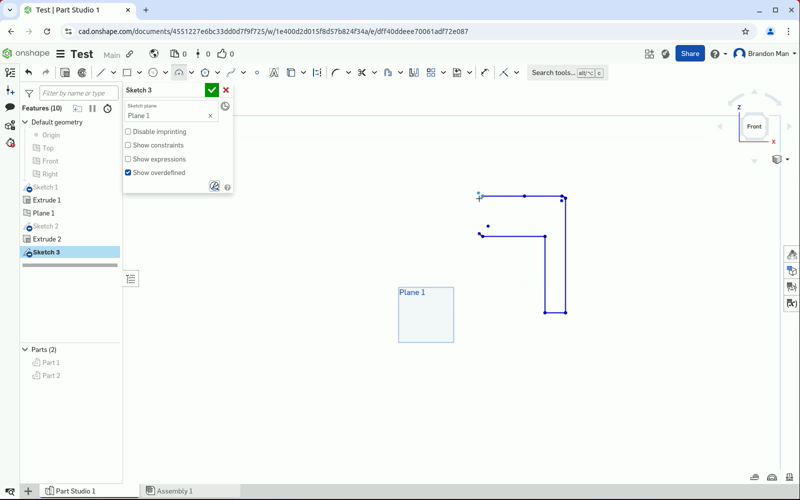
scroll(6)
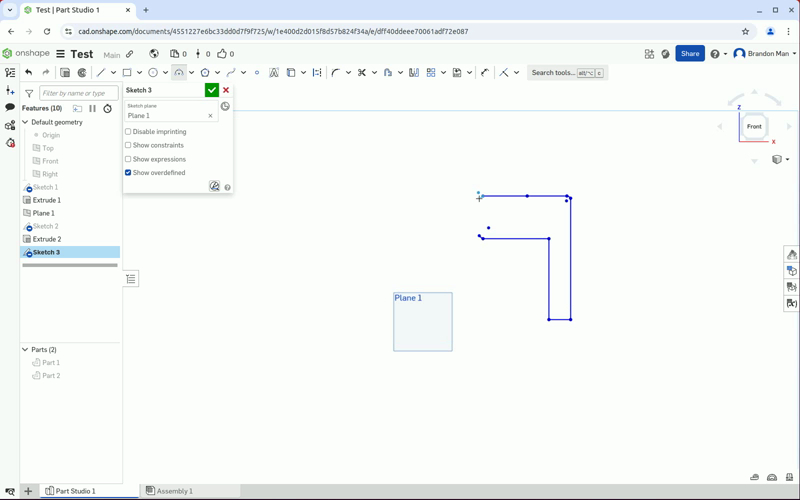
scroll(6)
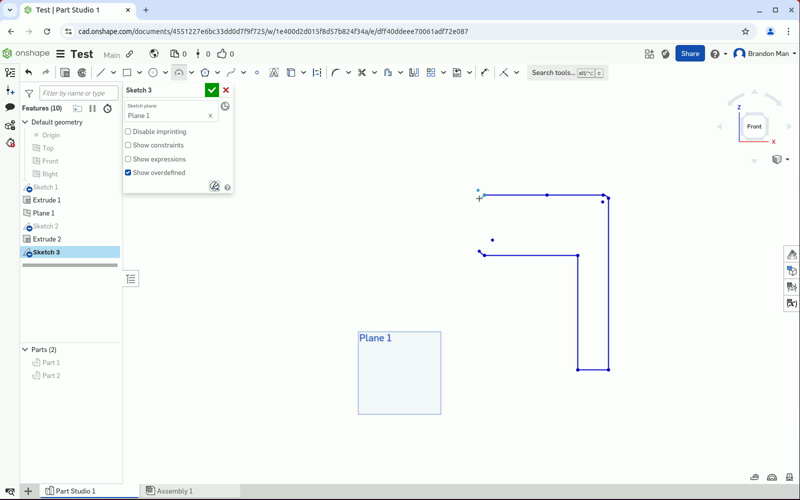
scroll(6)
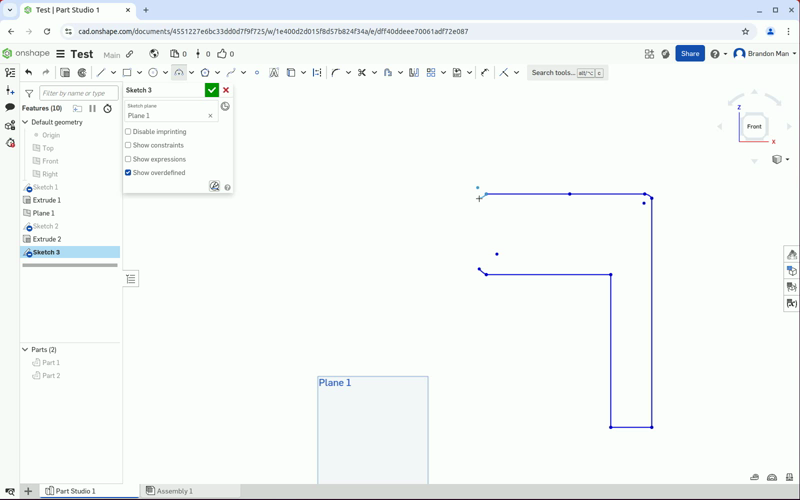
scroll(6)
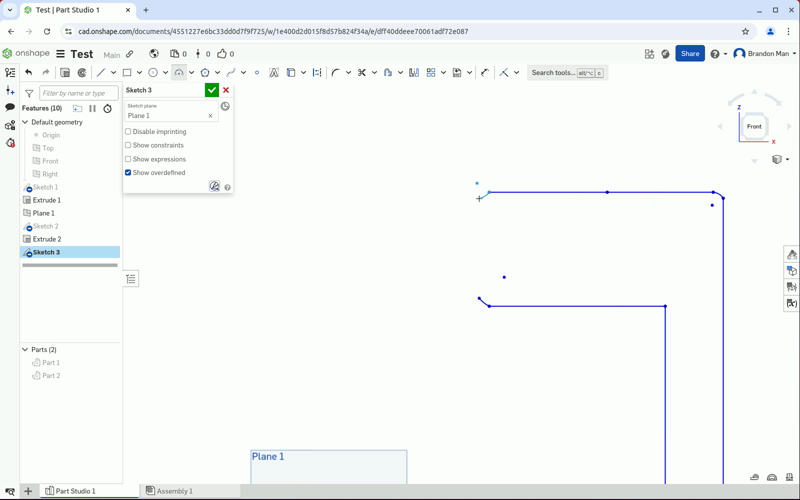
scroll(6)
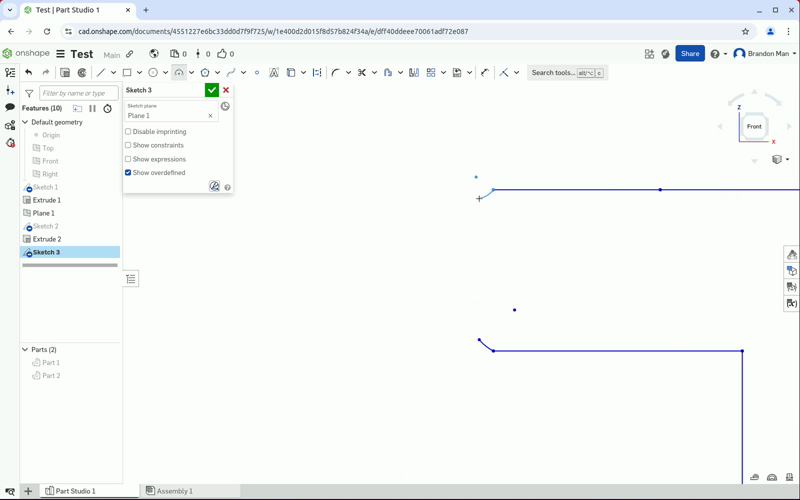
scroll(6)
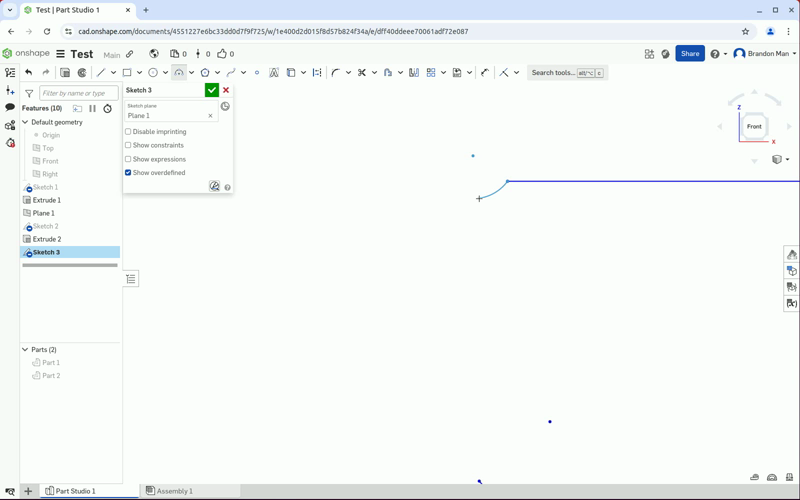
click(479, 198)
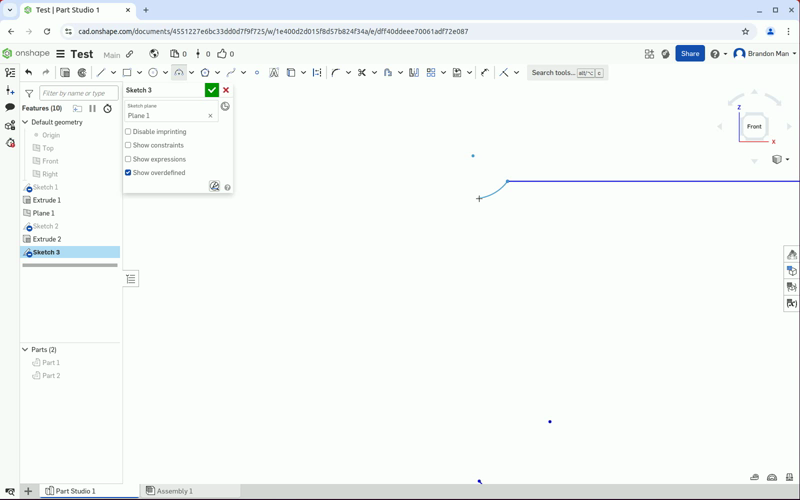
scroll(-6)
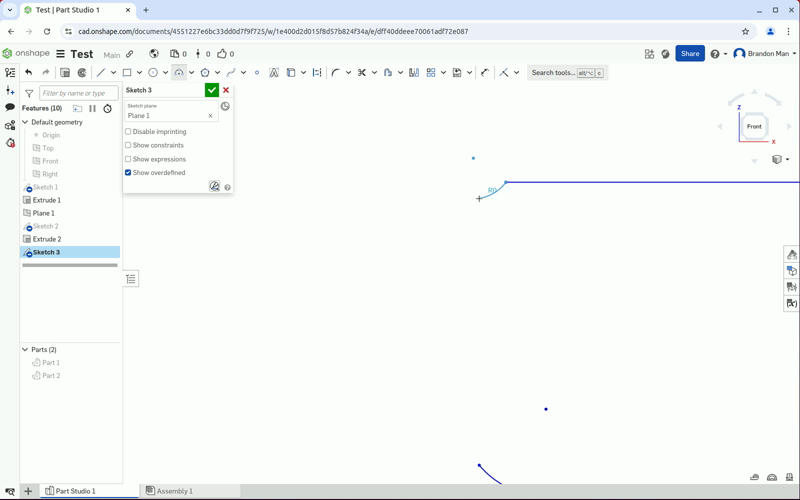
scroll(-6)
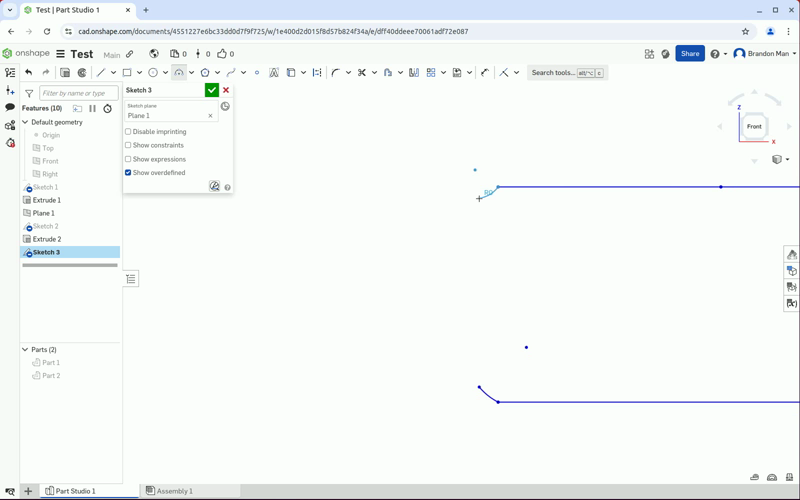
scroll(-6)
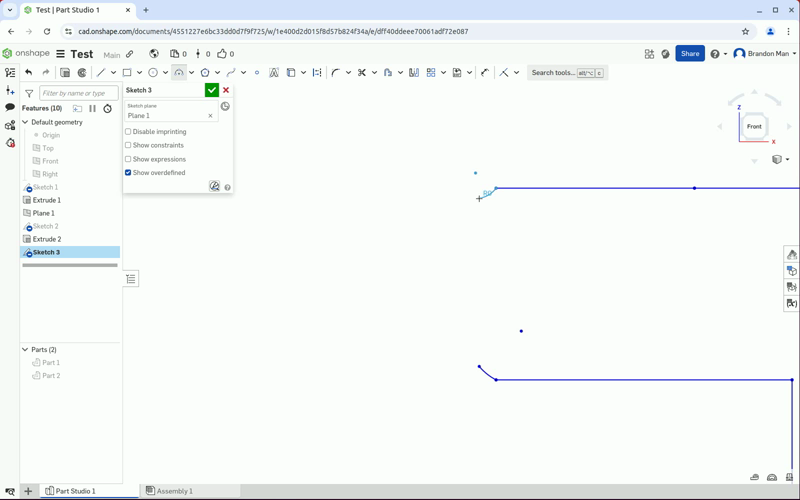
scroll(-6)
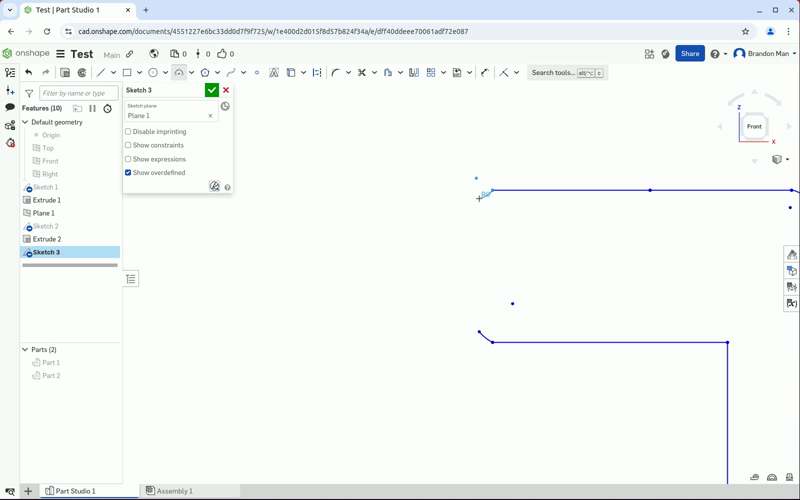
scroll(-6)
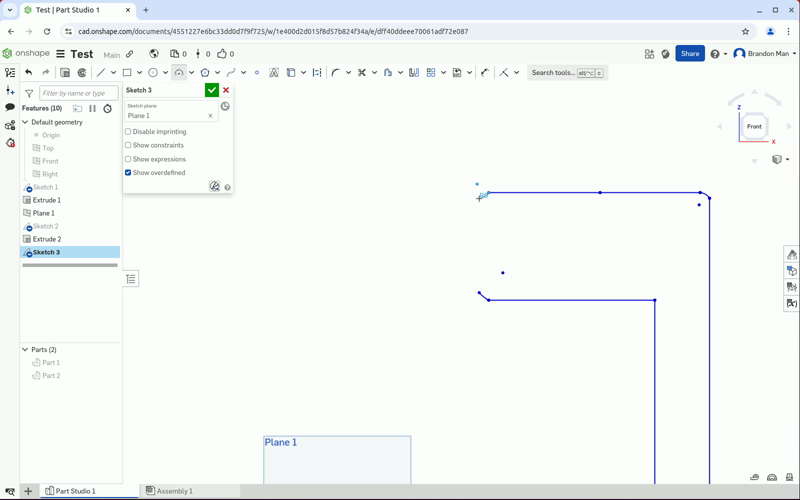
scroll(-6)
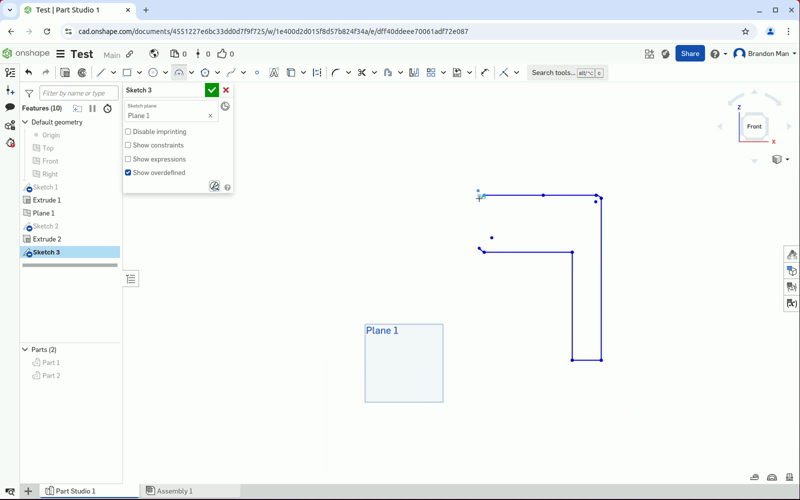
scroll(-6)
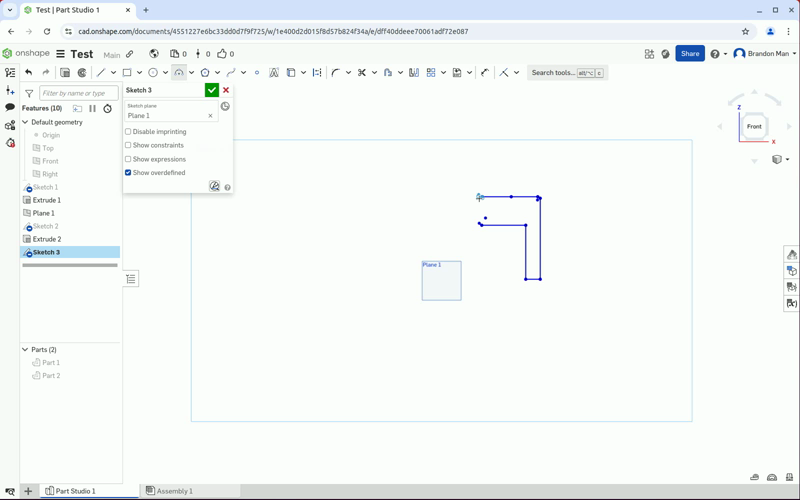
mouse_move(480, 197)
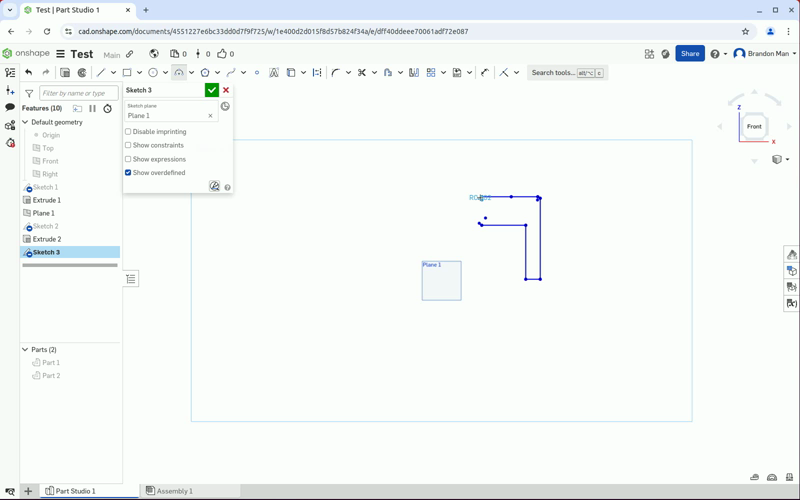
scroll(6)
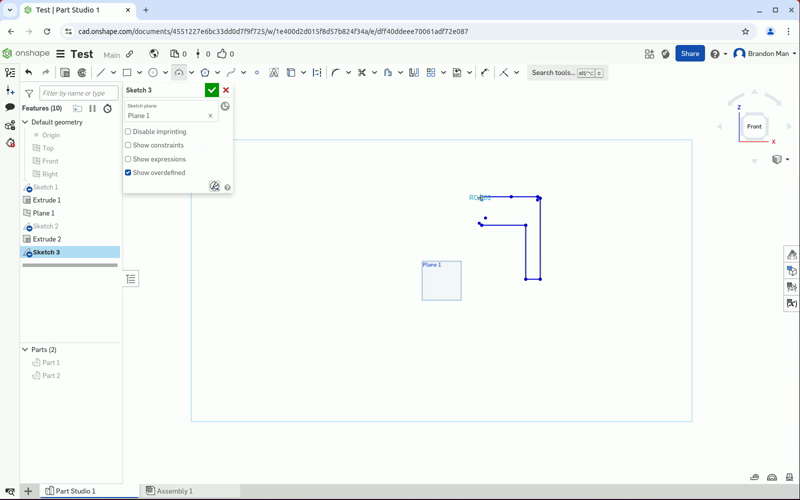
scroll(6)
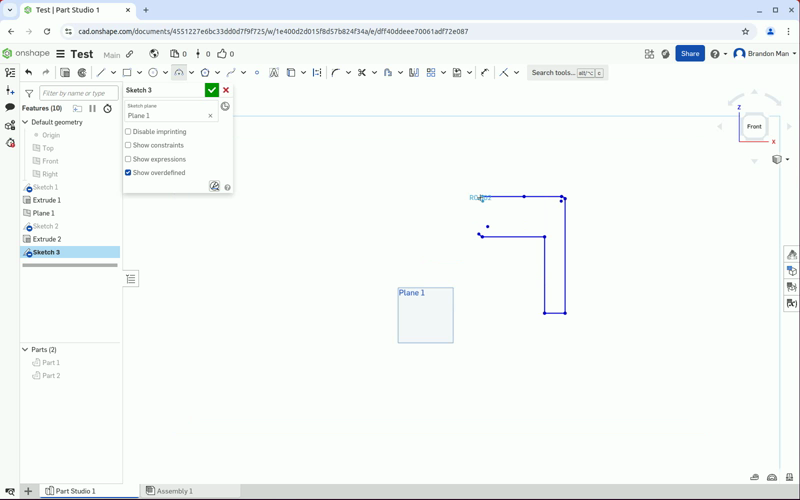
scroll(6)
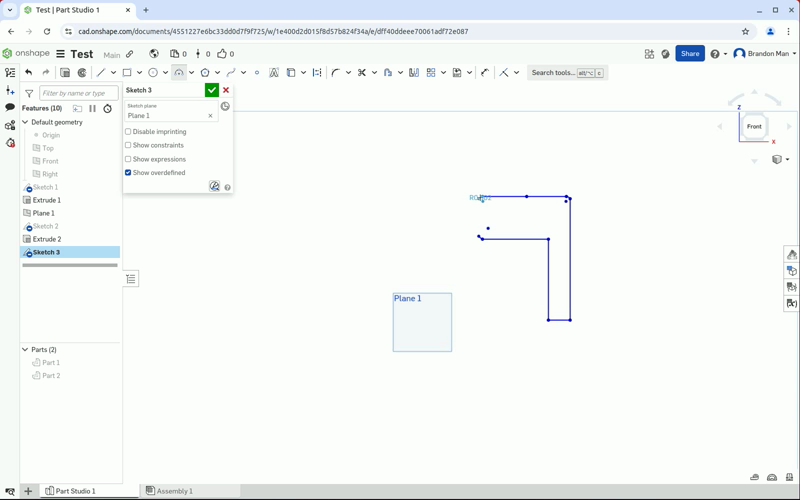
scroll(6)
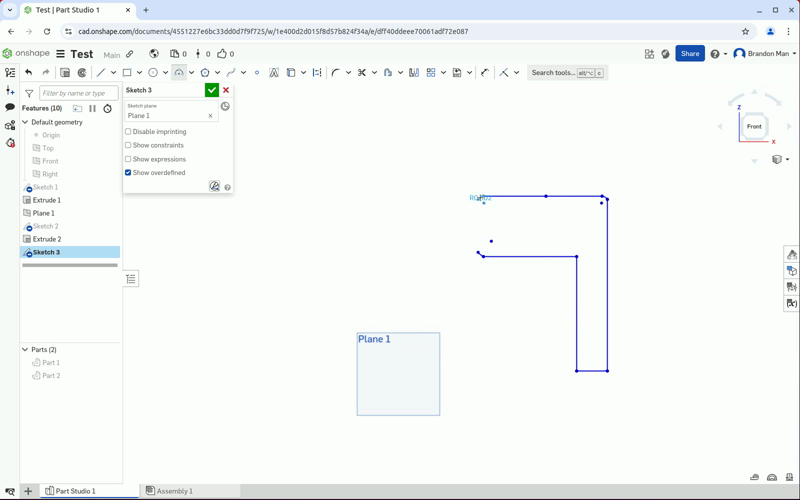
scroll(6)
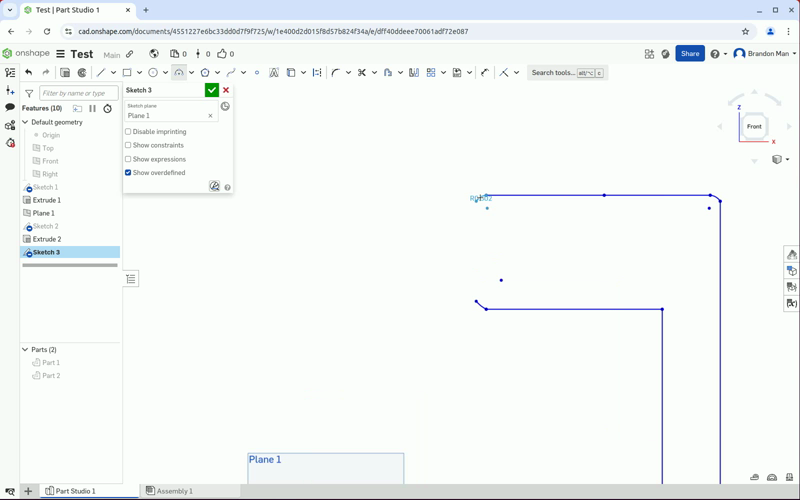
scroll(6)
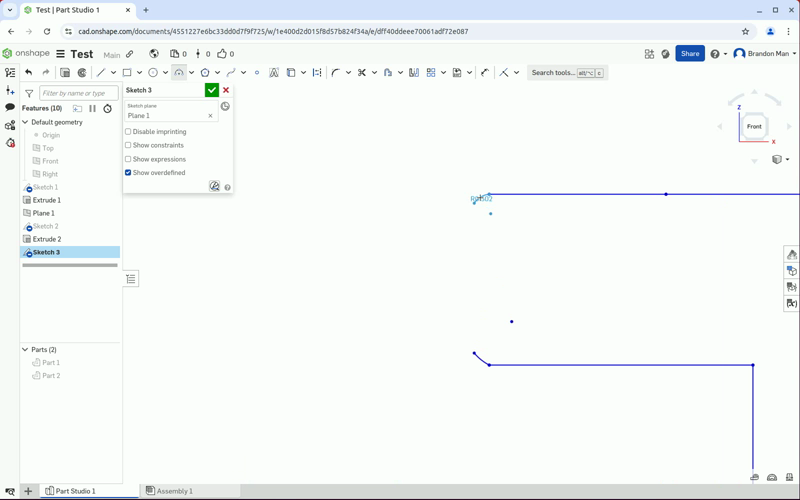
scroll(6)
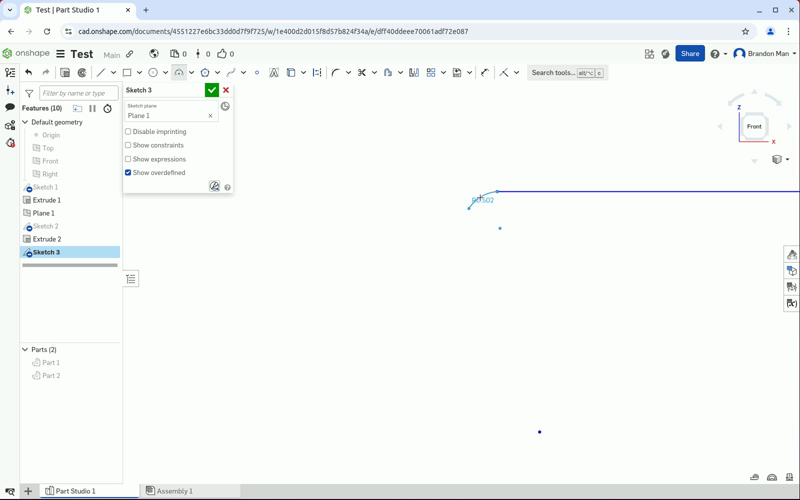
click(480, 197)
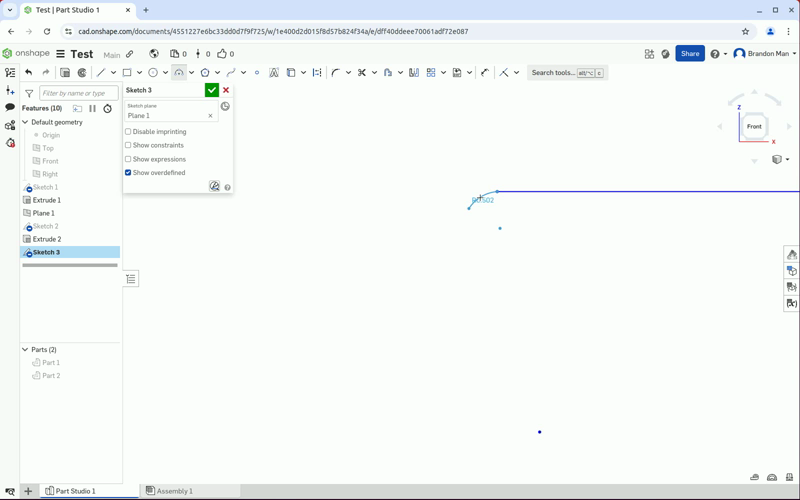
scroll(-6)
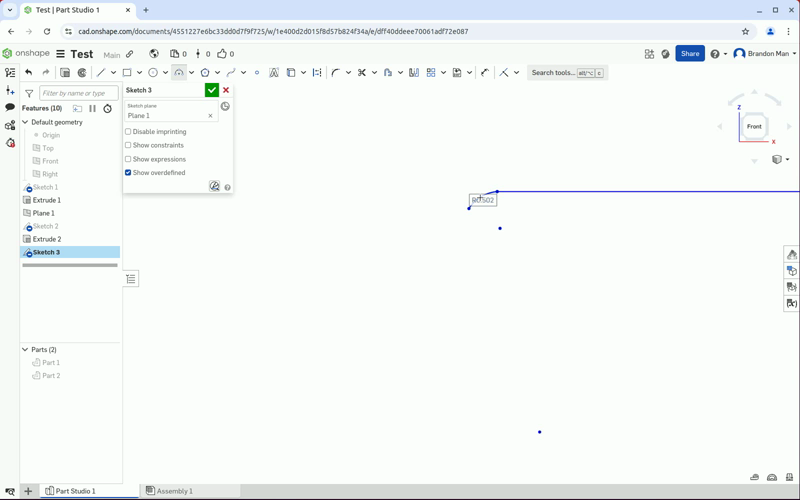
scroll(-6)
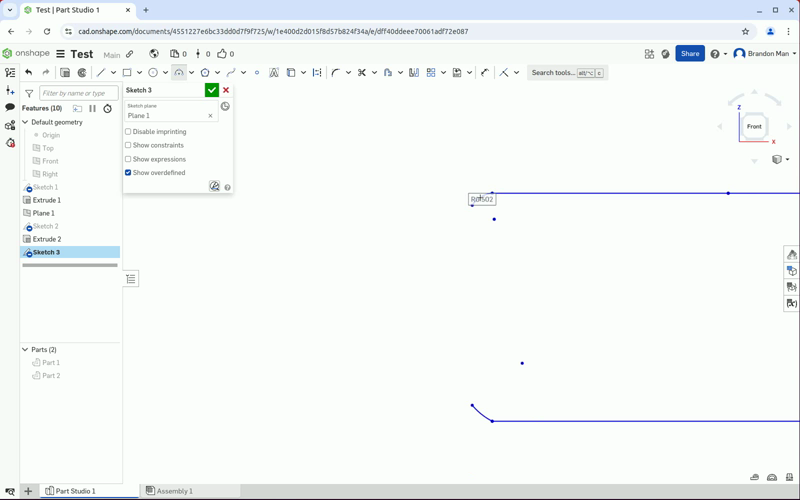
scroll(-6)
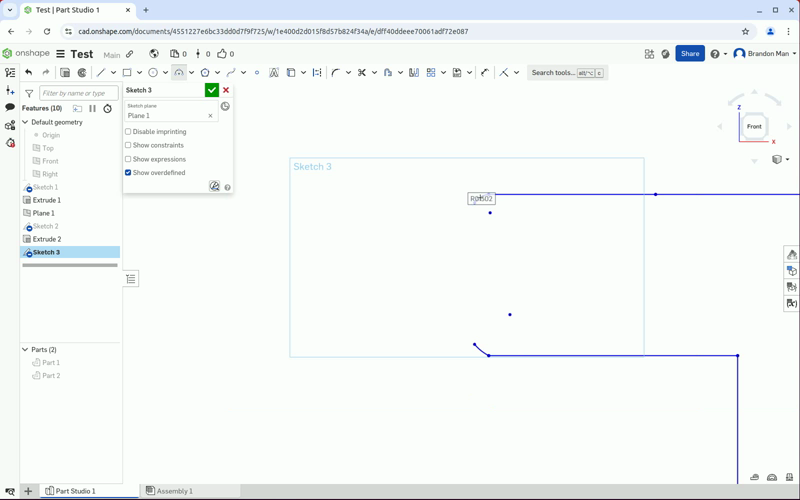
scroll(-6)
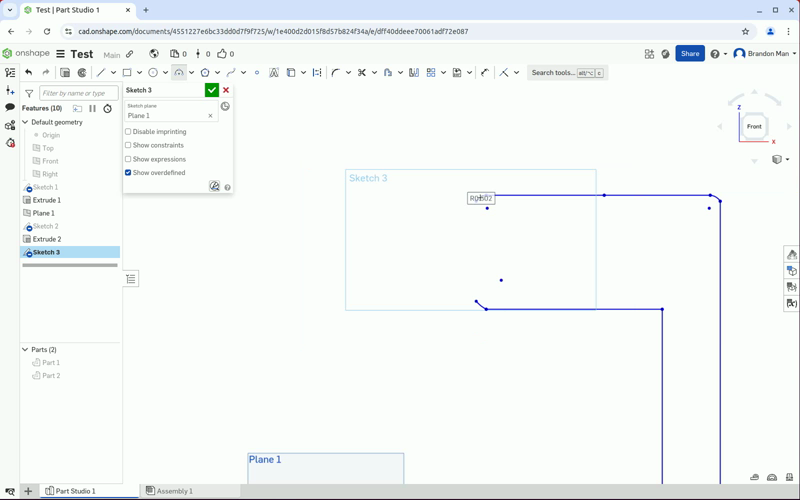
scroll(-6)
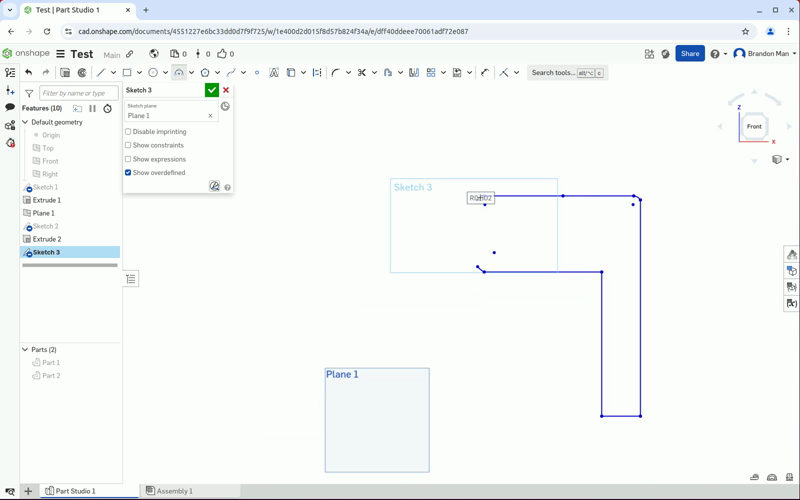
scroll(-6)
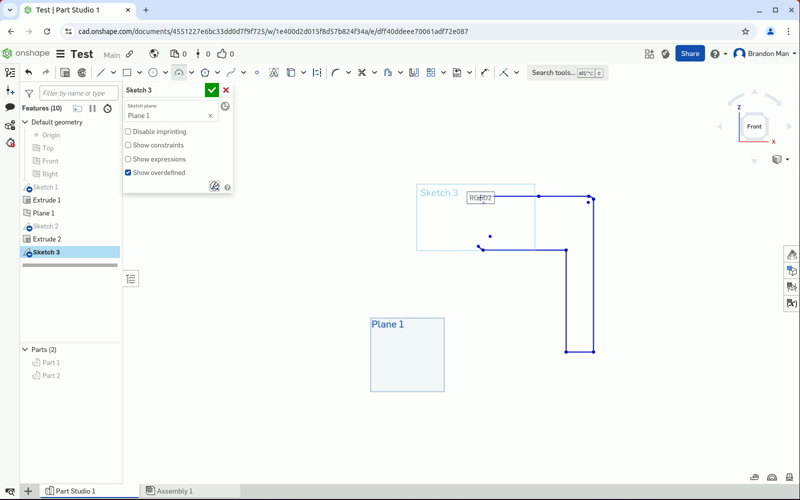
scroll(-6)
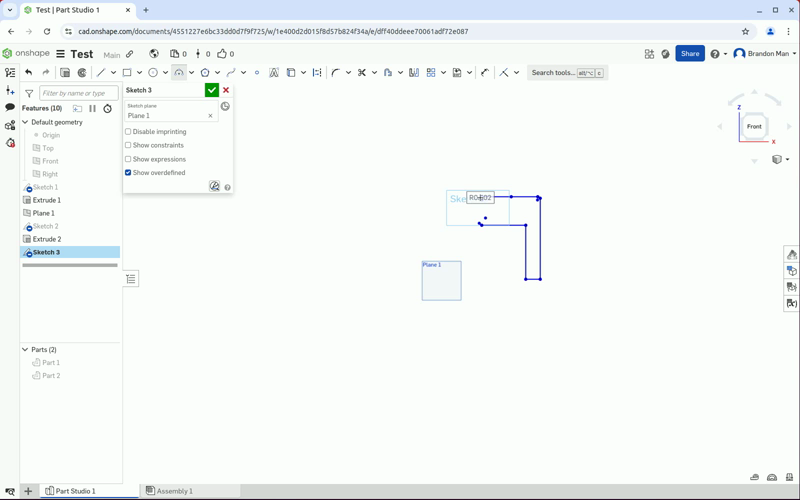
key_up(shift)
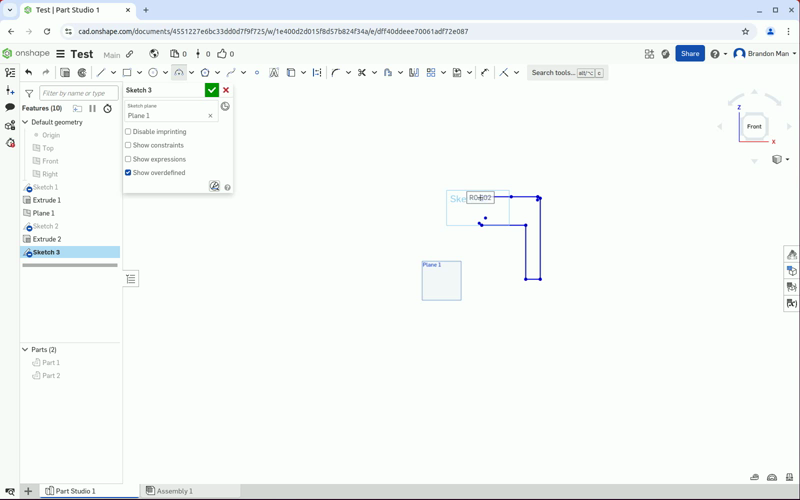
key(esc)
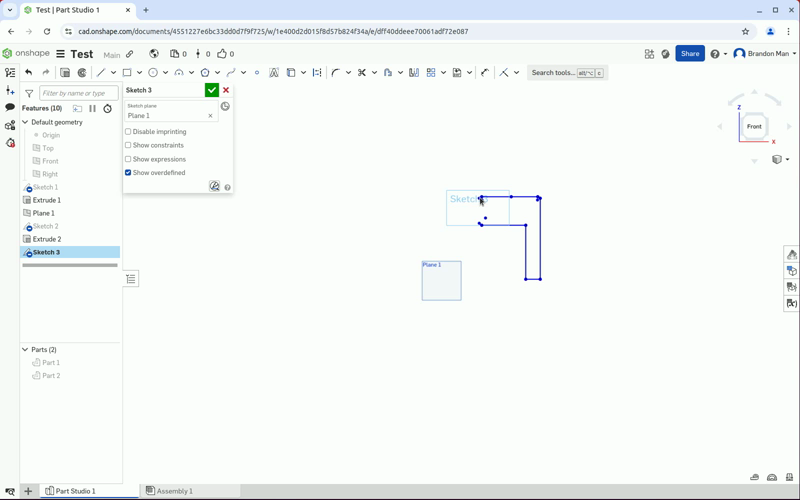
key(l)
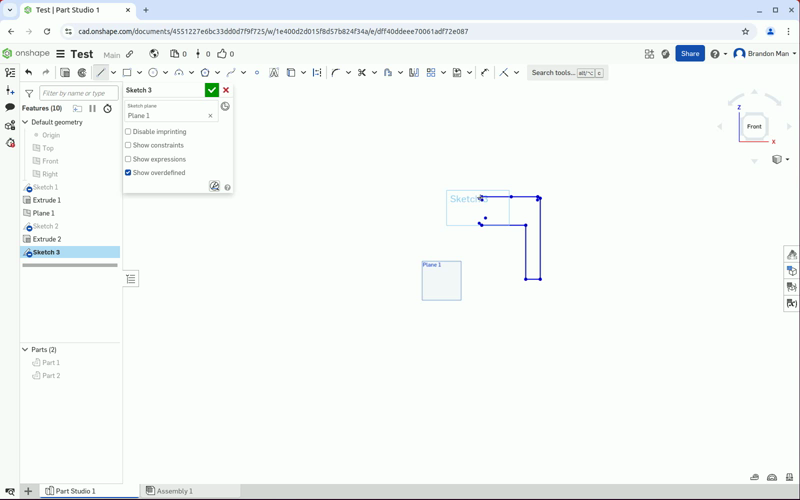
mouse_move(479, 198)
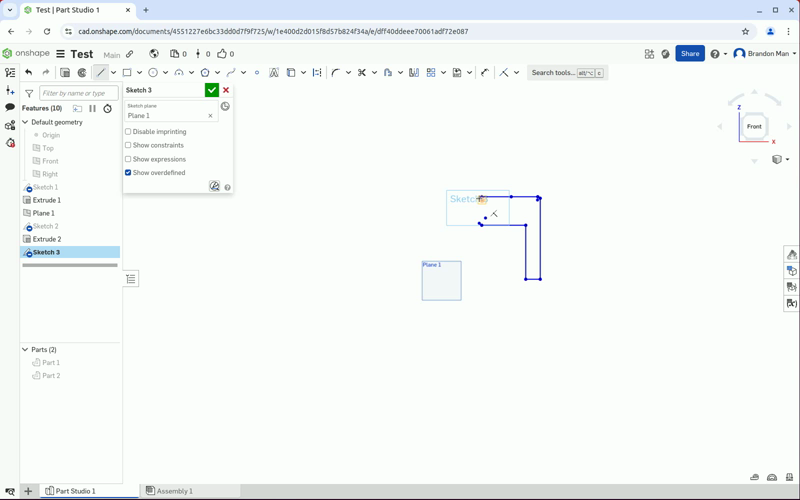
scroll(6)
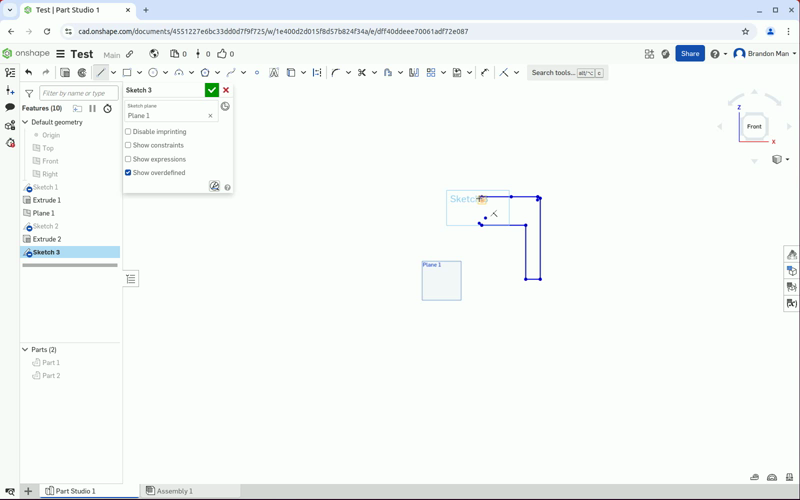
scroll(6)
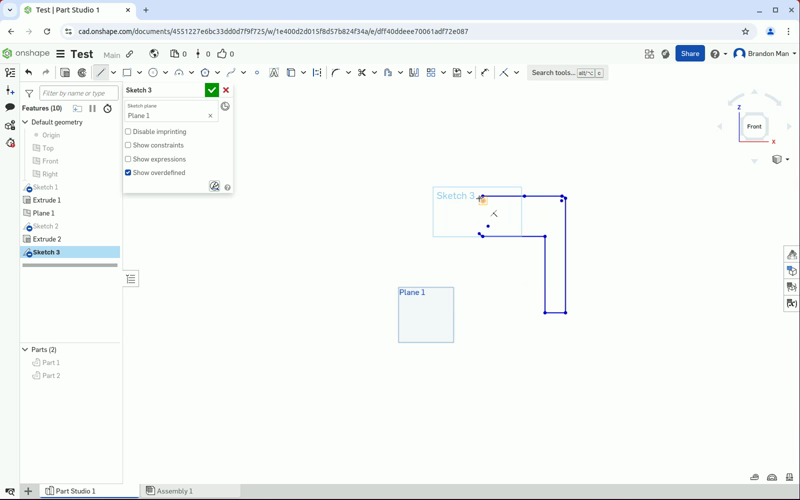
scroll(6)
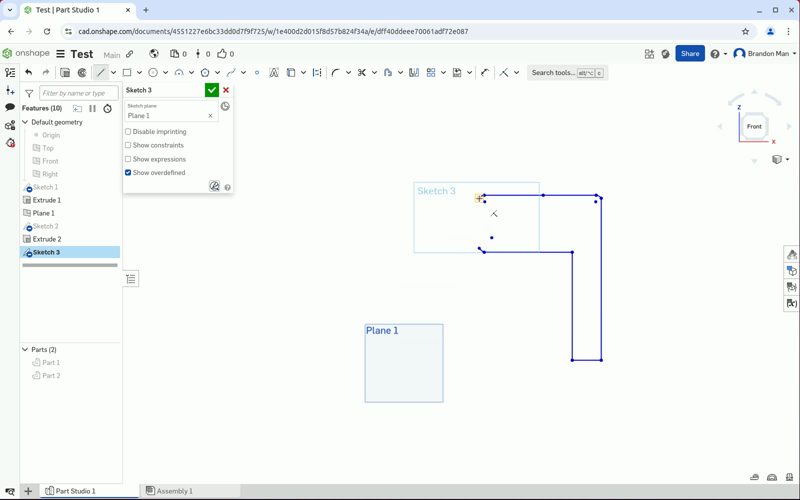
scroll(6)
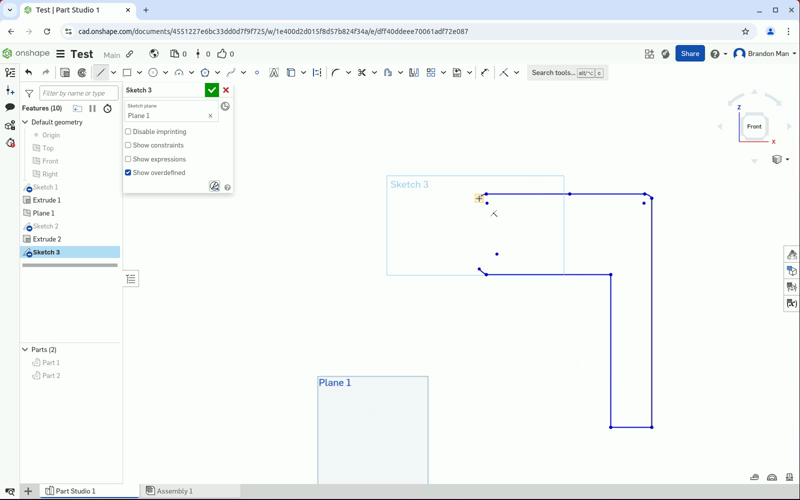
scroll(6)
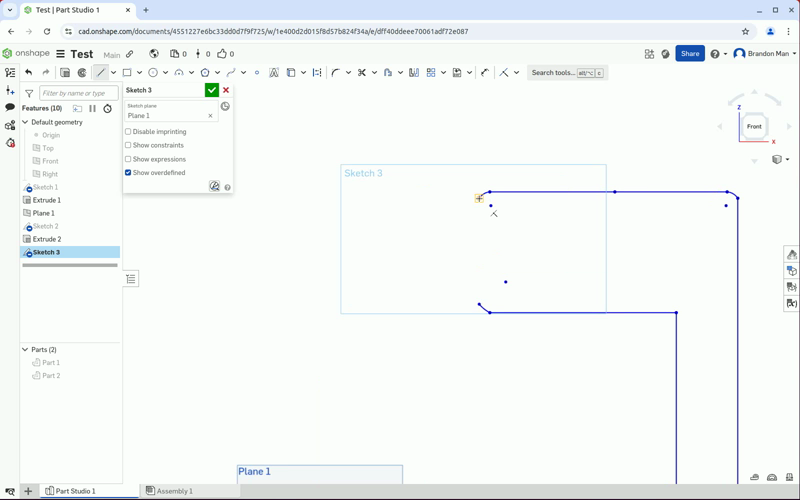
scroll(6)
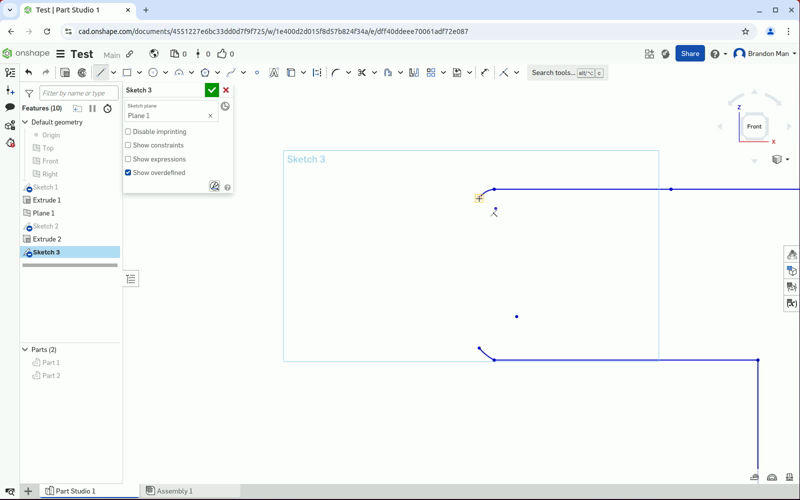
scroll(6)
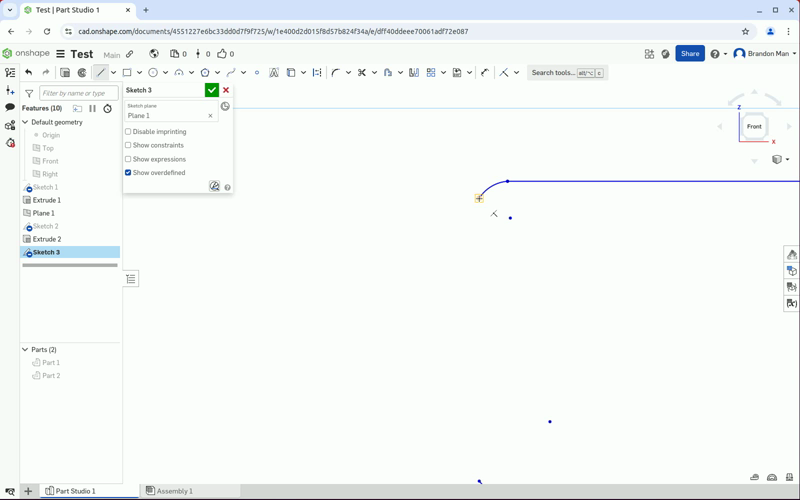
click(479, 198)
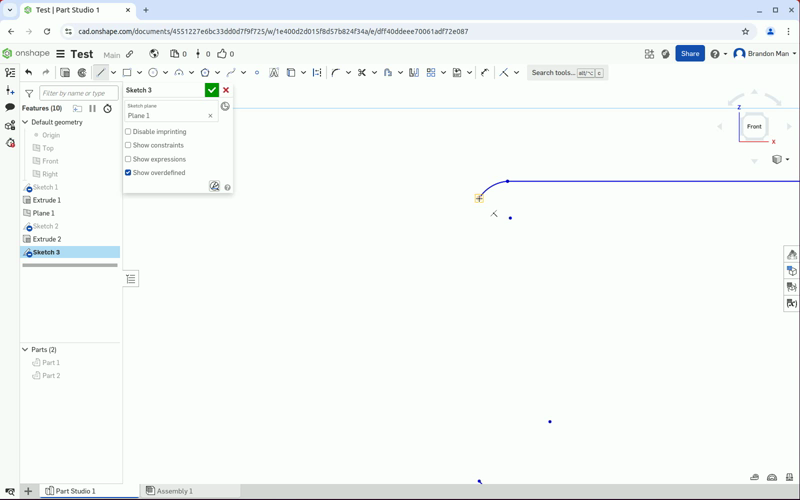
scroll(-6)
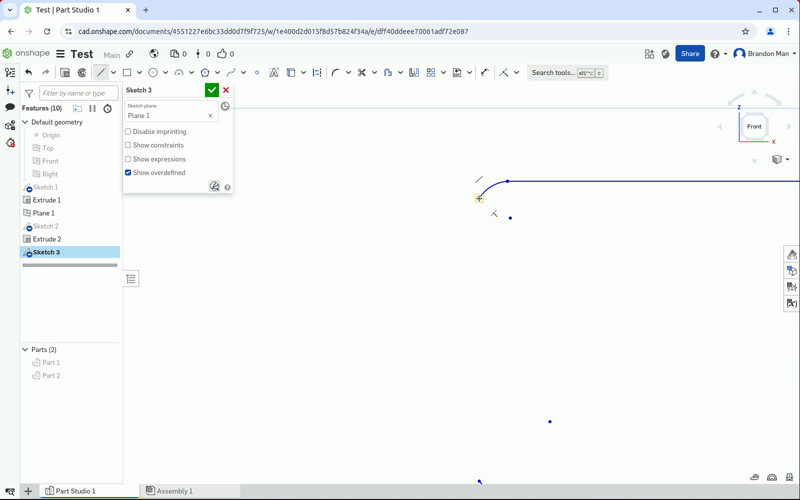
scroll(-6)
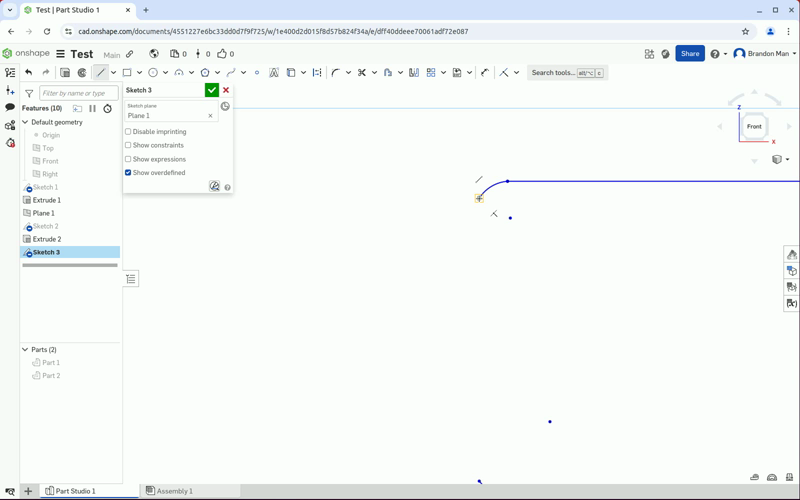
scroll(-6)
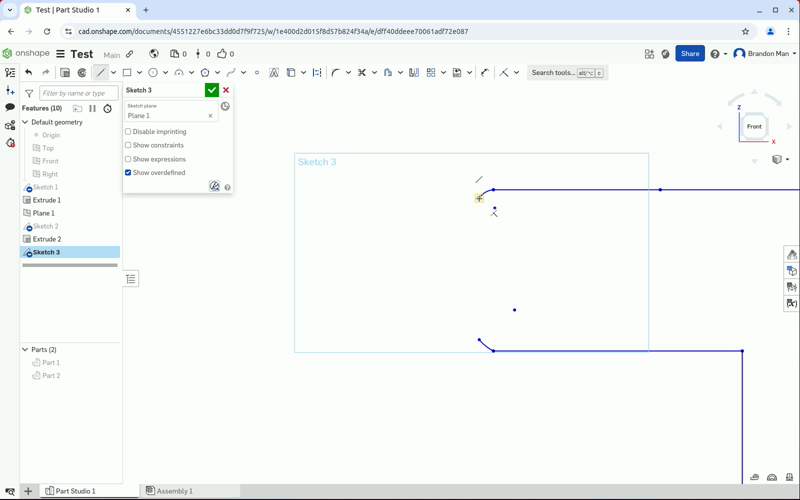
scroll(-6)
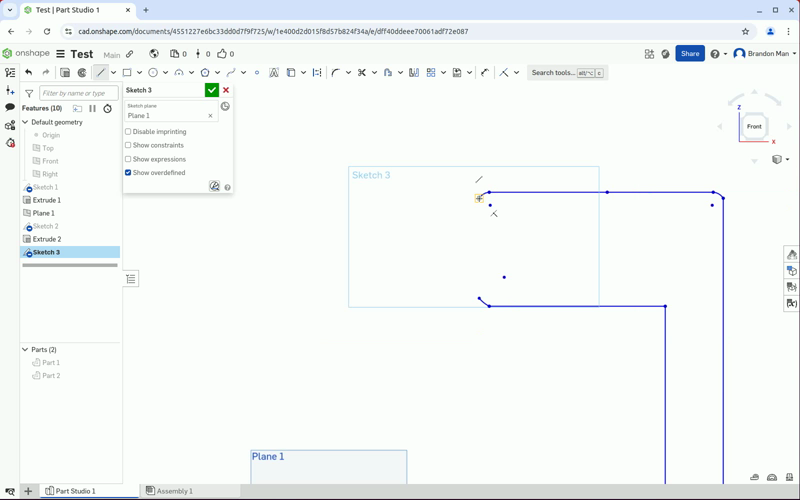
scroll(-6)
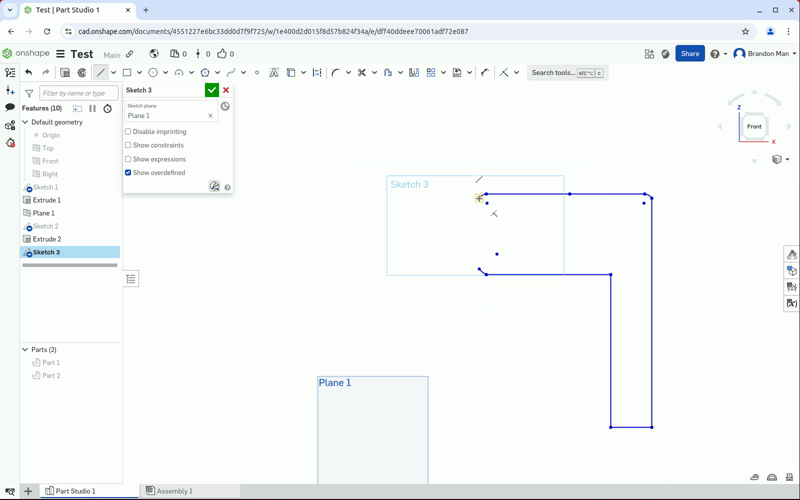
scroll(-6)
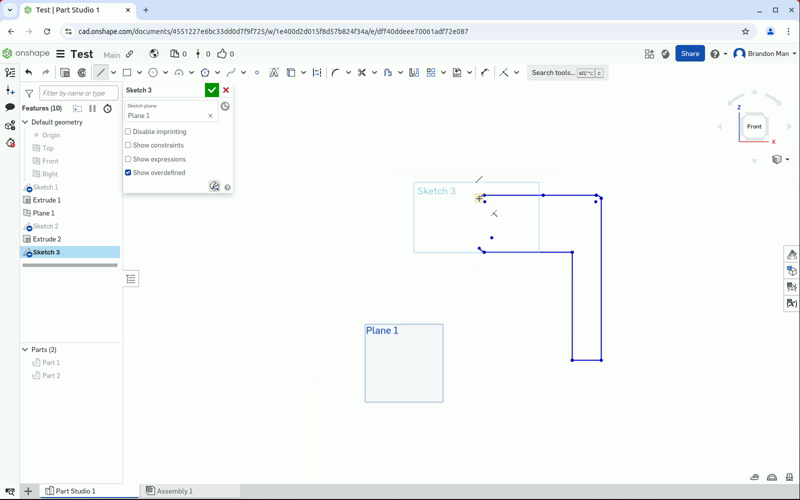
scroll(-6)
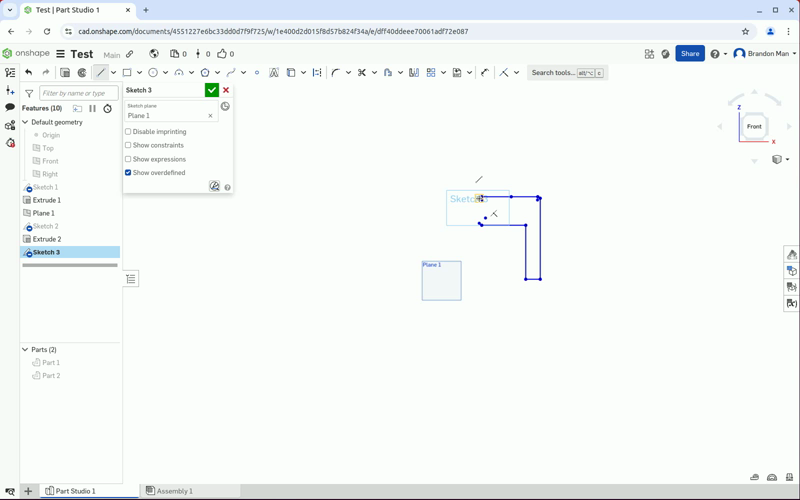
mouse_move(509, 198)
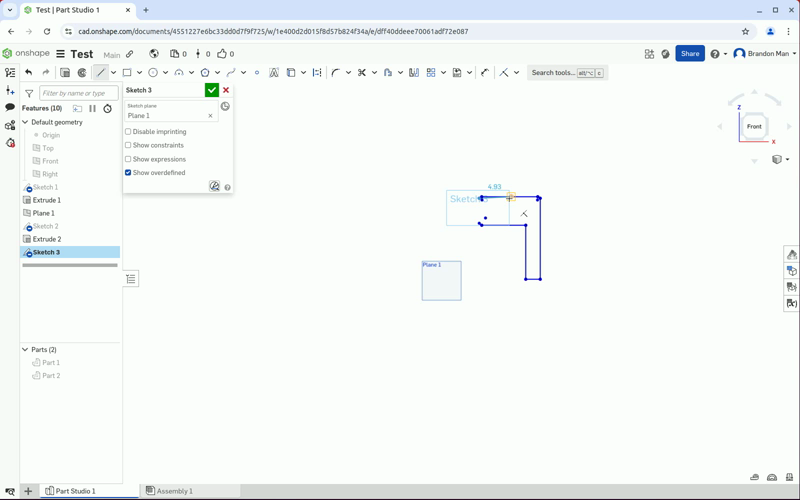
key_down(shift)
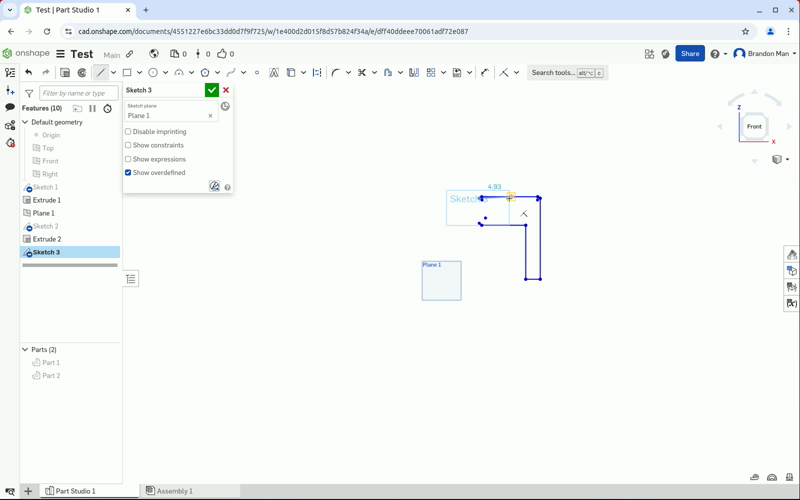
mouse_move(479, 223)
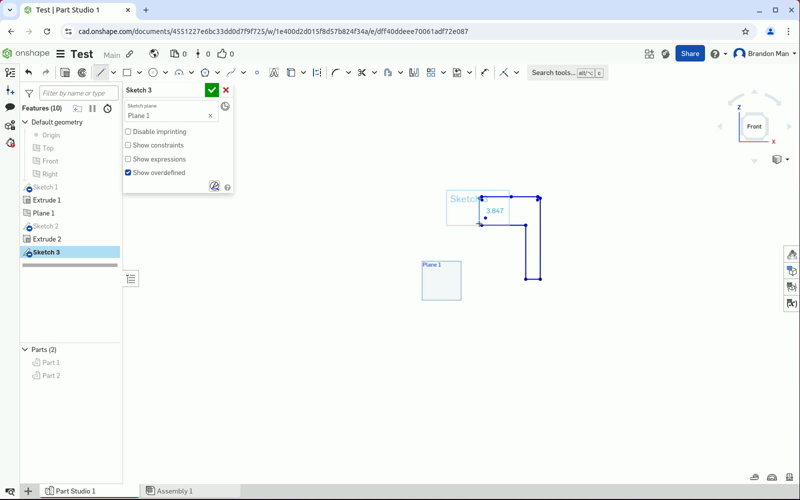
scroll(6)
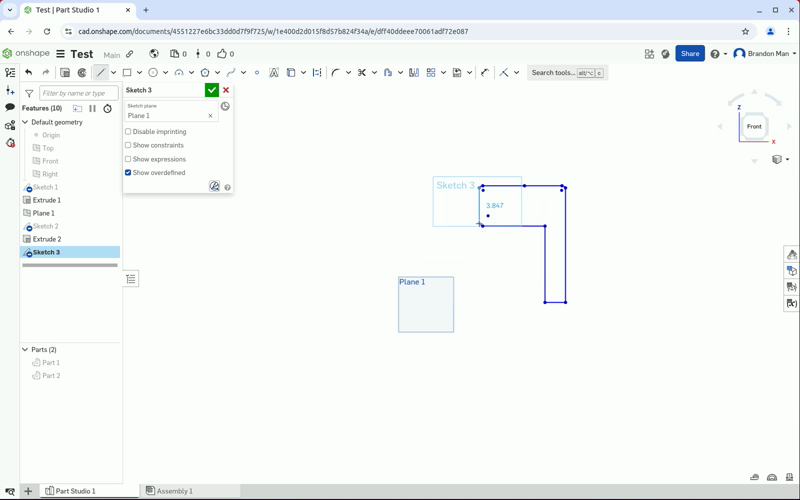
scroll(6)
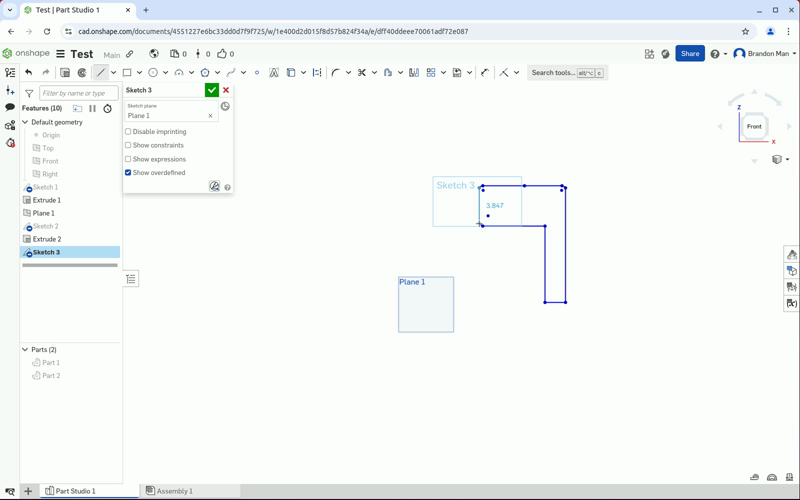
scroll(6)
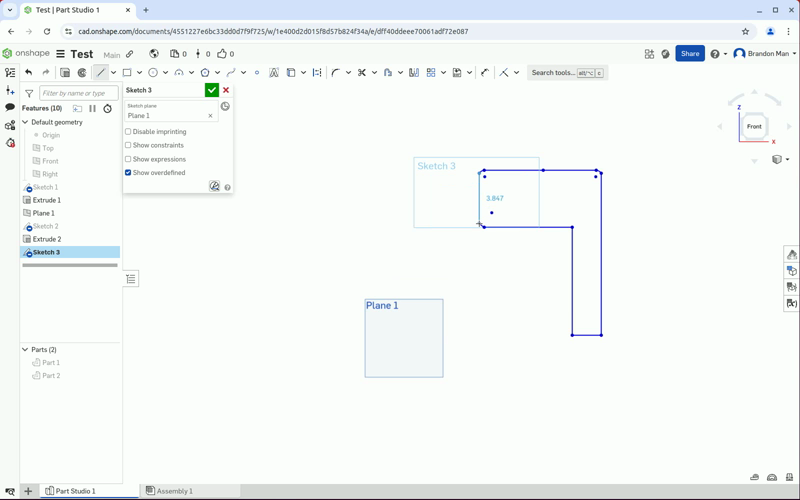
scroll(6)
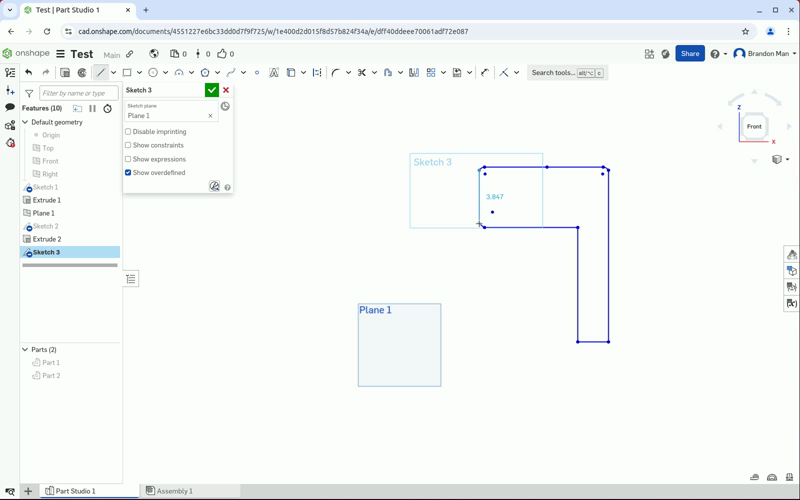
scroll(6)
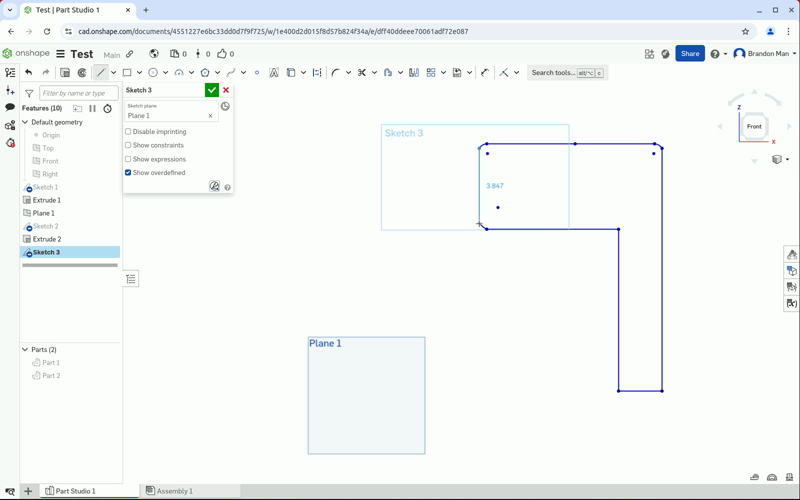
scroll(6)
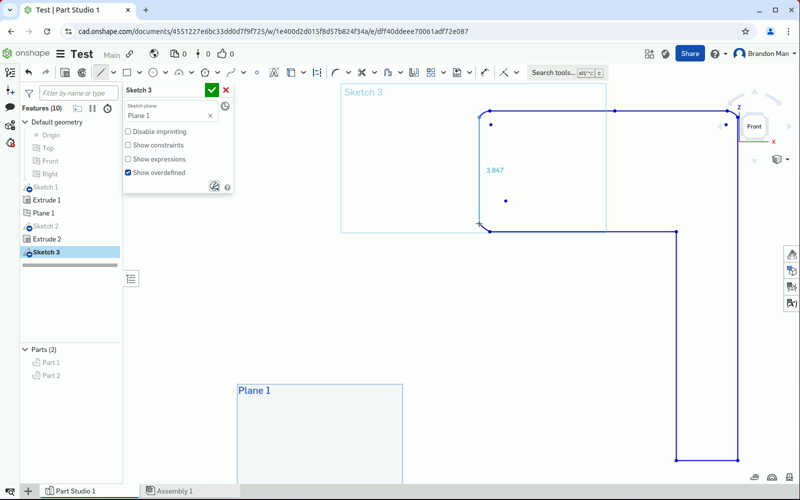
scroll(6)
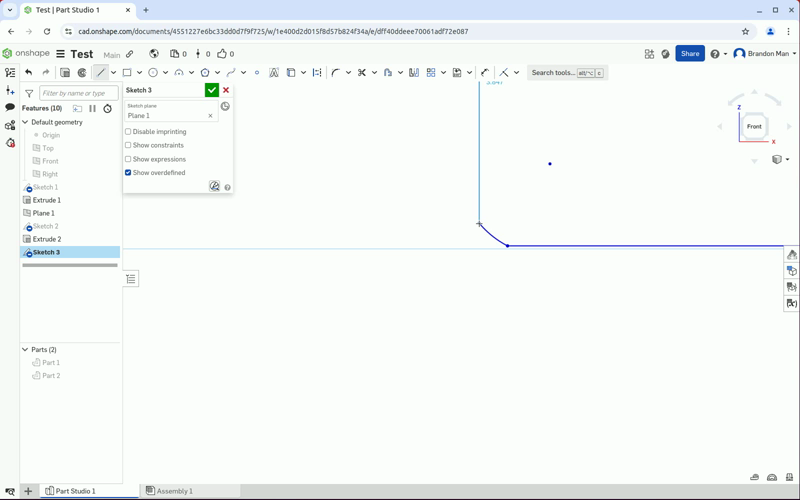
key_up(shift)
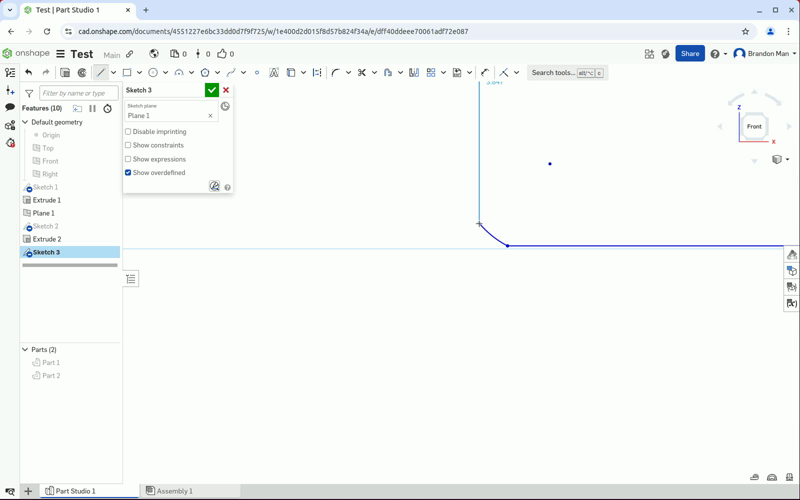
click(479, 223)
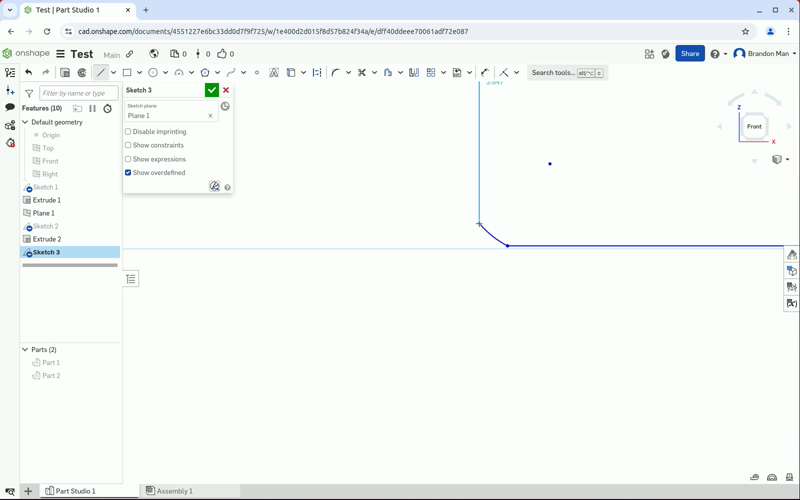
scroll(-6)
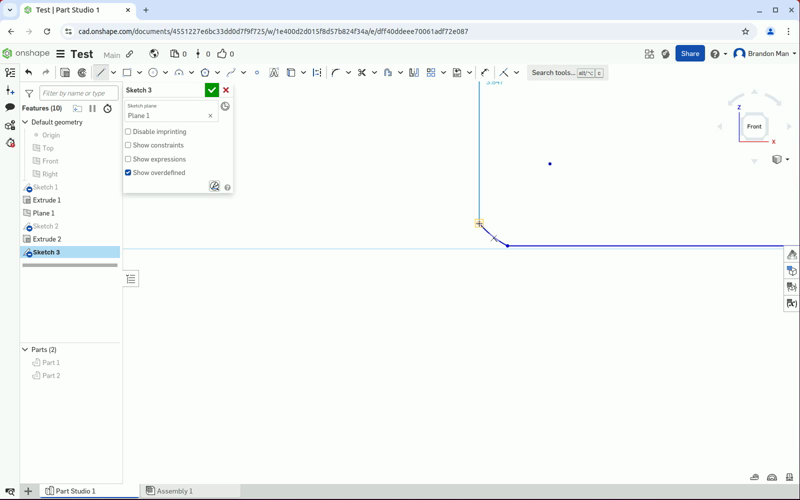
scroll(-6)
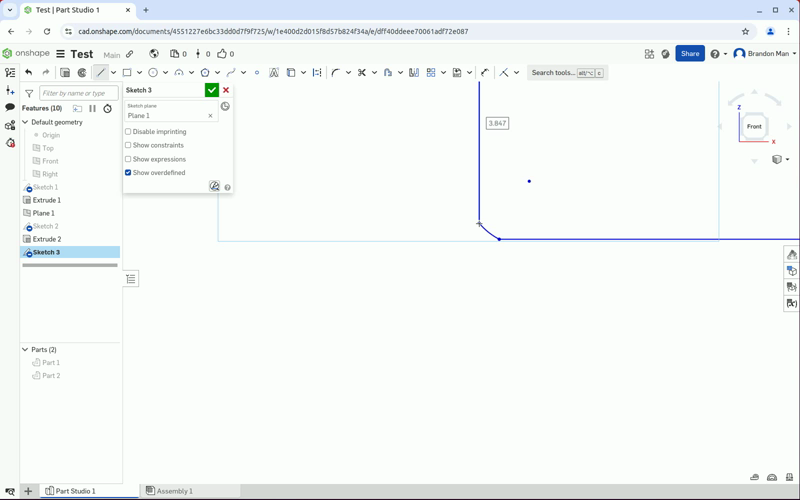
scroll(-6)
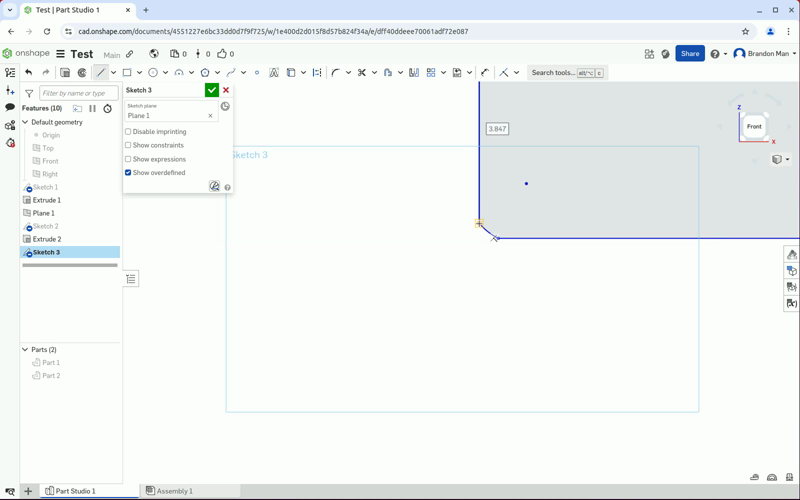
scroll(-6)
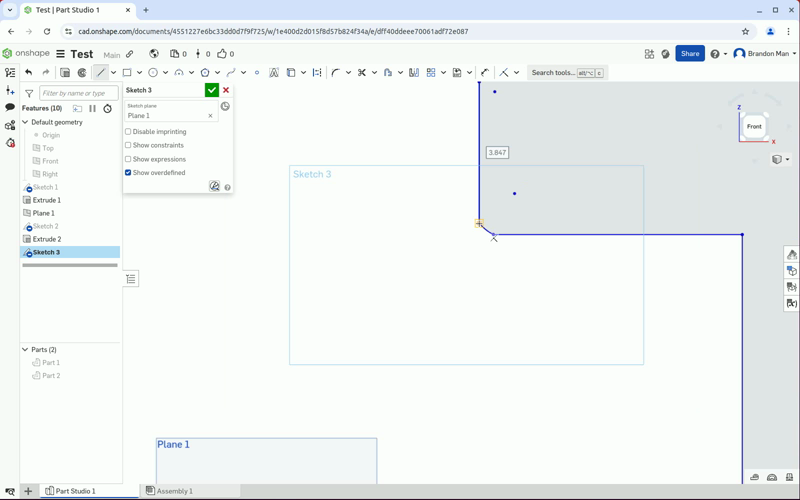
scroll(-6)
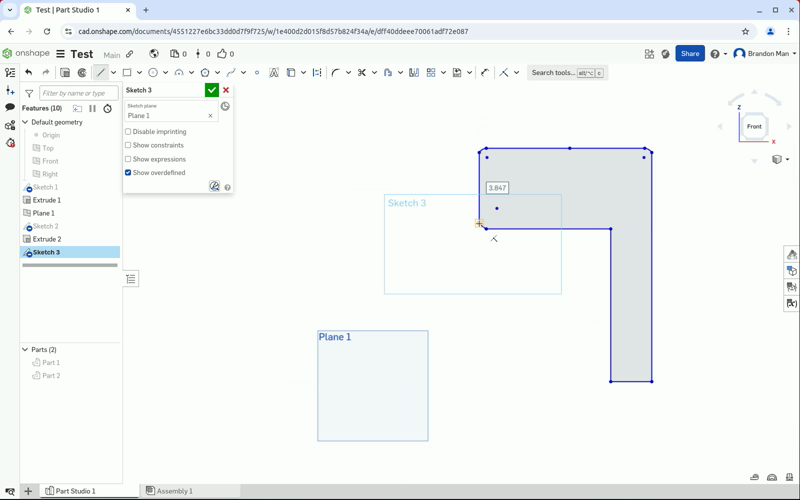
scroll(-6)
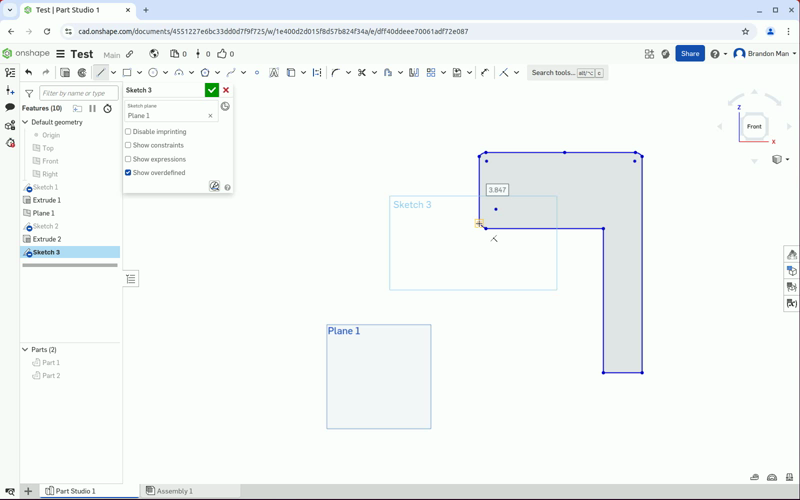
scroll(-6)
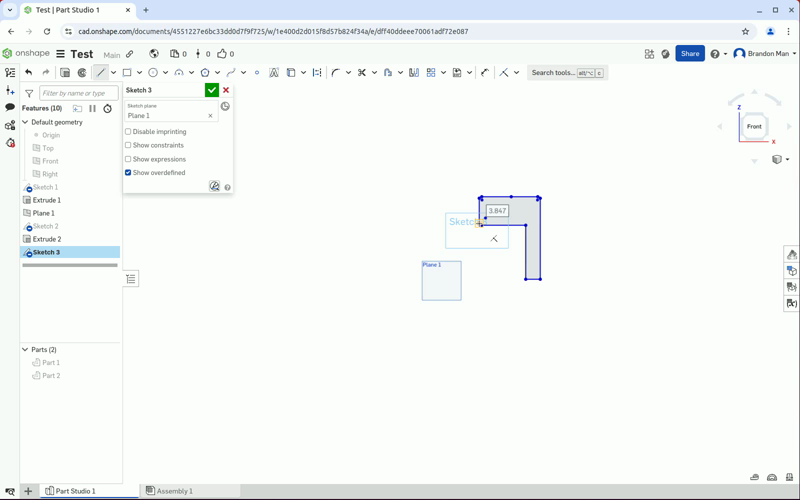
key(esc)
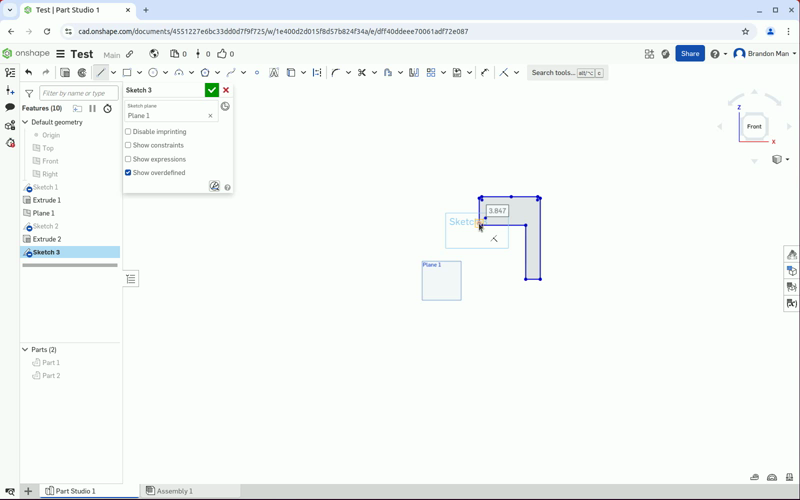
key(c)
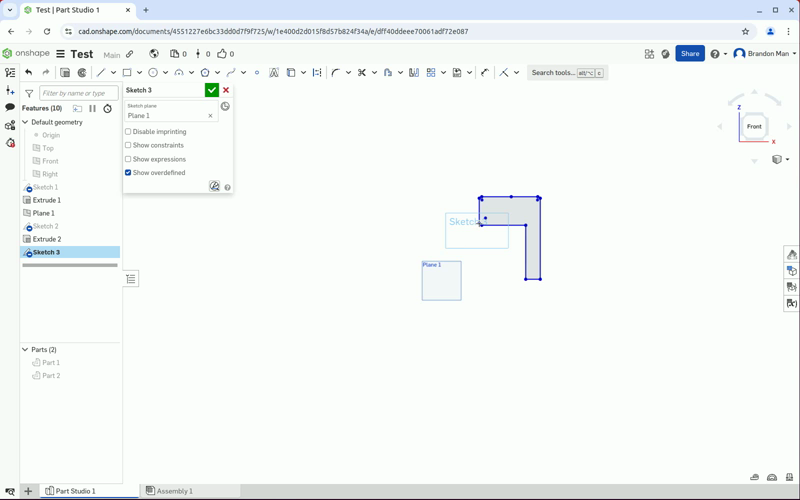
key_down(shift)
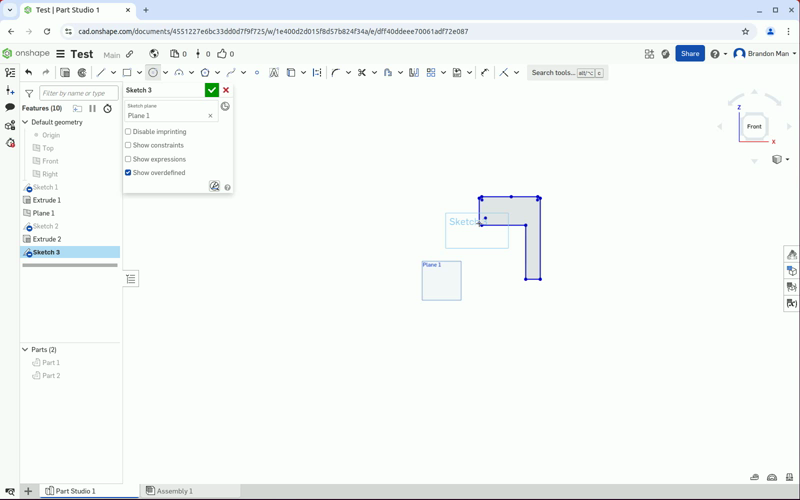
mouse_move(487, 218)
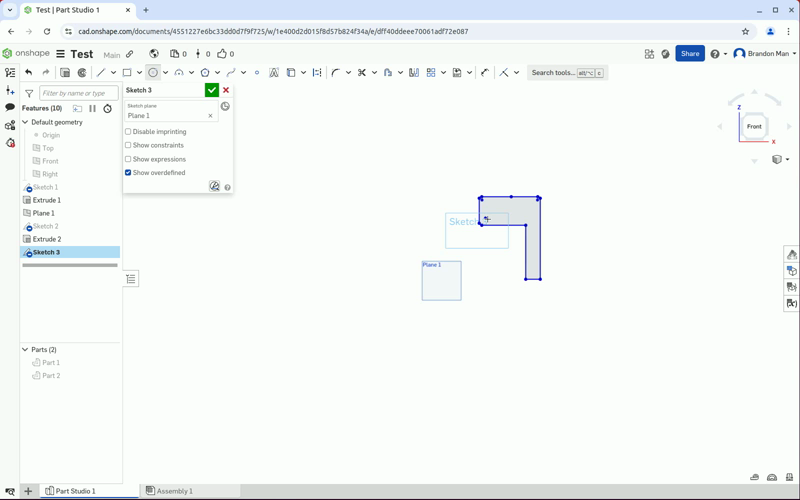
click(487, 218)
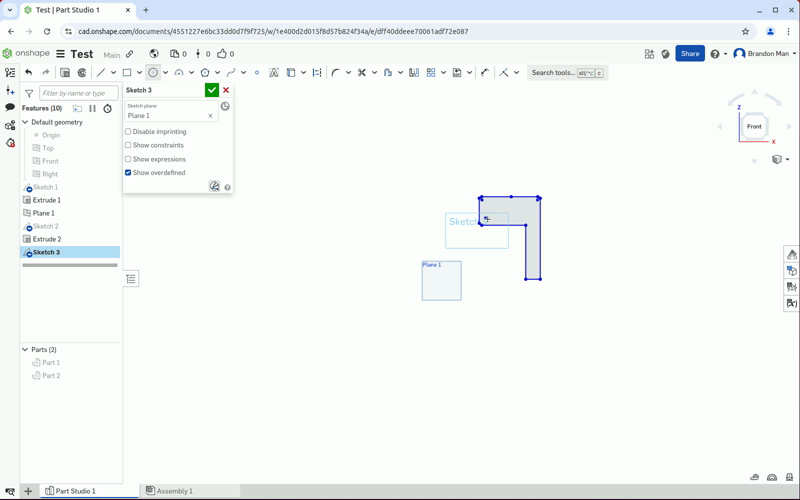
key_up(shift)
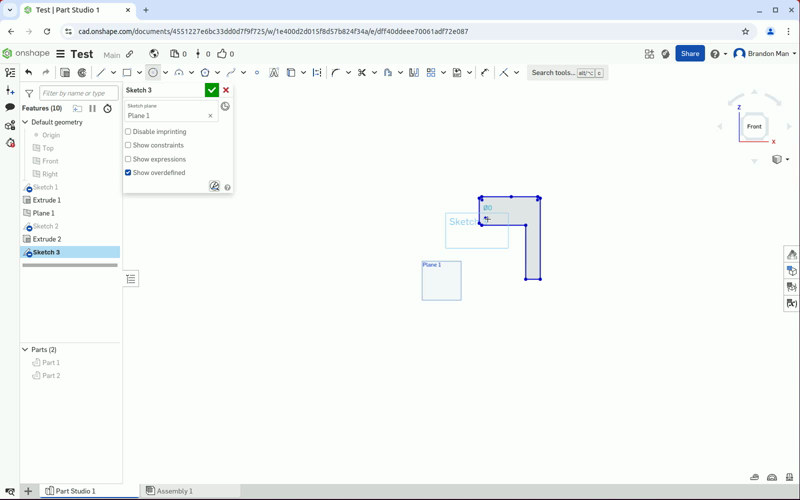
mouse_move(491, 218)
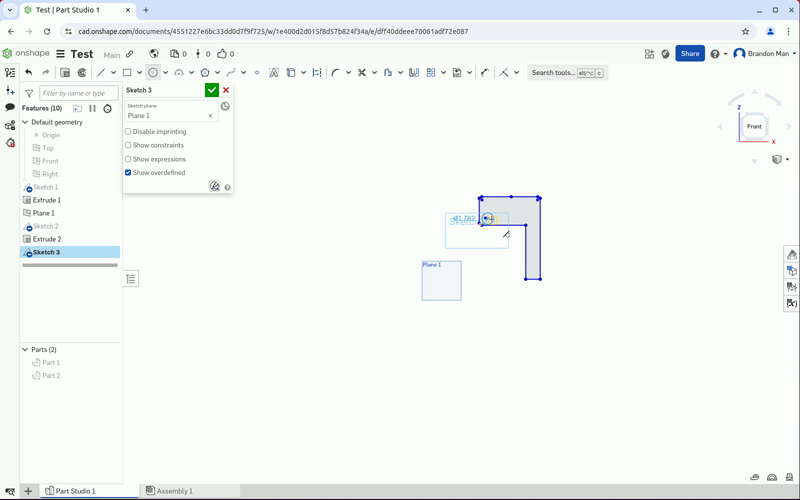
click(491, 218)
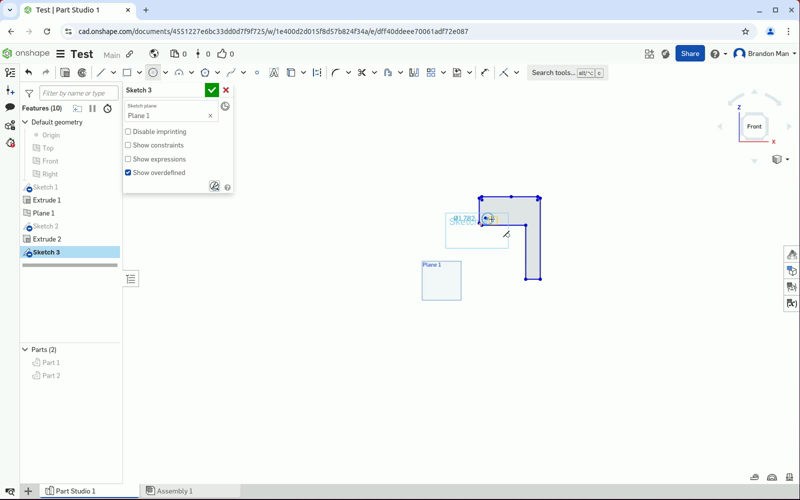
key(esc)
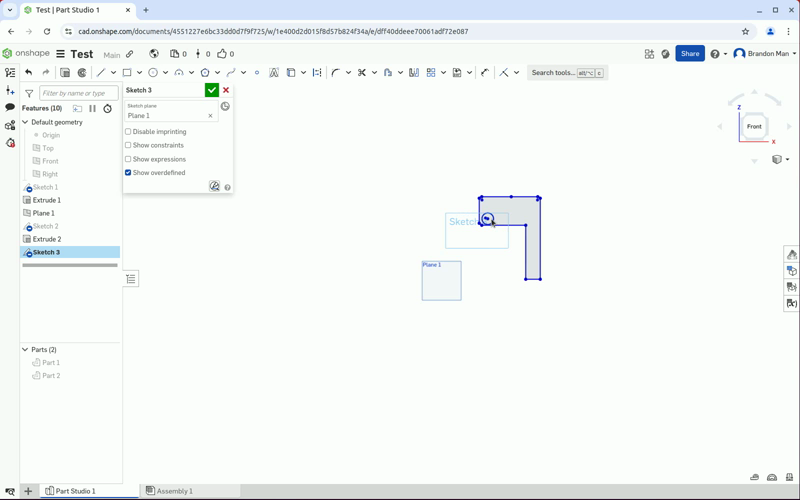
key(c)
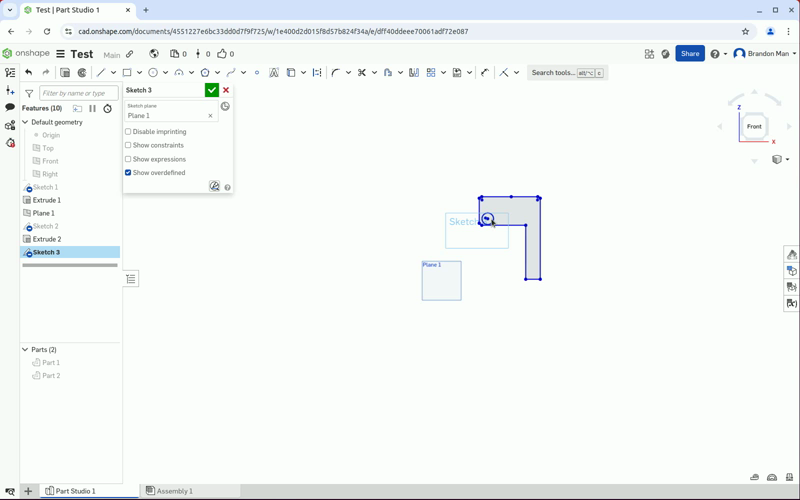
key_down(shift)
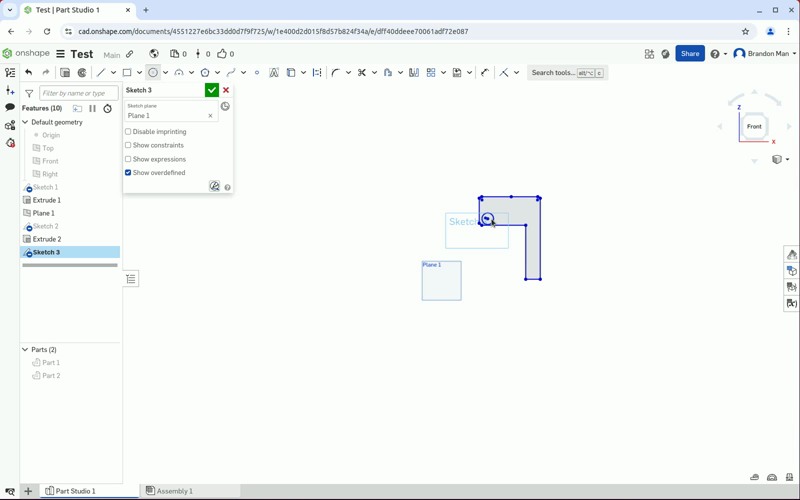
mouse_move(487, 202)
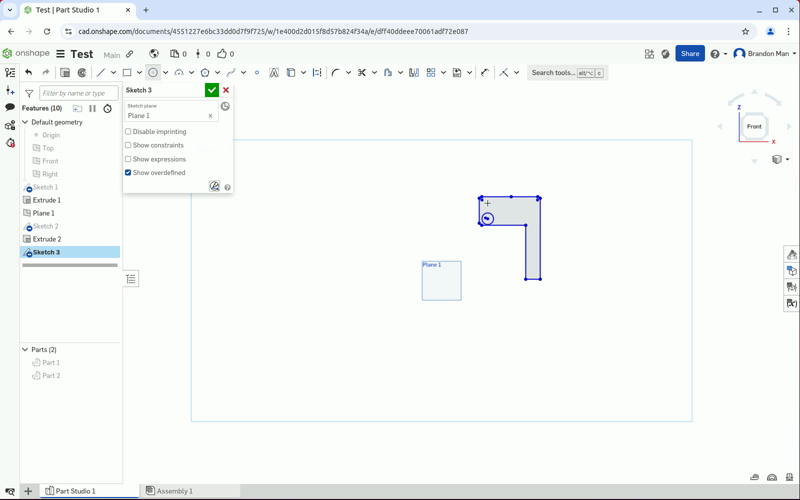
click(487, 202)
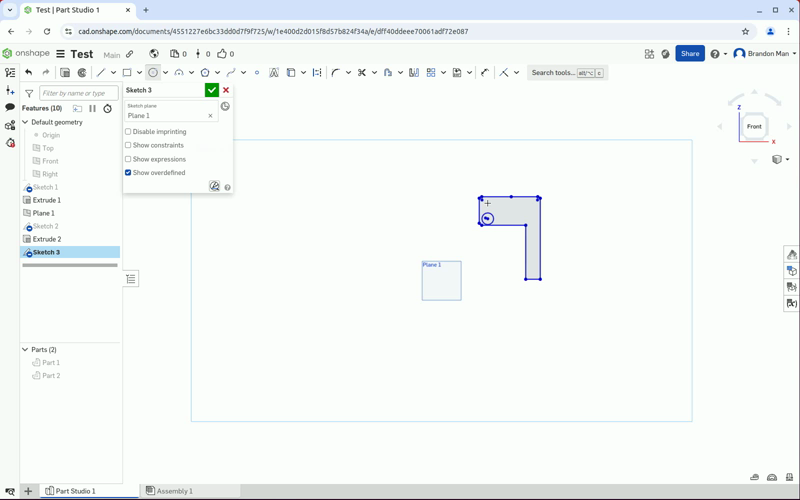
key_up(shift)
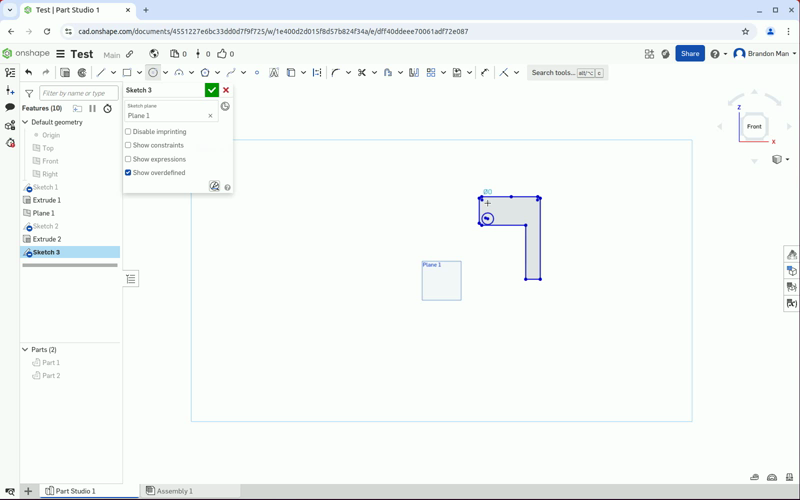
mouse_move(491, 202)
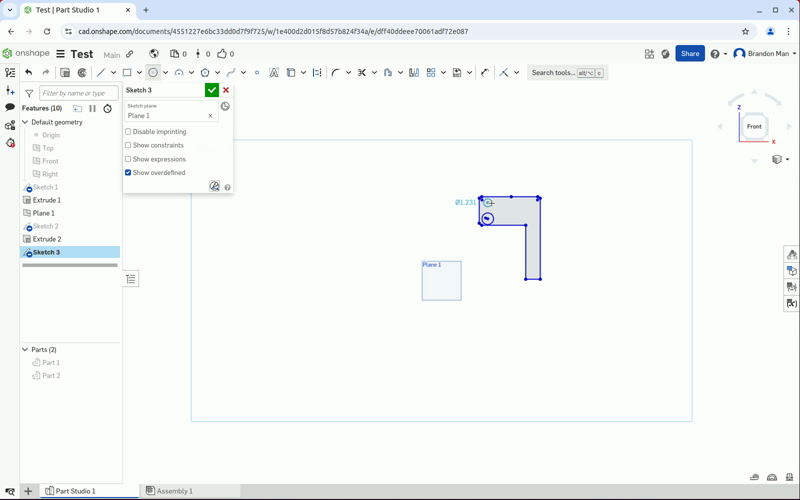
click(491, 202)
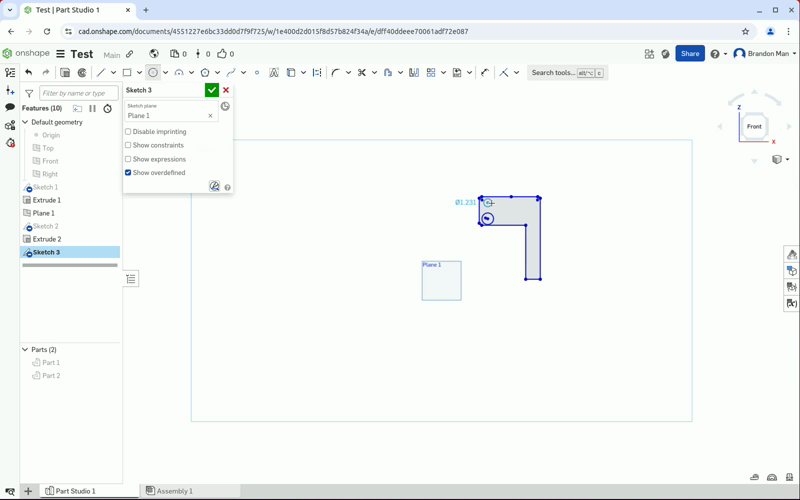
key(esc)
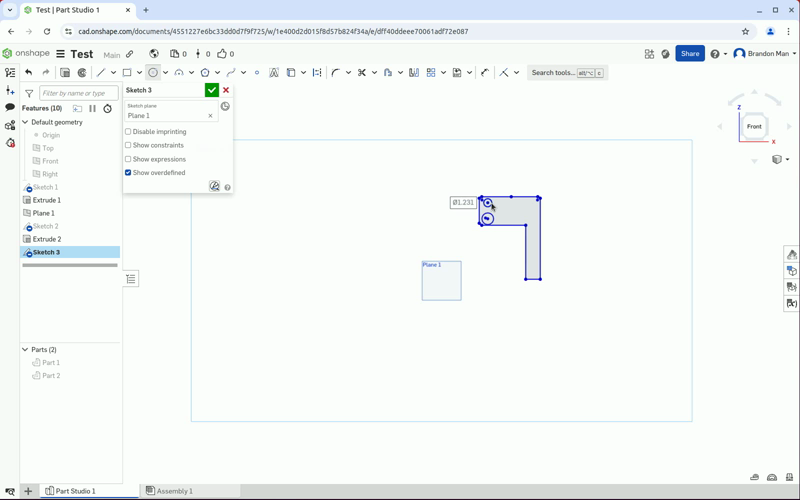
mouse_move(531, 265)
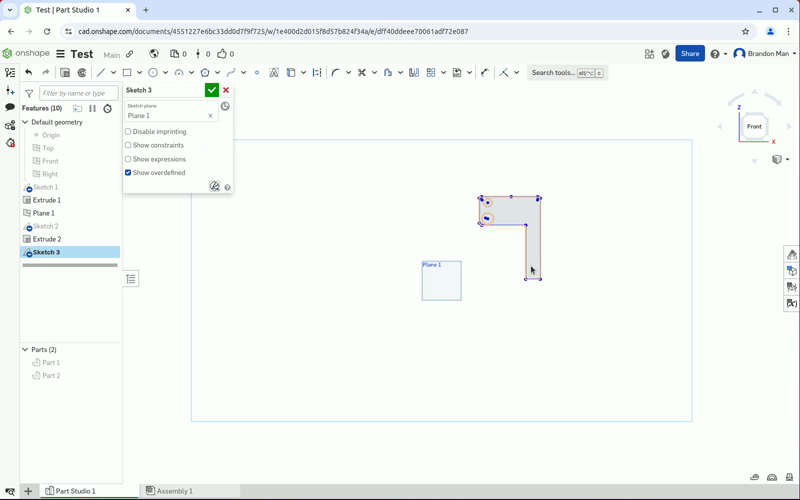
click(531, 265)
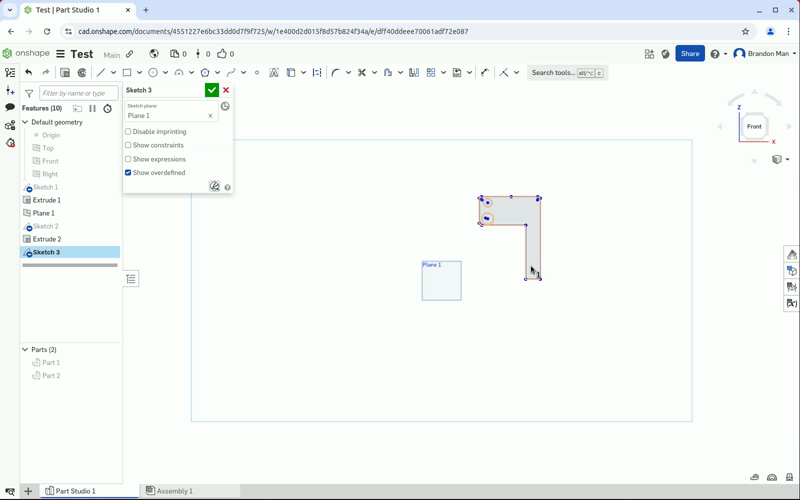
mouse_move(73, 352)
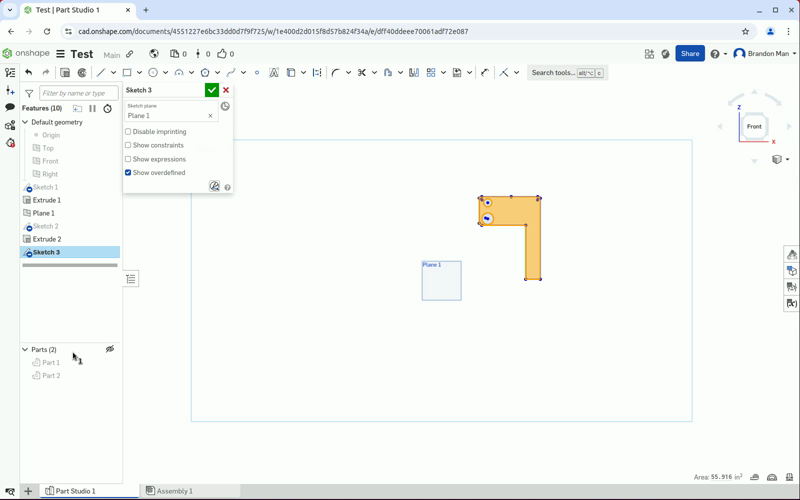
key(shift+y)
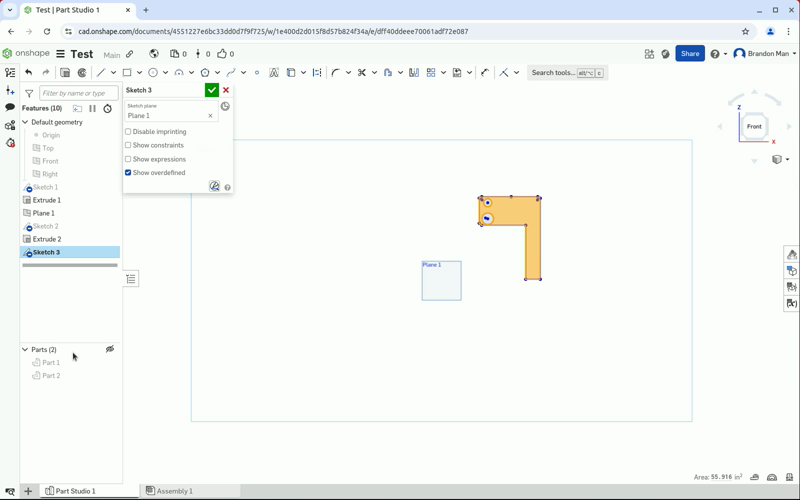
key(shift+e)
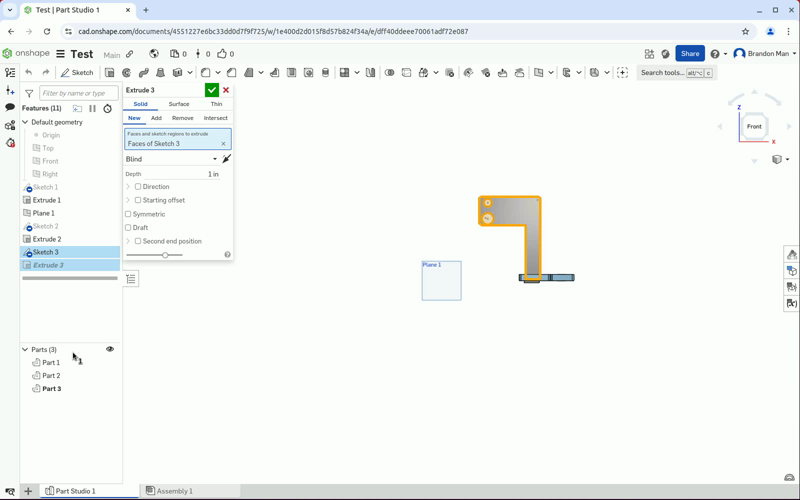
mouse_move(143, 106)
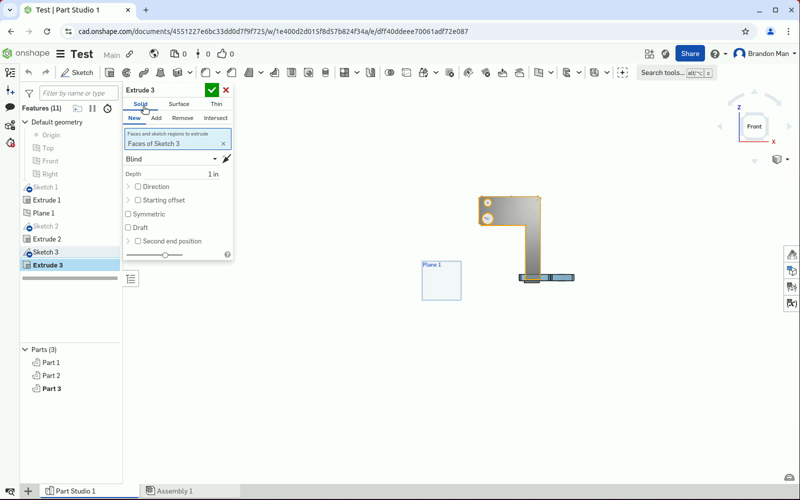
click(143, 106)
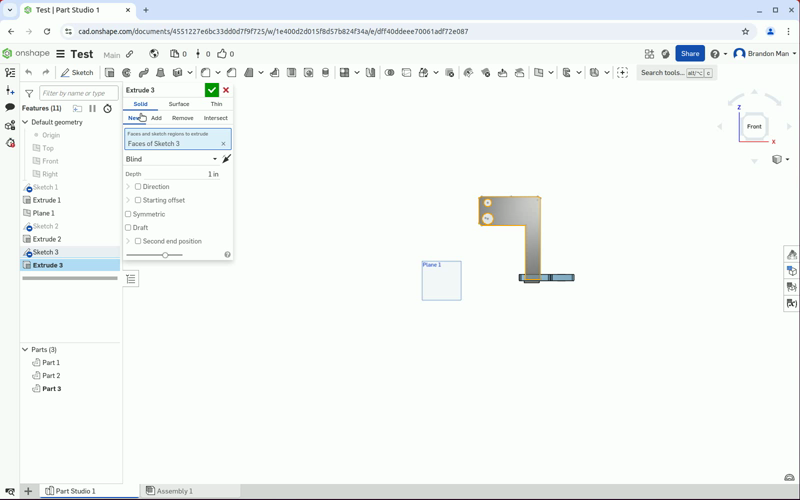
mouse_move(137, 120)
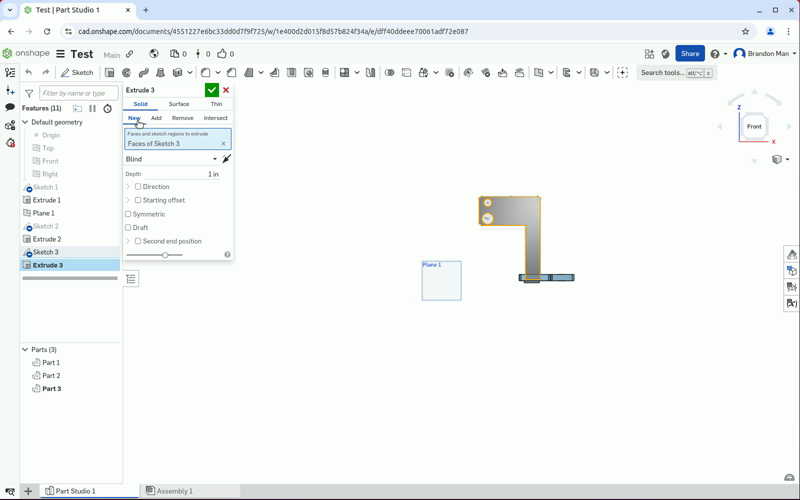
click(137, 120)
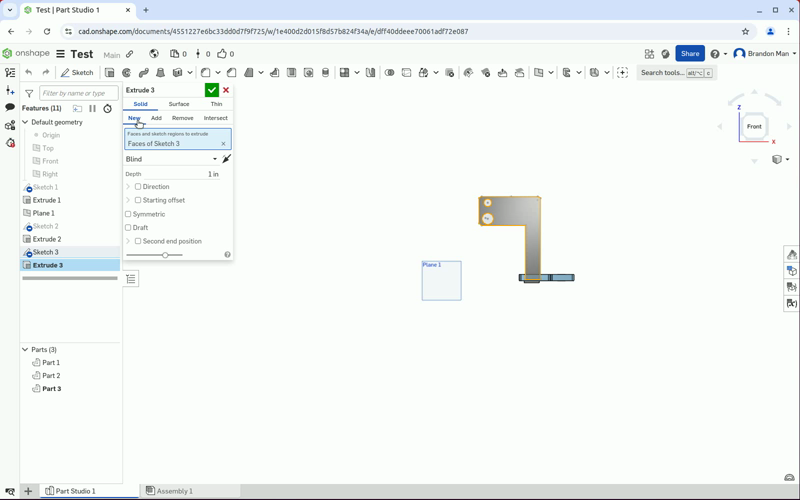
key(tab, 4)
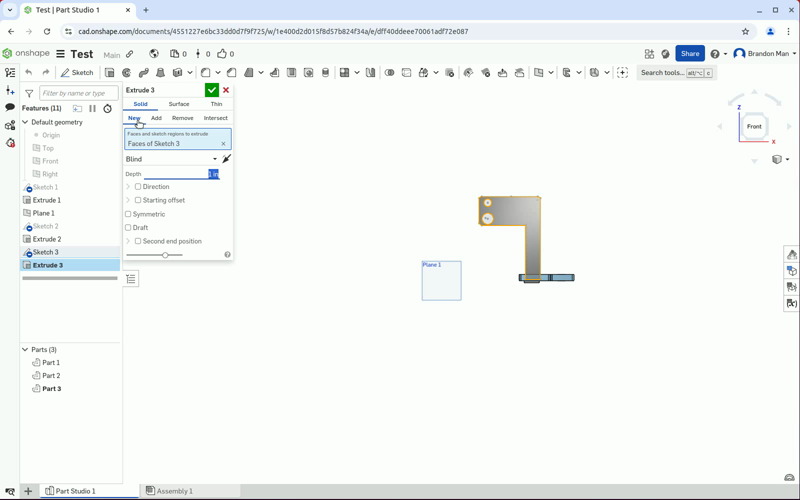
text(0.481)
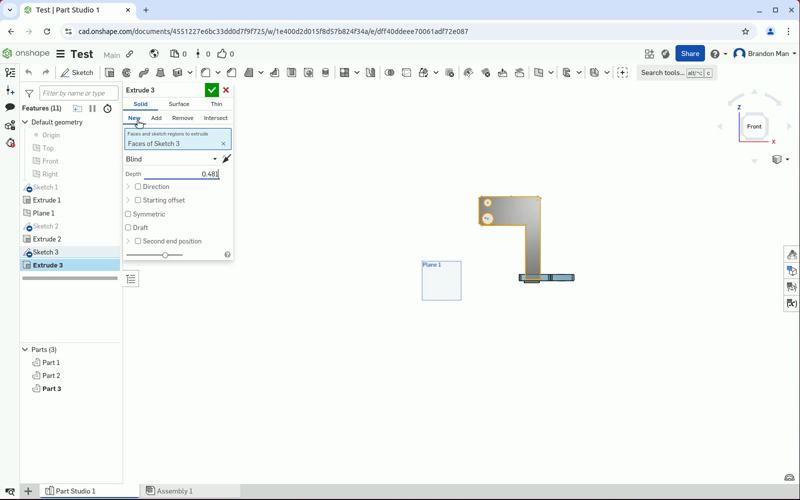
key(enter)
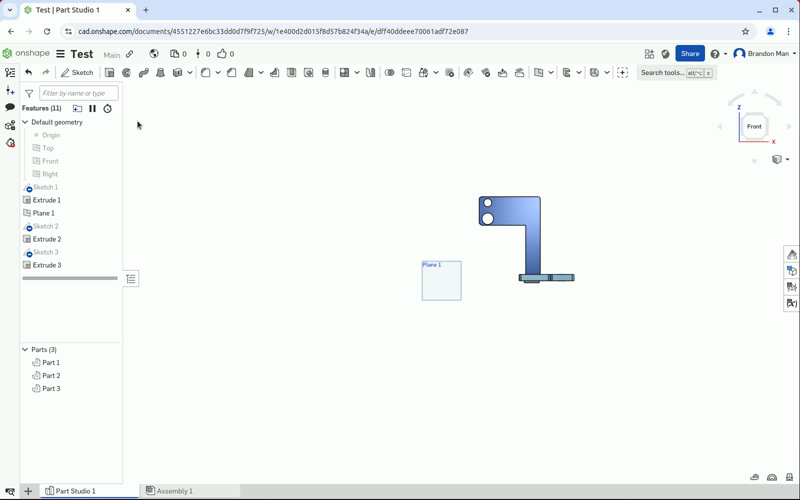
key(shift+h)
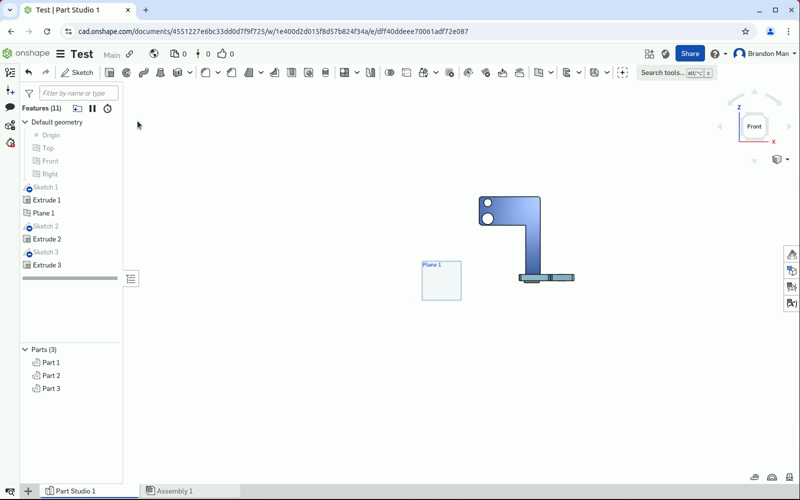
key(shift+h)
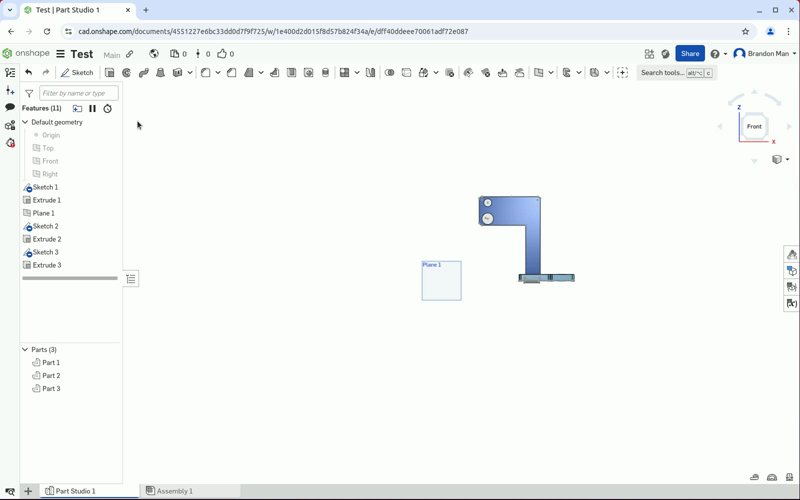
key(shift+7)
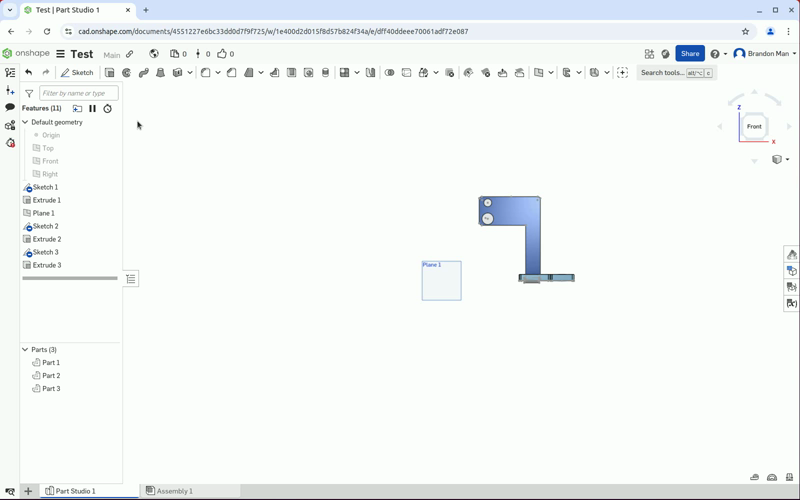
key(left, 2)
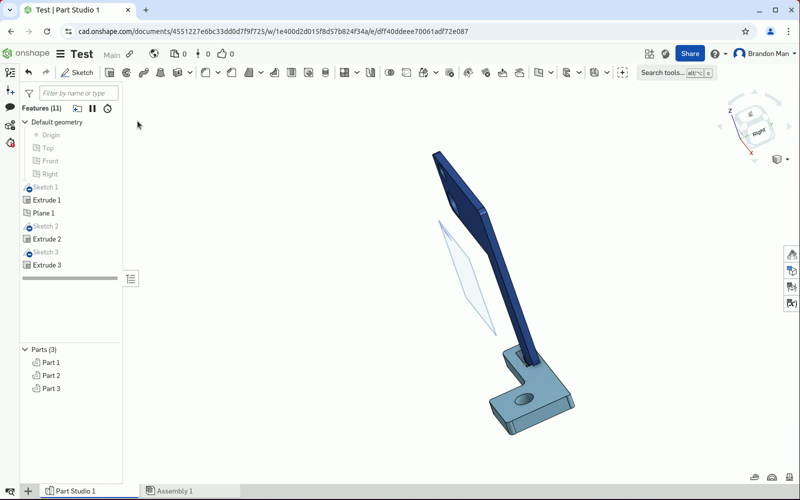
key(down, 2)
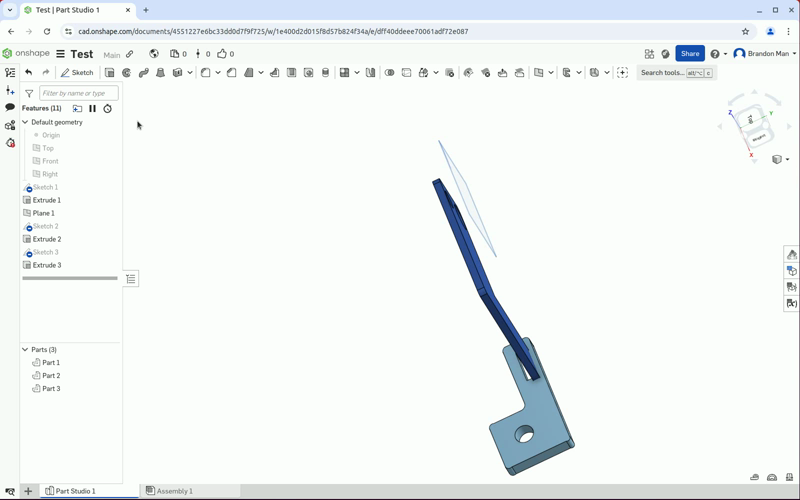
key(up, 2)
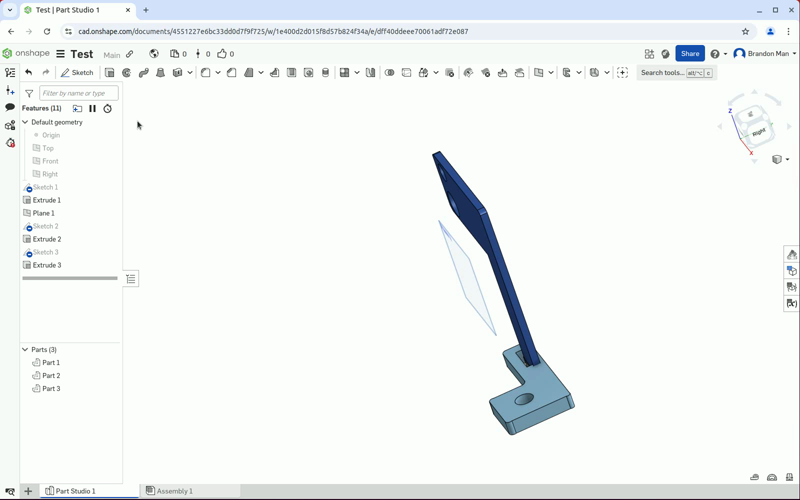
key(right, 2)
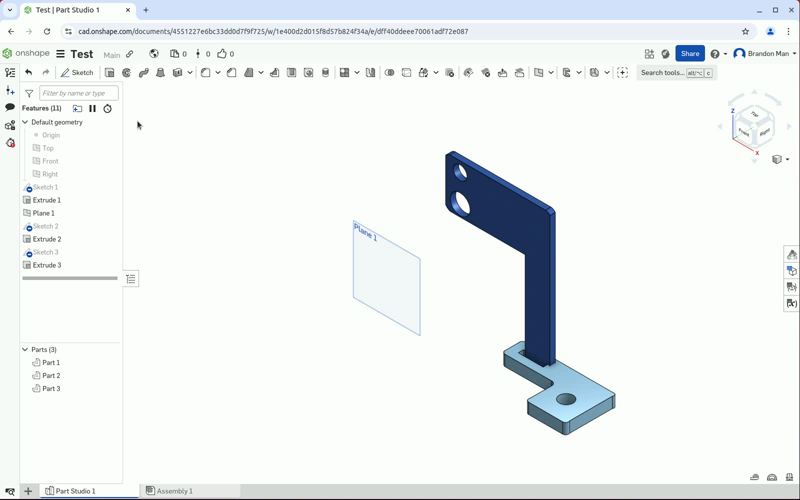
mouse_move(73, 189)
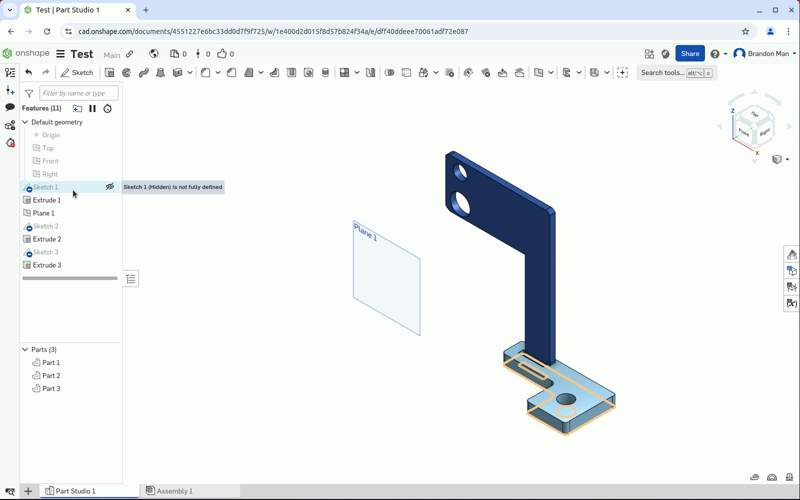
click(73, 189)